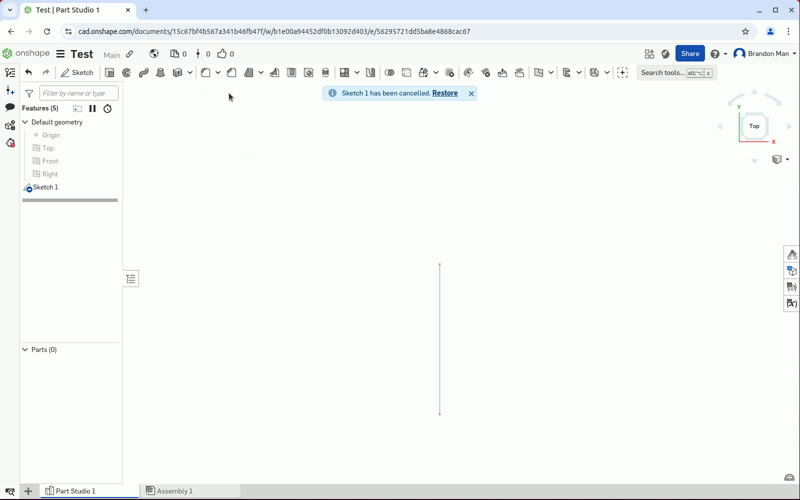
key(shift+h)
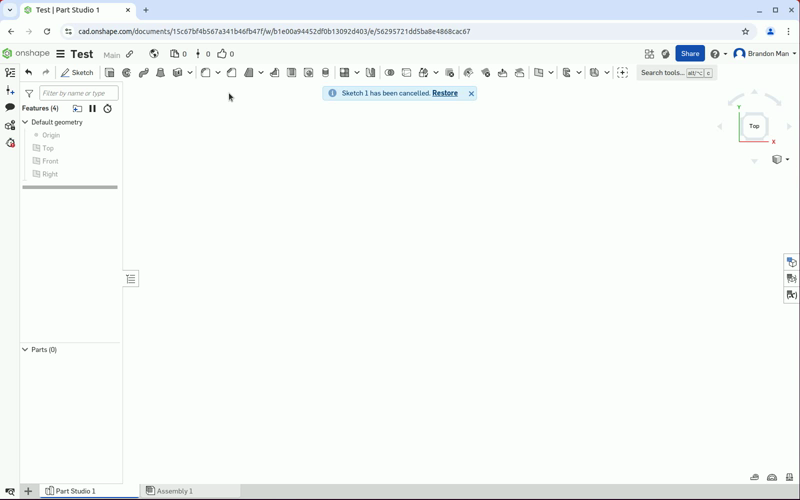
mouse_move(73, 352)
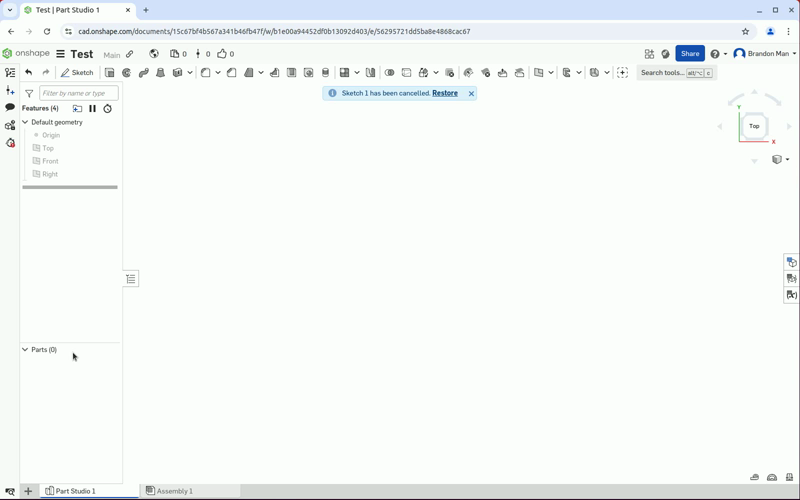
key(y)
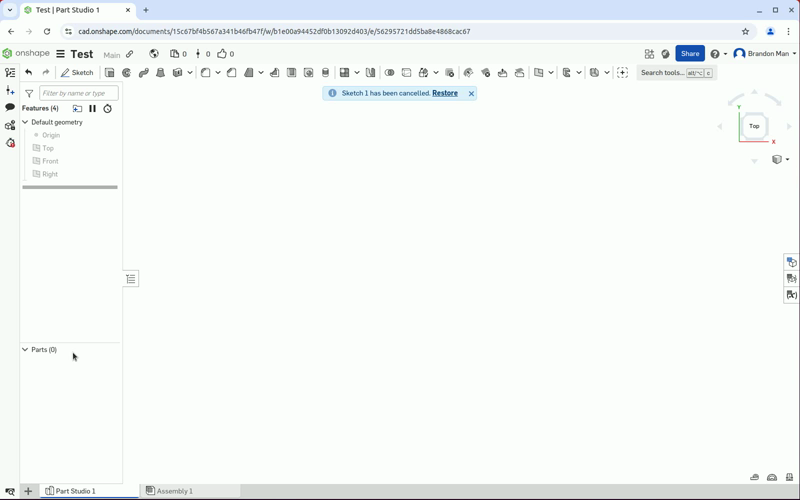
key(shift+p)
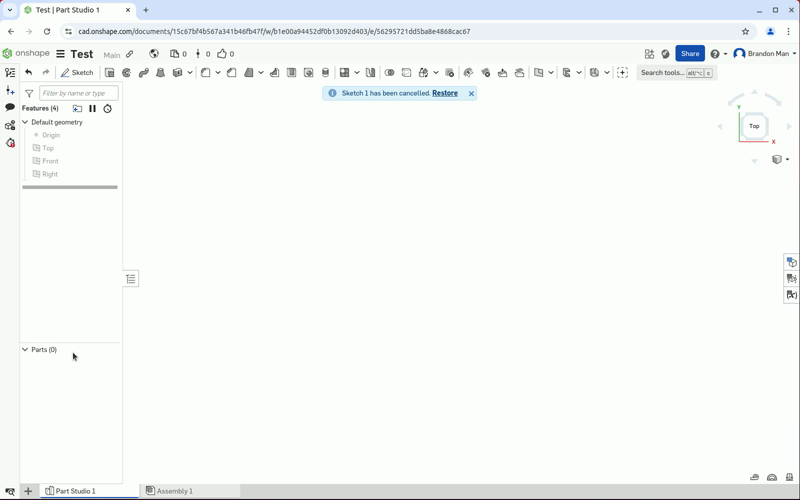
key(space)
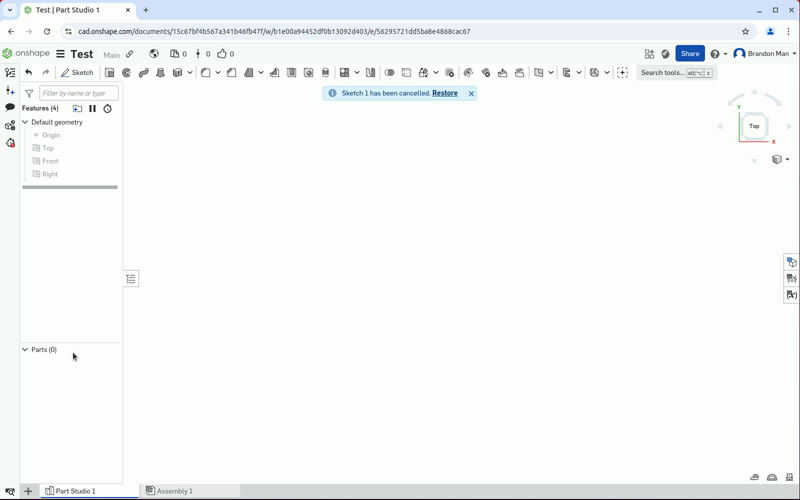
key_down(shift)
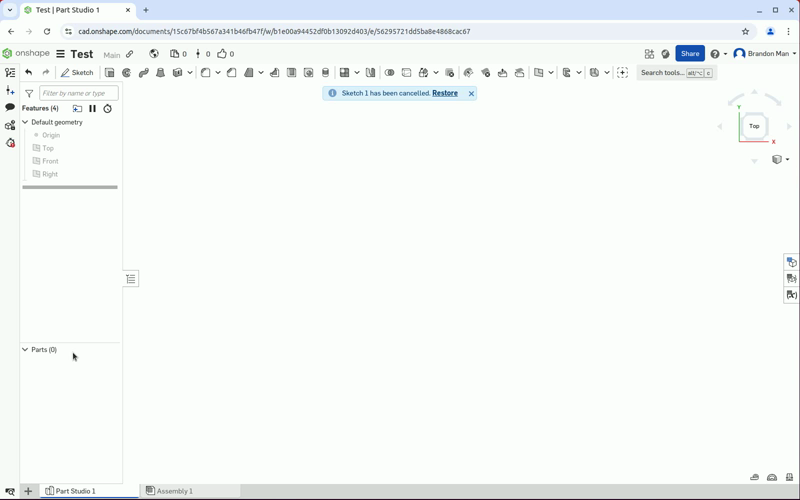
key(up)
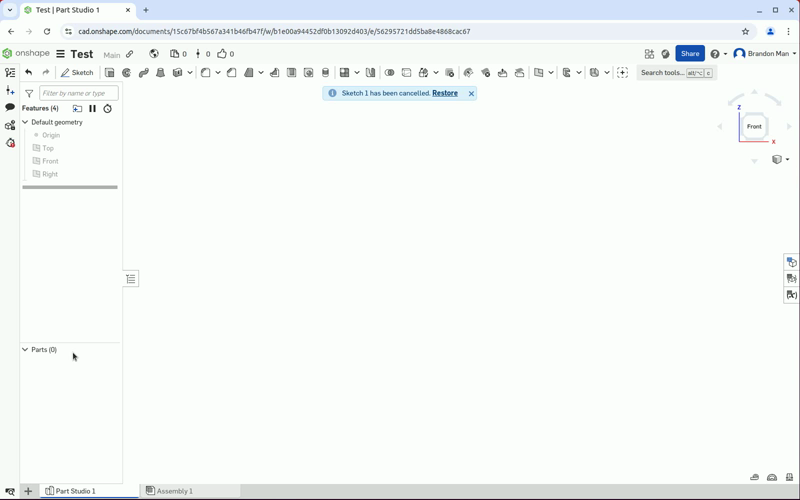
key_up(shift)
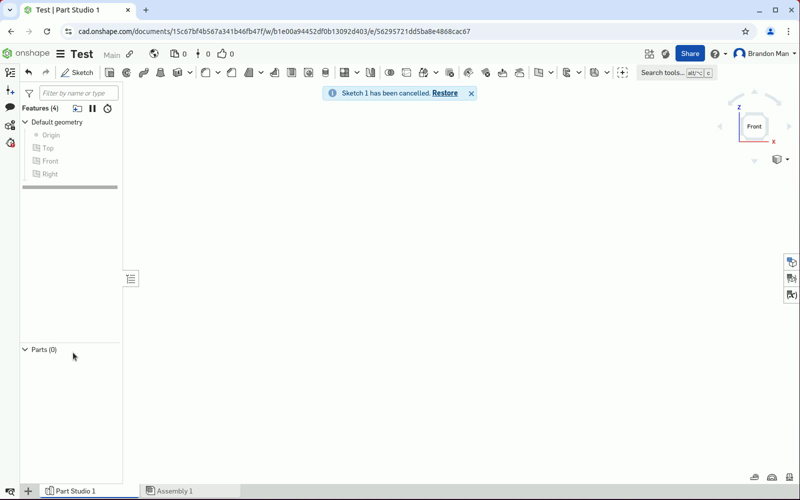
mouse_move(73, 352)
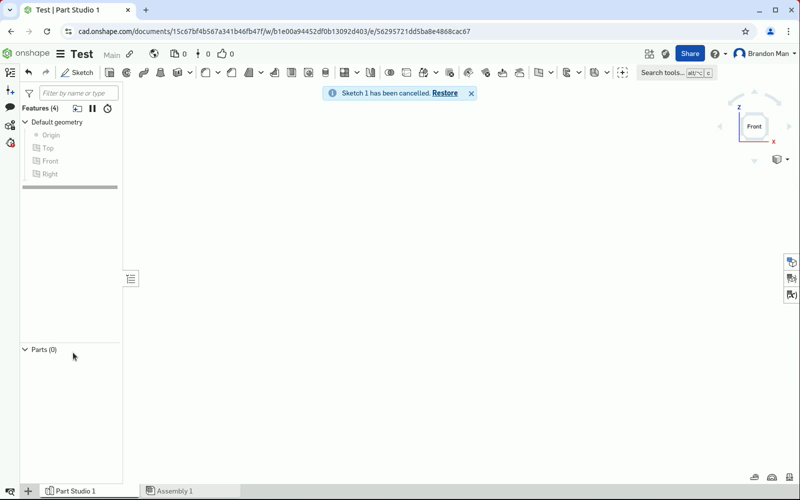
key(shift+y)
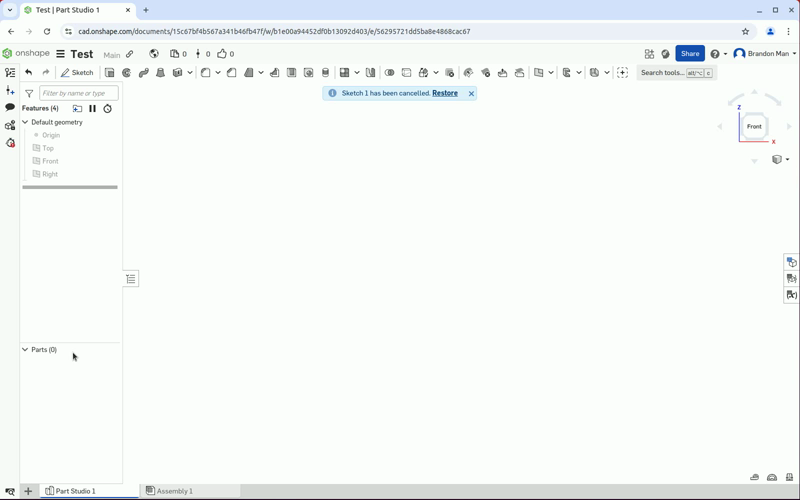
key(shift+s)
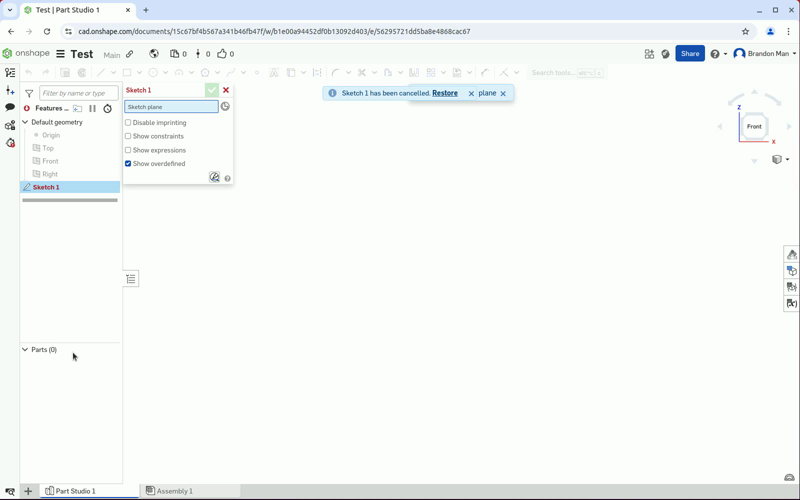
mouse_move(73, 163)
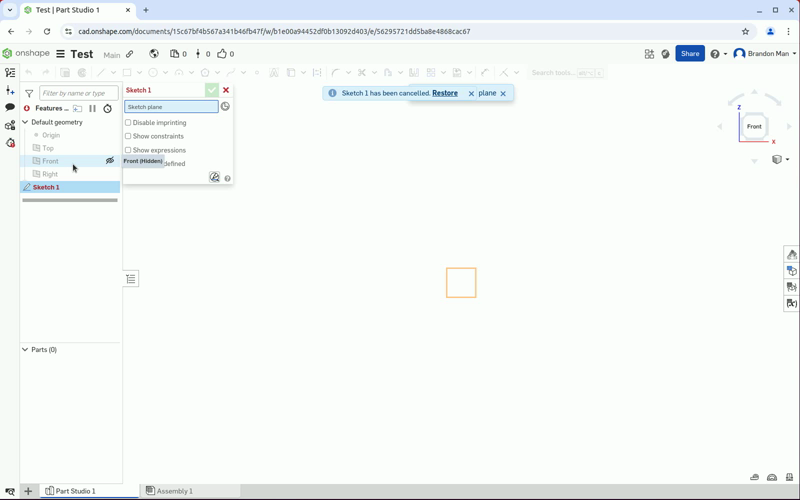
click(73, 163)
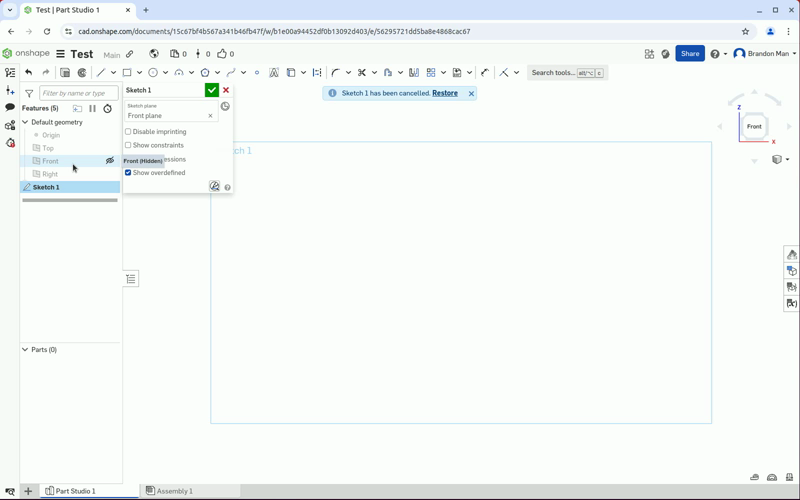
mouse_move(73, 352)
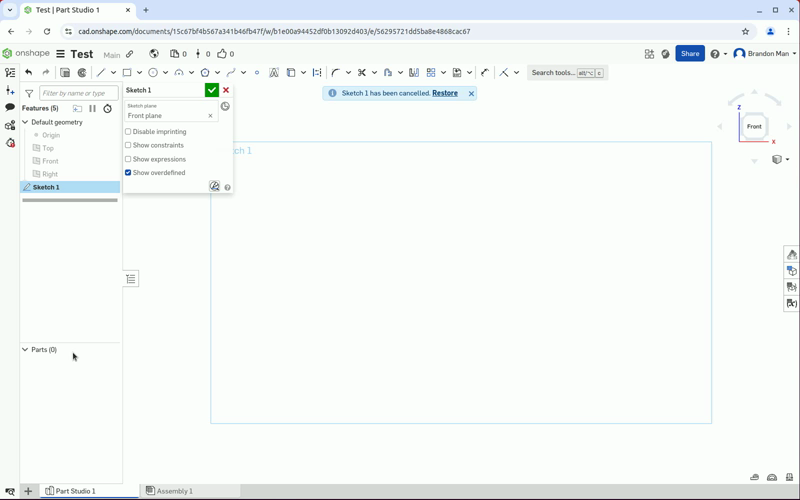
key(y)
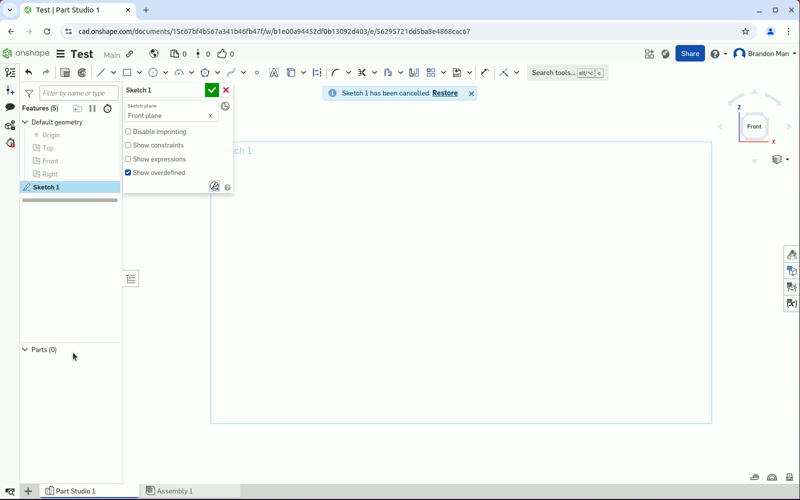
key(c)
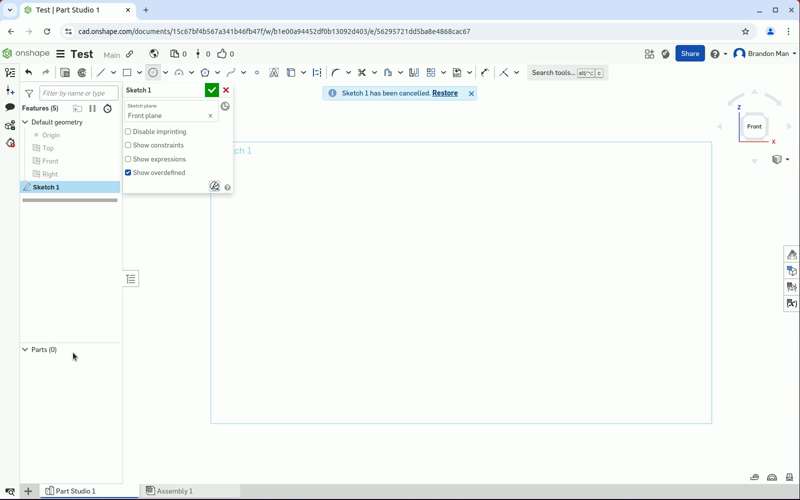
key_down(shift)
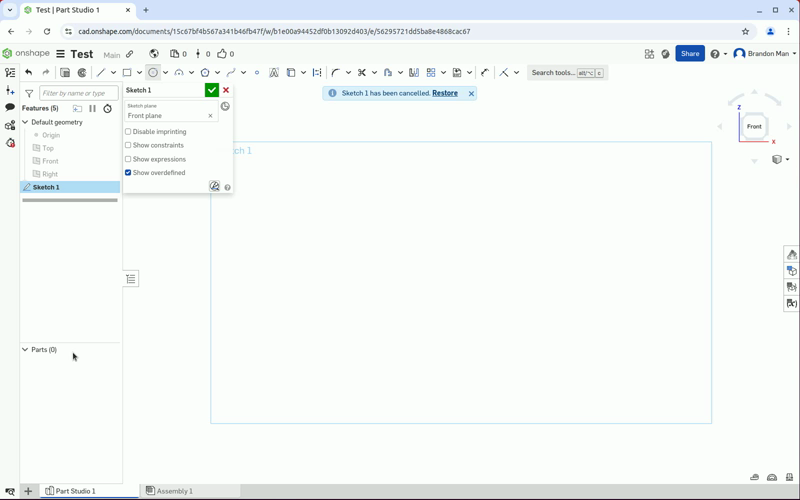
mouse_move(461, 282)
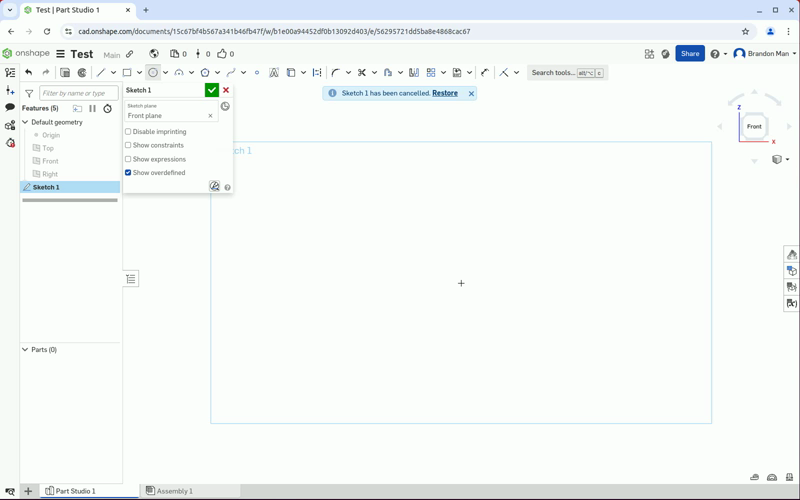
click(461, 282)
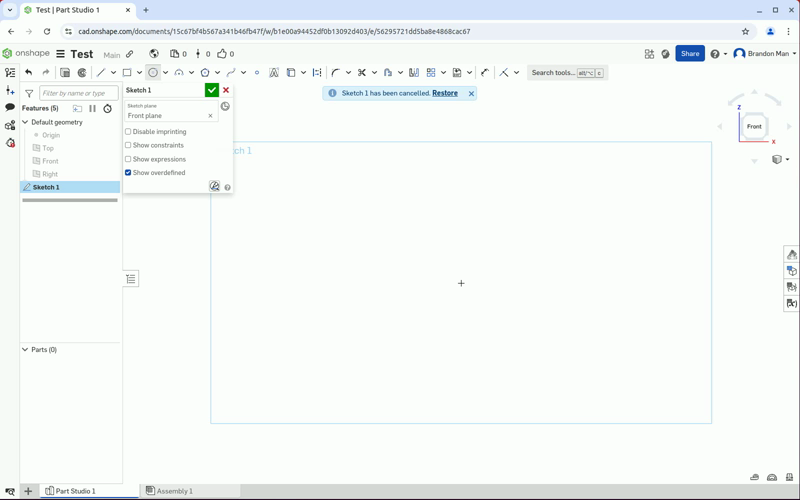
key_up(shift)
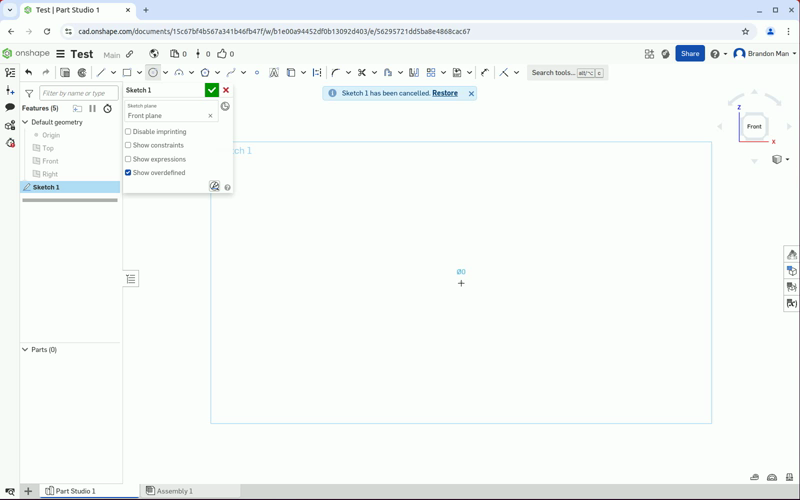
mouse_move(574, 282)
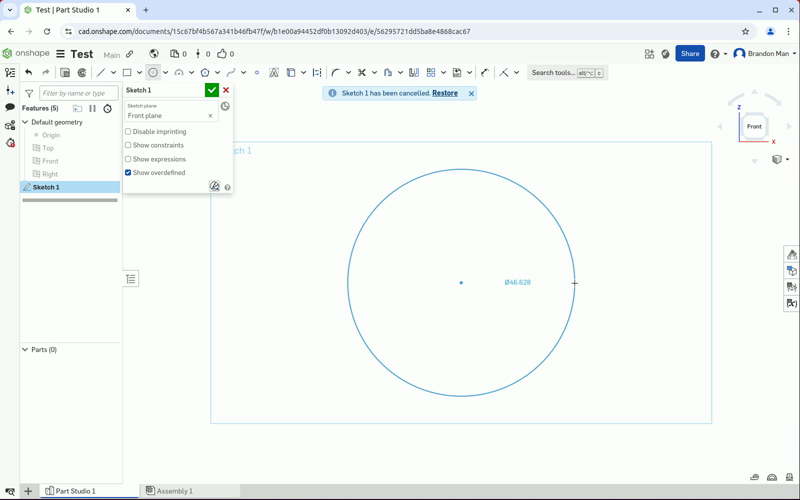
click(574, 282)
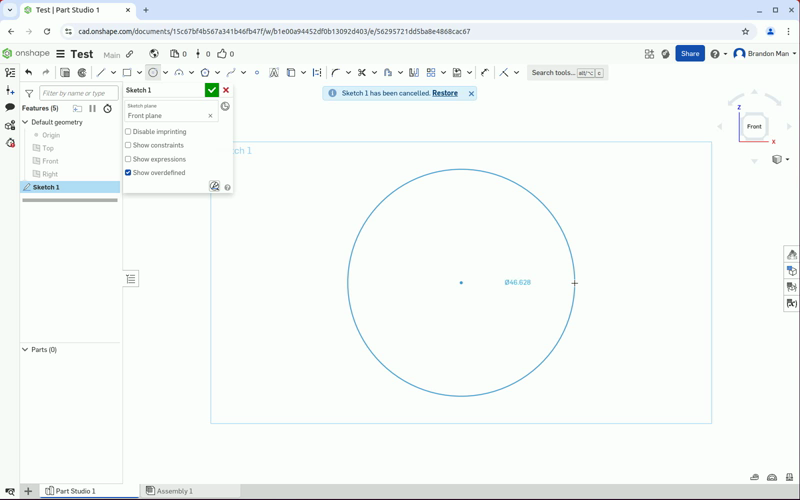
key(esc)
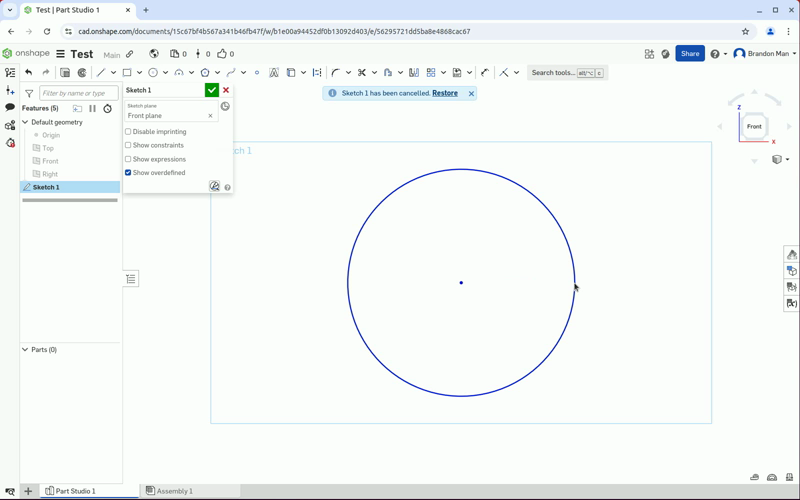
key(c)
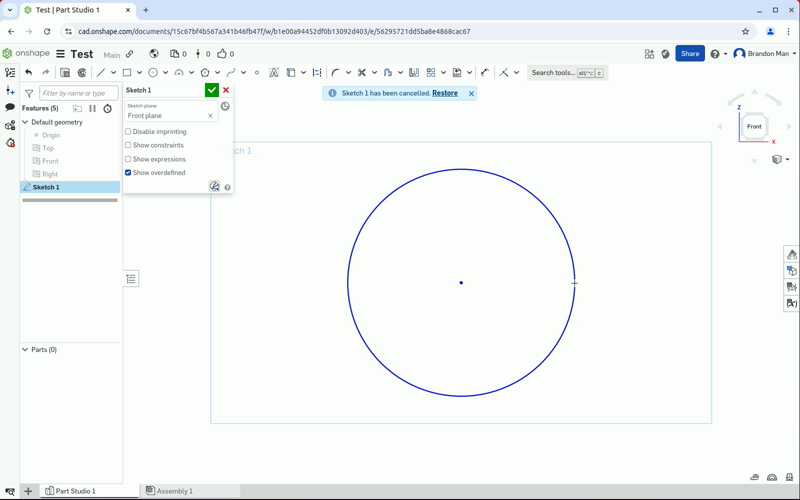
key_down(shift)
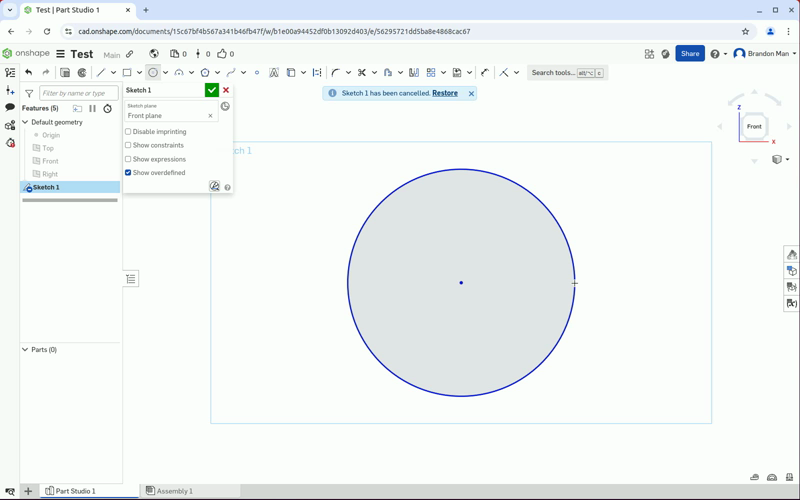
mouse_move(461, 282)
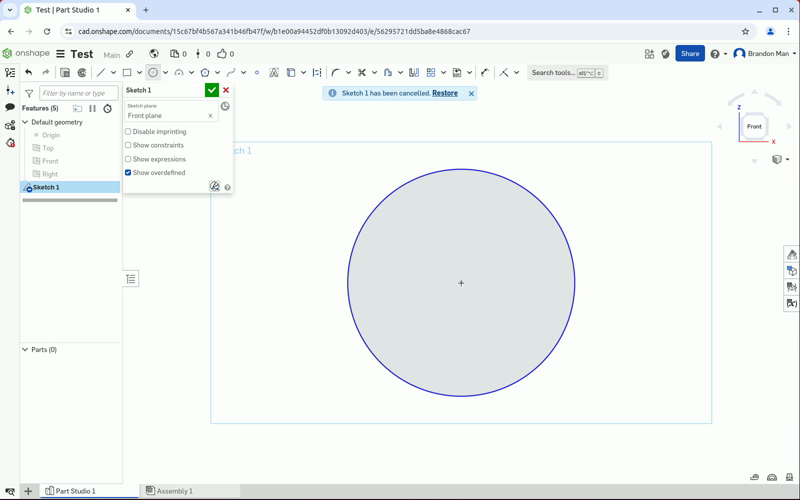
click(461, 282)
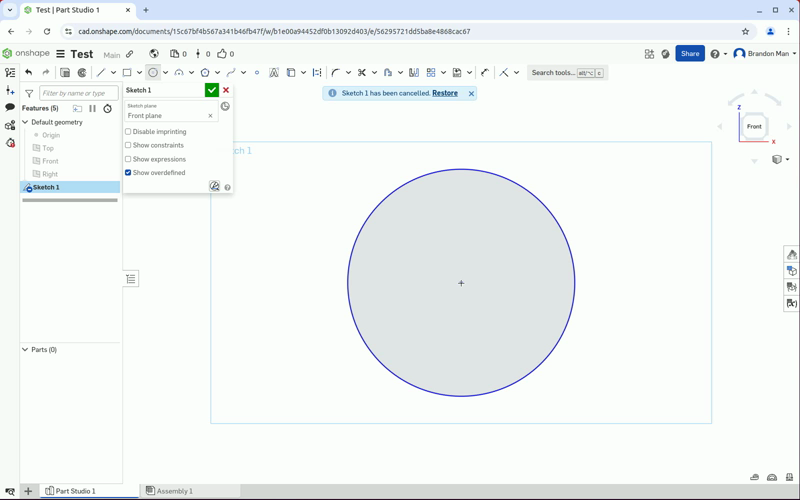
key_up(shift)
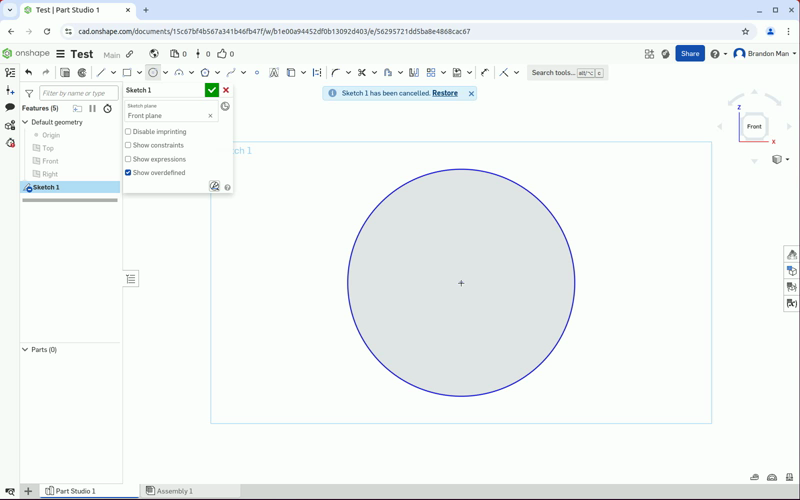
mouse_move(555, 282)
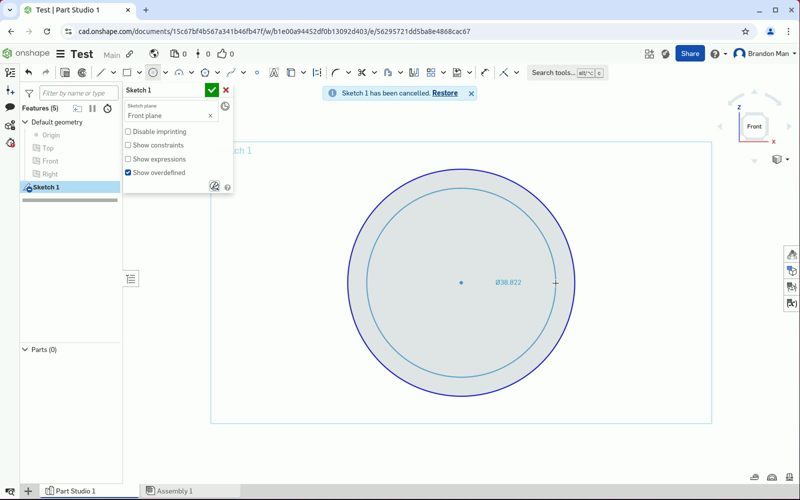
click(555, 282)
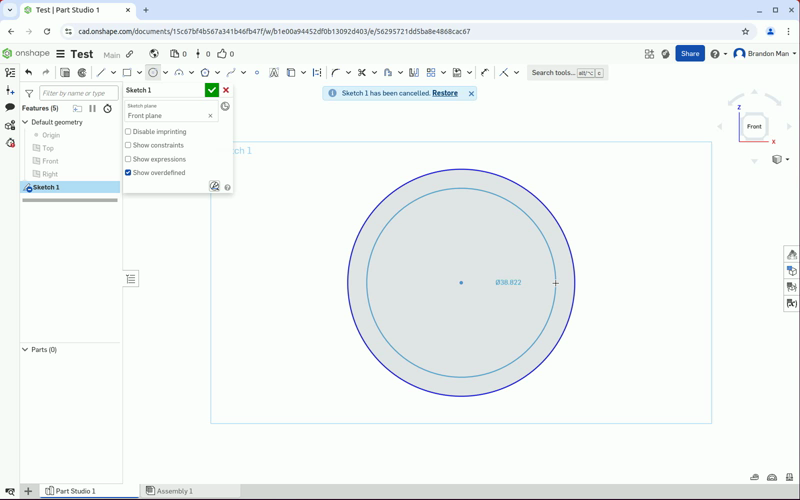
key(esc)
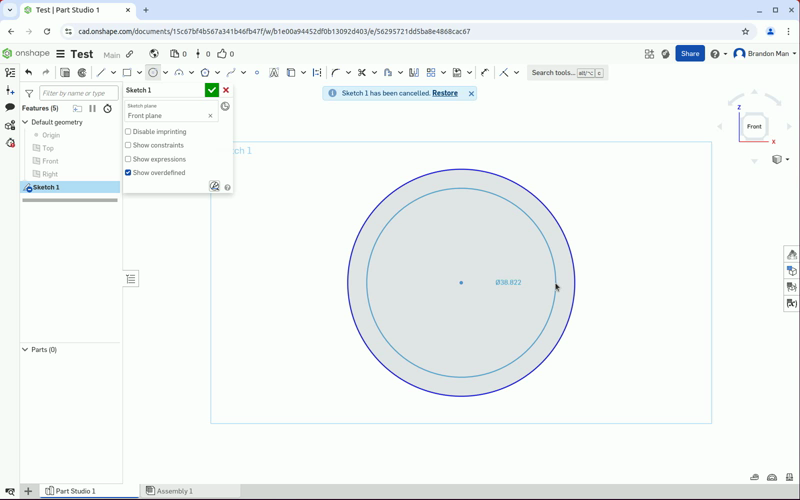
mouse_move(357, 280)
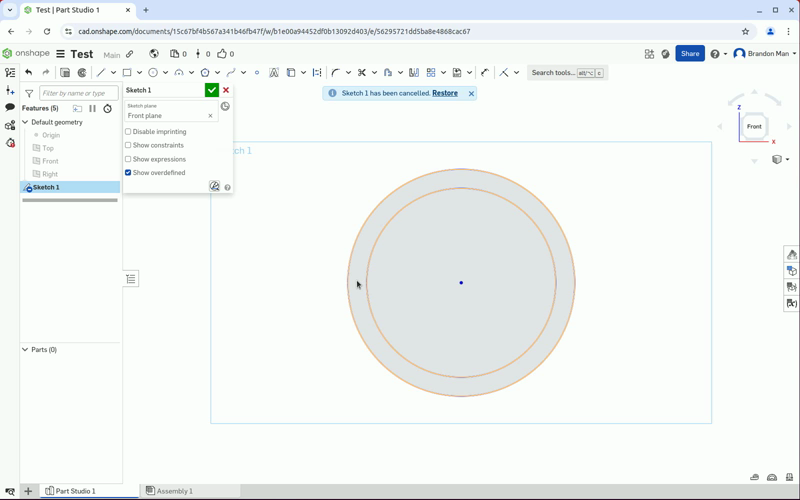
click(357, 280)
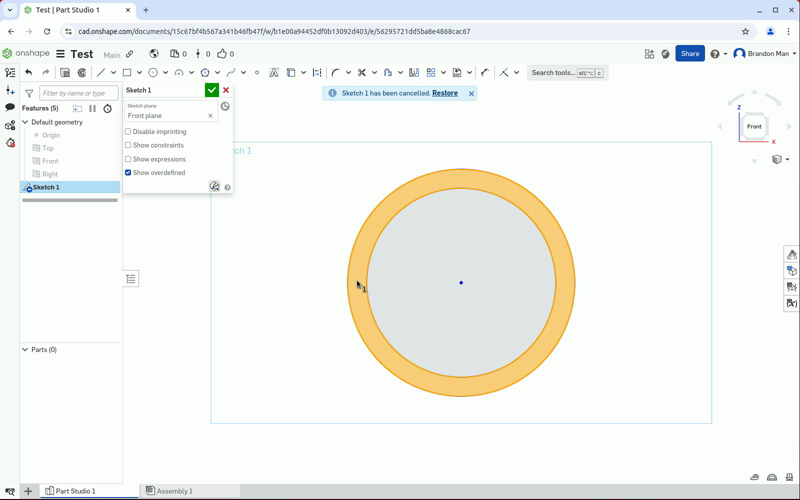
mouse_move(73, 352)
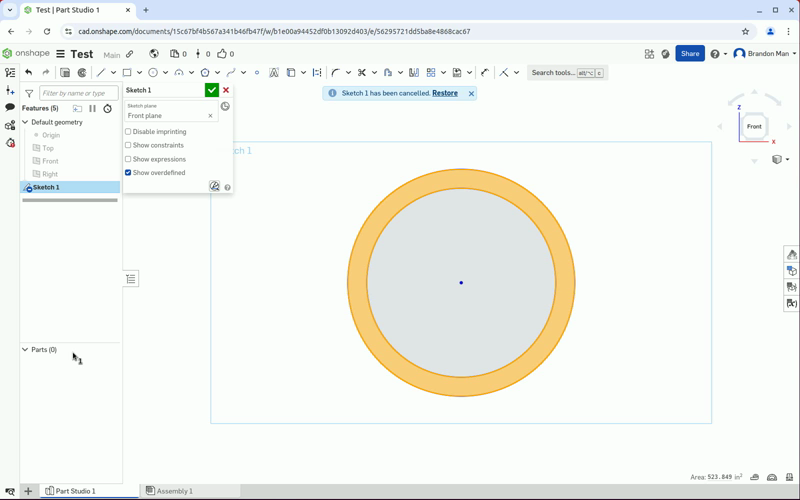
key(shift+y)
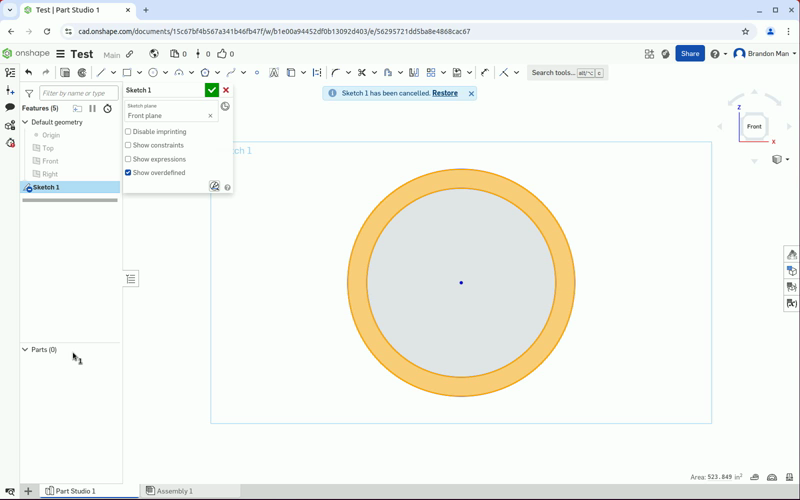
key(shift+e)
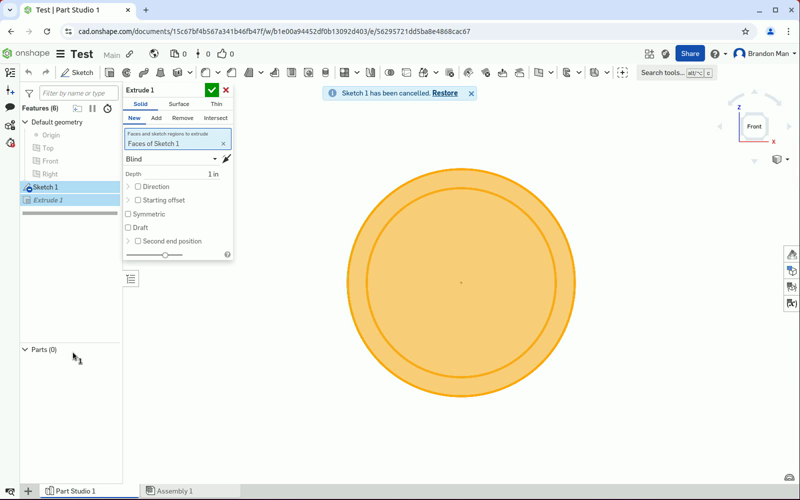
mouse_move(143, 106)
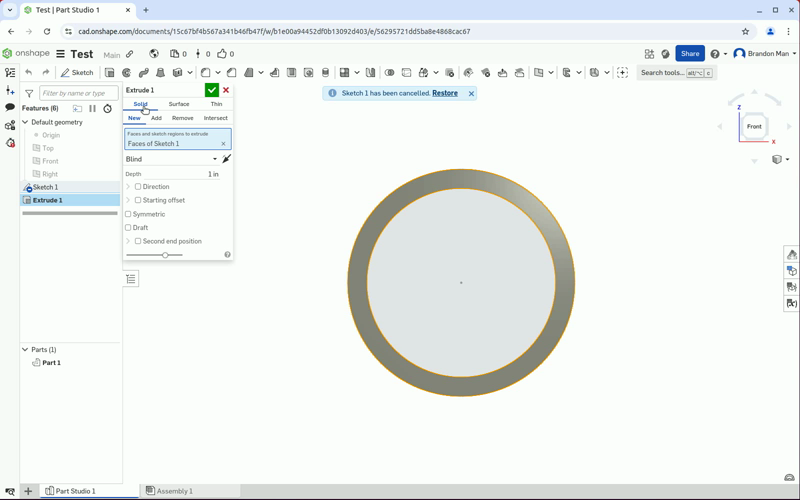
click(143, 106)
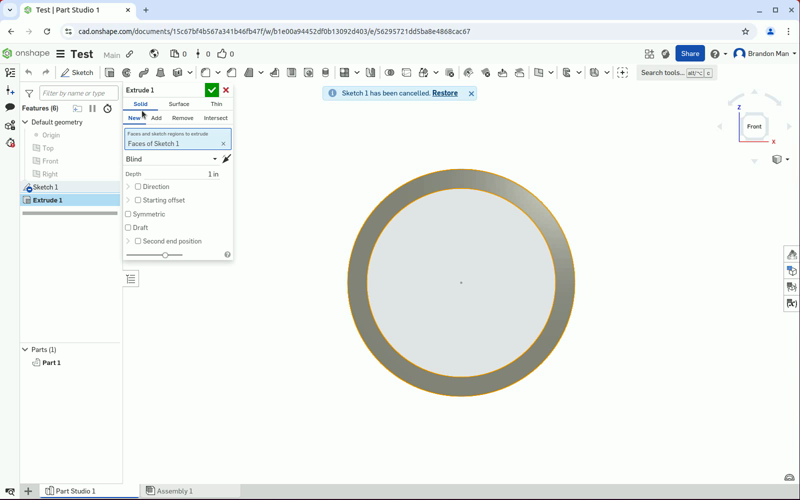
mouse_move(137, 120)
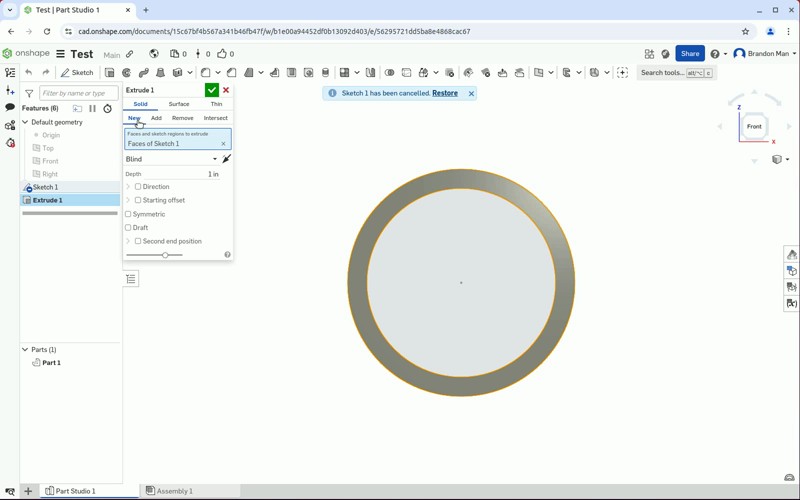
click(137, 120)
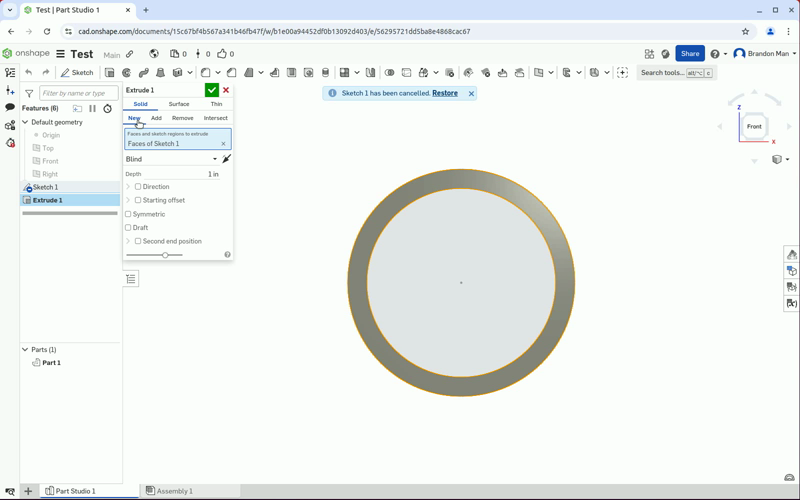
key(tab, 4)
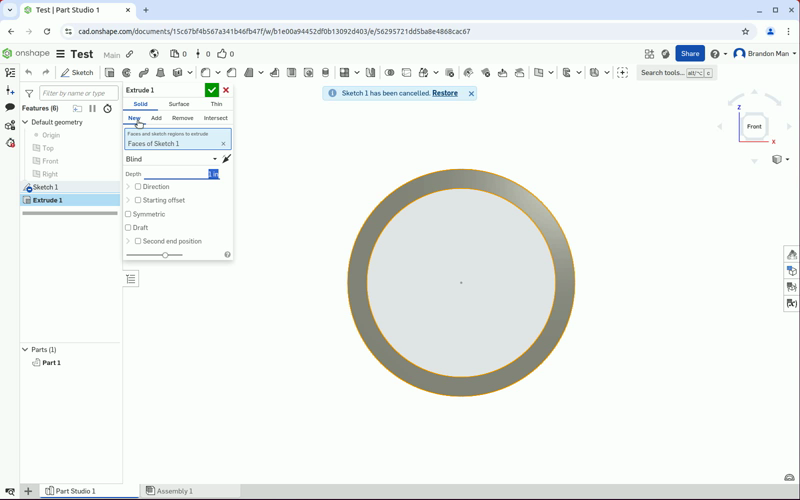
text(6.981)
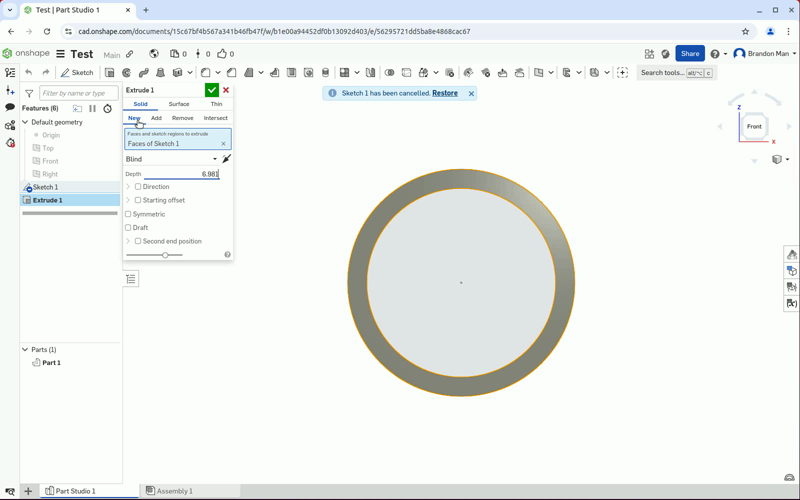
key(enter)
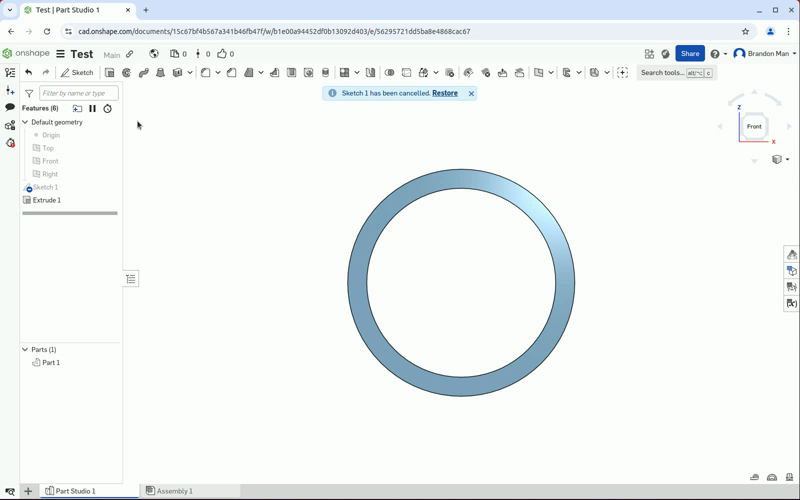
key(shift+h)
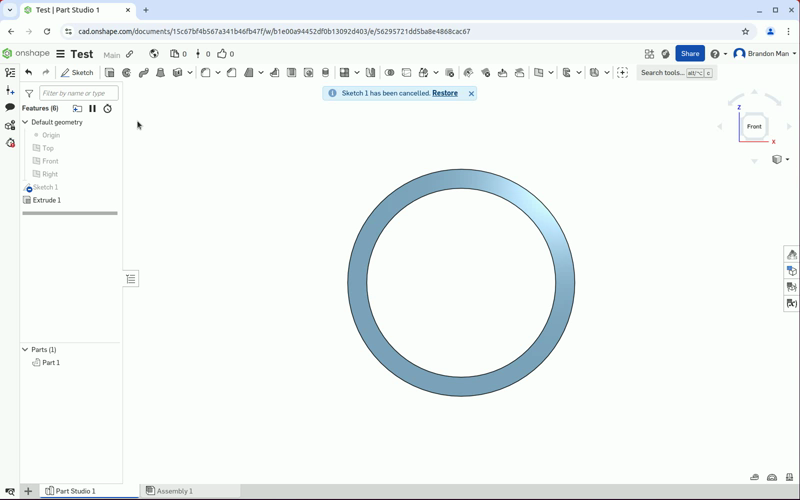
key(shift+h)
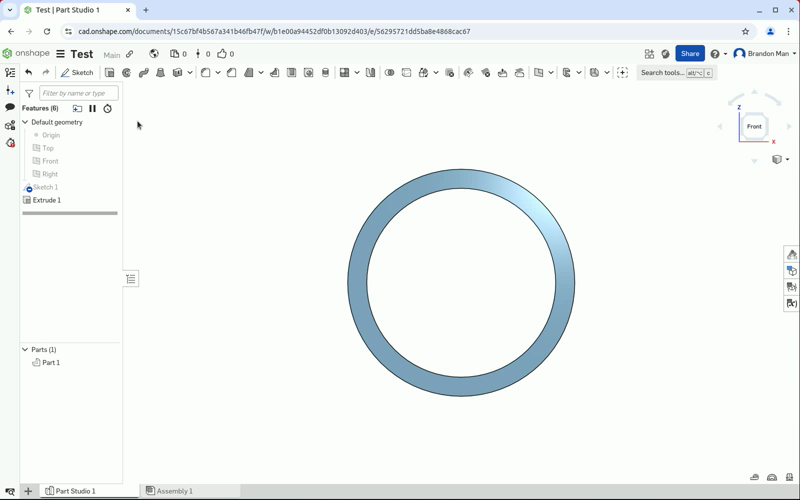
mouse_move(73, 189)
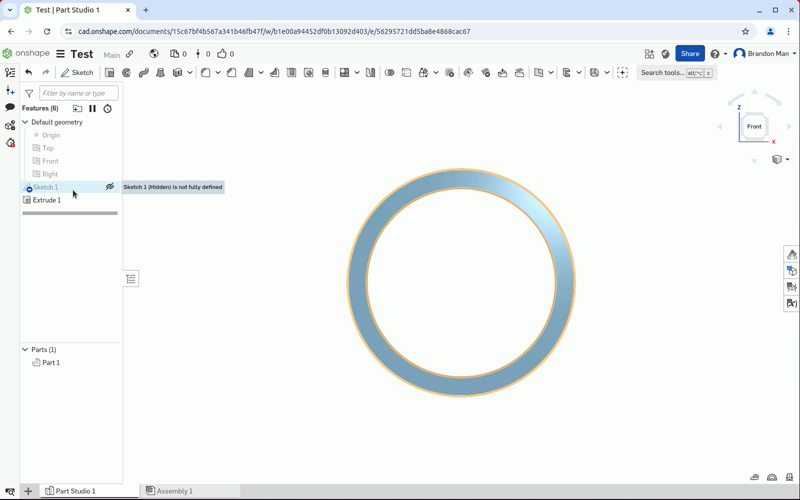
click(73, 189)
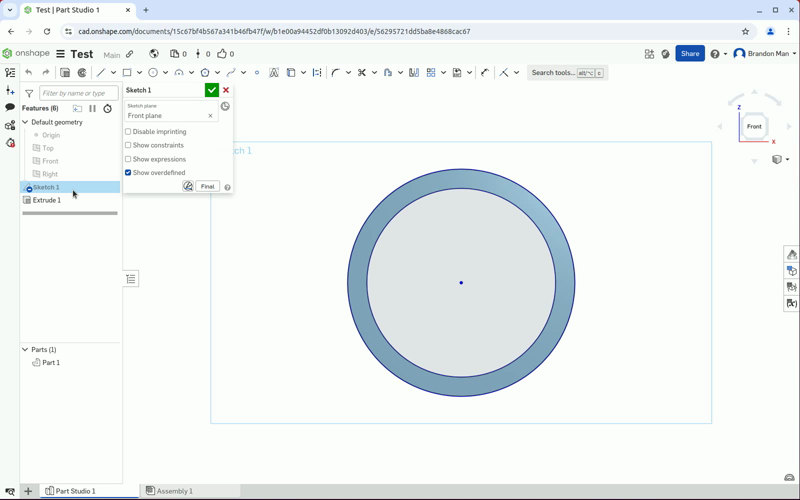
mouse_move(229, 92)
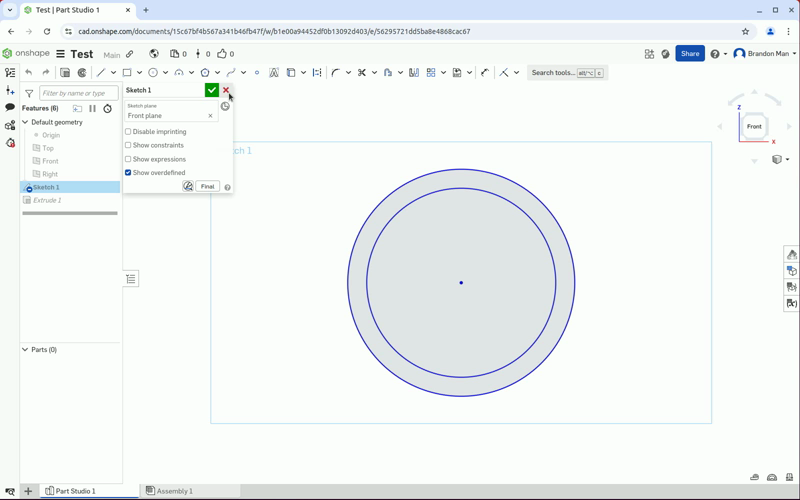
click(229, 92)
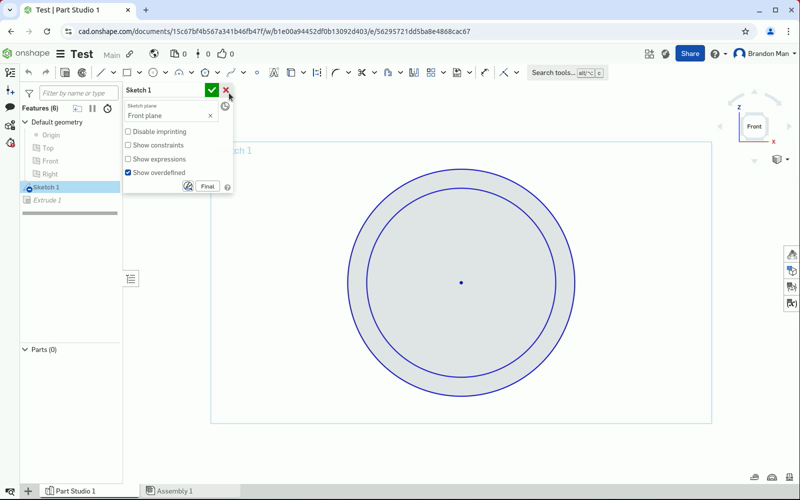
key(shift+s)
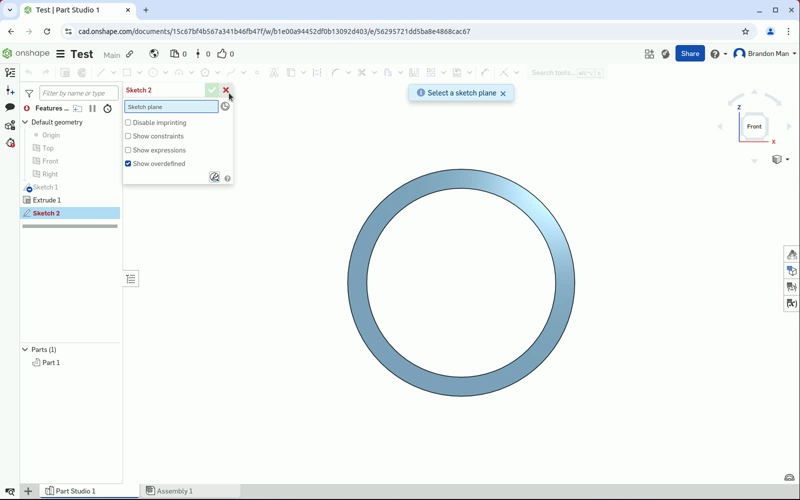
mouse_move(73, 163)
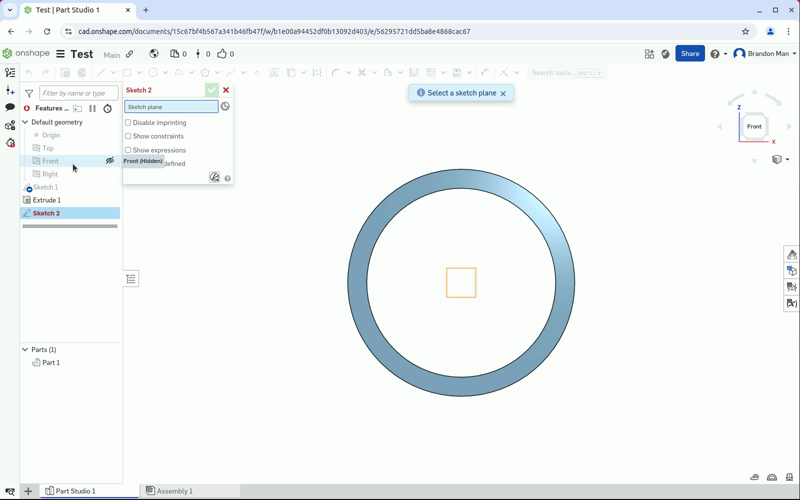
click(73, 163)
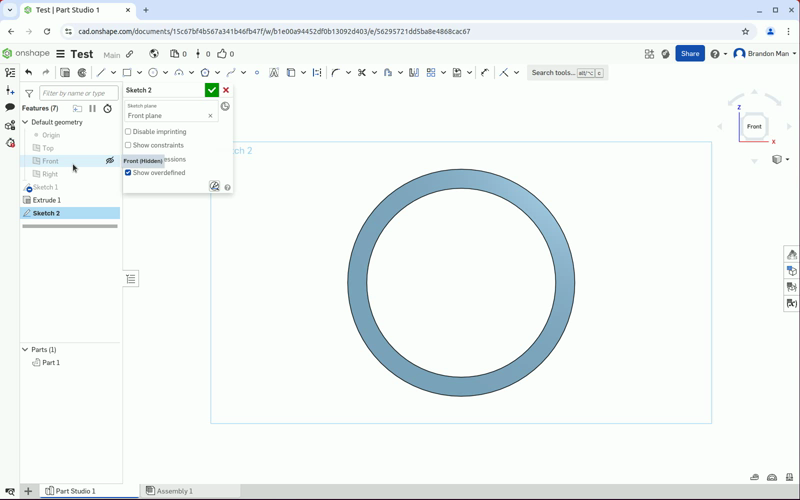
mouse_move(73, 352)
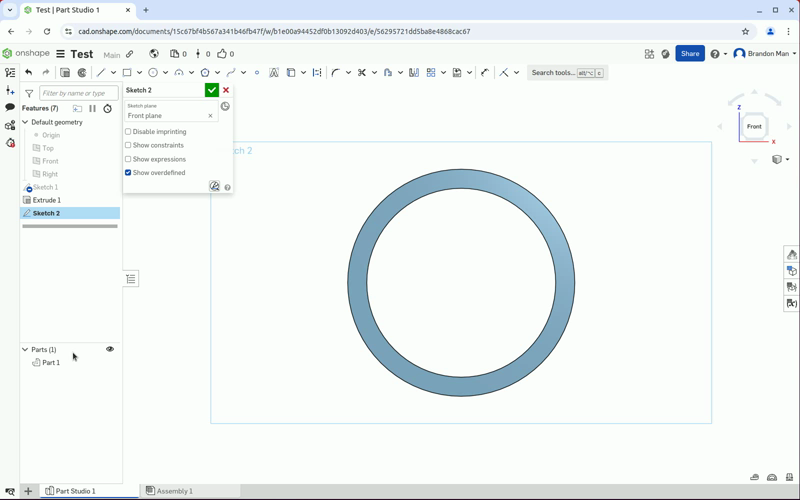
key(y)
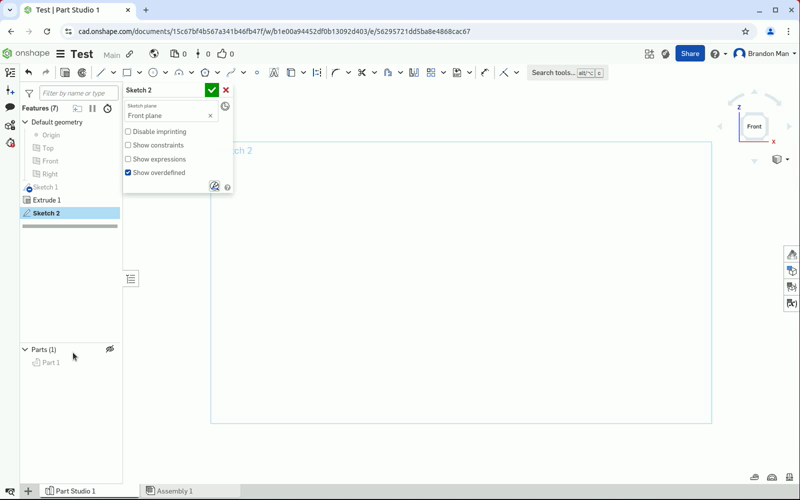
key(a)
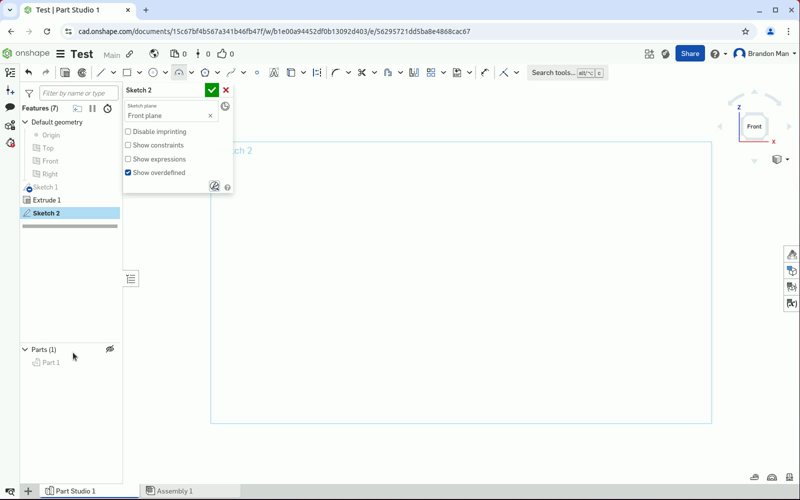
key_down(shift)
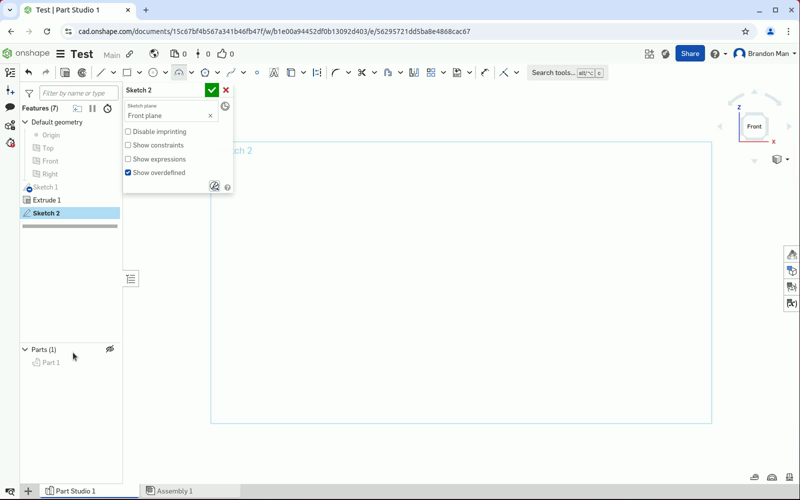
mouse_move(458, 254)
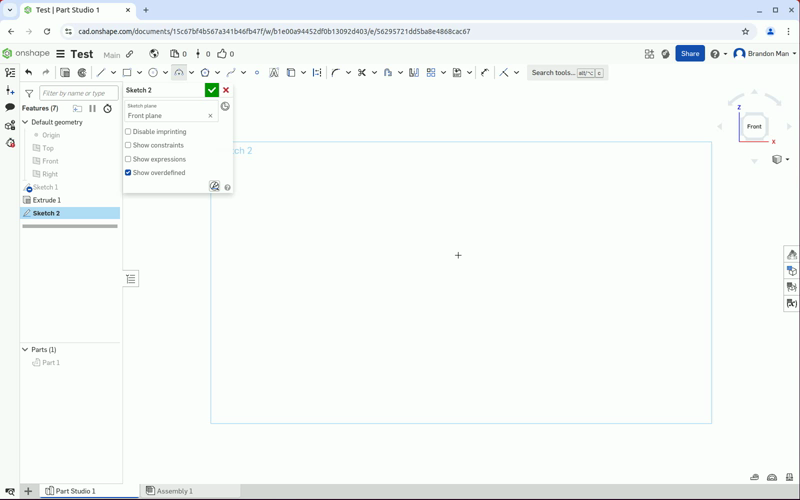
click(458, 254)
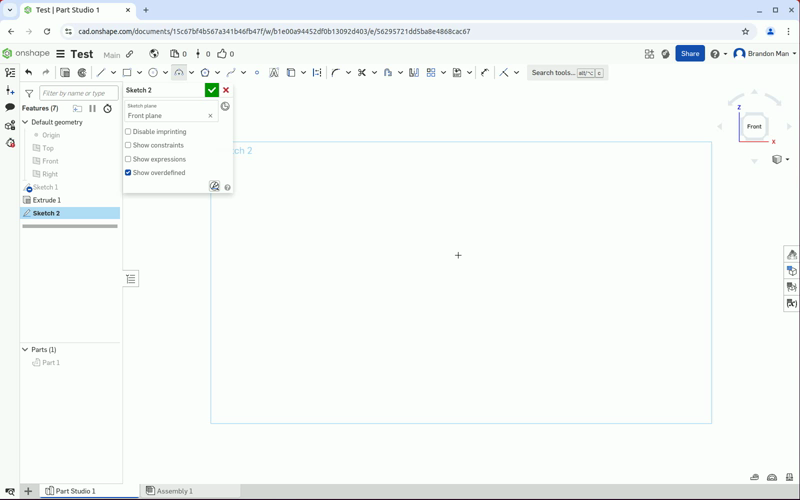
key_up(shift)
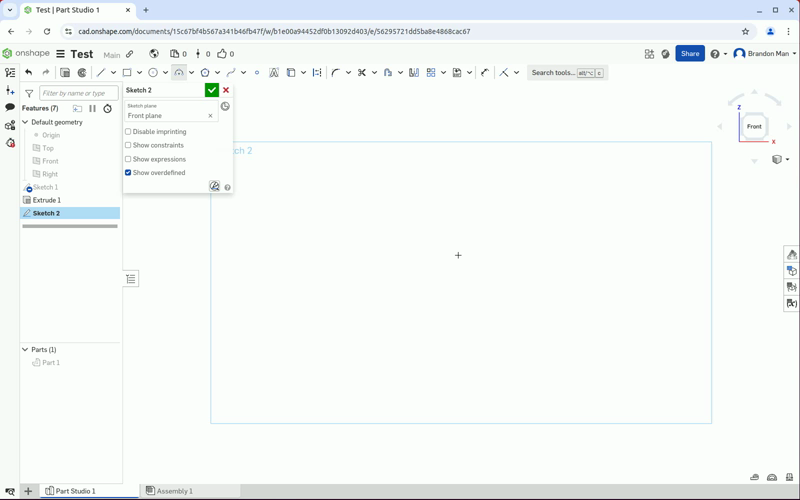
key_down(shift)
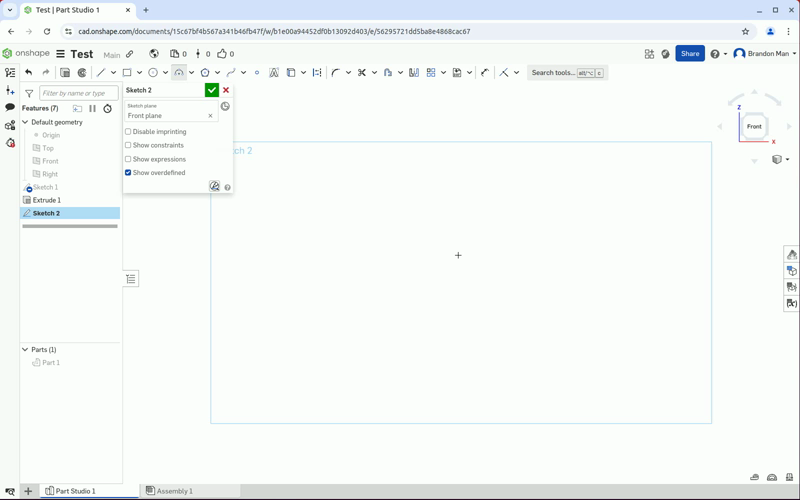
mouse_move(462, 254)
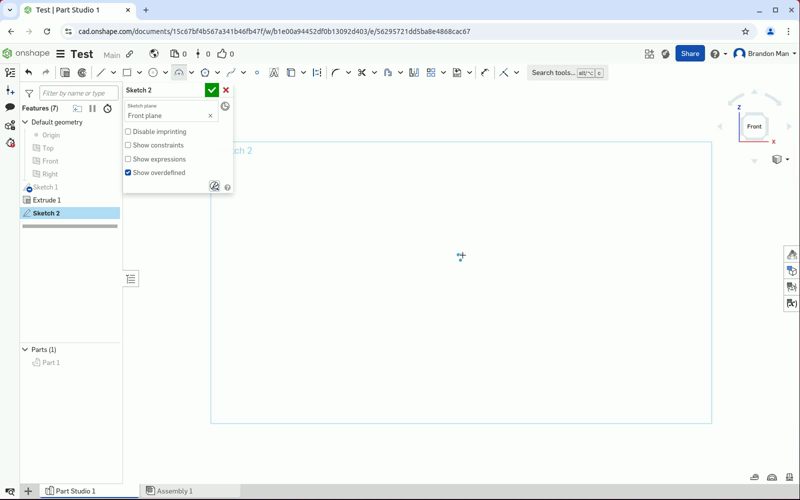
scroll(6)
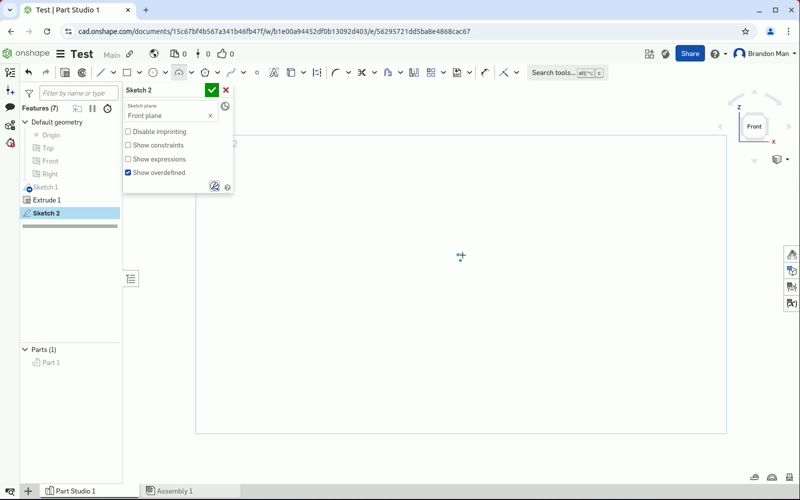
scroll(6)
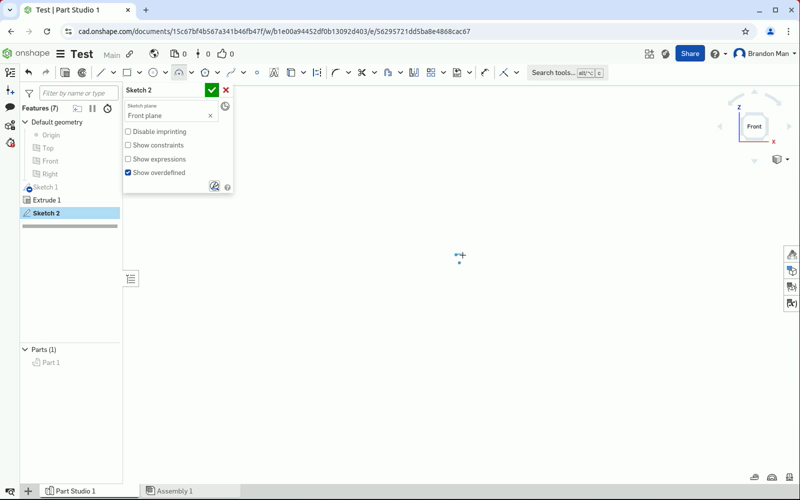
scroll(6)
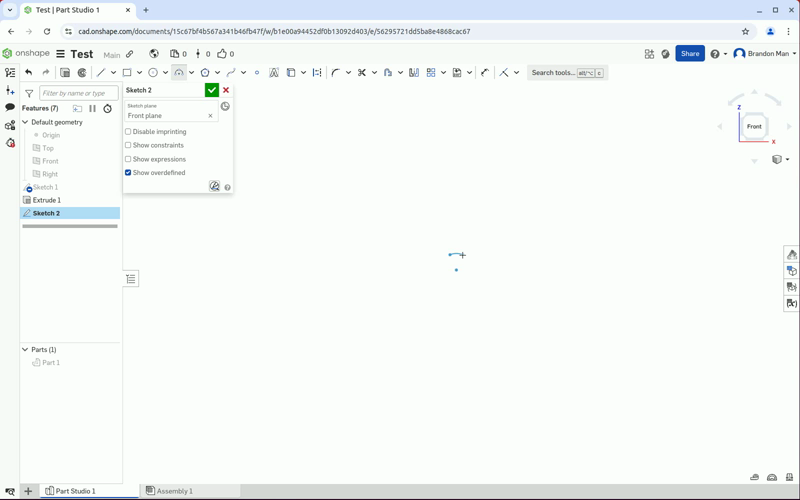
scroll(6)
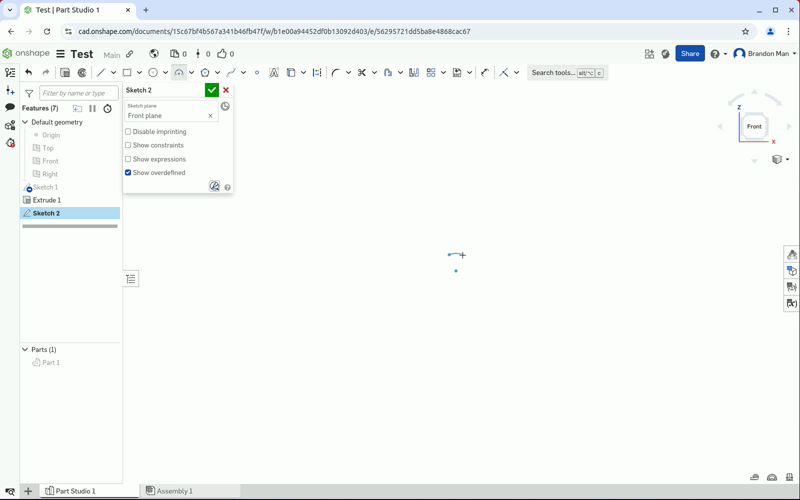
scroll(6)
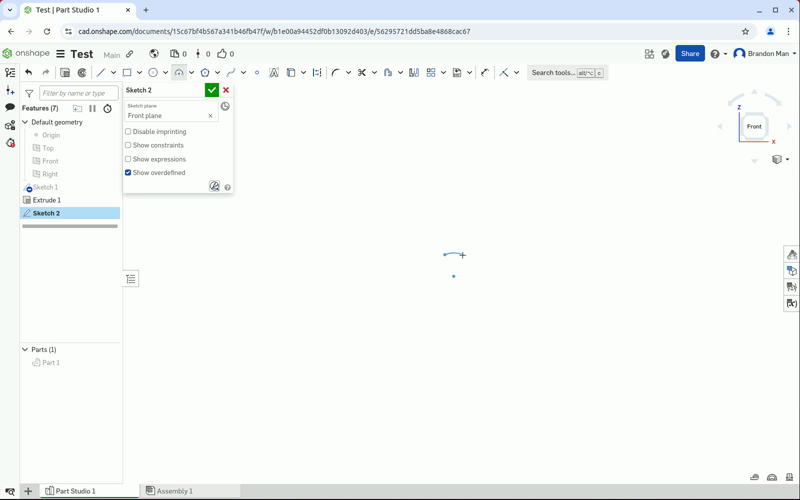
scroll(6)
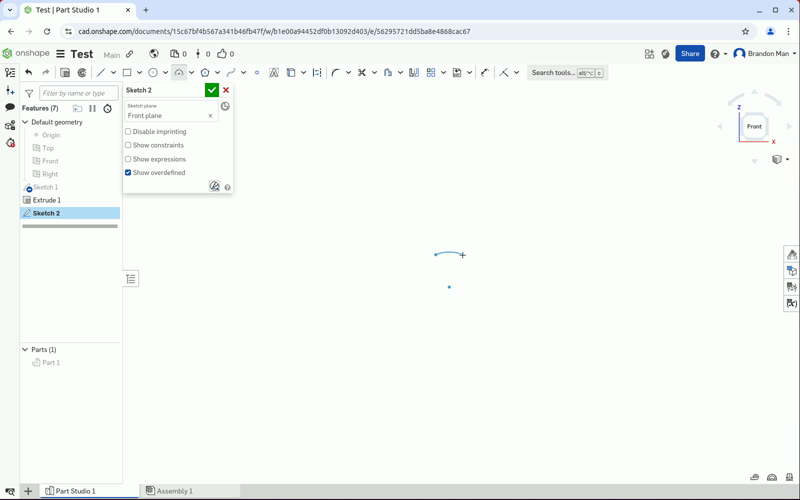
scroll(6)
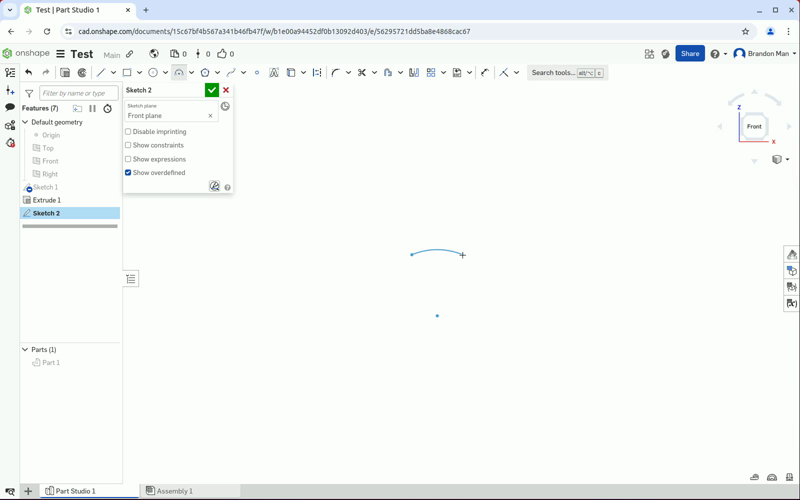
click(462, 254)
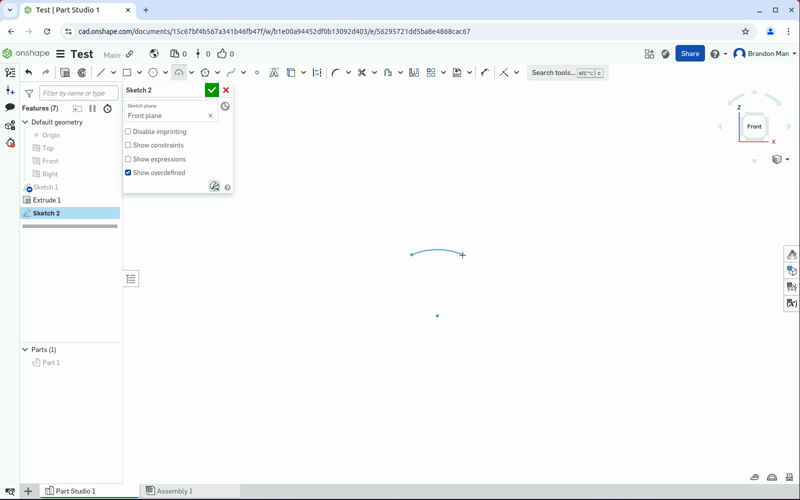
scroll(-6)
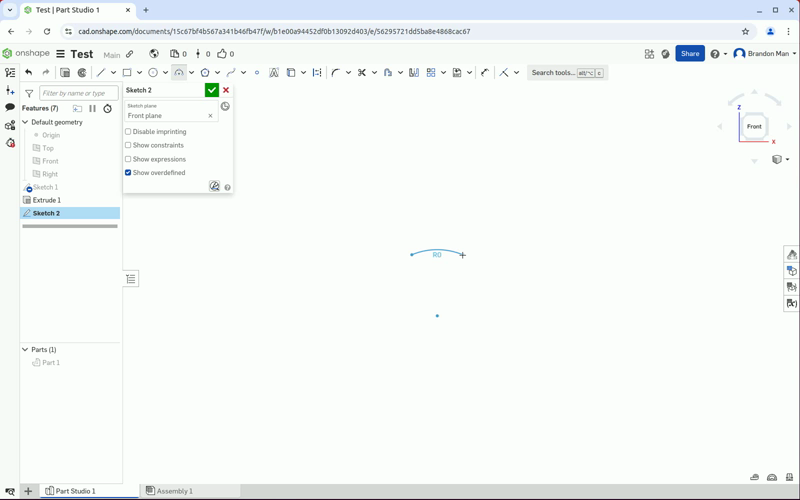
scroll(-6)
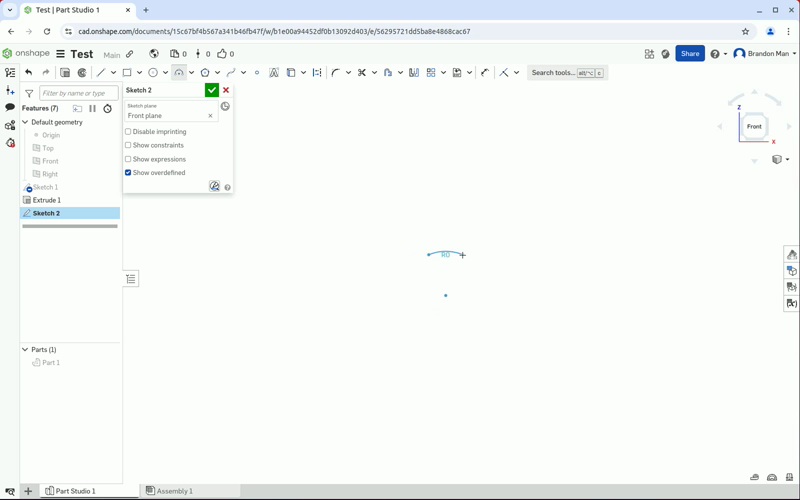
scroll(-6)
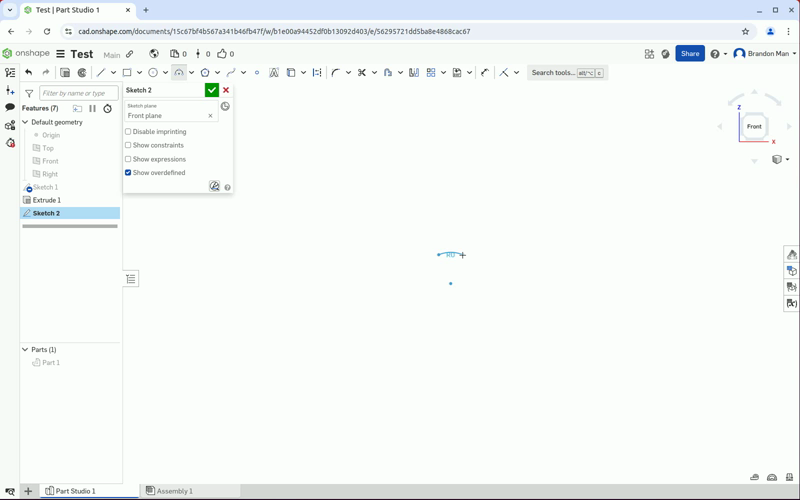
scroll(-6)
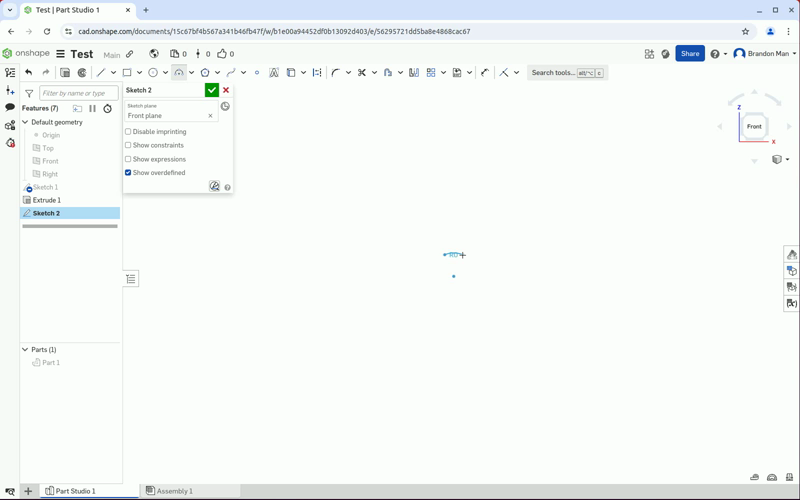
scroll(-6)
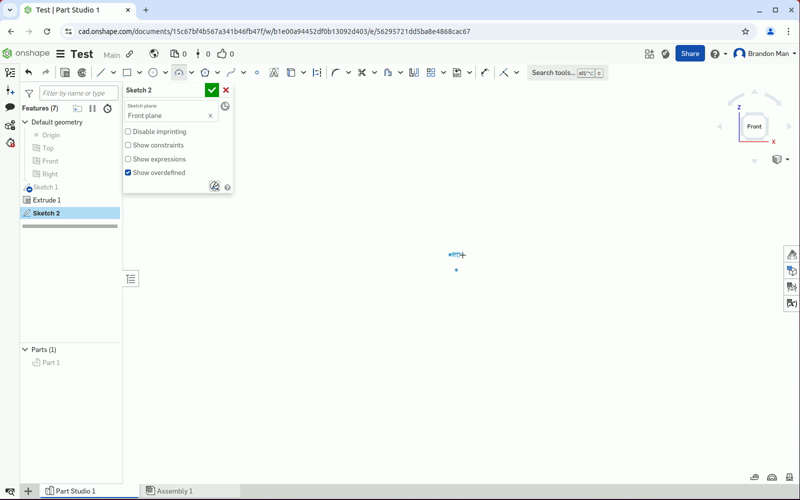
scroll(-6)
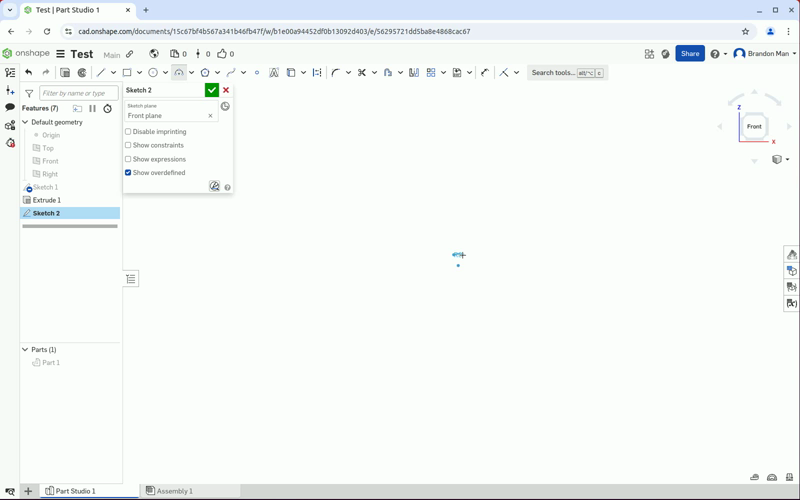
scroll(-6)
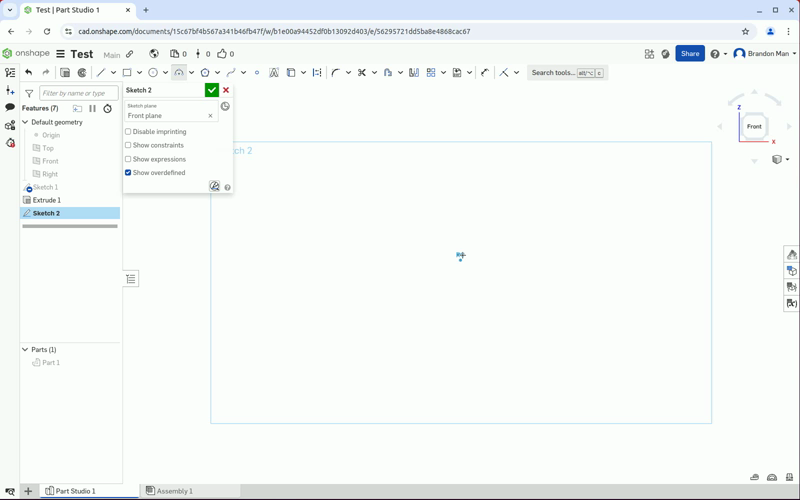
mouse_move(460, 255)
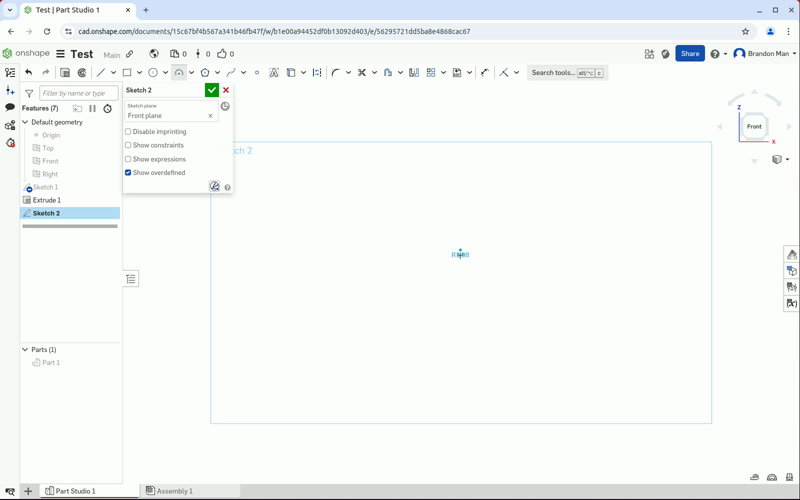
scroll(6)
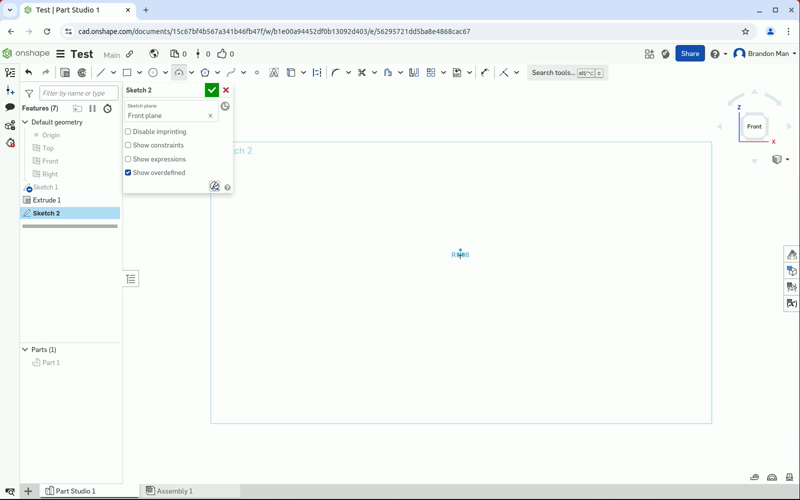
scroll(6)
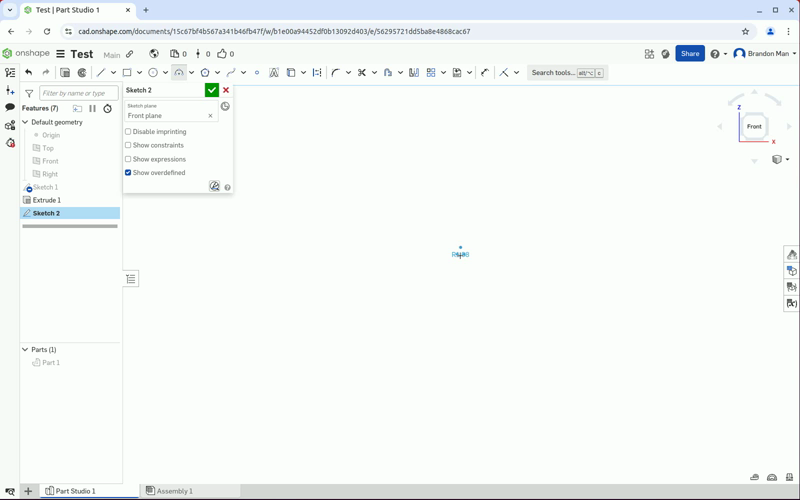
scroll(6)
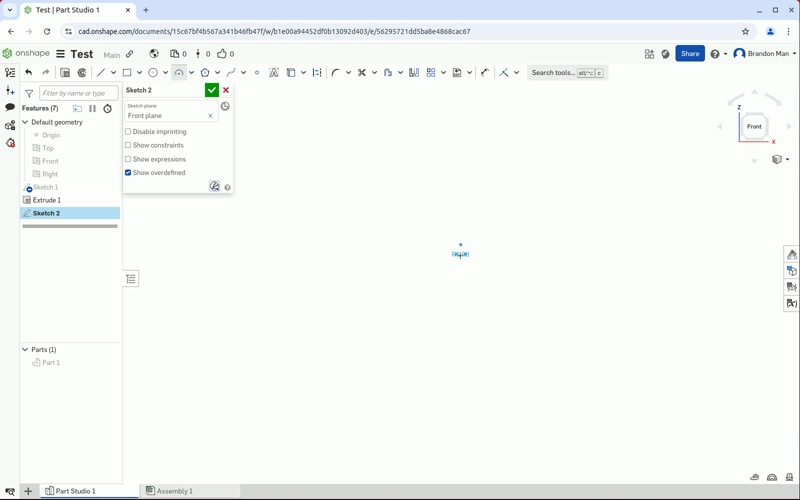
scroll(6)
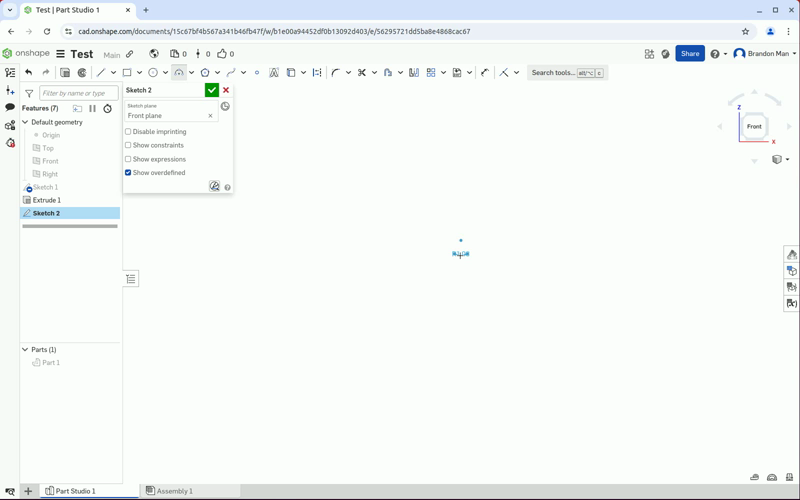
scroll(6)
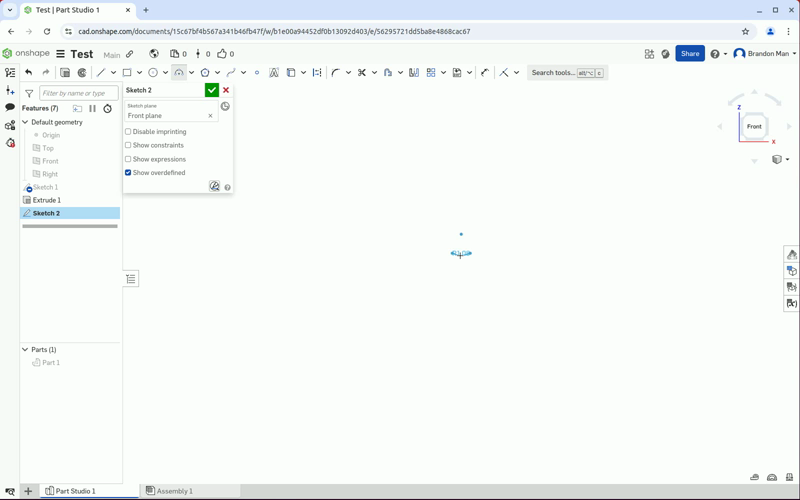
scroll(6)
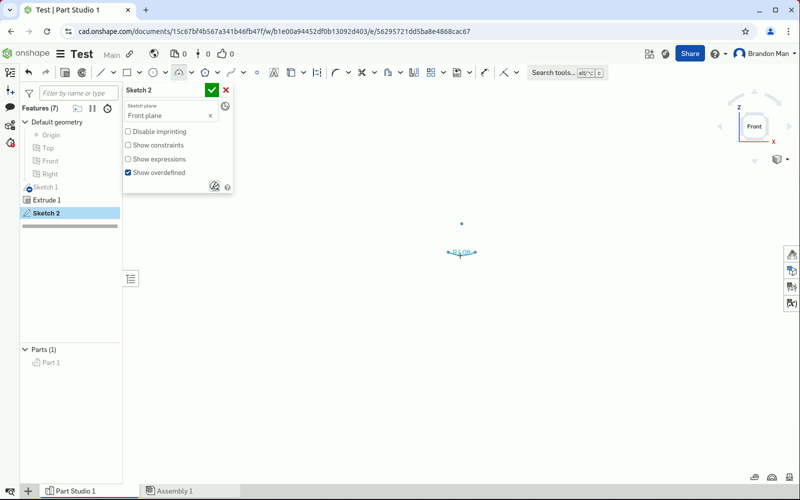
scroll(6)
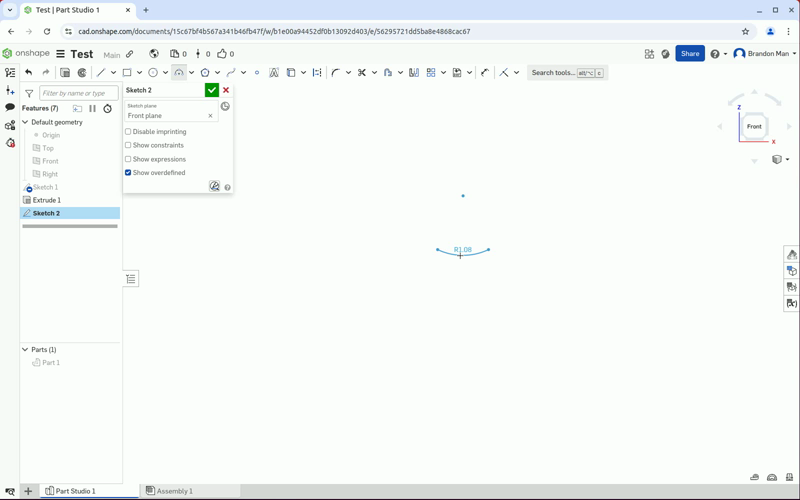
click(460, 255)
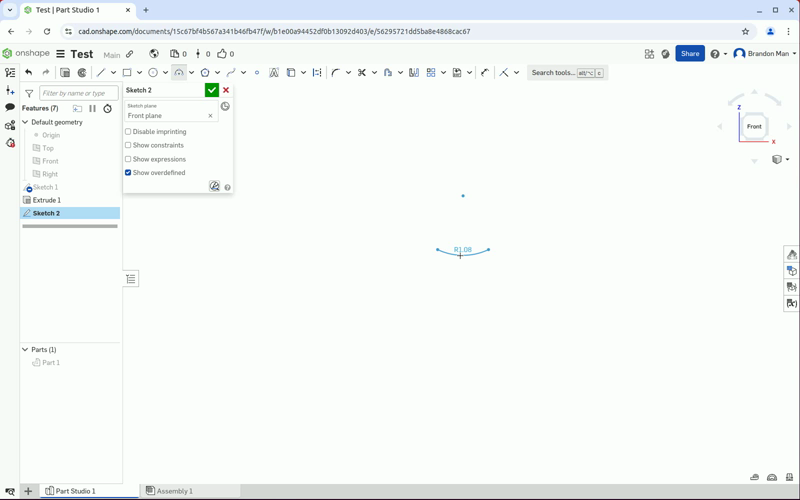
scroll(-6)
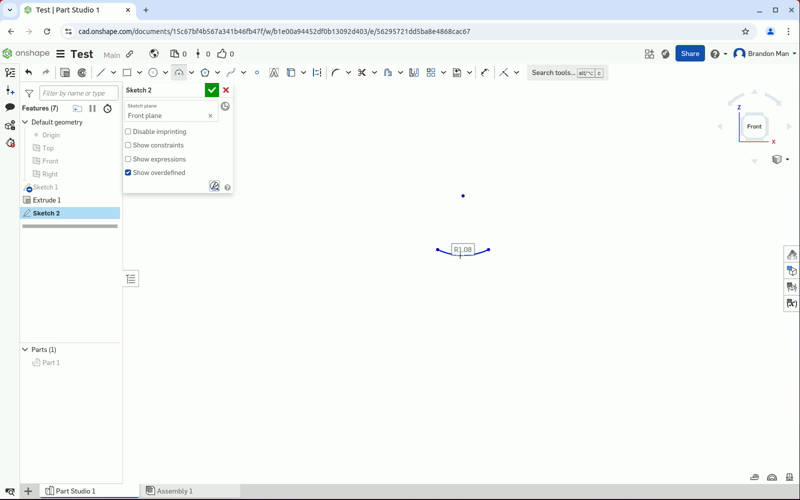
scroll(-6)
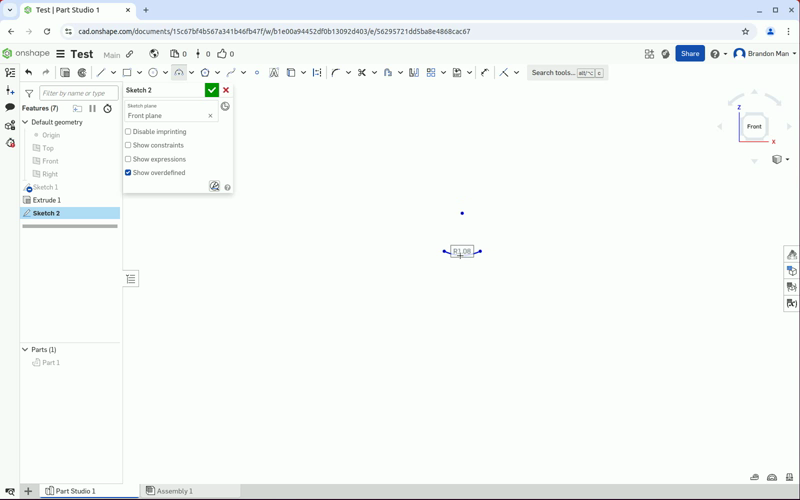
scroll(-6)
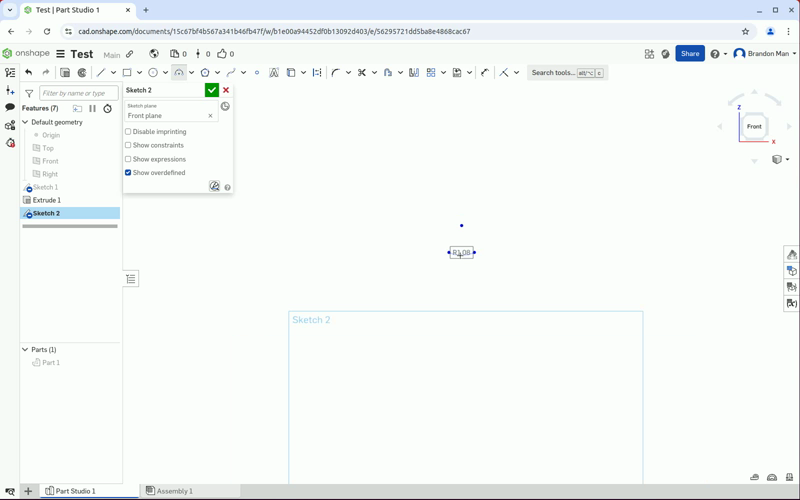
scroll(-6)
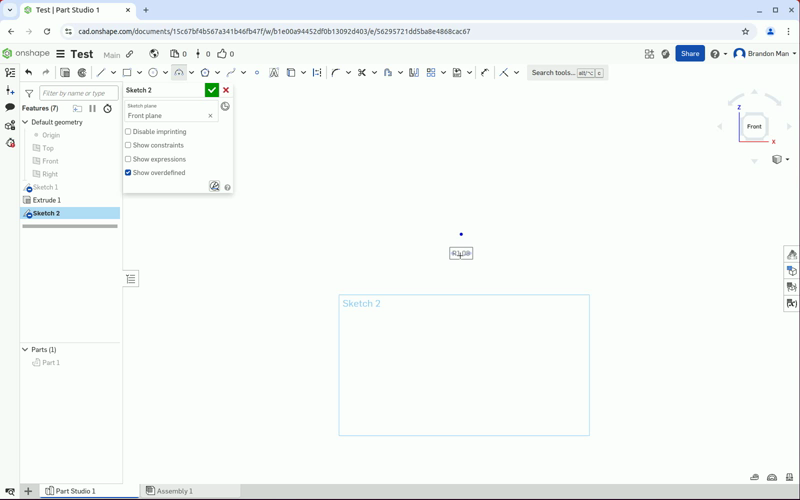
scroll(-6)
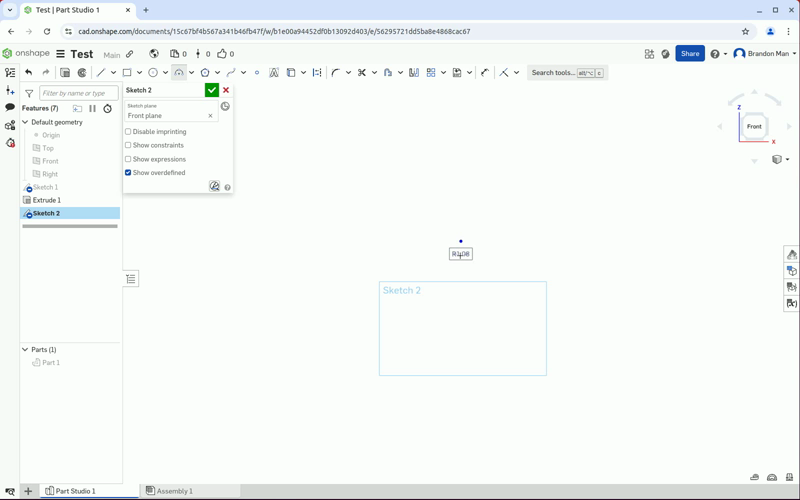
scroll(-6)
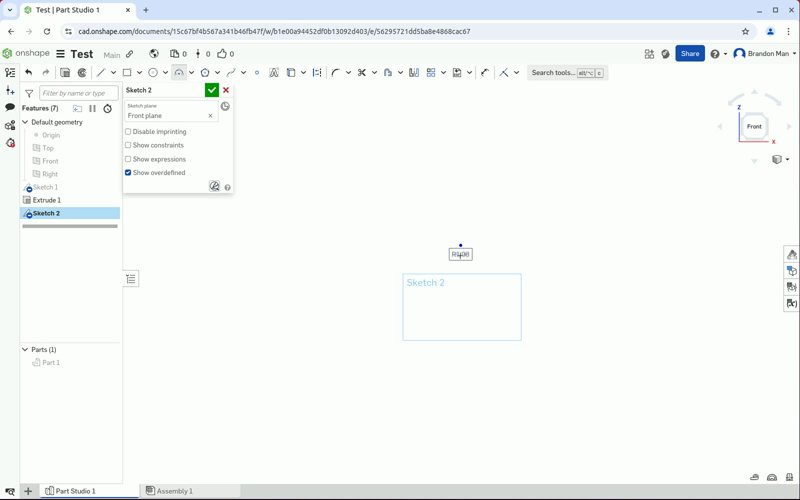
scroll(-6)
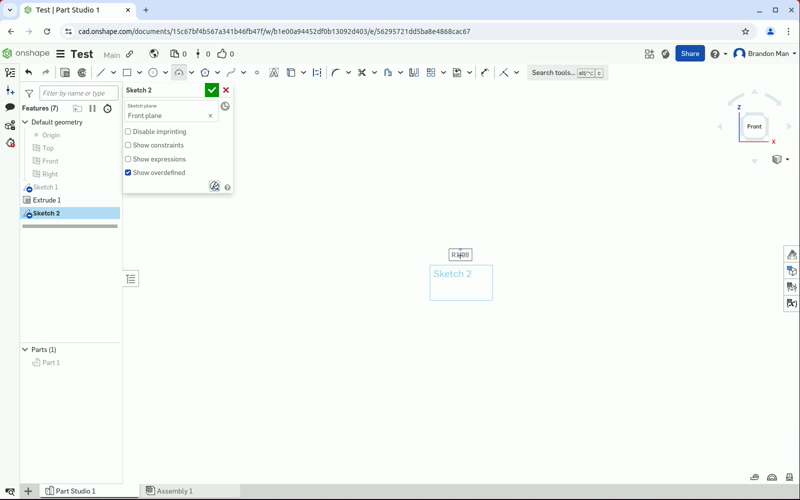
key_up(shift)
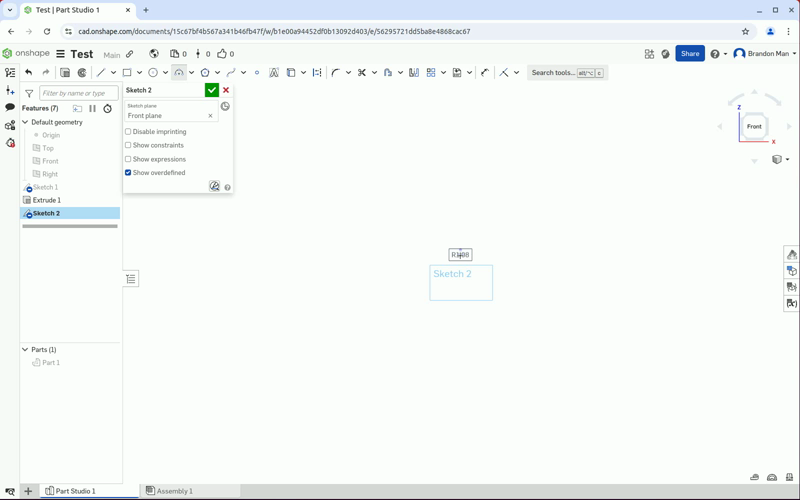
mouse_move(462, 254)
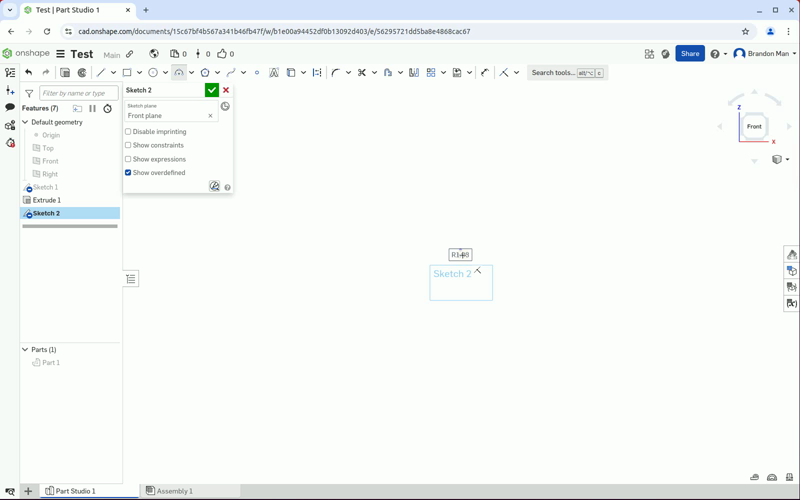
scroll(6)
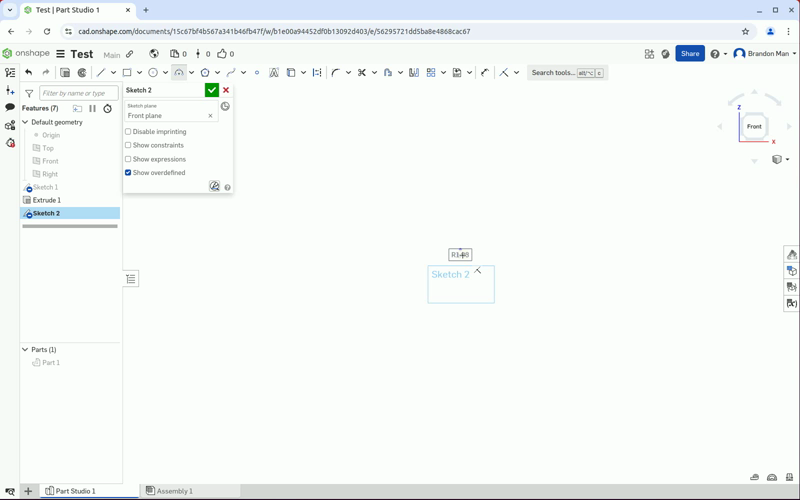
scroll(6)
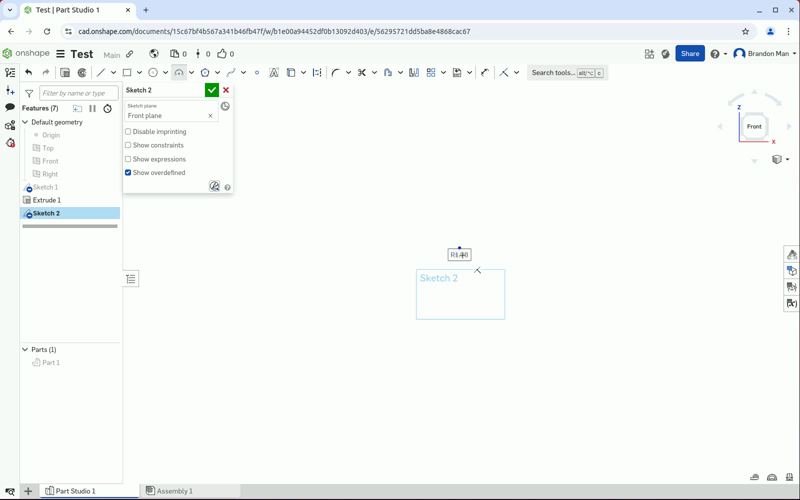
scroll(6)
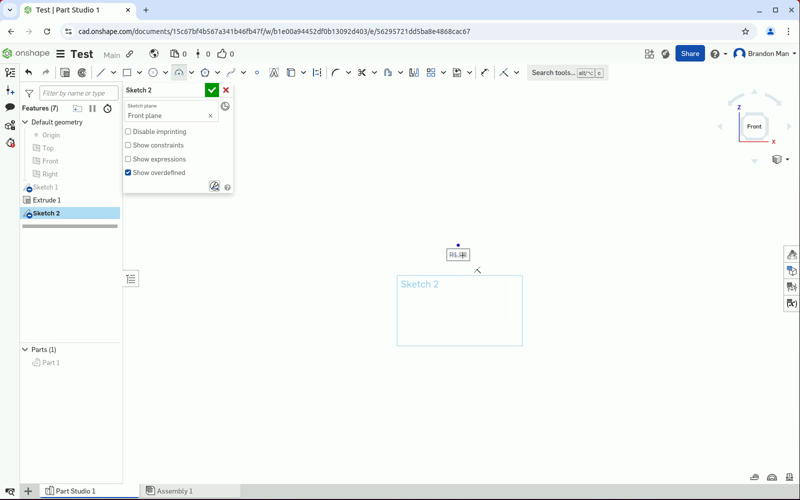
scroll(6)
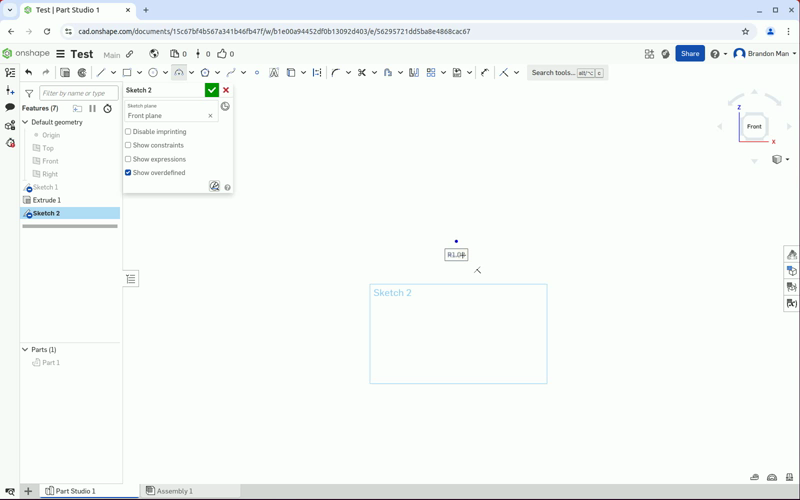
scroll(6)
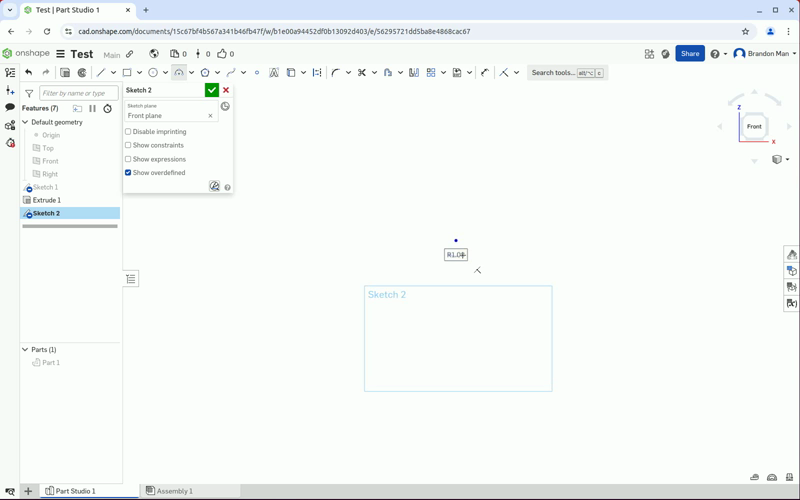
scroll(6)
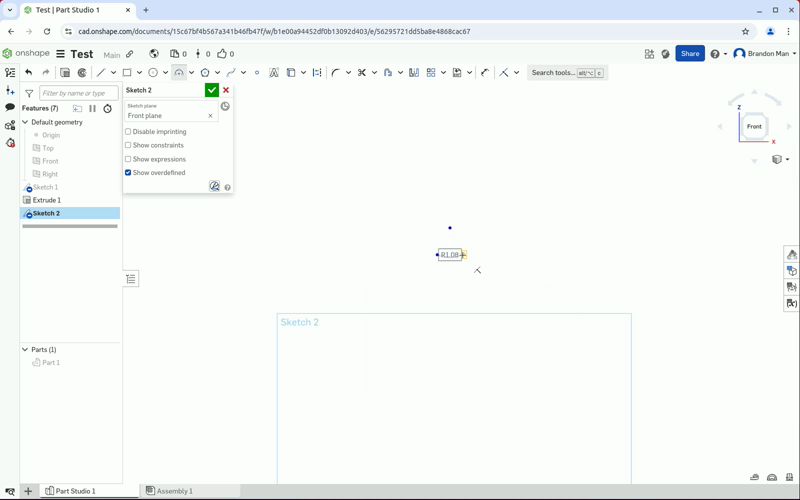
scroll(6)
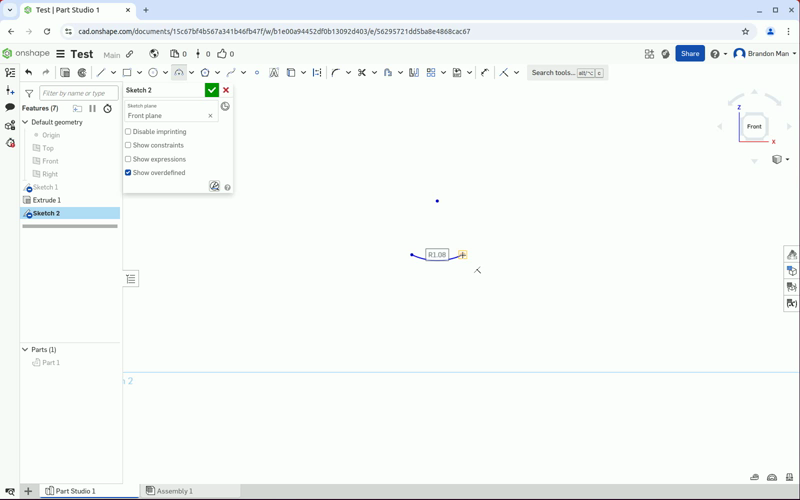
click(462, 254)
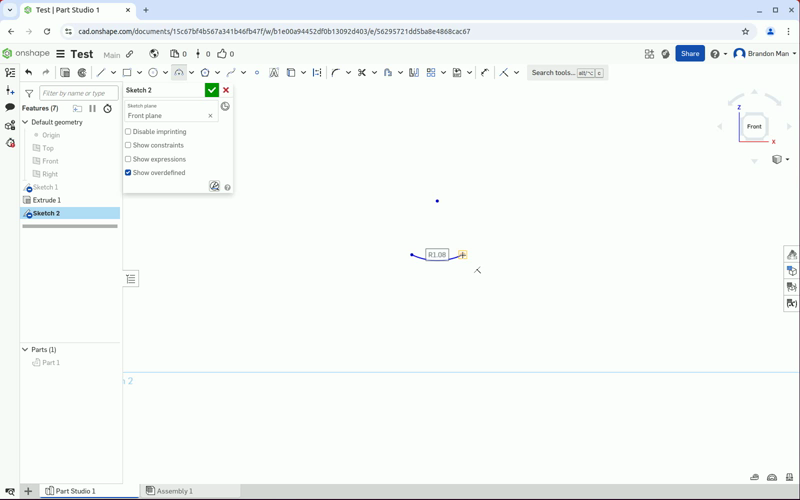
scroll(-6)
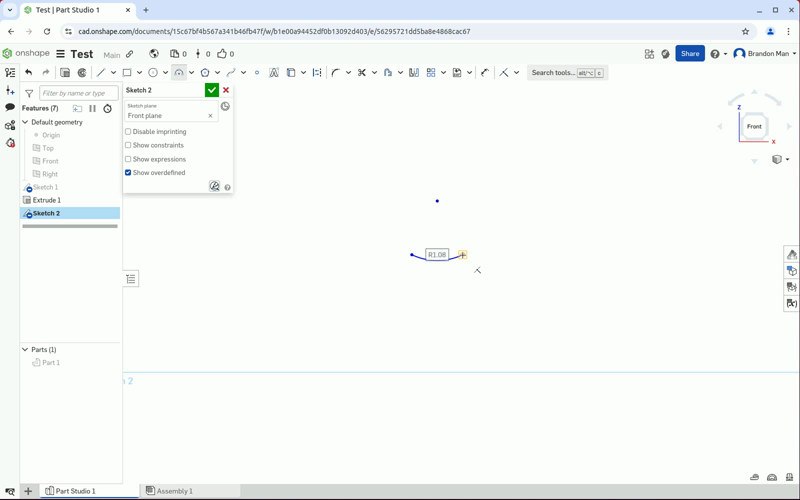
scroll(-6)
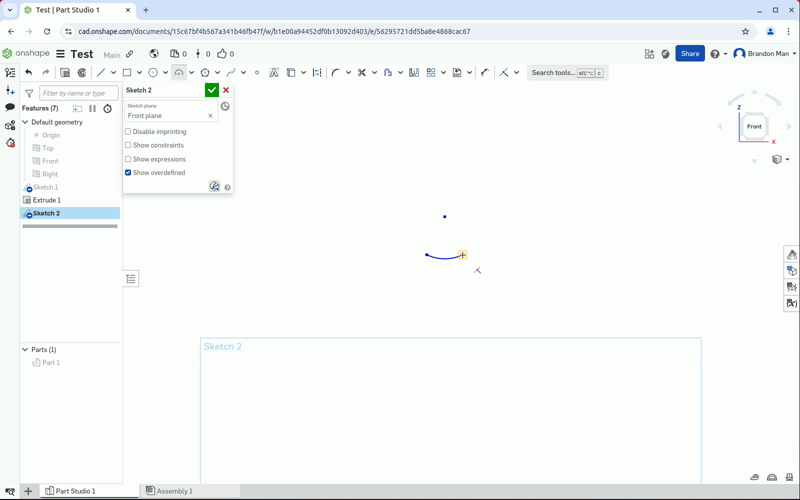
scroll(-6)
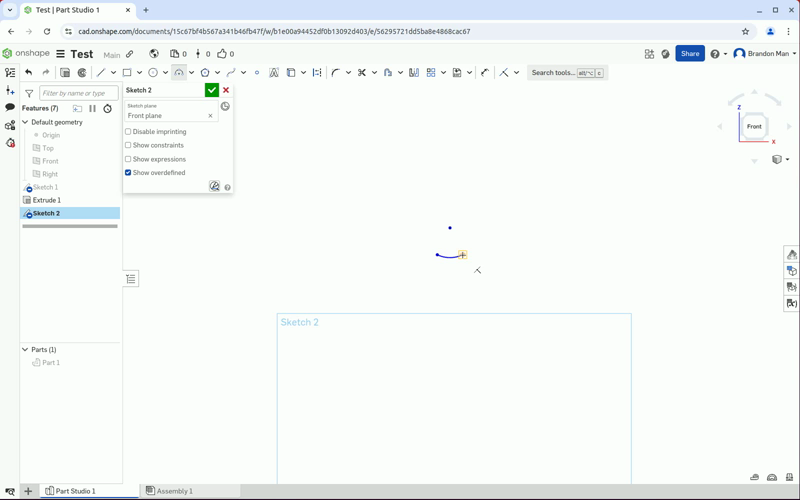
scroll(-6)
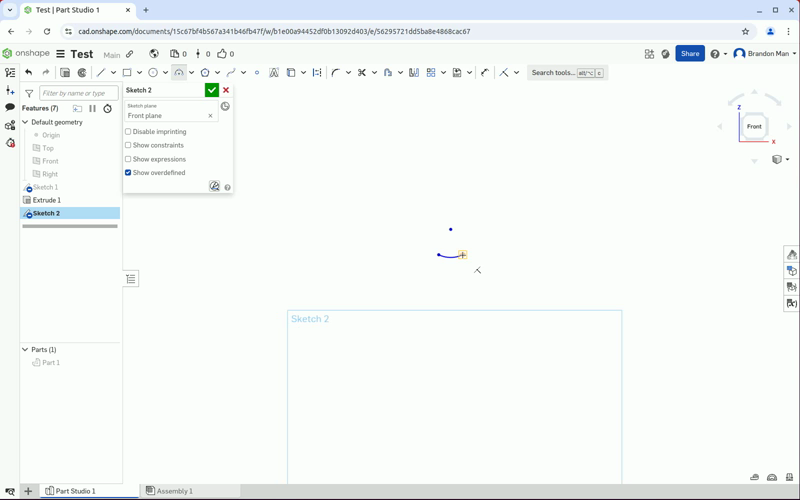
scroll(-6)
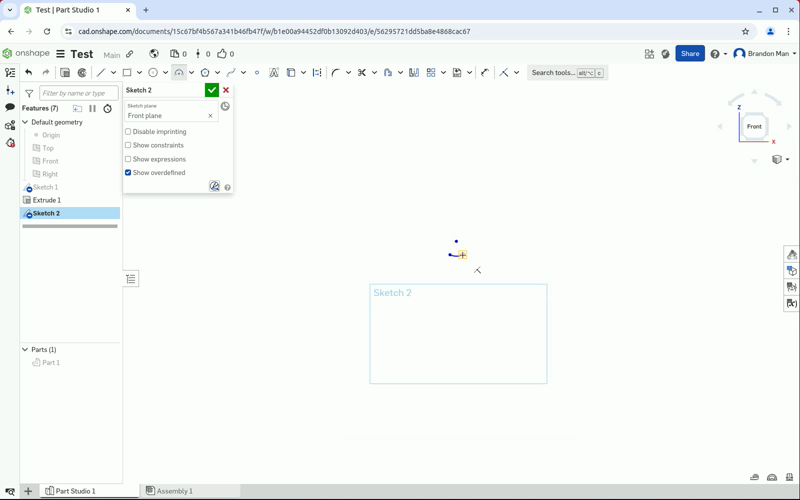
scroll(-6)
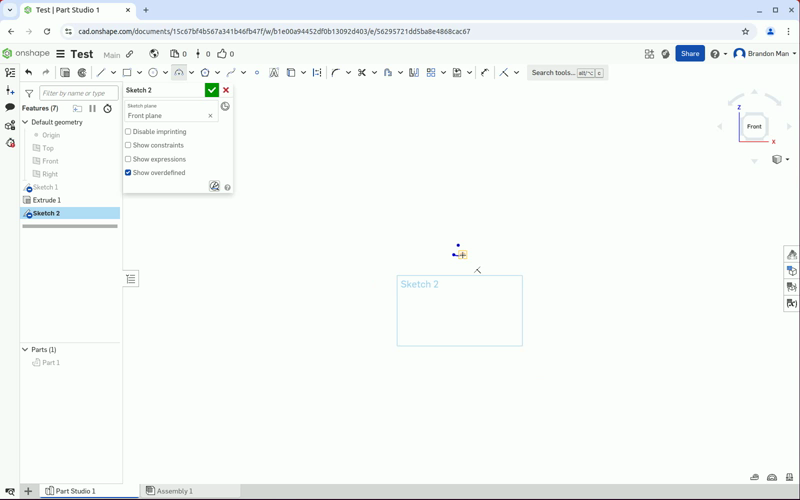
scroll(-6)
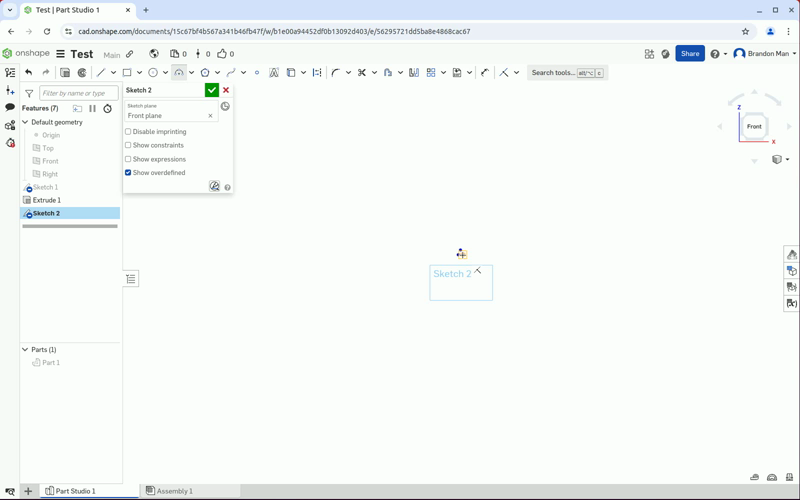
mouse_move(458, 254)
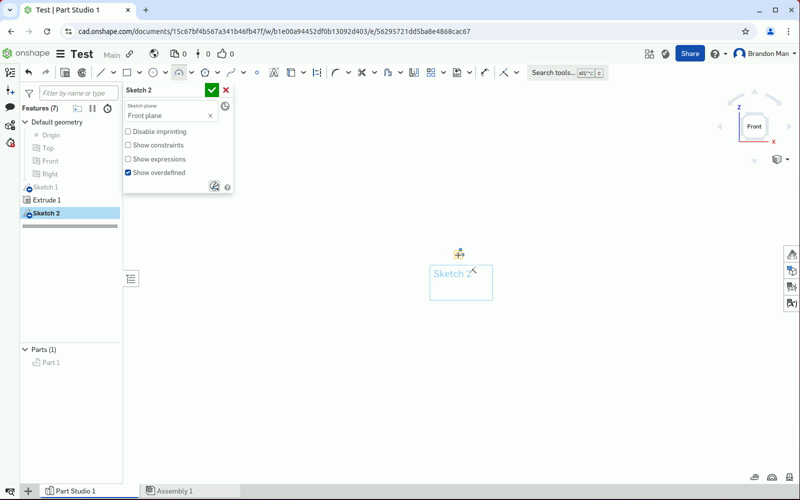
scroll(6)
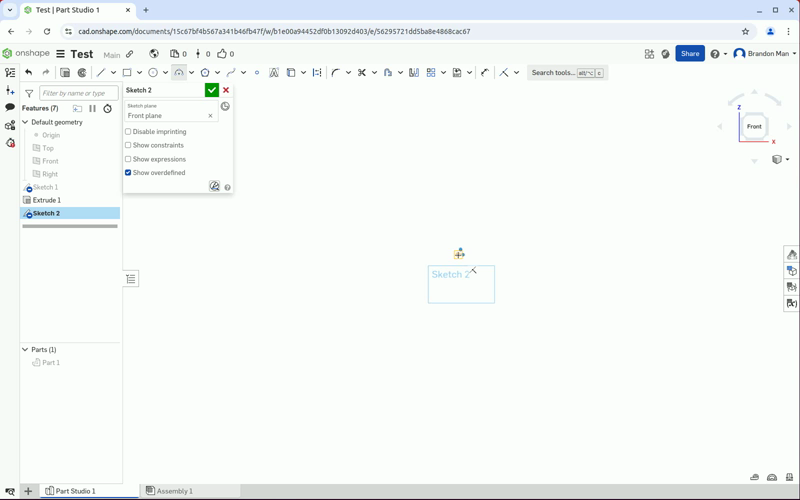
scroll(6)
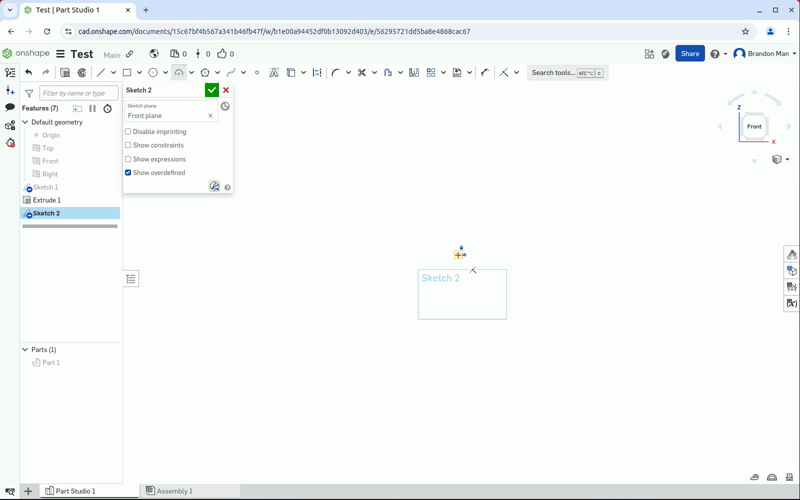
scroll(6)
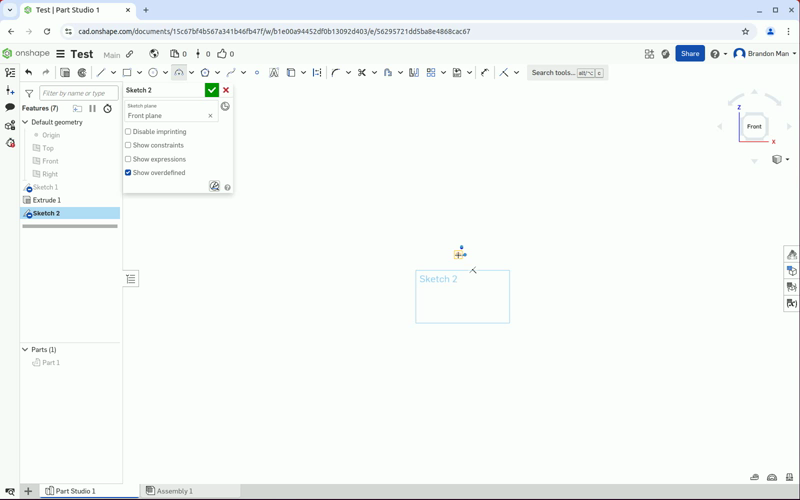
scroll(6)
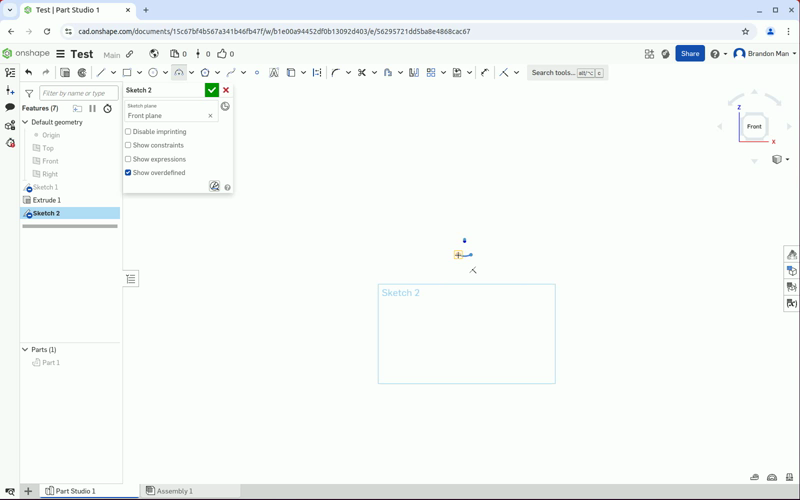
scroll(6)
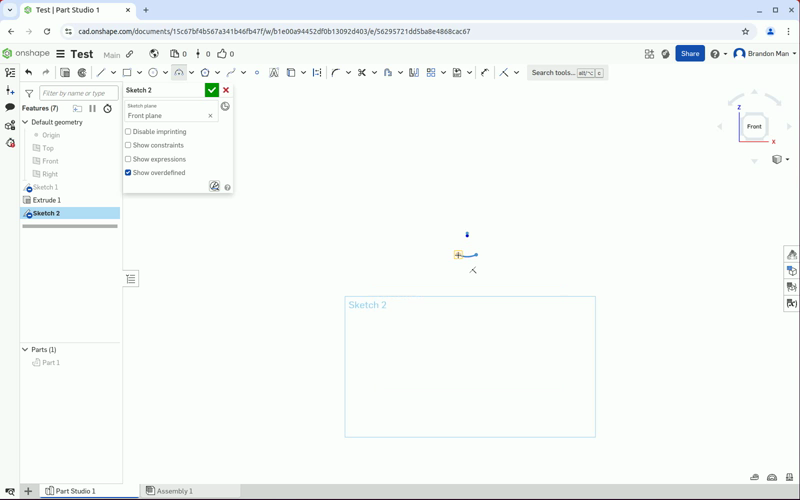
scroll(6)
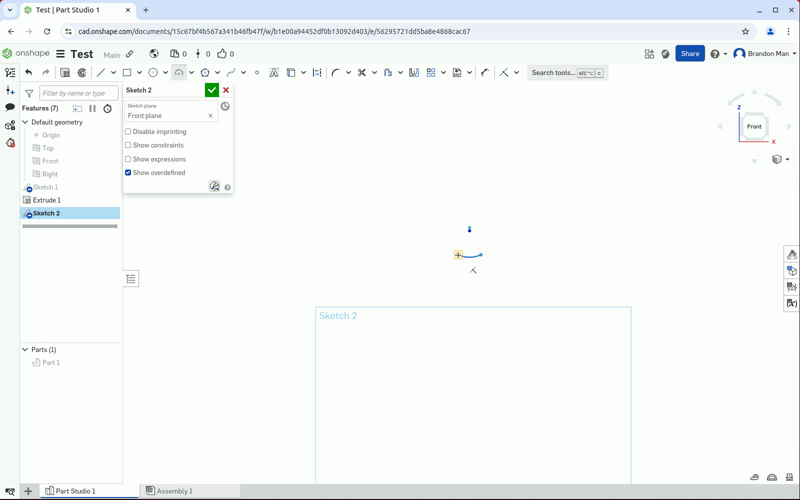
scroll(6)
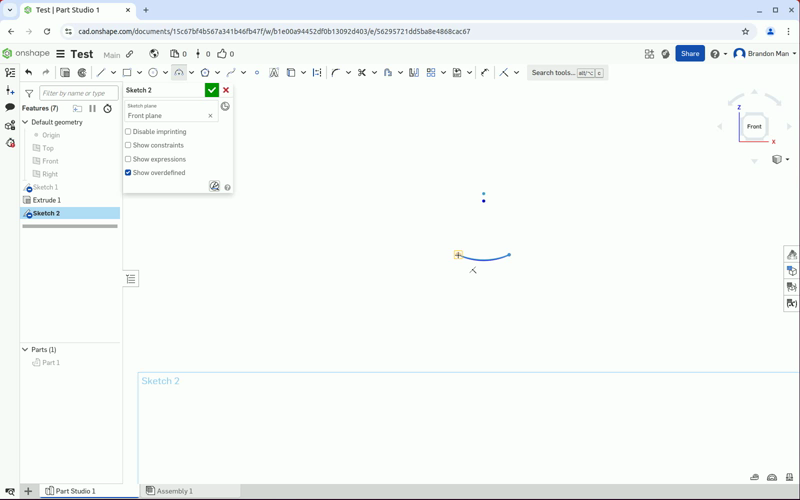
click(458, 254)
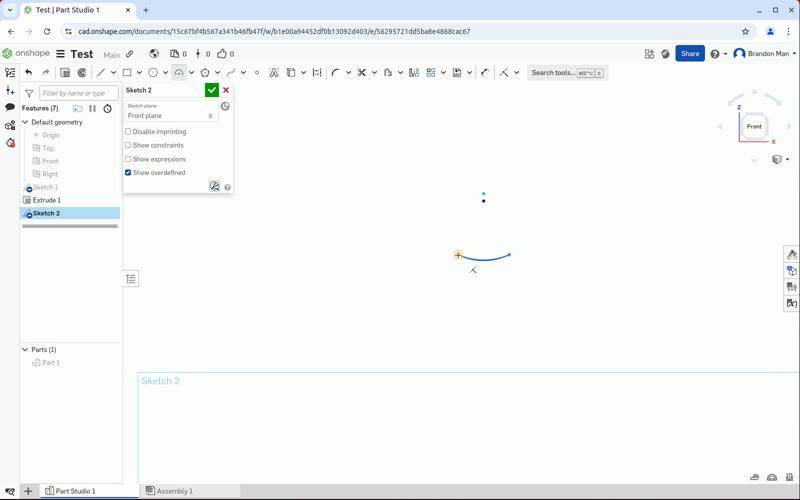
scroll(-6)
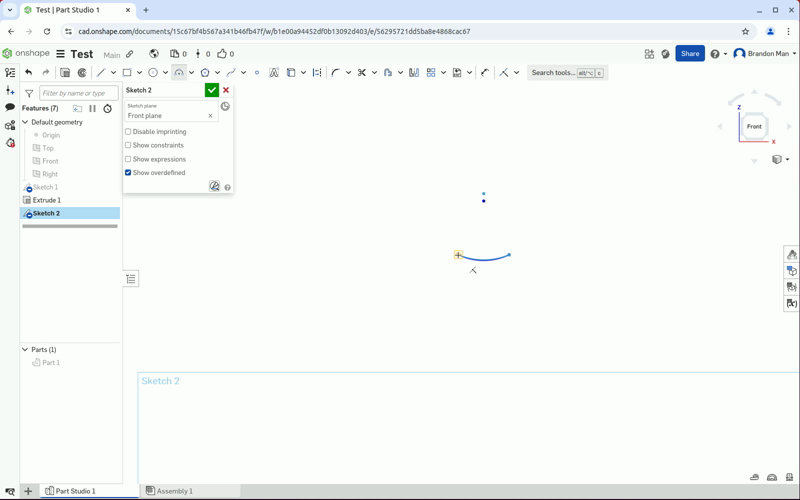
scroll(-6)
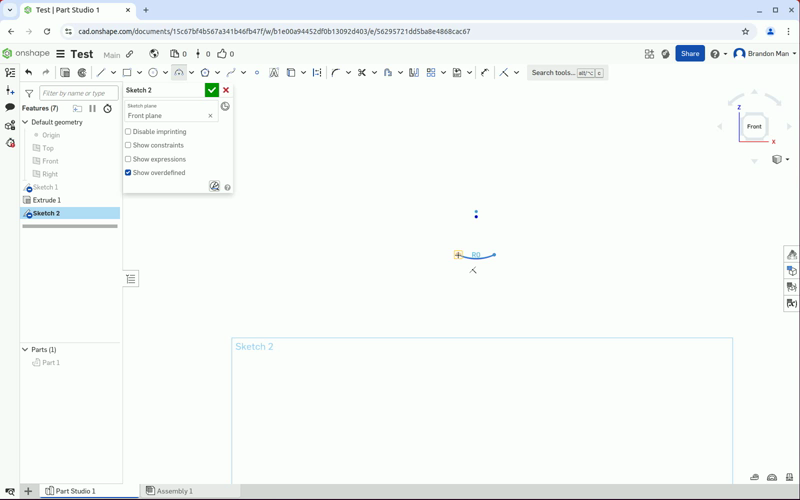
scroll(-6)
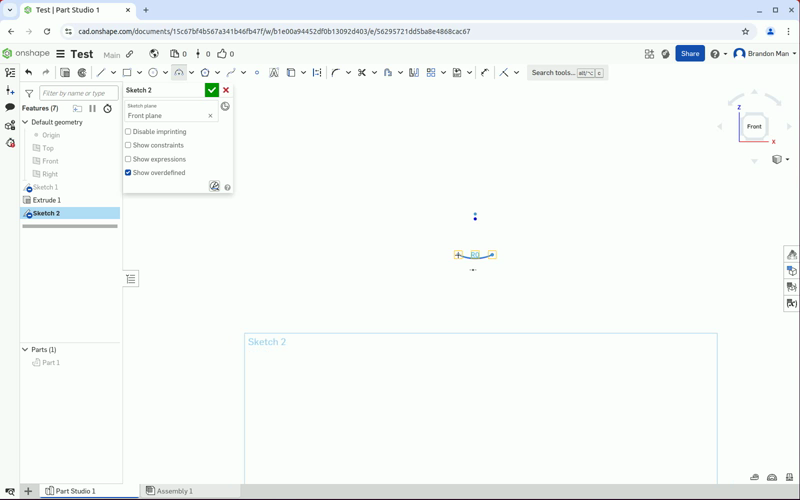
scroll(-6)
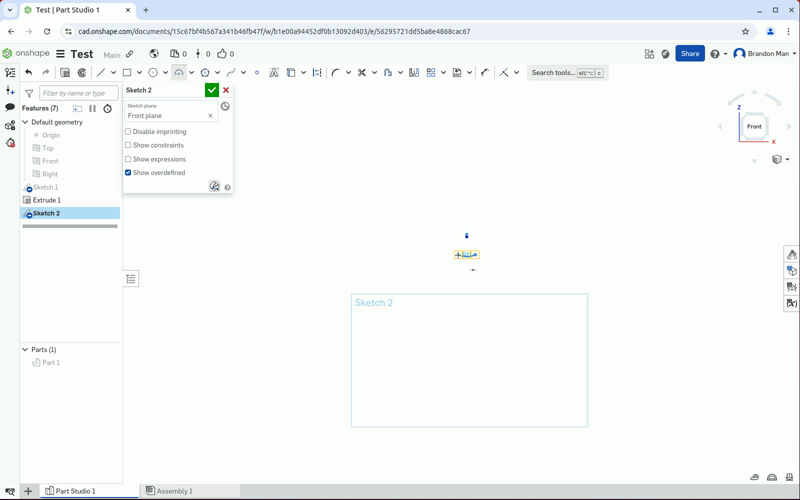
scroll(-6)
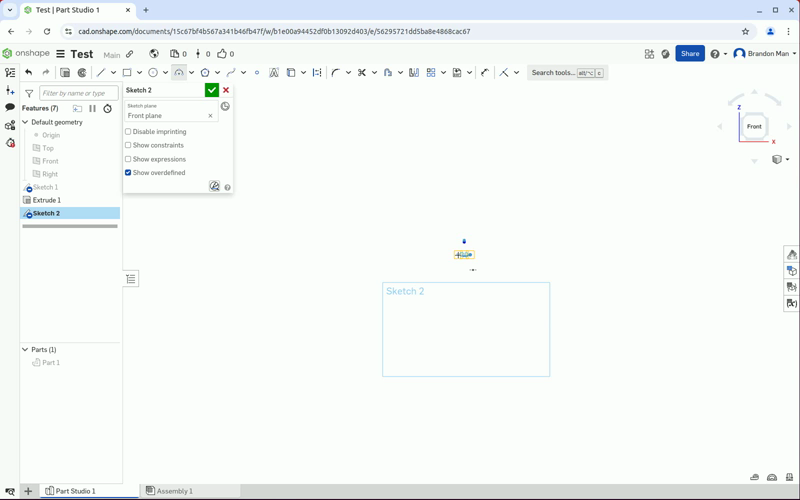
scroll(-6)
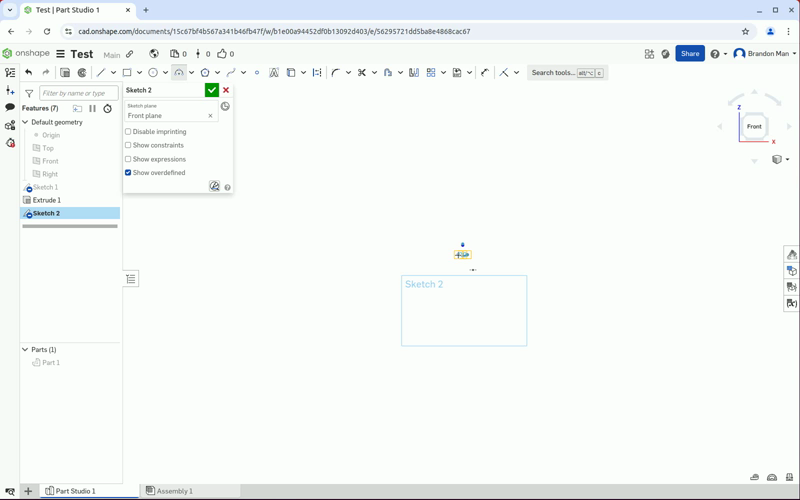
scroll(-6)
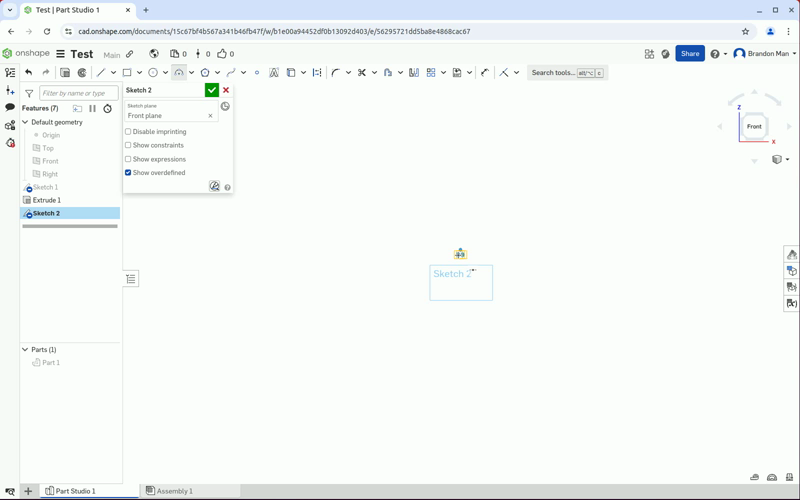
key_down(shift)
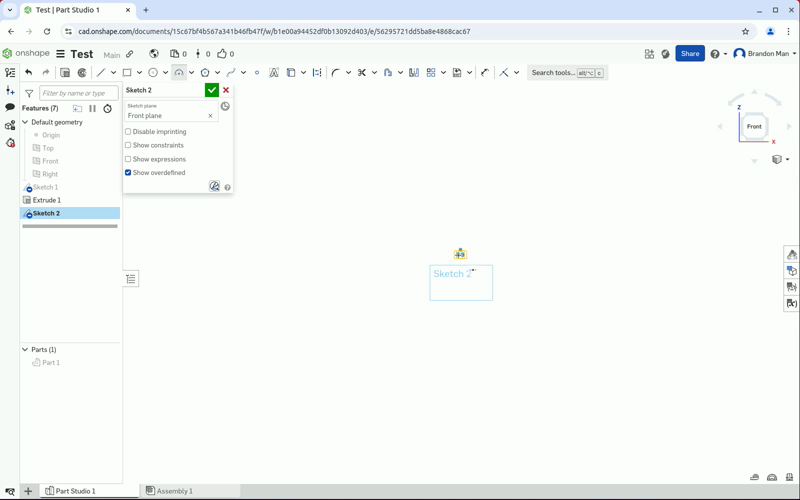
mouse_move(460, 204)
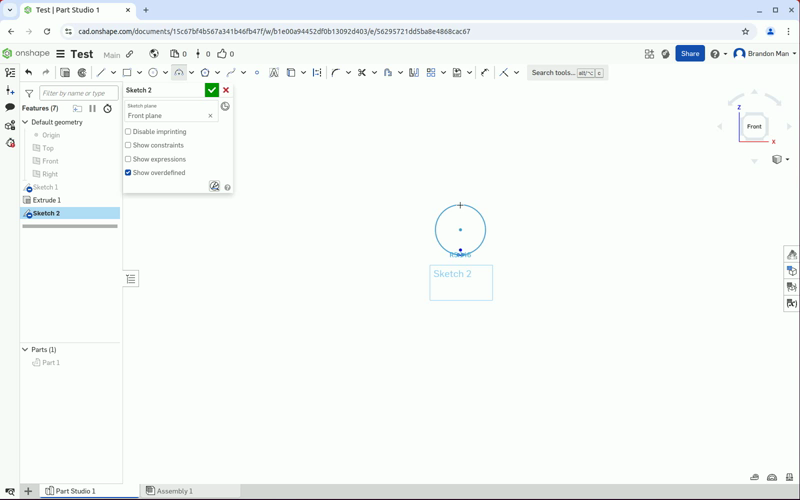
scroll(6)
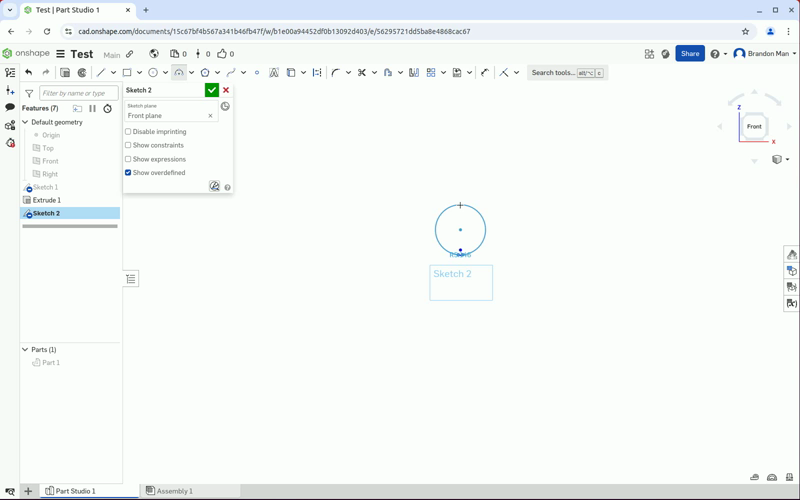
scroll(6)
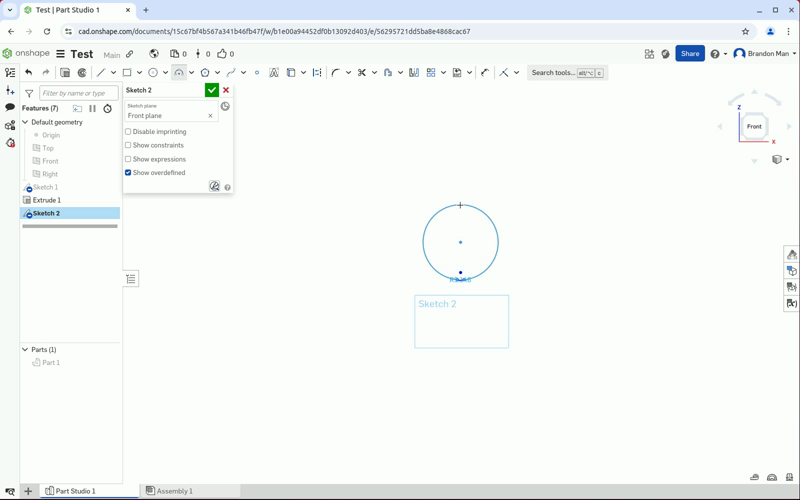
scroll(6)
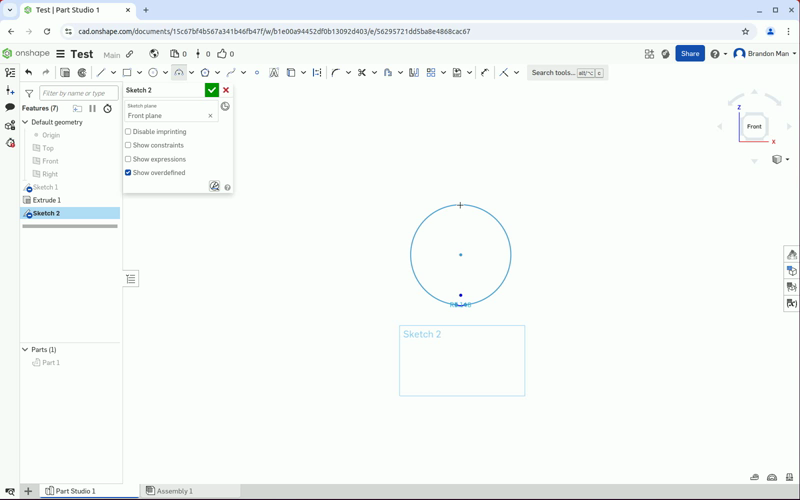
scroll(6)
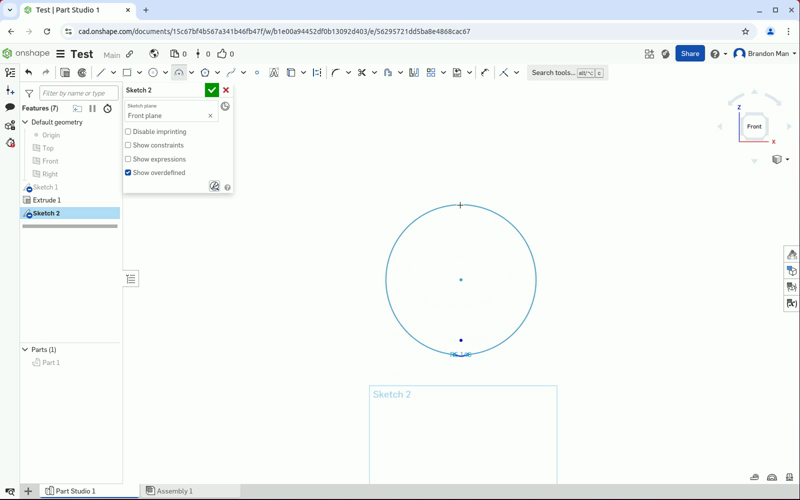
scroll(6)
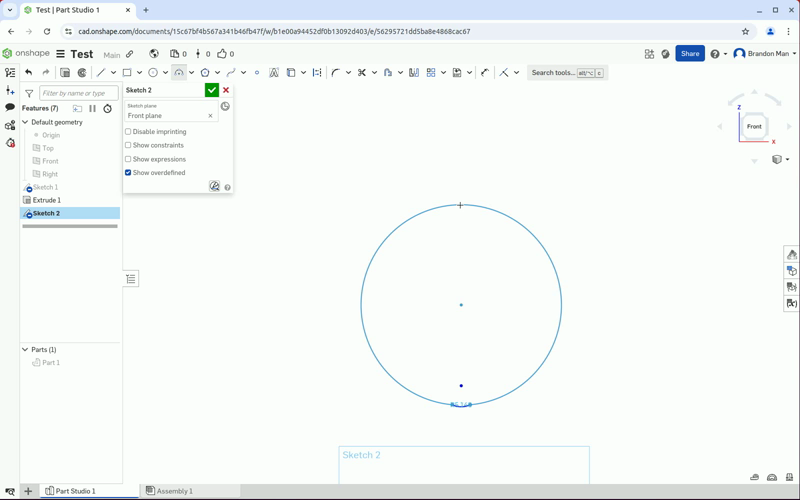
scroll(6)
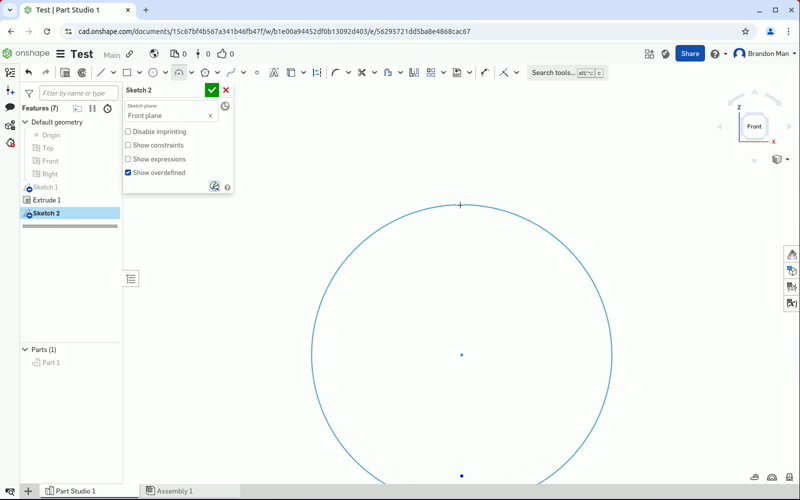
scroll(6)
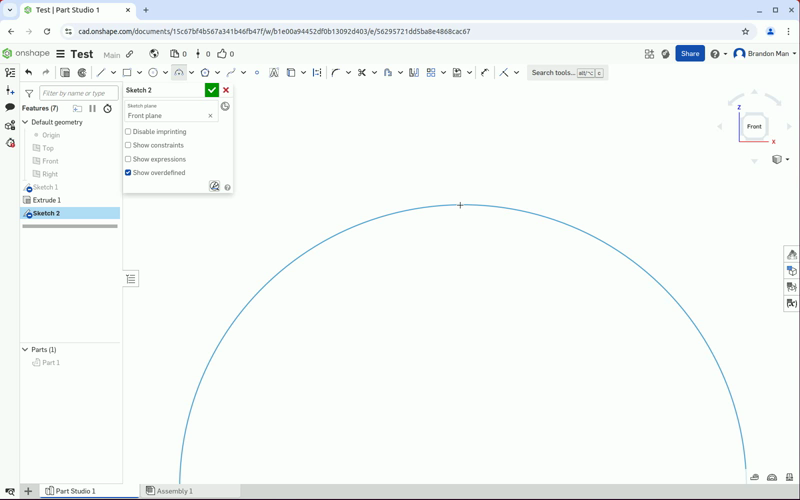
click(460, 204)
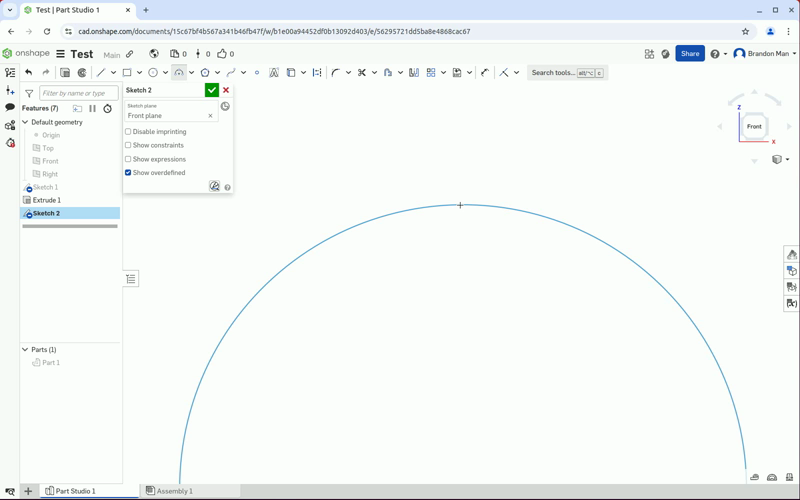
scroll(-6)
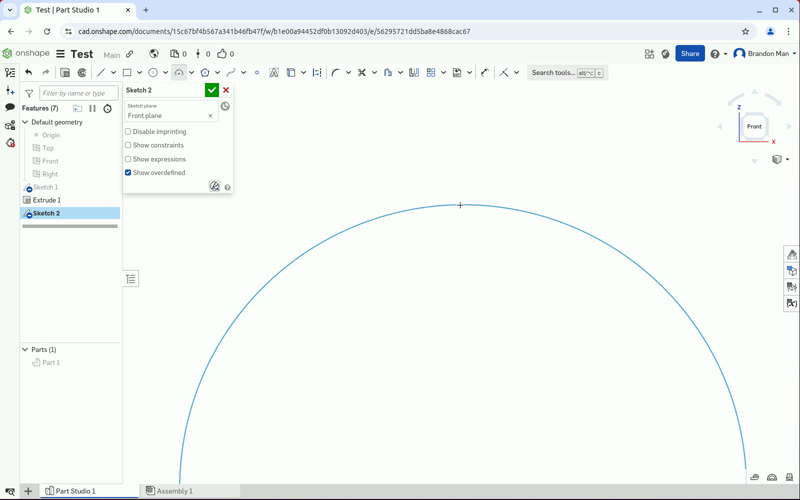
scroll(-6)
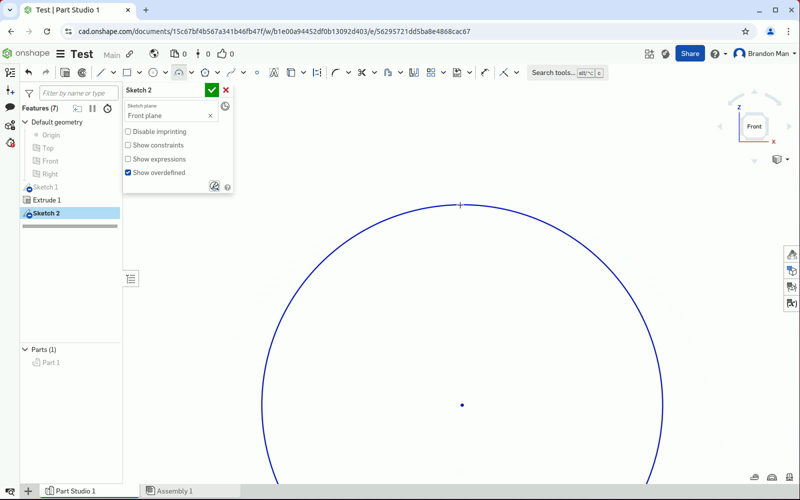
scroll(-6)
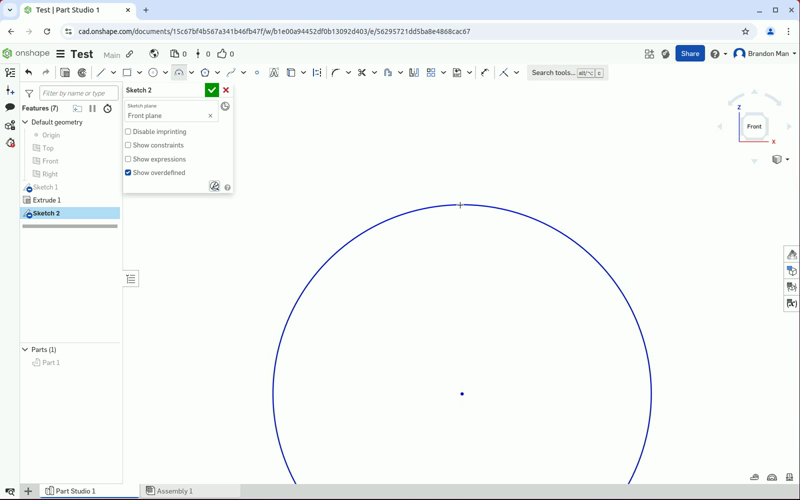
scroll(-6)
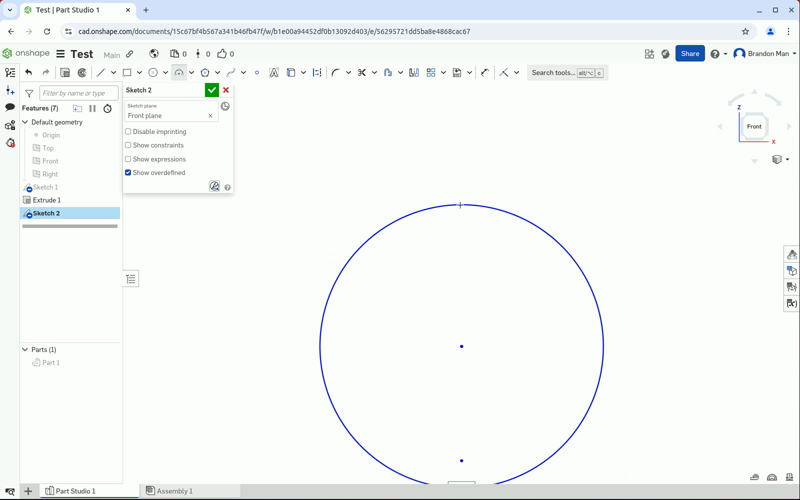
scroll(-6)
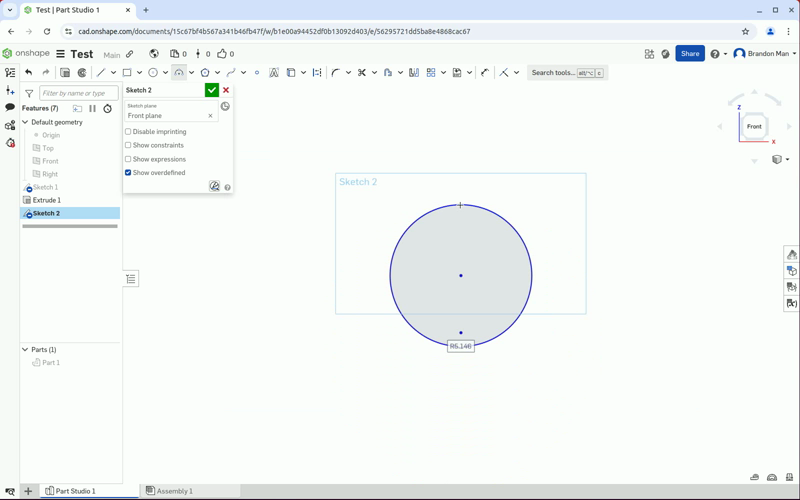
scroll(-6)
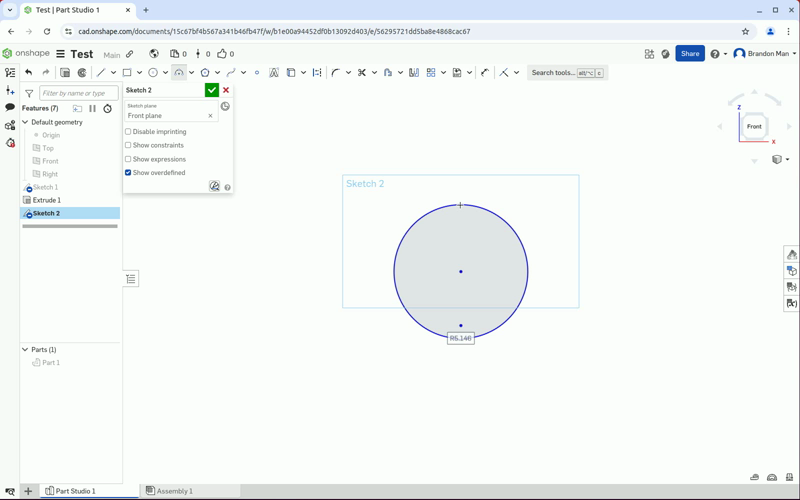
scroll(-6)
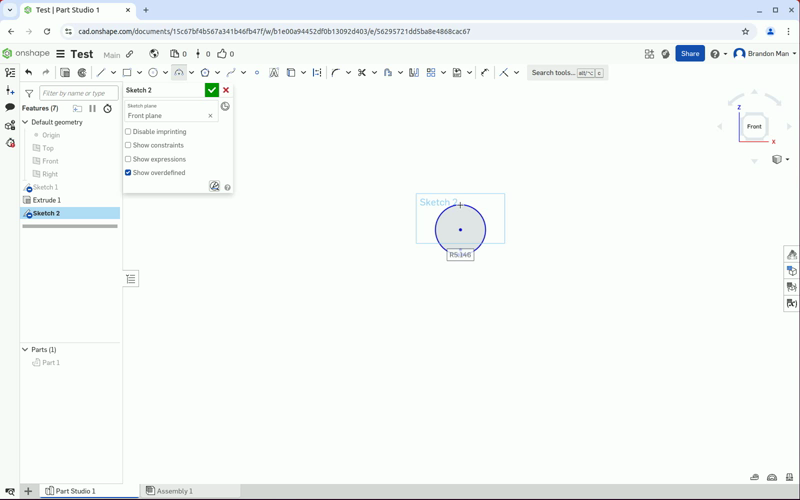
key_up(shift)
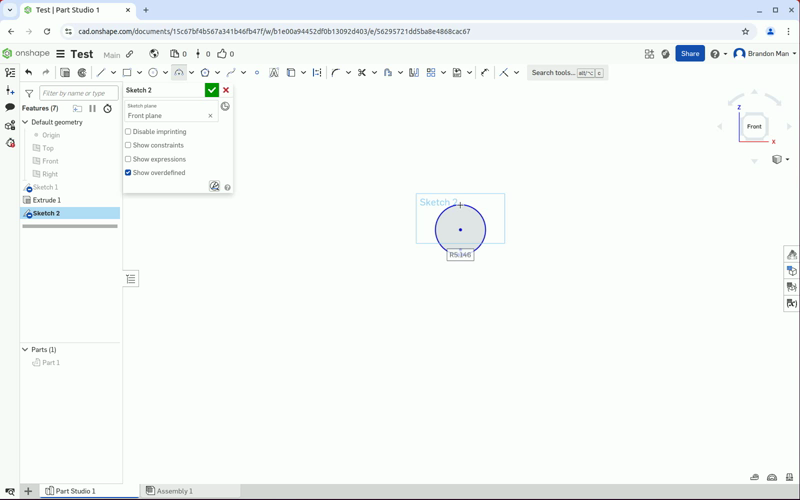
key(esc)
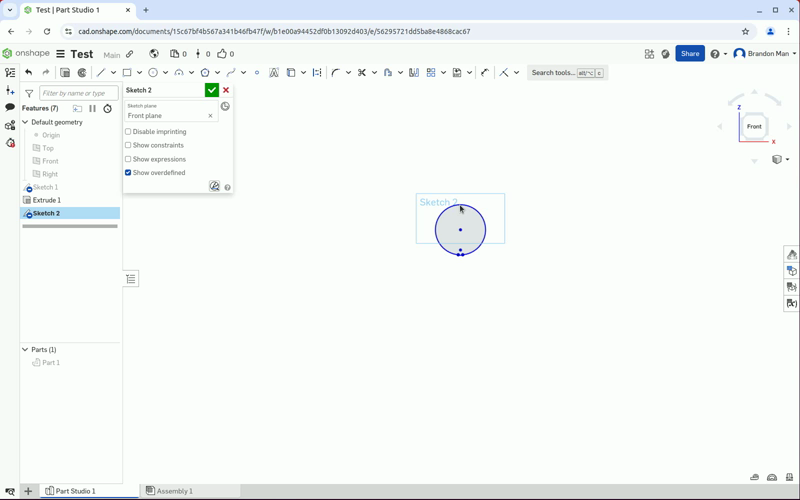
mouse_move(454, 235)
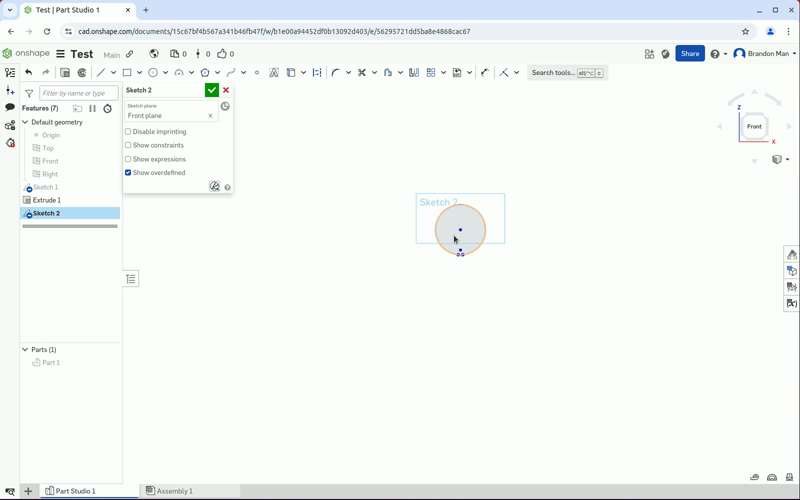
click(454, 235)
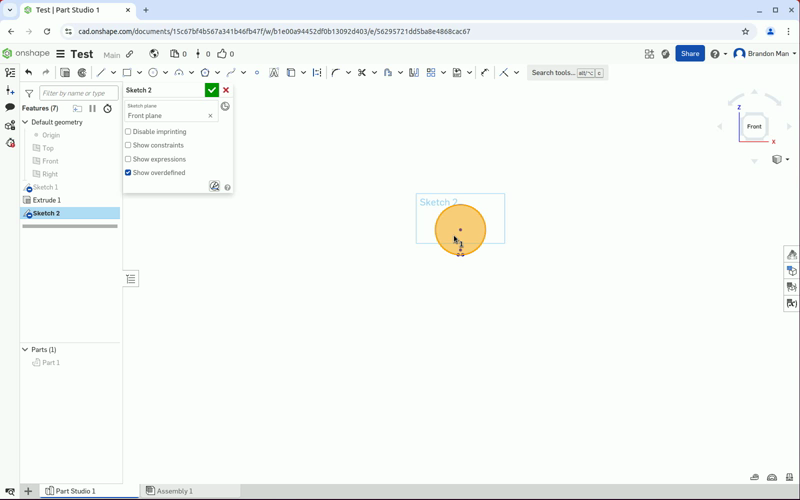
mouse_move(73, 352)
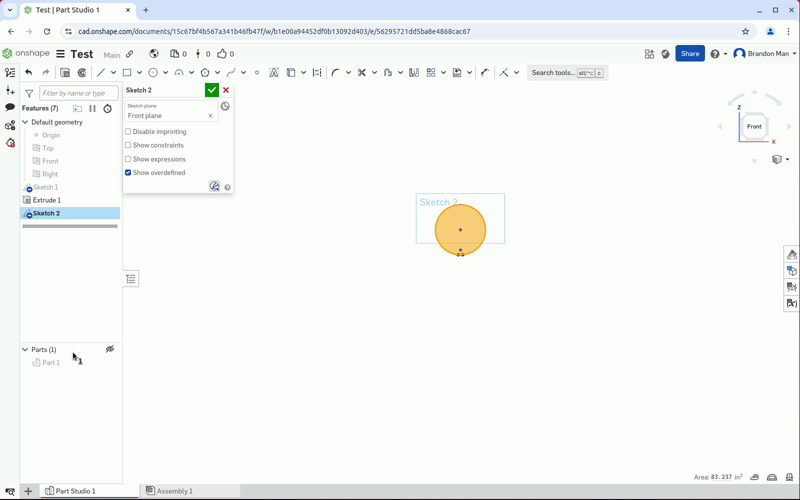
key(shift+y)
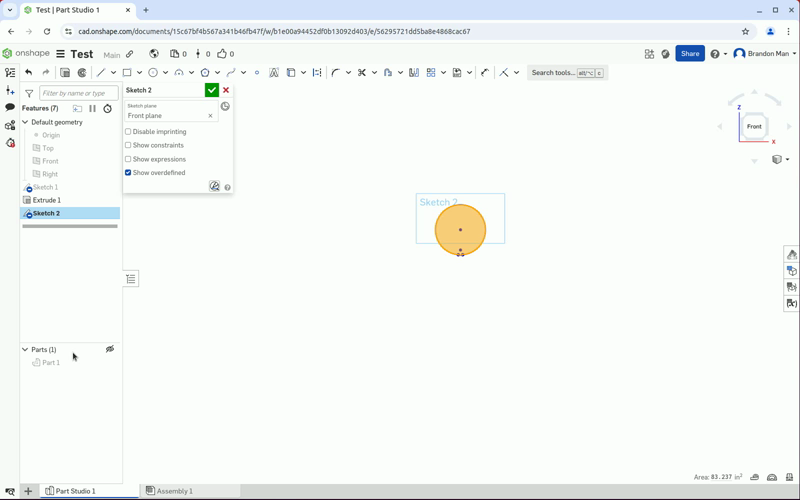
key(shift+e)
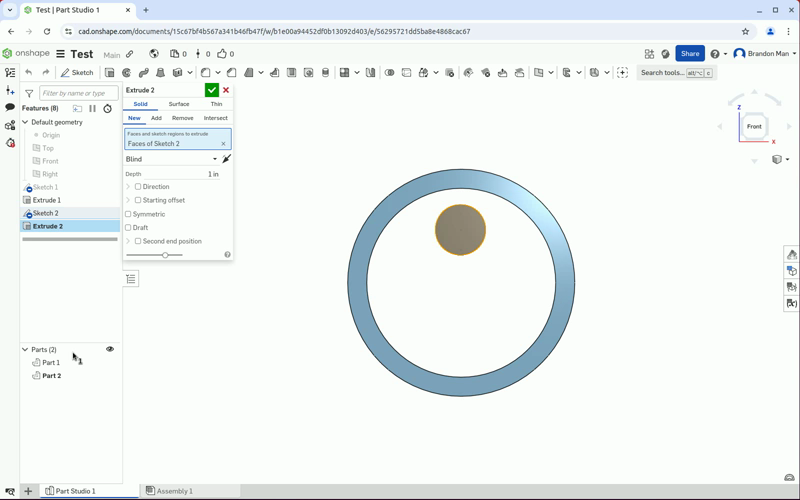
mouse_move(143, 106)
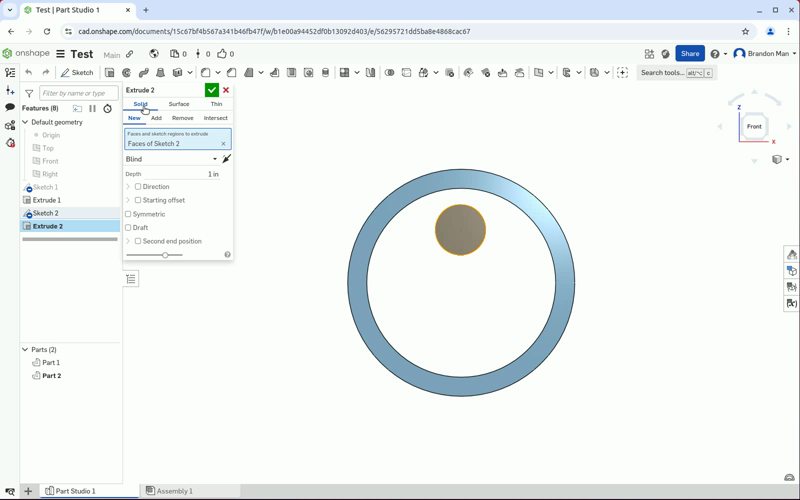
click(143, 106)
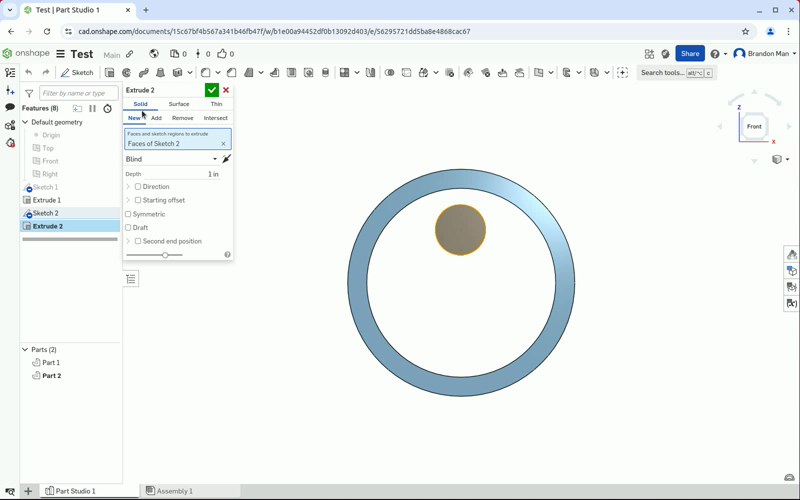
mouse_move(137, 120)
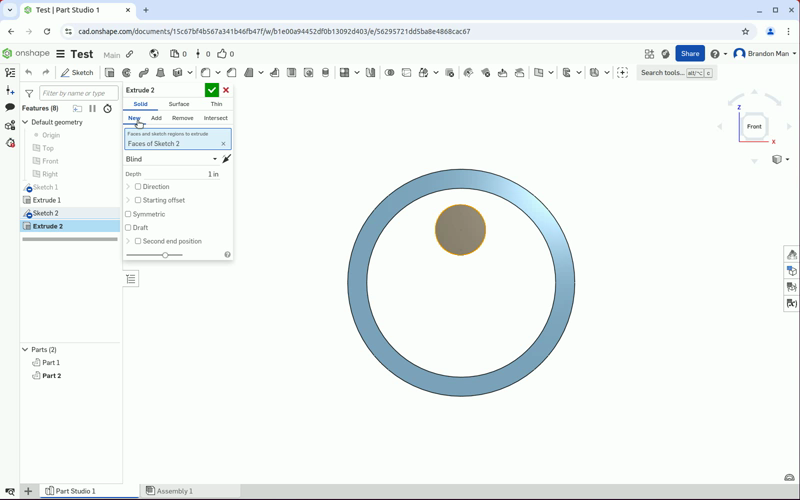
click(137, 120)
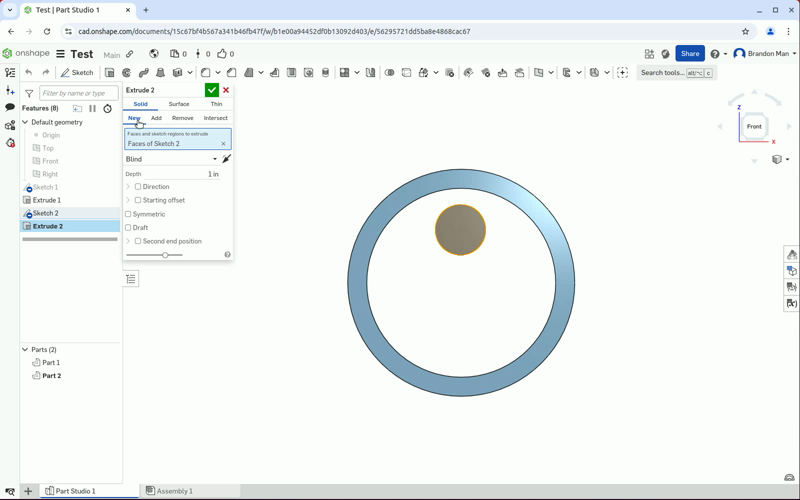
key(tab, 4)
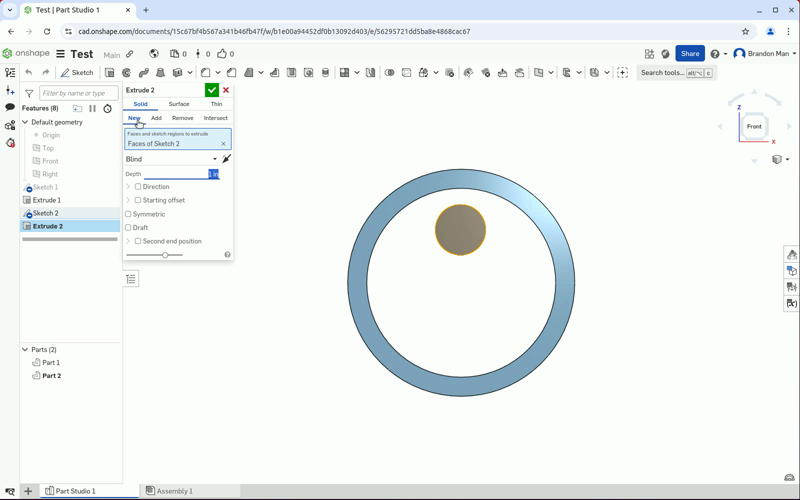
text(6.981)
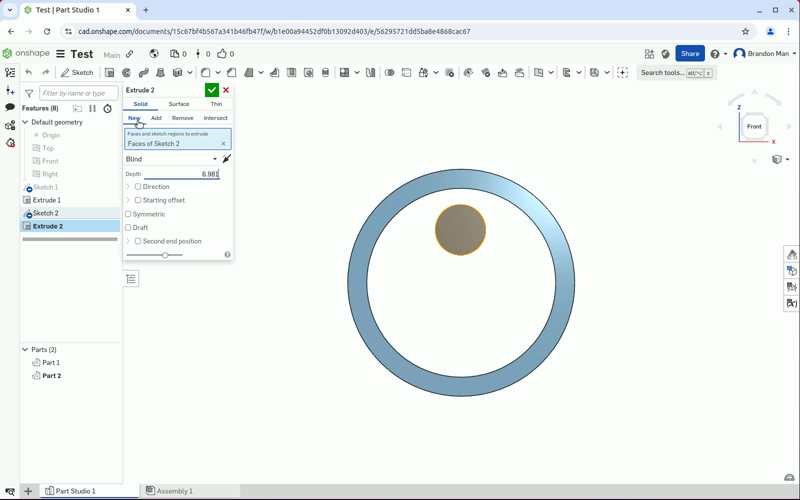
key(enter)
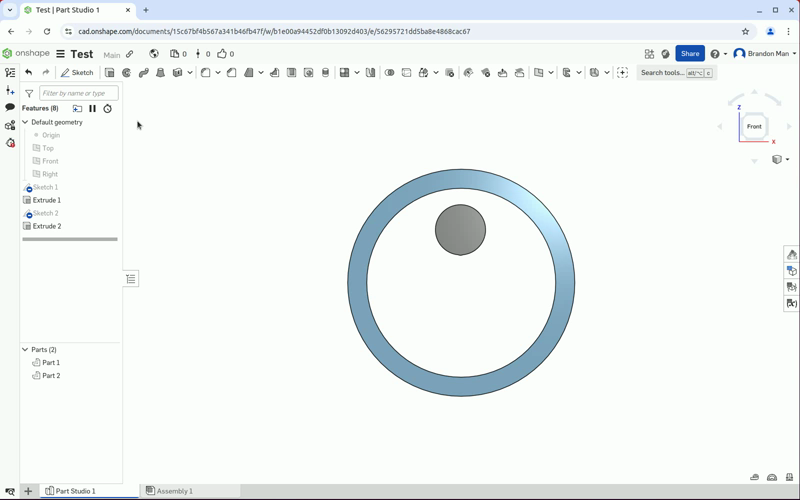
key(shift+h)
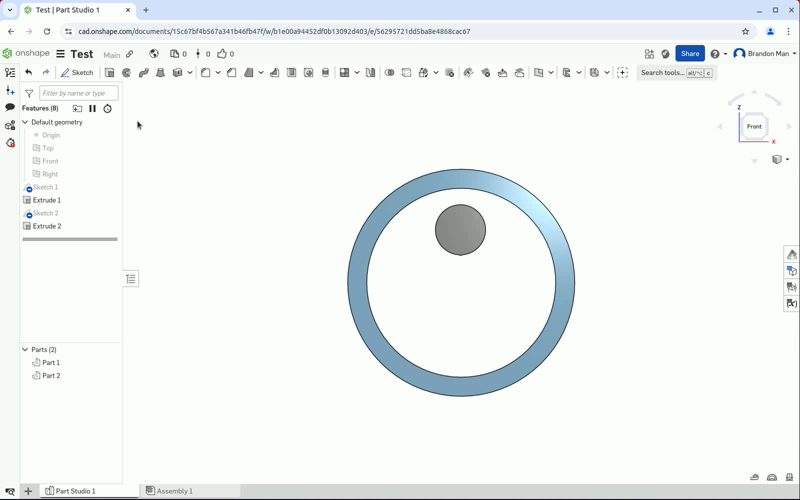
key(shift+h)
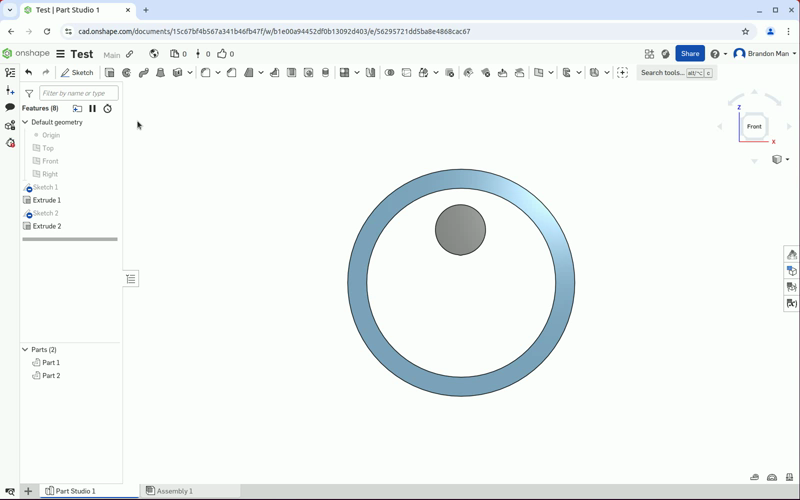
mouse_move(73, 189)
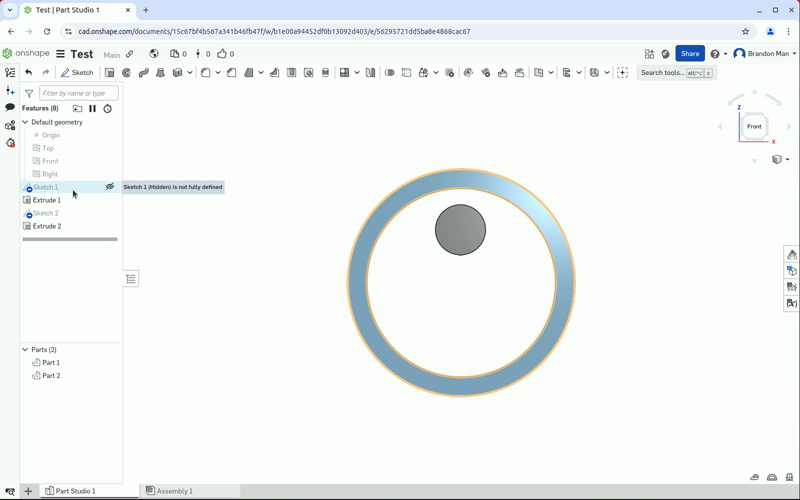
click(73, 189)
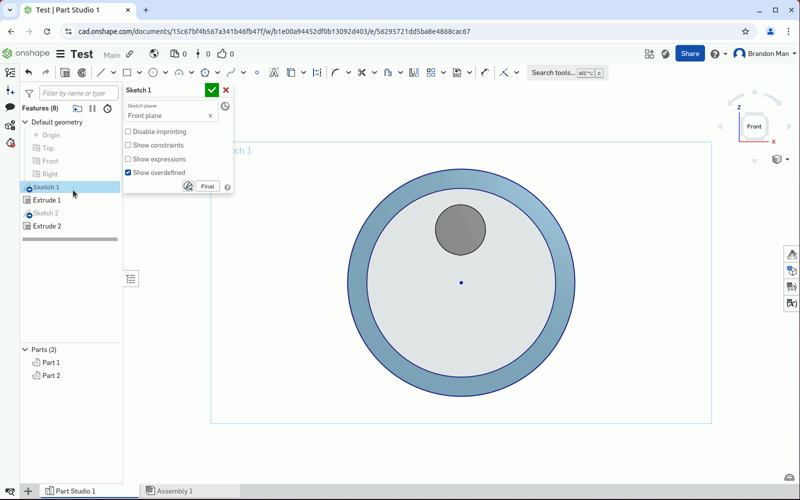
mouse_move(229, 92)
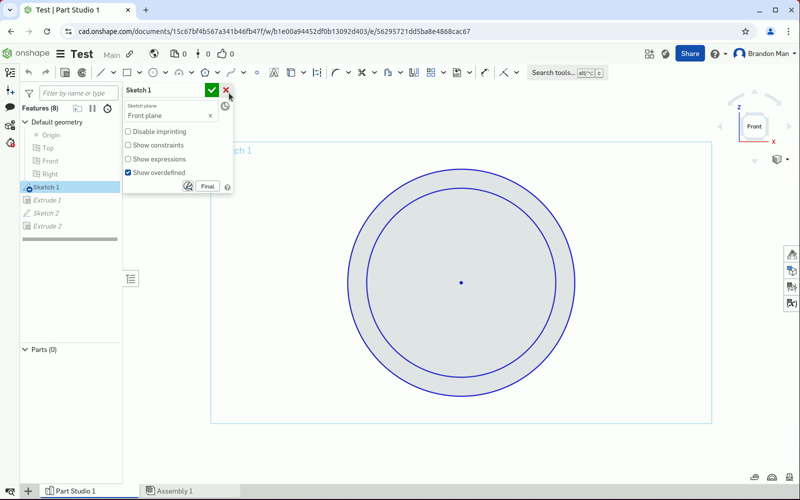
click(229, 92)
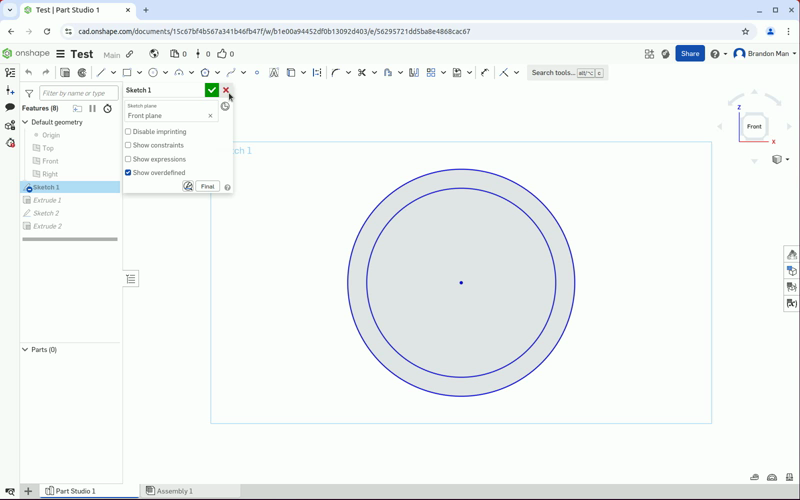
key(shift+s)
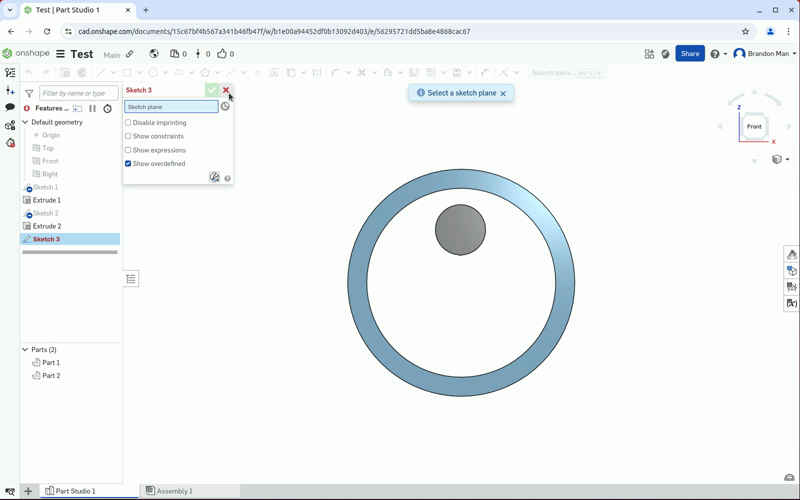
mouse_move(73, 163)
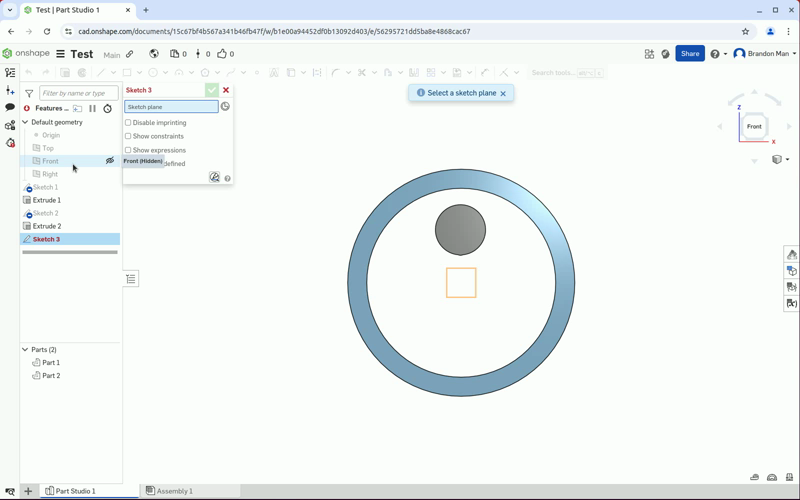
click(73, 163)
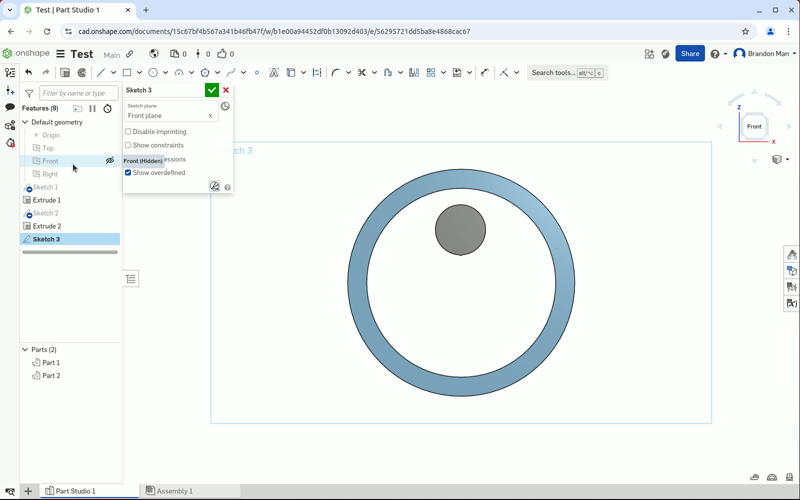
mouse_move(73, 352)
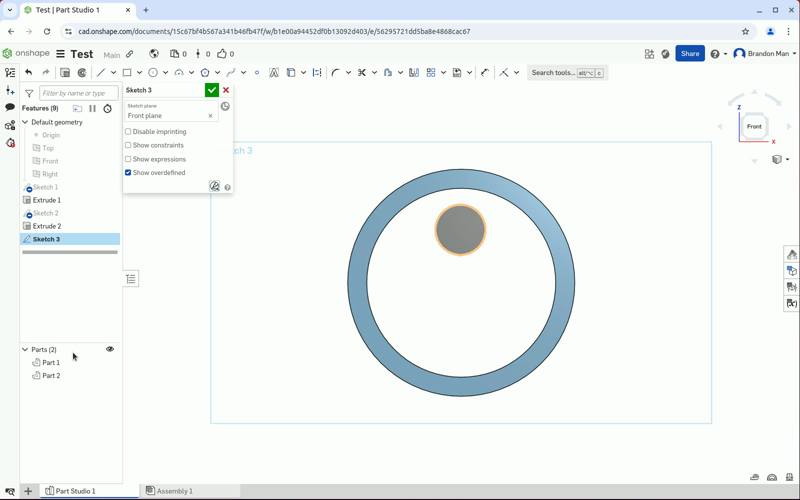
key(y)
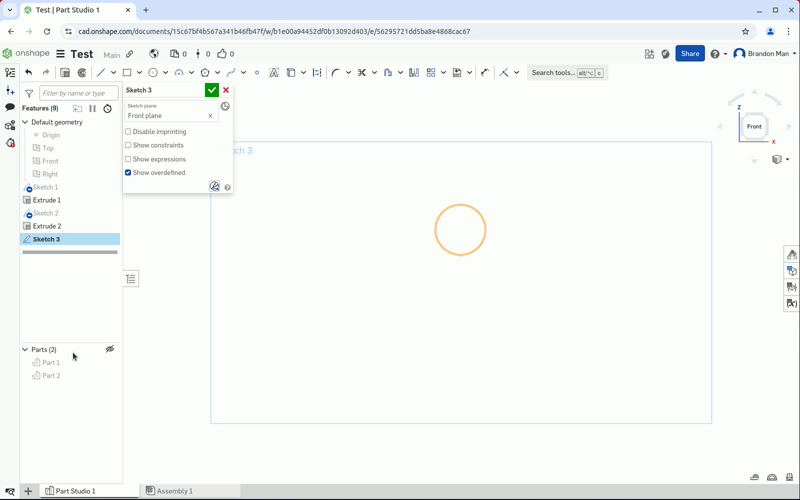
key(a)
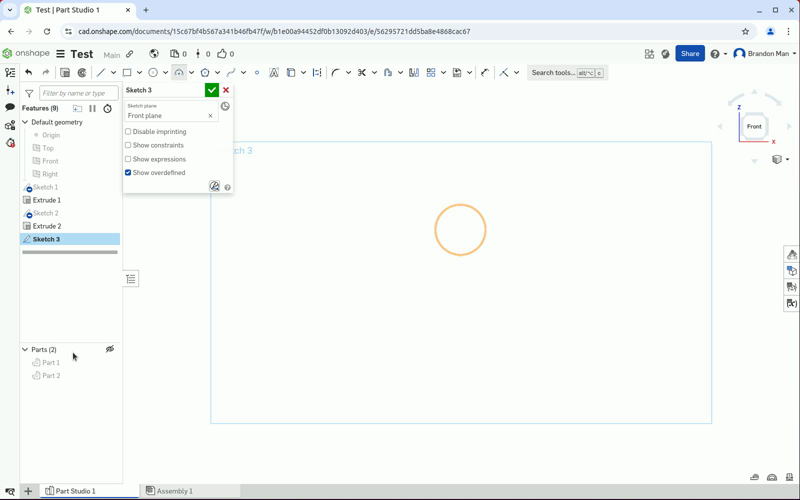
key_down(shift)
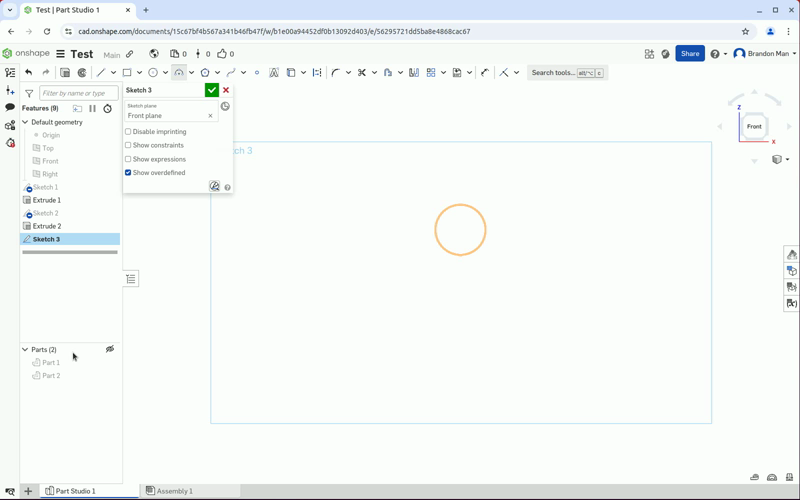
mouse_move(432, 285)
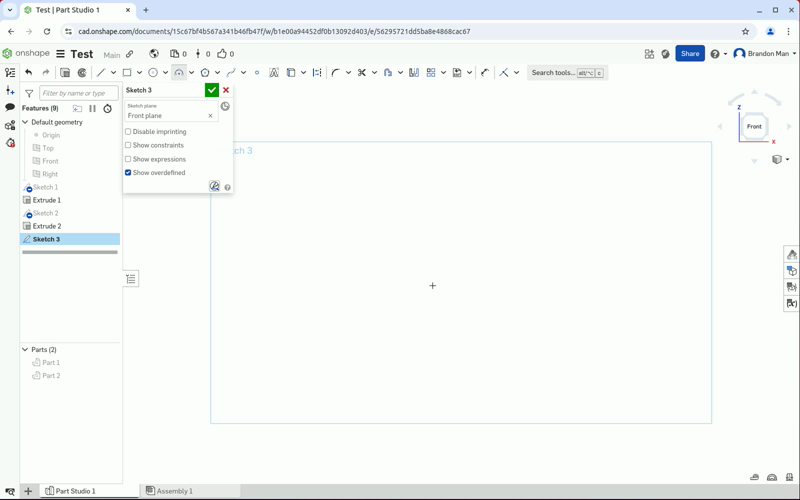
click(432, 285)
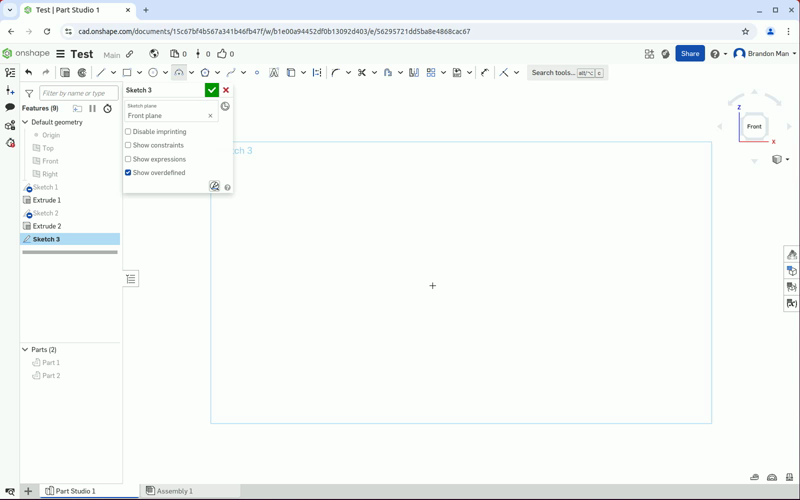
key_up(shift)
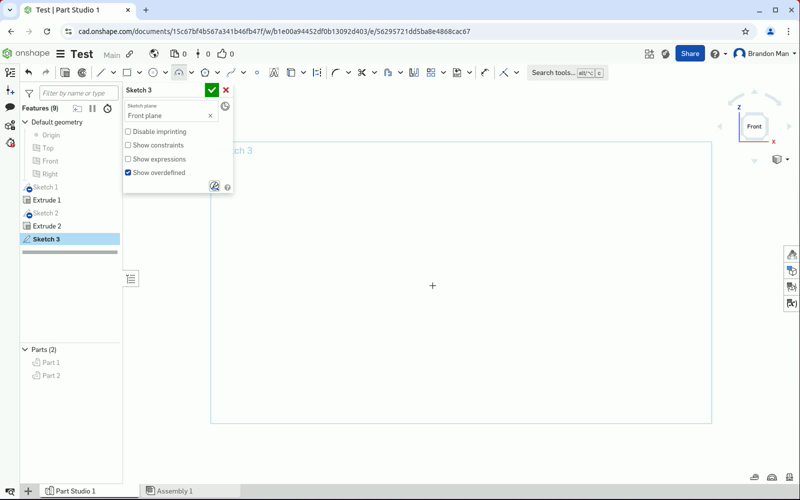
key_down(shift)
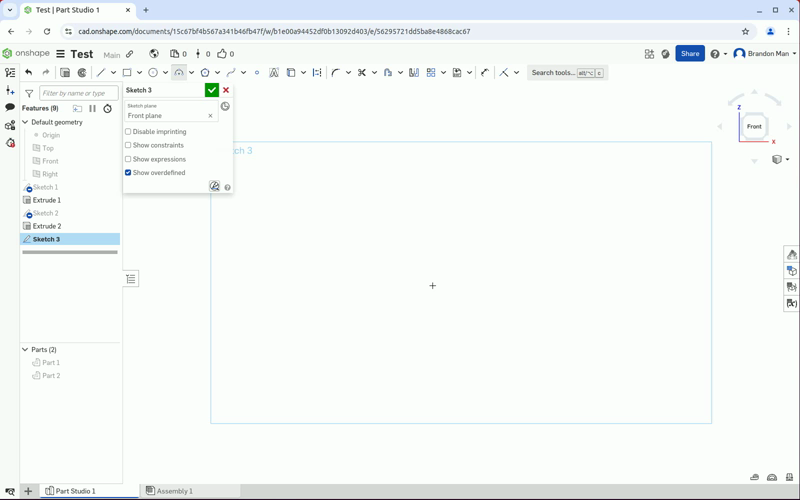
mouse_move(458, 311)
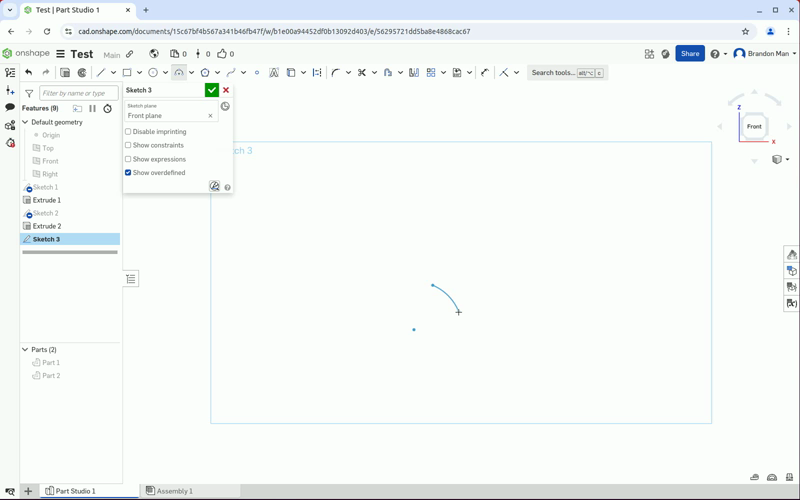
click(458, 311)
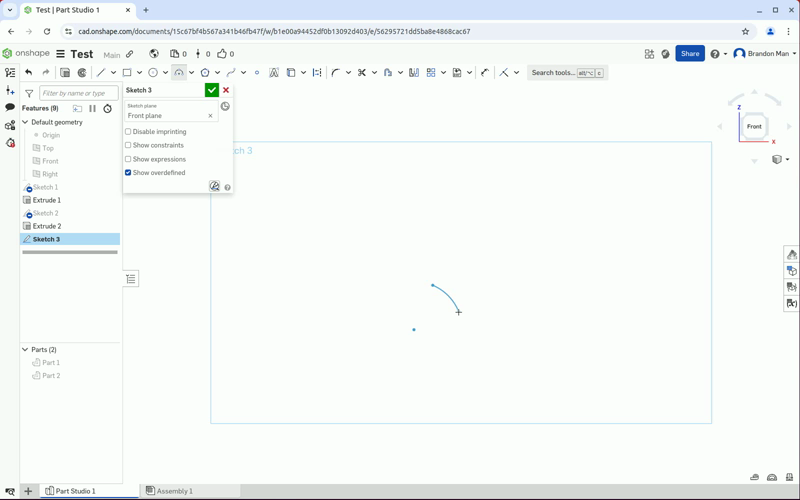
mouse_move(440, 303)
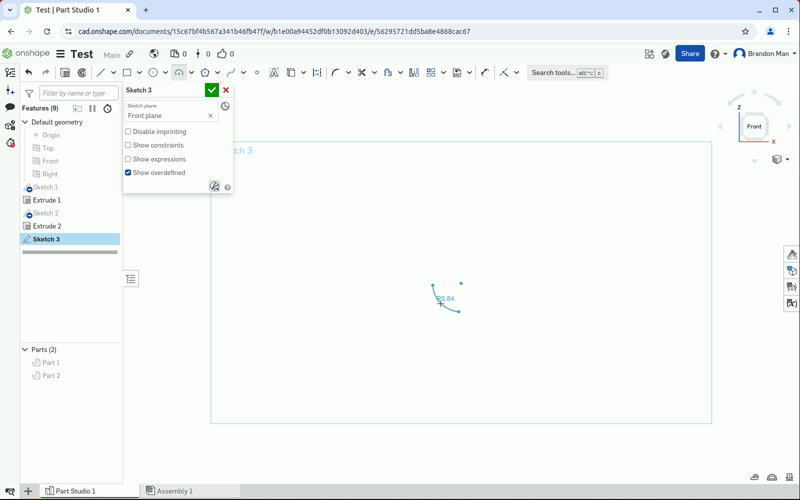
click(440, 303)
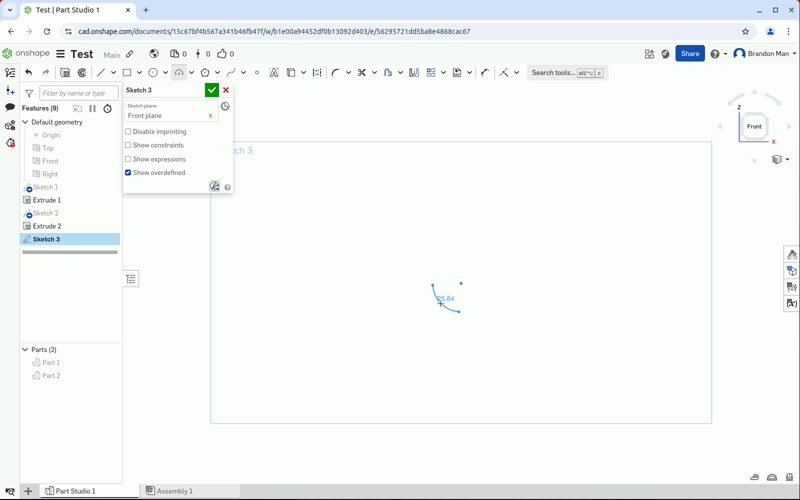
key_up(shift)
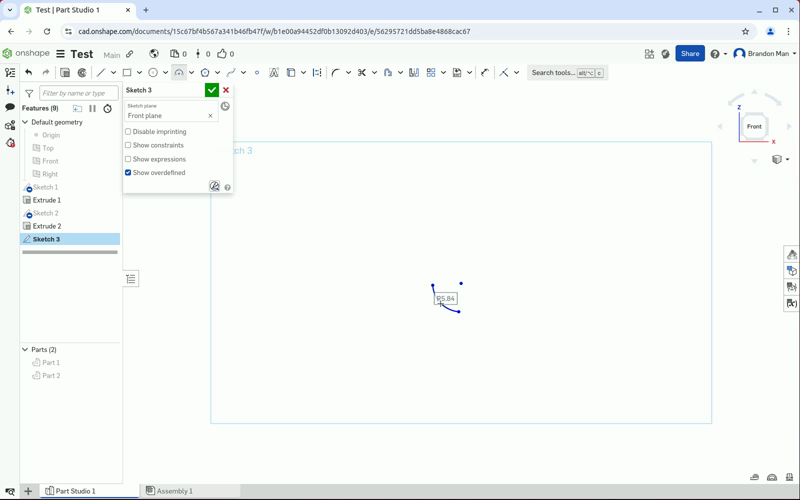
mouse_move(458, 311)
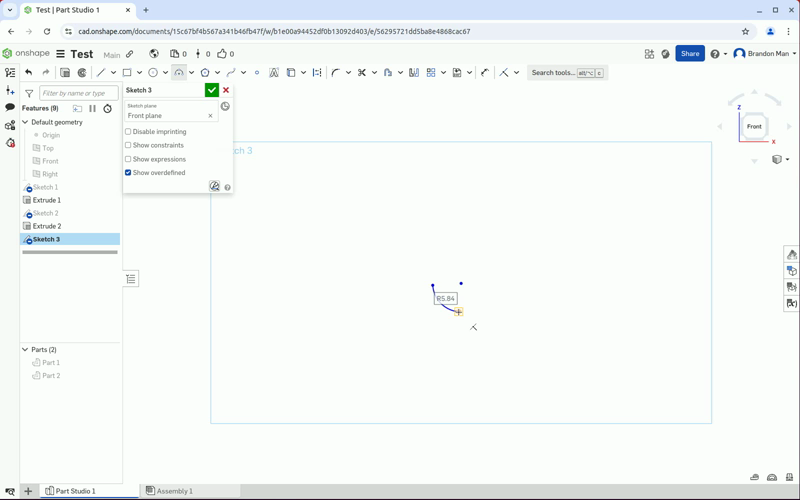
click(458, 311)
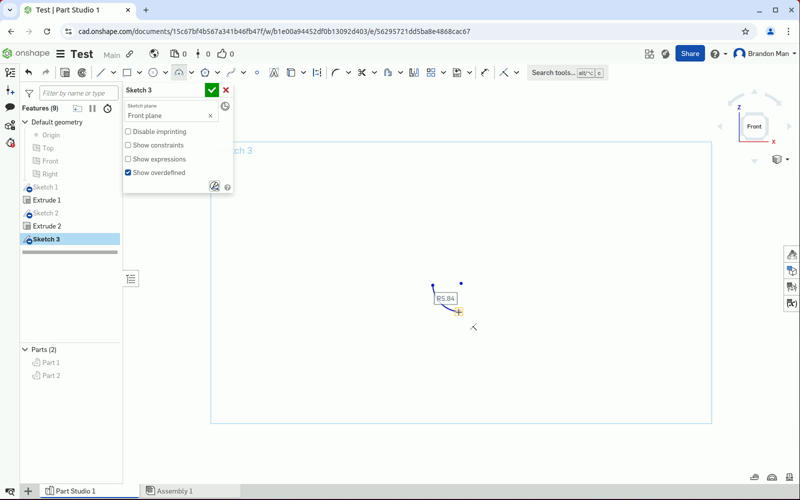
key_down(shift)
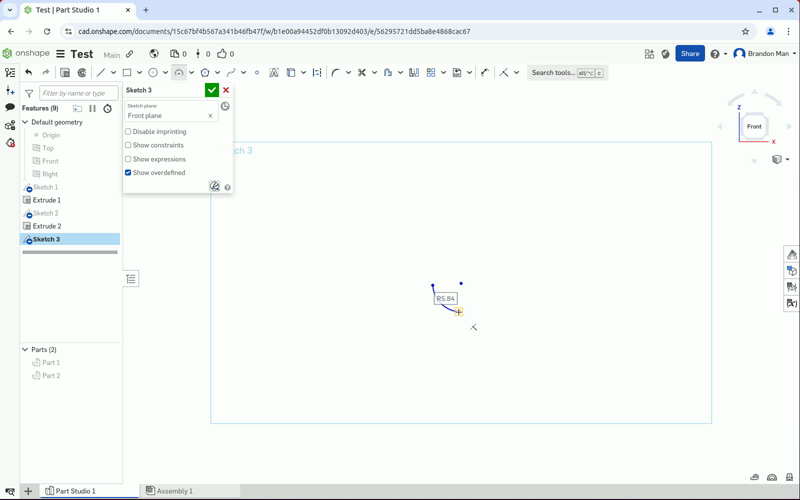
mouse_move(463, 311)
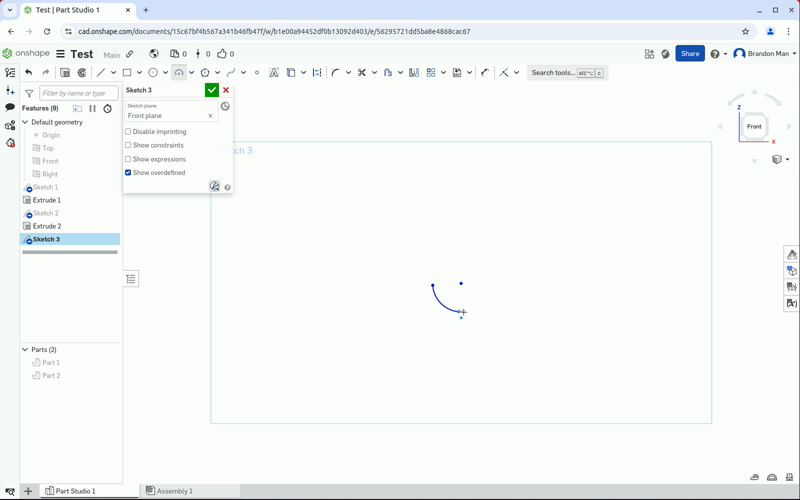
scroll(6)
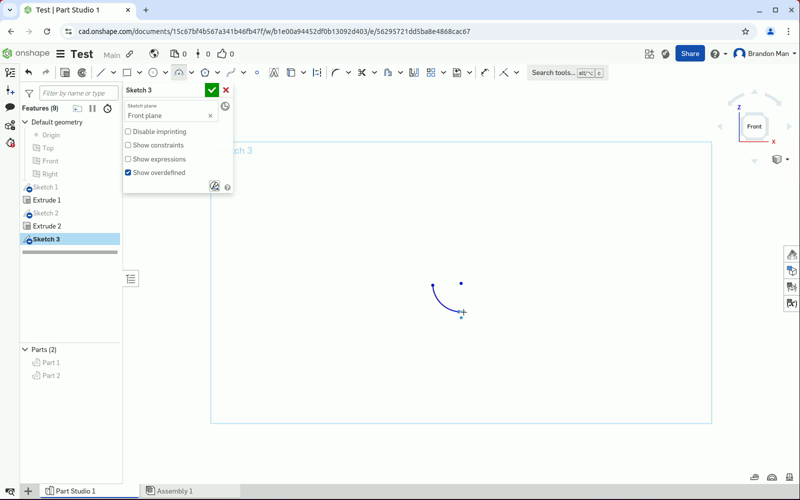
scroll(6)
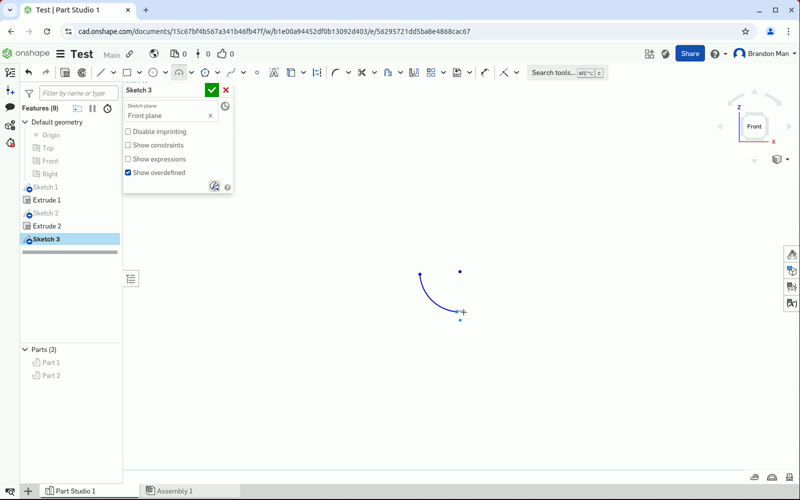
scroll(6)
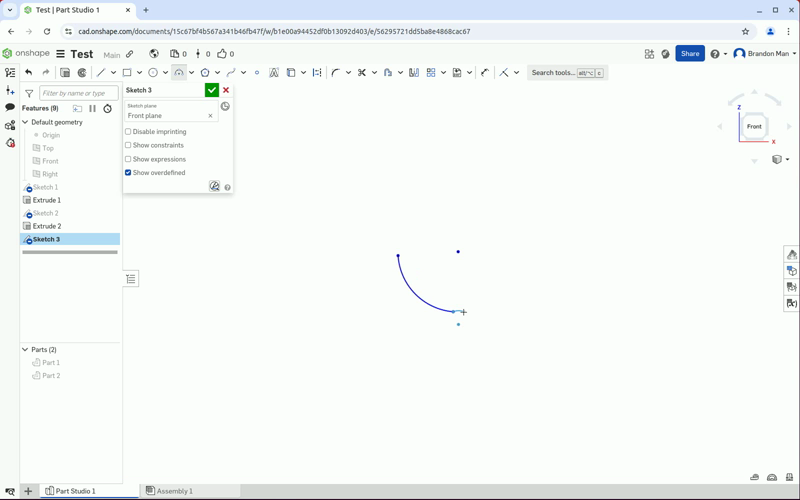
scroll(6)
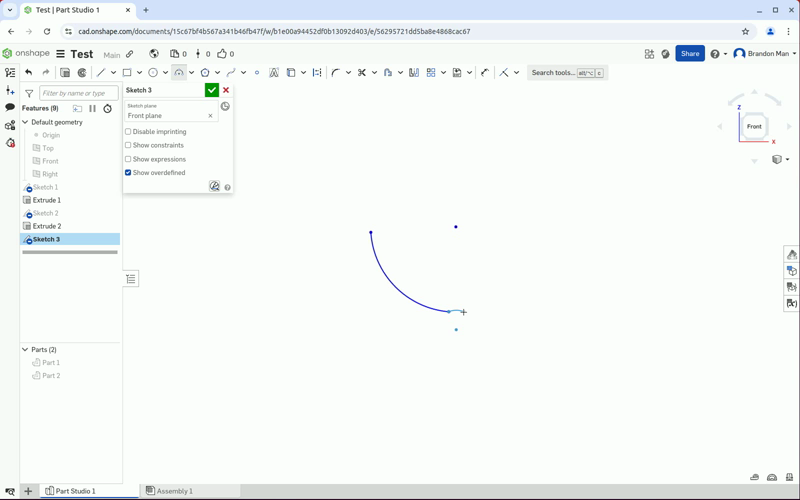
scroll(6)
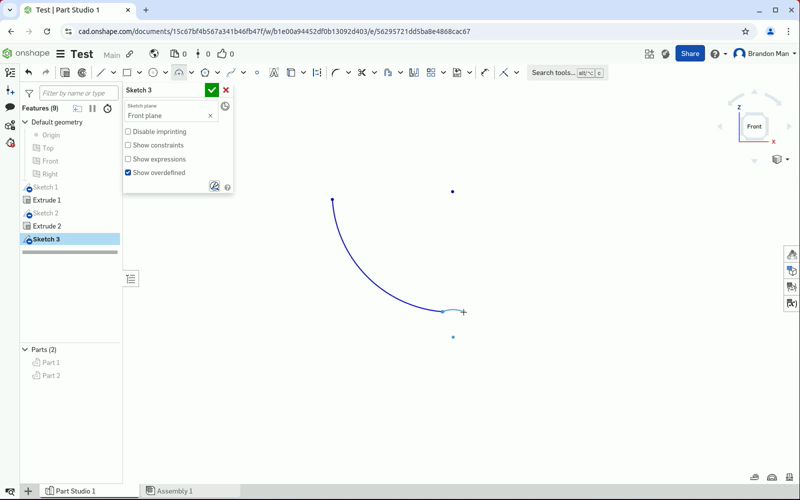
scroll(6)
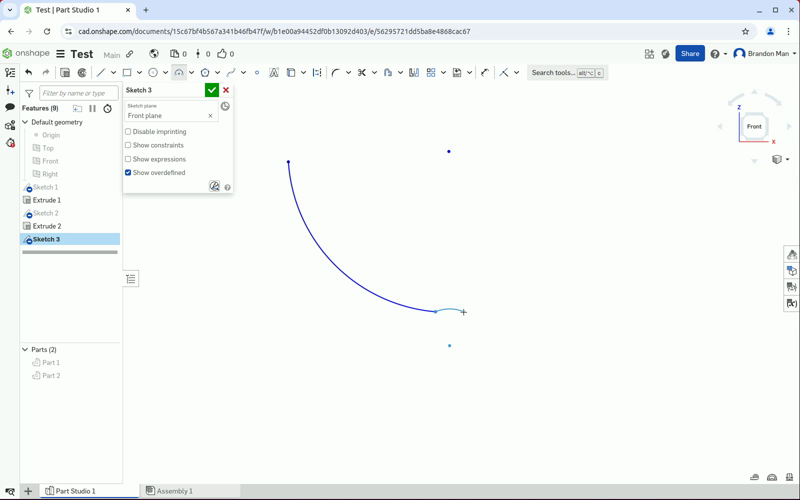
scroll(6)
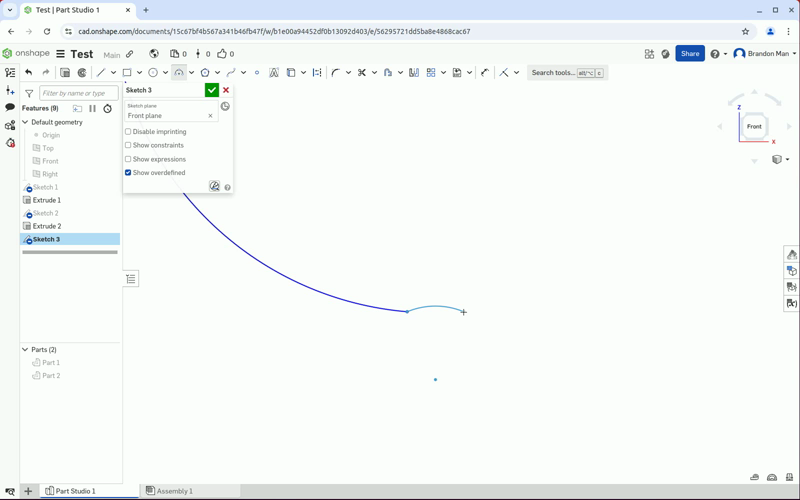
click(463, 311)
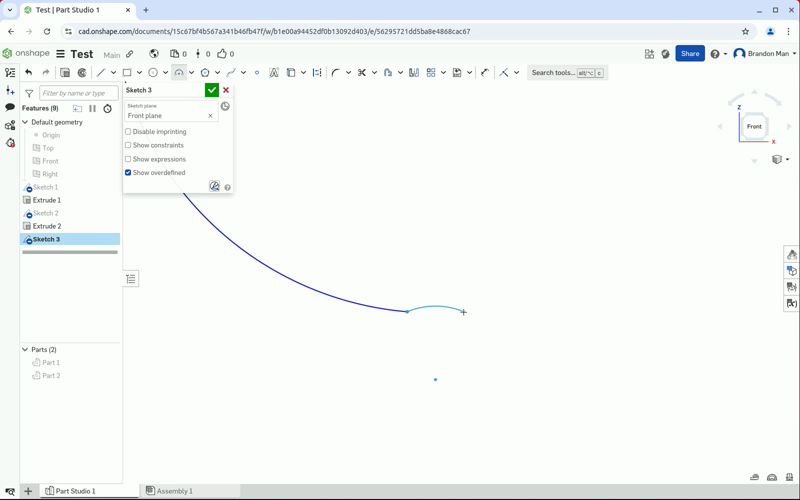
scroll(-6)
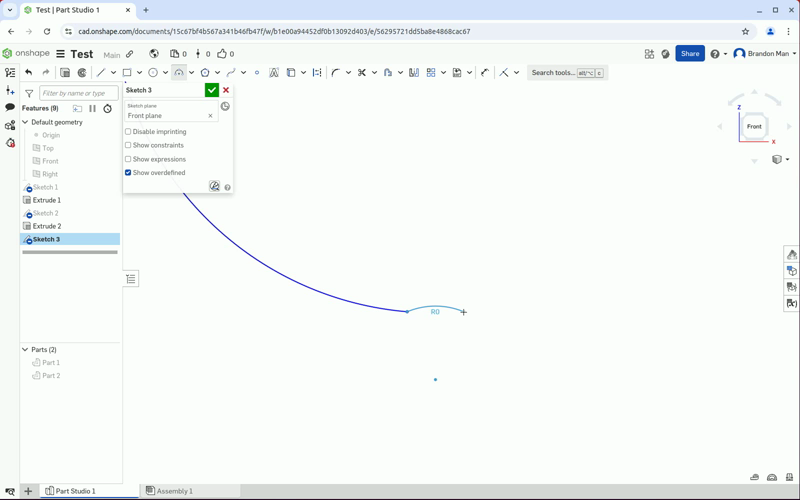
scroll(-6)
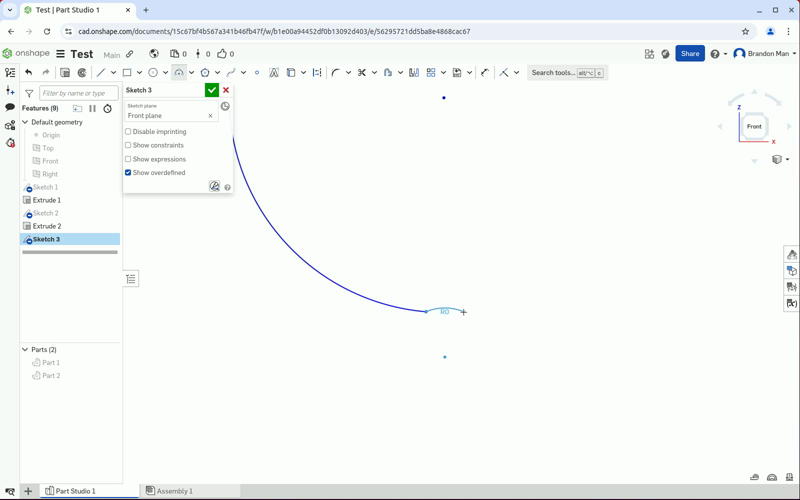
scroll(-6)
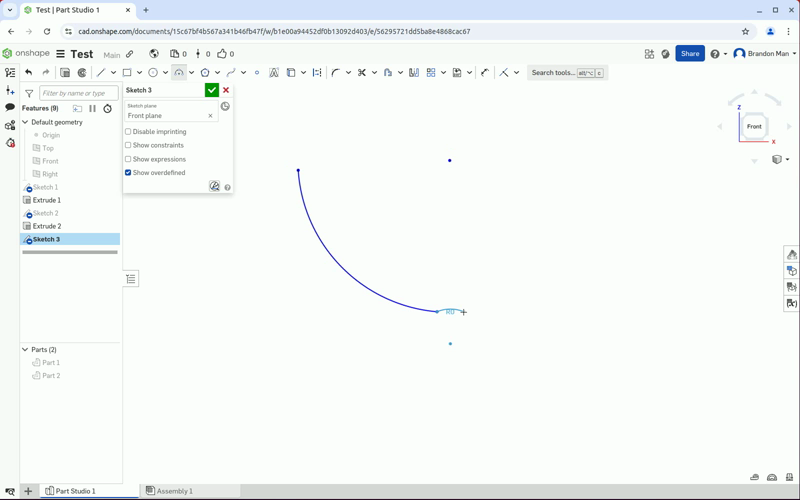
scroll(-6)
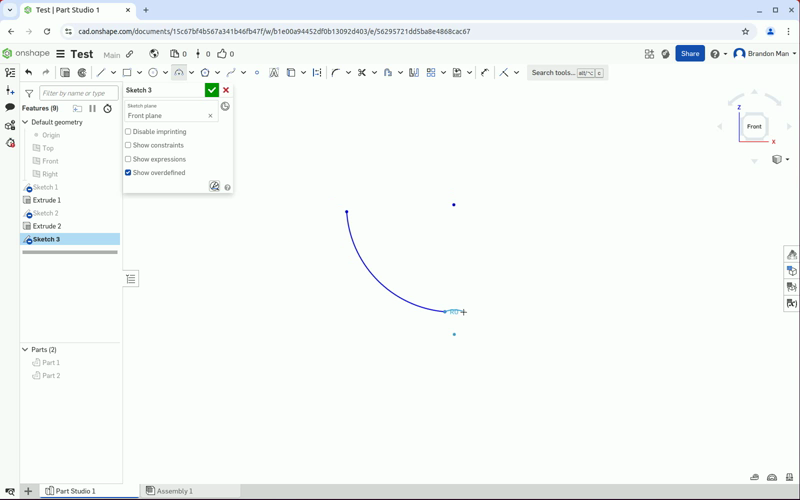
scroll(-6)
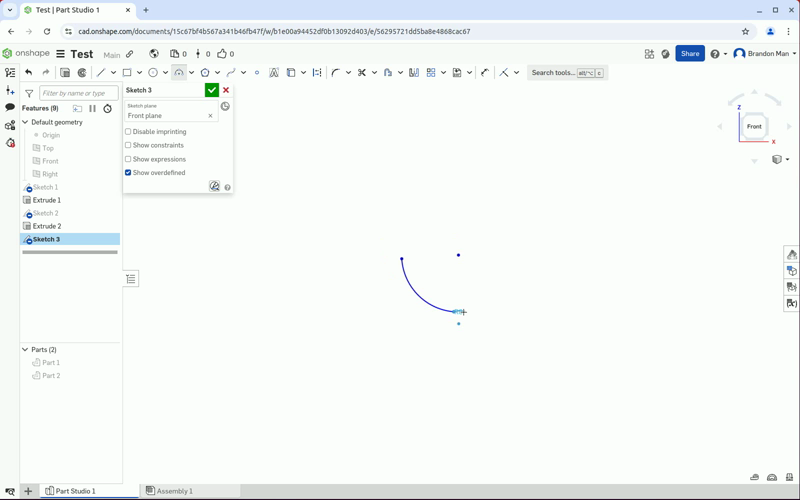
scroll(-6)
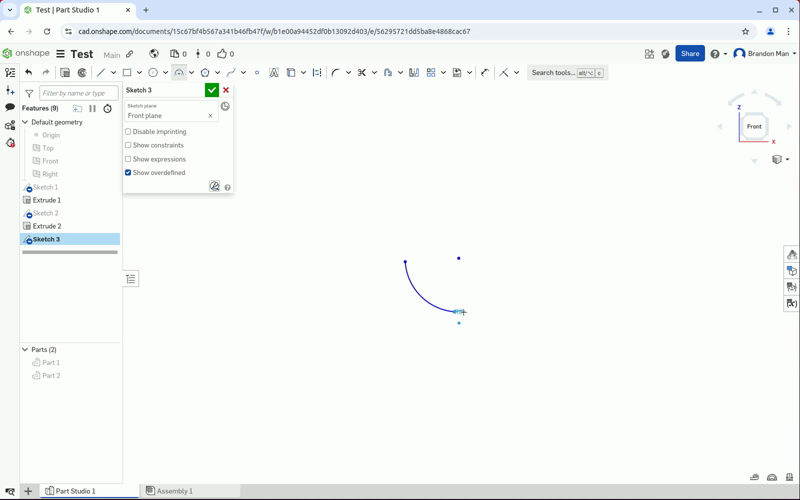
scroll(-6)
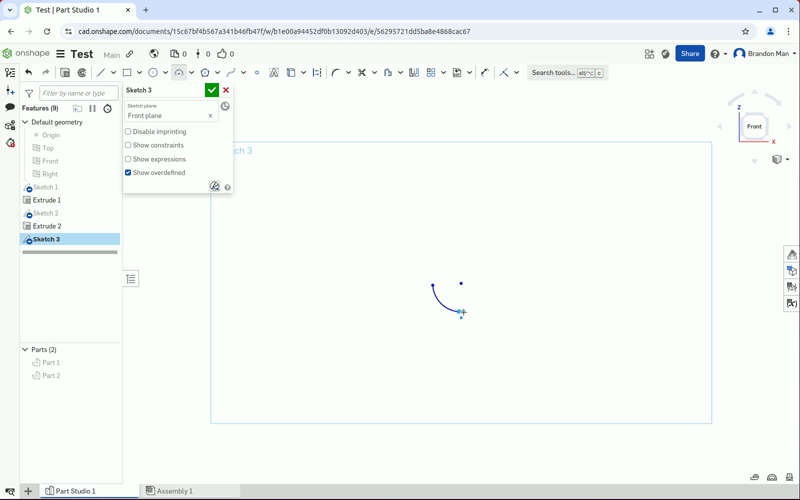
mouse_move(461, 312)
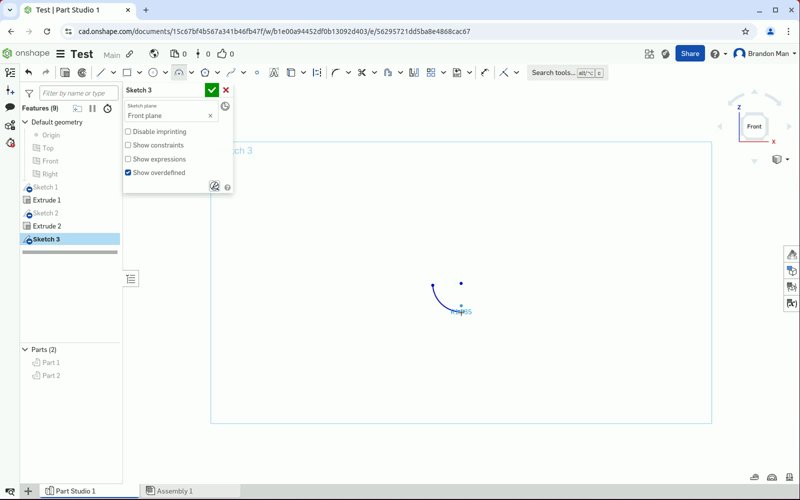
scroll(6)
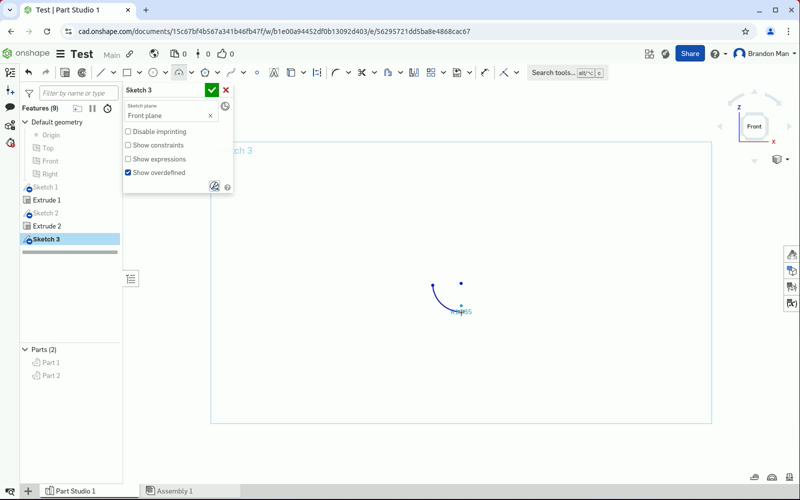
scroll(6)
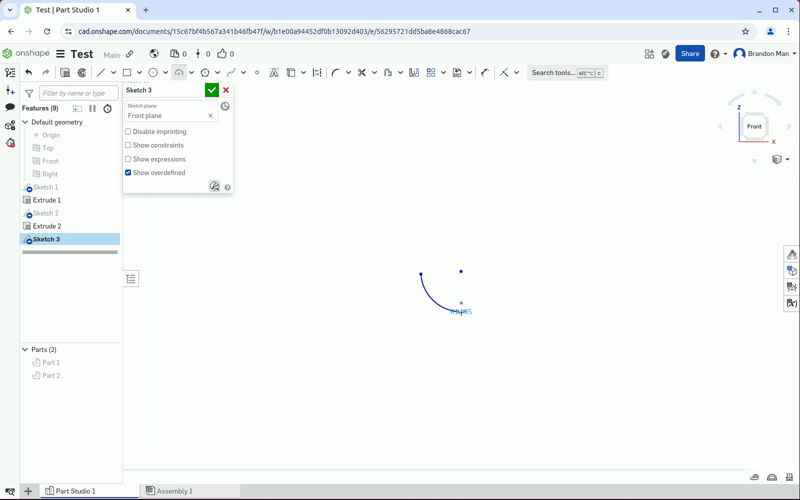
scroll(6)
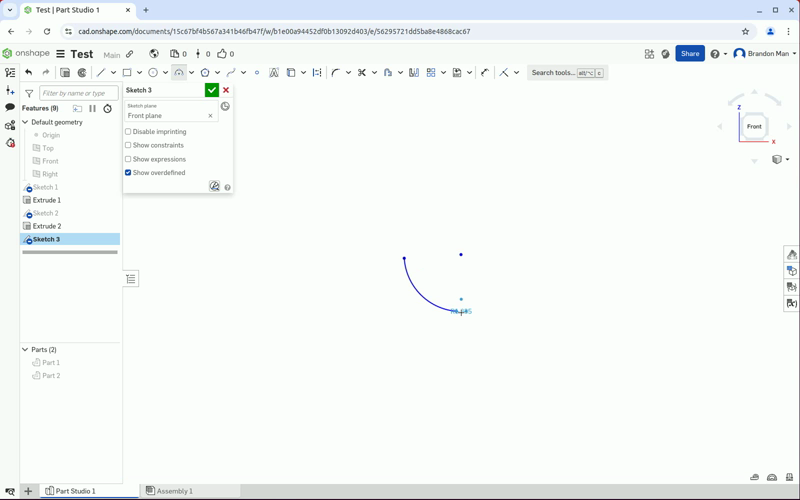
scroll(6)
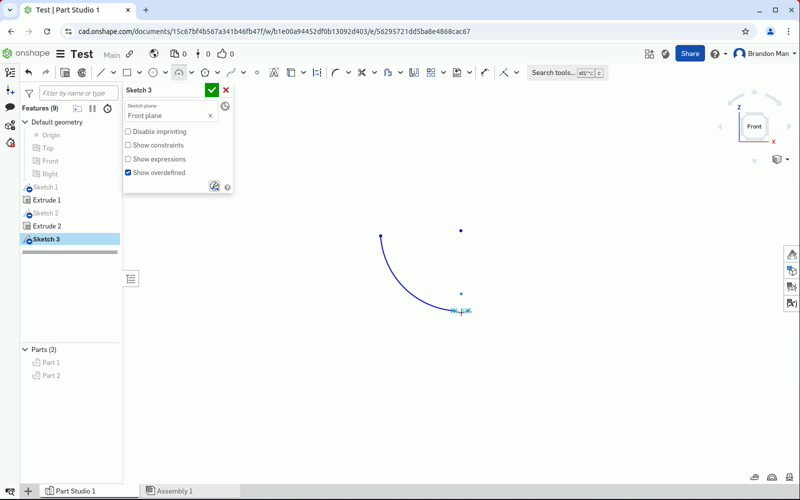
scroll(6)
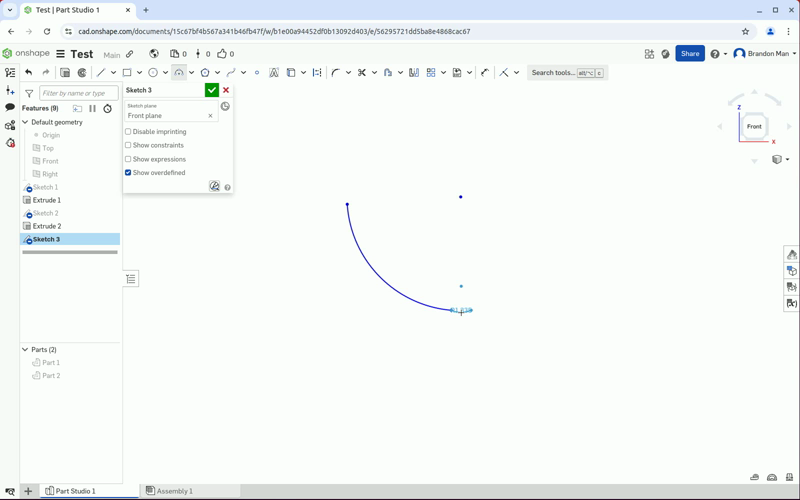
scroll(6)
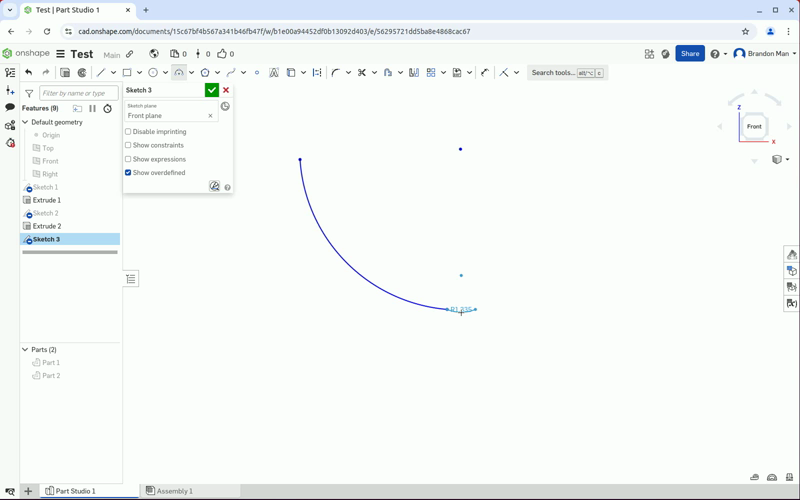
scroll(6)
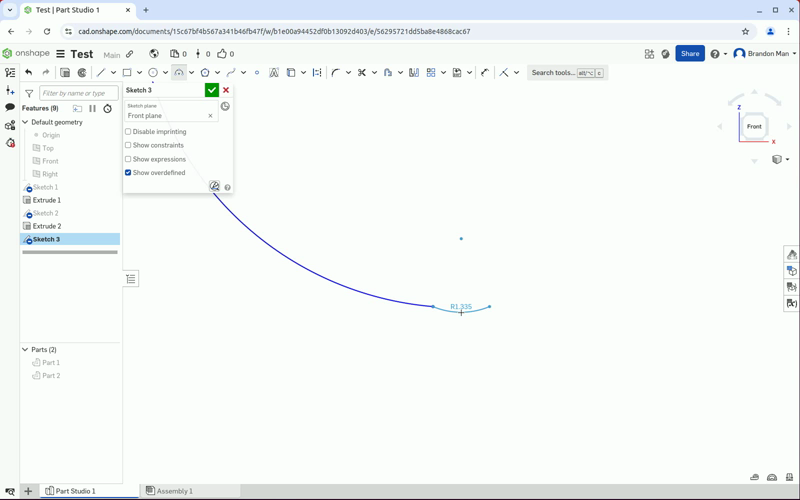
click(461, 312)
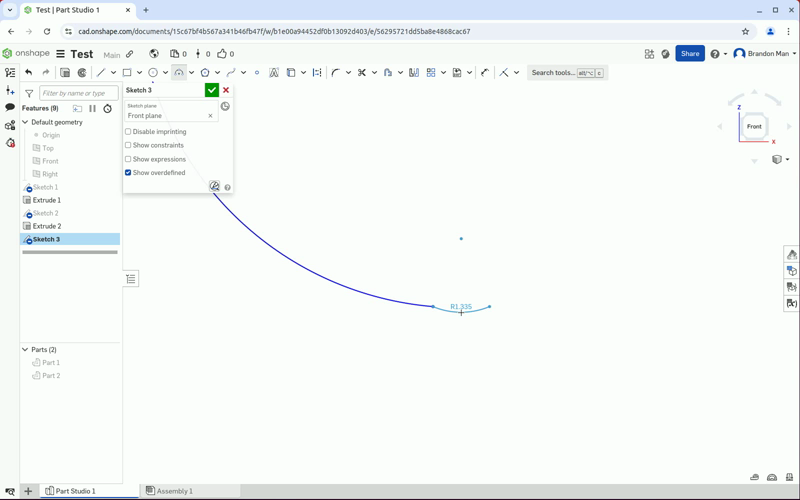
scroll(-6)
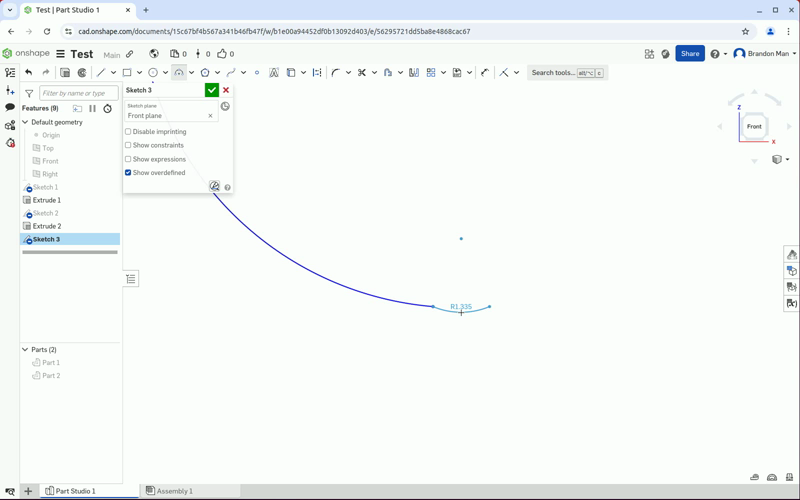
scroll(-6)
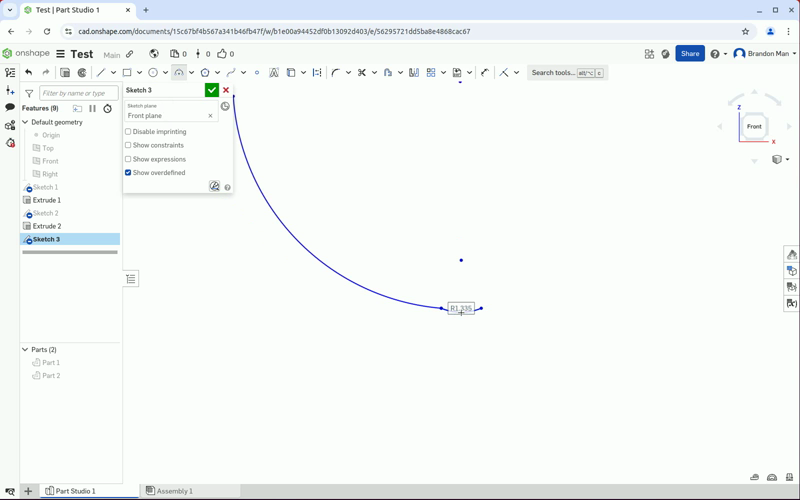
scroll(-6)
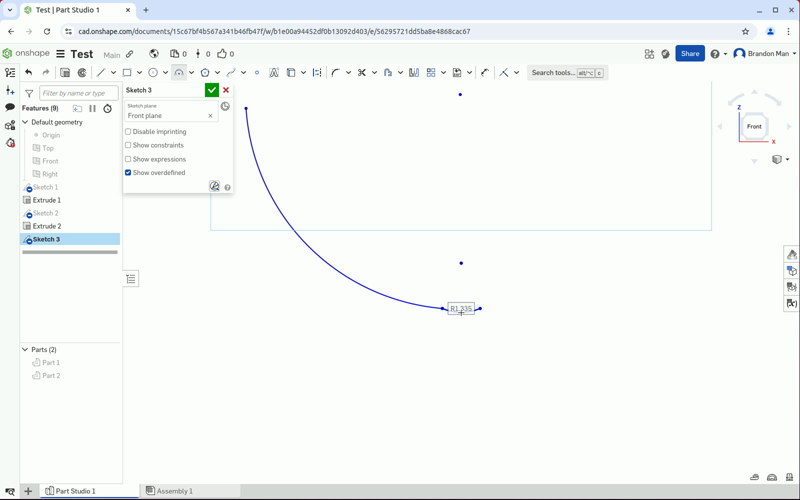
scroll(-6)
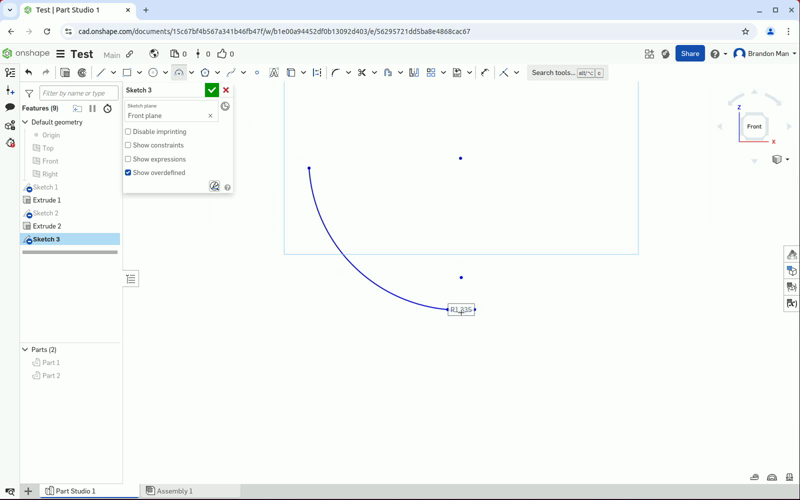
scroll(-6)
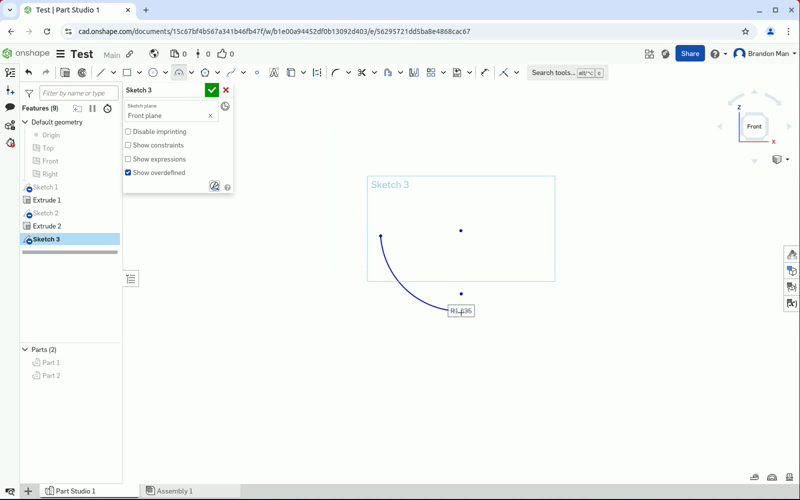
scroll(-6)
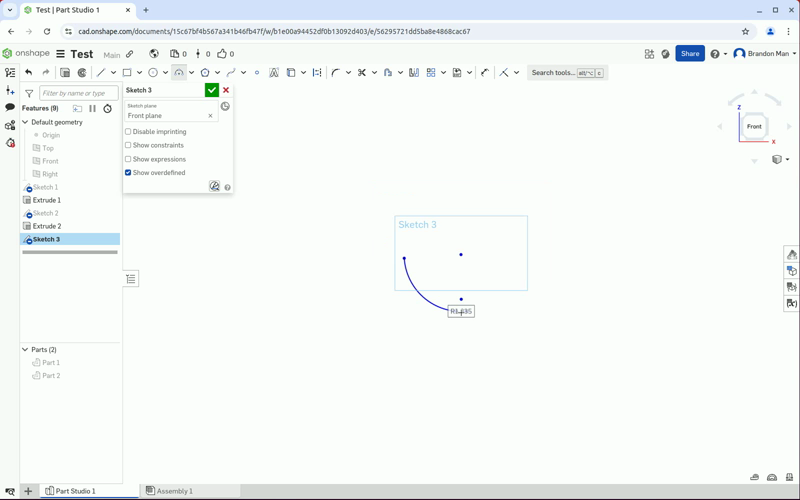
scroll(-6)
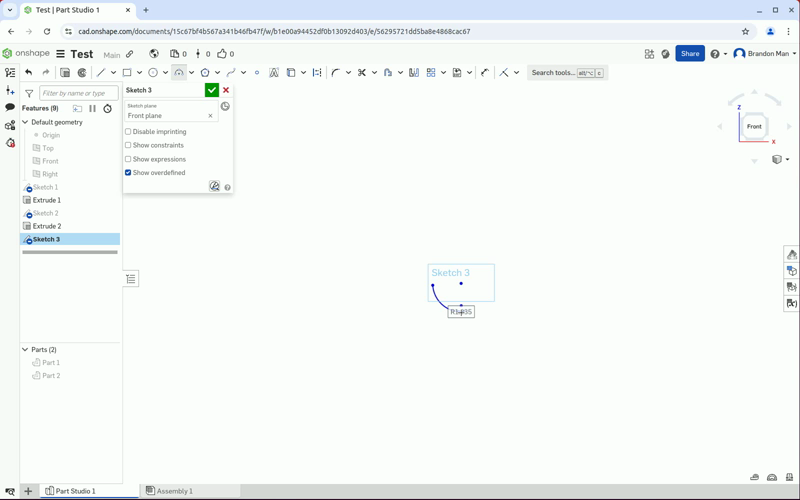
key_up(shift)
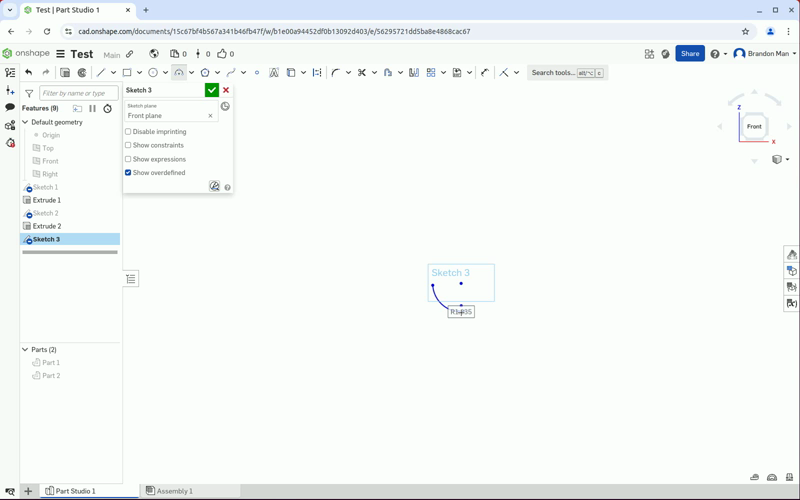
mouse_move(463, 311)
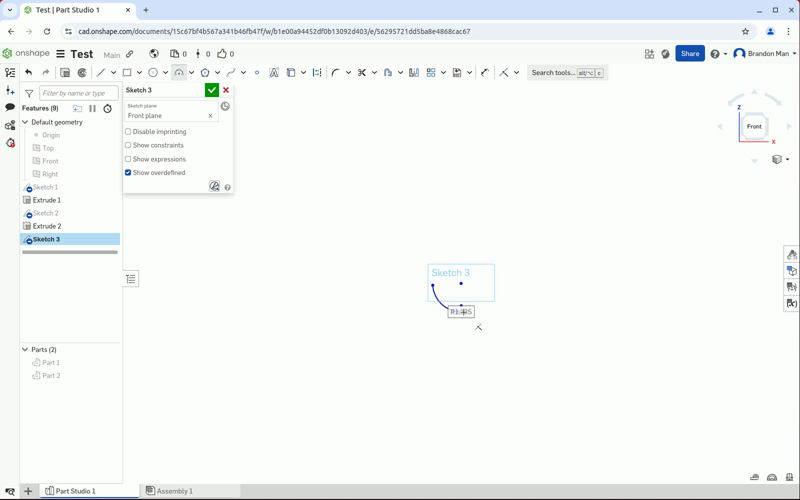
scroll(6)
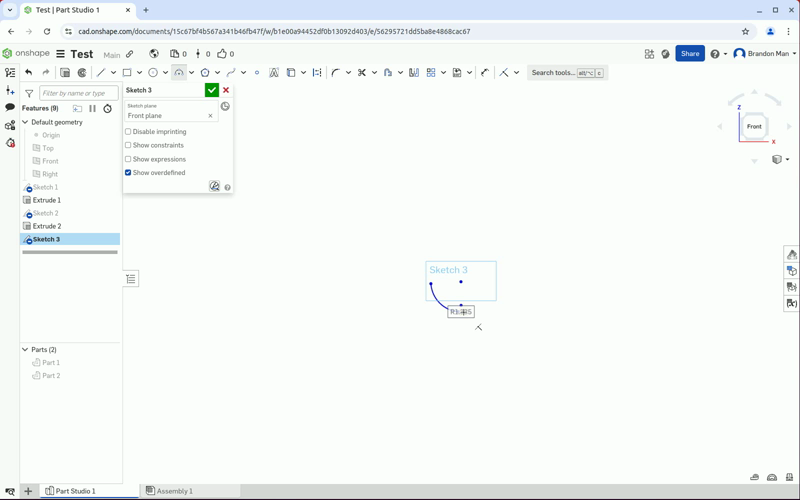
scroll(6)
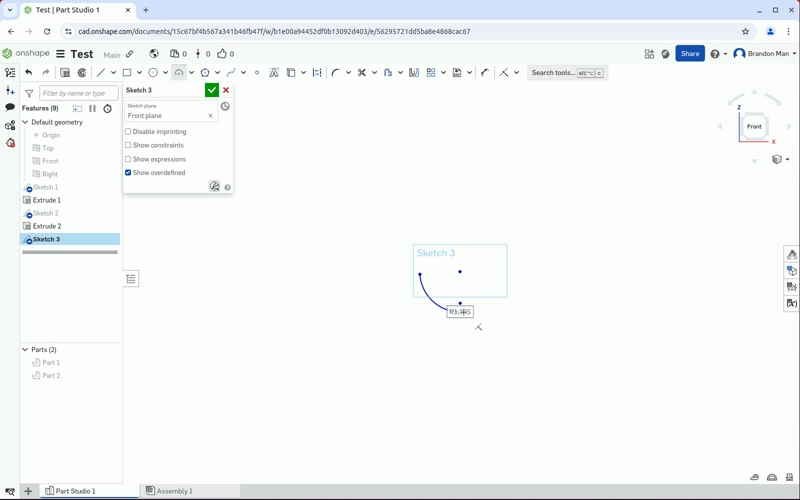
scroll(6)
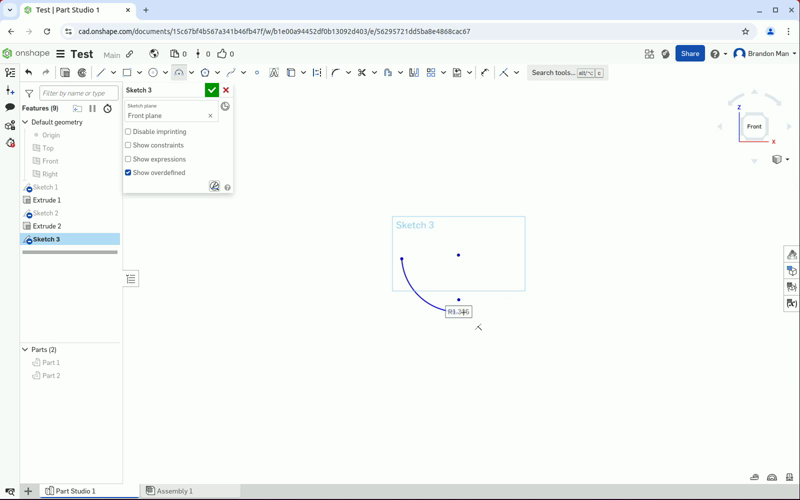
scroll(6)
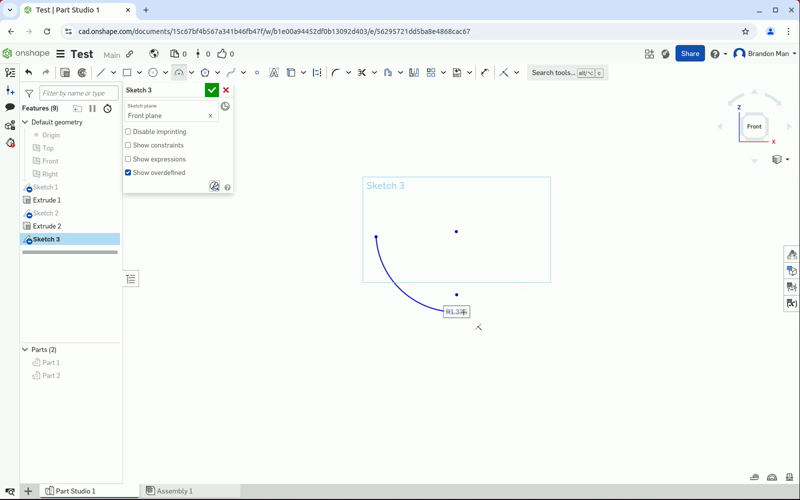
scroll(6)
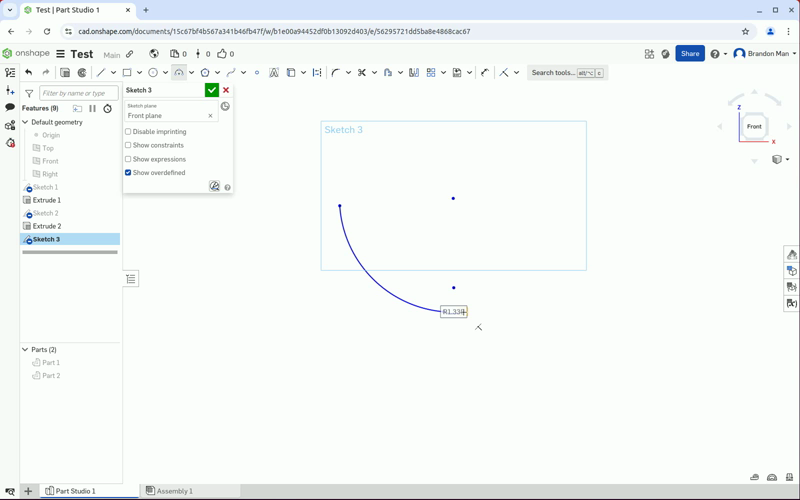
scroll(6)
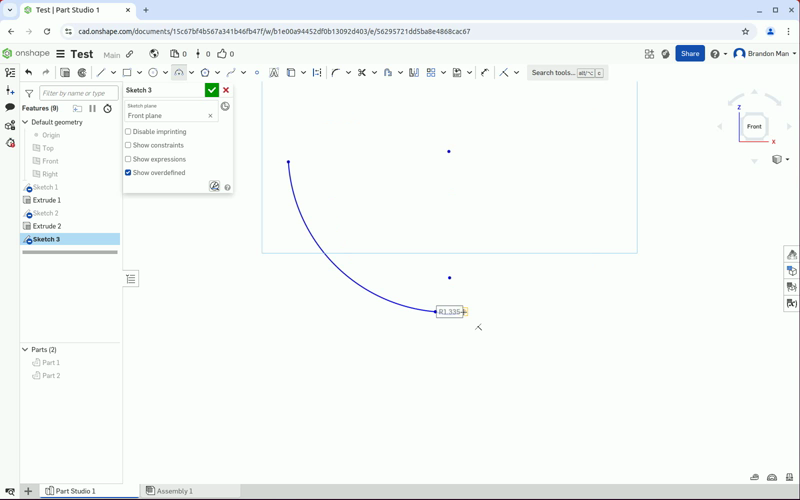
scroll(6)
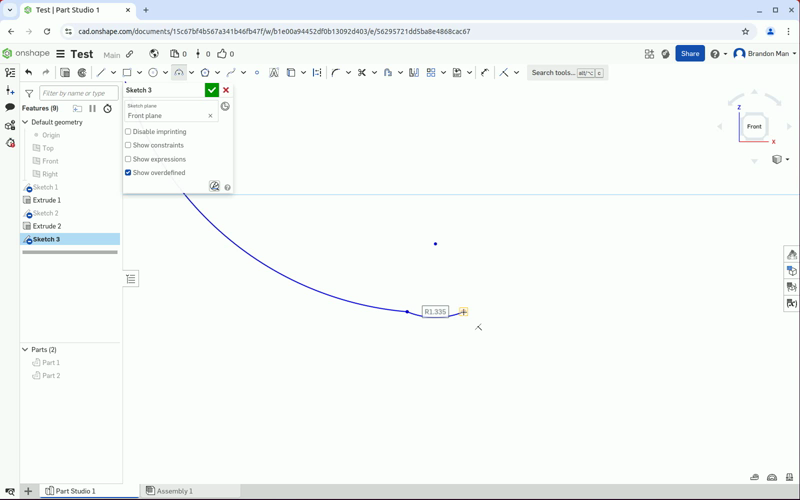
click(463, 311)
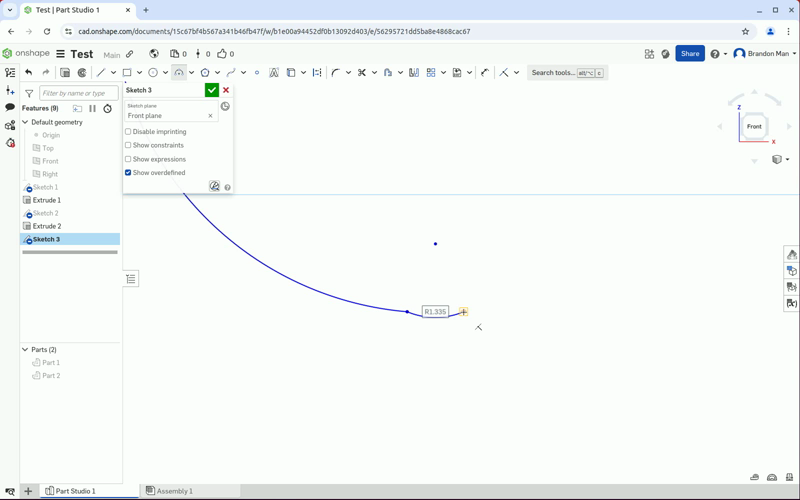
scroll(-6)
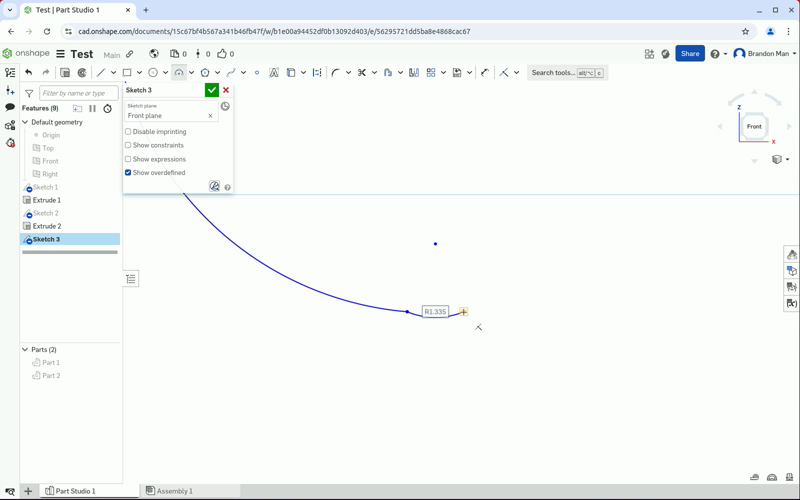
scroll(-6)
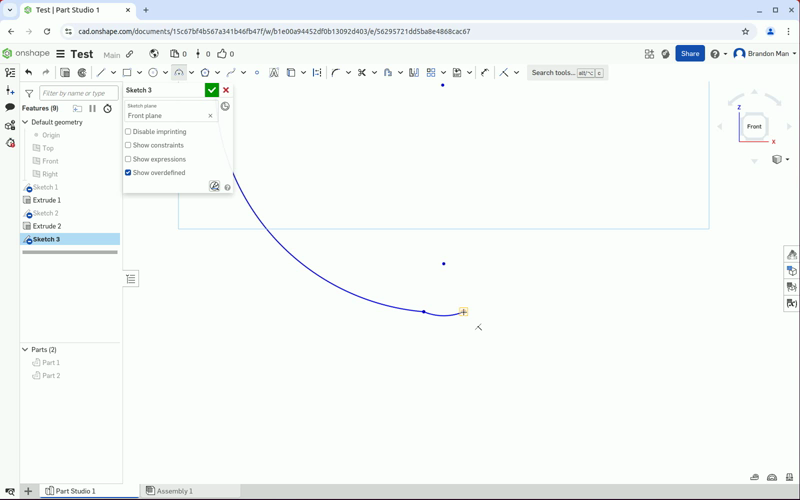
scroll(-6)
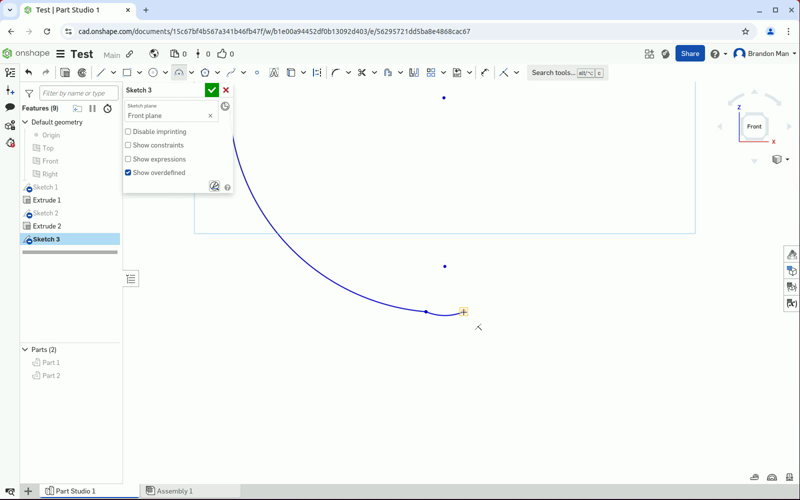
scroll(-6)
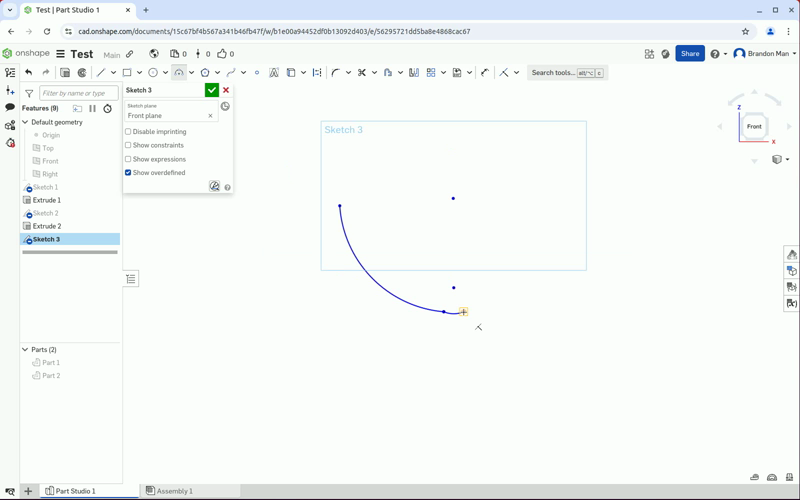
scroll(-6)
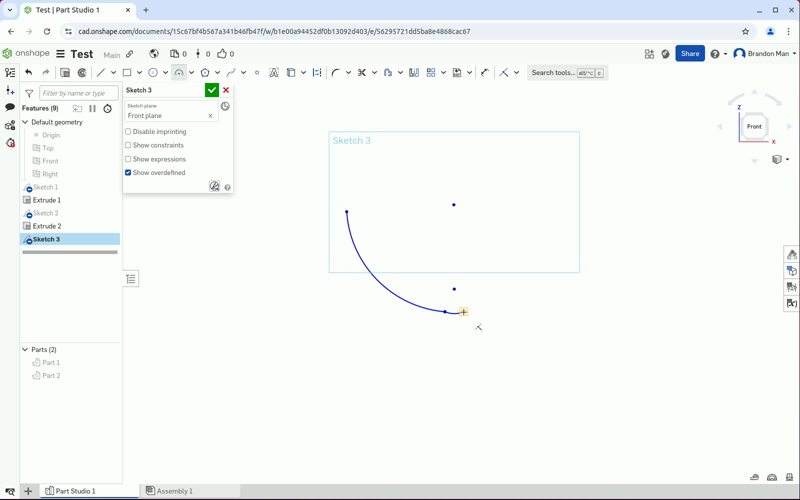
scroll(-6)
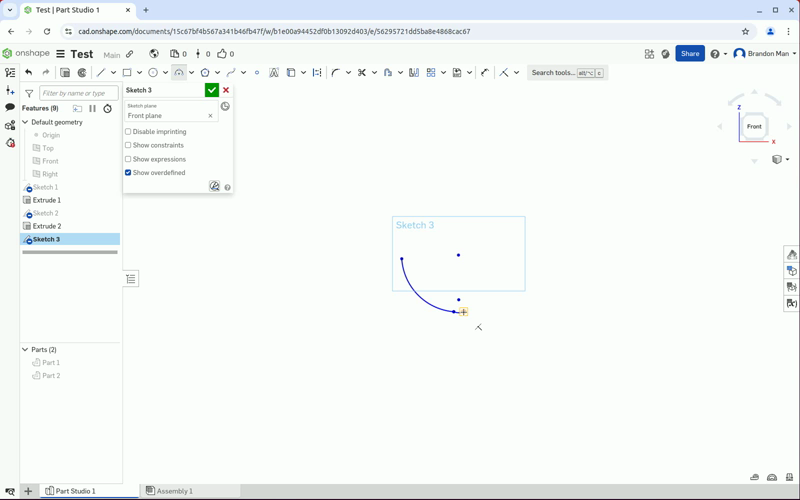
scroll(-6)
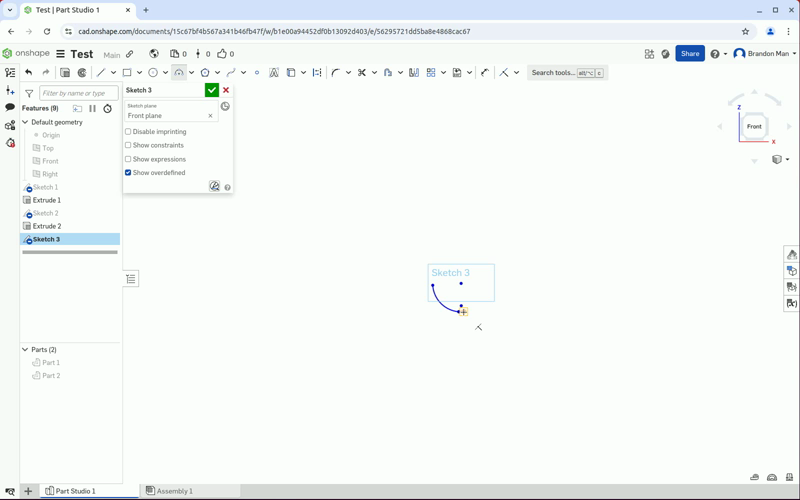
key_down(shift)
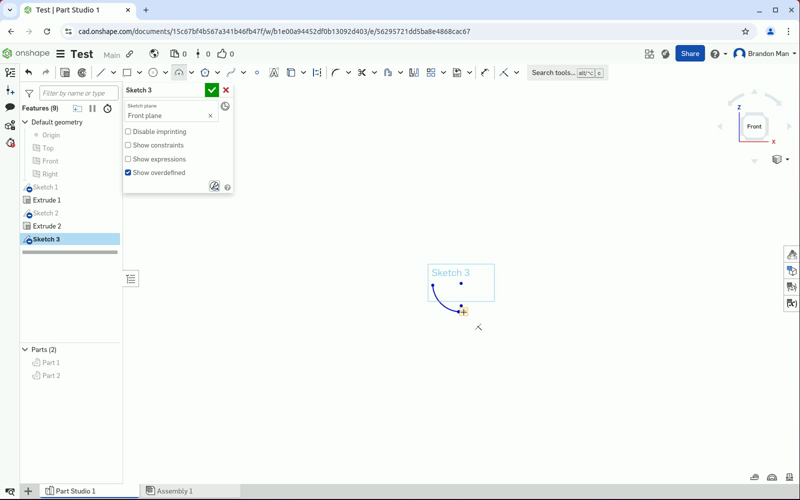
mouse_move(489, 288)
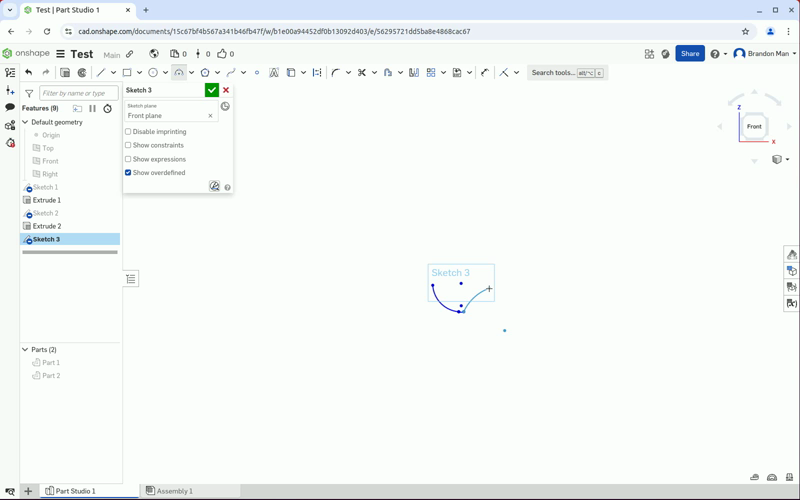
click(489, 288)
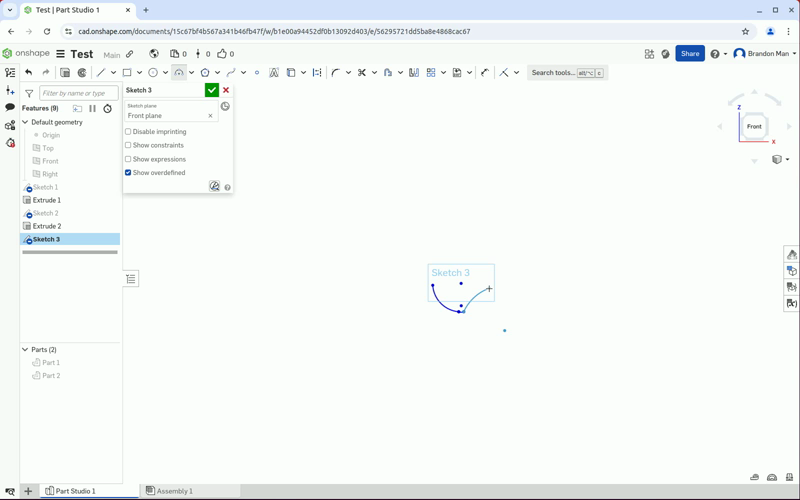
mouse_move(480, 304)
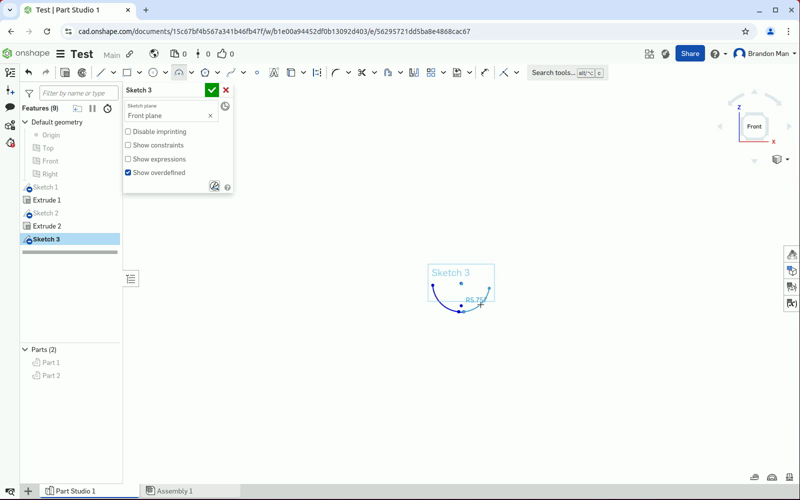
click(480, 304)
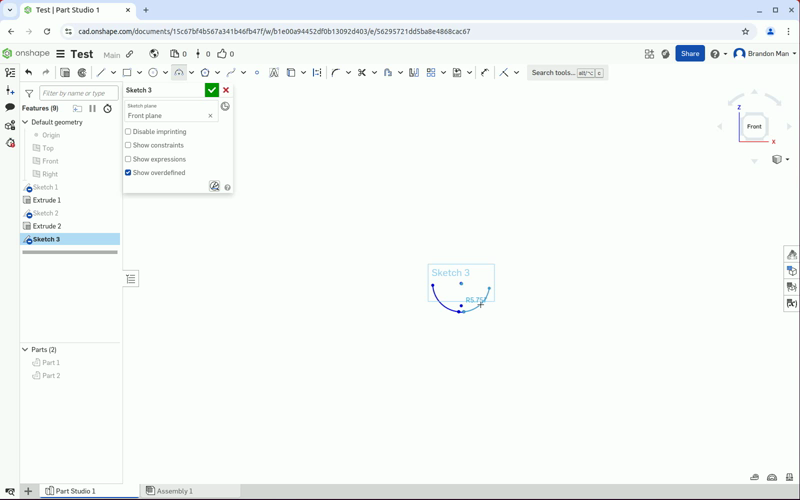
key_up(shift)
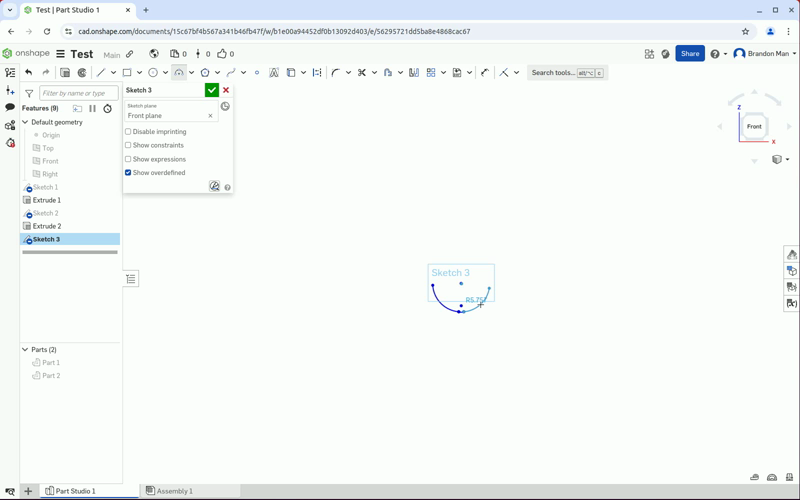
mouse_move(489, 288)
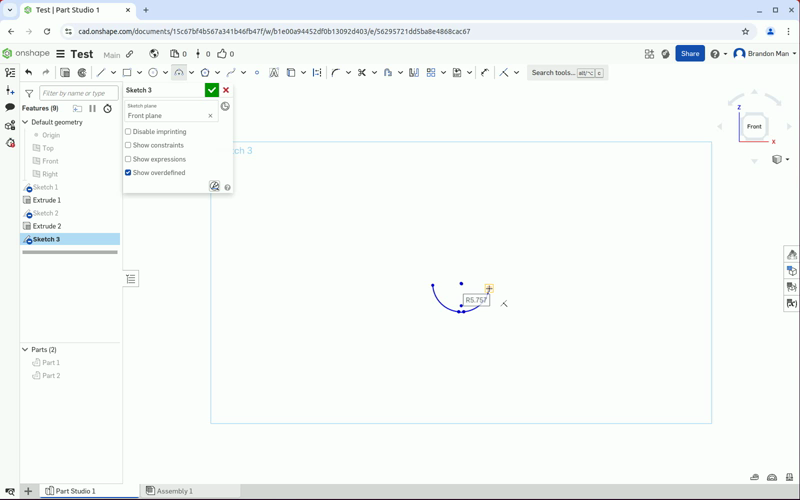
click(489, 288)
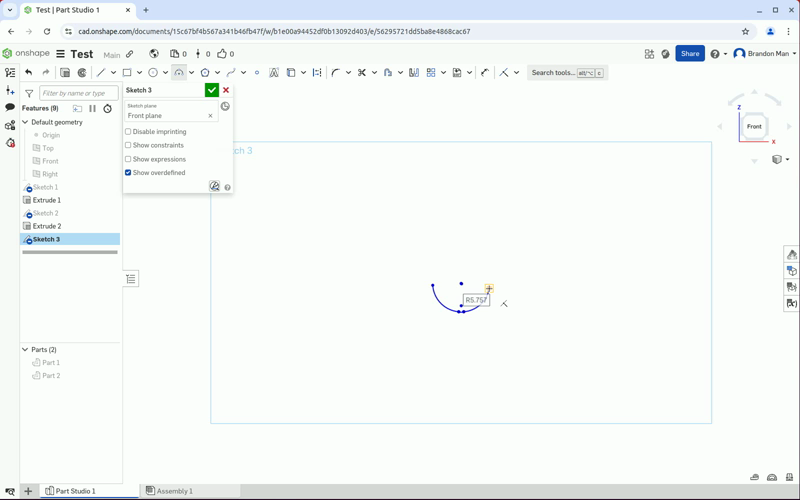
key_down(shift)
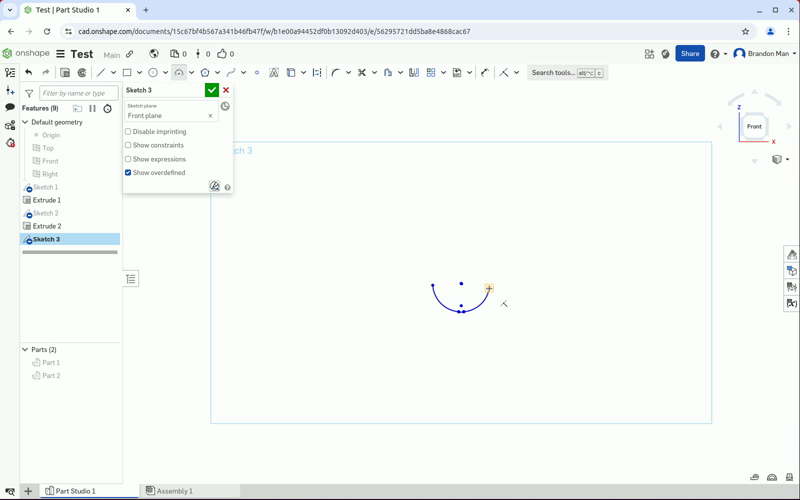
mouse_move(489, 277)
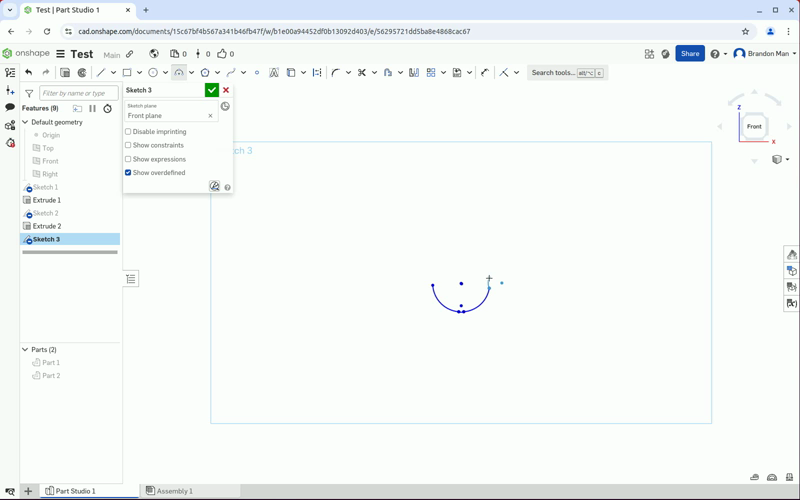
click(489, 277)
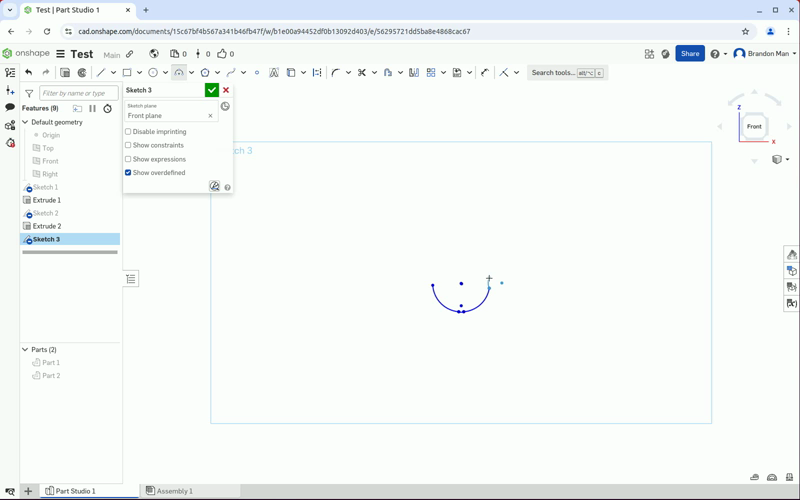
mouse_move(488, 282)
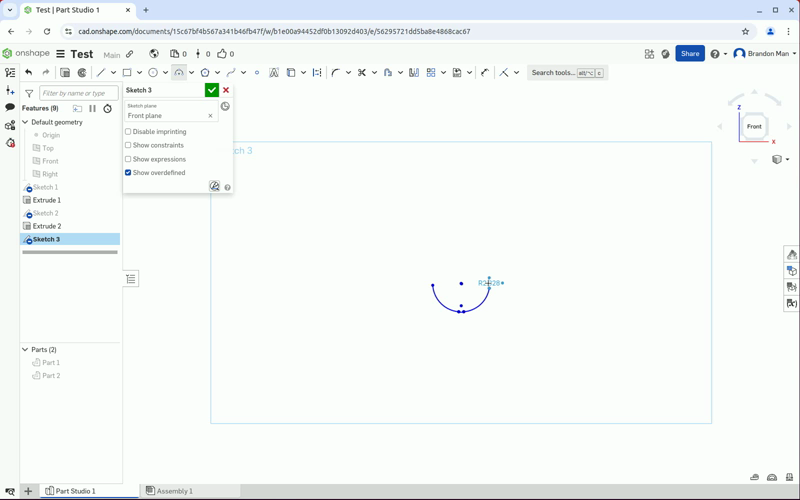
click(488, 282)
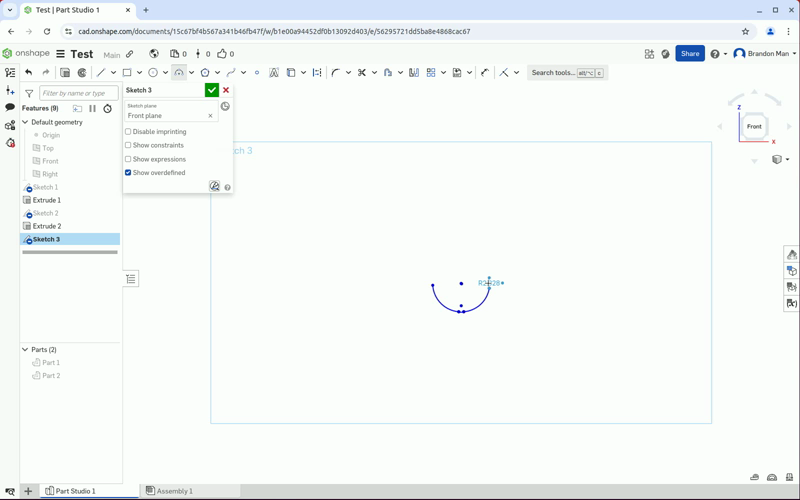
key_up(shift)
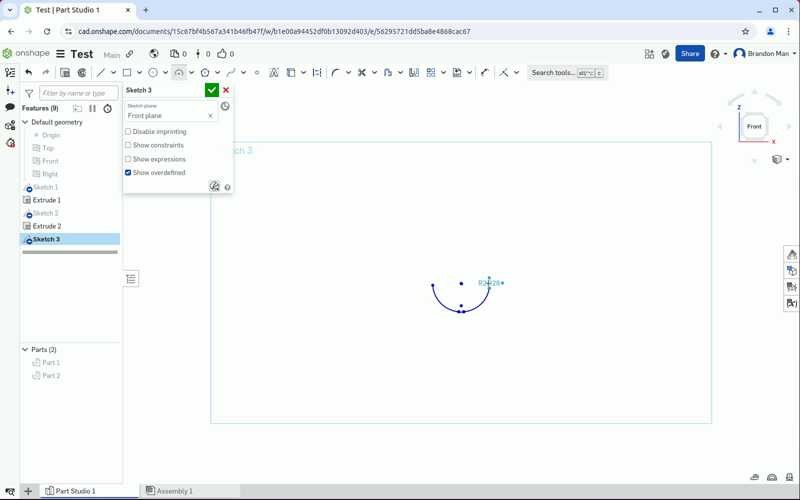
mouse_move(489, 277)
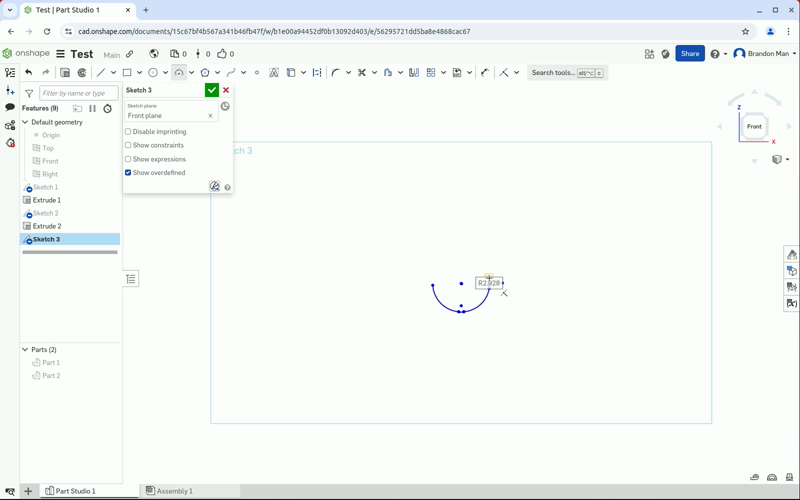
click(489, 277)
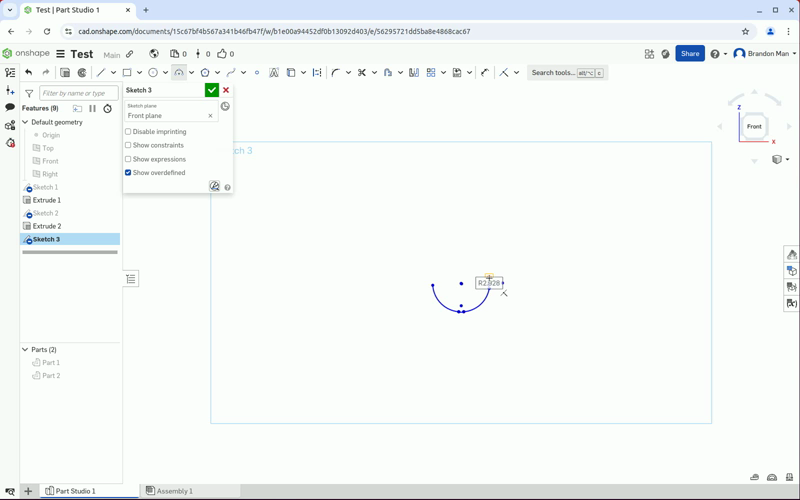
key_down(shift)
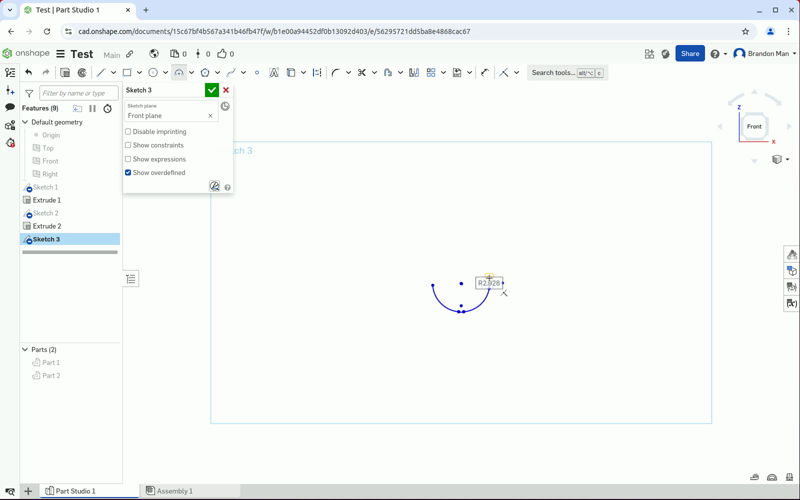
mouse_move(463, 254)
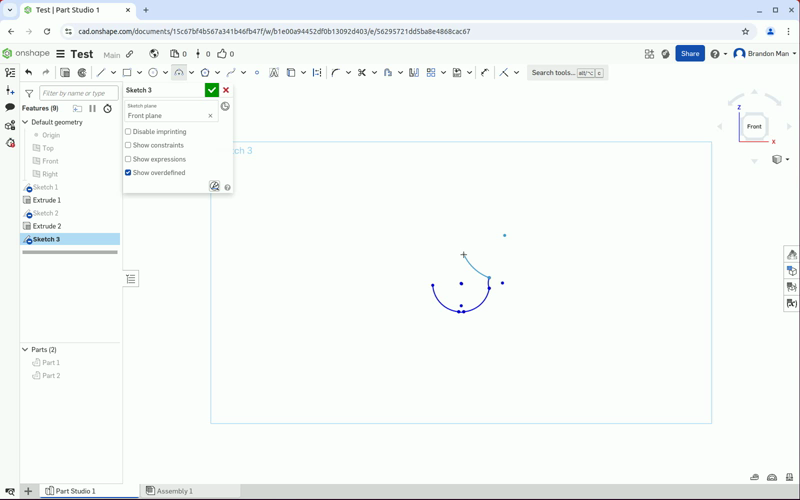
click(463, 254)
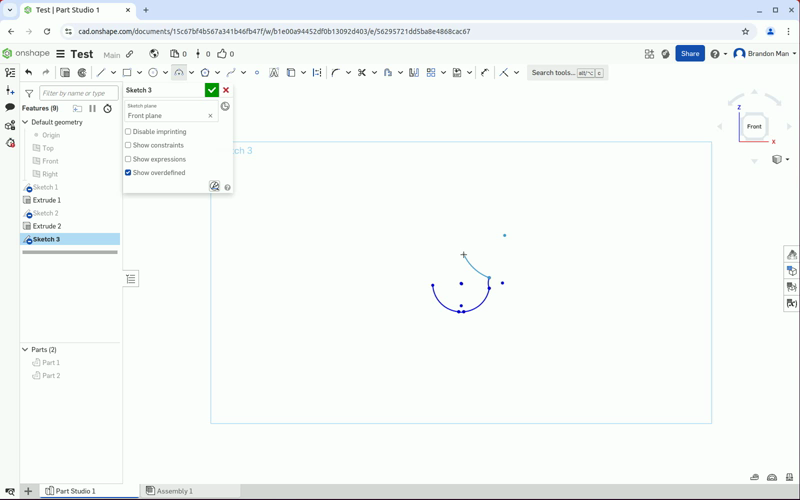
mouse_move(480, 261)
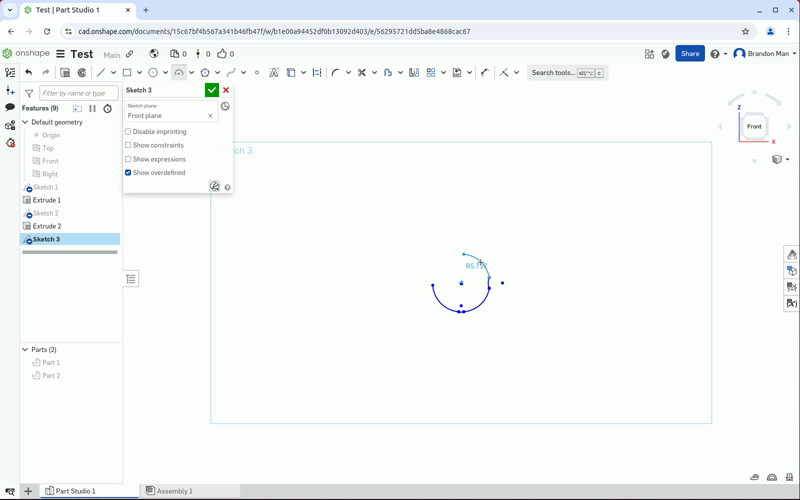
click(480, 261)
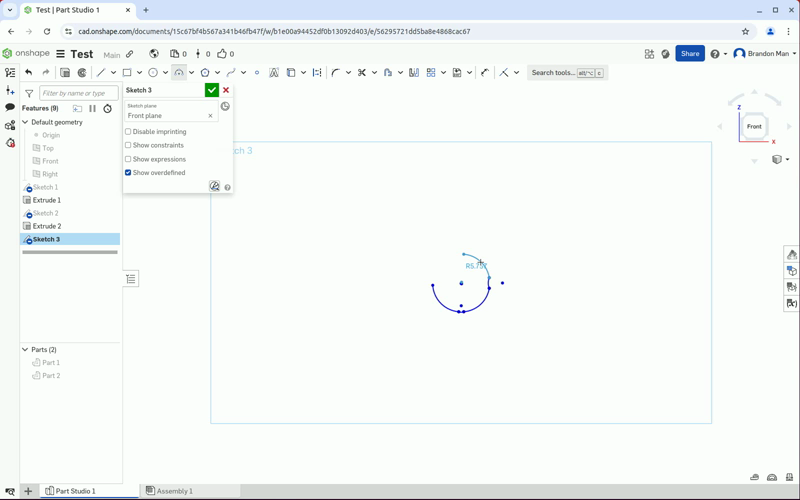
key_up(shift)
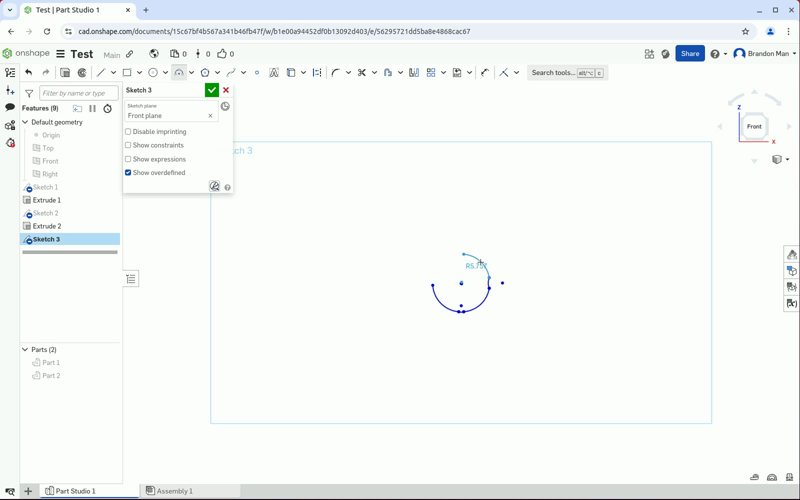
mouse_move(463, 254)
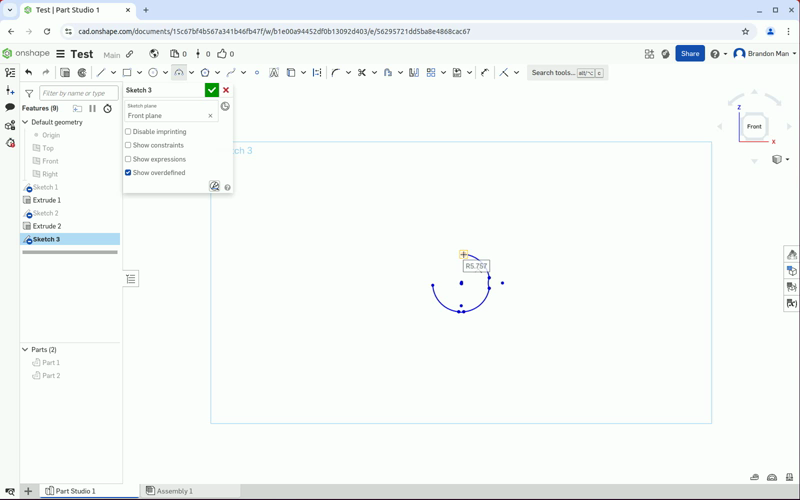
click(463, 254)
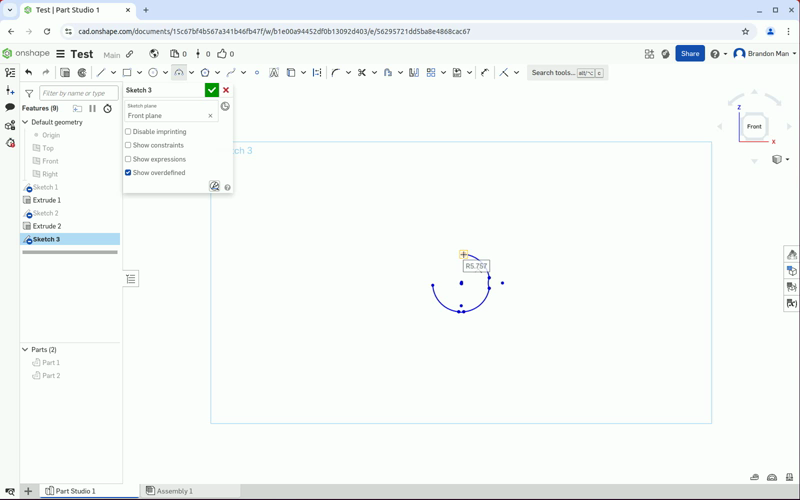
key_down(shift)
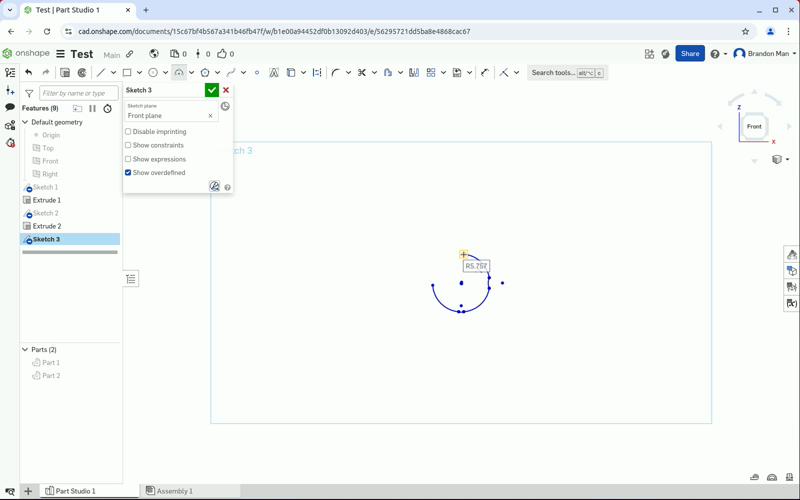
mouse_move(458, 254)
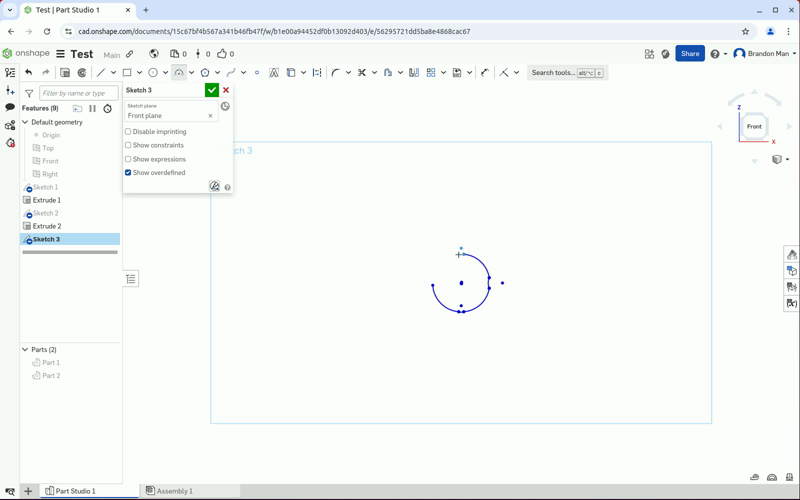
scroll(6)
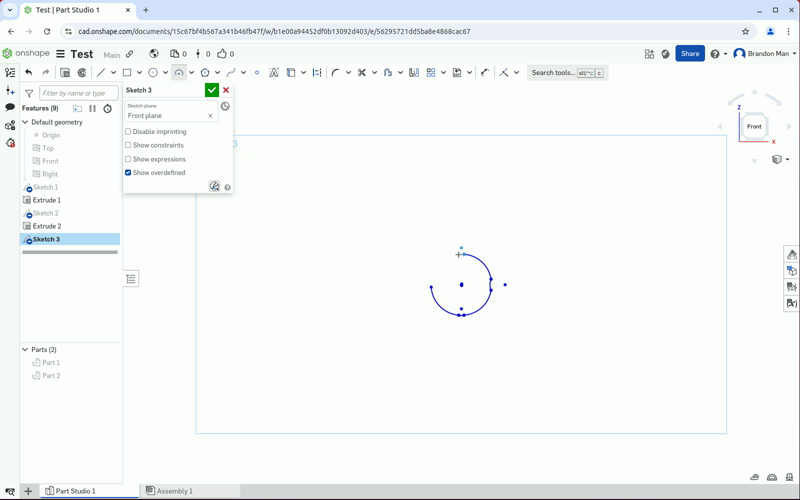
scroll(6)
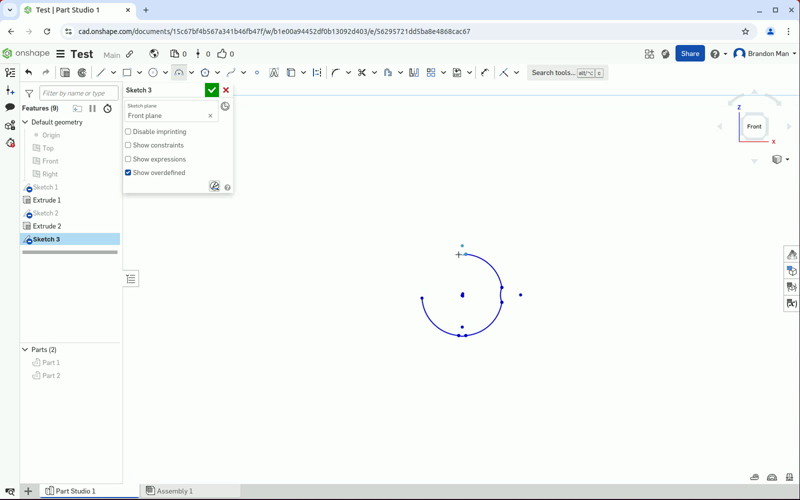
scroll(6)
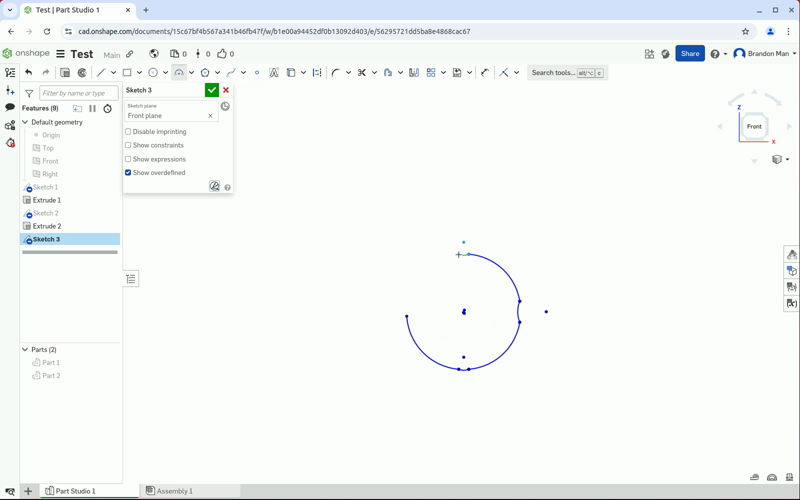
scroll(6)
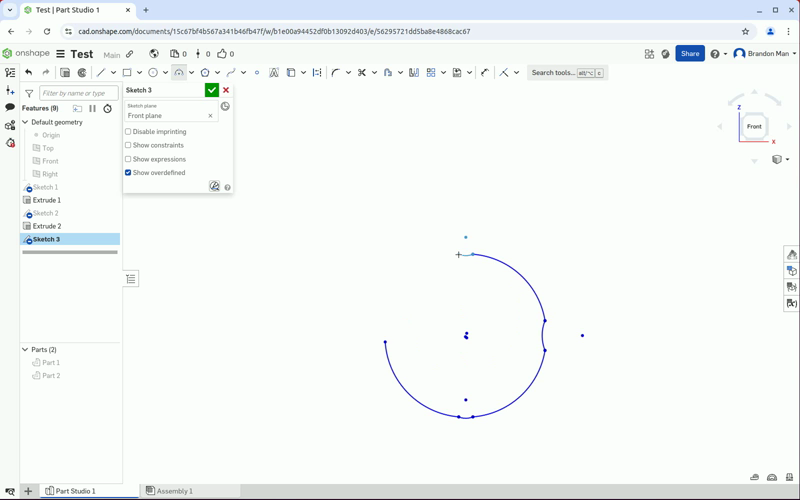
scroll(6)
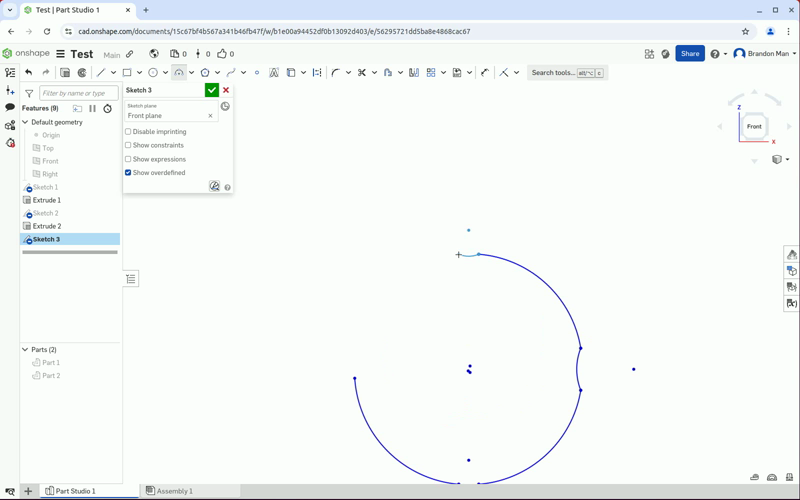
scroll(6)
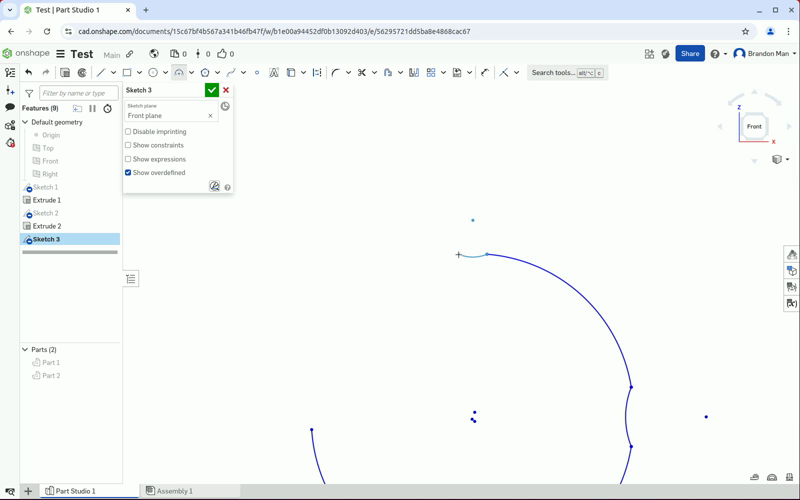
scroll(6)
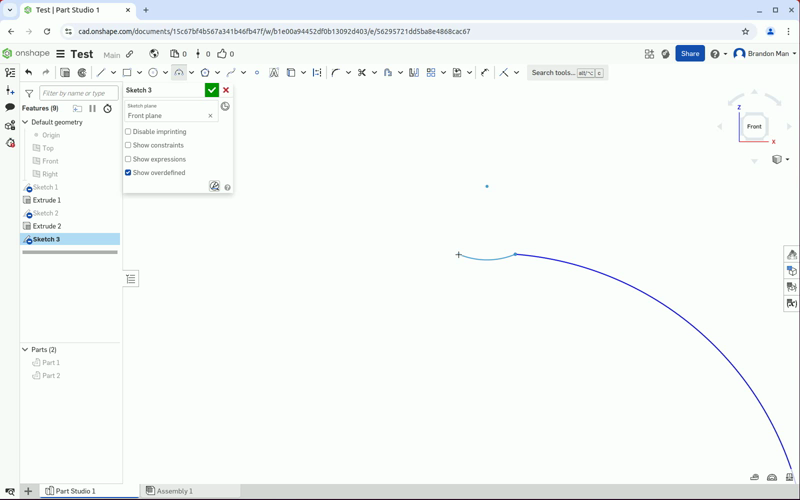
click(458, 254)
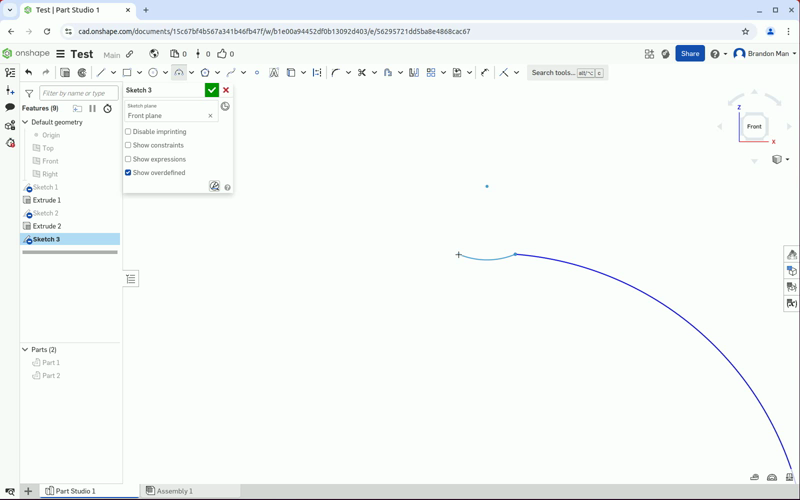
scroll(-6)
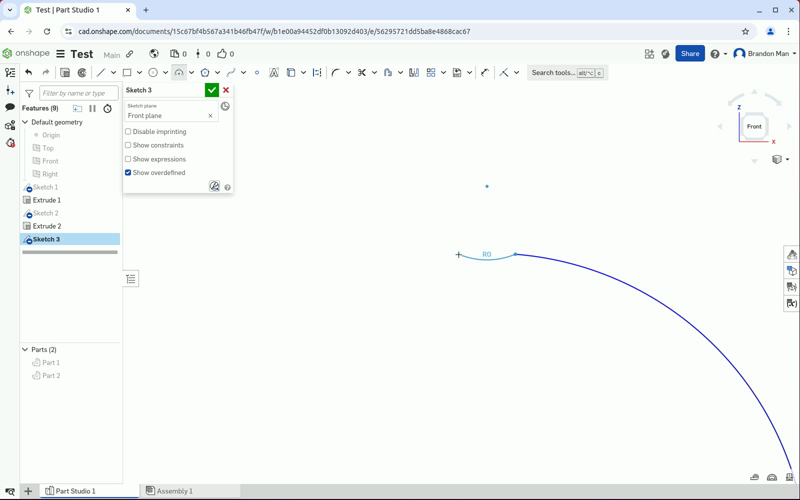
scroll(-6)
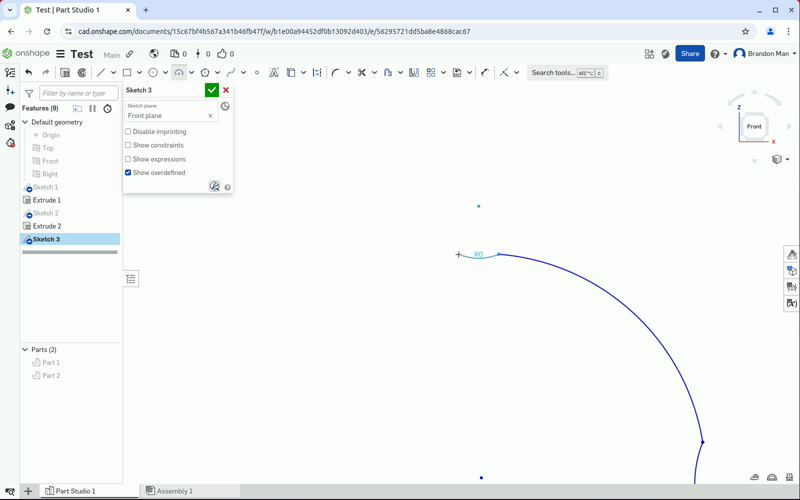
scroll(-6)
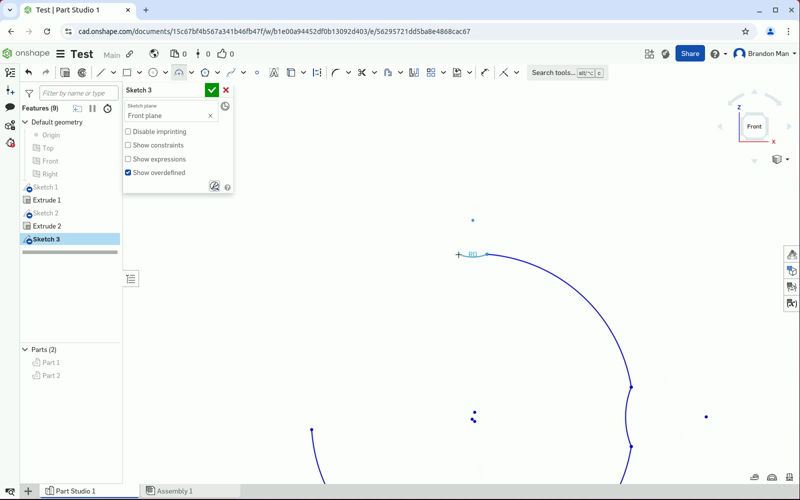
scroll(-6)
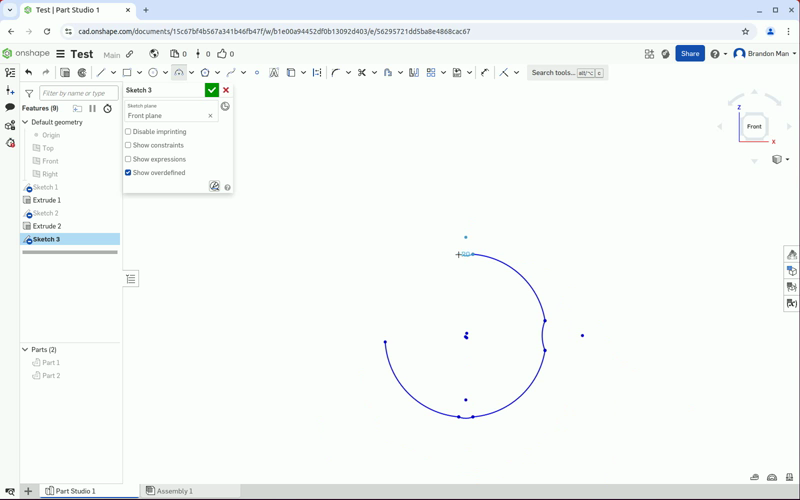
scroll(-6)
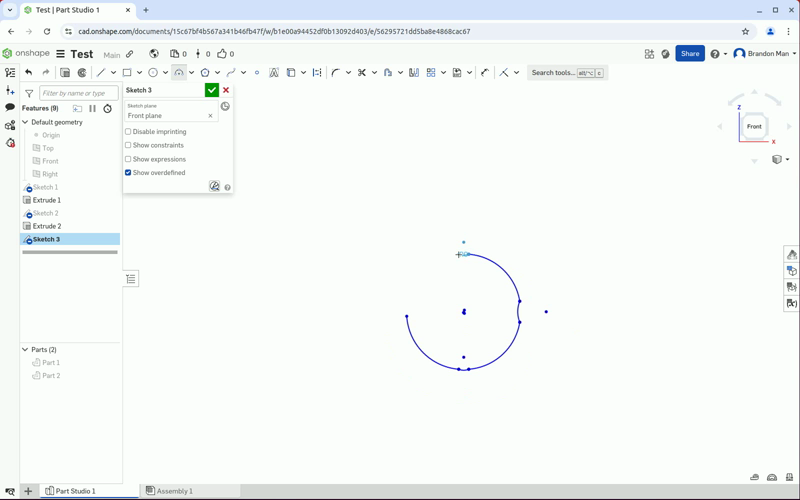
scroll(-6)
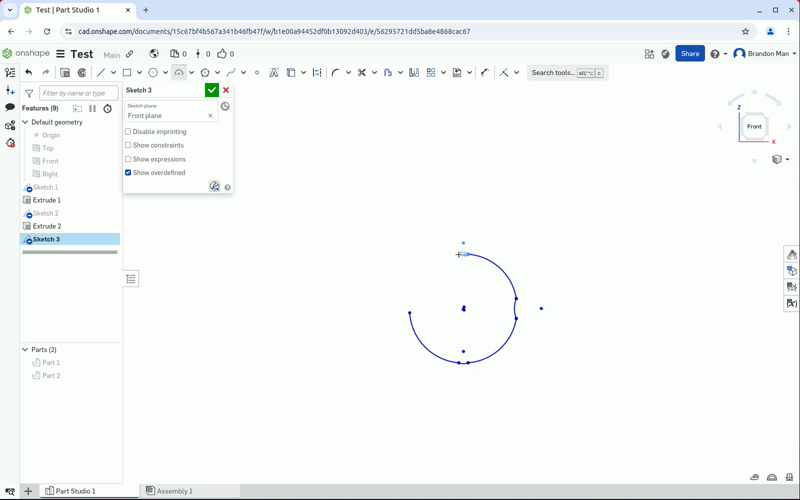
scroll(-6)
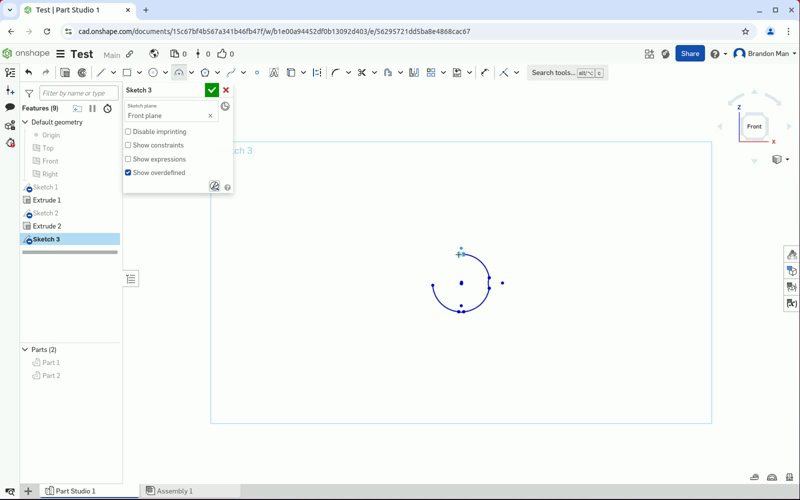
mouse_move(461, 255)
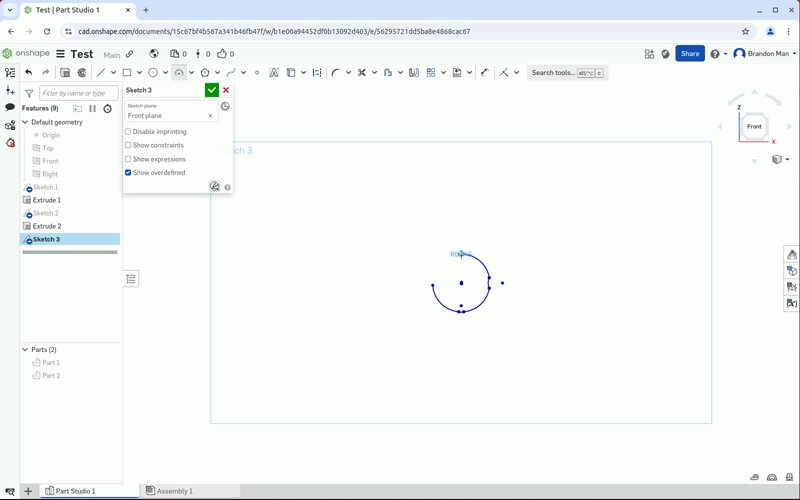
scroll(6)
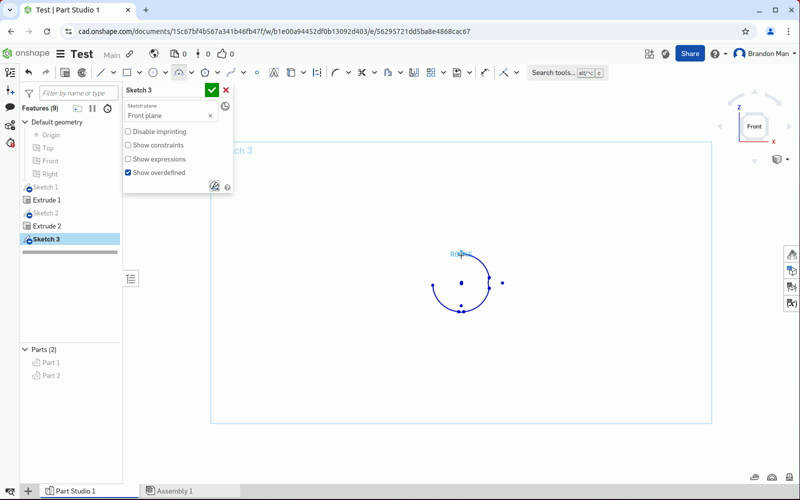
scroll(6)
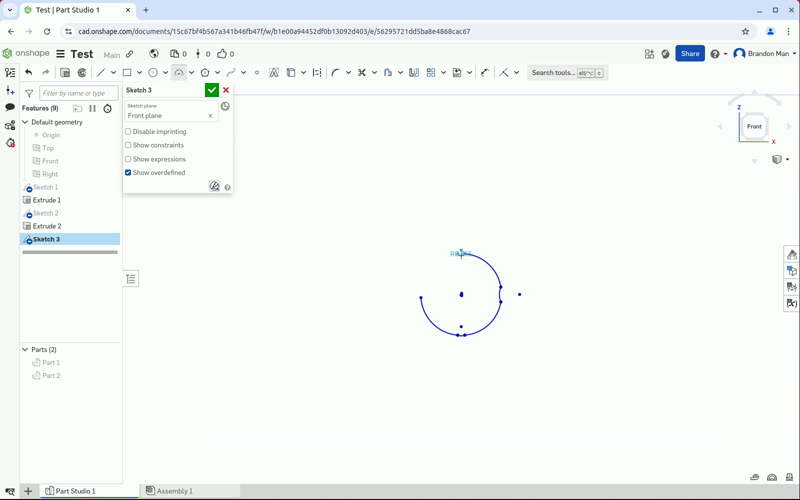
scroll(6)
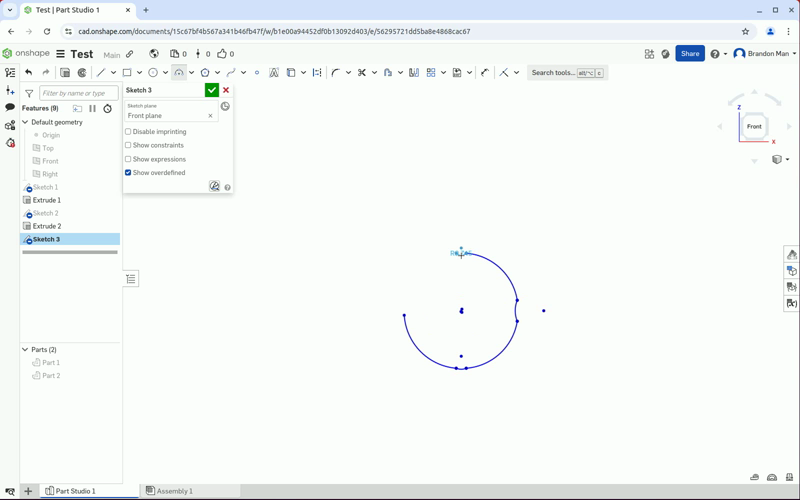
scroll(6)
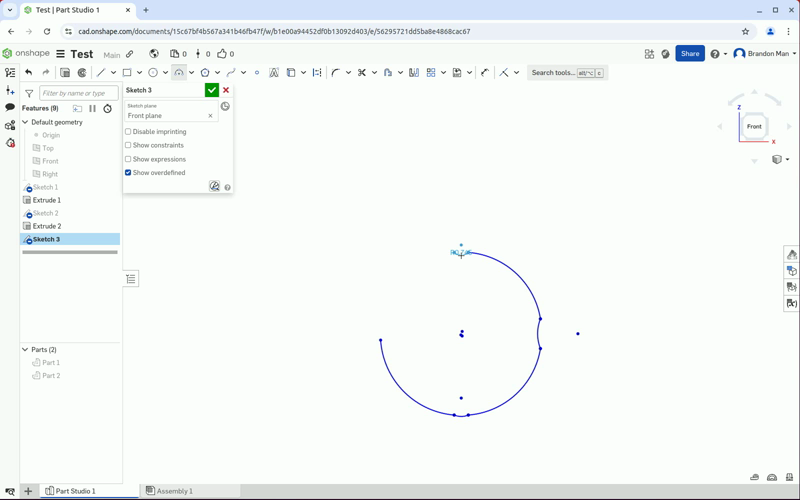
scroll(6)
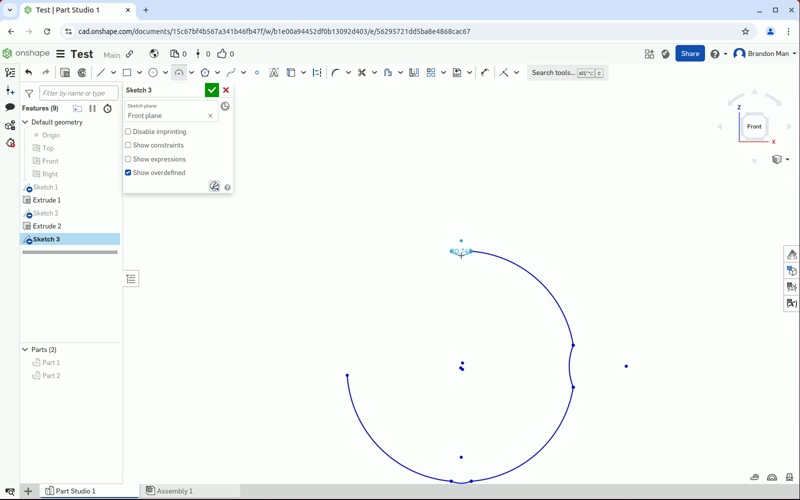
scroll(6)
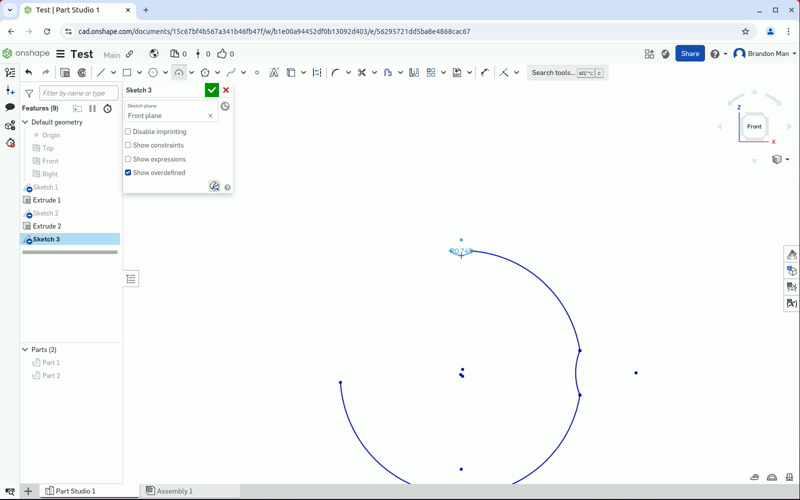
scroll(6)
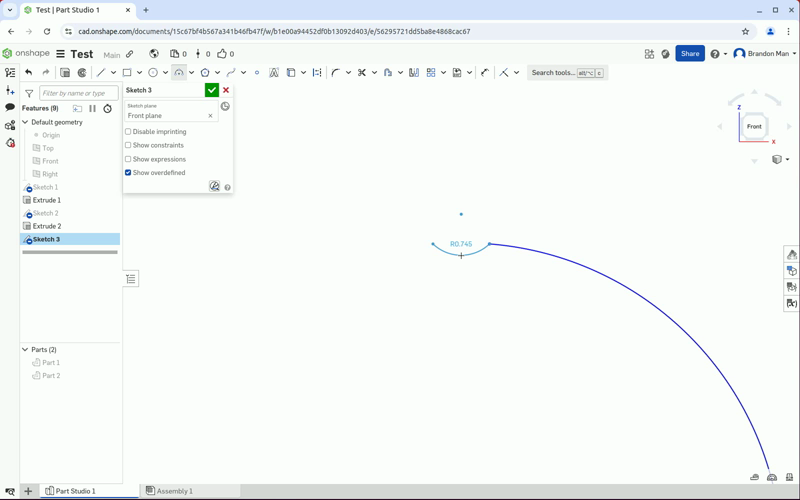
click(461, 255)
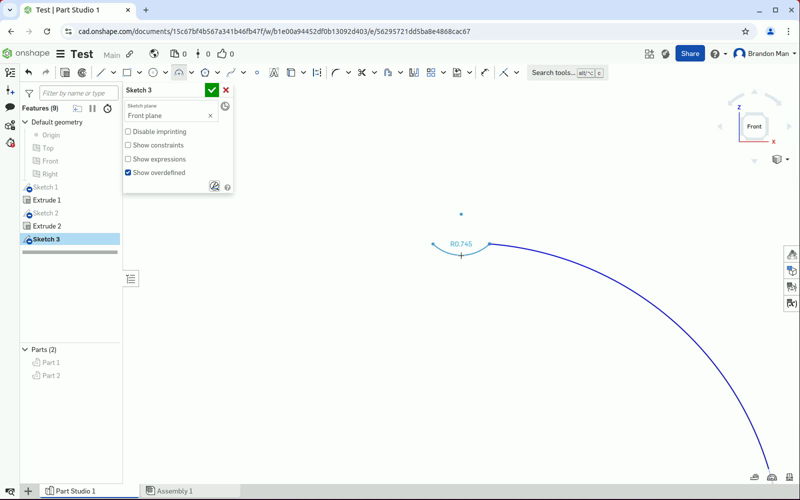
scroll(-6)
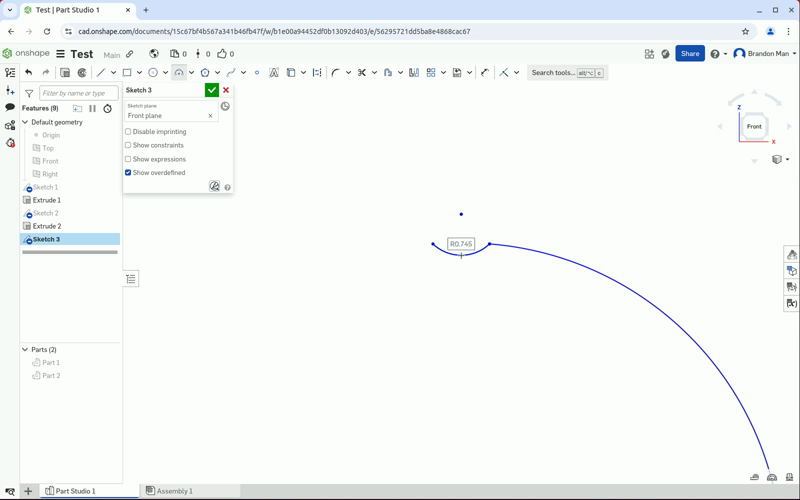
scroll(-6)
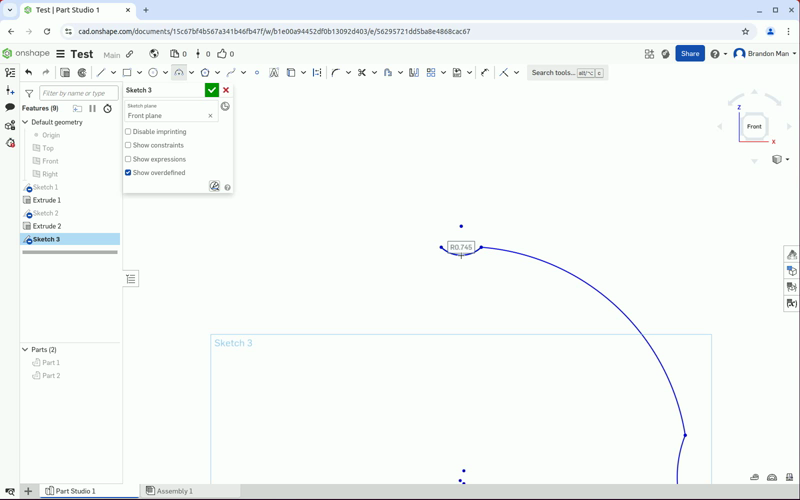
scroll(-6)
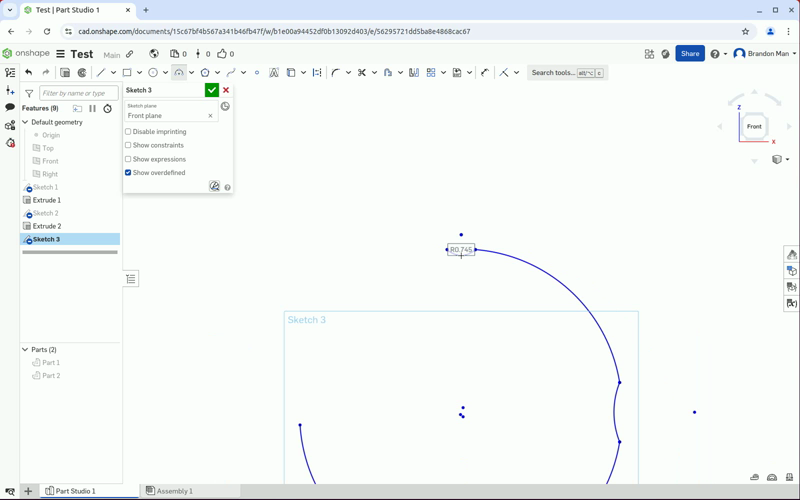
scroll(-6)
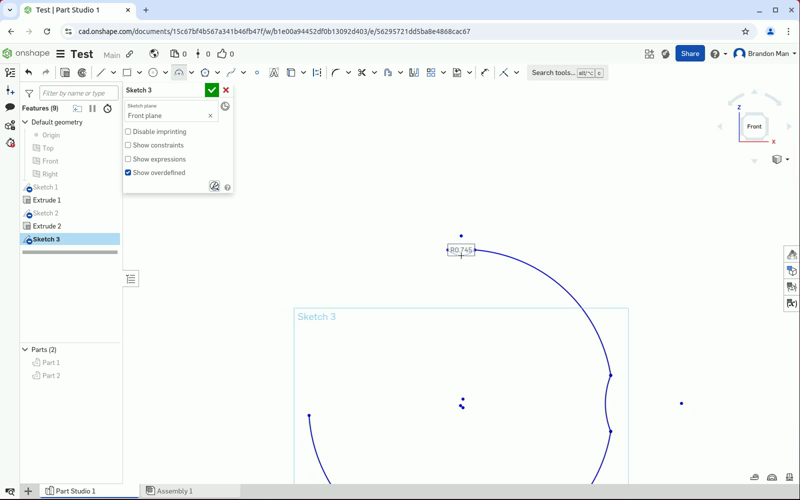
scroll(-6)
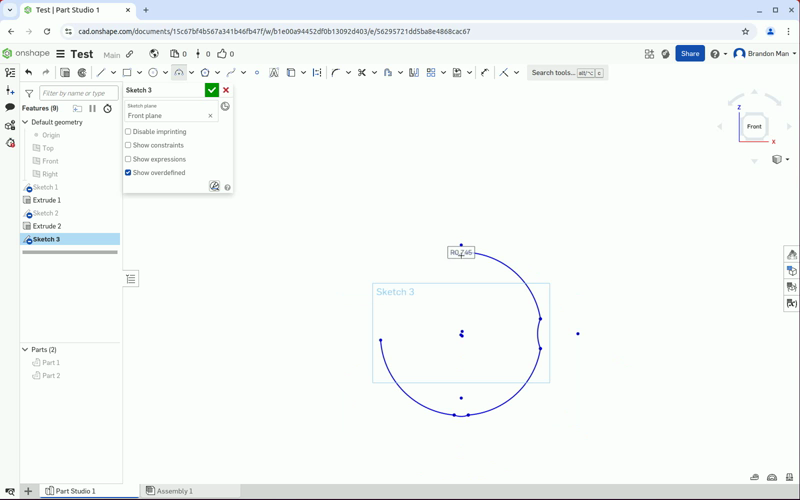
scroll(-6)
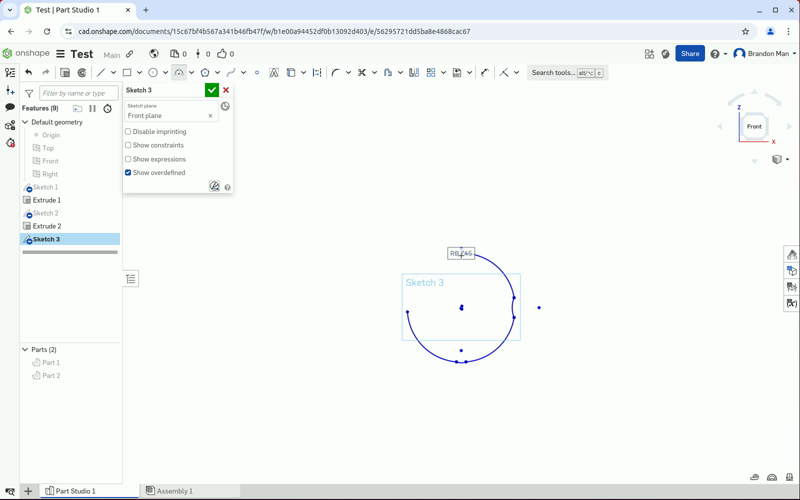
scroll(-6)
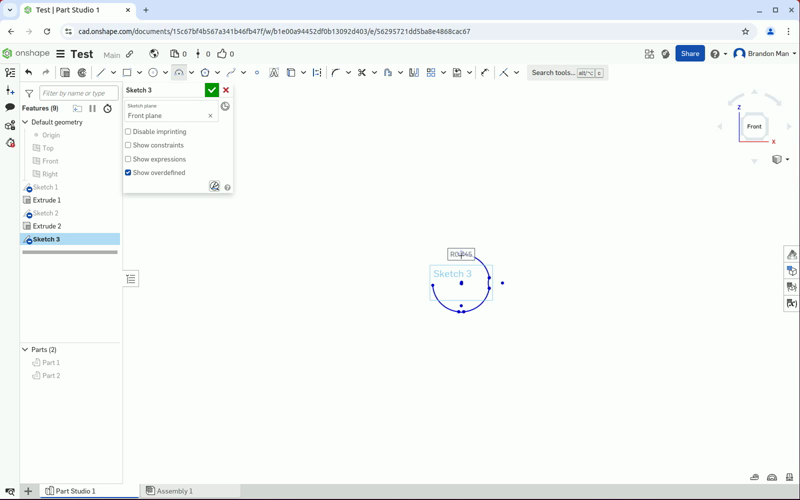
key_up(shift)
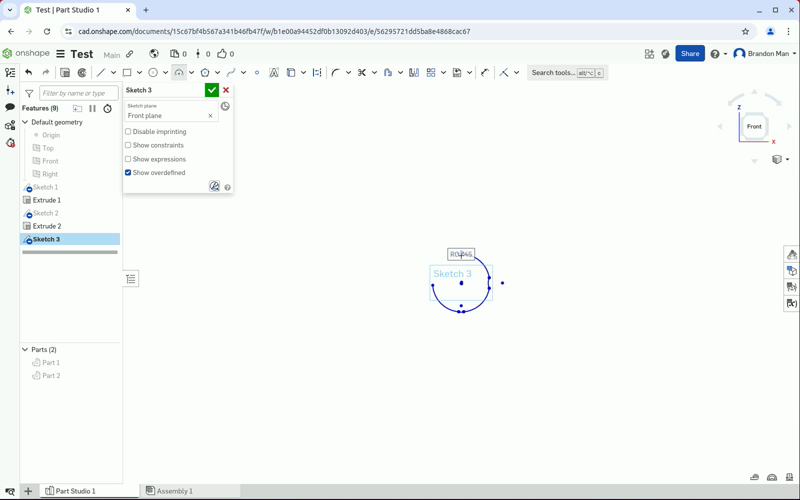
mouse_move(458, 254)
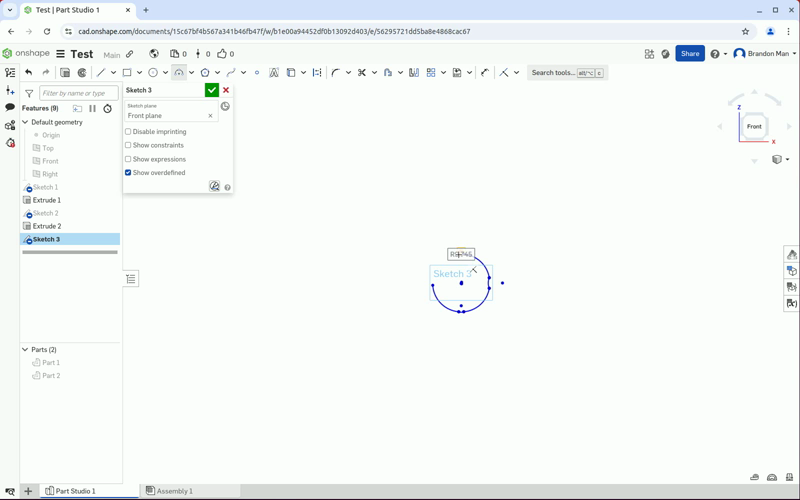
scroll(6)
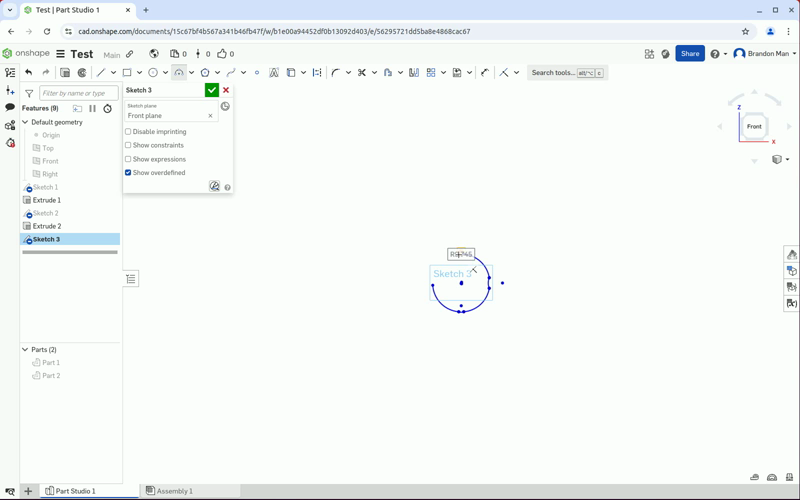
scroll(6)
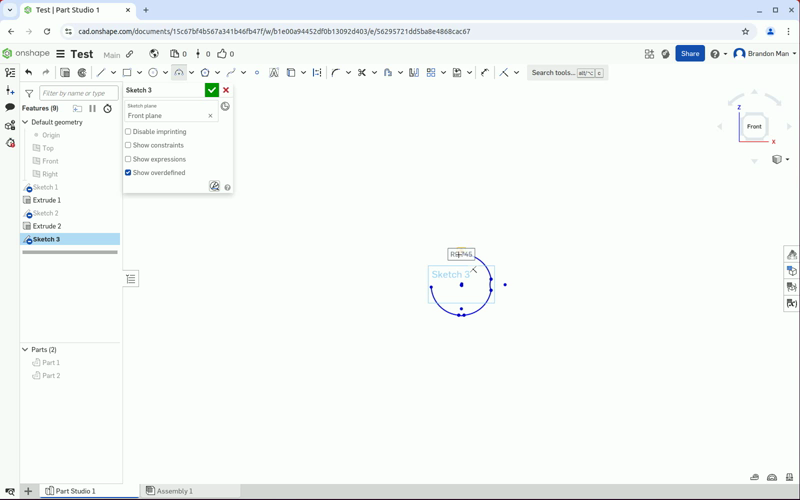
scroll(6)
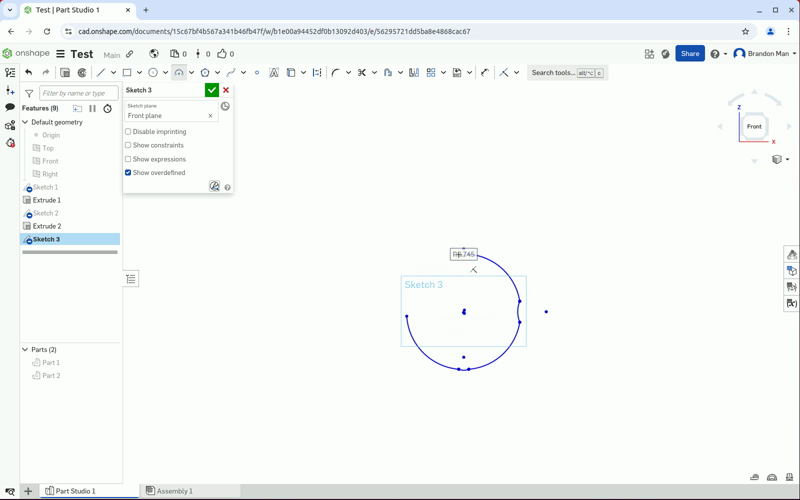
scroll(6)
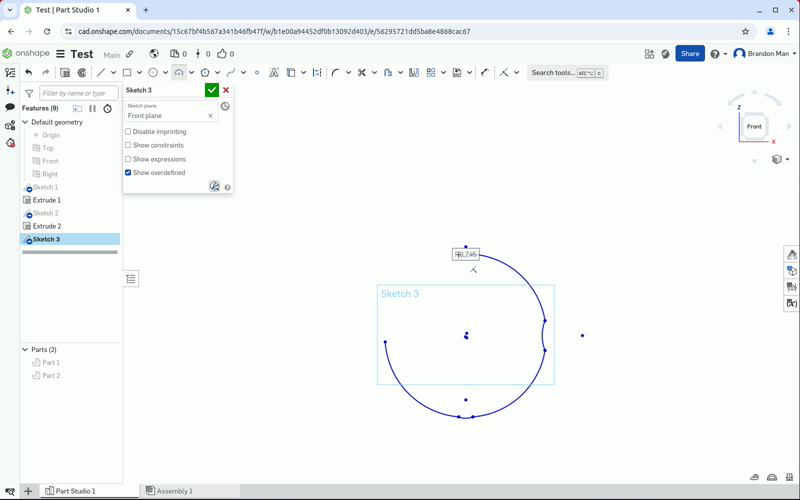
scroll(6)
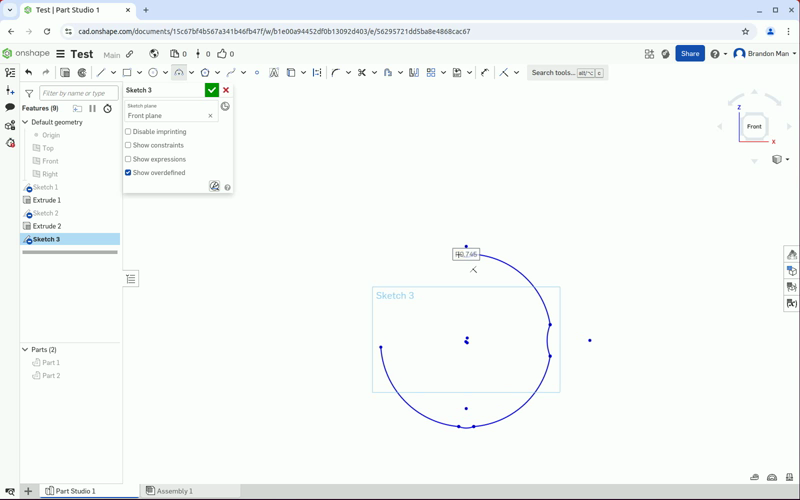
scroll(6)
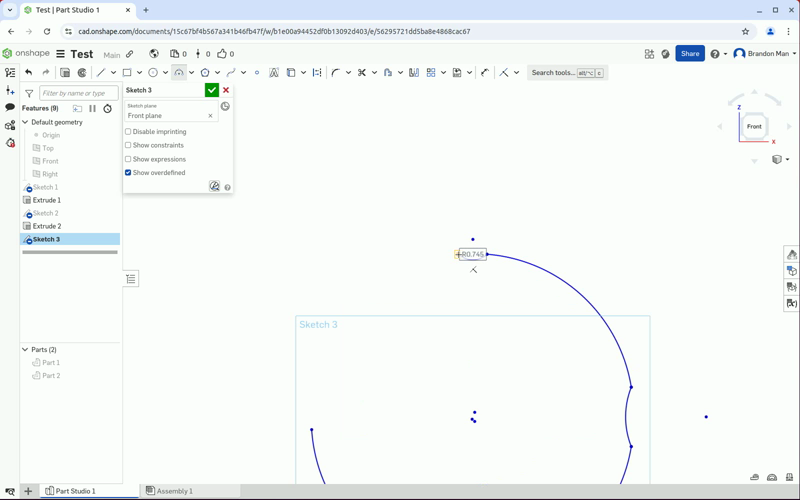
scroll(6)
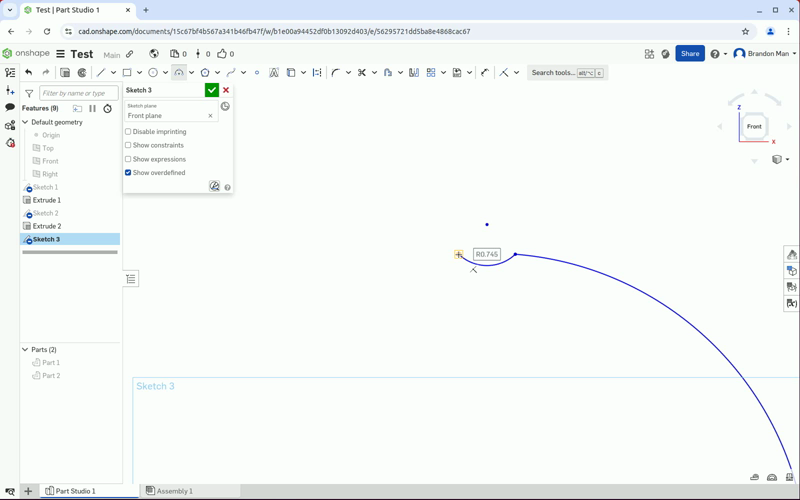
click(458, 254)
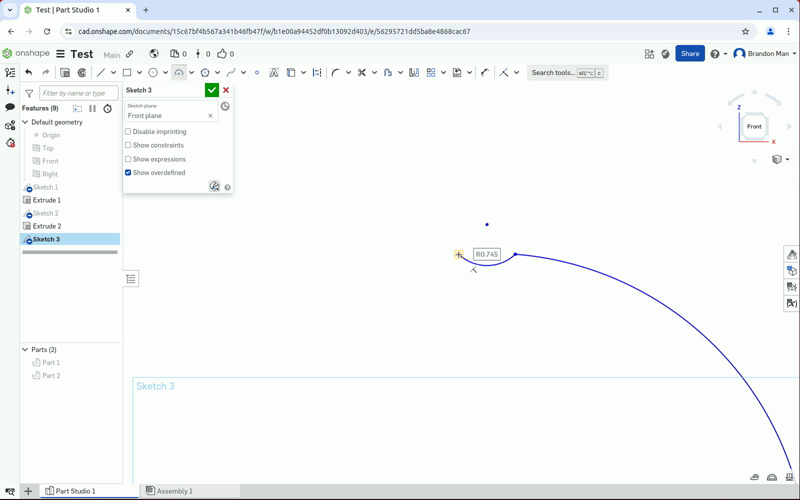
scroll(-6)
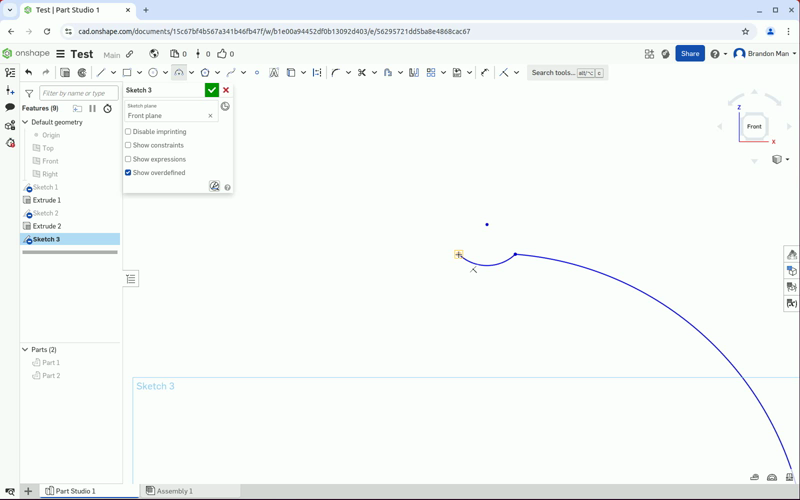
scroll(-6)
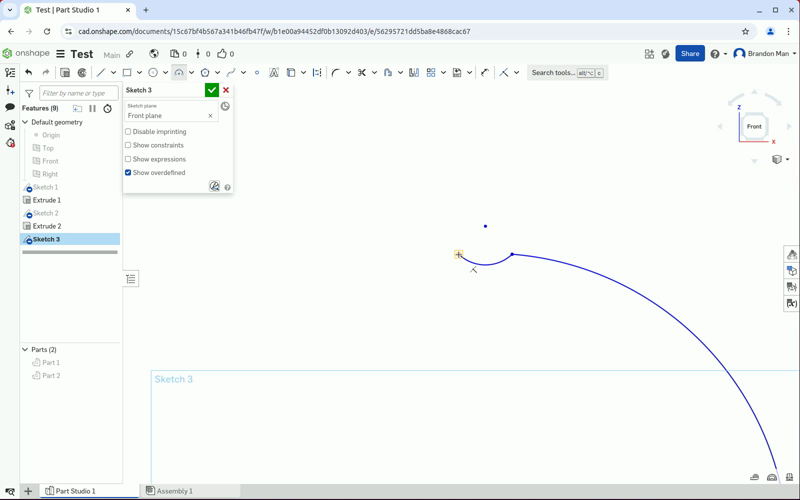
scroll(-6)
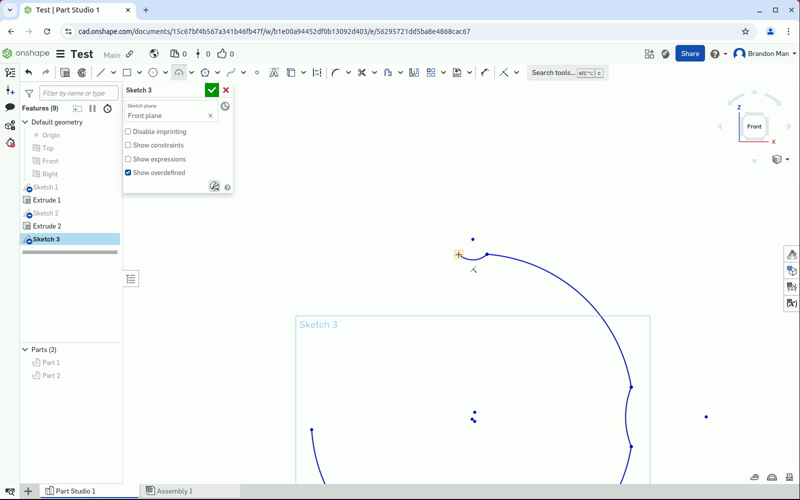
scroll(-6)
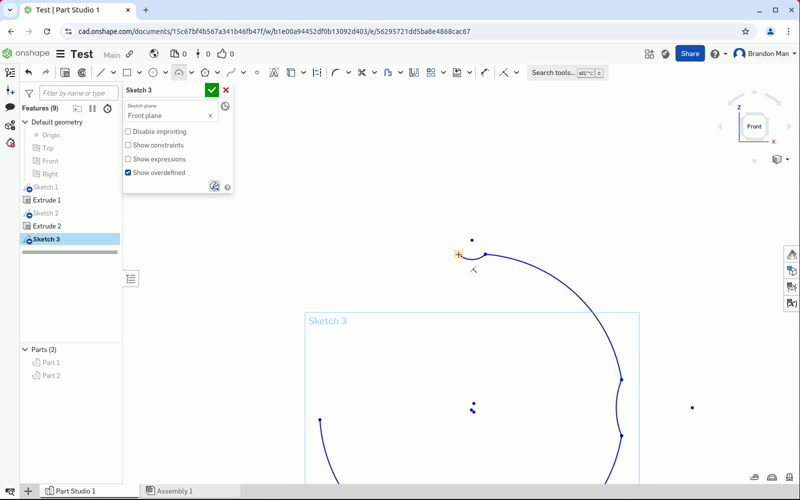
scroll(-6)
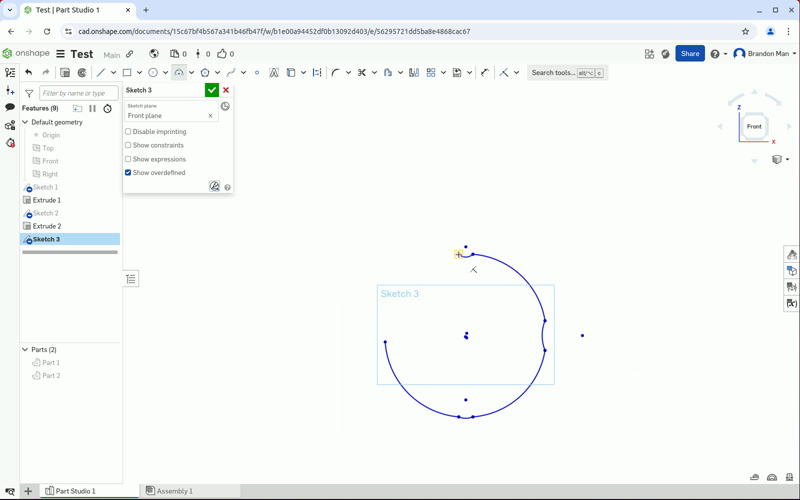
scroll(-6)
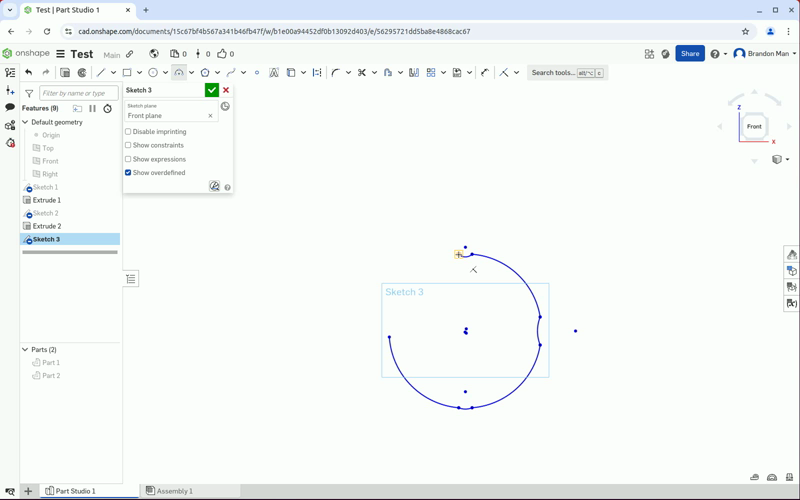
scroll(-6)
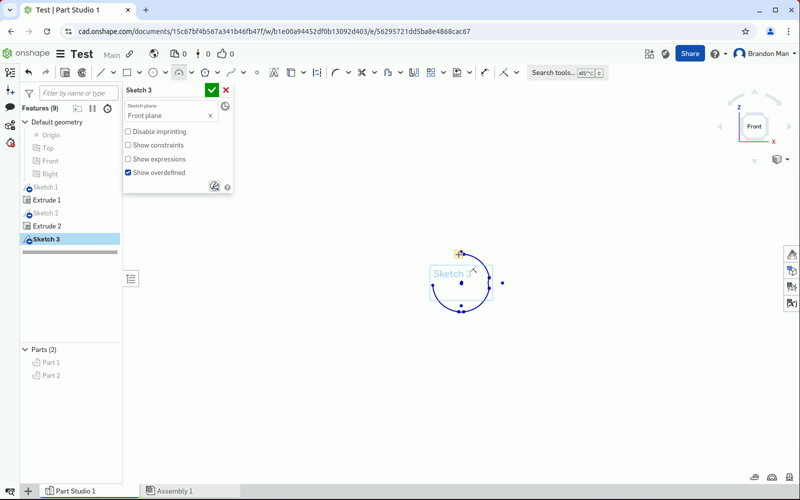
key_down(shift)
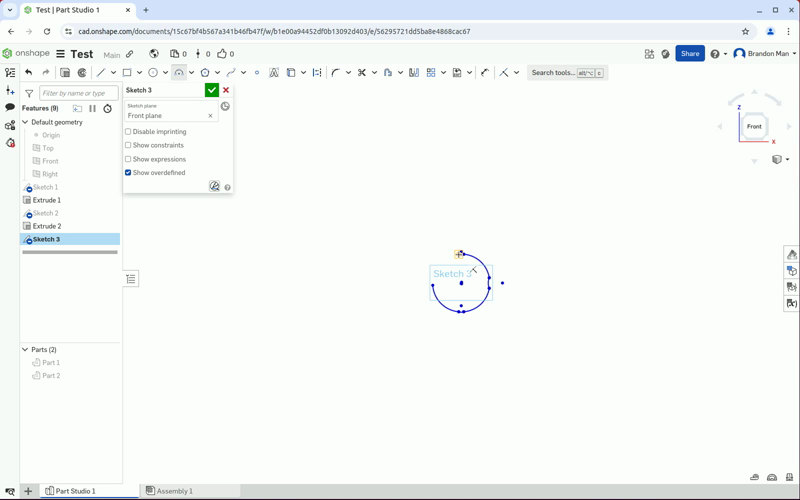
mouse_move(432, 280)
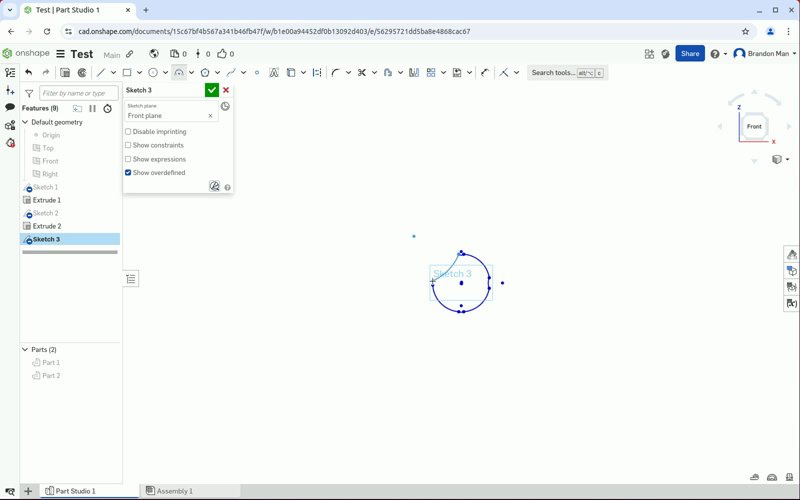
click(432, 280)
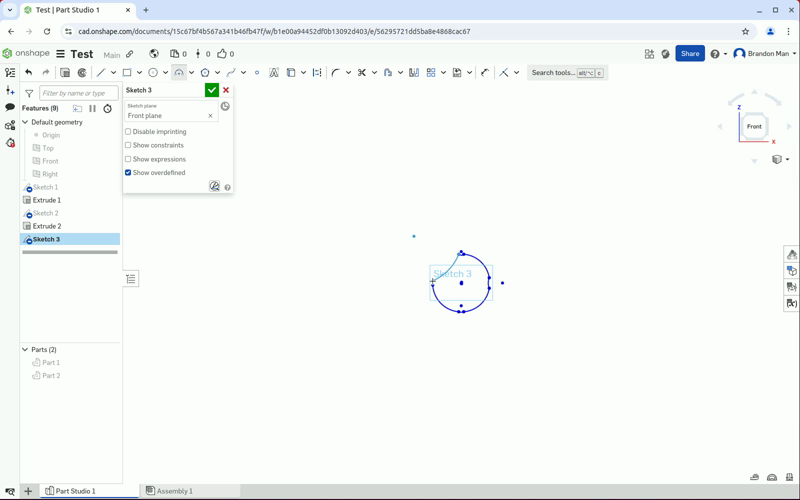
mouse_move(440, 262)
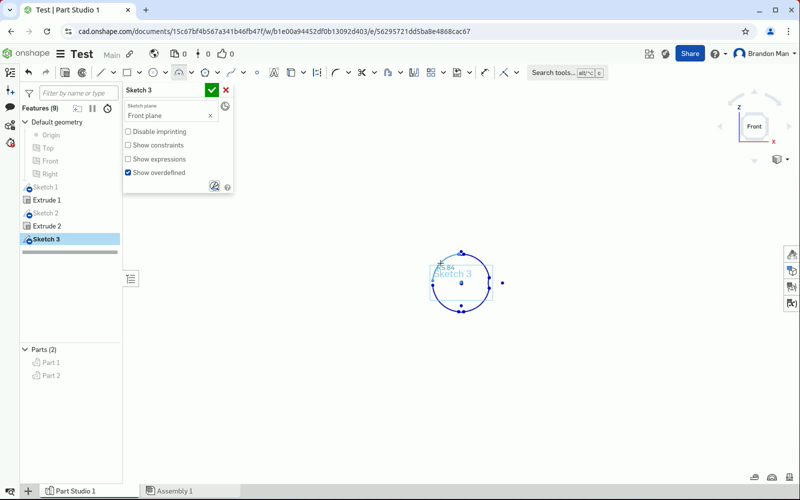
click(440, 262)
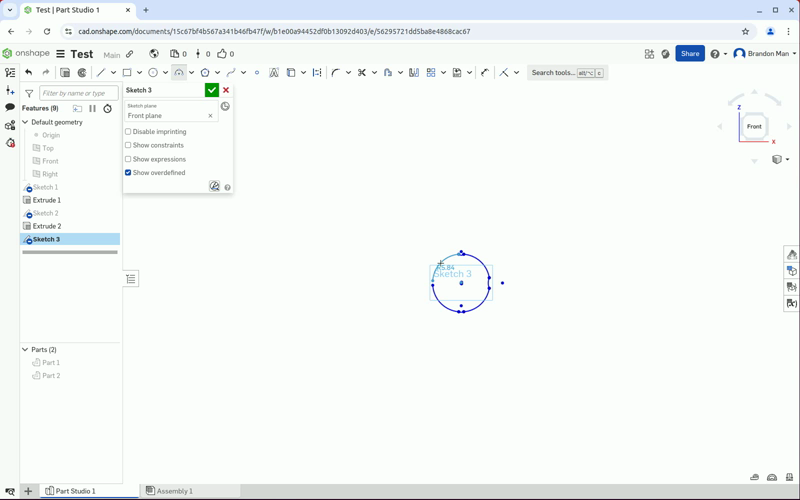
key_up(shift)
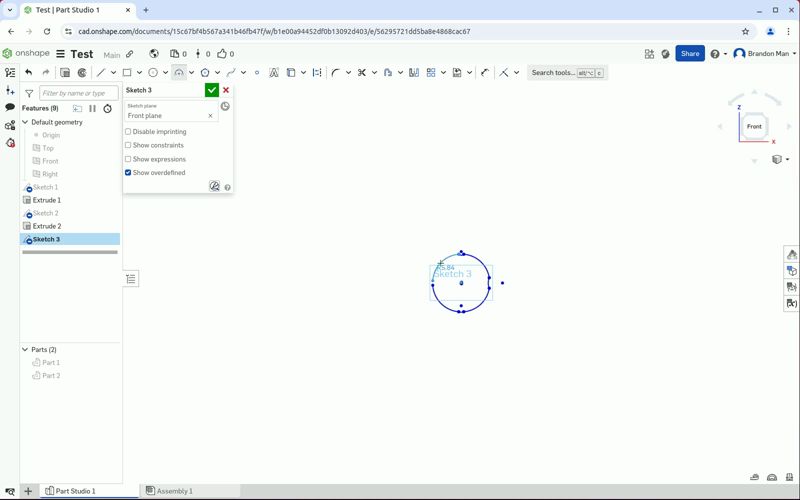
mouse_move(432, 280)
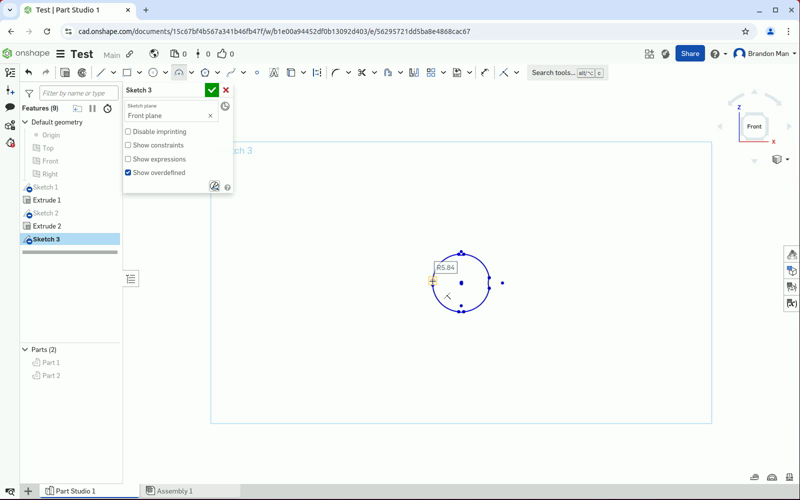
click(432, 280)
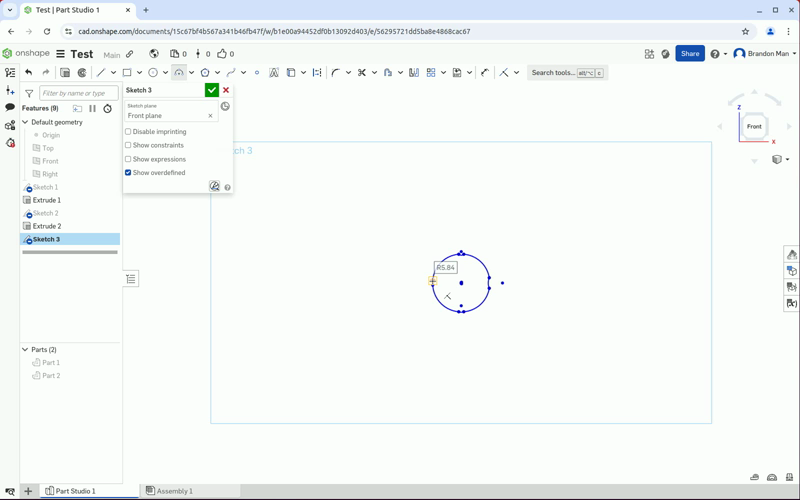
mouse_move(432, 285)
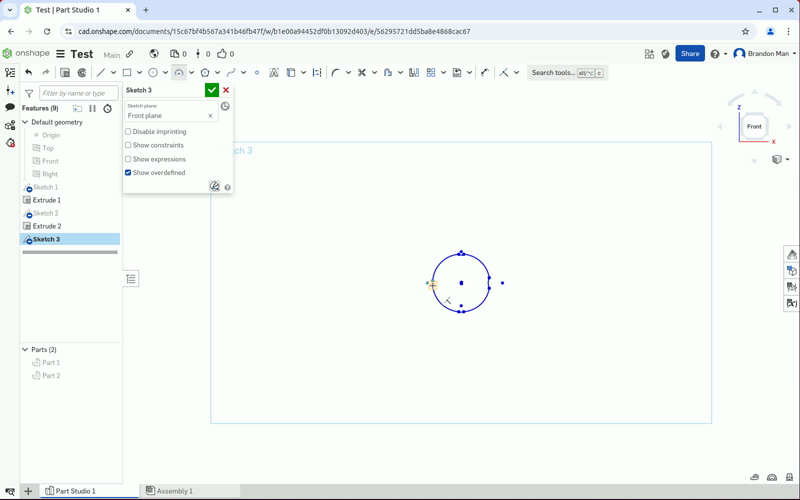
scroll(6)
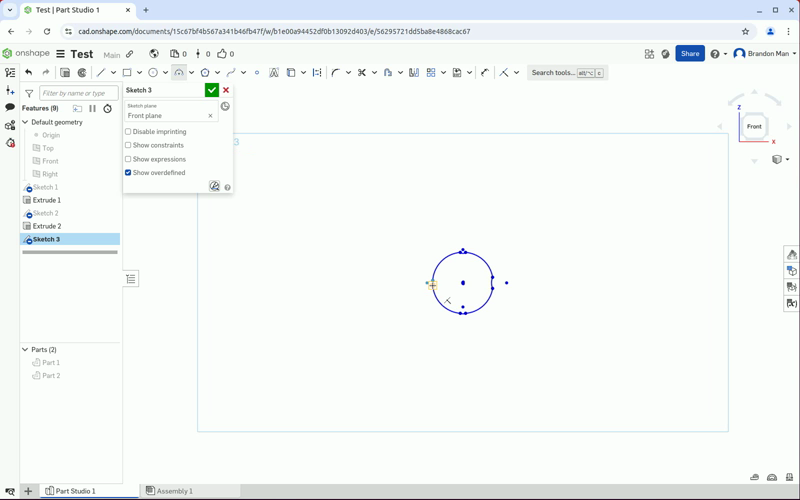
scroll(6)
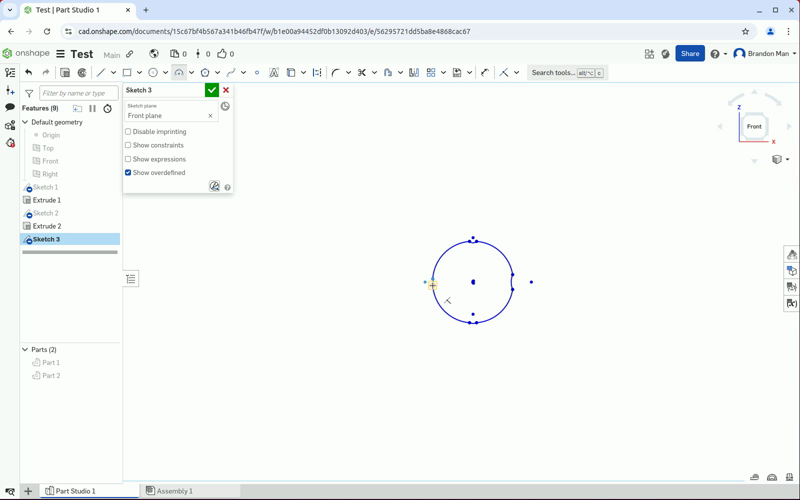
scroll(6)
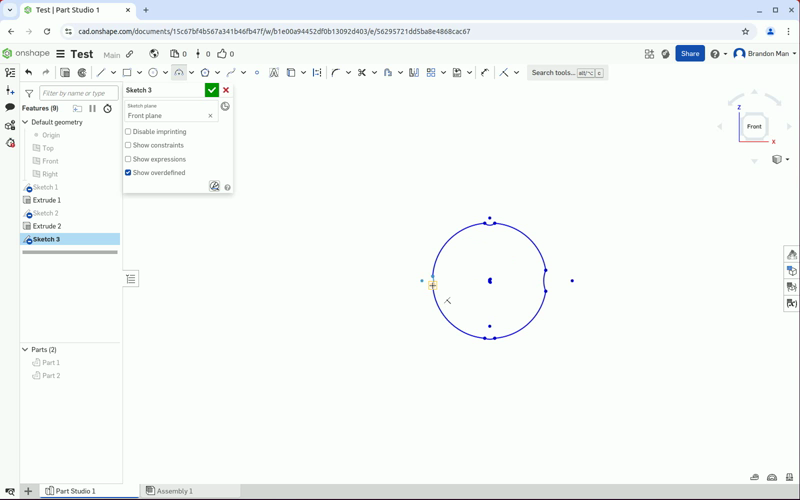
scroll(6)
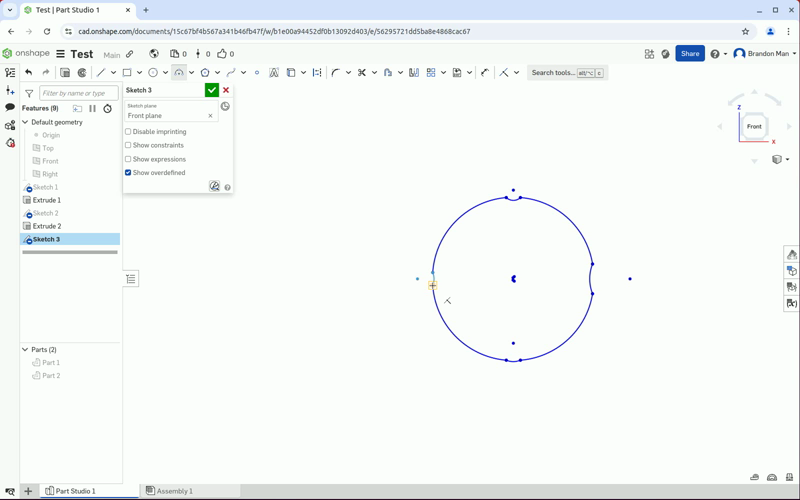
scroll(6)
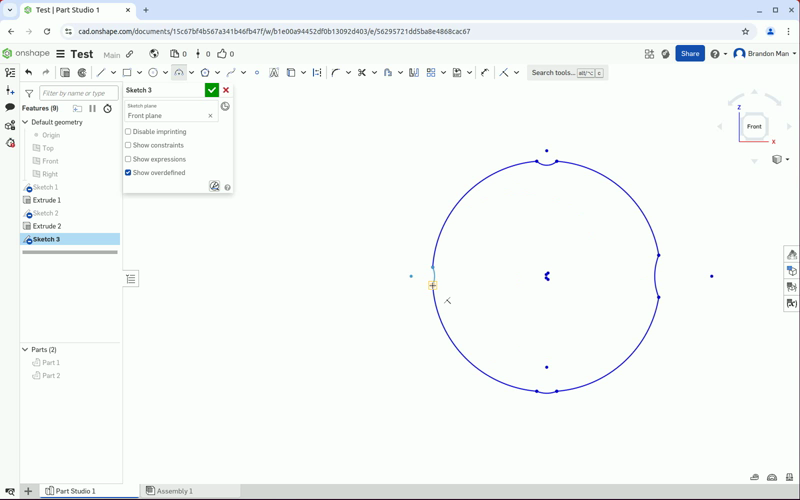
scroll(6)
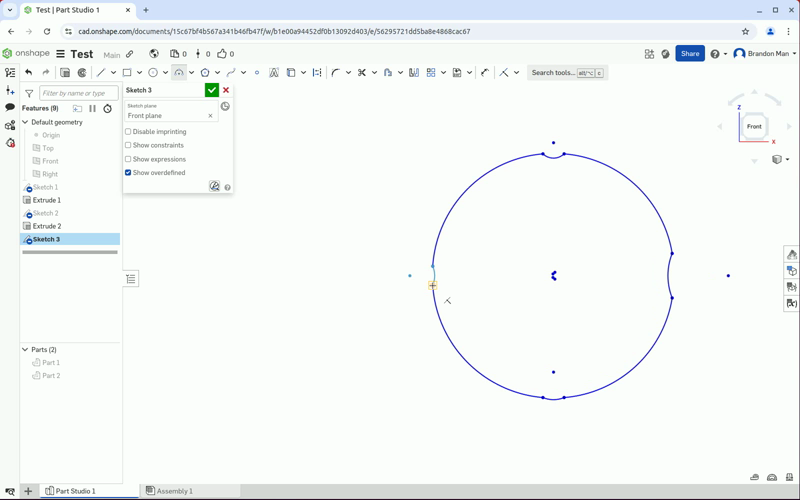
scroll(6)
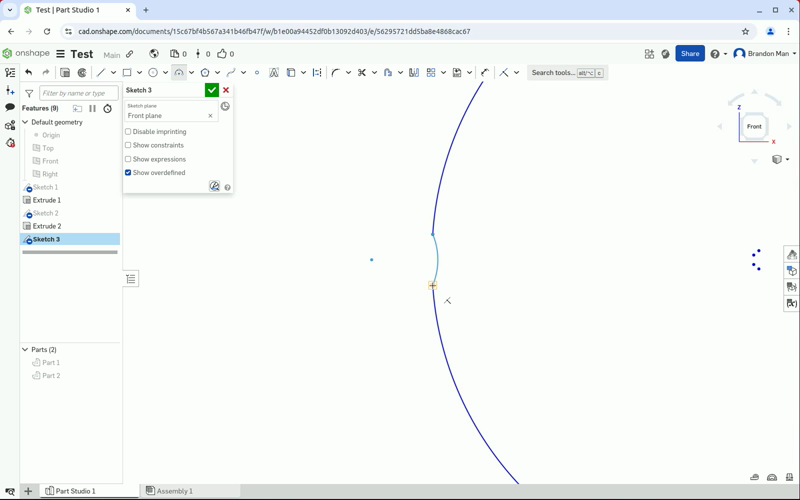
click(432, 285)
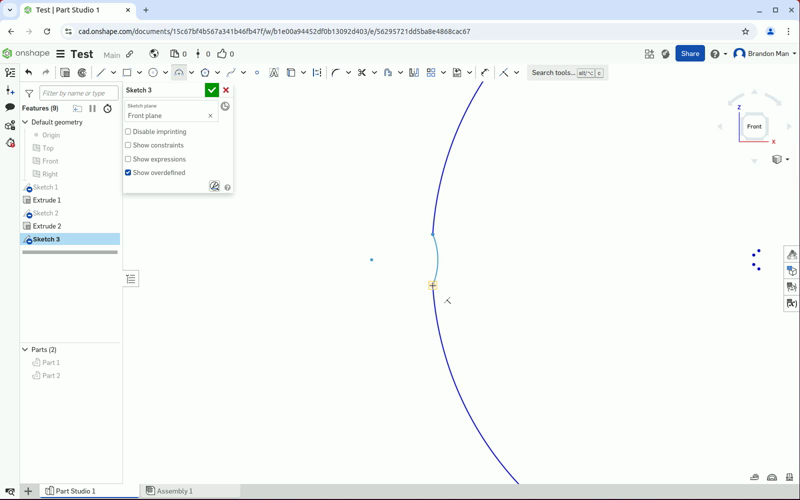
scroll(-6)
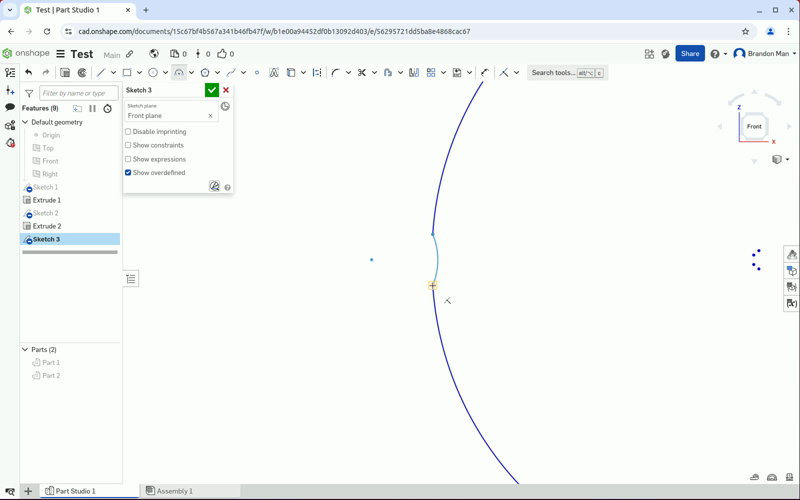
scroll(-6)
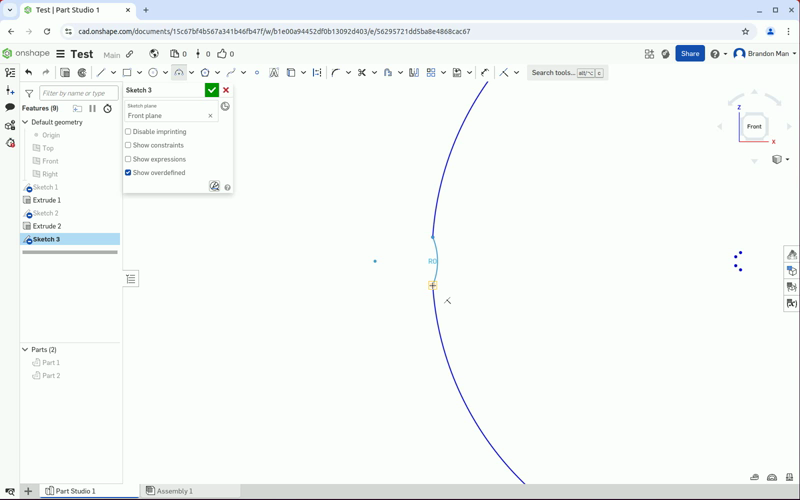
scroll(-6)
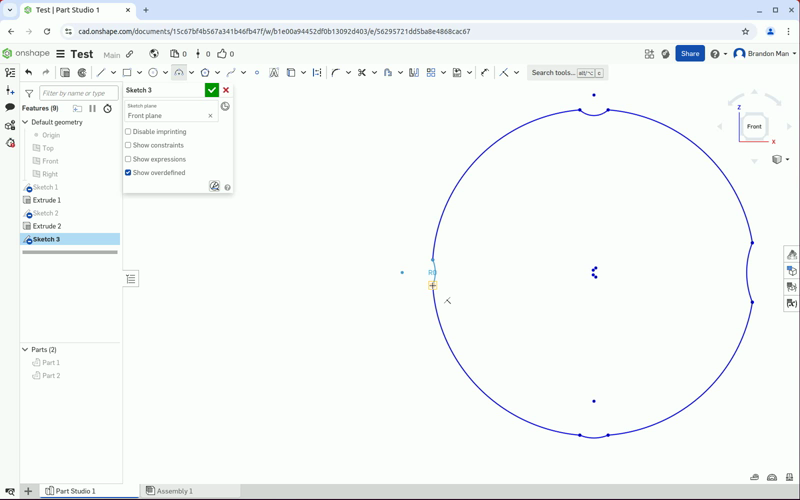
scroll(-6)
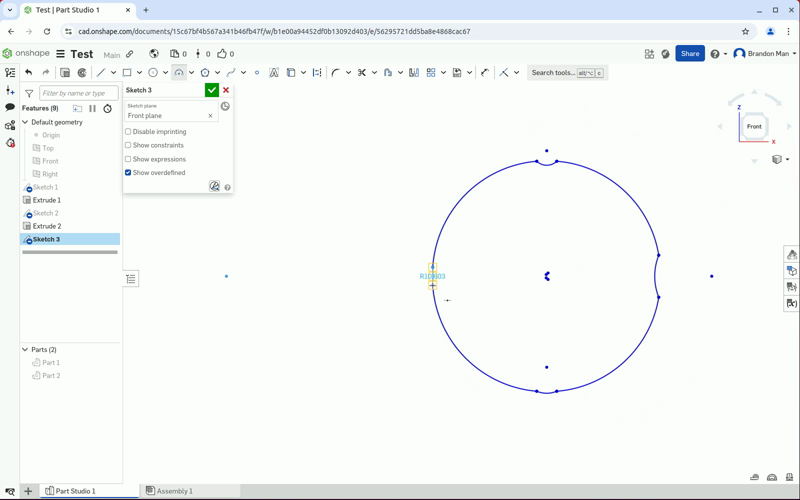
scroll(-6)
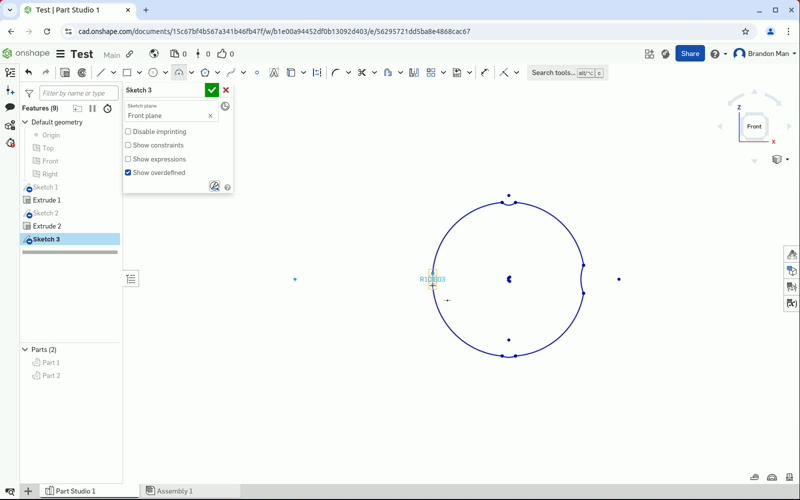
scroll(-6)
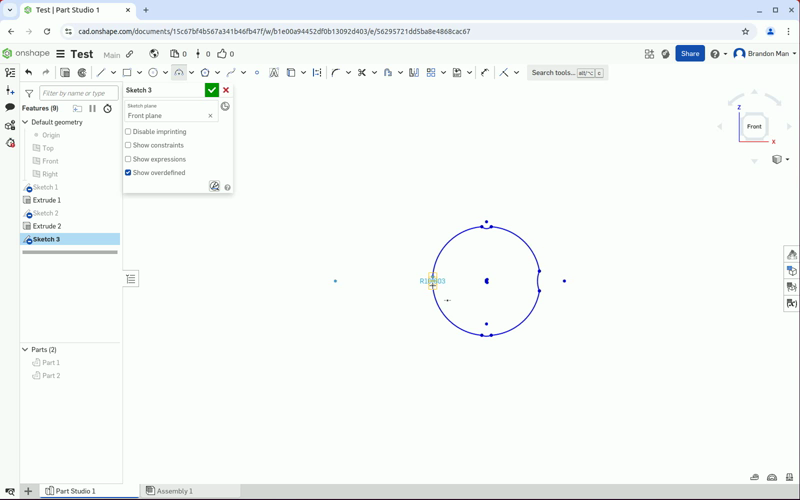
scroll(-6)
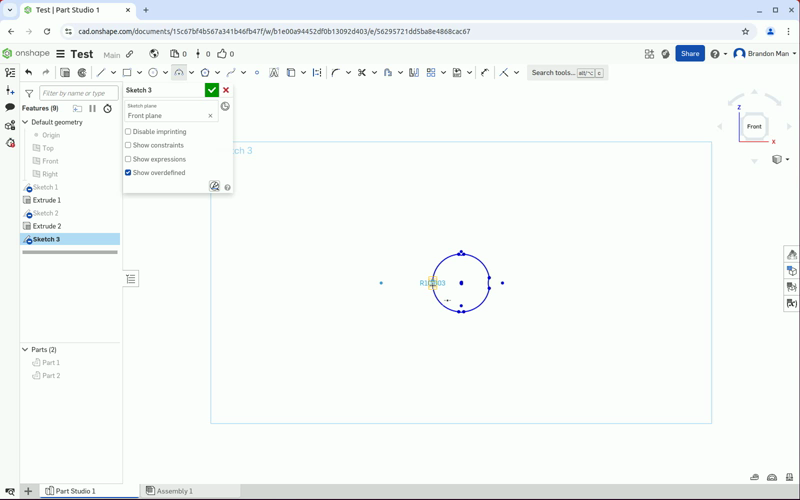
key_down(shift)
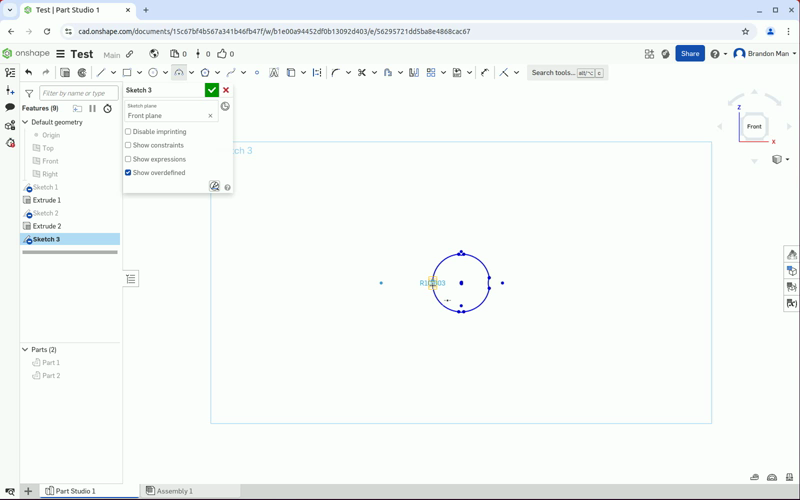
mouse_move(431, 282)
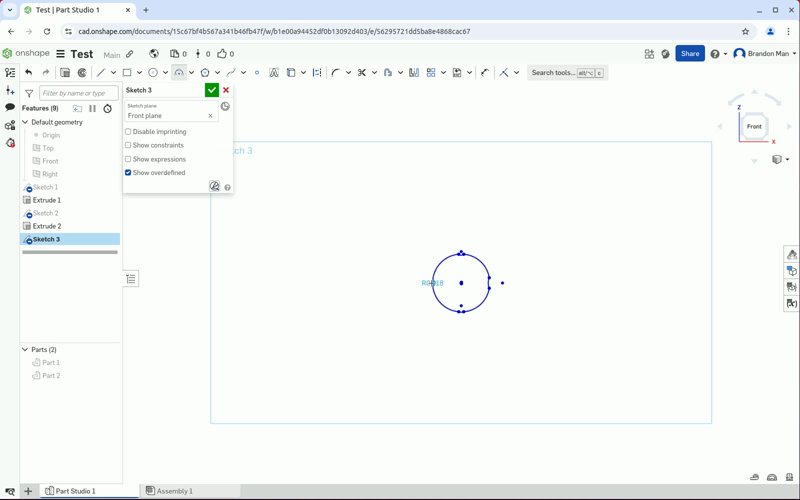
scroll(6)
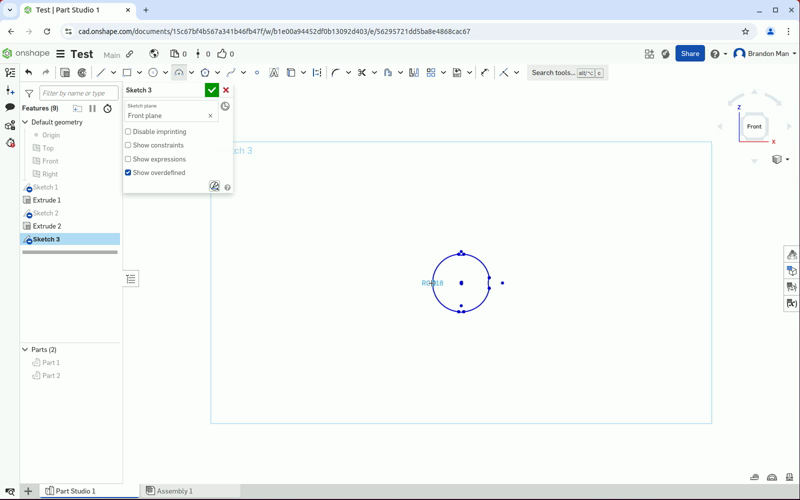
scroll(6)
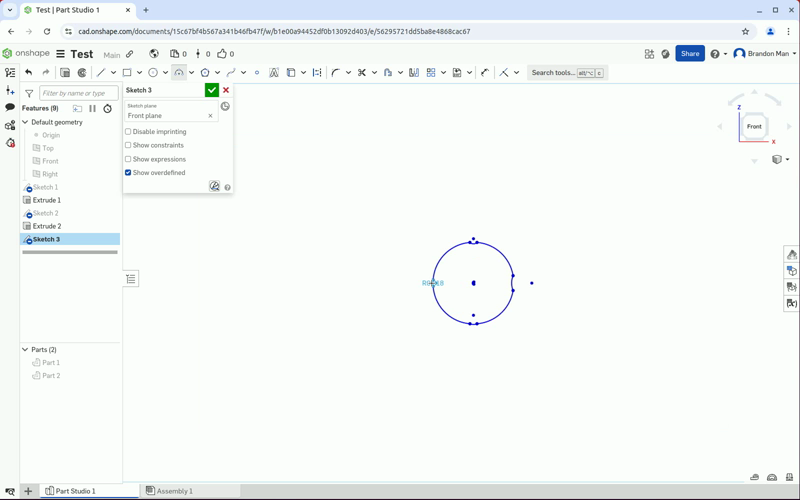
scroll(6)
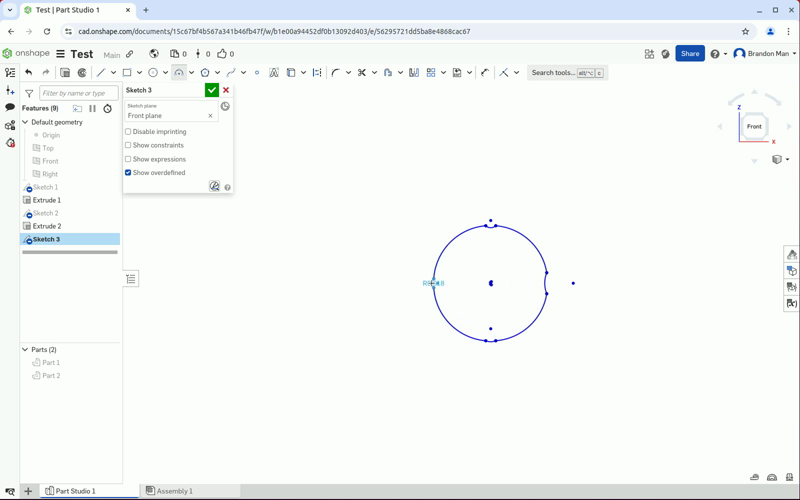
scroll(6)
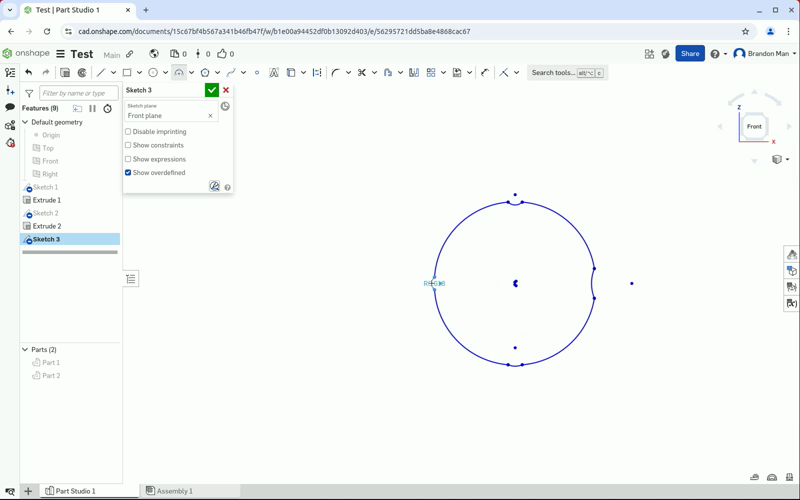
scroll(6)
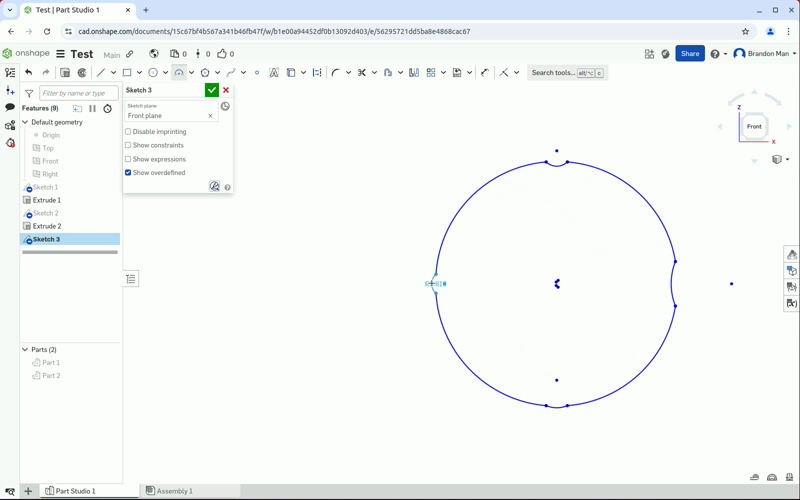
scroll(6)
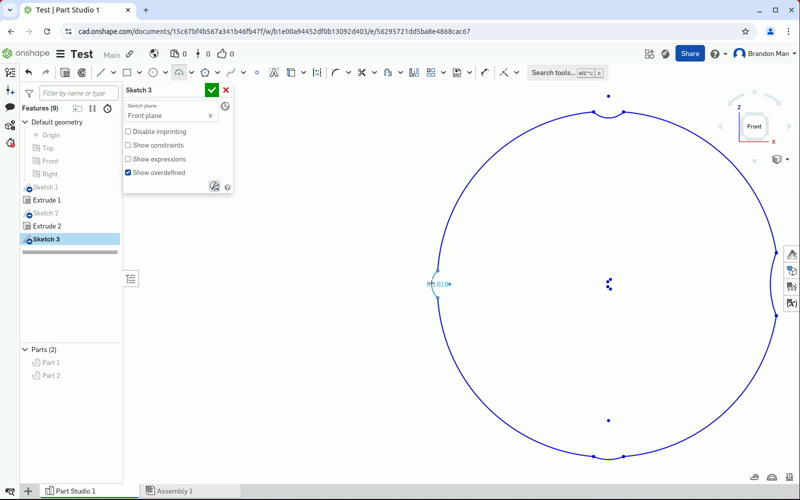
scroll(6)
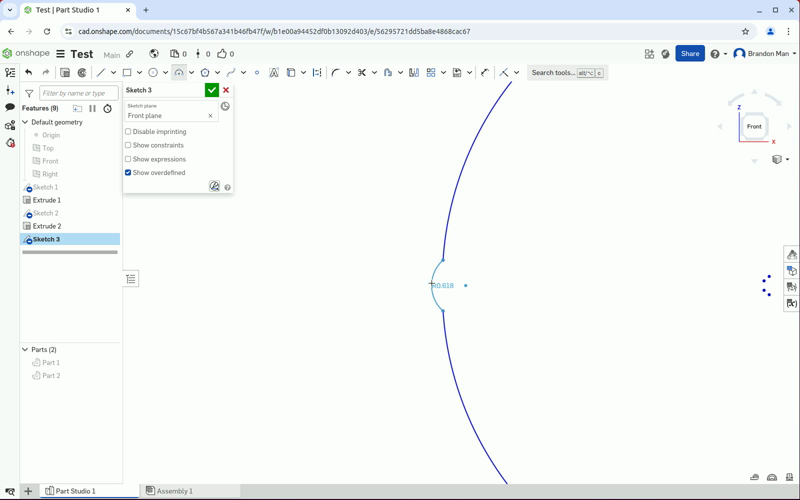
click(431, 282)
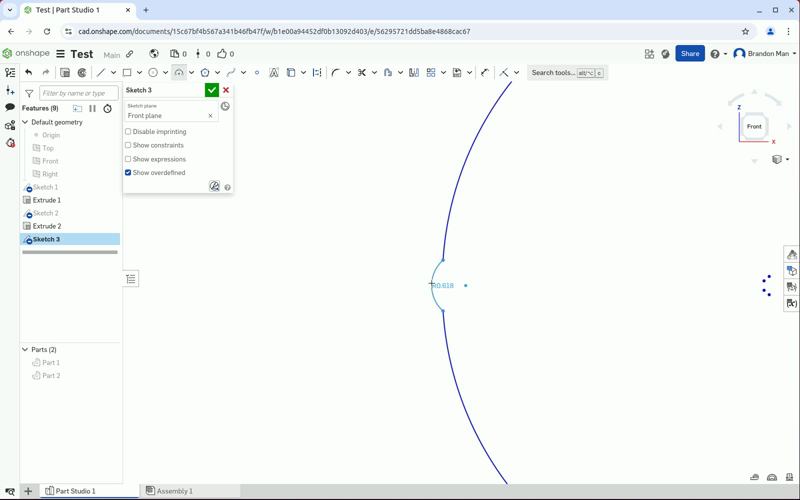
scroll(-6)
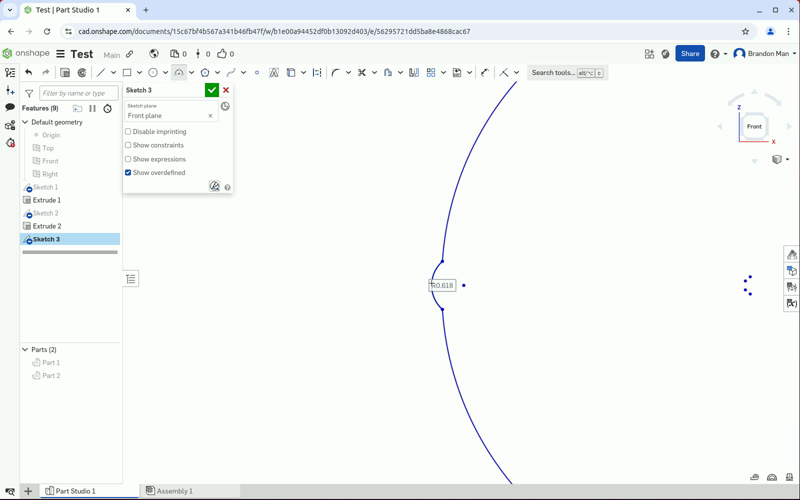
scroll(-6)
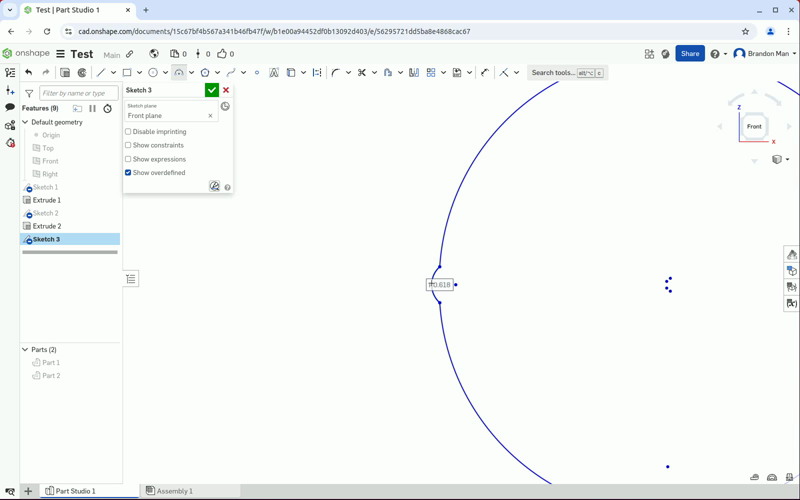
scroll(-6)
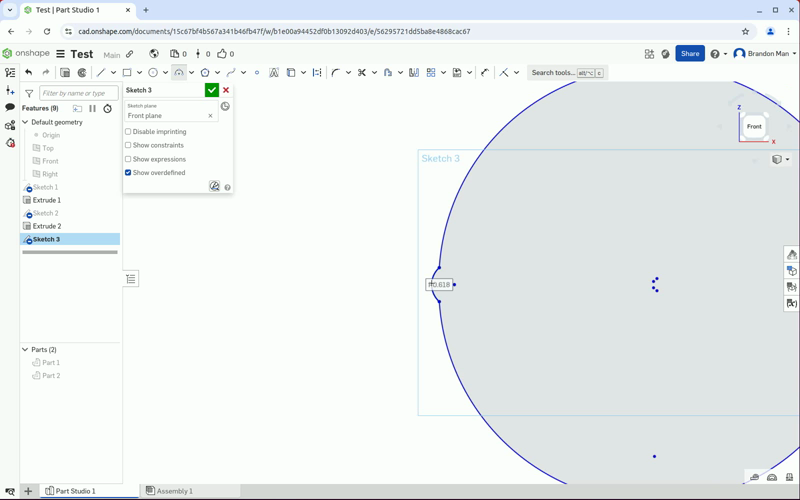
scroll(-6)
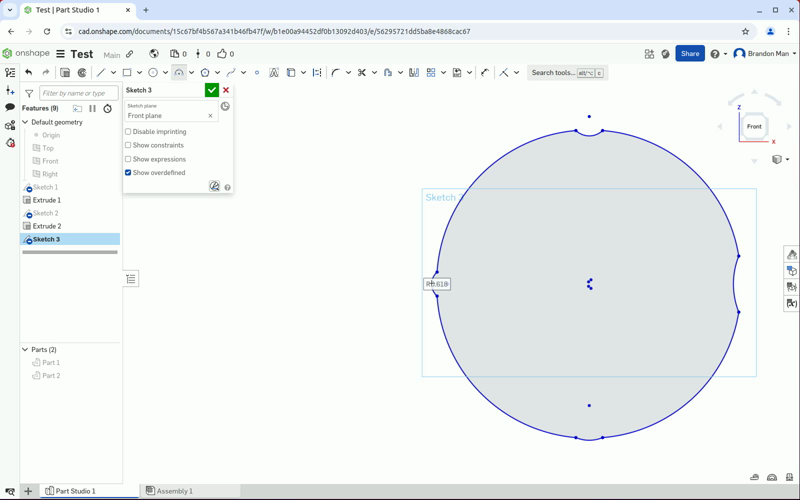
scroll(-6)
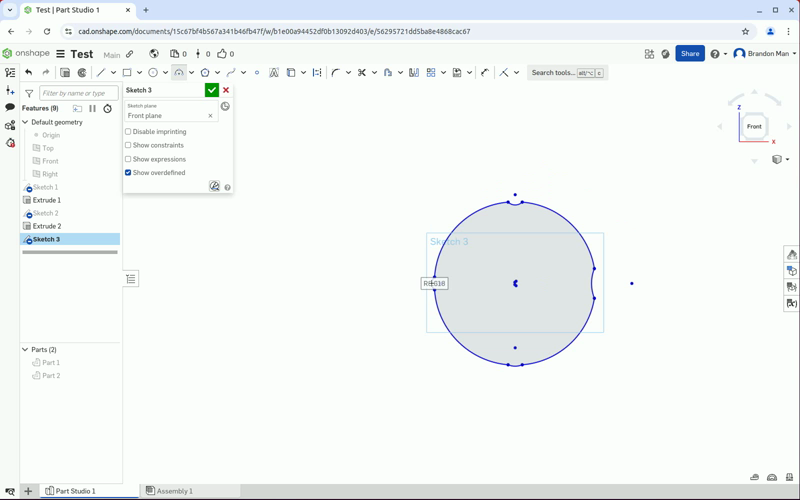
scroll(-6)
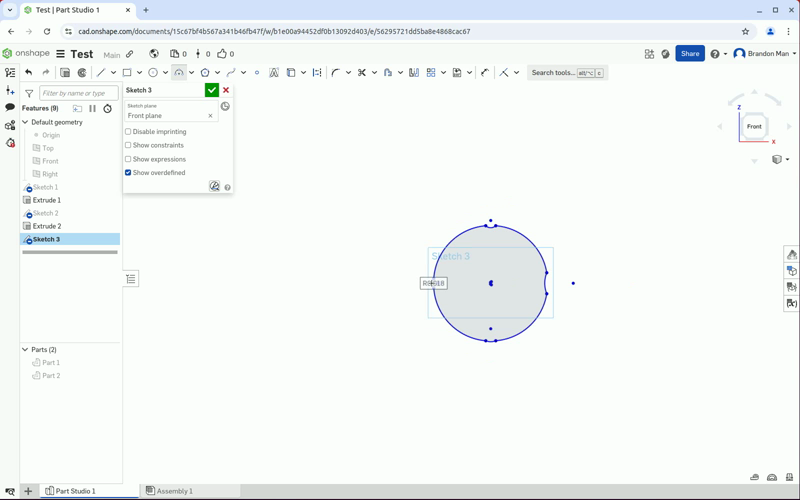
scroll(-6)
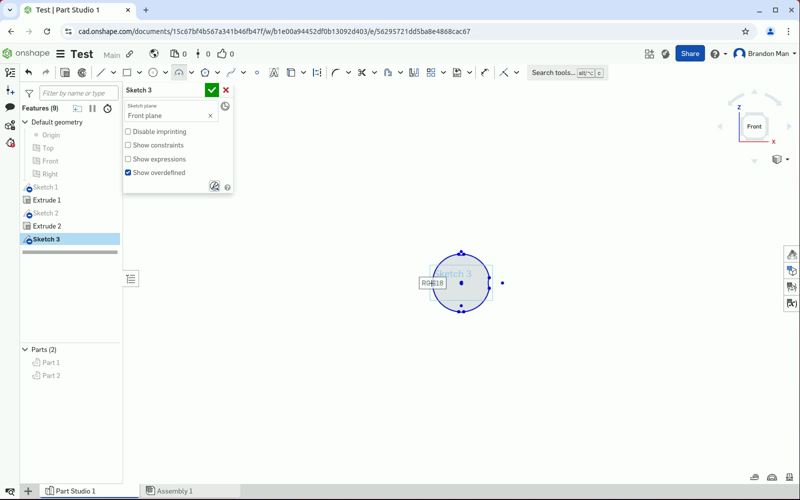
key_up(shift)
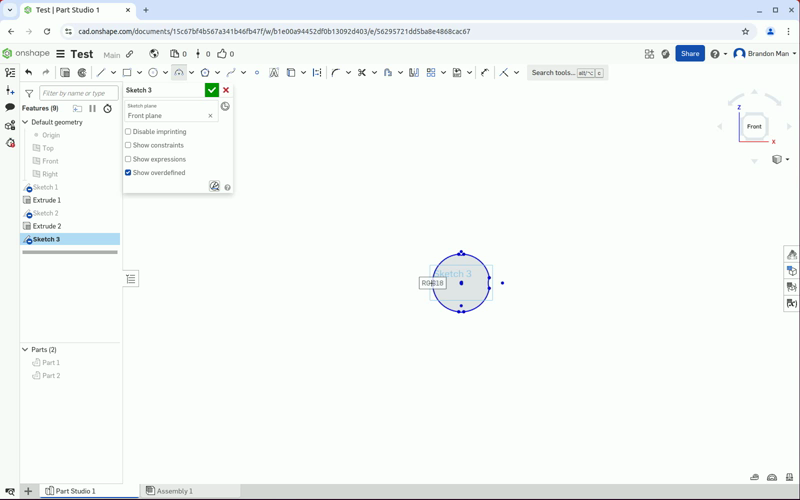
key(esc)
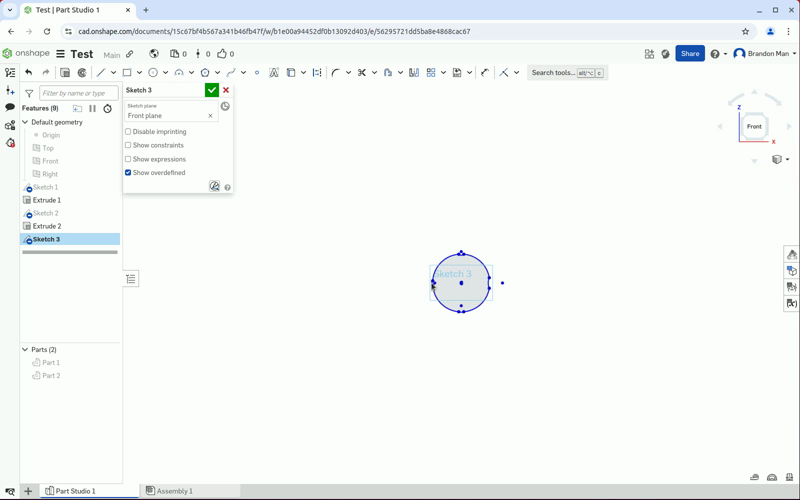
key(c)
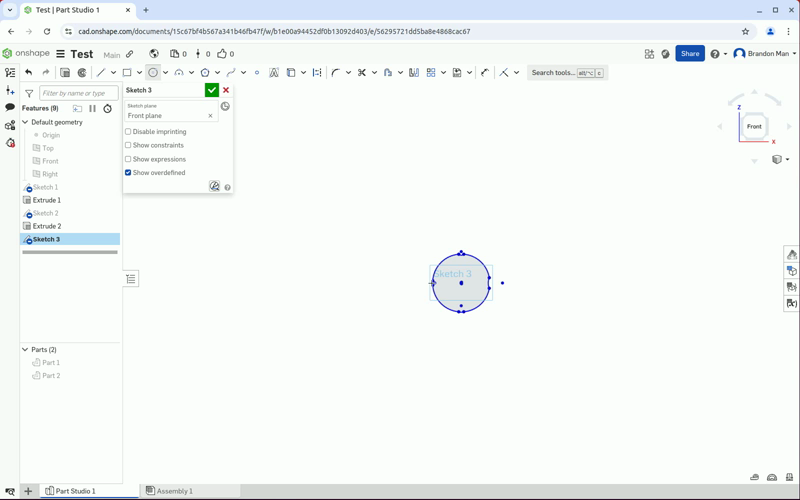
key_down(shift)
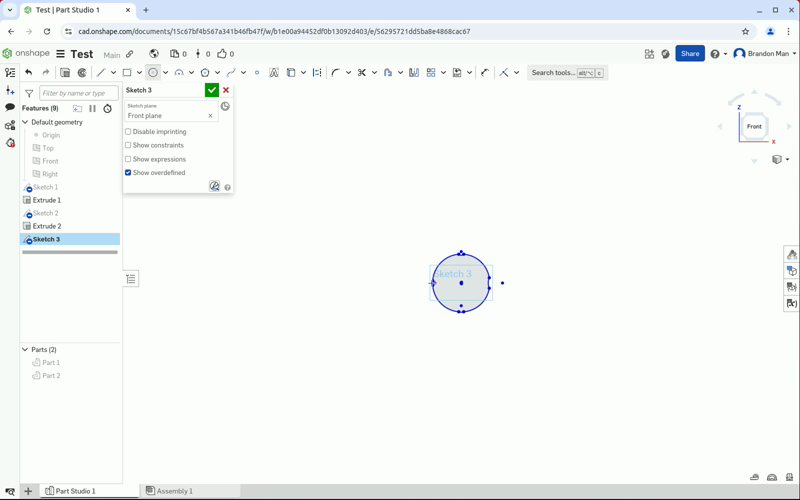
mouse_move(461, 282)
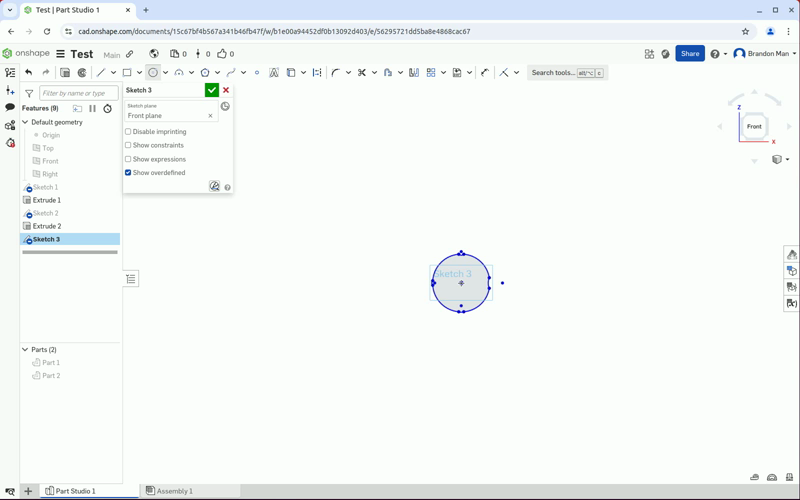
scroll(6)
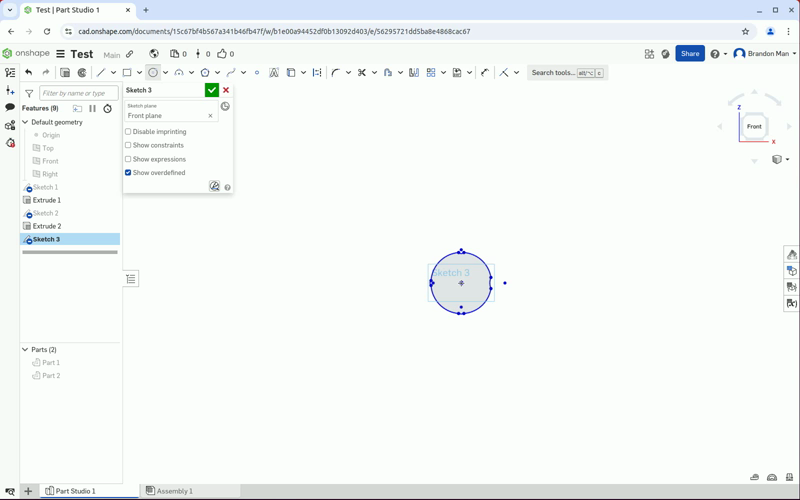
scroll(6)
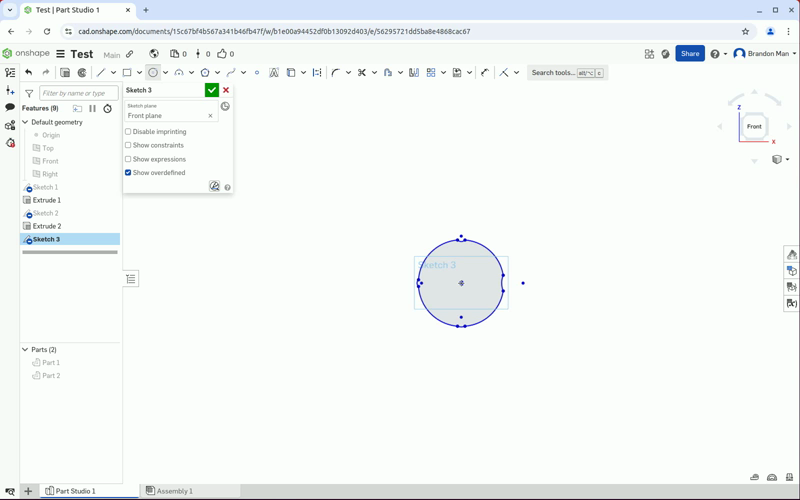
scroll(6)
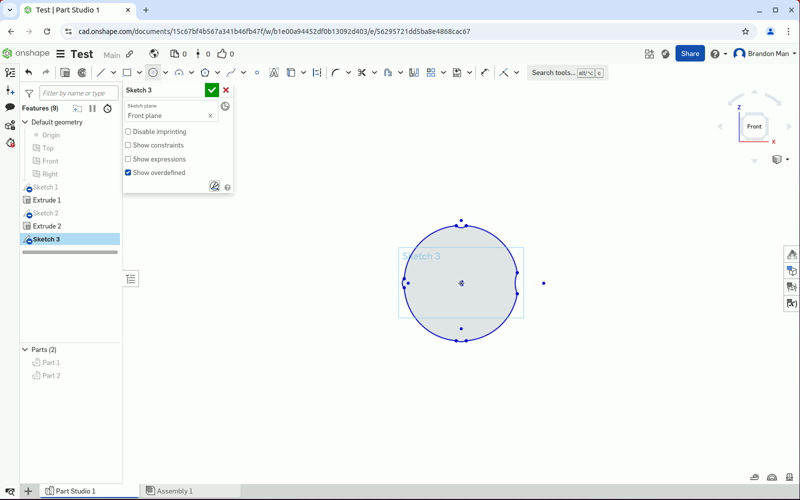
scroll(6)
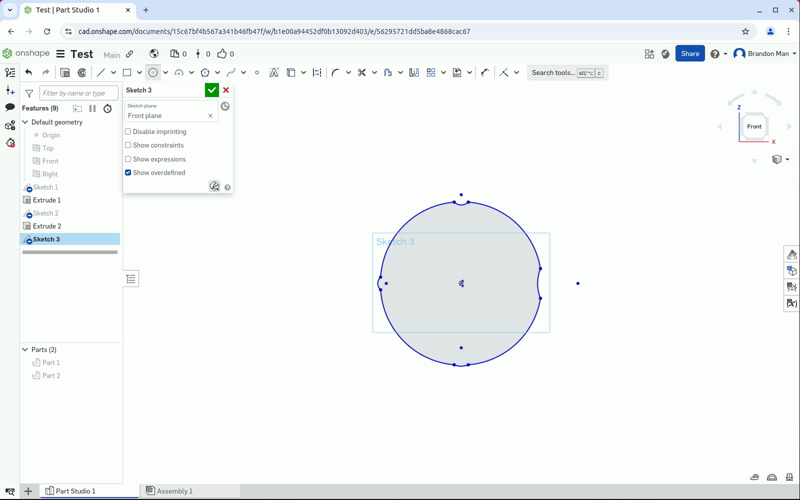
scroll(6)
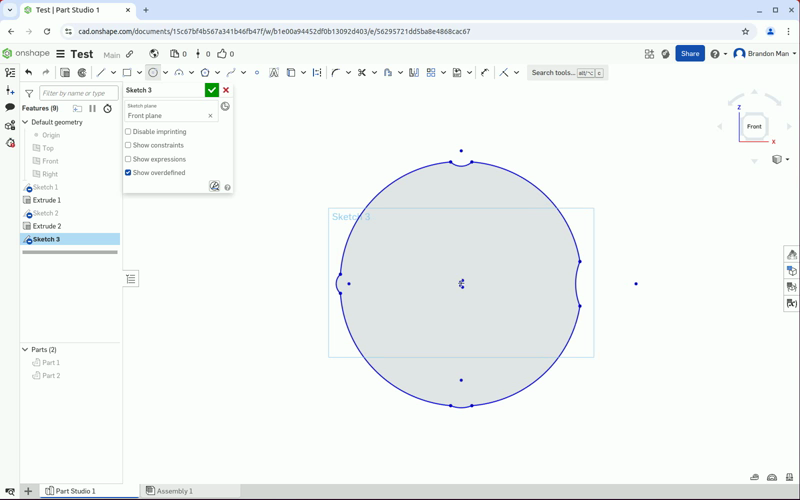
scroll(6)
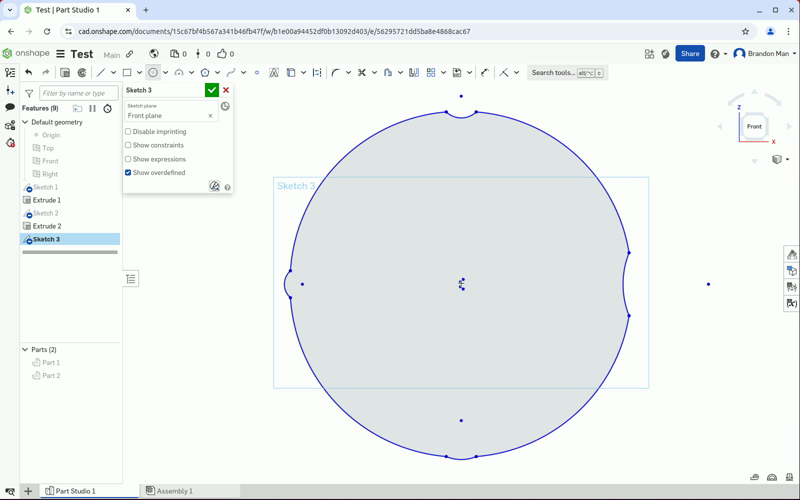
scroll(6)
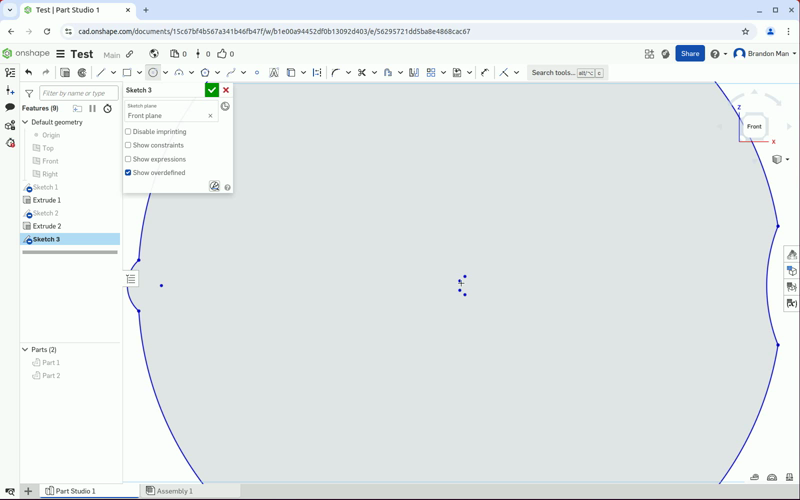
click(461, 282)
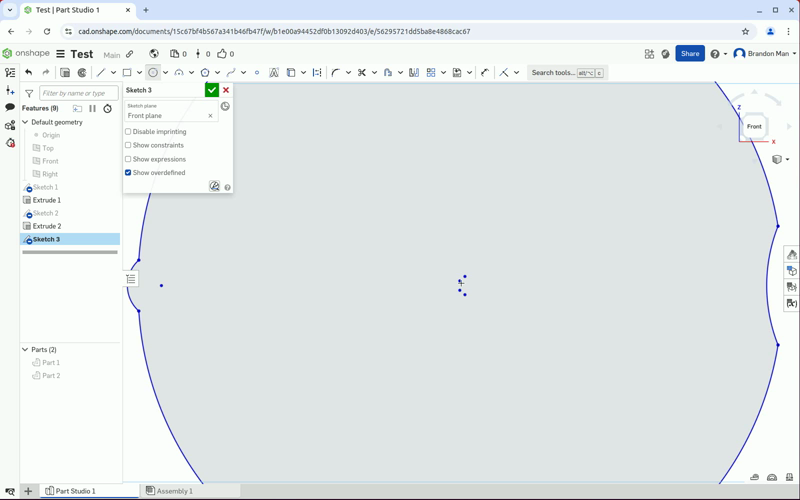
scroll(-6)
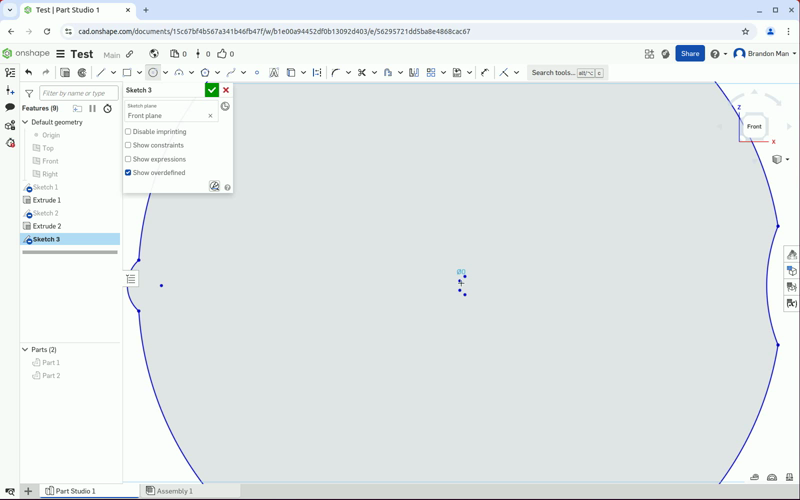
scroll(-6)
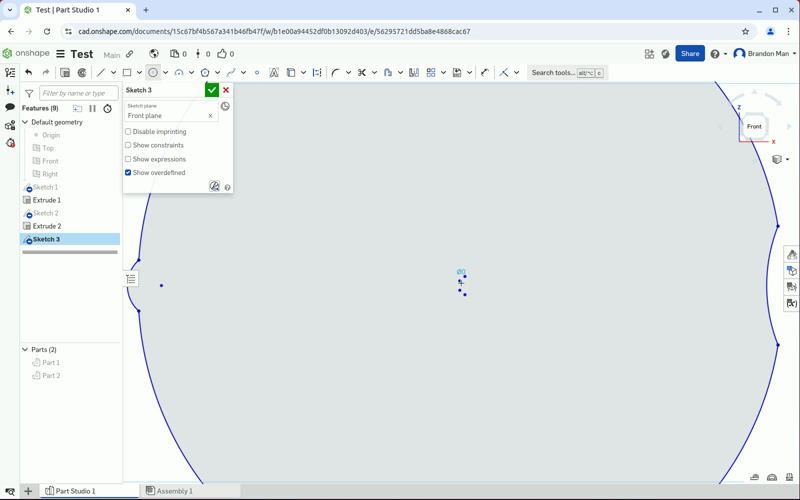
scroll(-6)
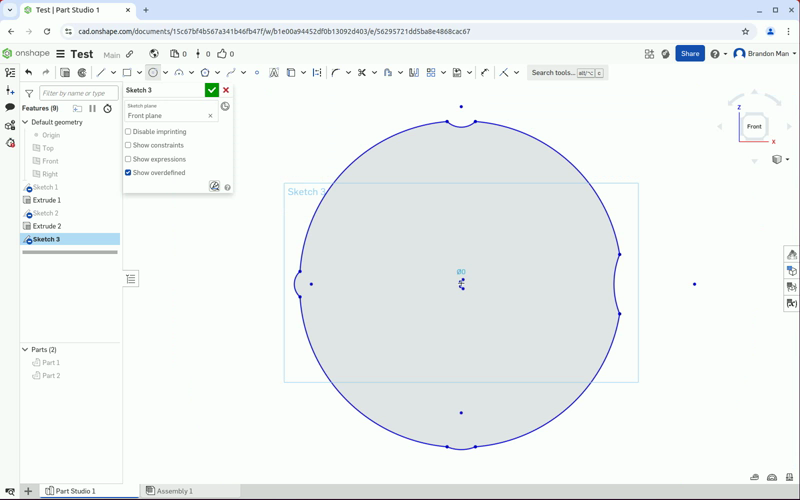
scroll(-6)
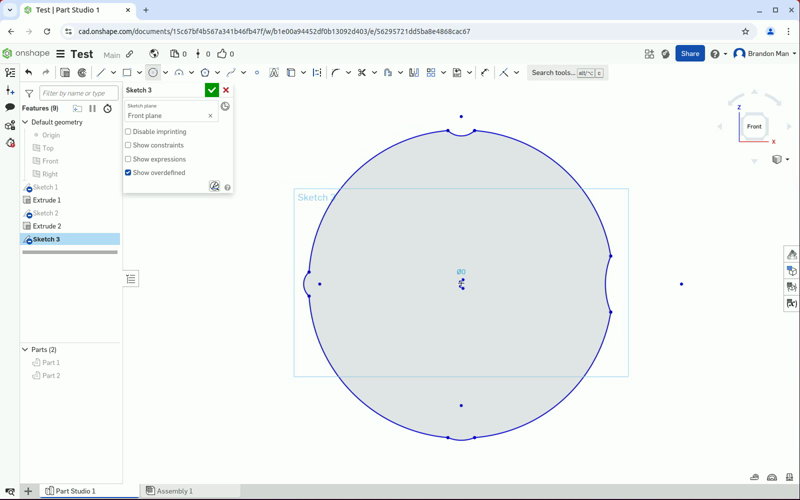
scroll(-6)
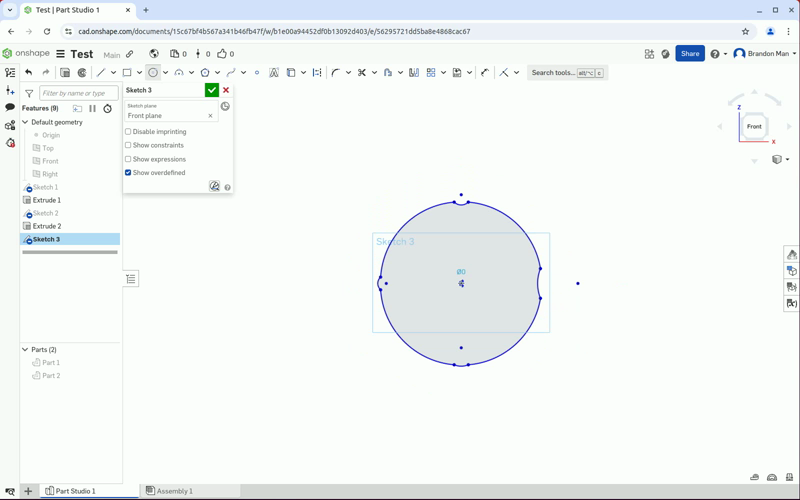
scroll(-6)
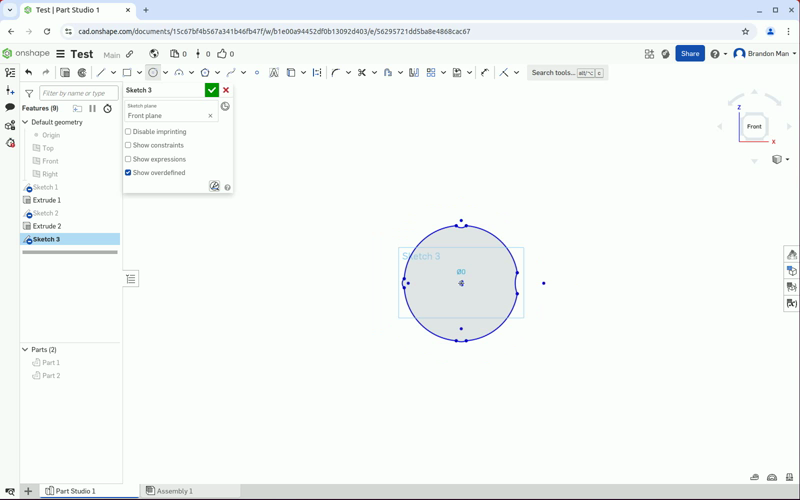
scroll(-6)
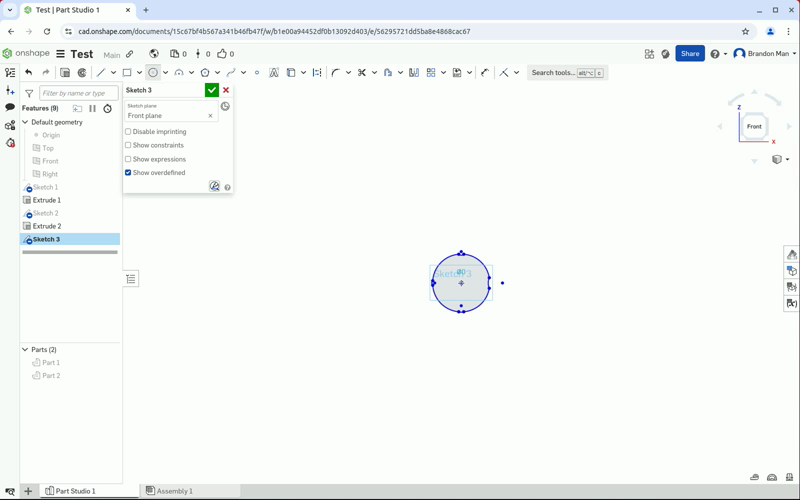
key_up(shift)
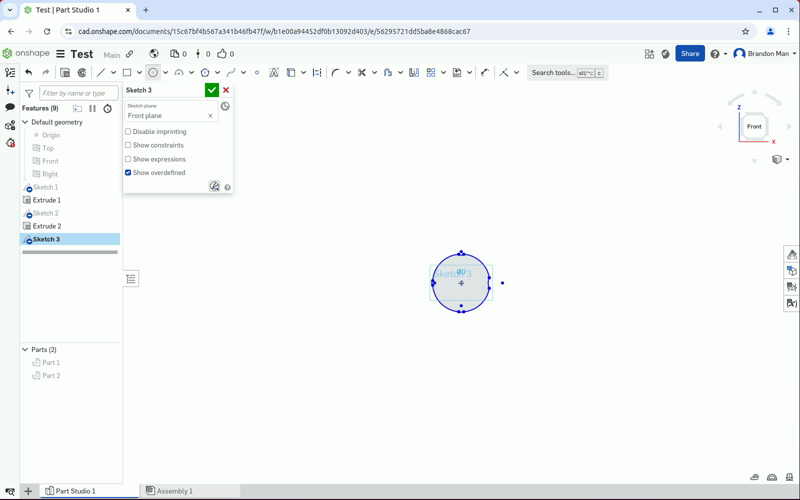
mouse_move(481, 282)
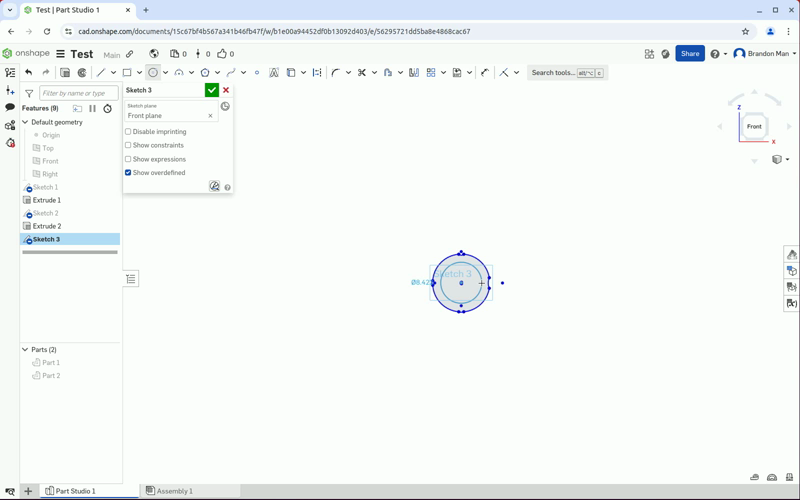
click(481, 282)
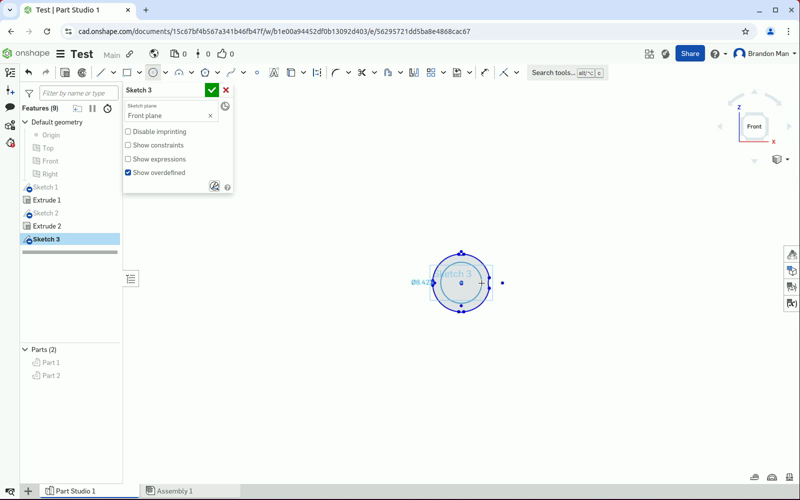
key(esc)
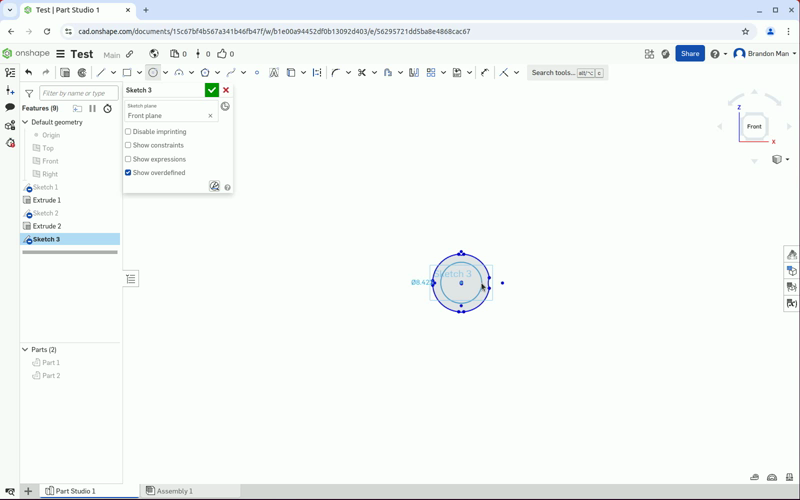
mouse_move(435, 276)
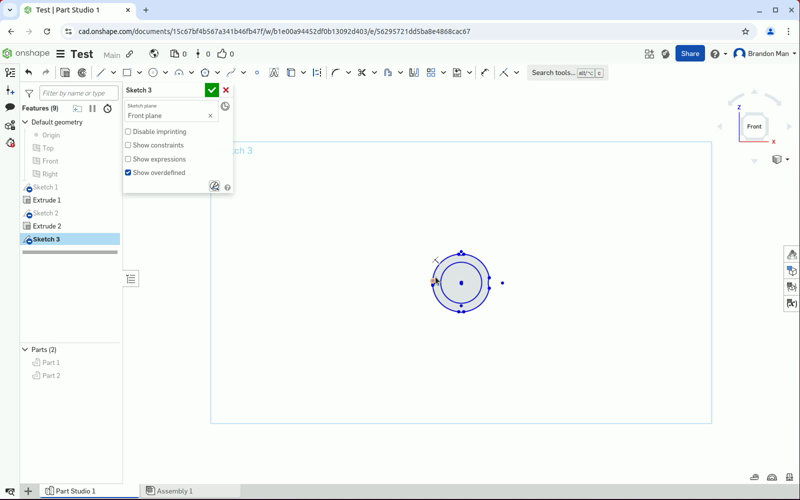
scroll(6)
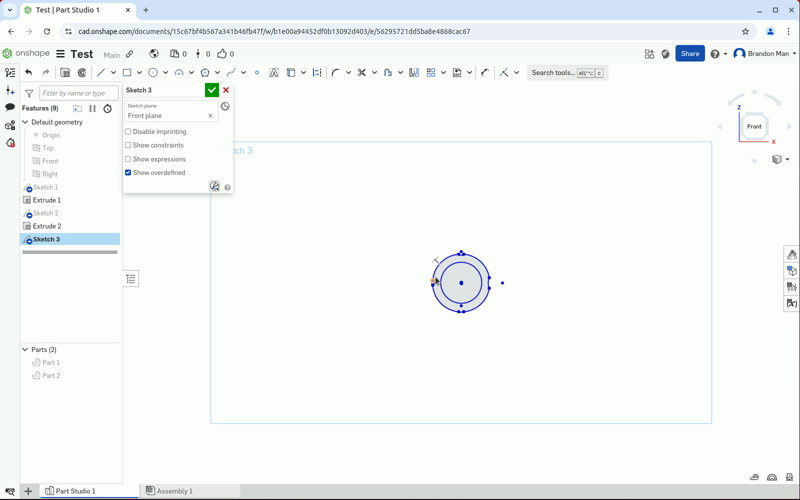
scroll(6)
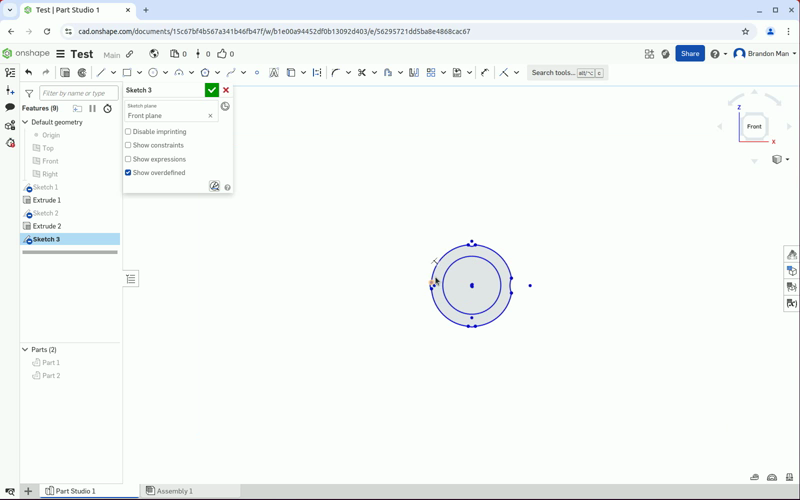
scroll(6)
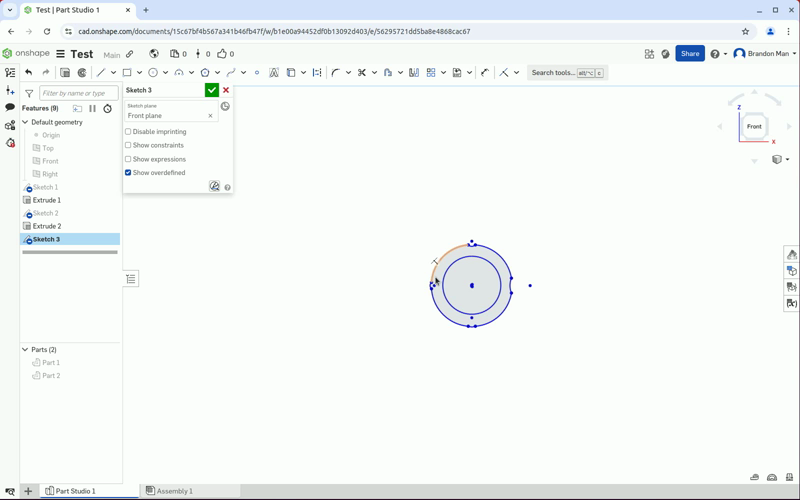
scroll(6)
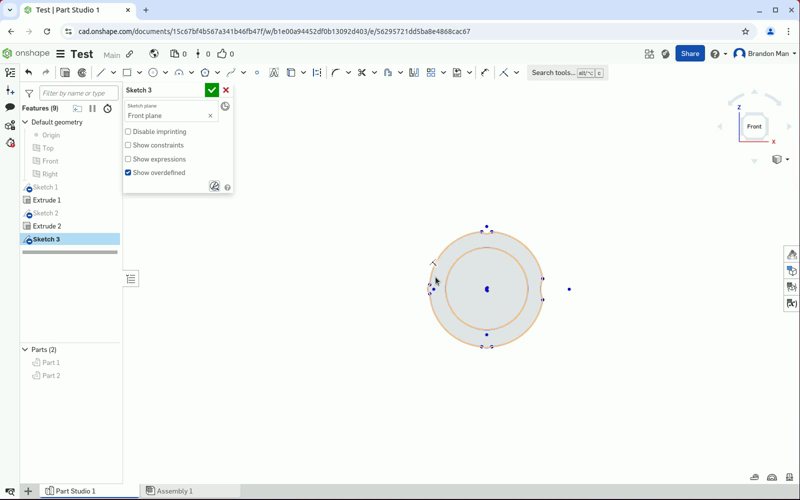
scroll(6)
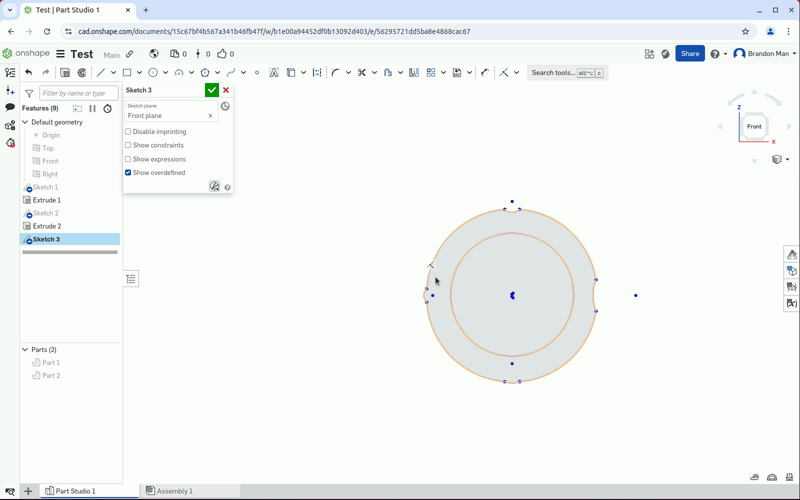
scroll(6)
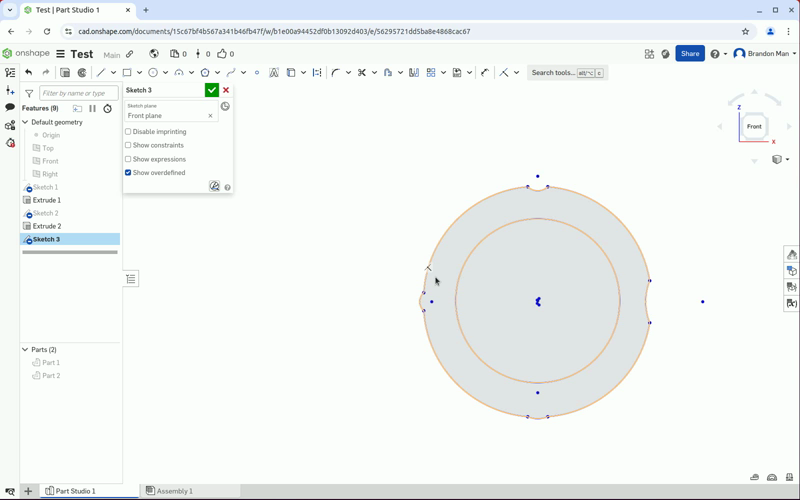
scroll(6)
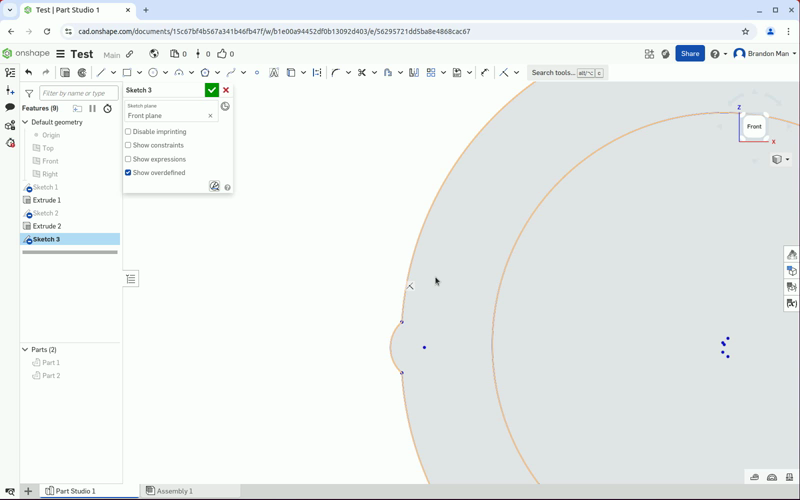
click(435, 276)
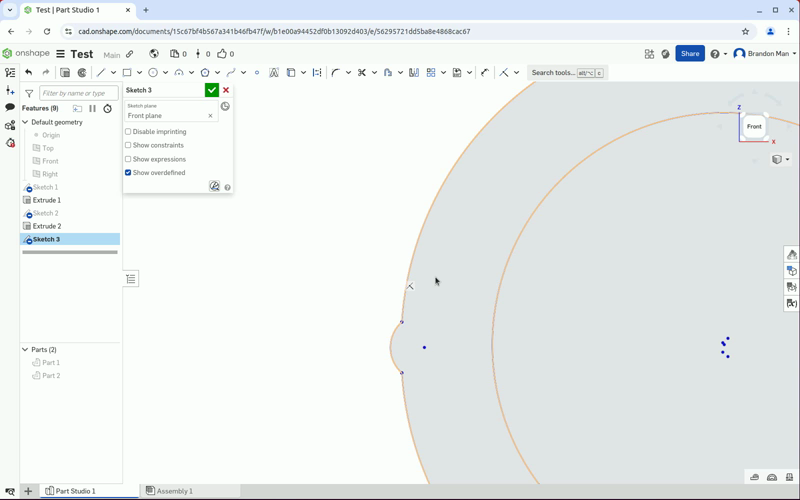
scroll(-6)
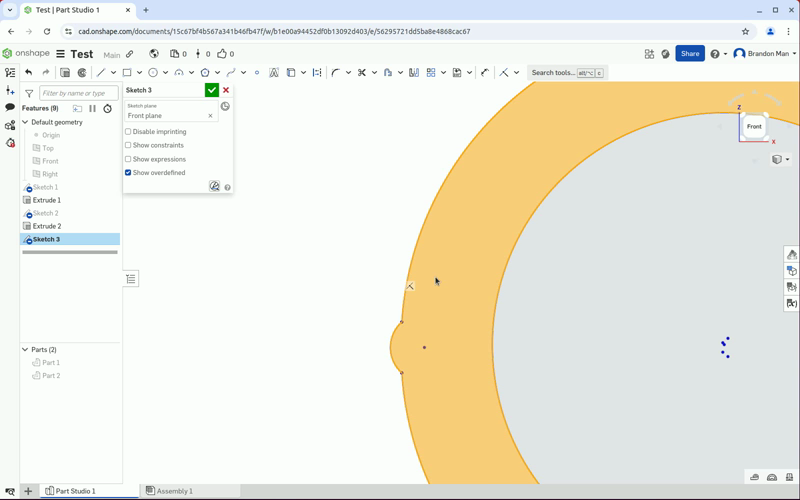
scroll(-6)
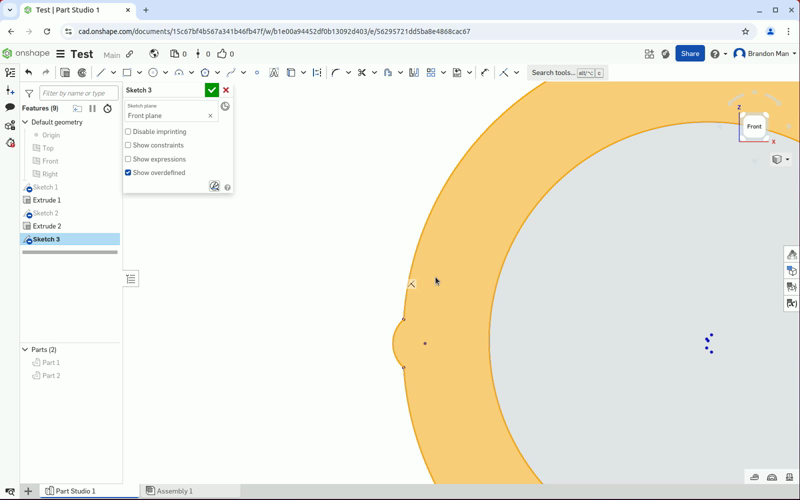
scroll(-6)
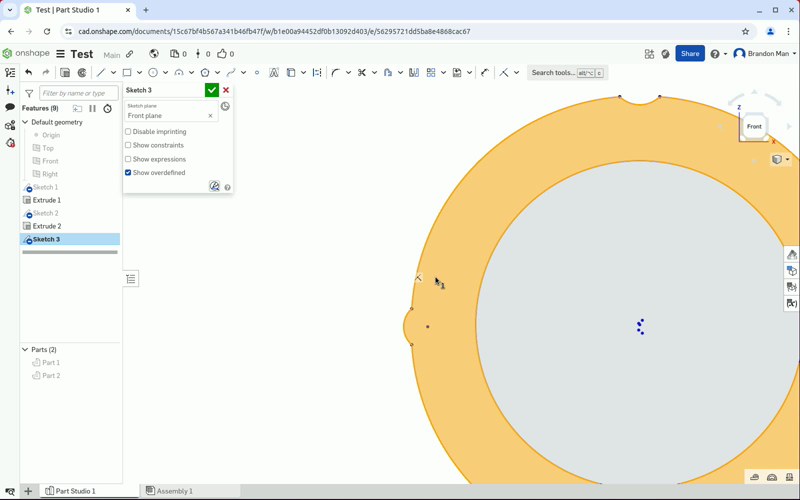
scroll(-6)
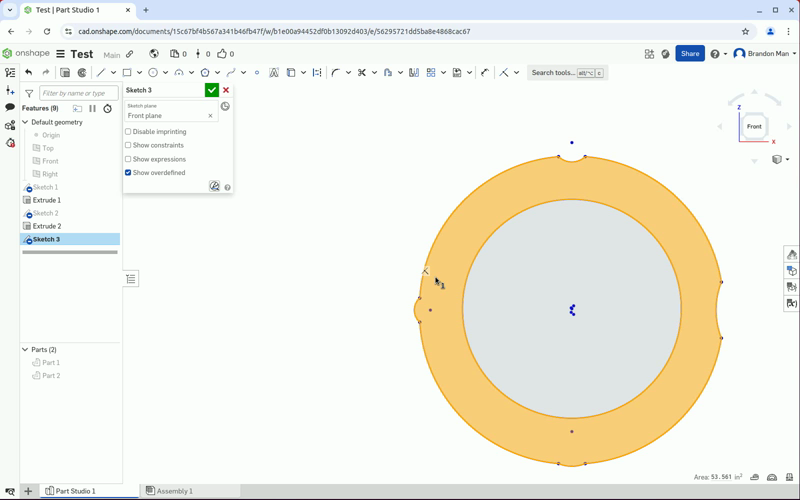
scroll(-6)
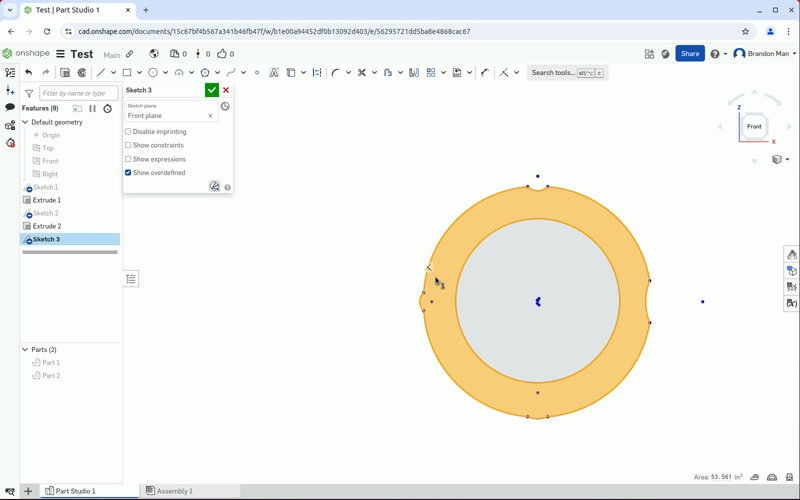
scroll(-6)
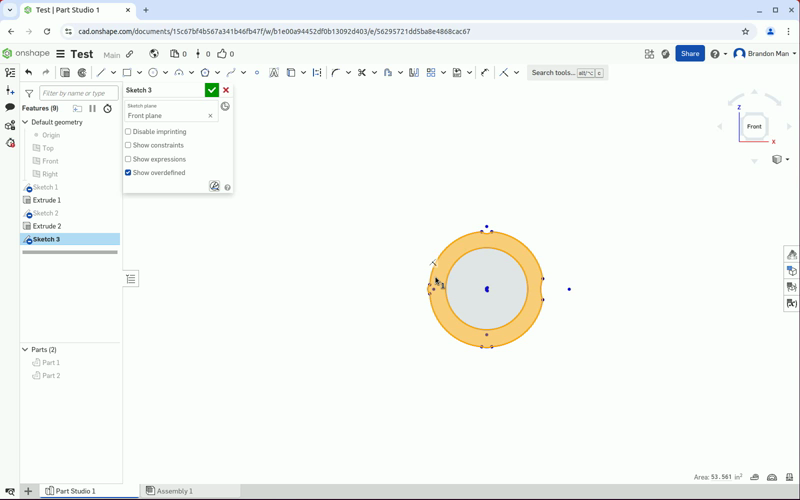
scroll(-6)
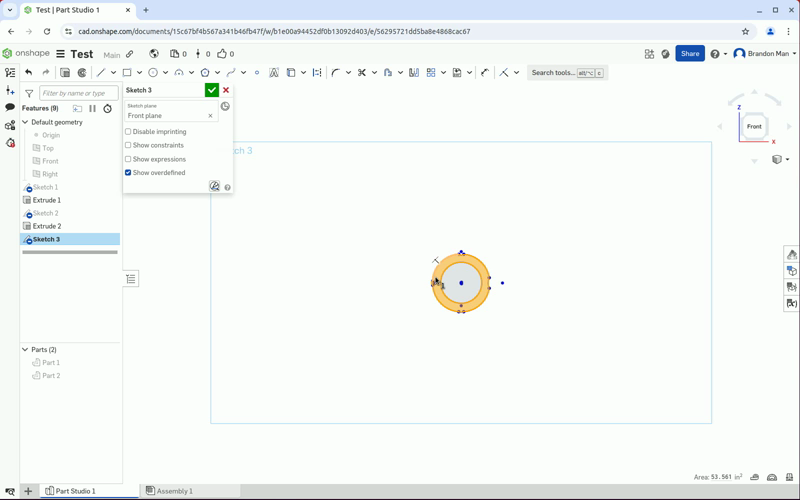
mouse_move(73, 352)
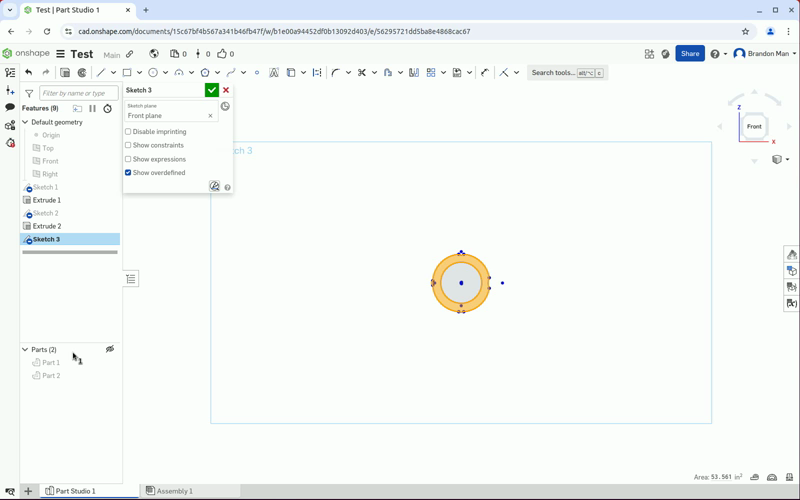
key(shift+y)
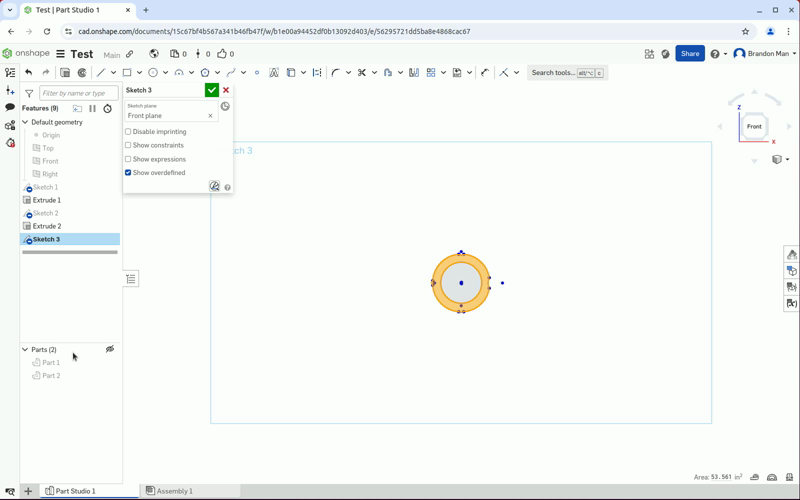
key(shift+e)
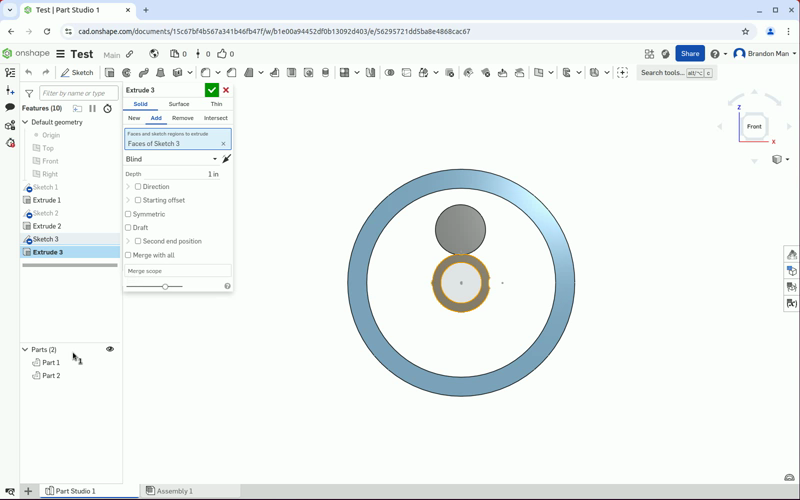
mouse_move(143, 106)
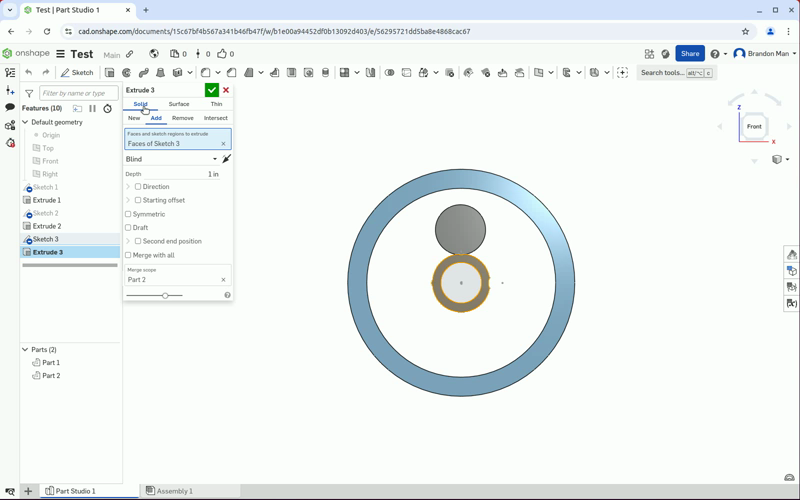
click(143, 106)
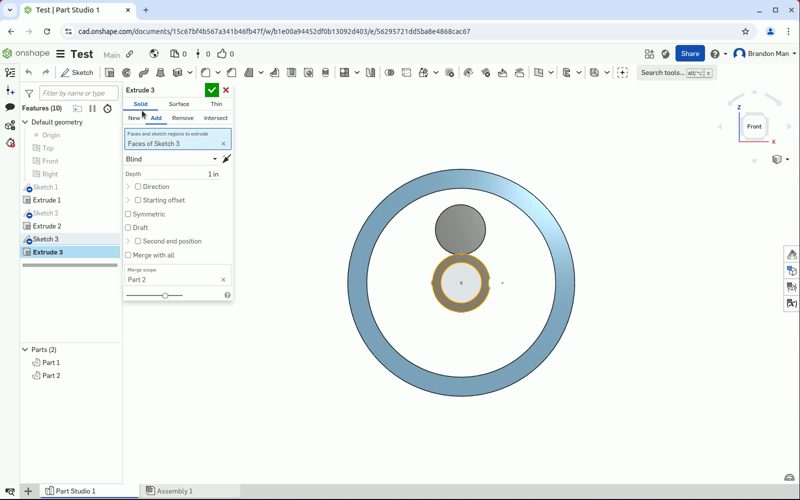
mouse_move(137, 120)
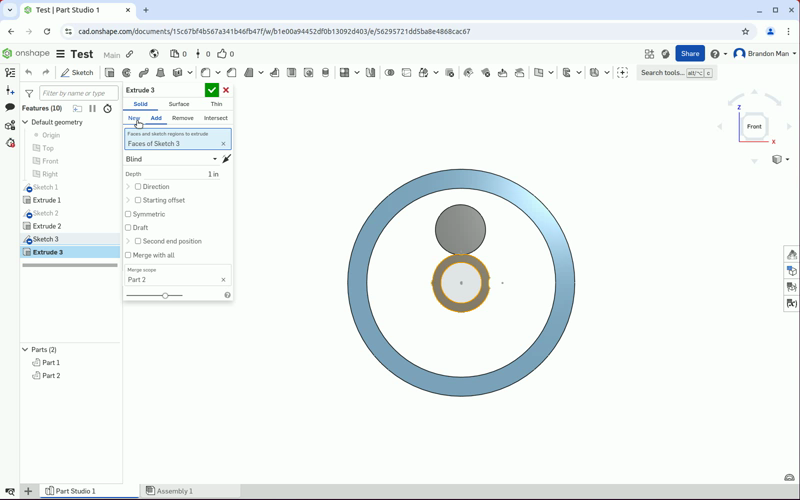
click(137, 120)
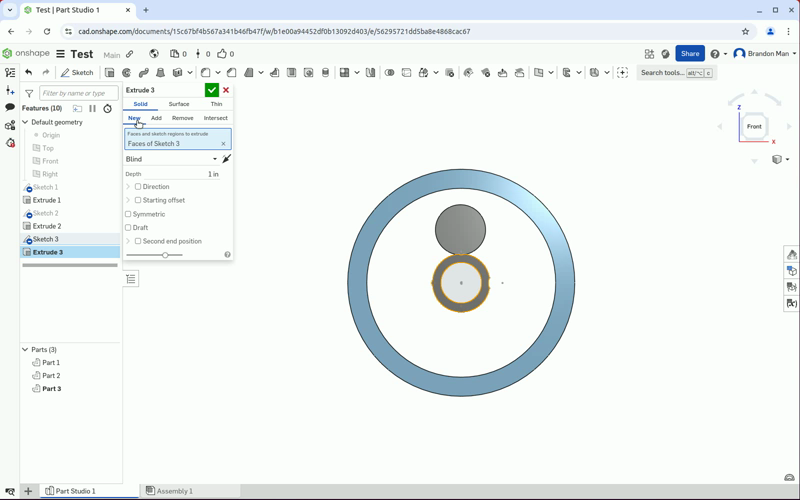
key(tab, 4)
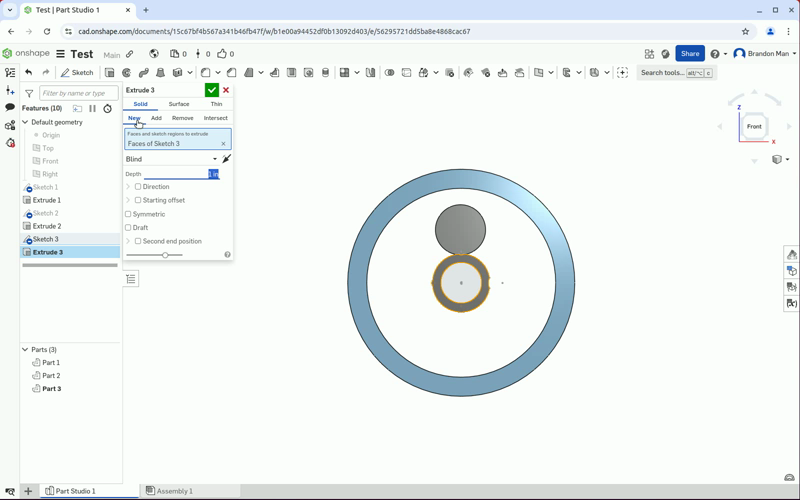
text(6.981)
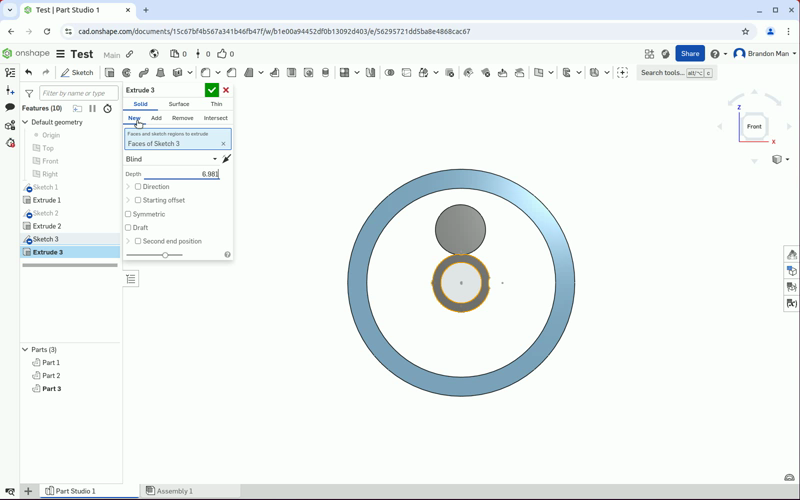
key(enter)
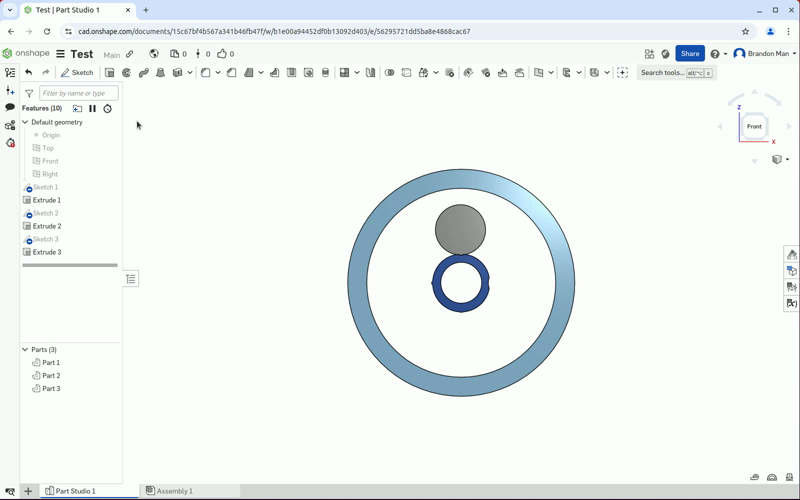
key(shift+h)
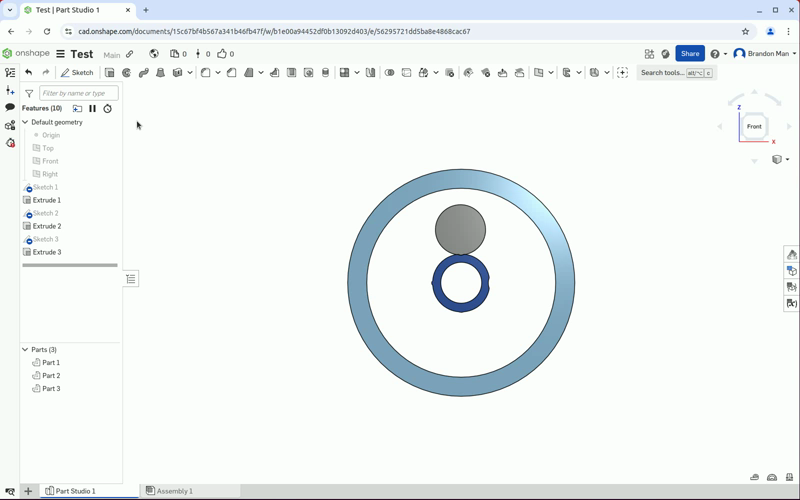
key(shift+h)
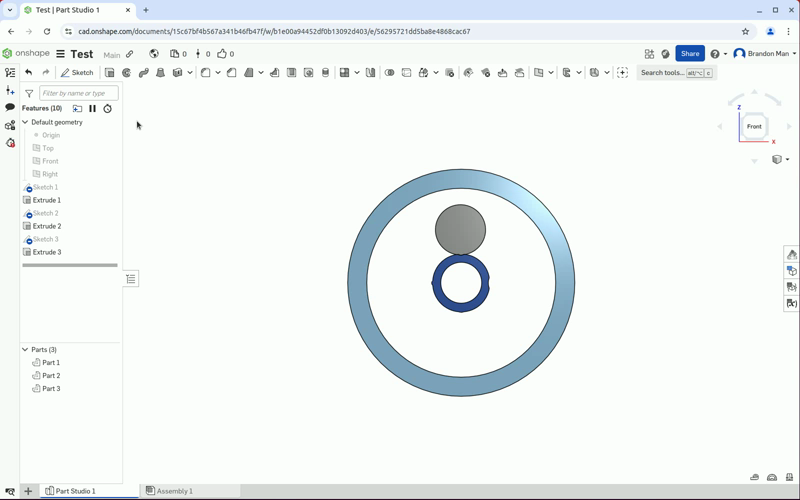
mouse_move(73, 189)
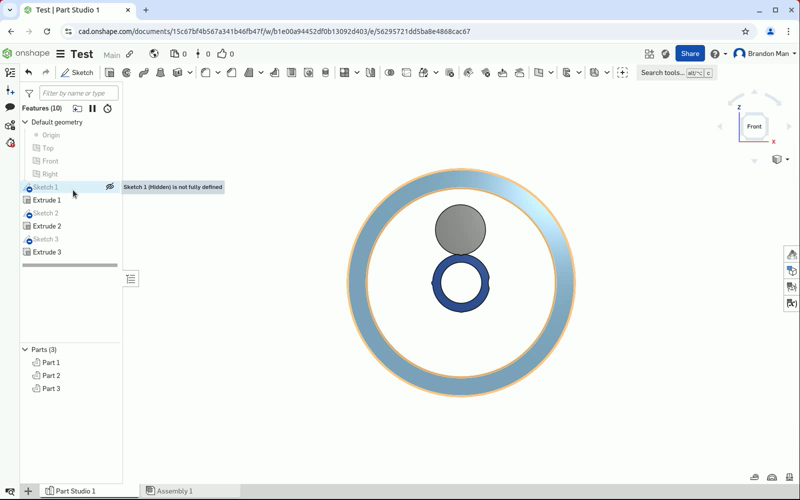
click(73, 189)
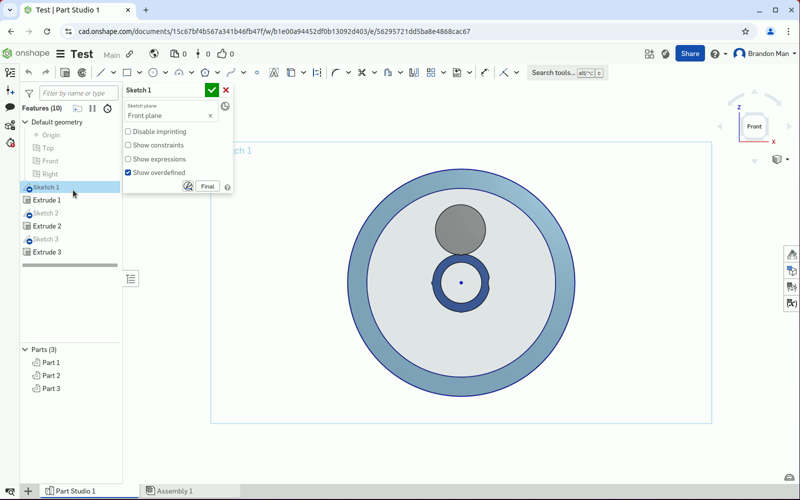
mouse_move(229, 92)
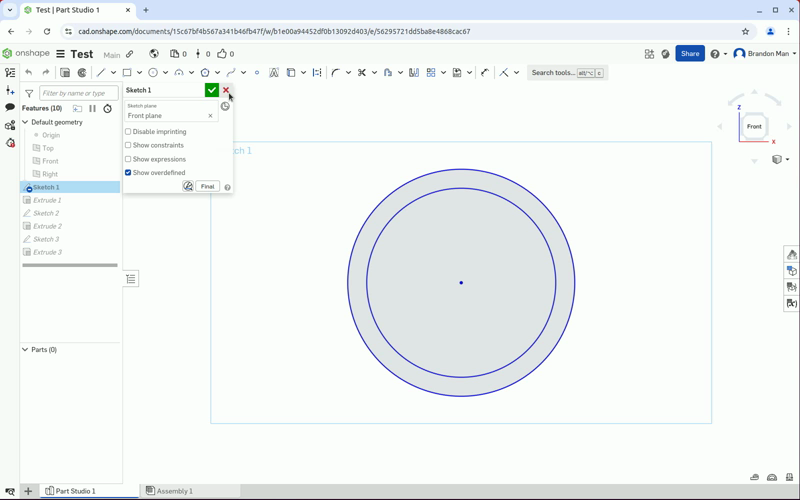
click(229, 92)
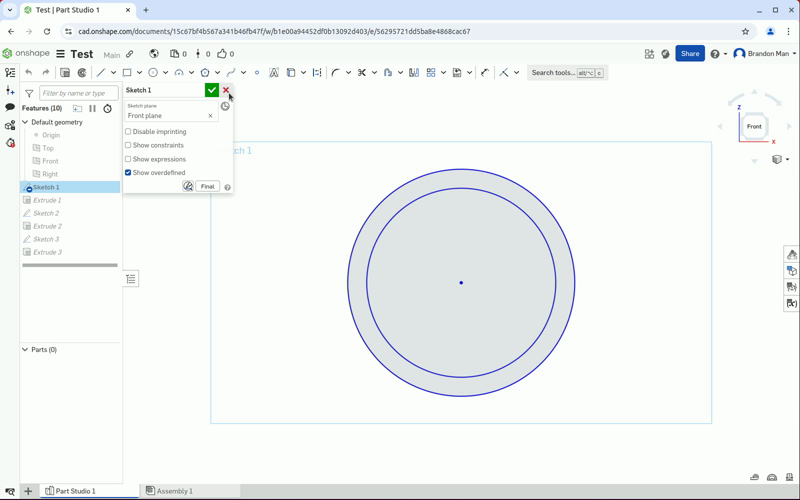
key(shift+s)
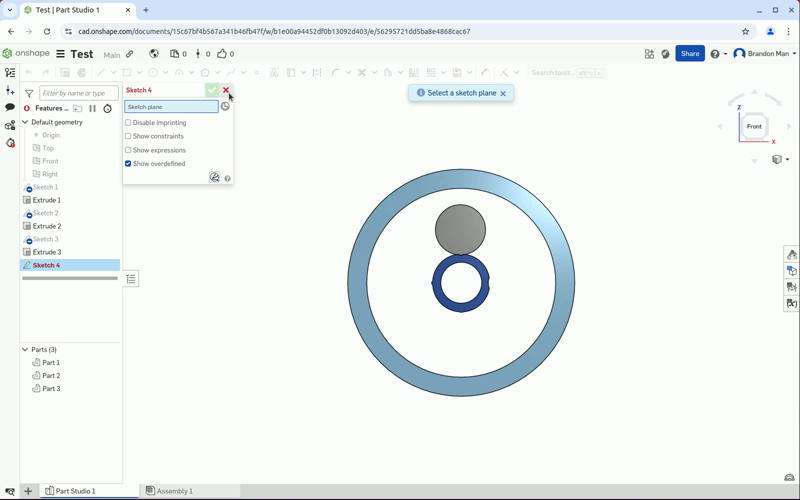
mouse_move(73, 163)
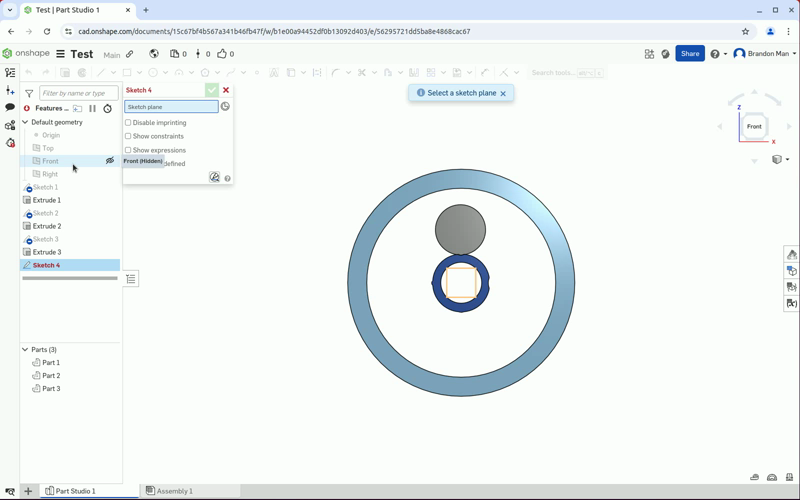
click(73, 163)
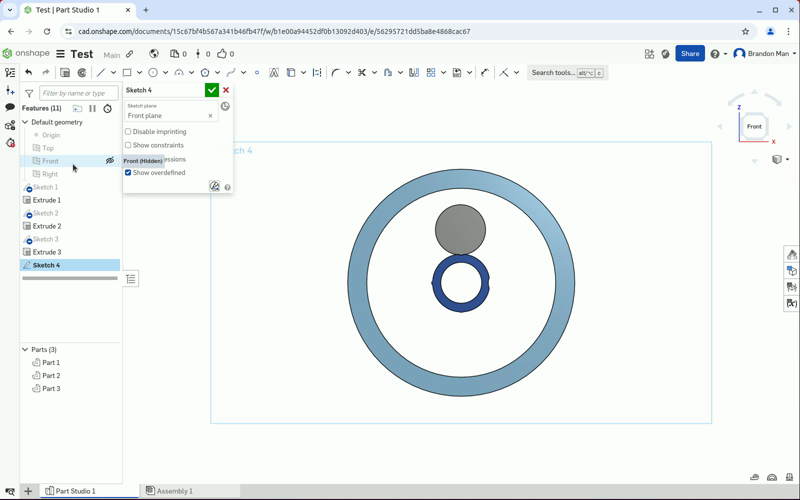
mouse_move(73, 352)
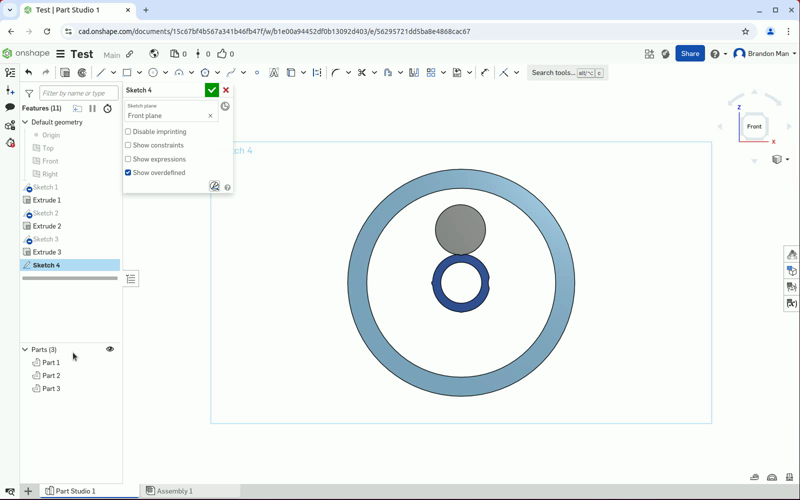
key(y)
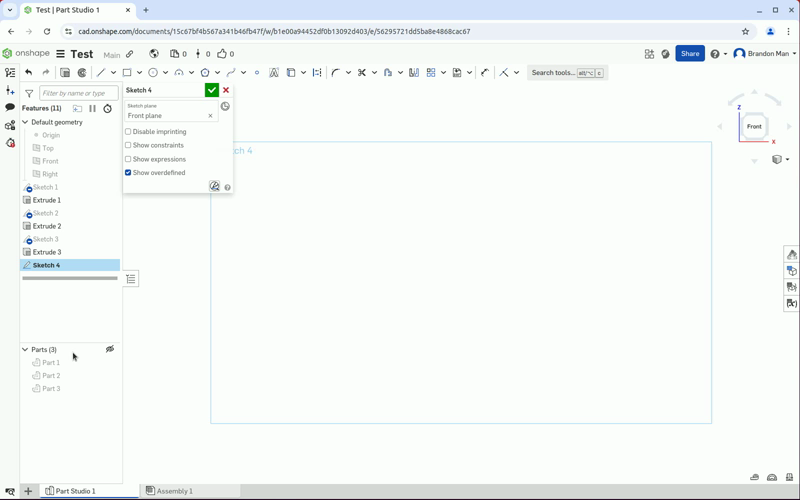
key(a)
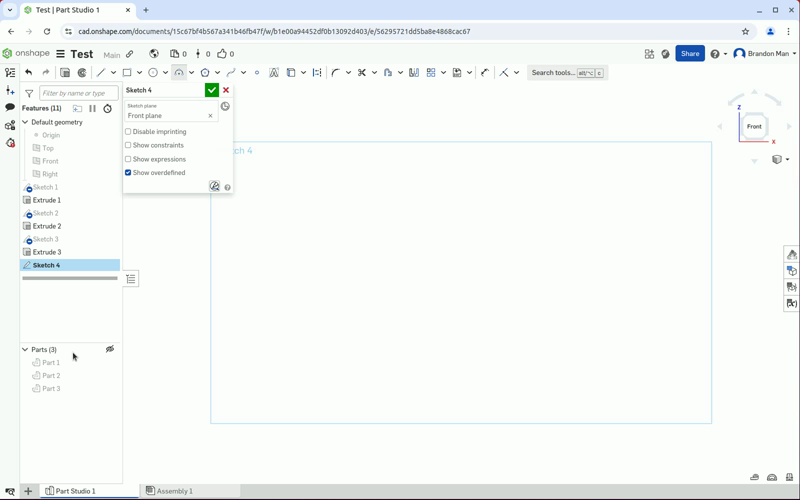
key_down(shift)
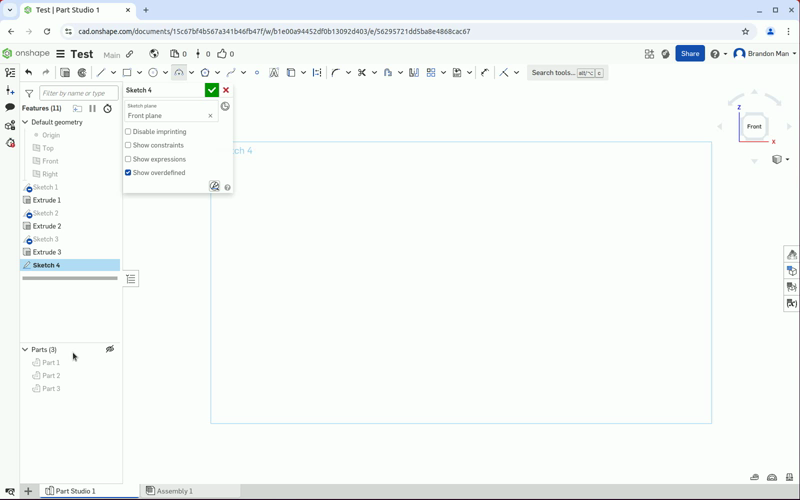
mouse_move(489, 287)
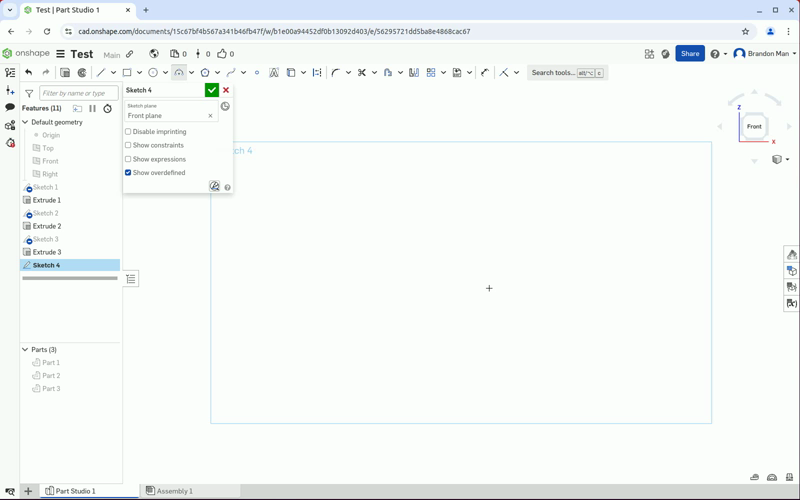
click(489, 287)
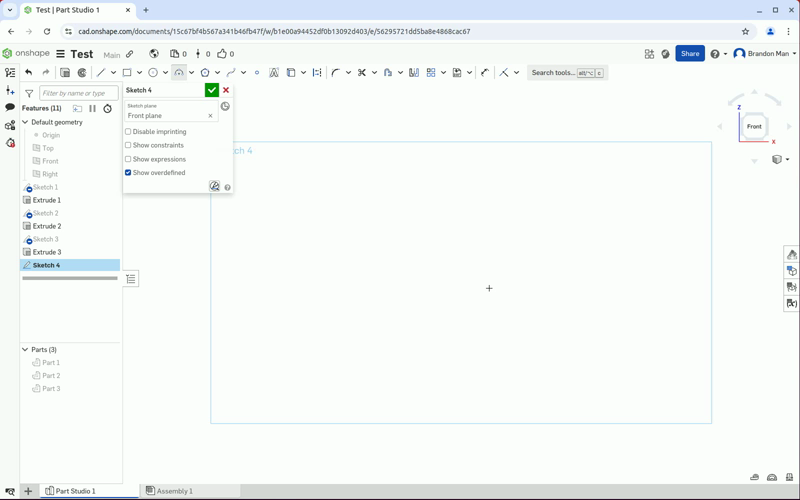
key_up(shift)
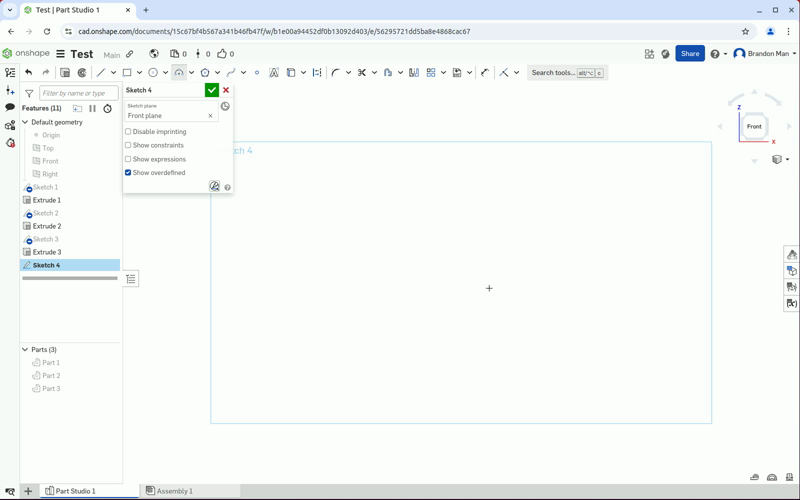
key_down(shift)
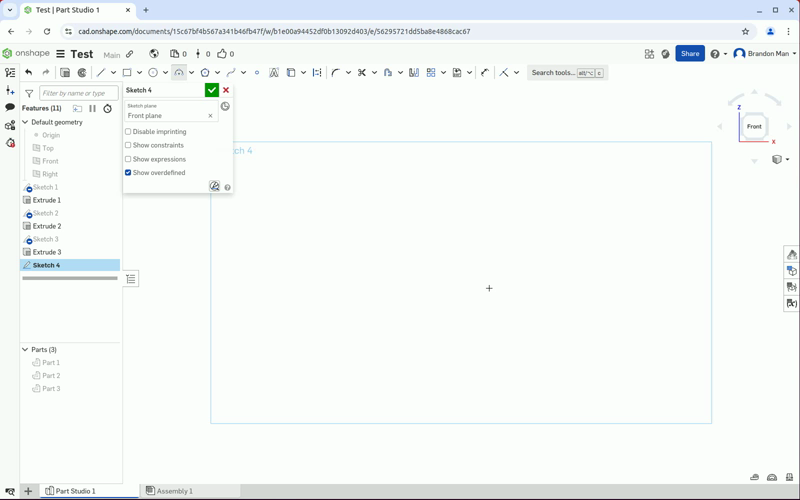
mouse_move(489, 276)
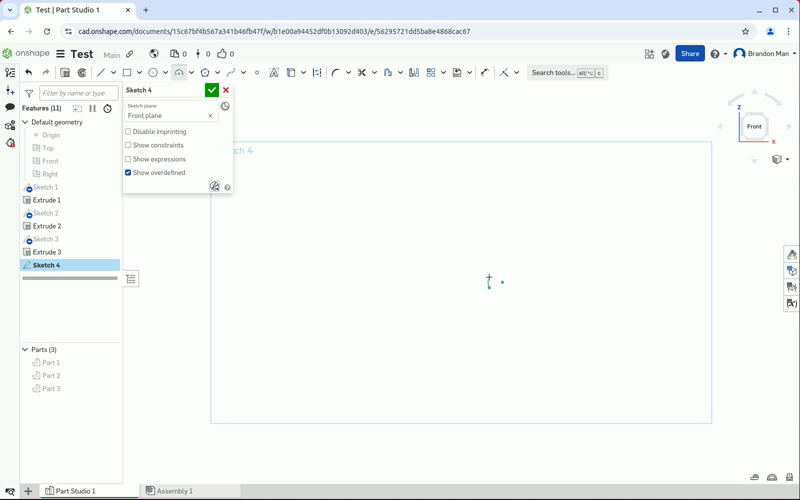
click(489, 276)
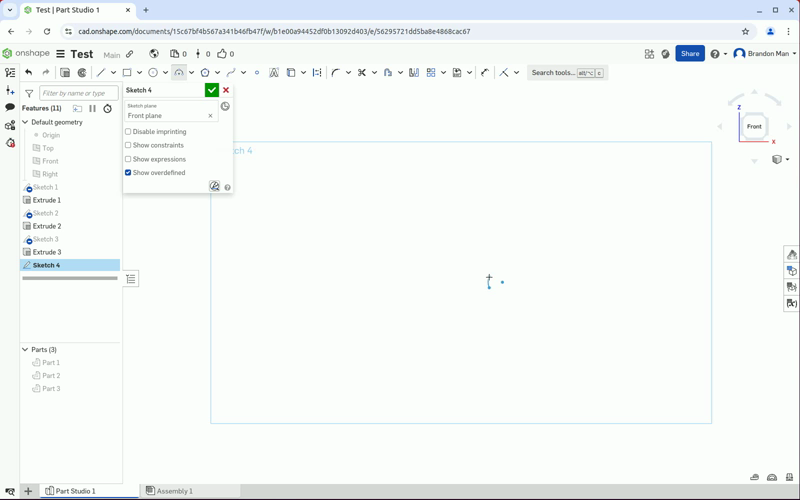
mouse_move(540, 282)
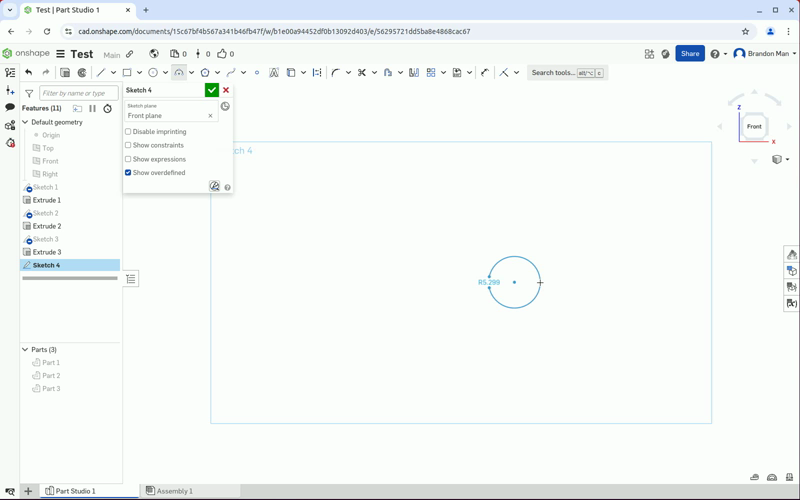
click(540, 282)
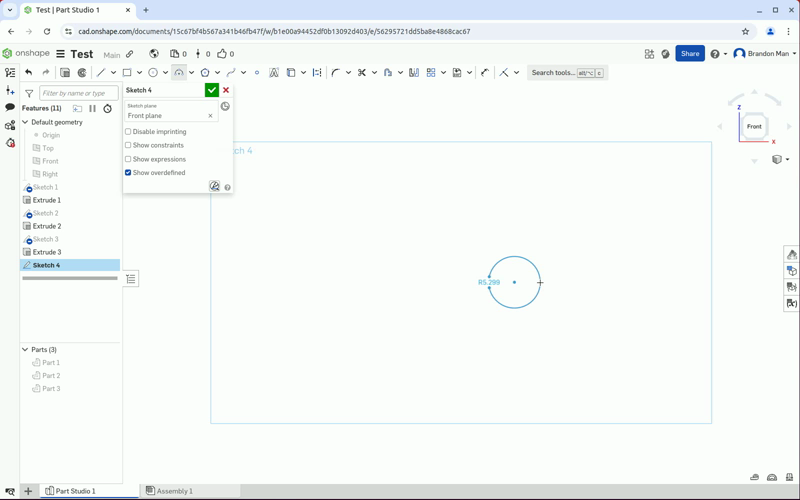
key_up(shift)
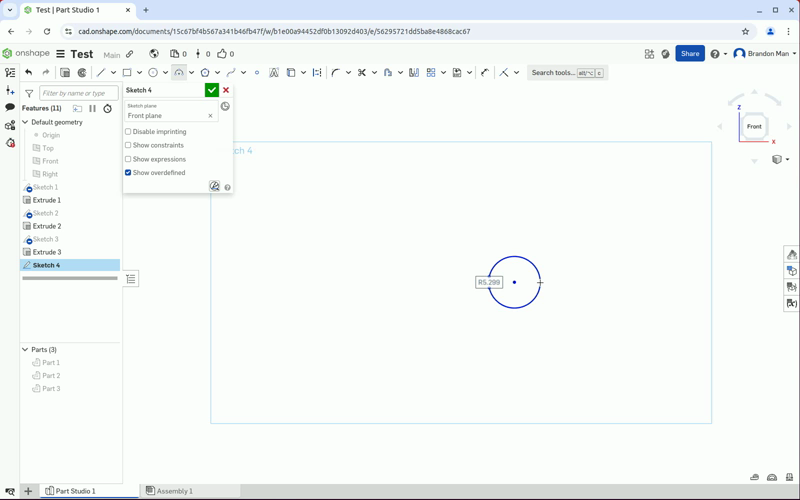
mouse_move(489, 276)
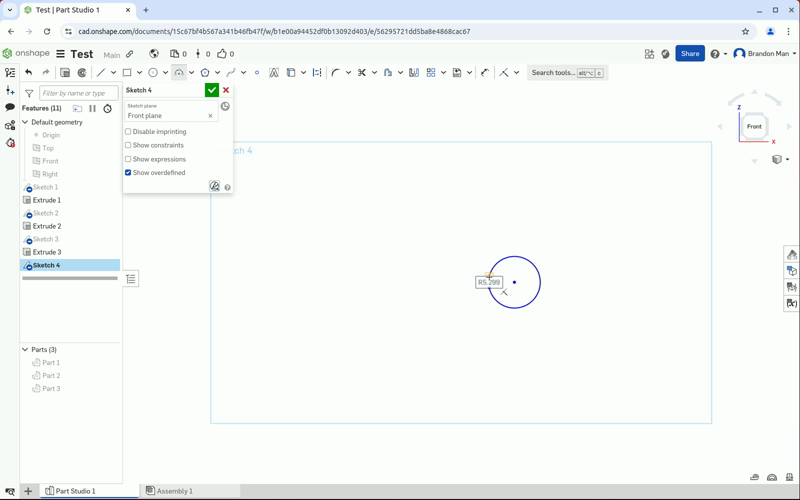
click(489, 276)
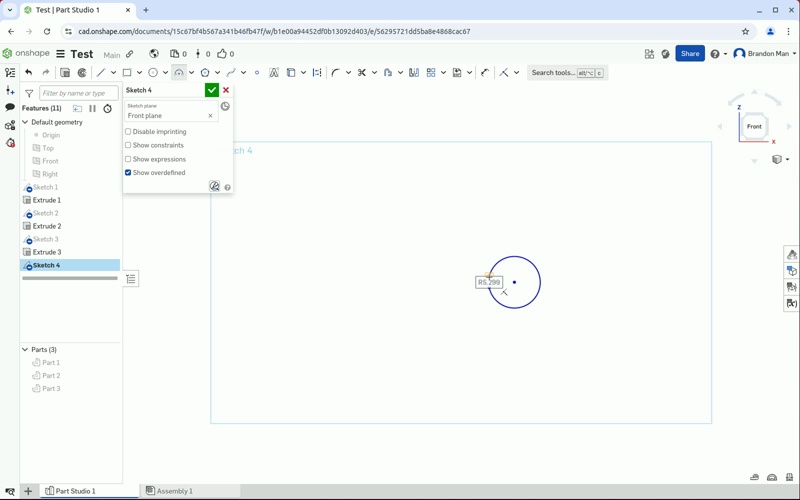
mouse_move(489, 287)
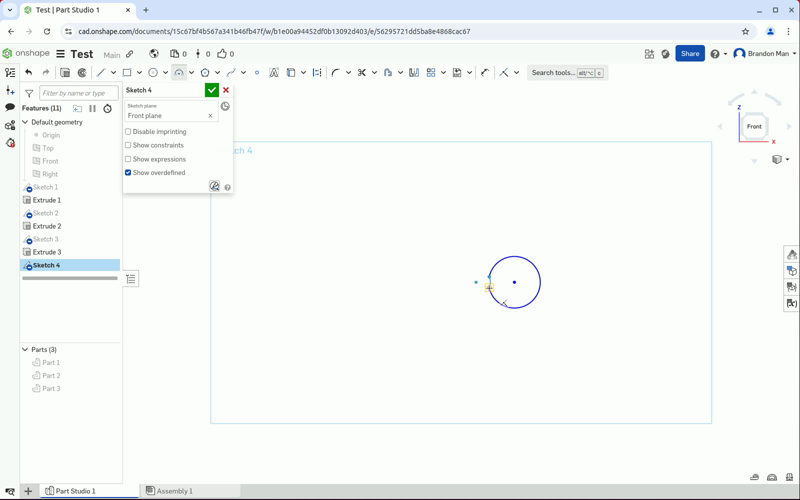
click(489, 287)
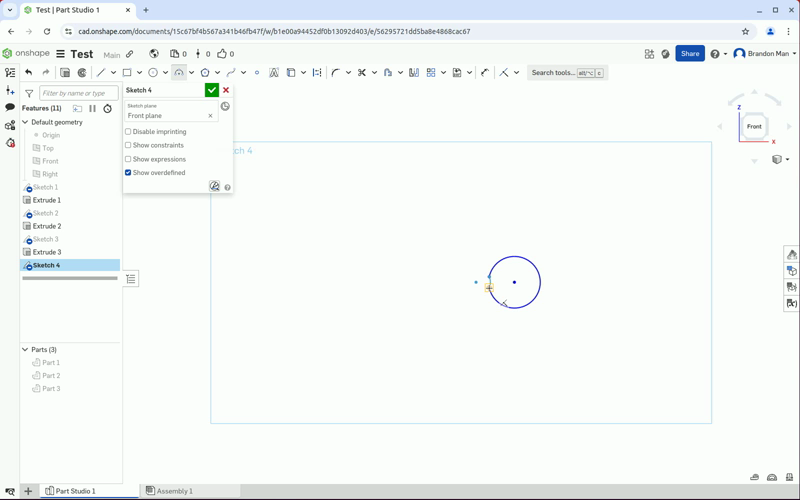
key_down(shift)
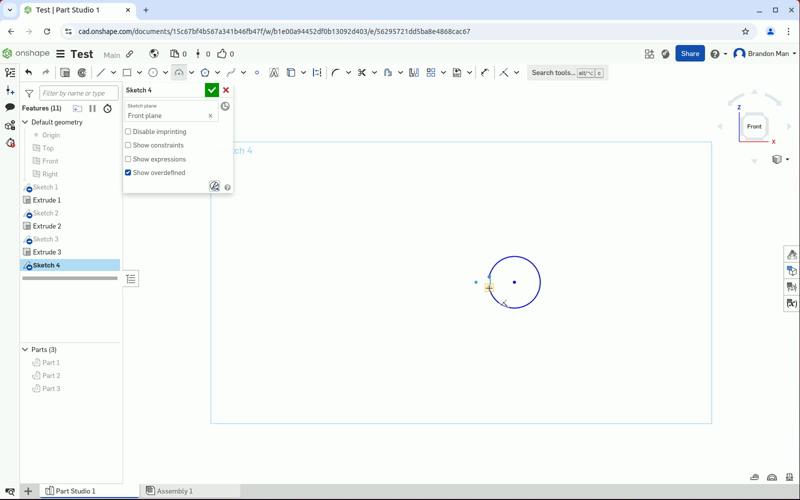
mouse_move(489, 282)
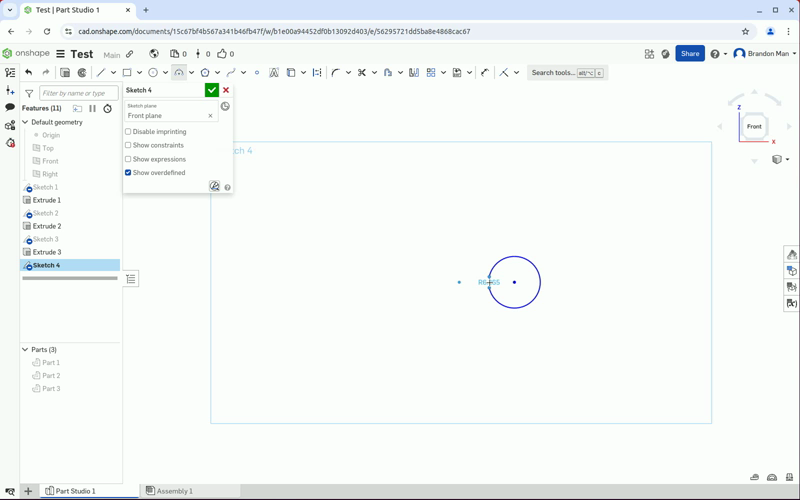
click(489, 282)
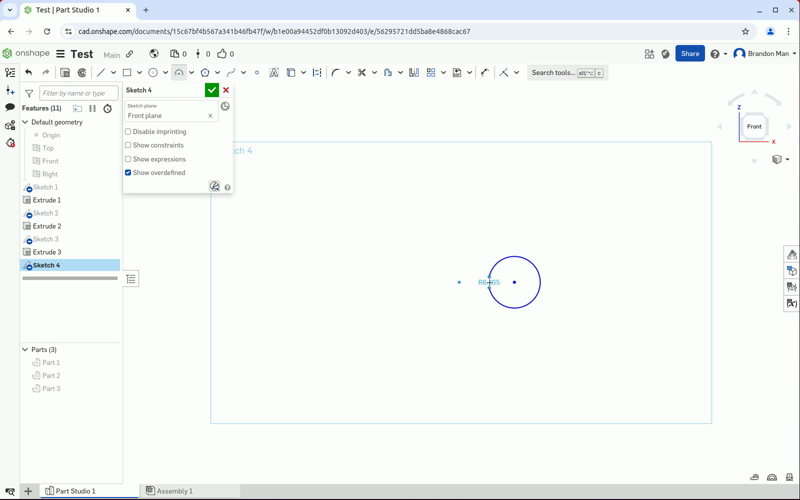
key_up(shift)
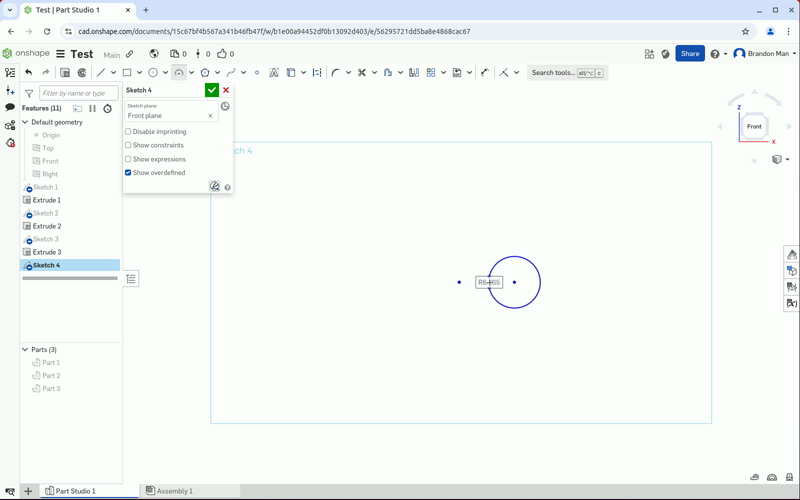
key(esc)
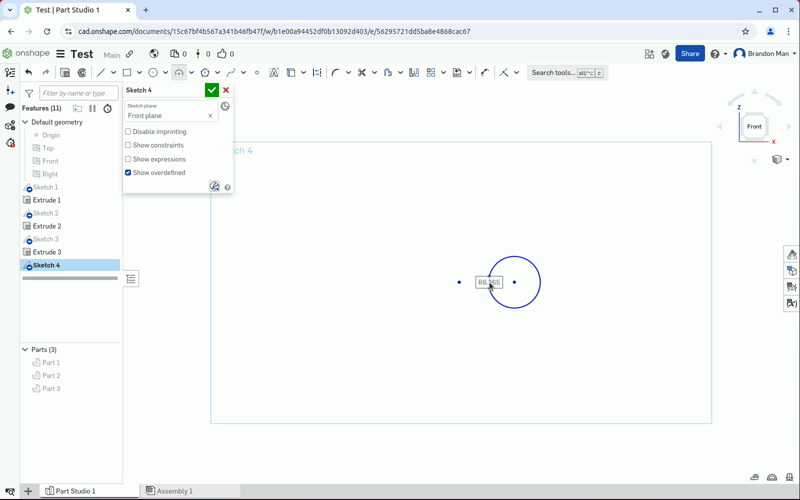
mouse_move(508, 296)
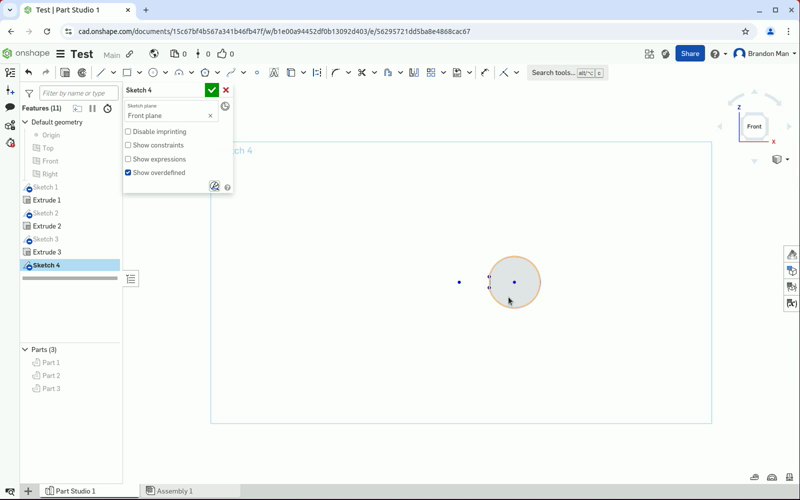
click(508, 296)
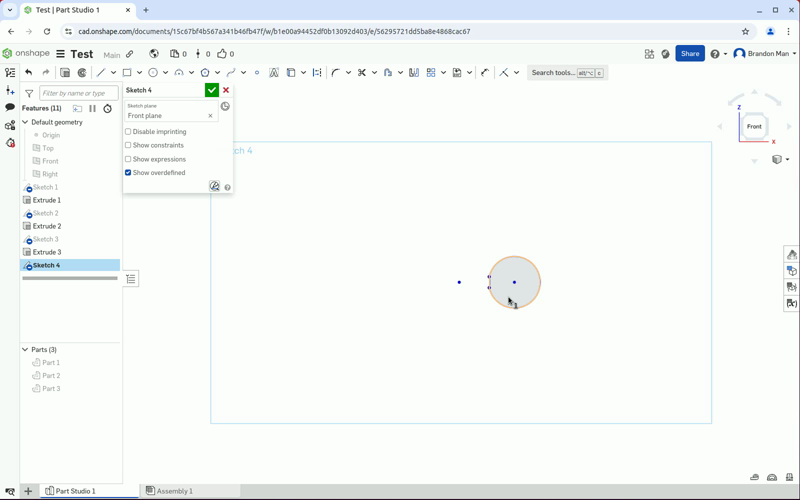
mouse_move(73, 352)
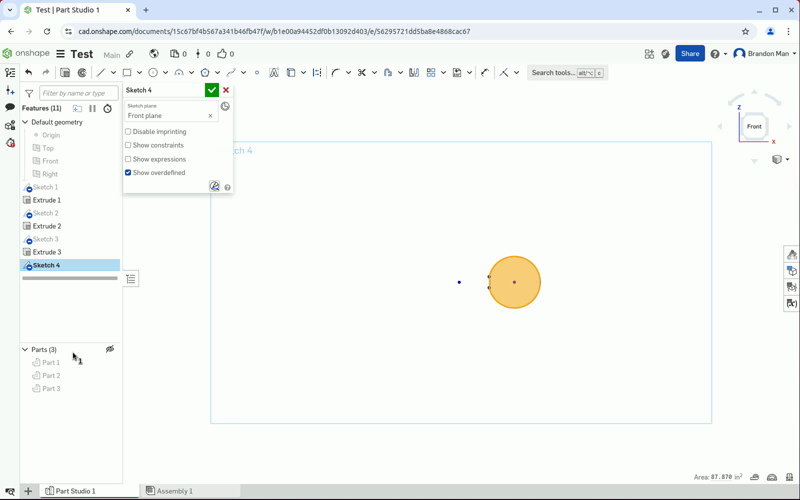
key(shift+y)
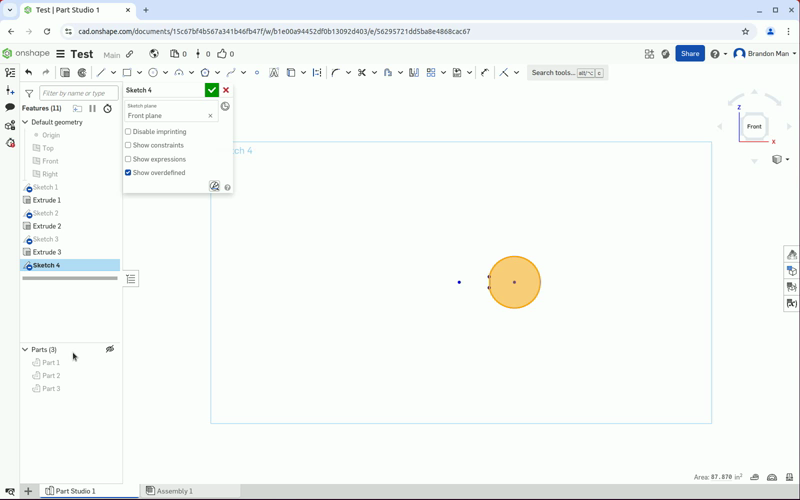
key(shift+e)
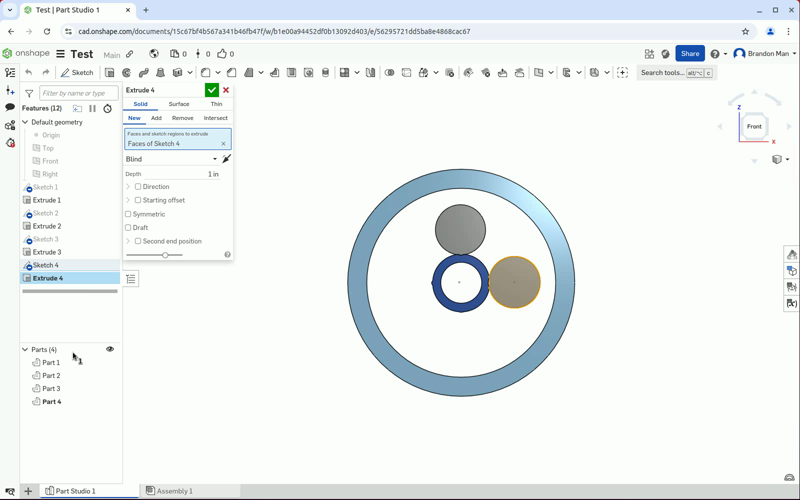
mouse_move(143, 106)
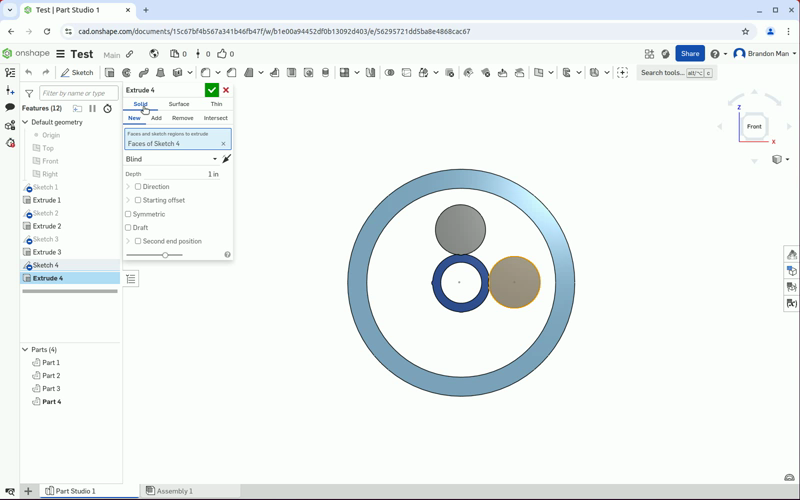
click(143, 106)
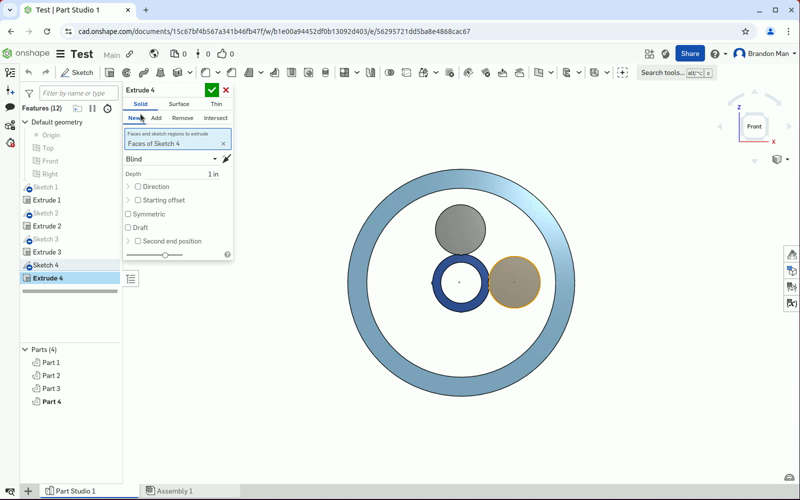
mouse_move(137, 120)
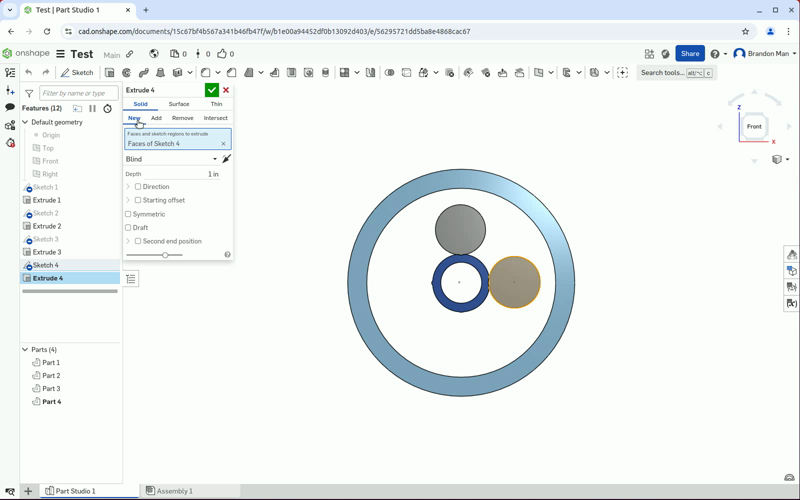
click(137, 120)
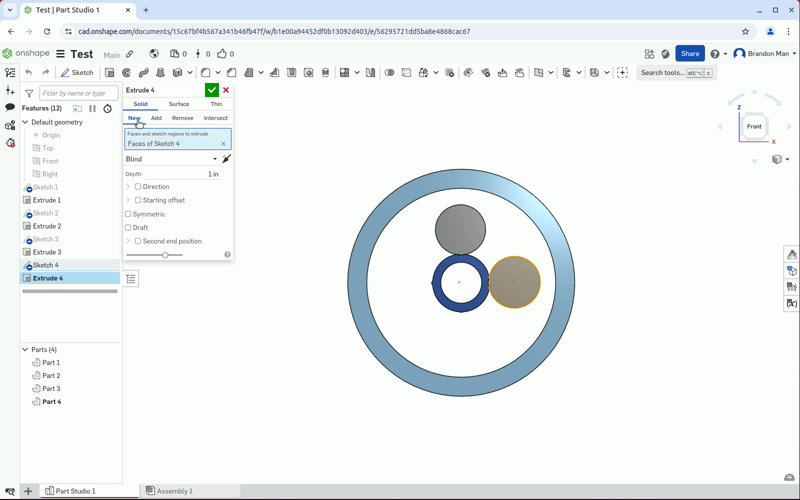
key(tab, 4)
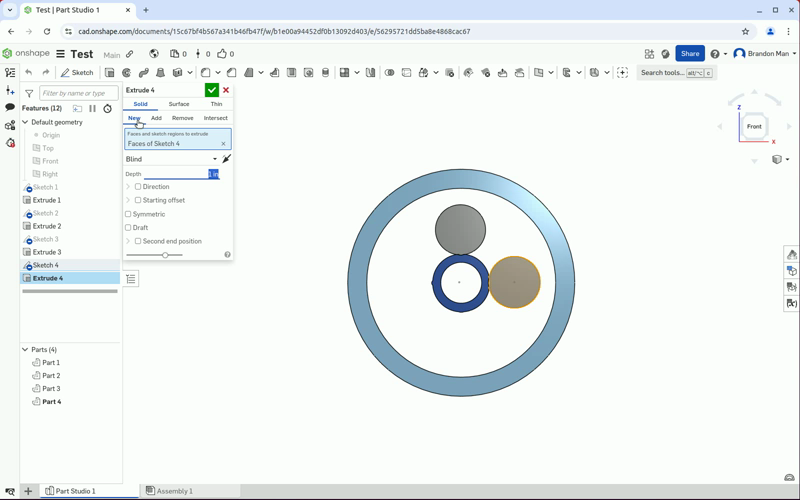
text(6.981)
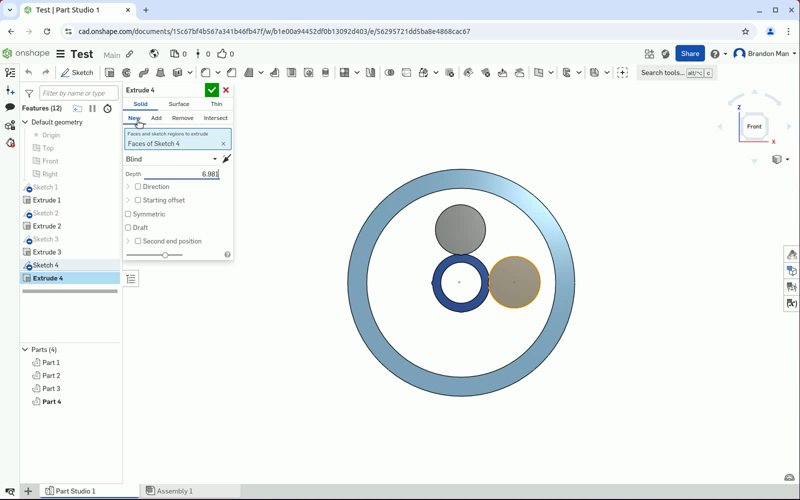
key(enter)
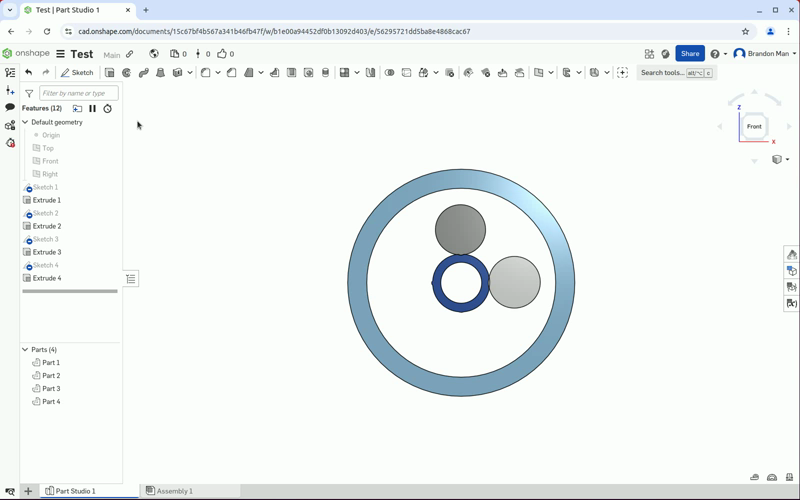
key(shift+h)
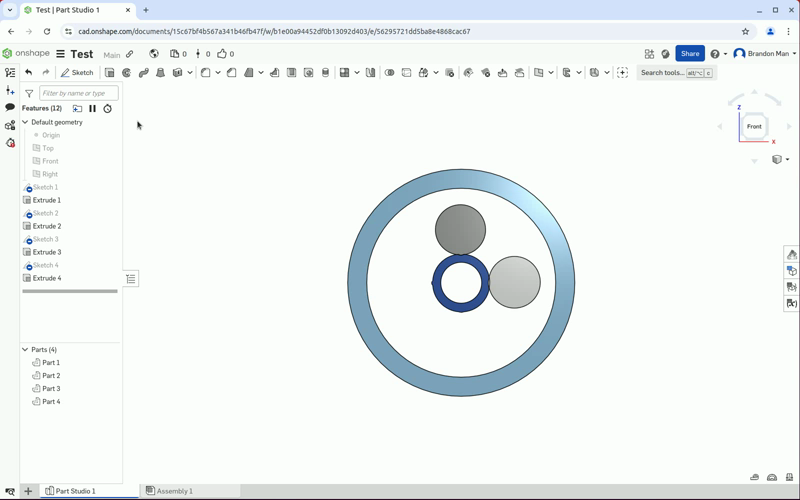
key(shift+h)
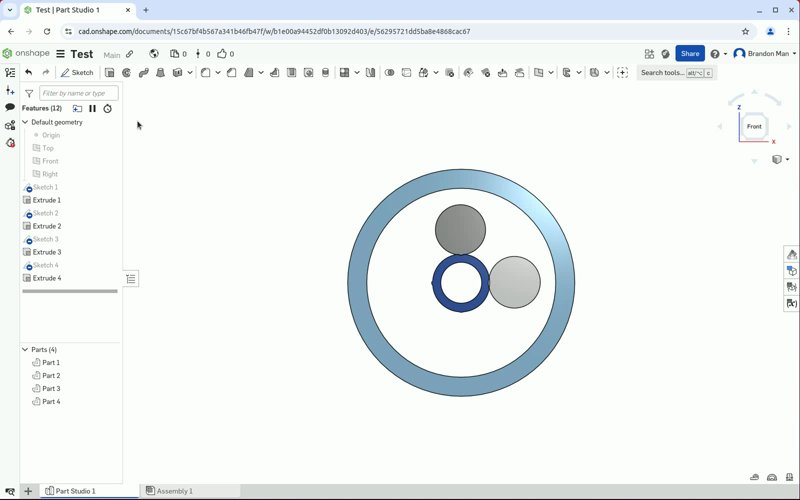
mouse_move(73, 189)
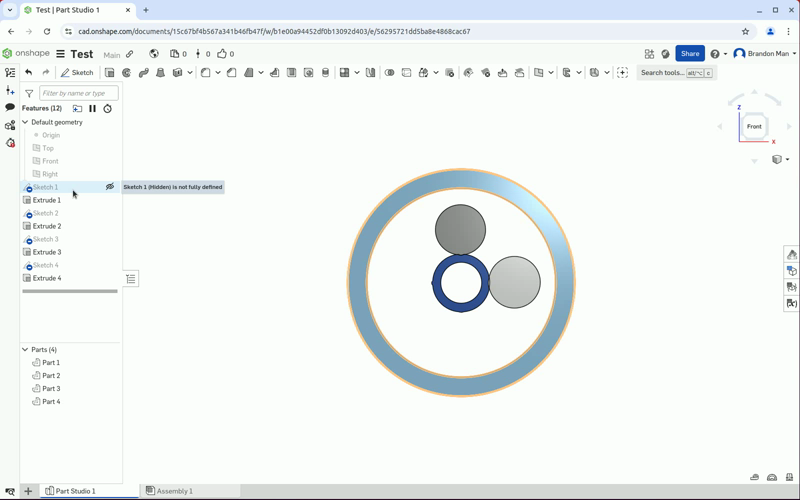
click(73, 189)
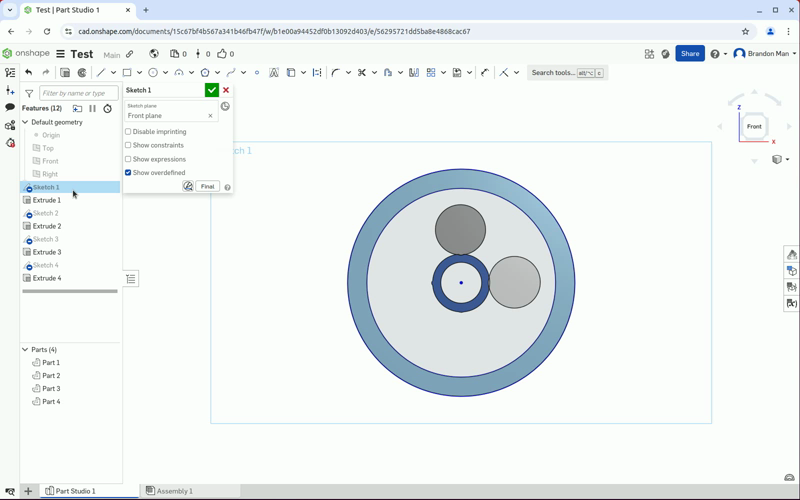
mouse_move(229, 92)
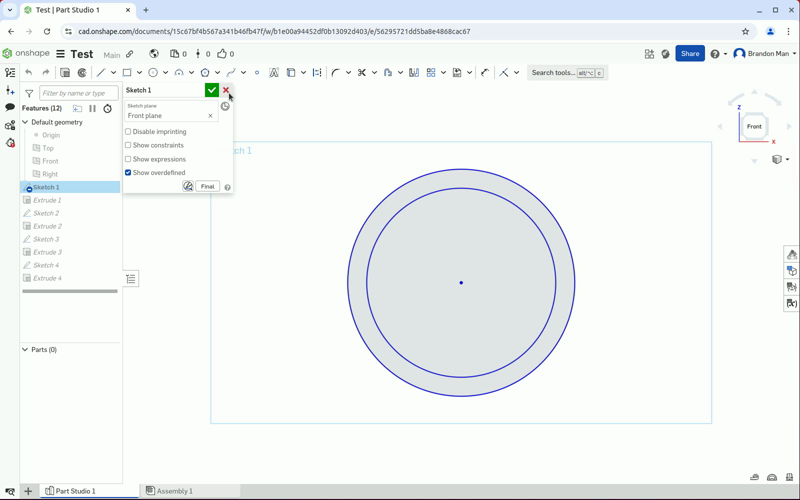
click(229, 92)
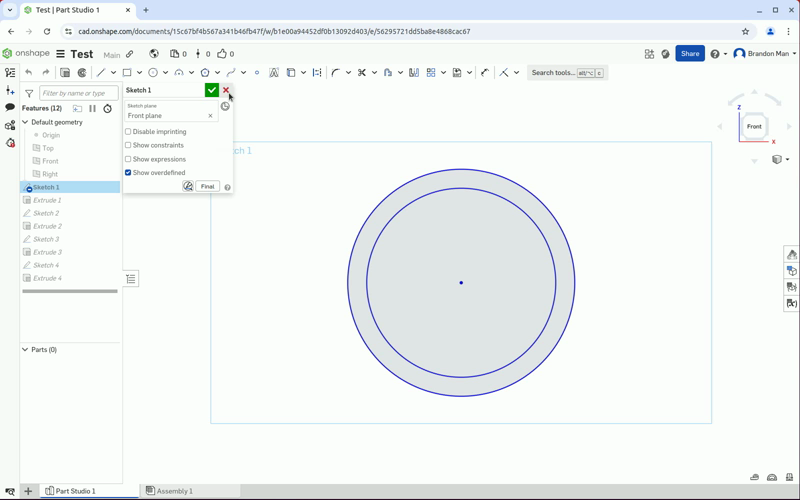
key(shift+s)
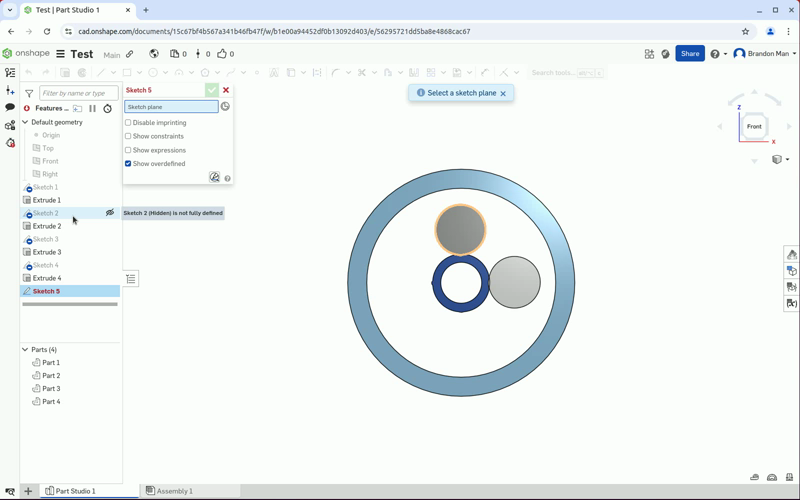
scroll(3)
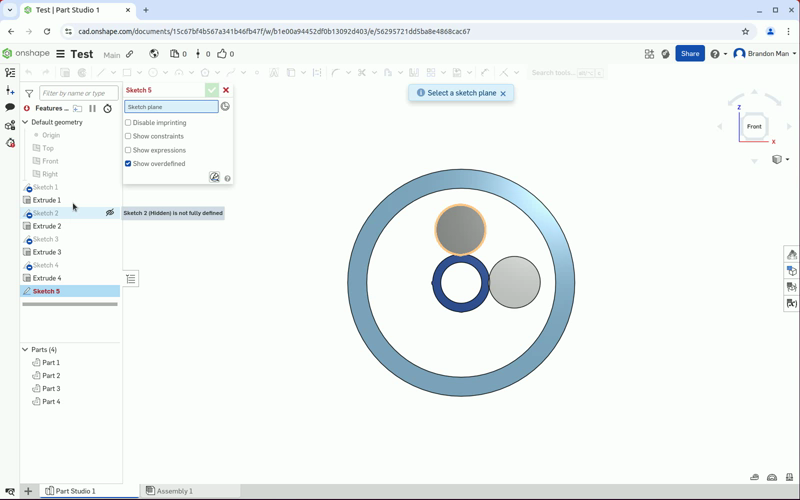
mouse_move(73, 163)
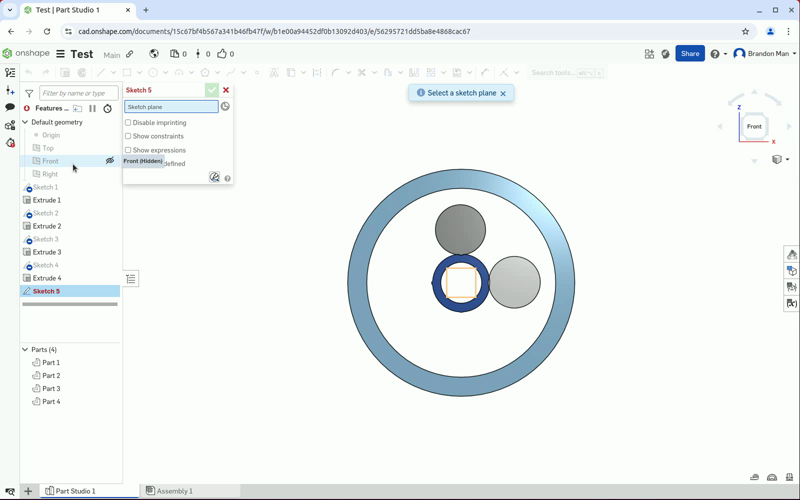
click(73, 163)
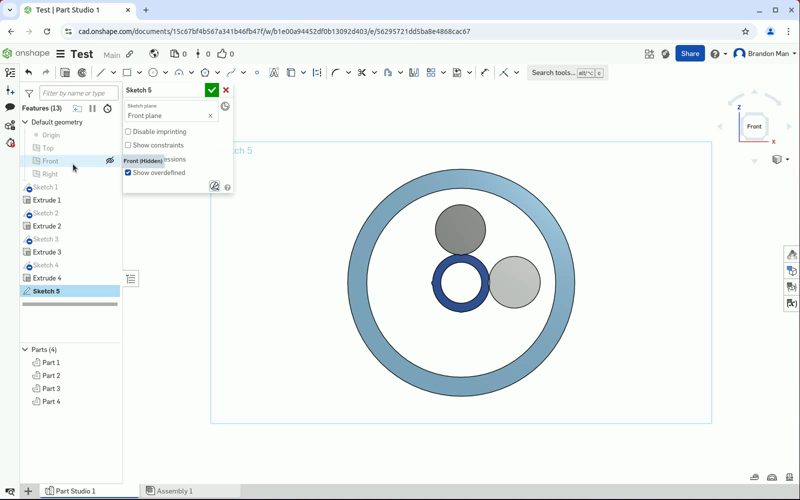
mouse_move(73, 352)
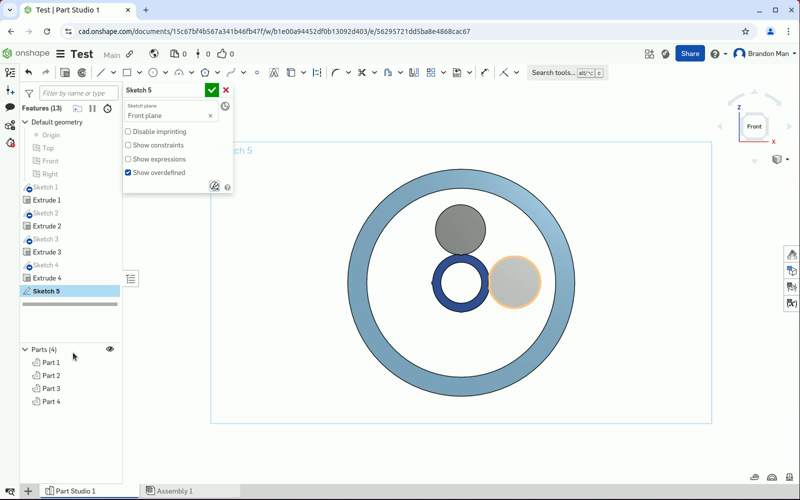
key(y)
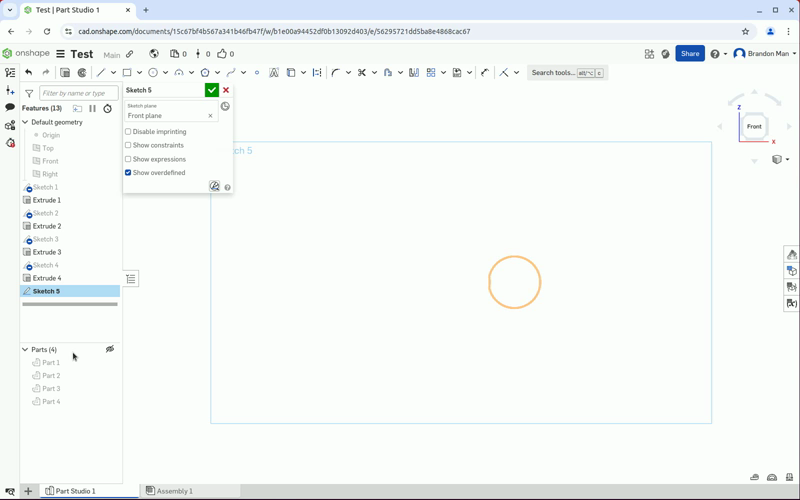
key(a)
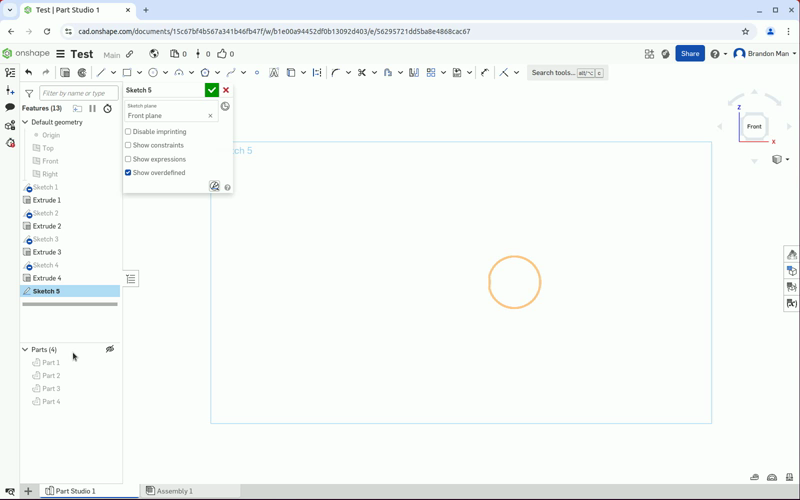
key_down(shift)
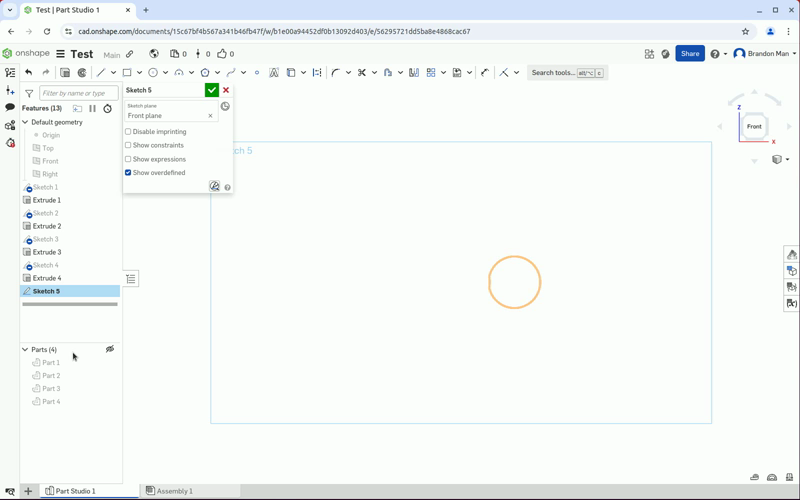
mouse_move(432, 285)
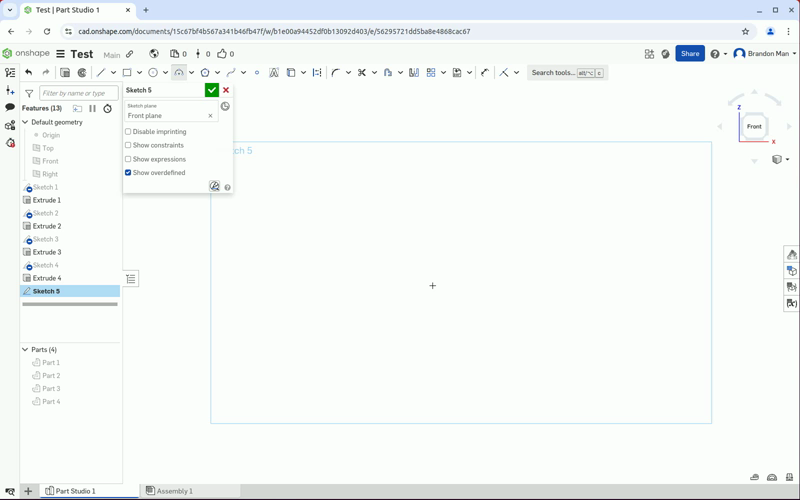
click(432, 285)
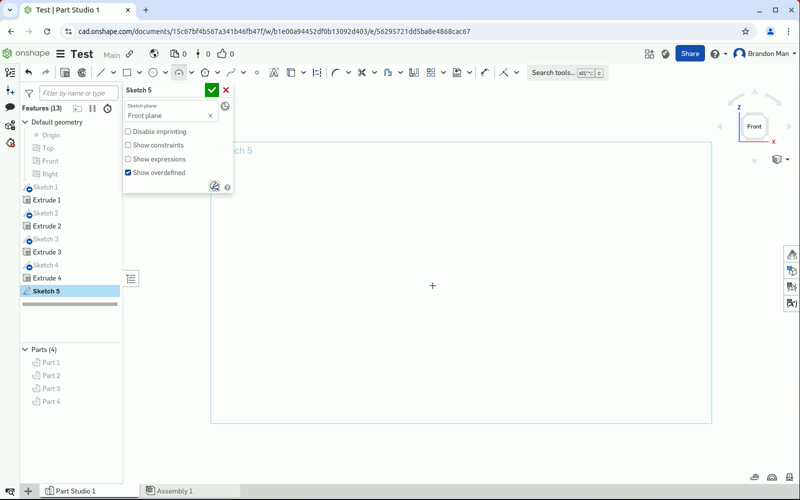
key_up(shift)
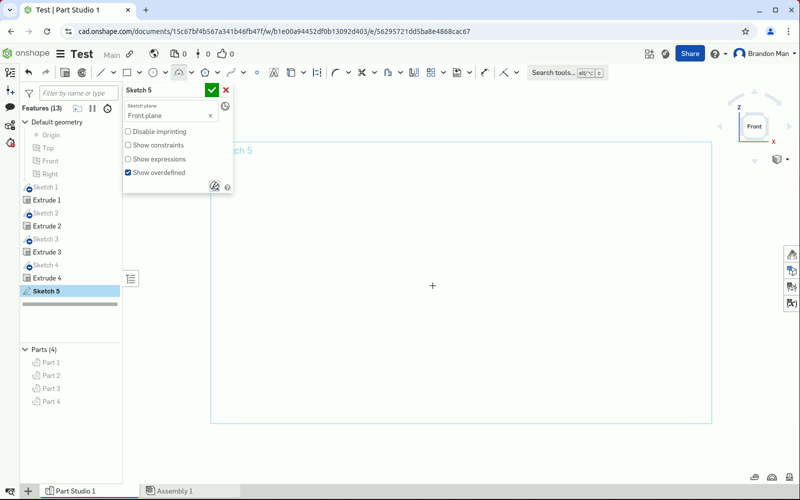
key_down(shift)
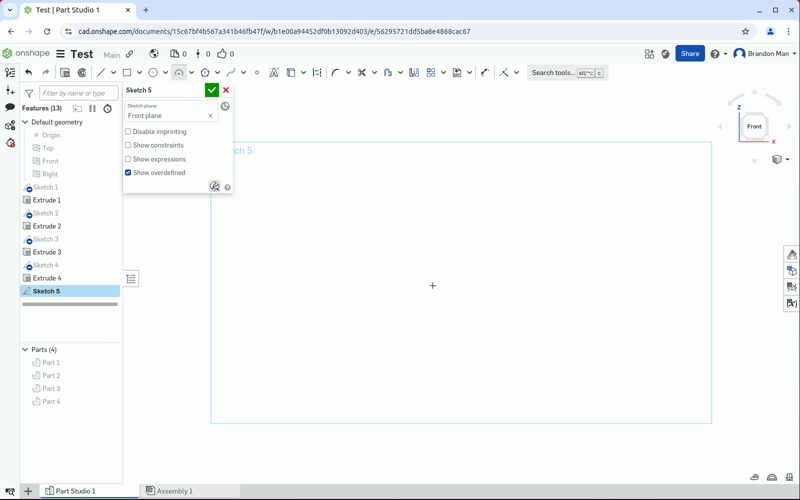
mouse_move(432, 281)
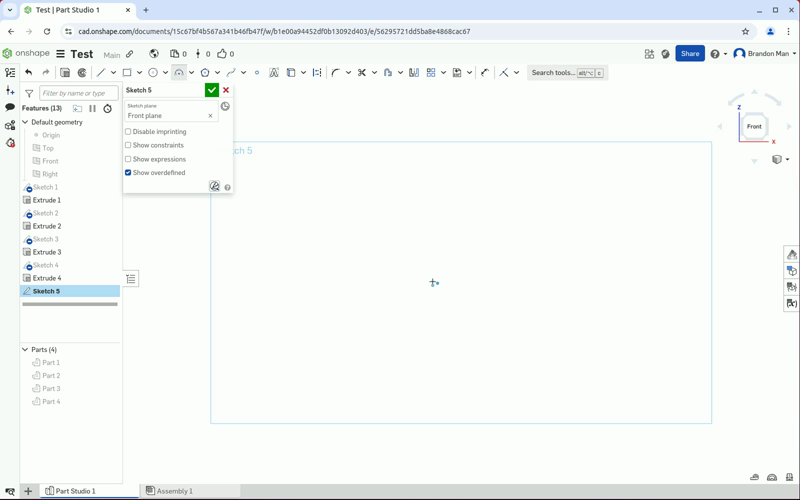
scroll(6)
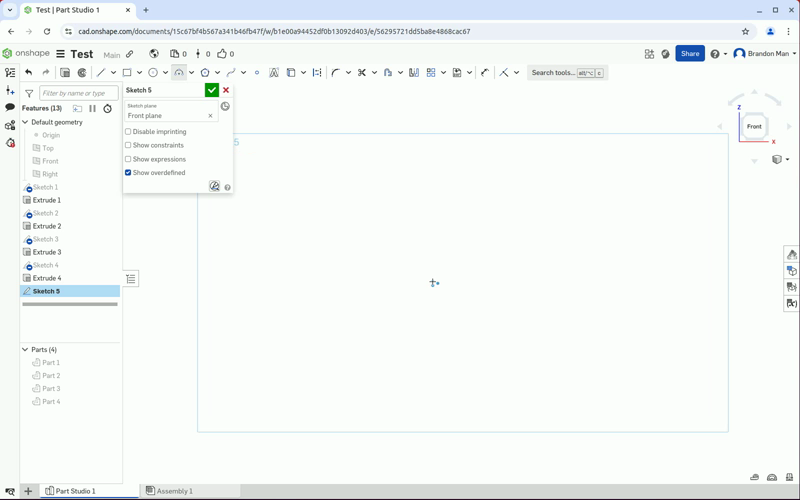
scroll(6)
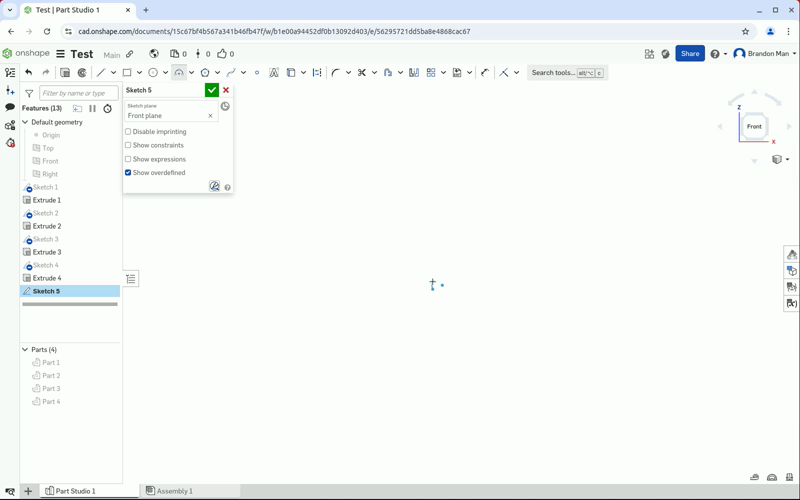
scroll(6)
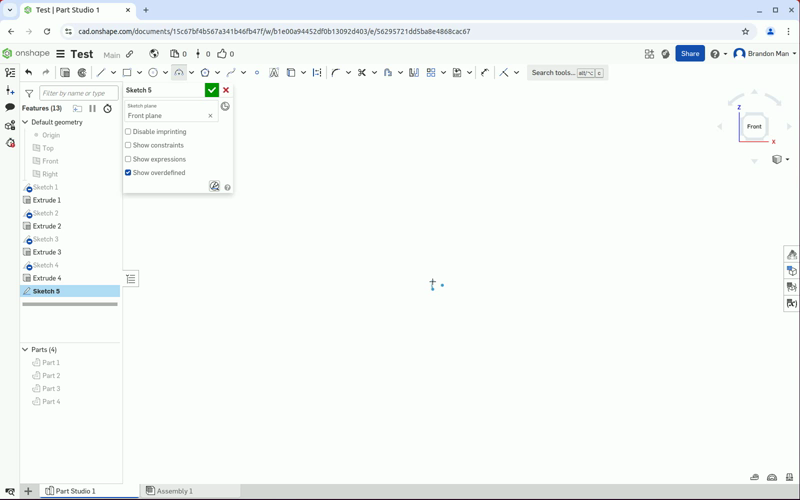
scroll(6)
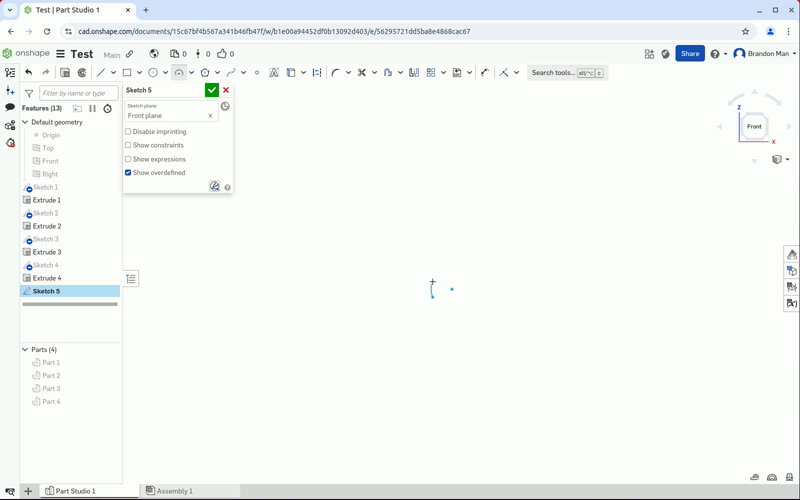
scroll(6)
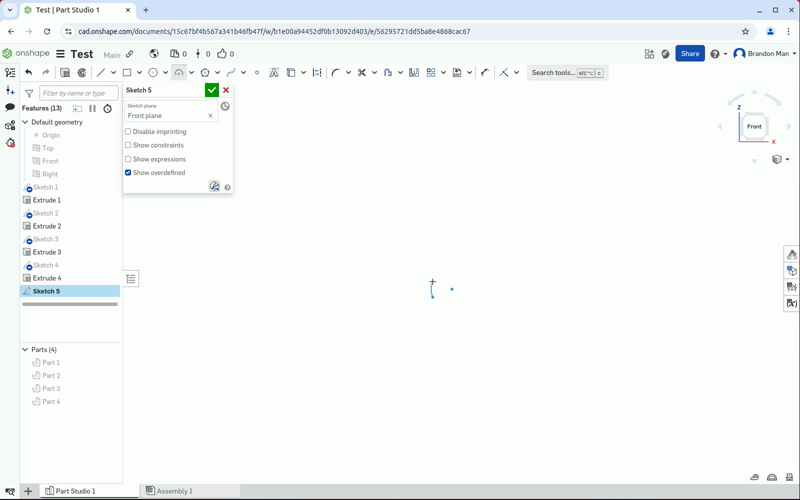
scroll(6)
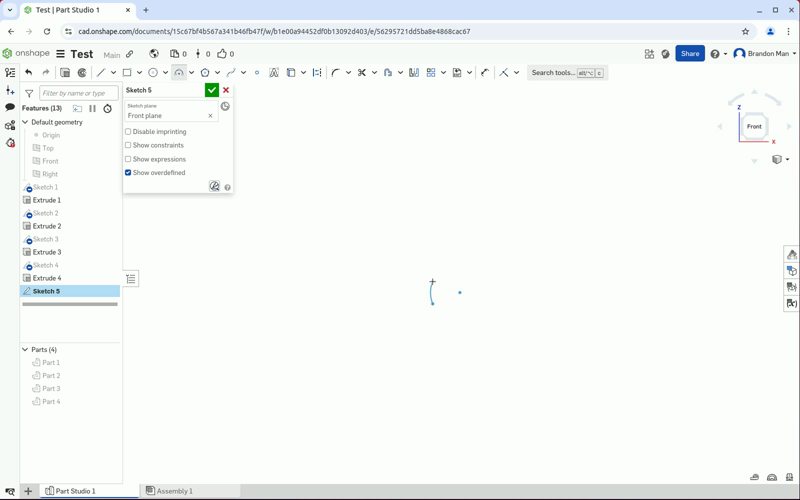
scroll(6)
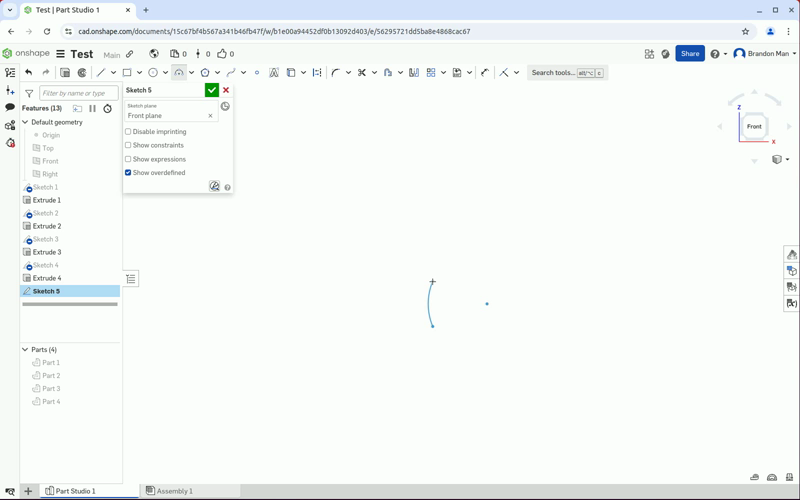
click(432, 281)
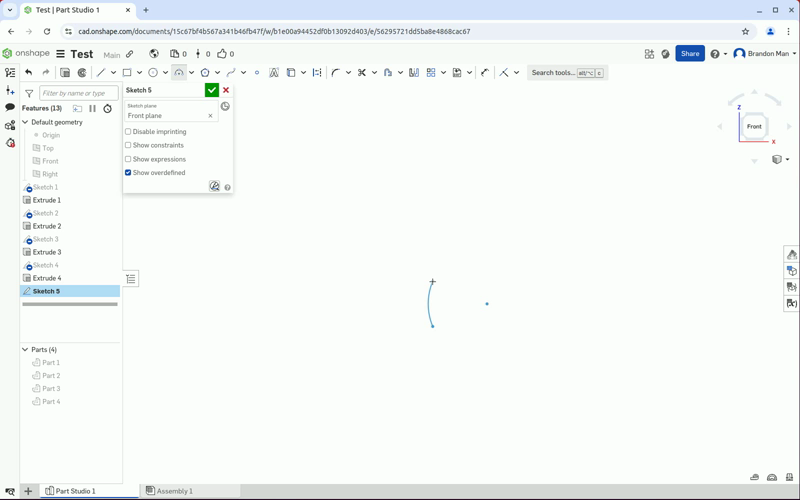
scroll(-6)
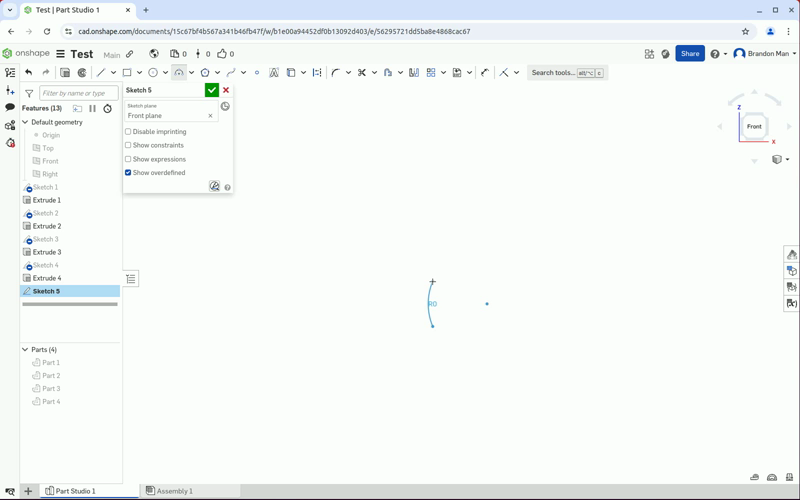
scroll(-6)
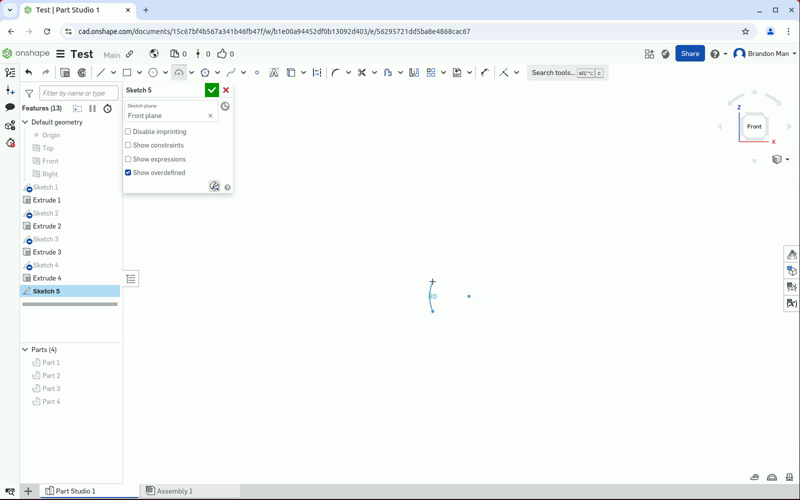
scroll(-6)
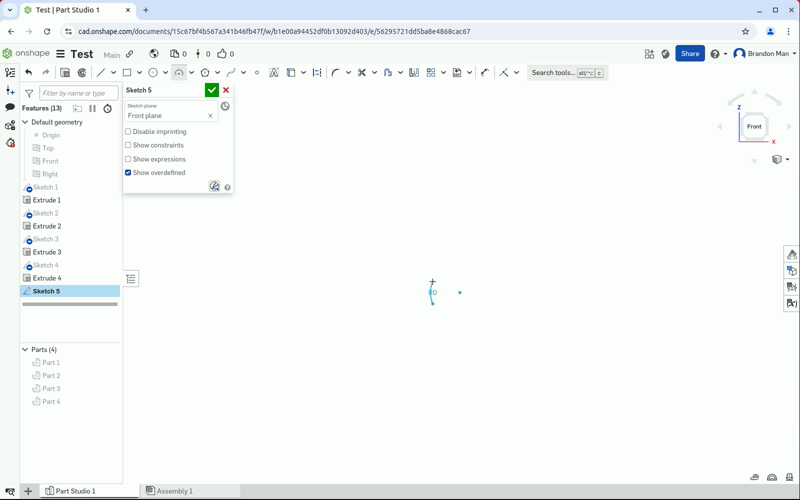
scroll(-6)
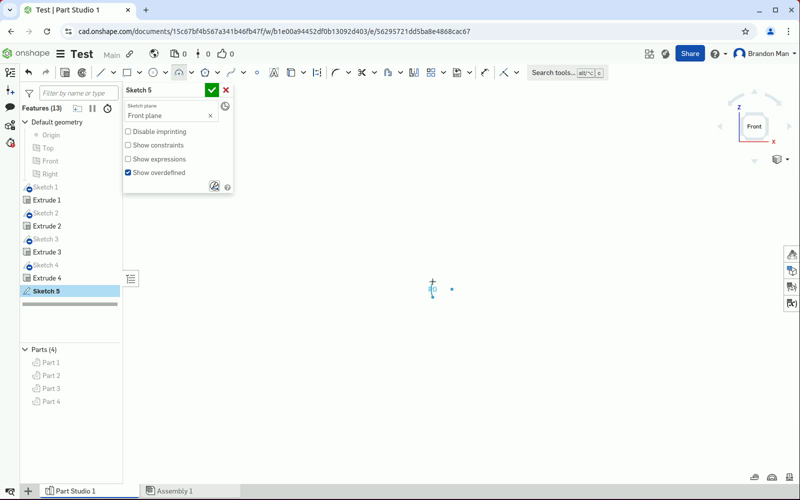
scroll(-6)
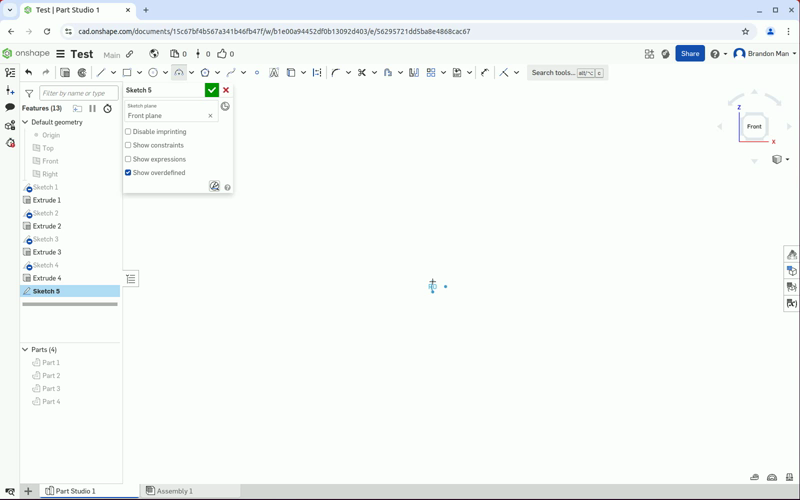
scroll(-6)
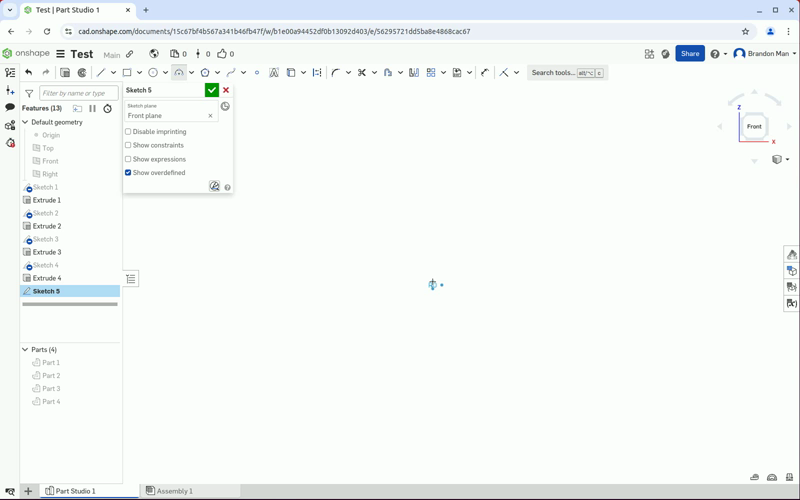
scroll(-6)
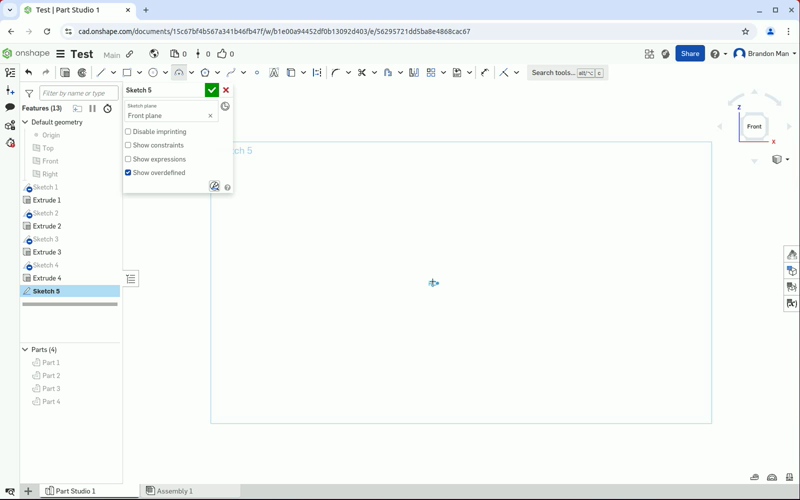
mouse_move(433, 283)
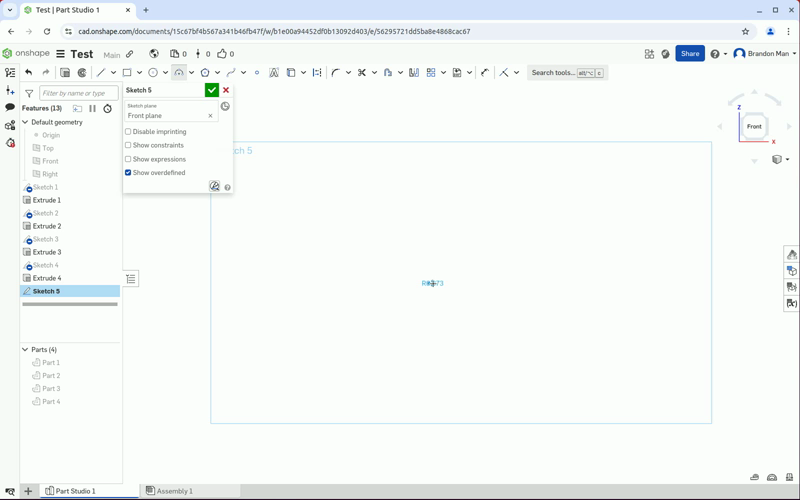
scroll(6)
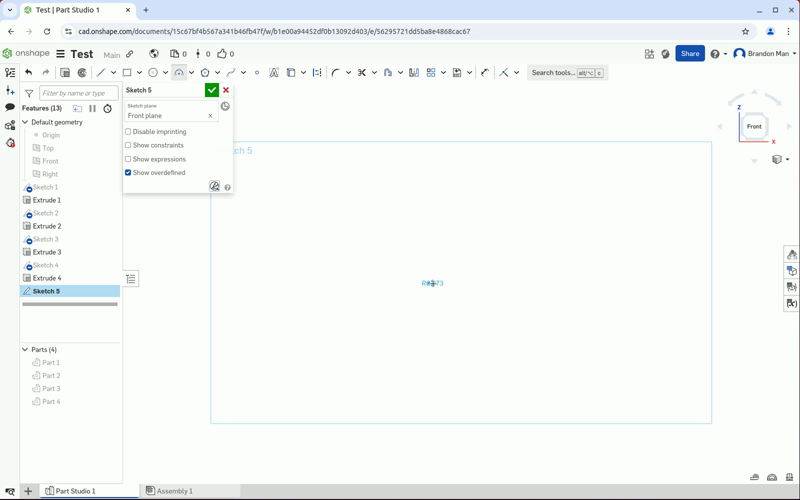
scroll(6)
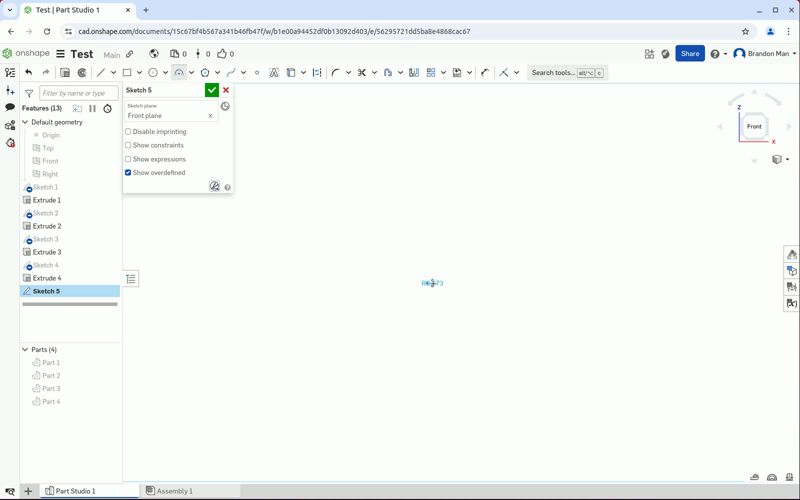
scroll(6)
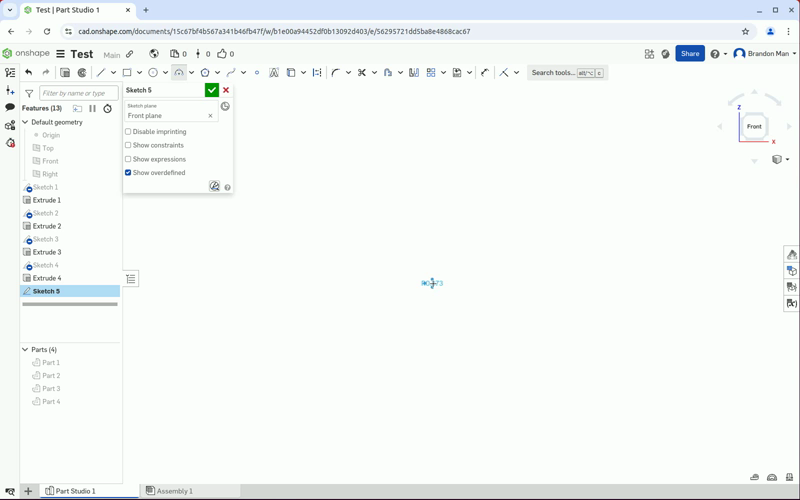
scroll(6)
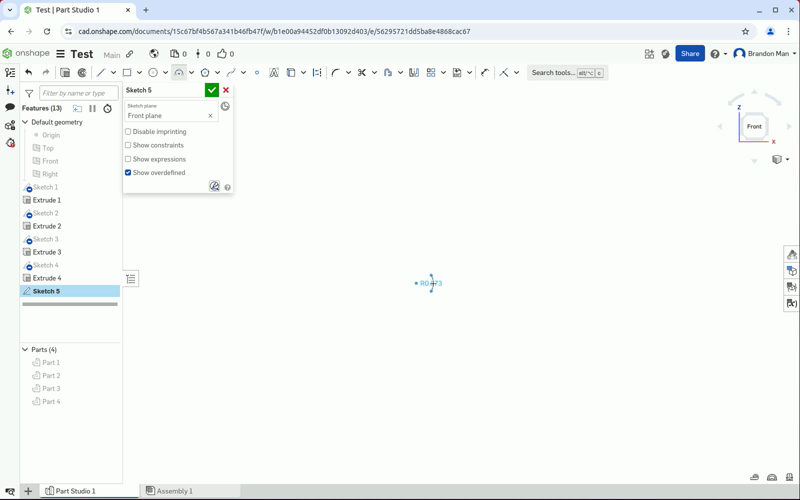
scroll(6)
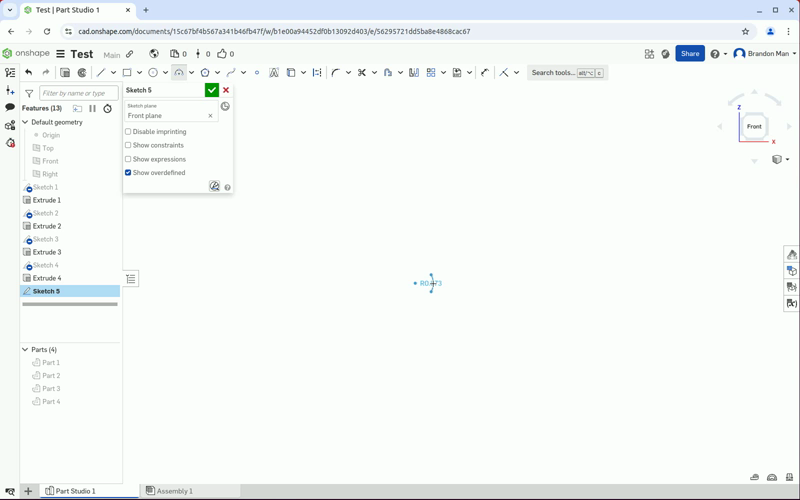
scroll(6)
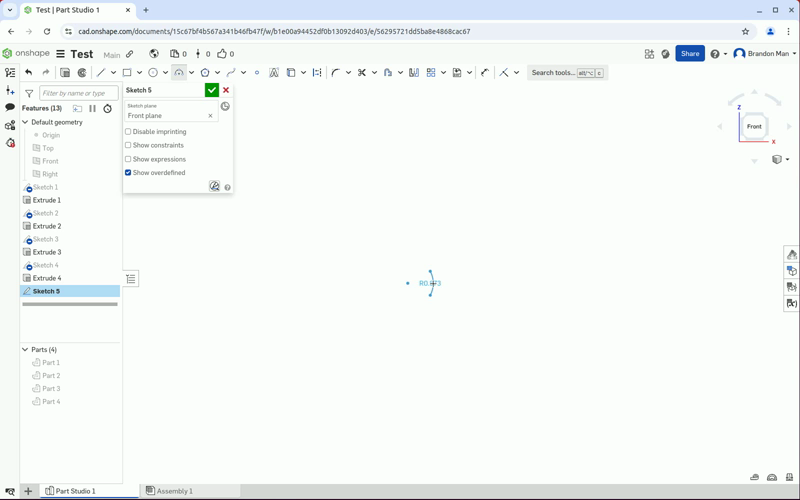
scroll(6)
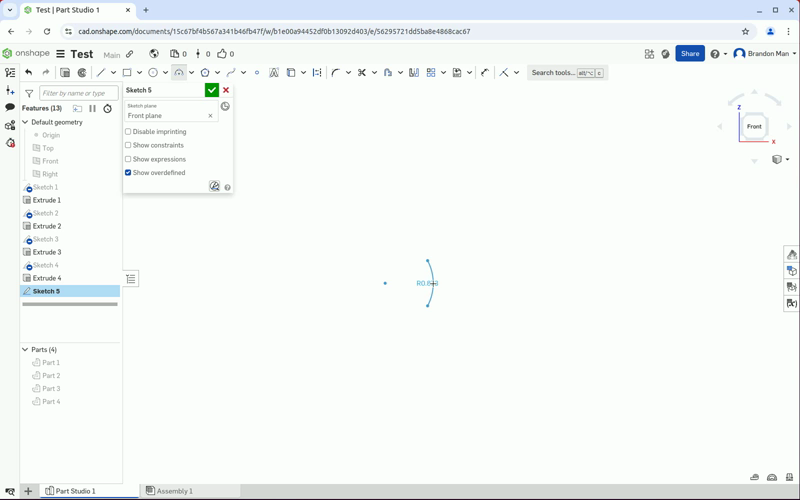
click(433, 283)
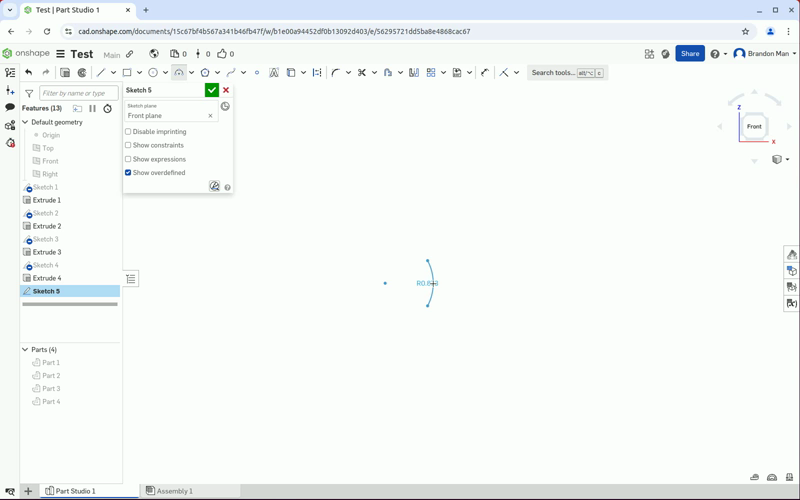
scroll(-6)
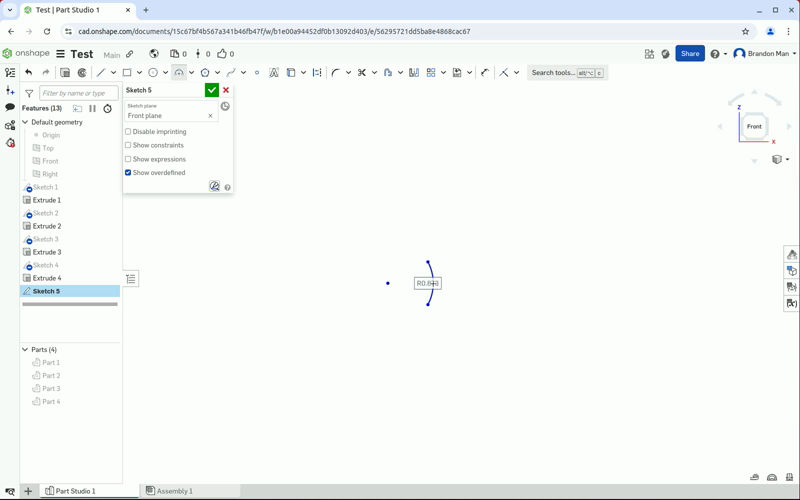
scroll(-6)
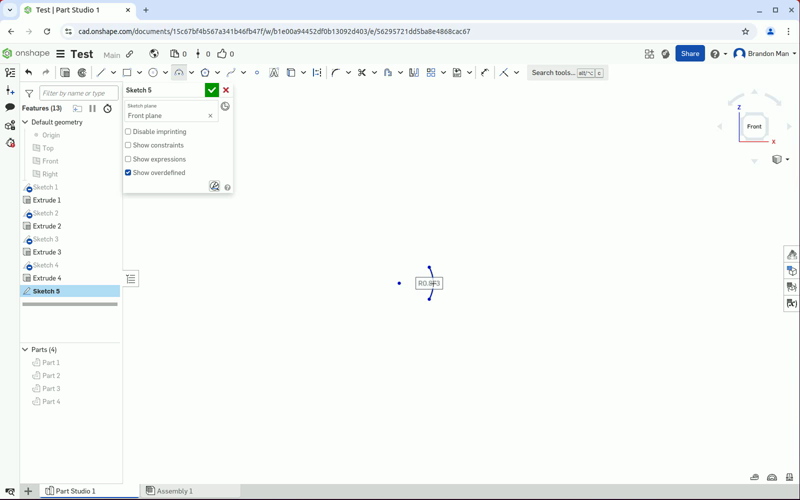
scroll(-6)
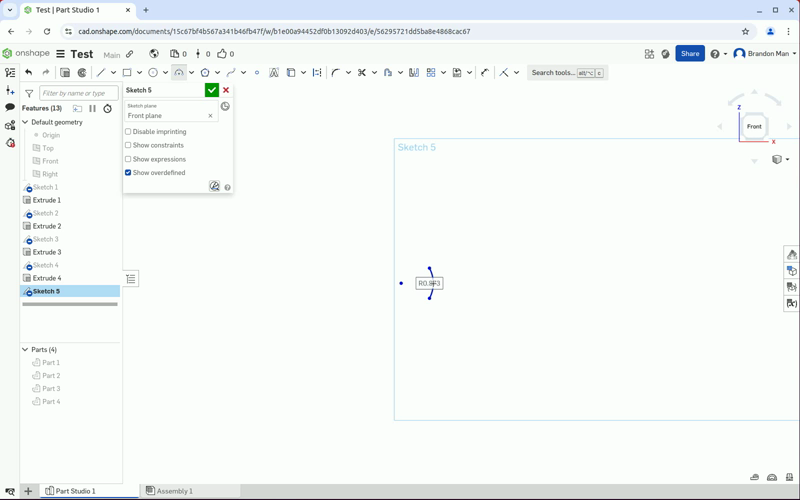
scroll(-6)
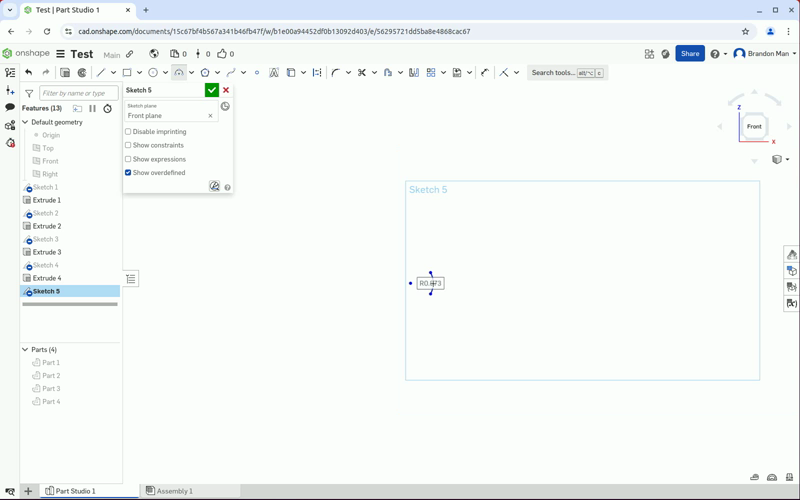
scroll(-6)
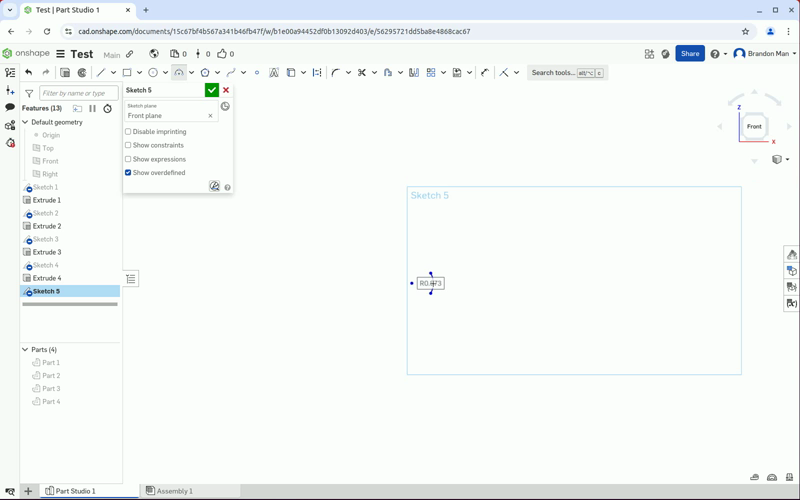
scroll(-6)
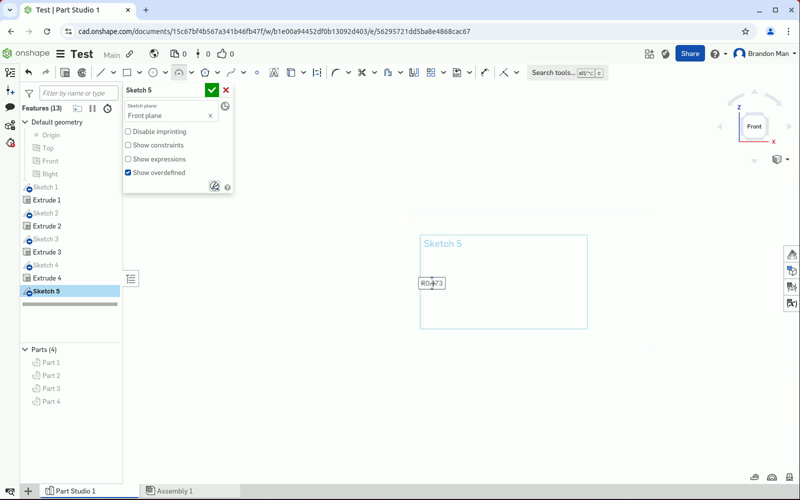
scroll(-6)
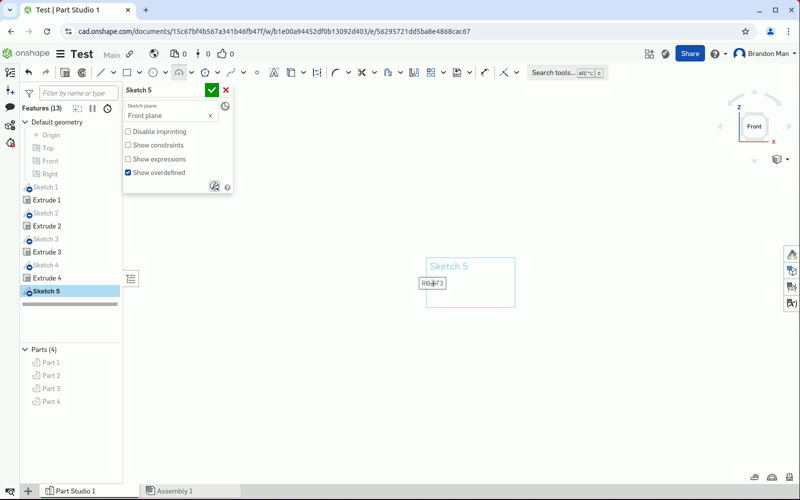
key_up(shift)
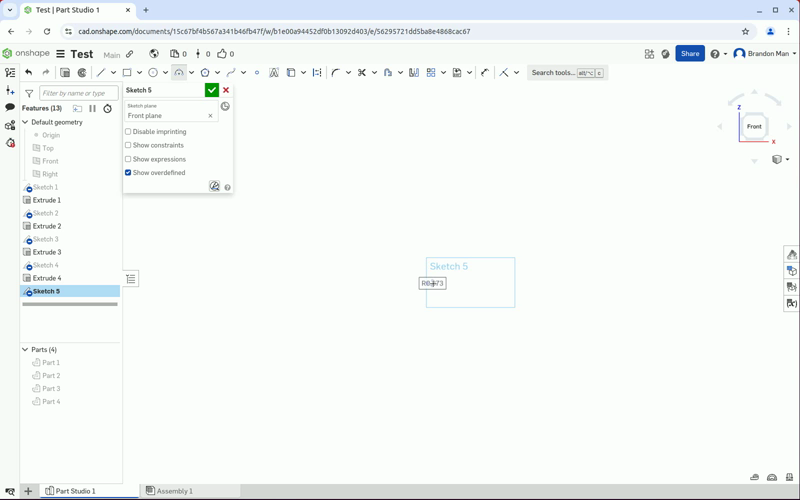
mouse_move(432, 281)
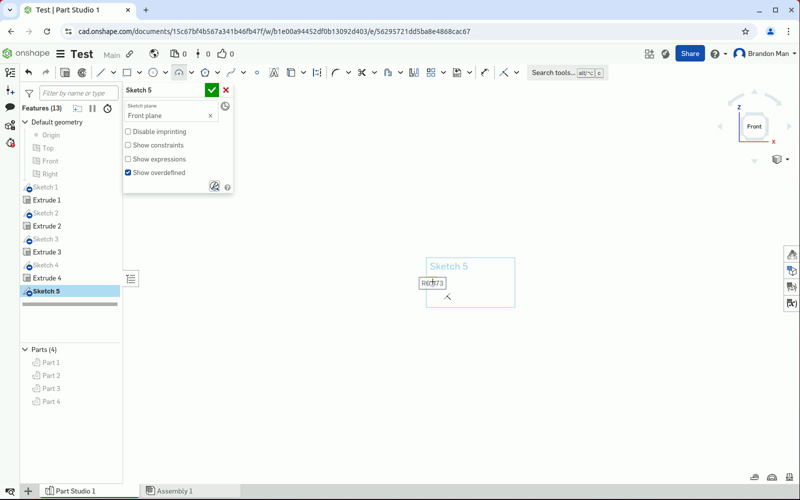
scroll(6)
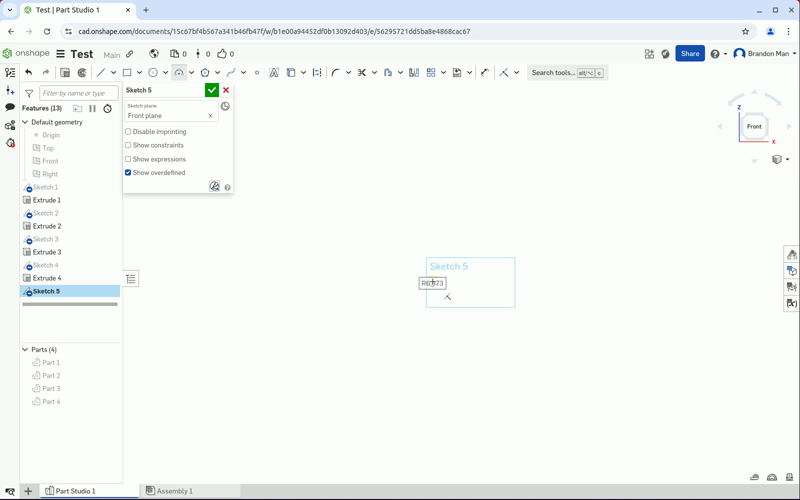
scroll(6)
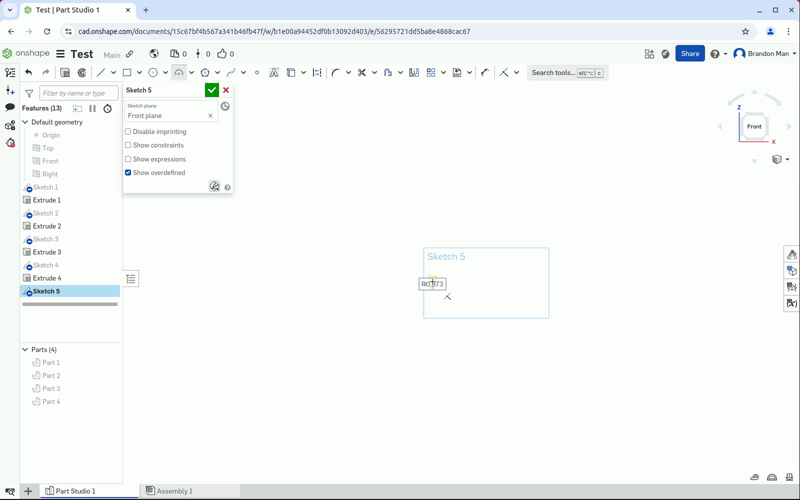
scroll(6)
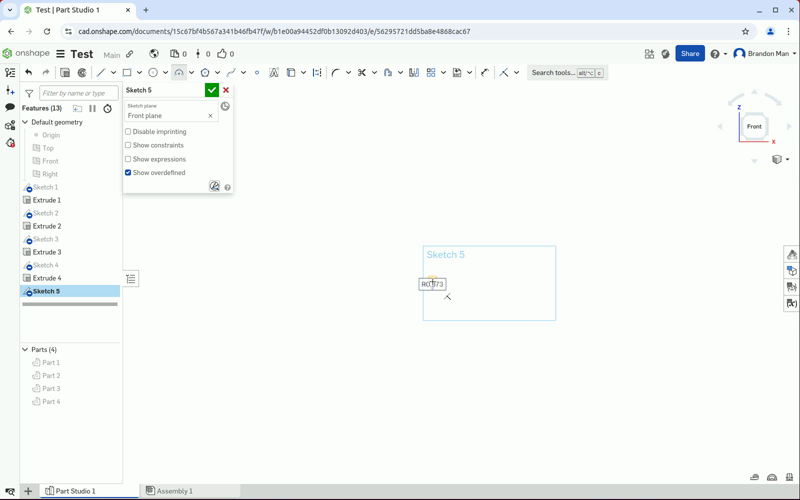
scroll(6)
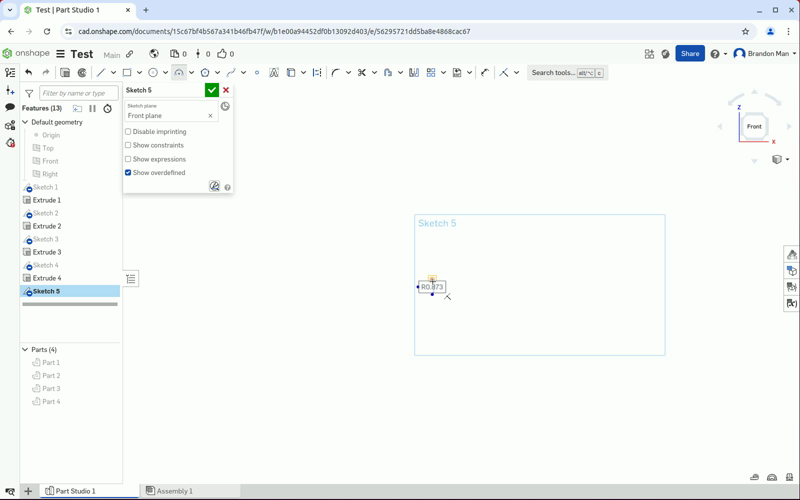
scroll(6)
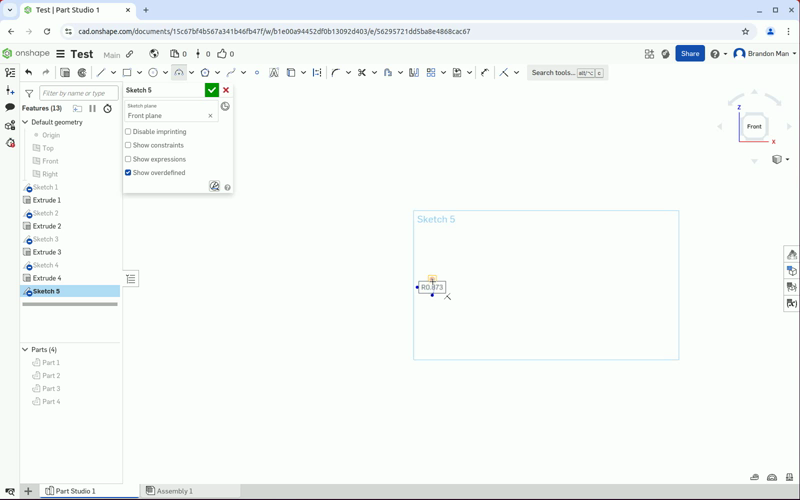
scroll(6)
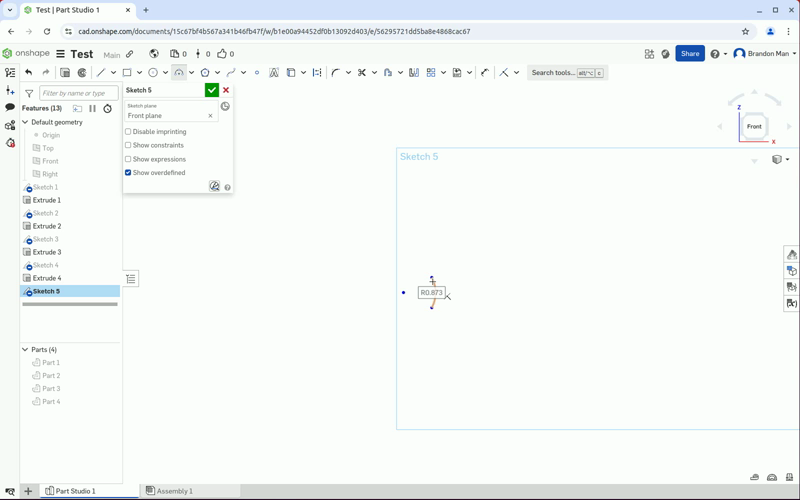
scroll(6)
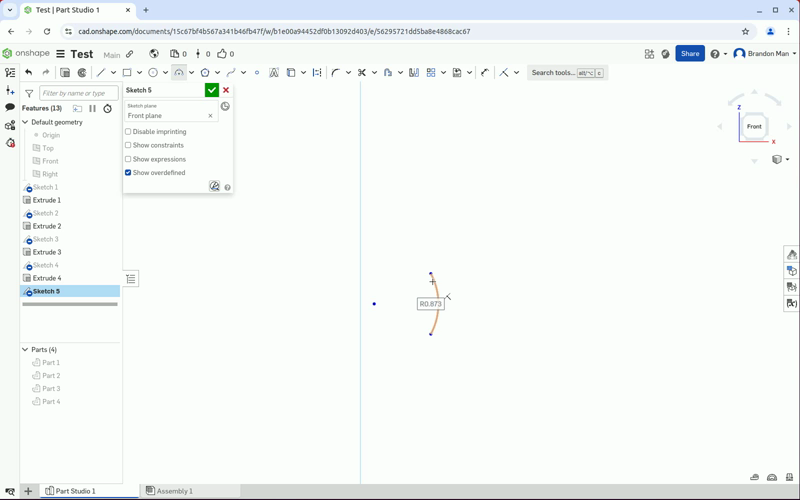
click(432, 281)
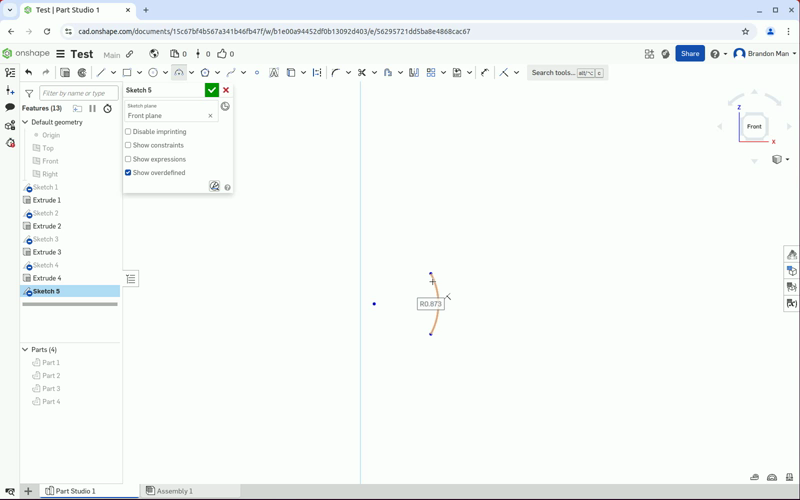
scroll(-6)
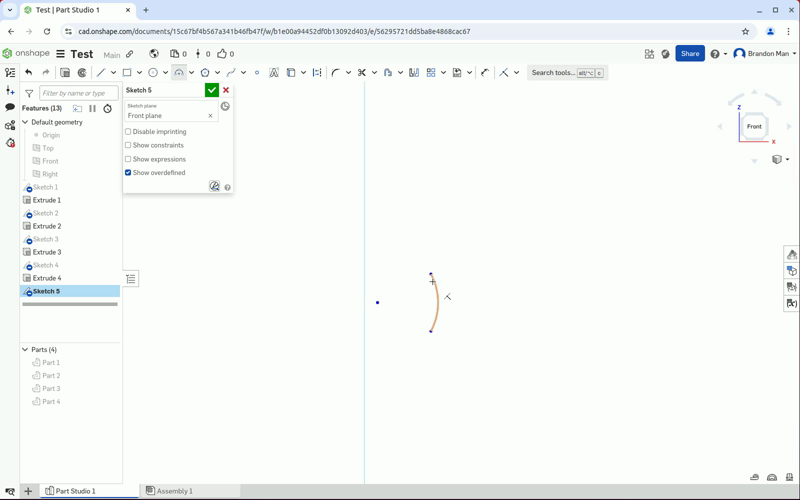
scroll(-6)
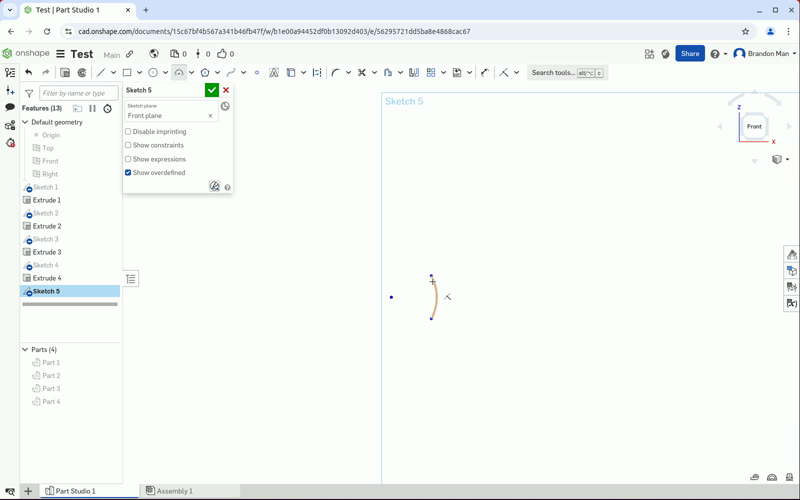
scroll(-6)
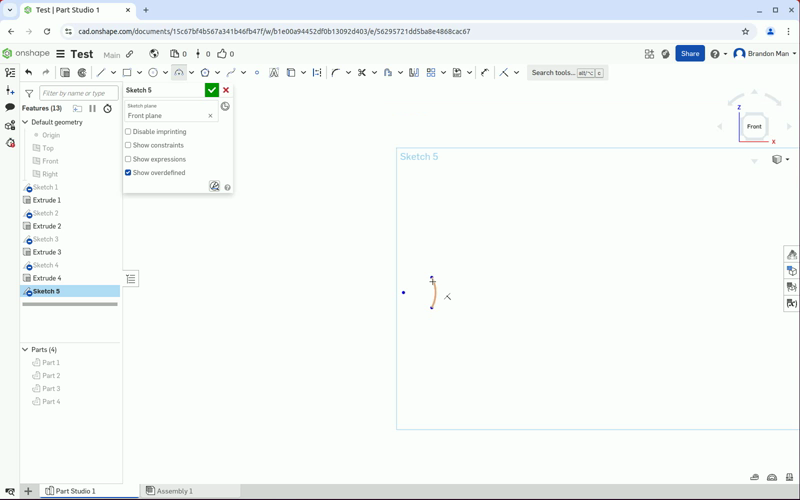
scroll(-6)
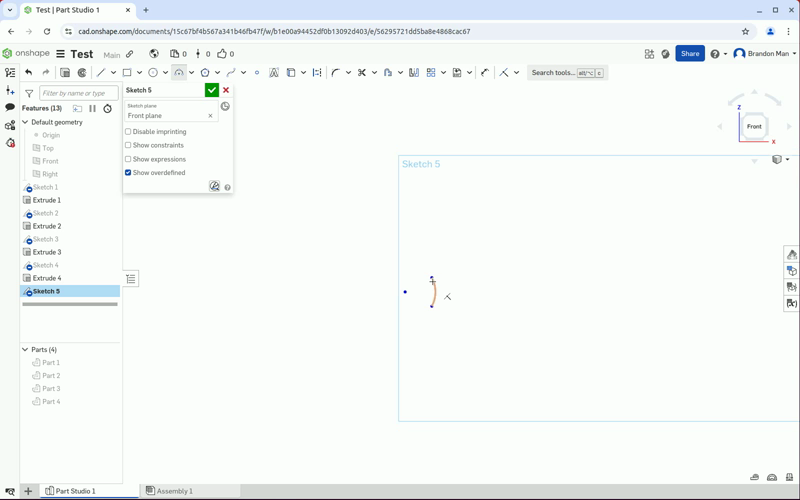
scroll(-6)
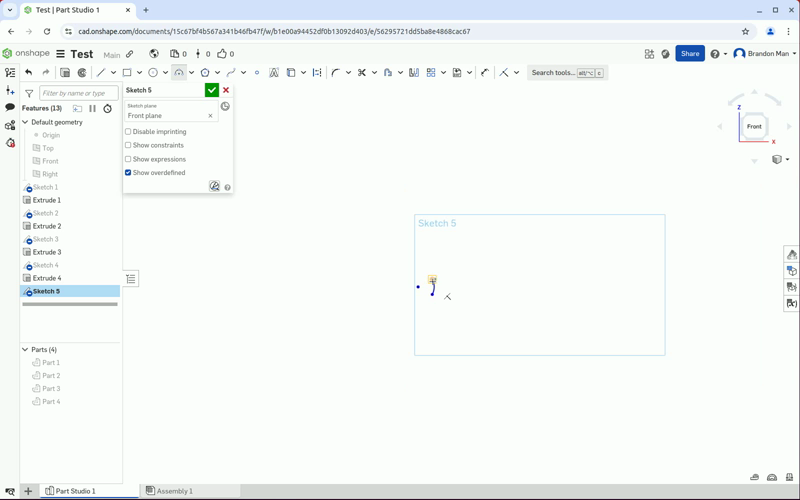
scroll(-6)
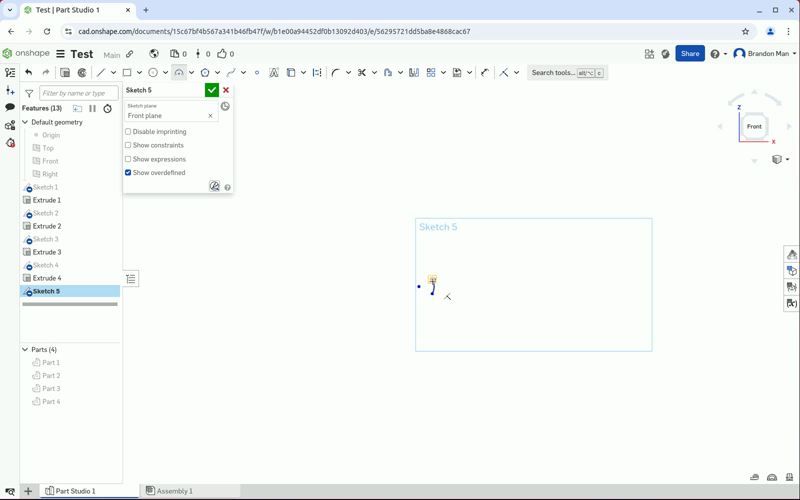
scroll(-6)
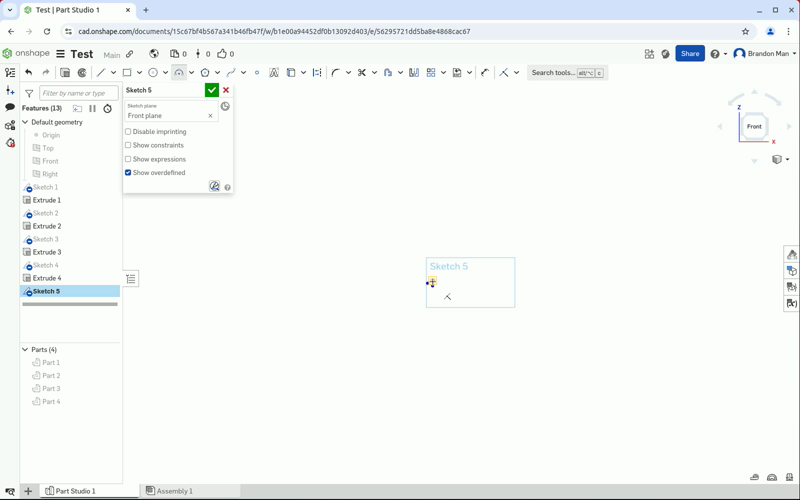
mouse_move(432, 285)
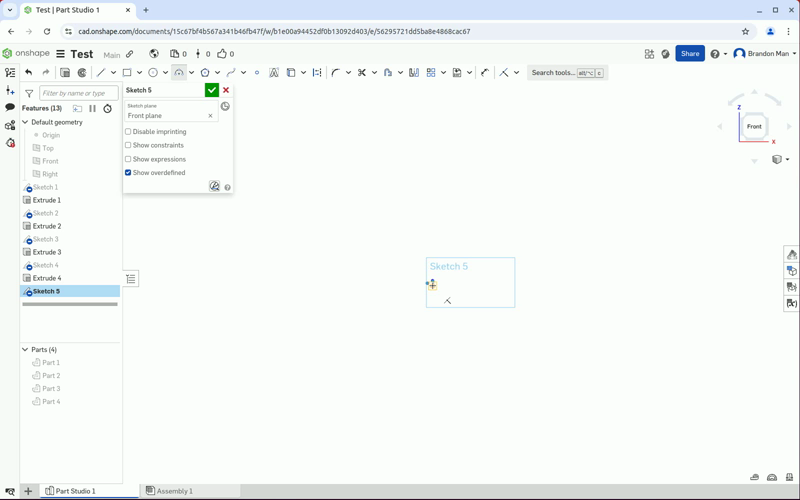
scroll(6)
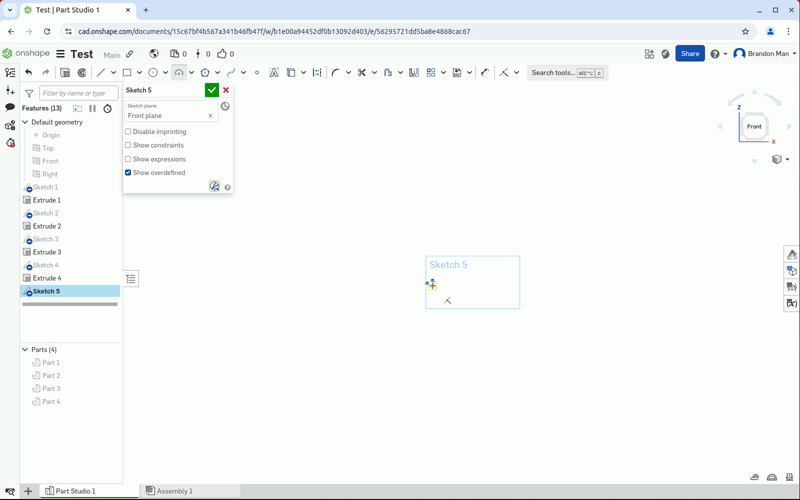
scroll(6)
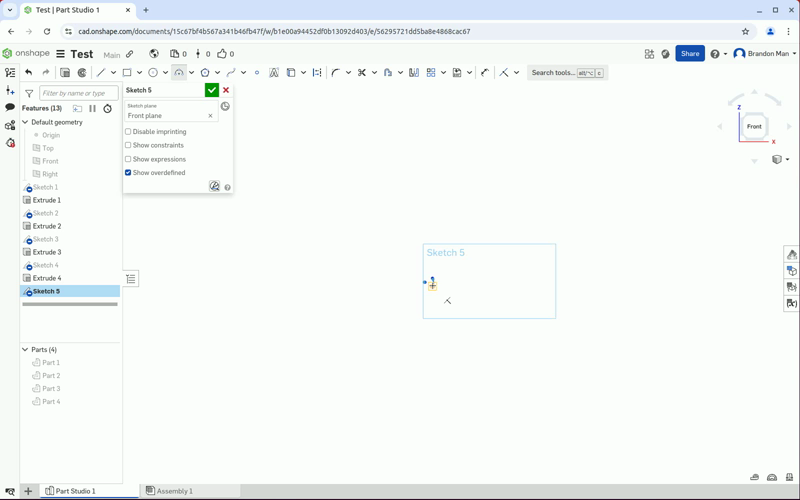
scroll(6)
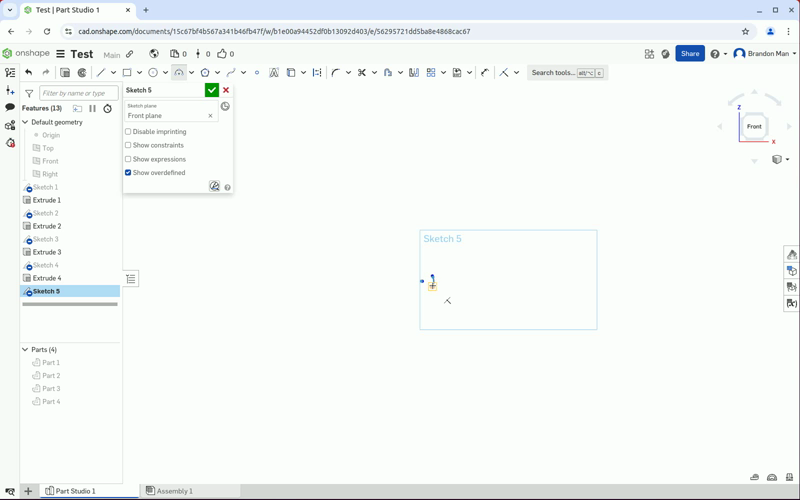
scroll(6)
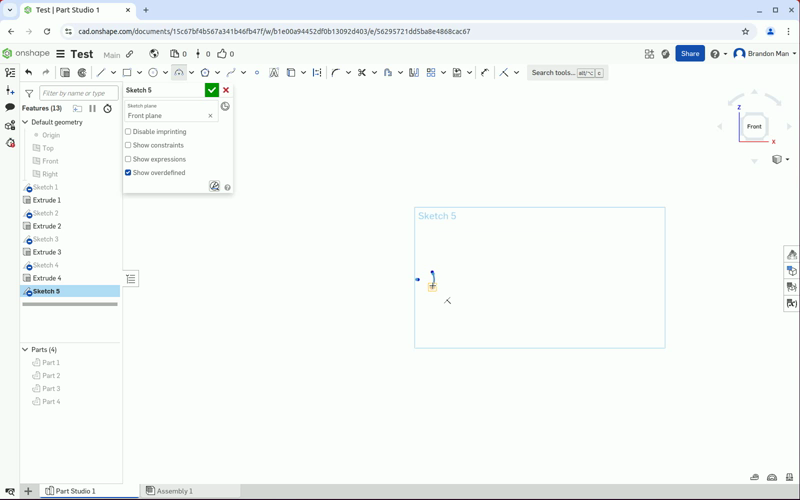
scroll(6)
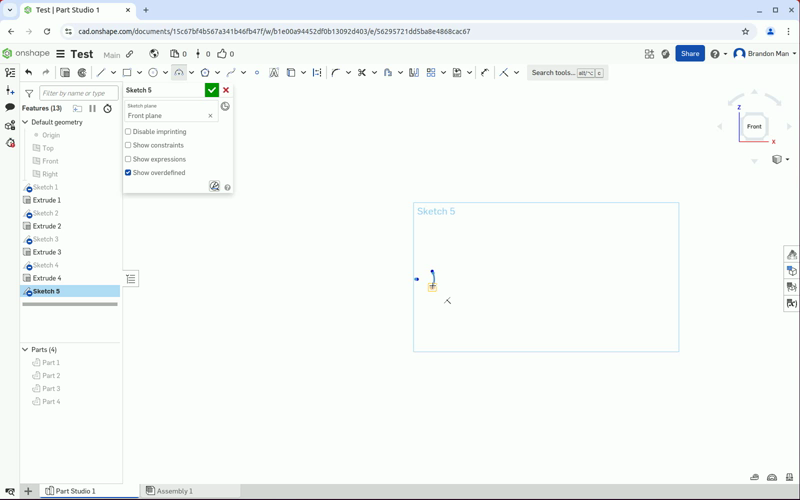
scroll(6)
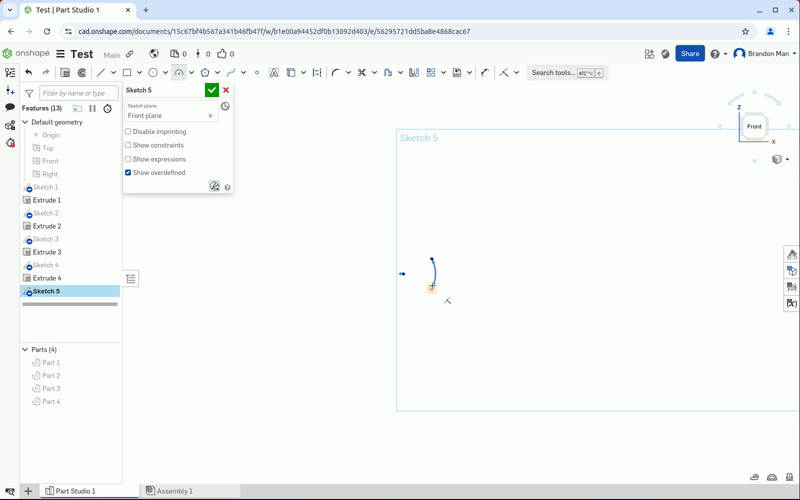
scroll(6)
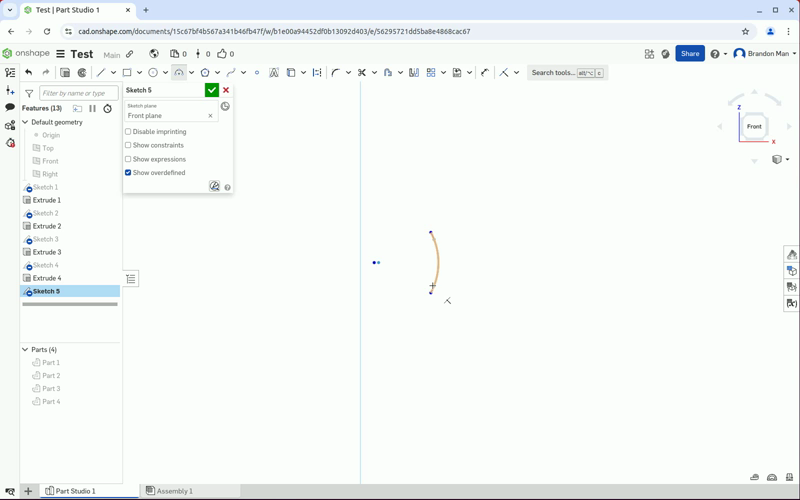
click(432, 285)
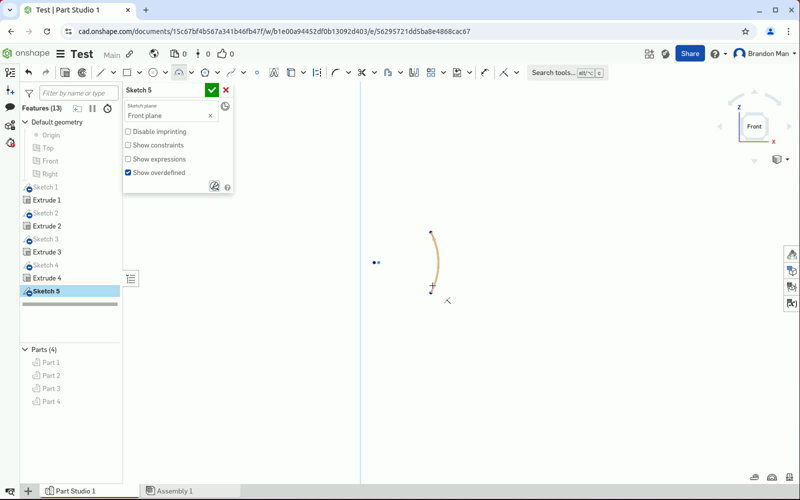
scroll(-6)
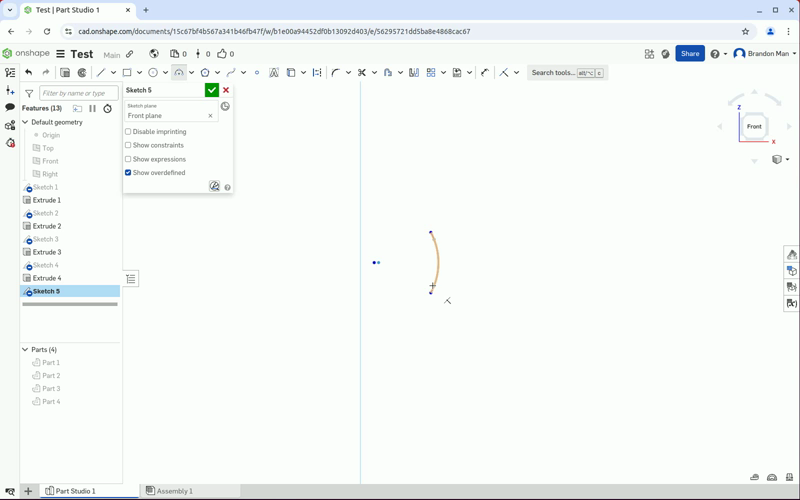
scroll(-6)
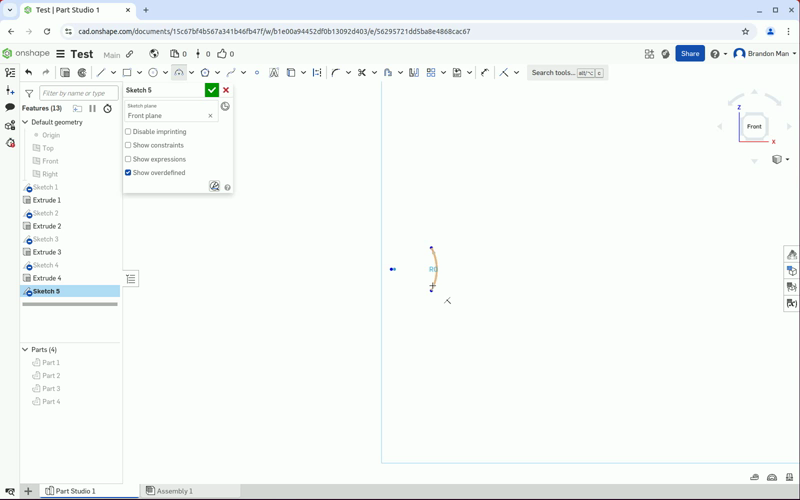
scroll(-6)
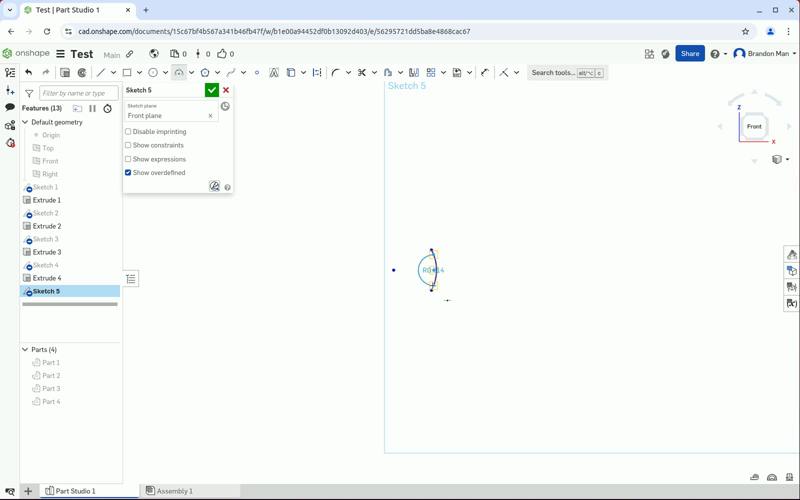
scroll(-6)
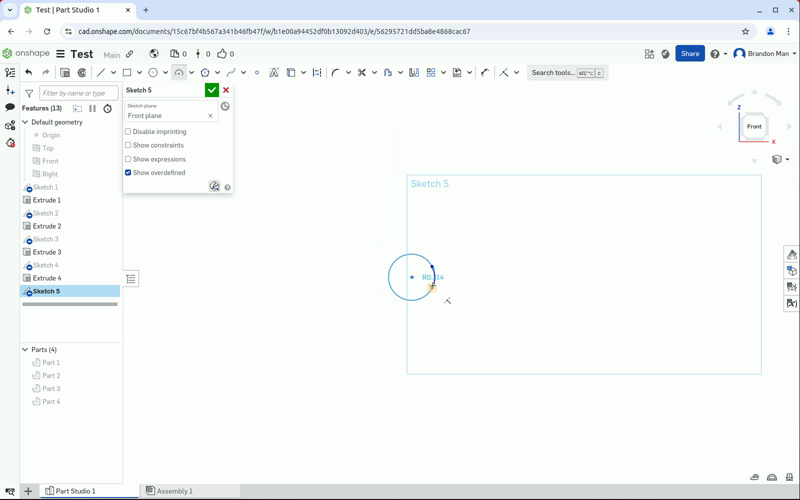
scroll(-6)
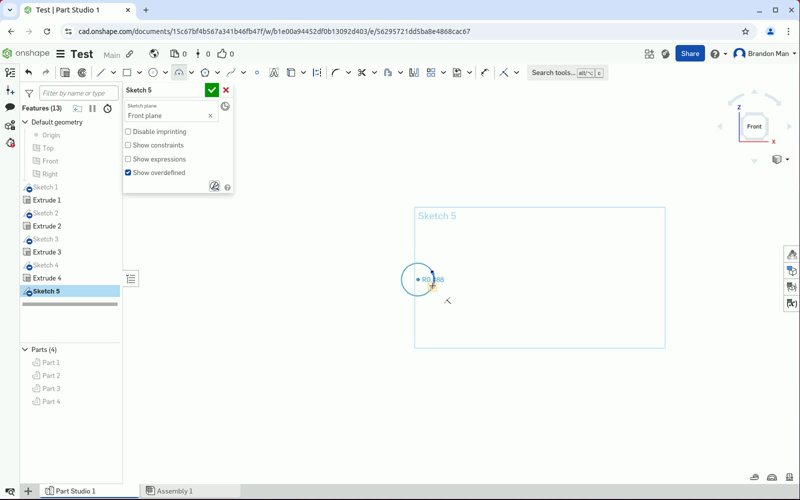
scroll(-6)
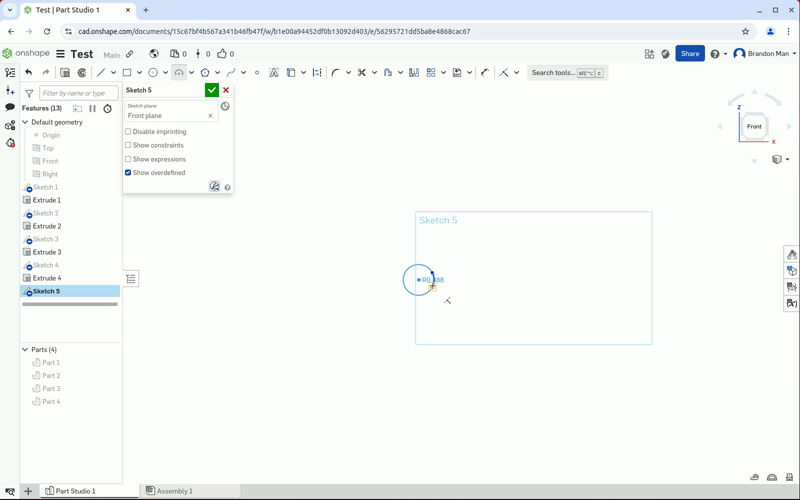
scroll(-6)
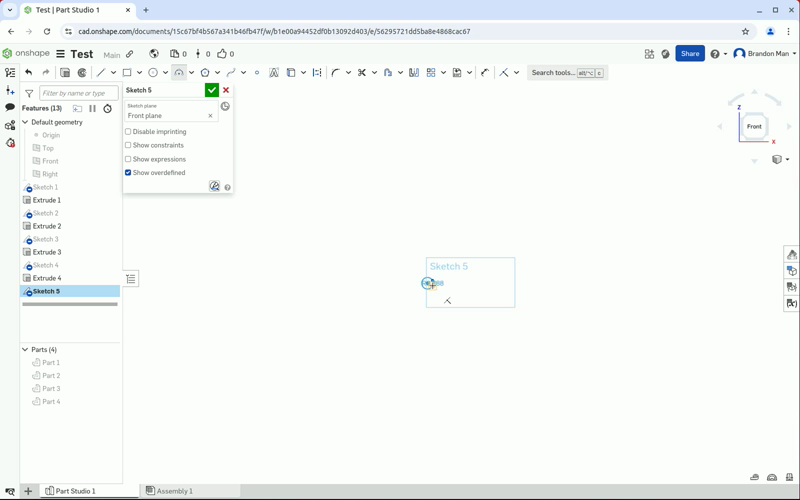
key_down(shift)
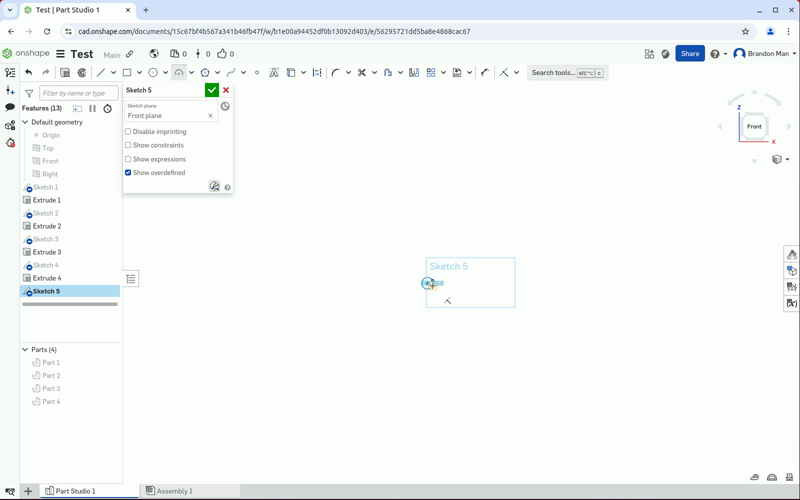
mouse_move(382, 283)
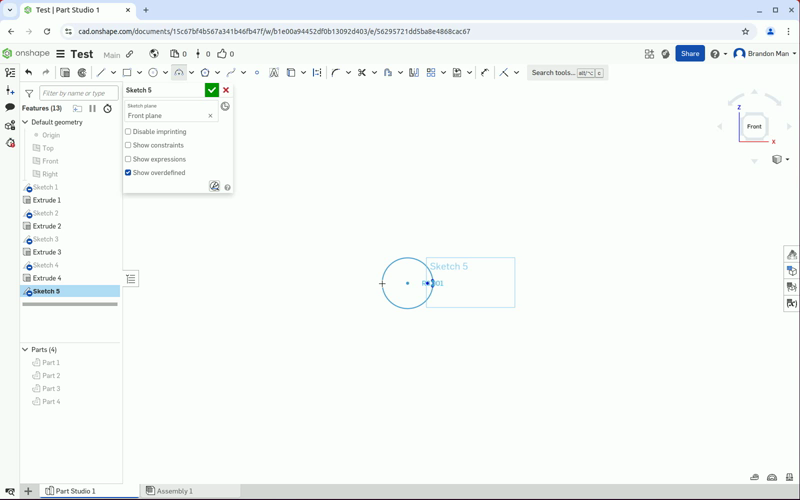
scroll(6)
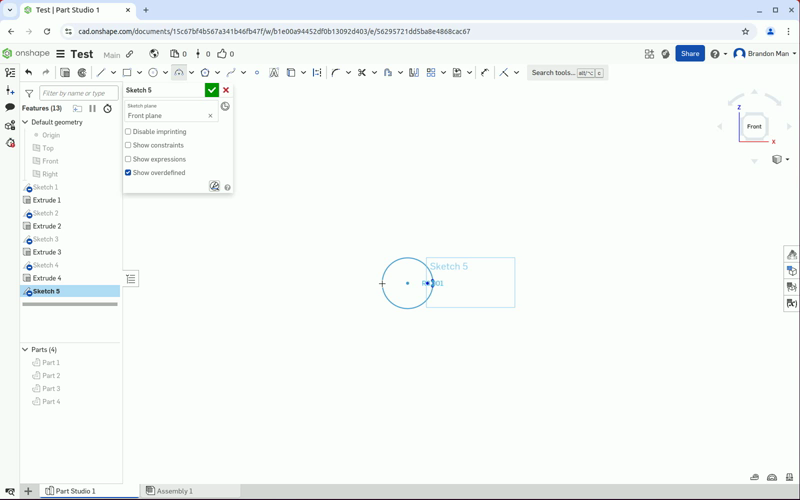
scroll(6)
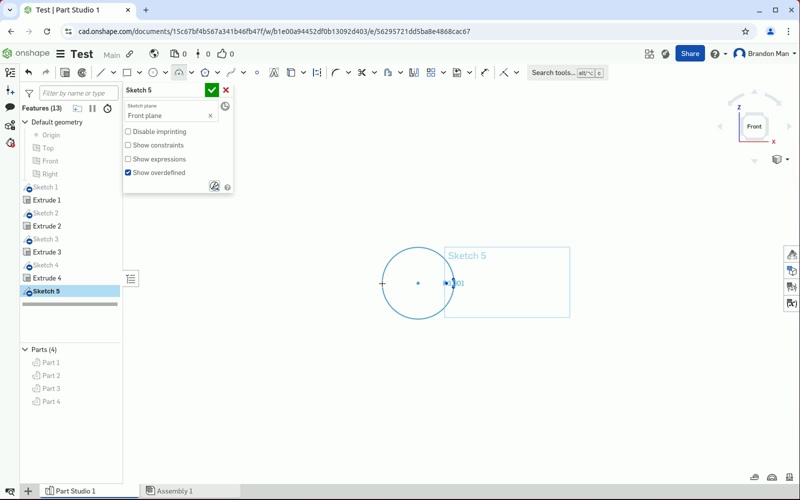
scroll(6)
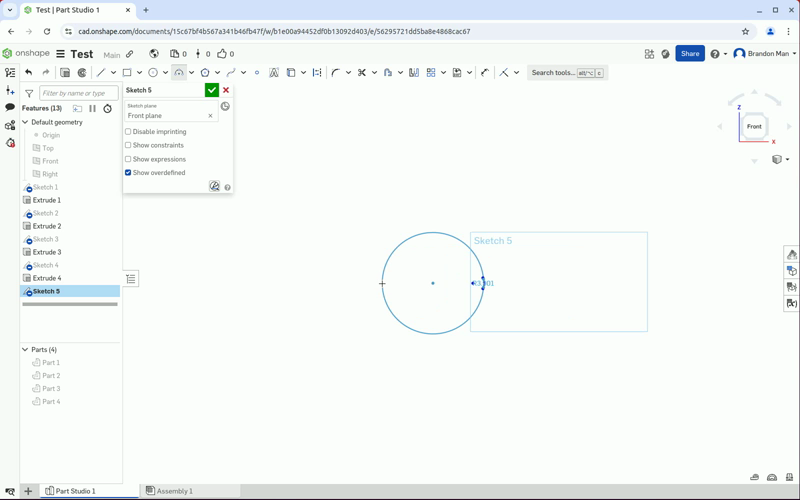
scroll(6)
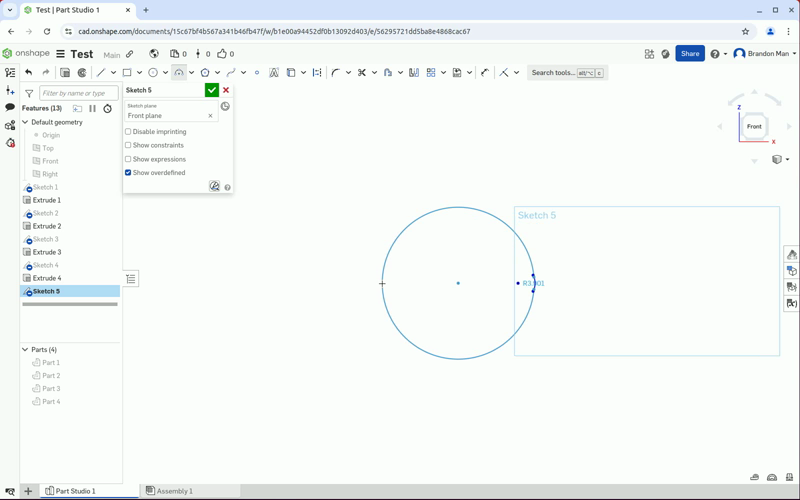
scroll(6)
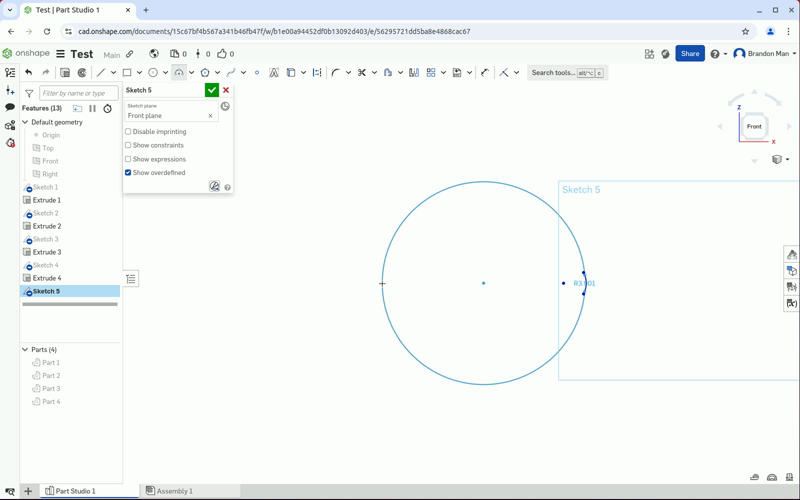
scroll(6)
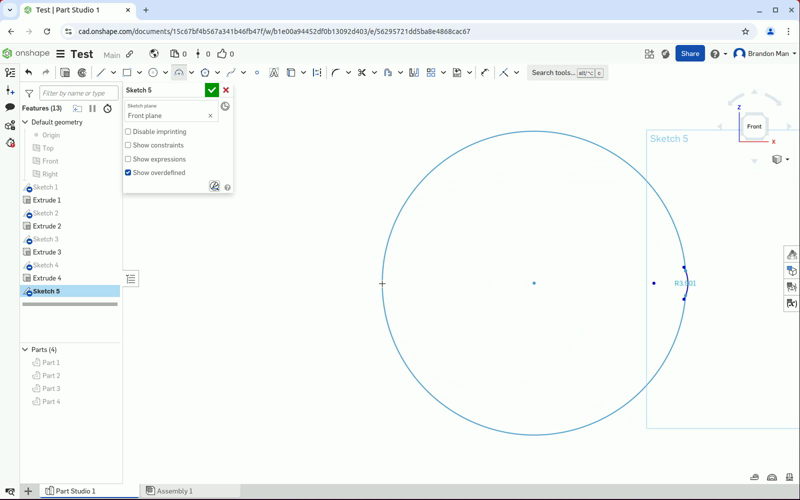
scroll(6)
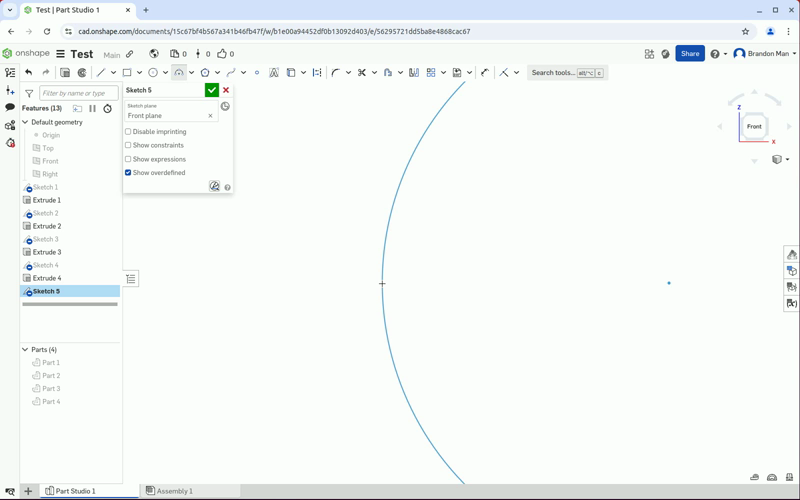
click(382, 283)
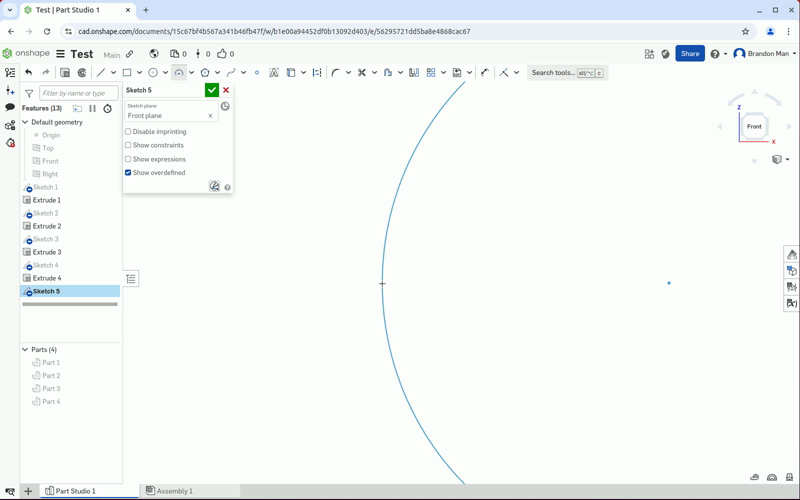
scroll(-6)
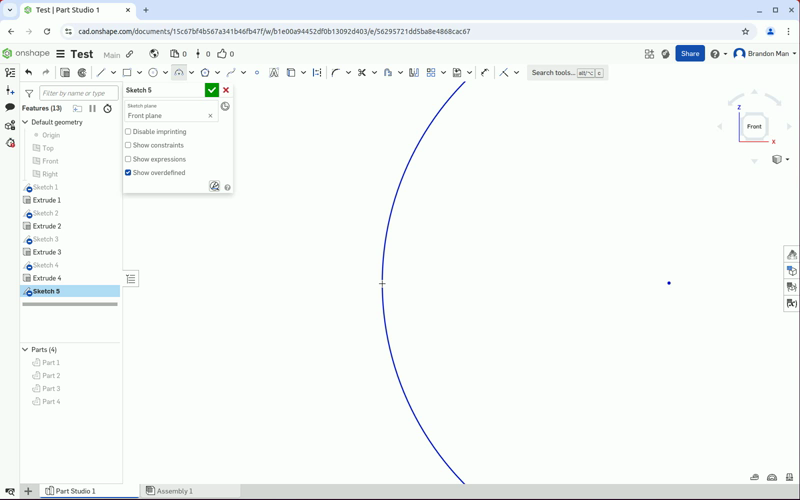
scroll(-6)
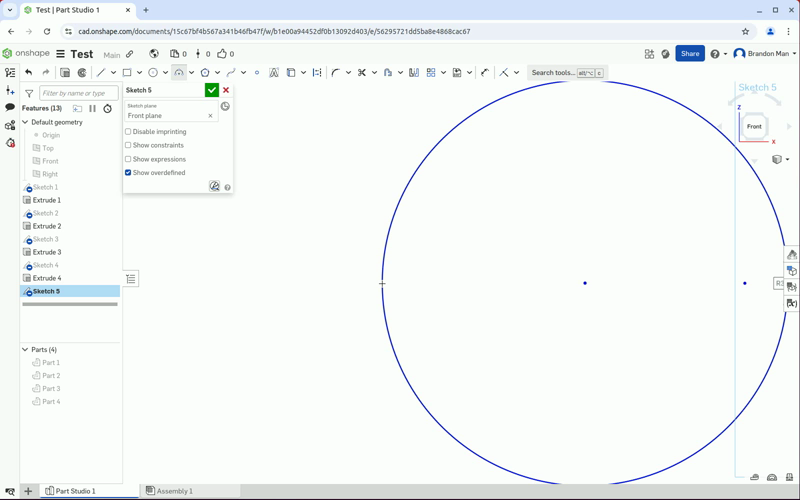
scroll(-6)
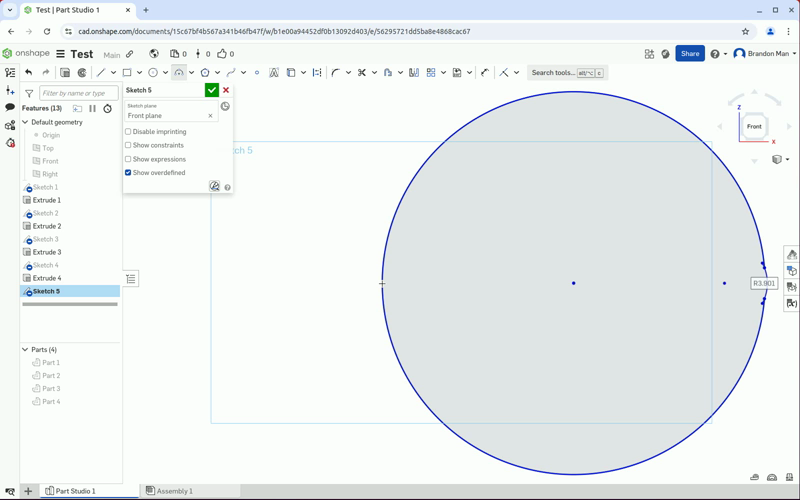
scroll(-6)
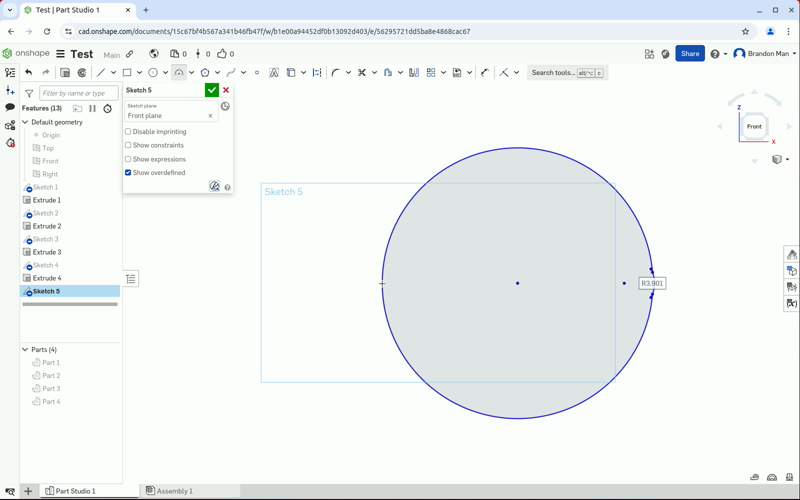
scroll(-6)
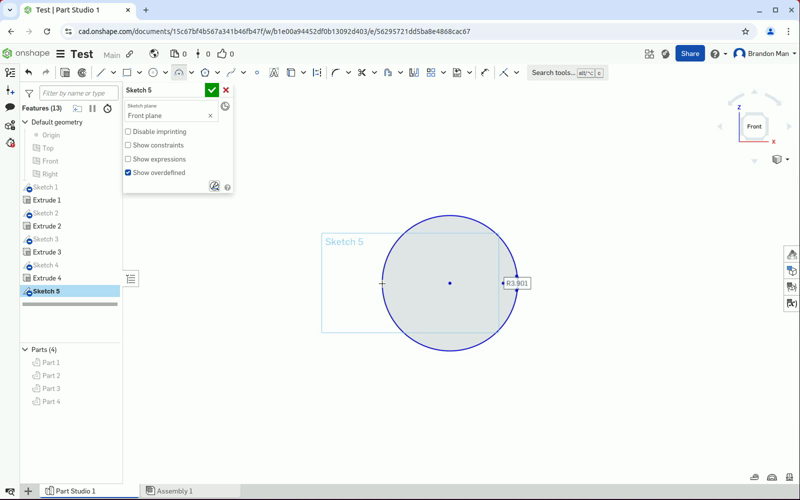
scroll(-6)
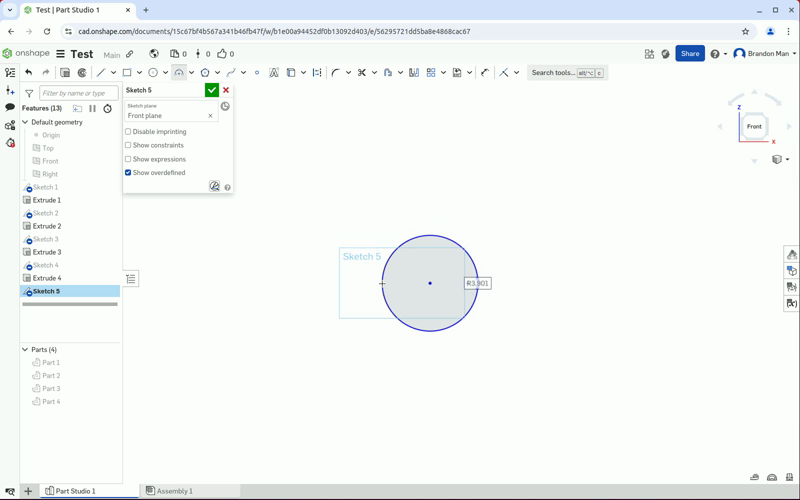
scroll(-6)
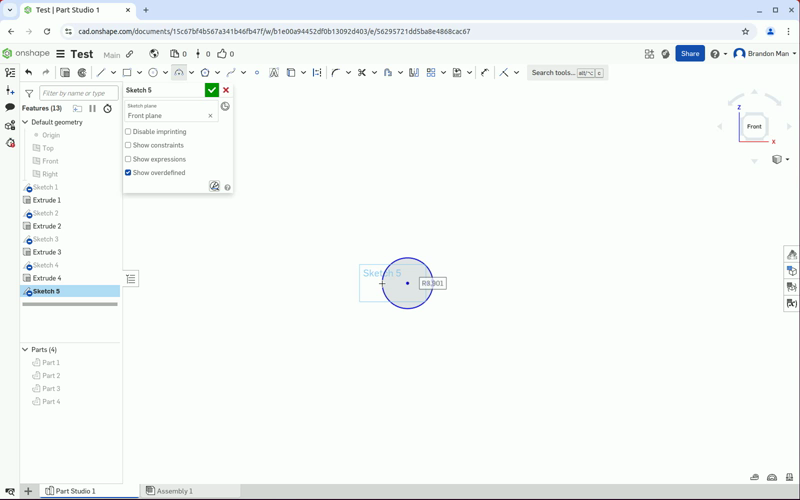
key_up(shift)
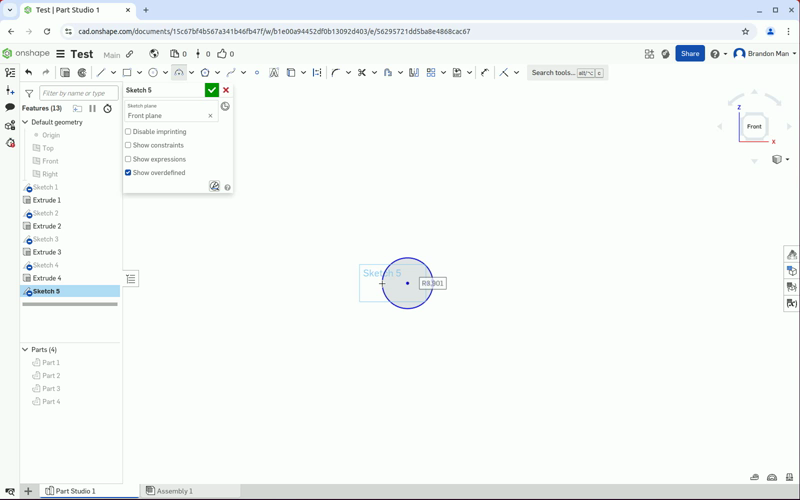
key(esc)
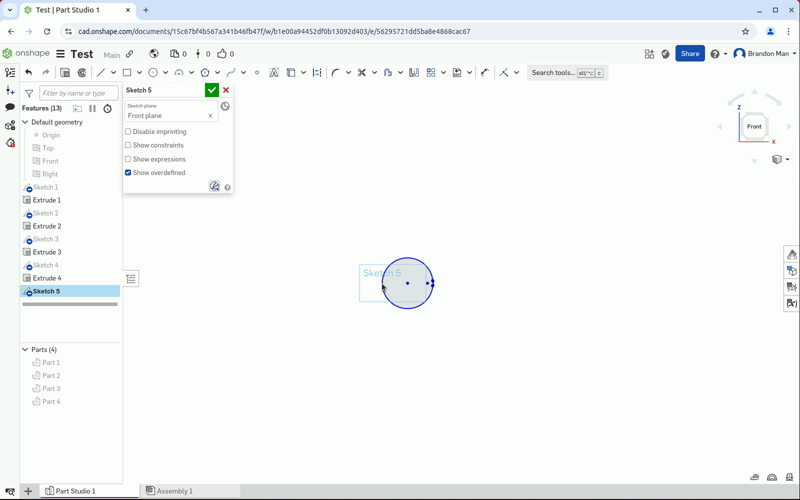
mouse_move(415, 270)
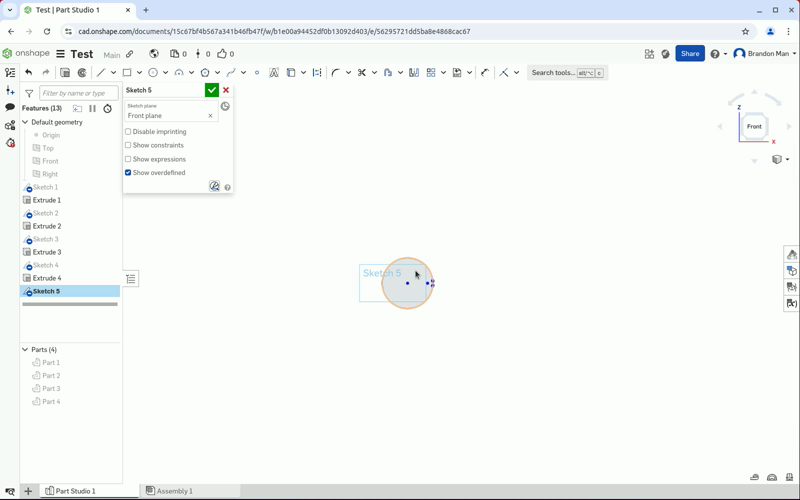
click(415, 270)
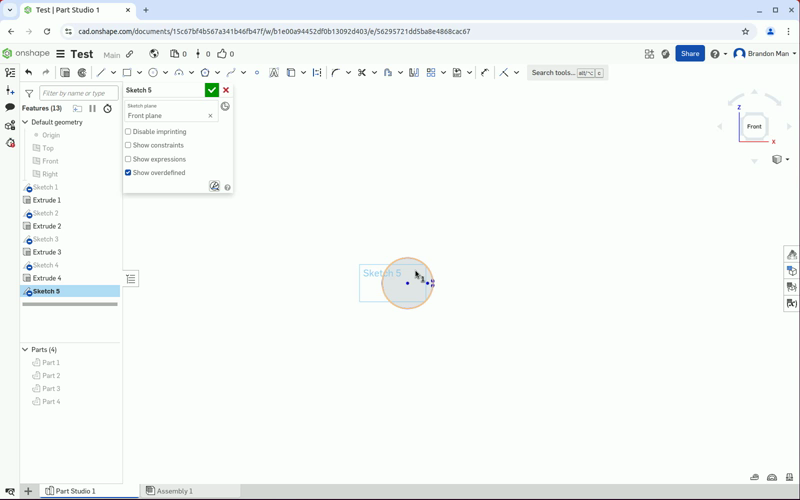
mouse_move(73, 352)
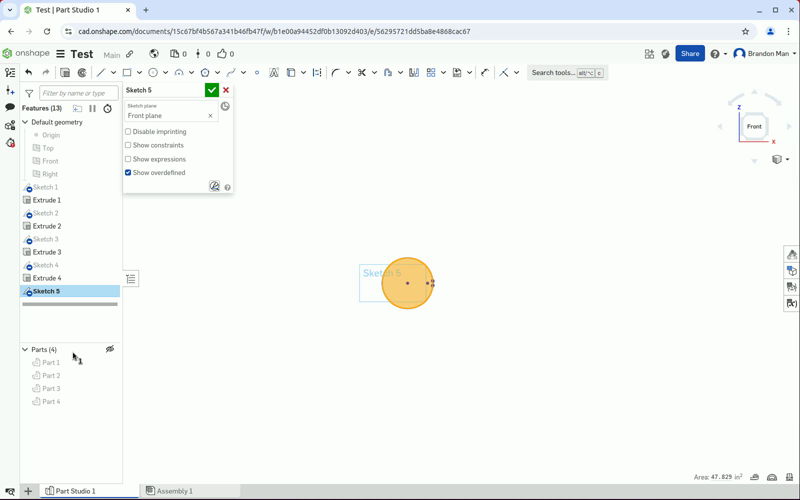
key(shift+y)
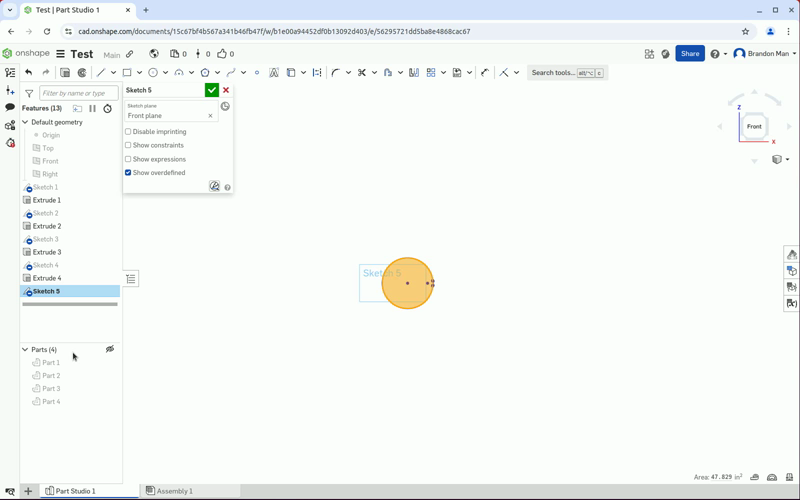
key(shift+e)
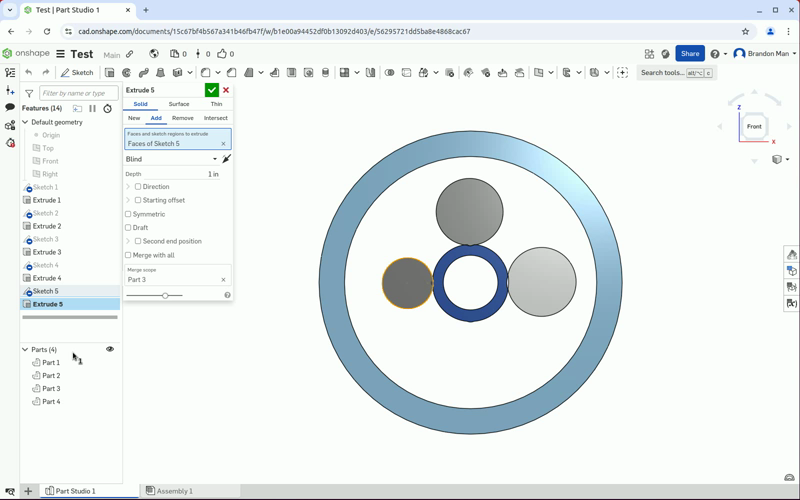
mouse_move(143, 106)
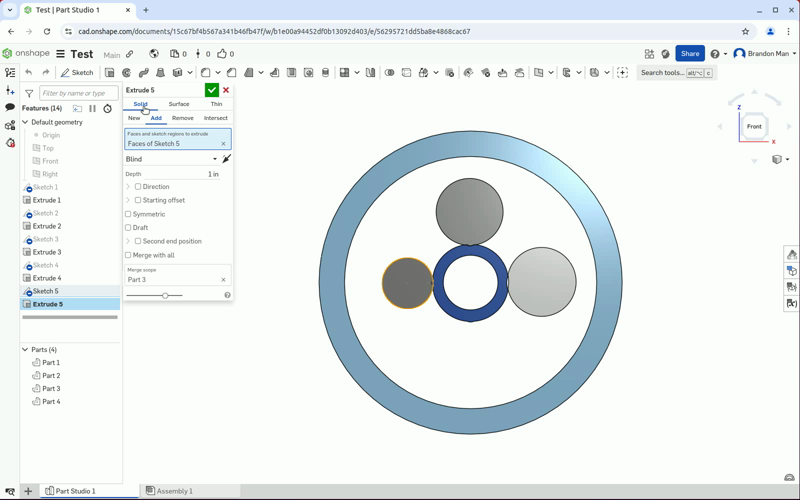
click(143, 106)
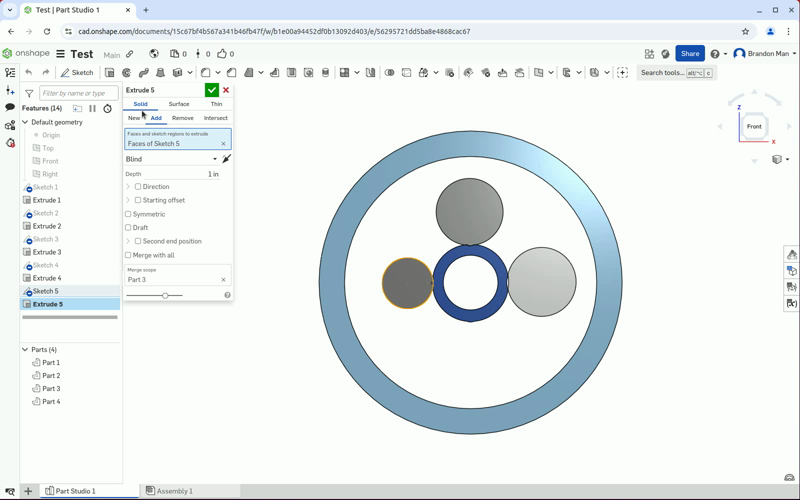
mouse_move(137, 120)
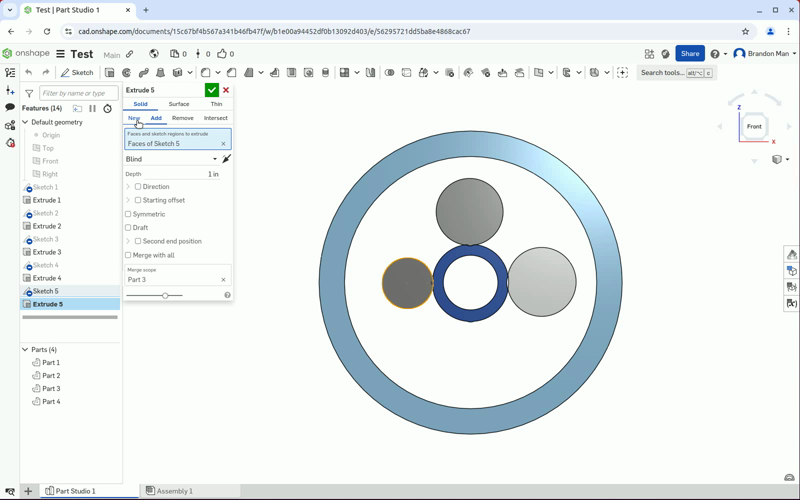
click(137, 120)
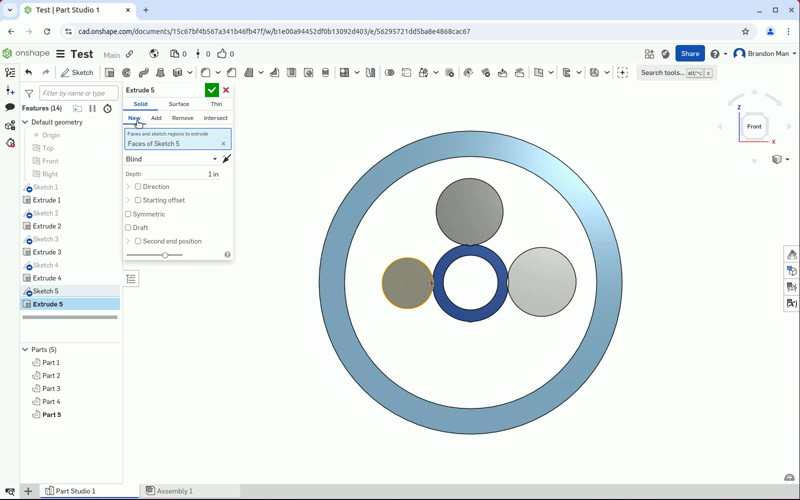
key(tab, 4)
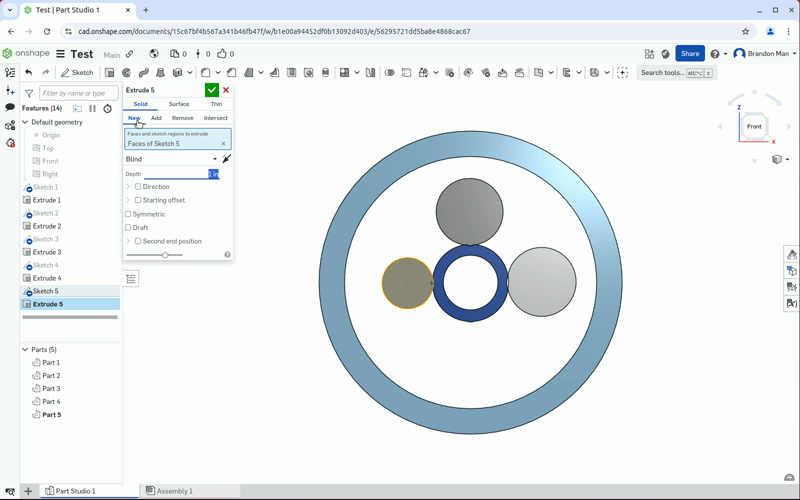
text(6.981)
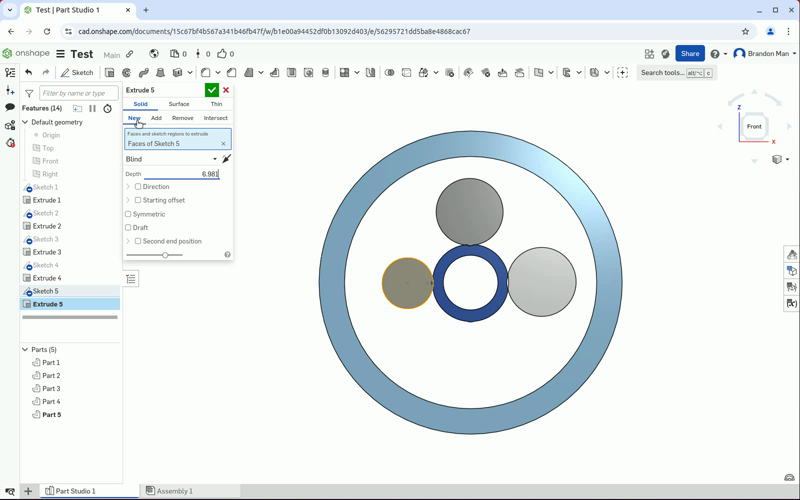
key(enter)
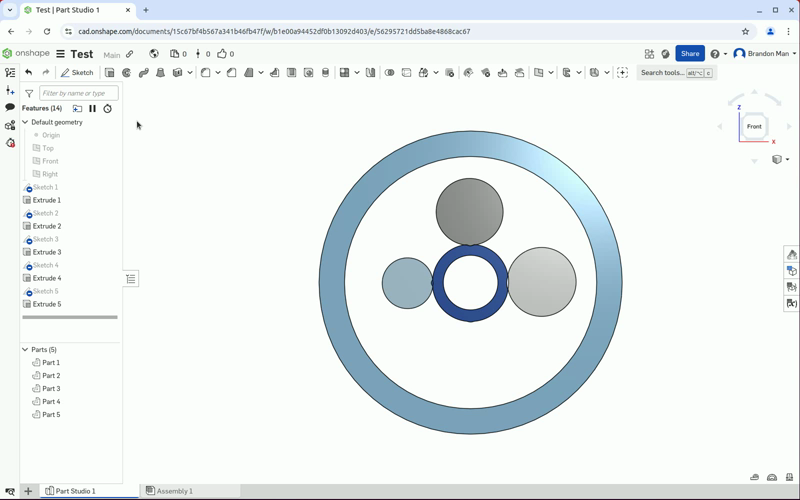
key(shift+h)
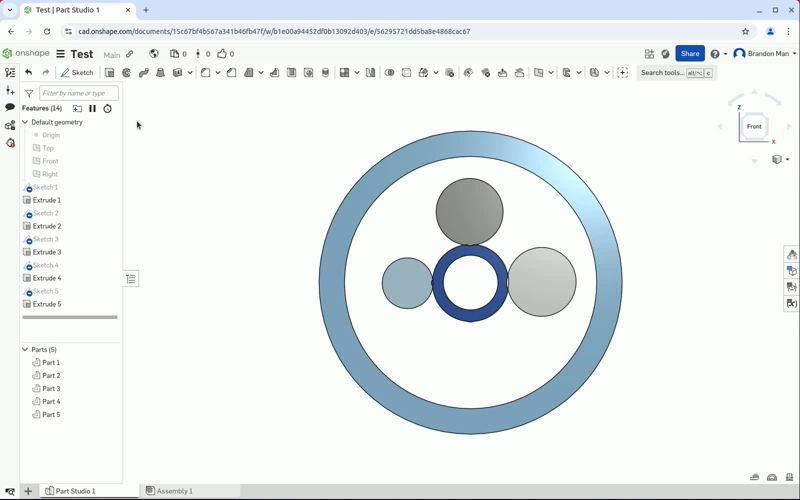
key(shift+h)
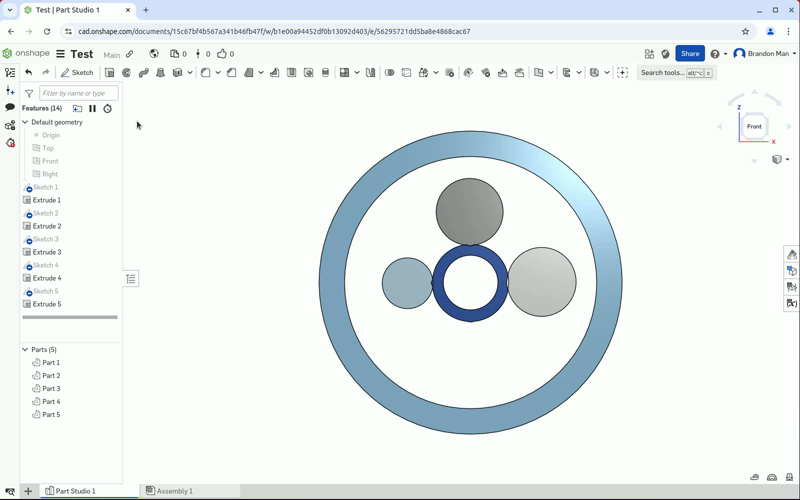
mouse_move(73, 189)
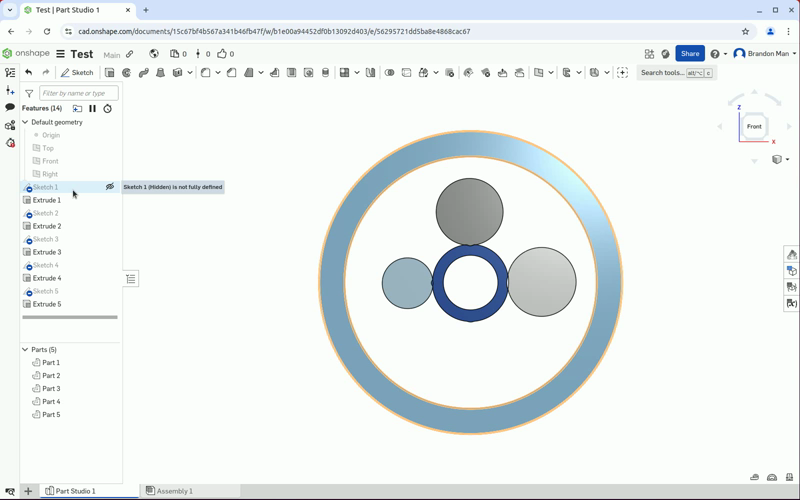
click(73, 189)
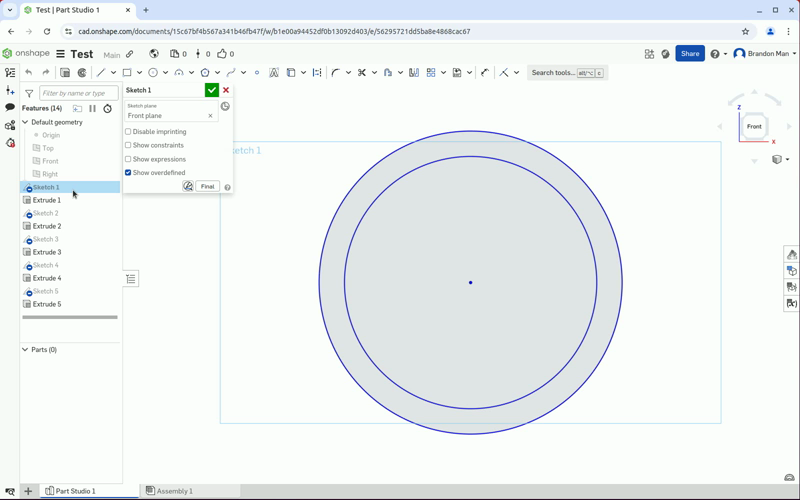
mouse_move(229, 92)
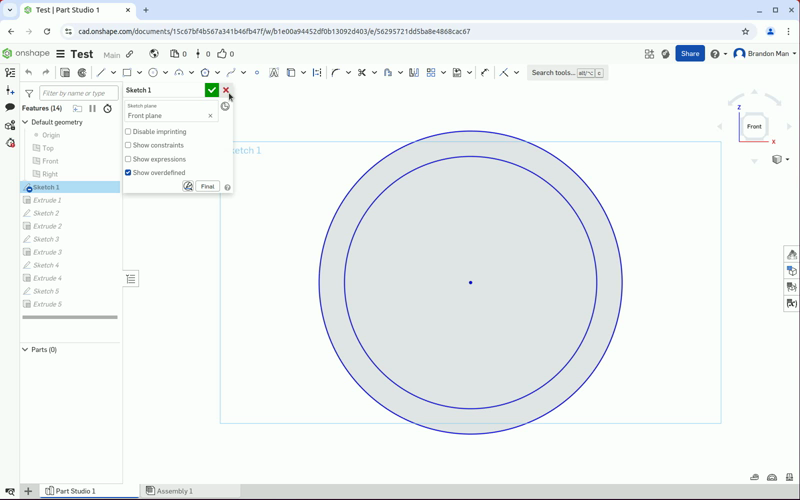
click(229, 92)
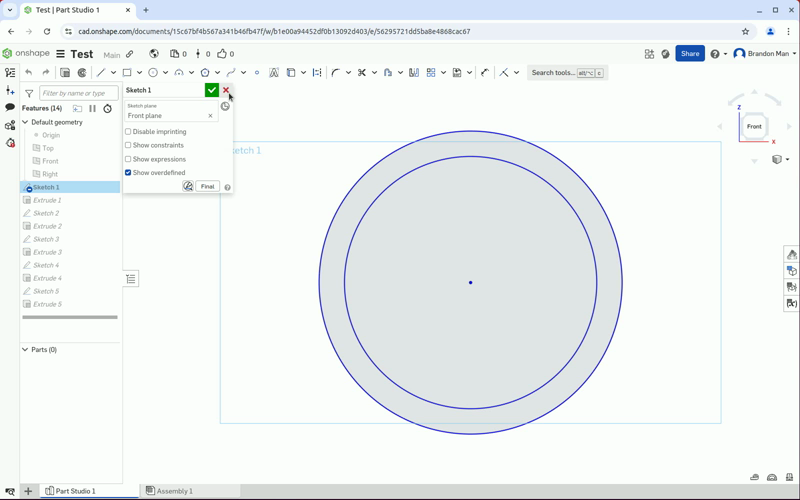
key(shift+s)
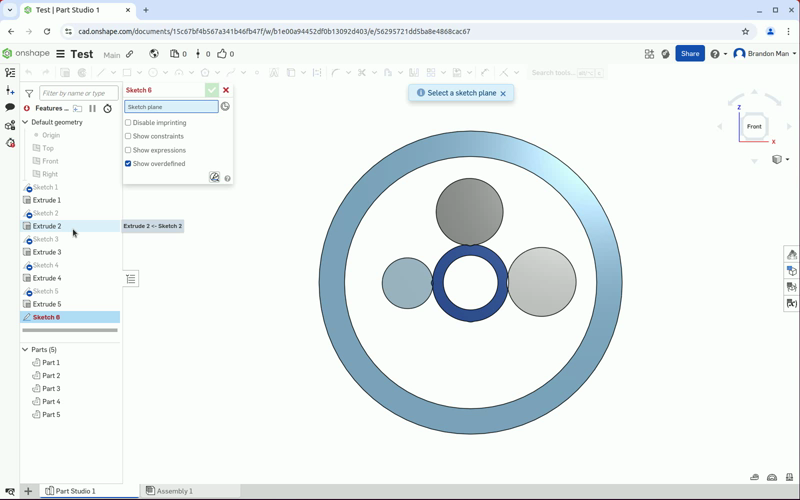
scroll(3)
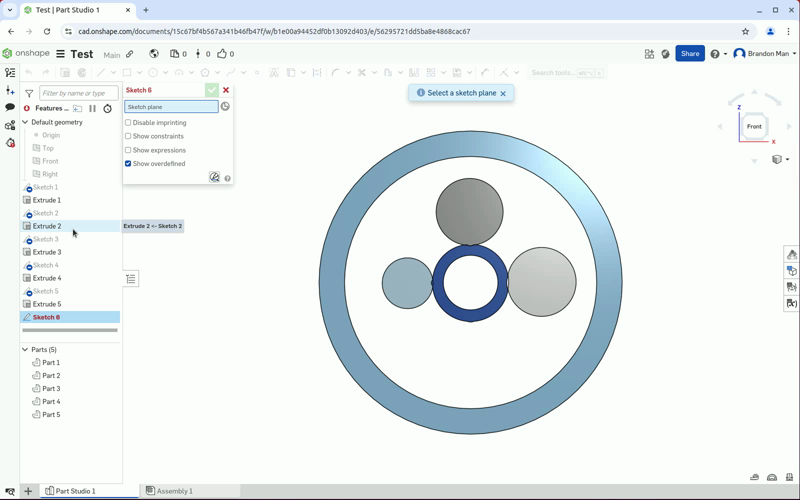
mouse_move(73, 163)
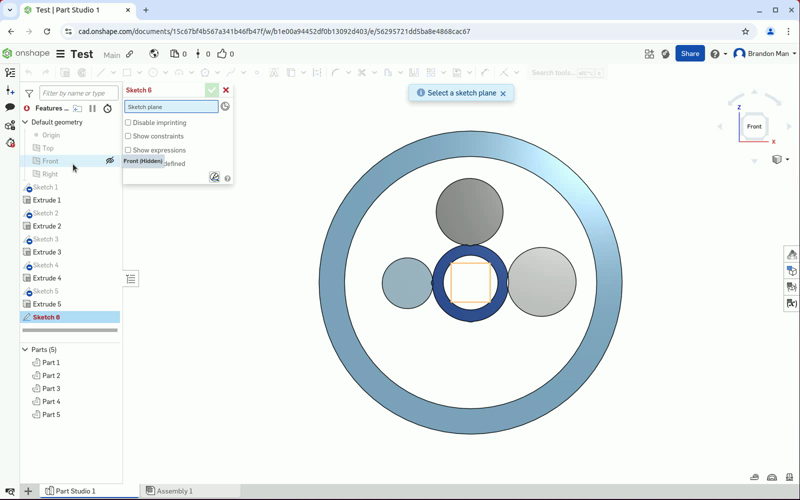
click(73, 163)
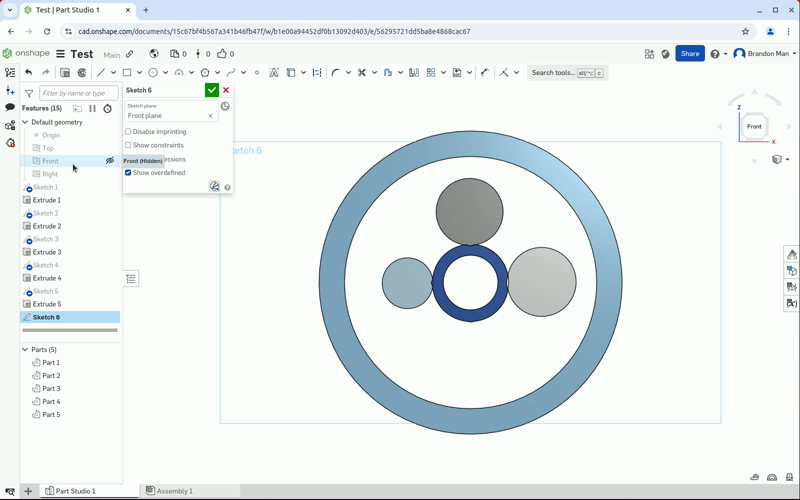
mouse_move(73, 352)
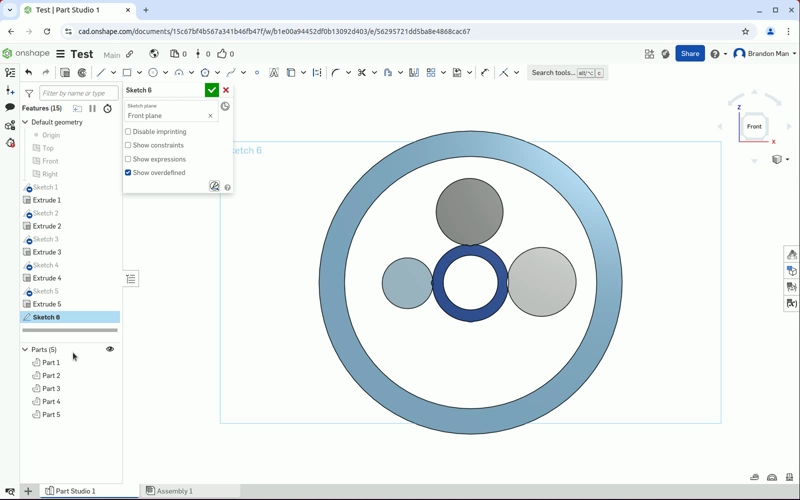
key(y)
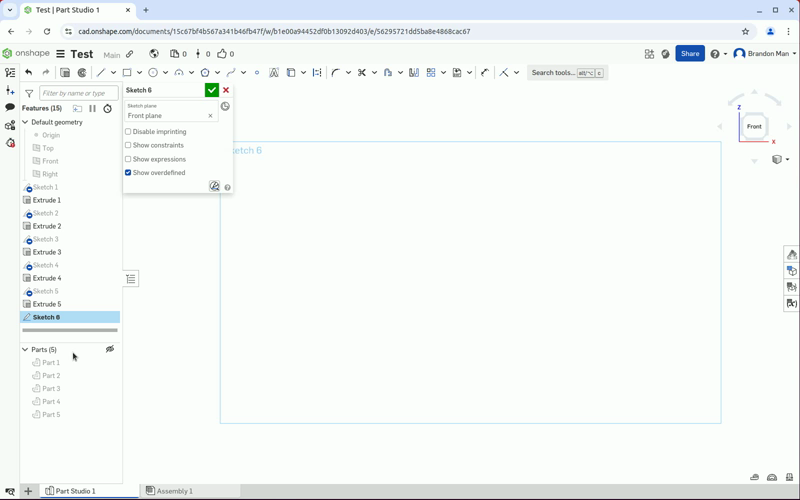
key(a)
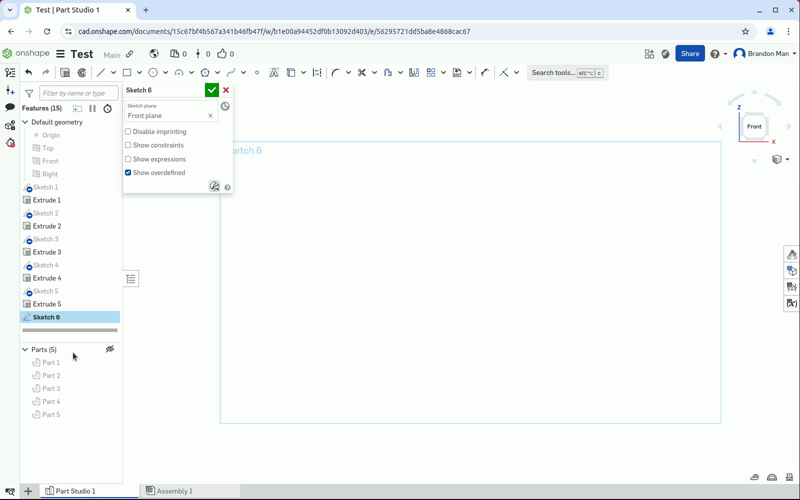
key_down(shift)
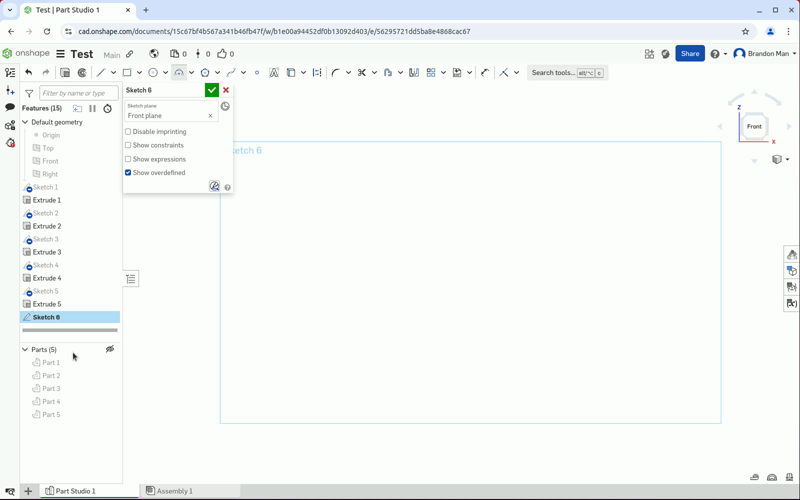
mouse_move(458, 311)
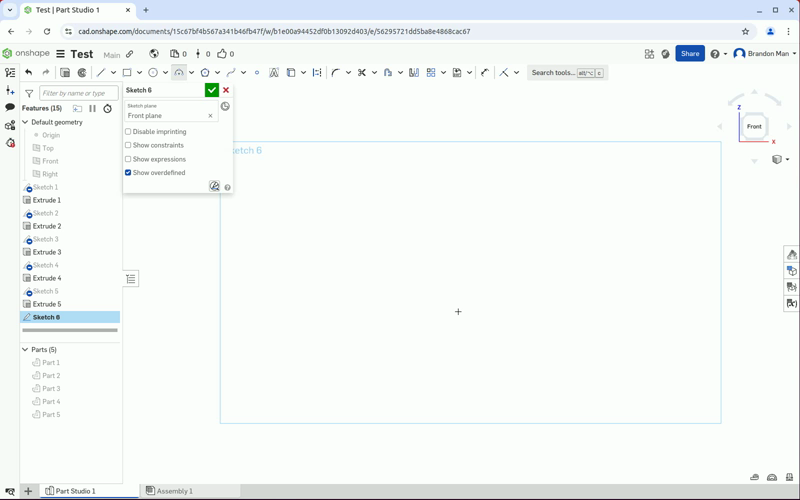
click(458, 311)
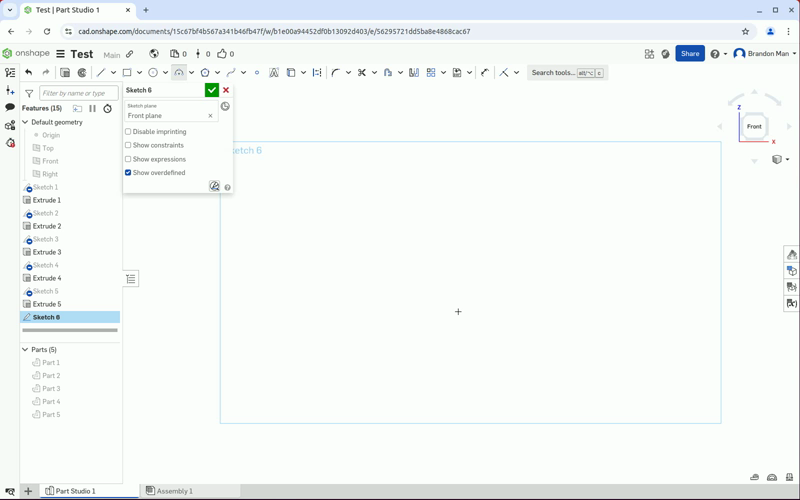
key_up(shift)
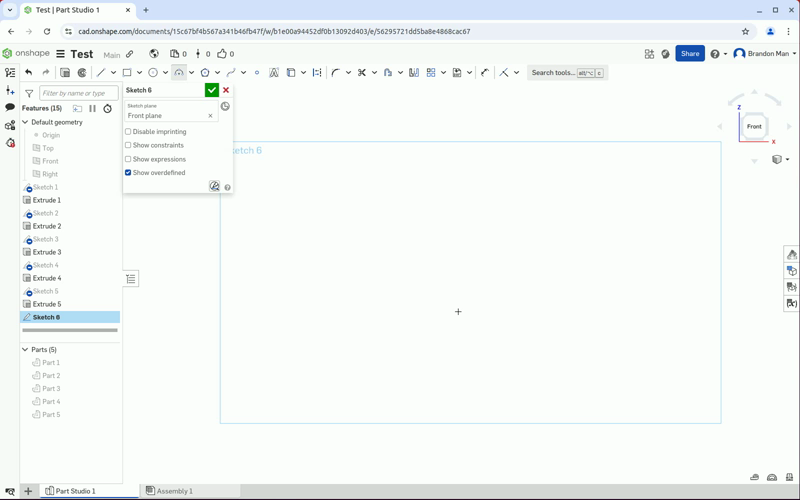
key_down(shift)
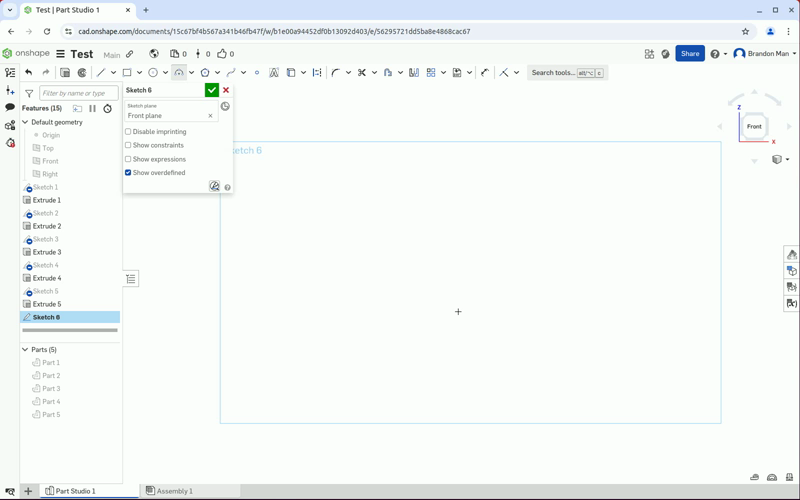
mouse_move(462, 311)
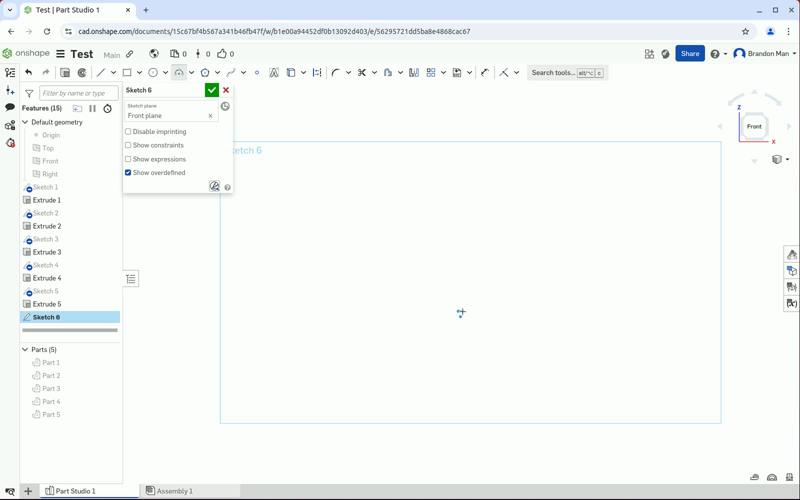
scroll(6)
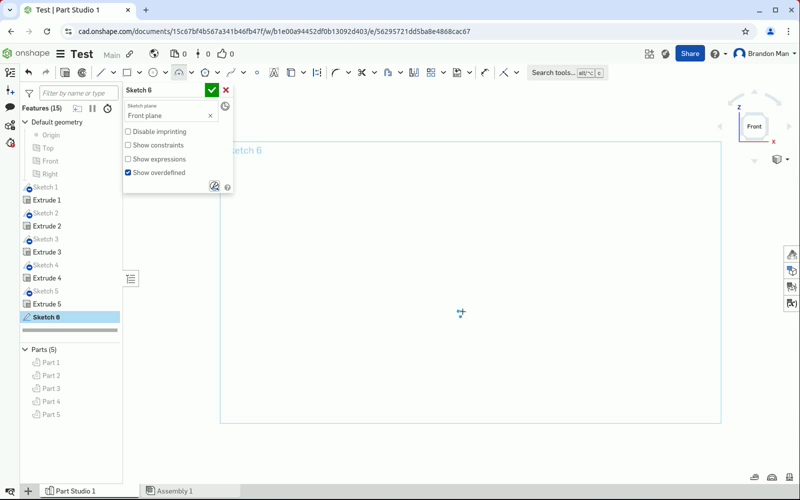
scroll(6)
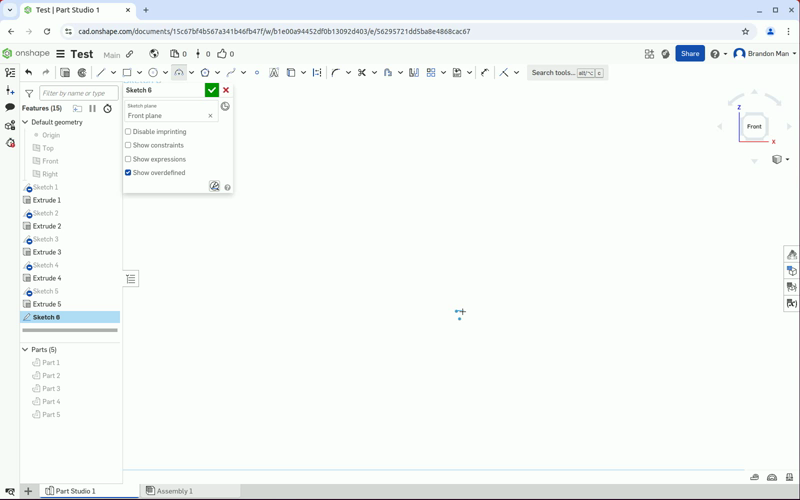
scroll(6)
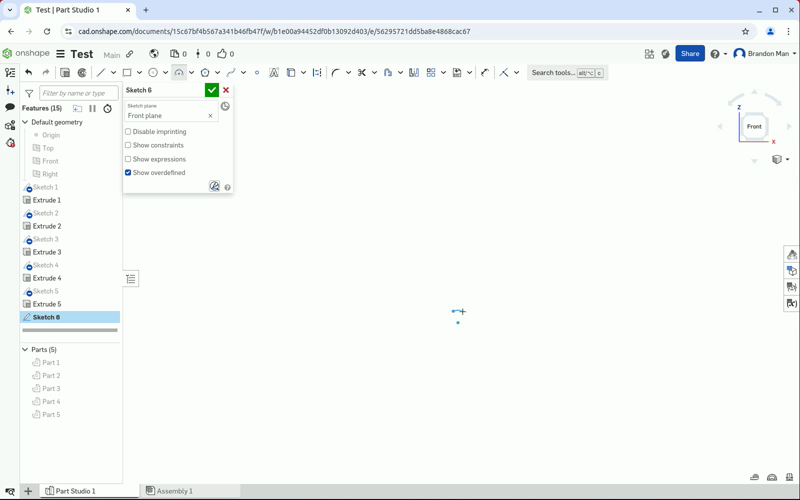
scroll(6)
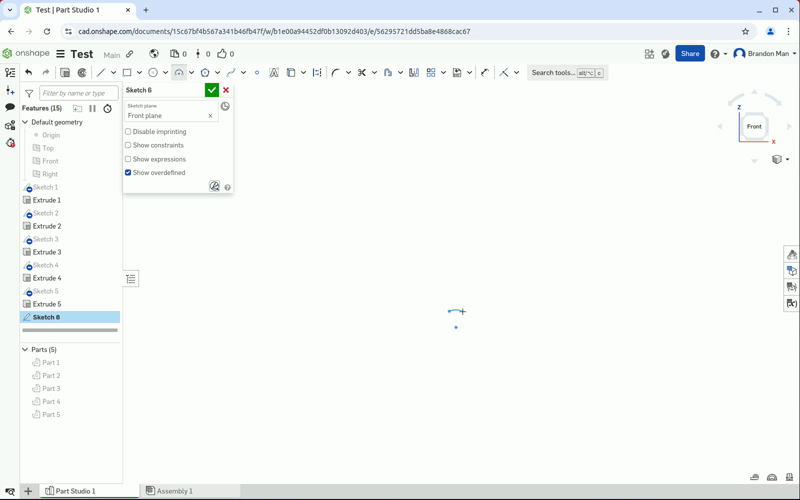
scroll(6)
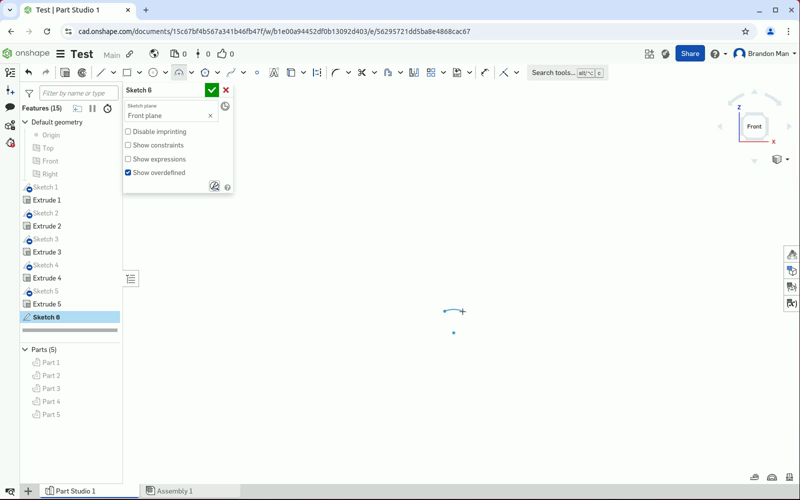
scroll(6)
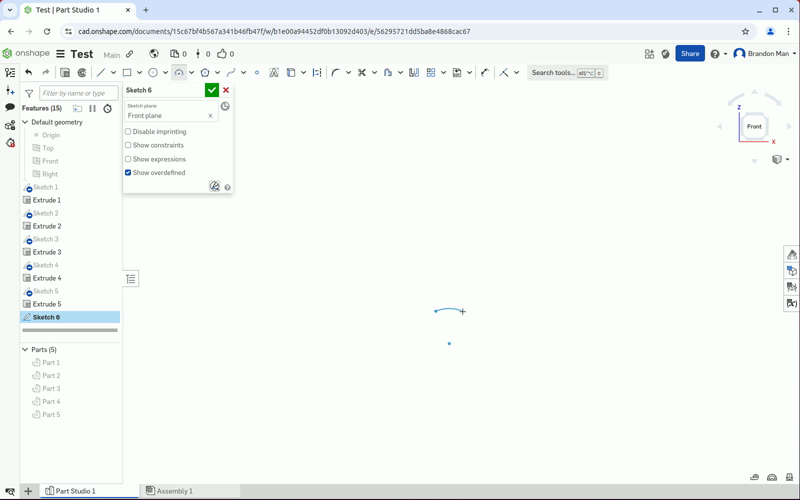
scroll(6)
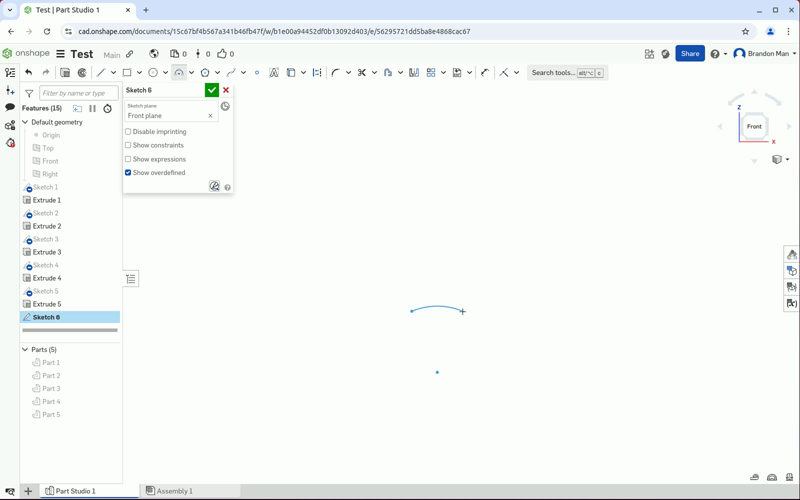
click(462, 311)
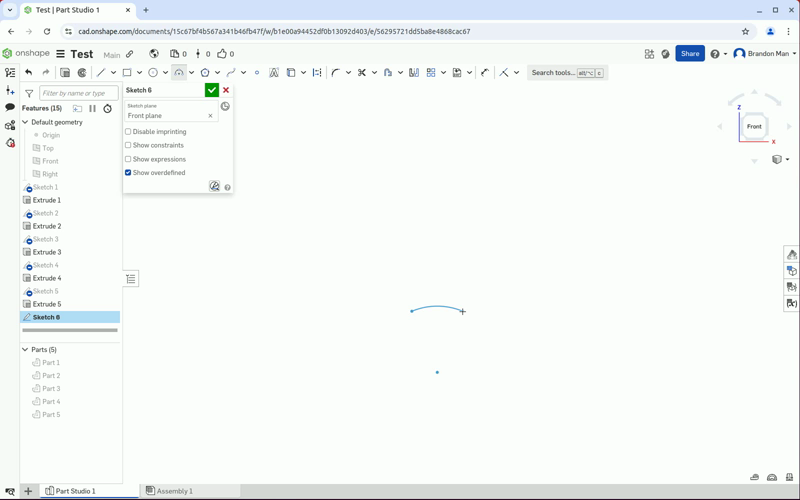
scroll(-6)
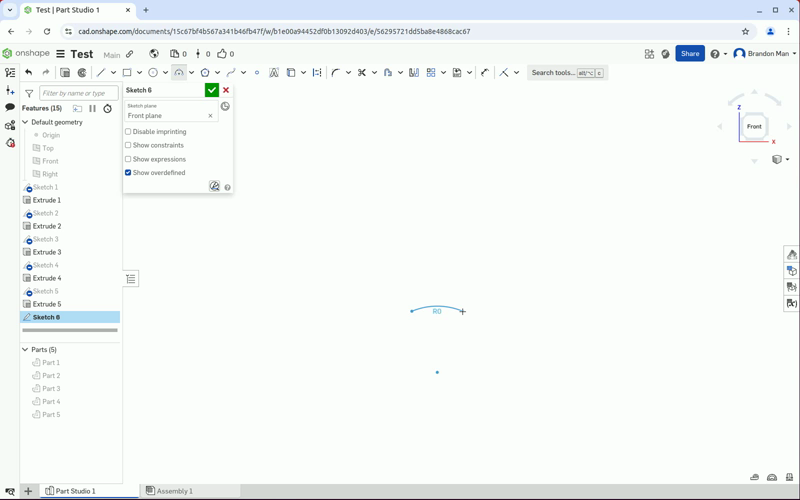
scroll(-6)
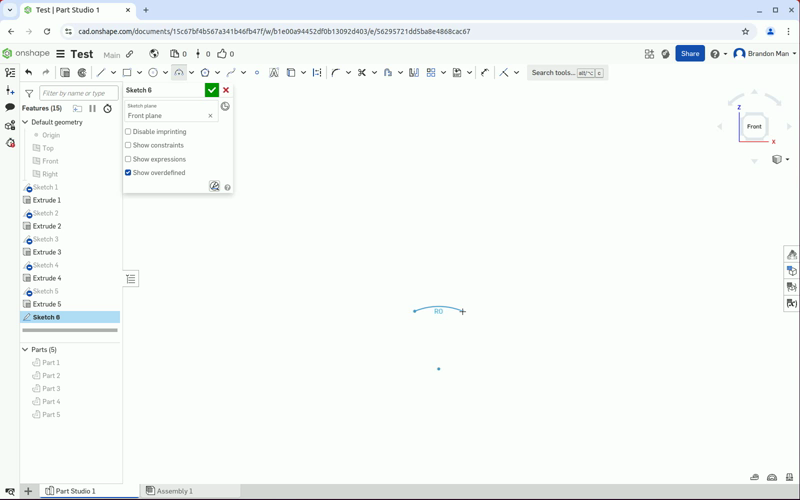
scroll(-6)
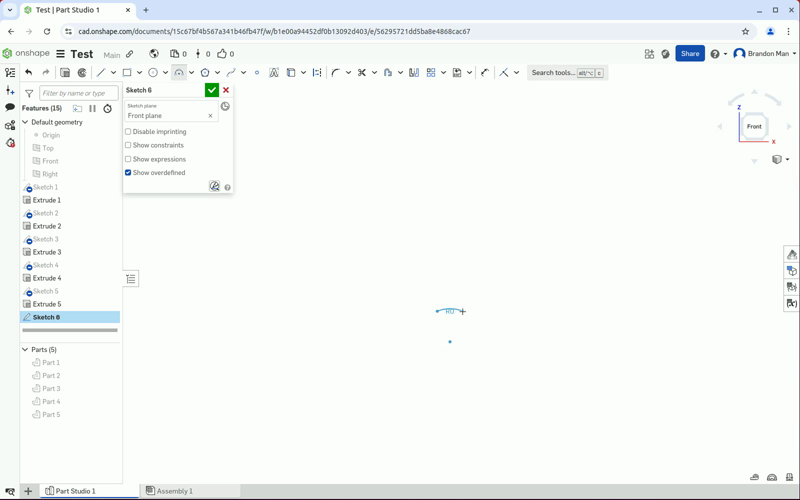
scroll(-6)
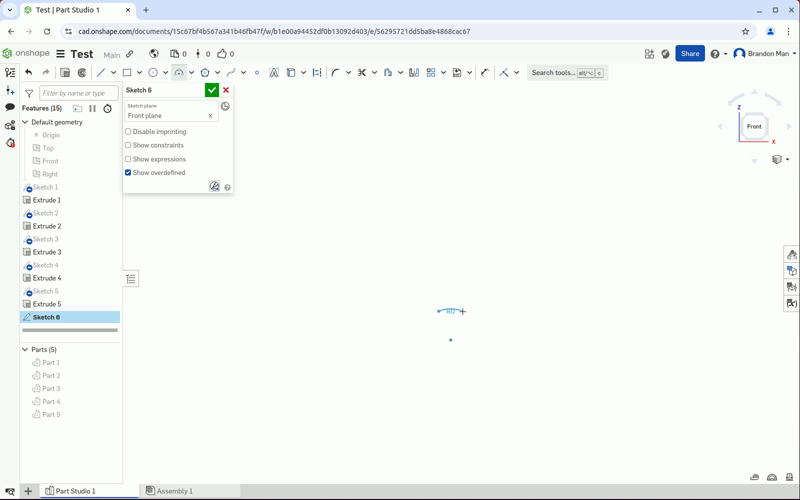
scroll(-6)
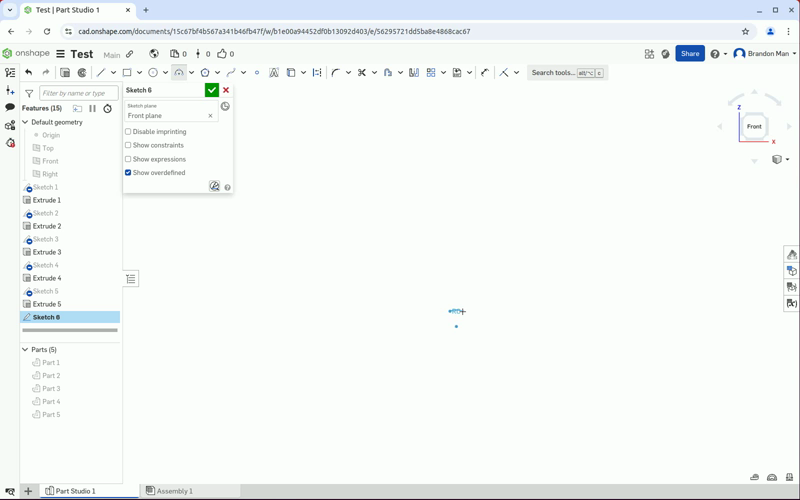
scroll(-6)
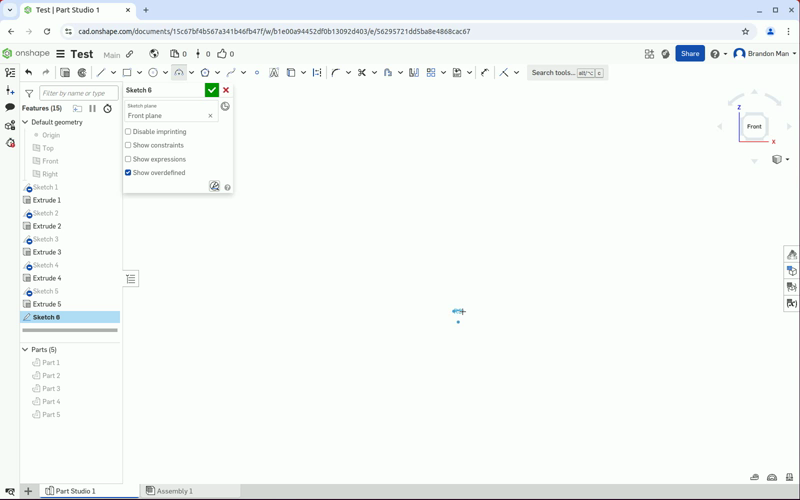
scroll(-6)
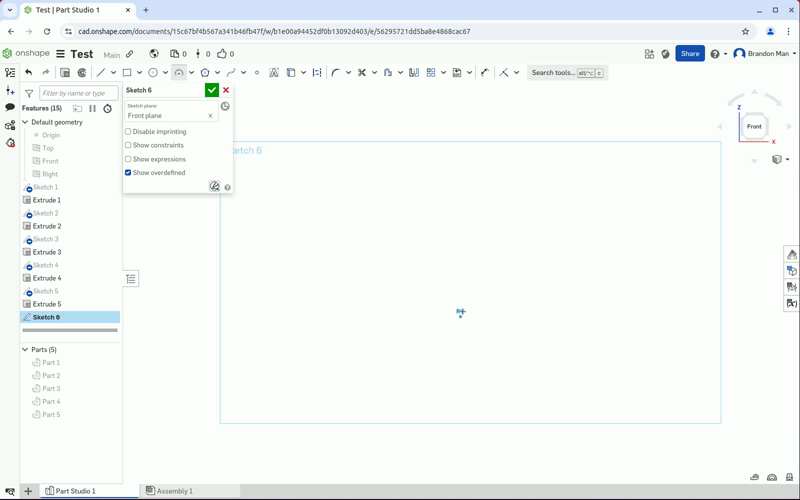
mouse_move(460, 361)
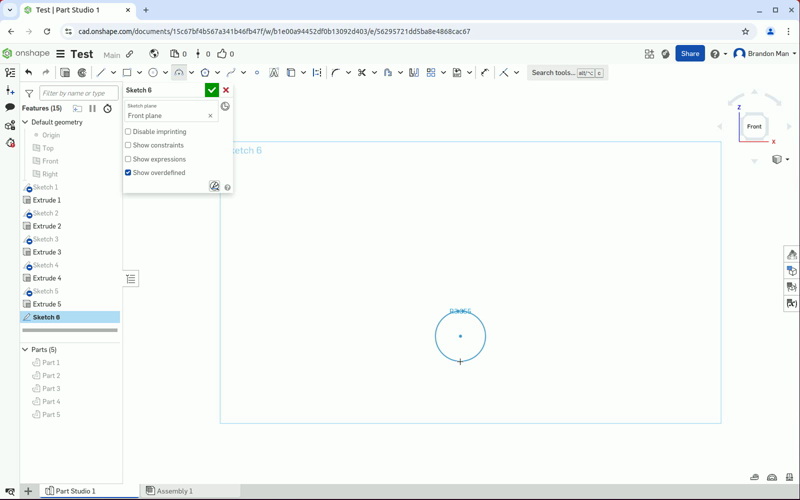
scroll(6)
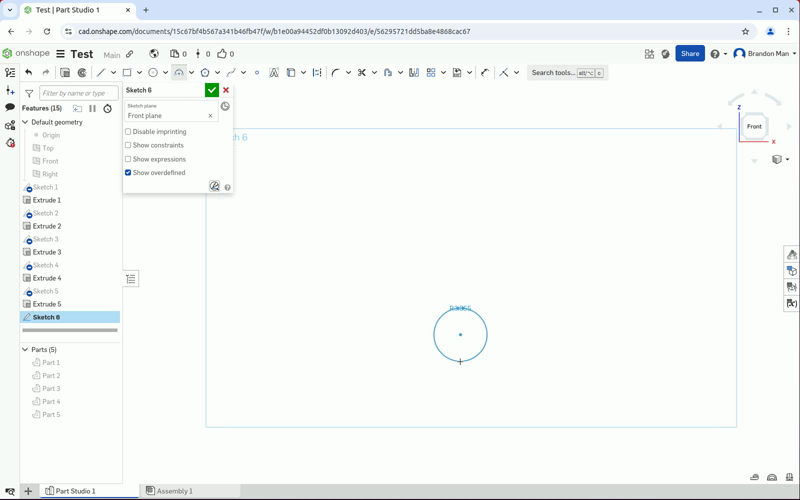
scroll(6)
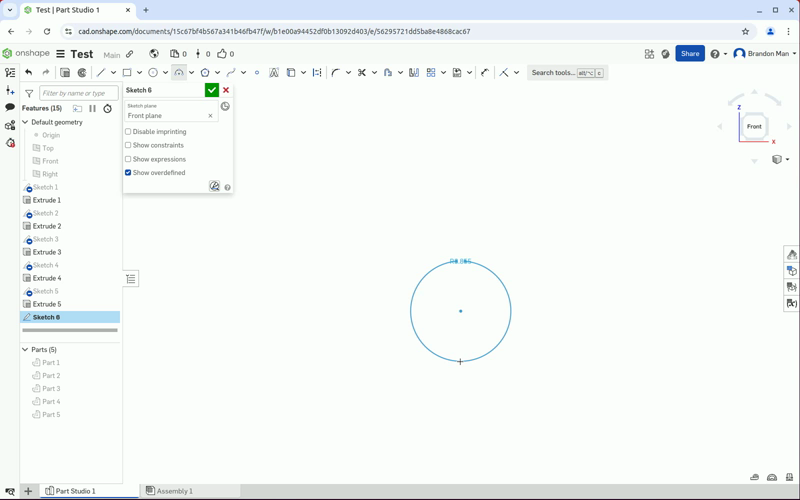
scroll(6)
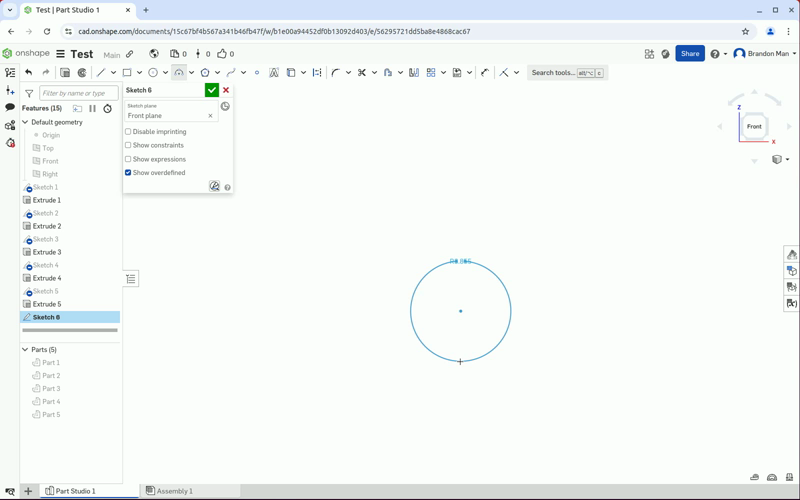
scroll(6)
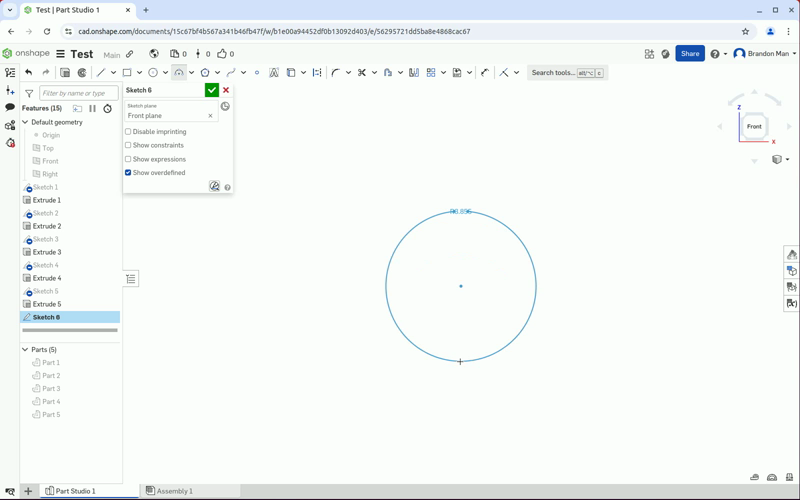
scroll(6)
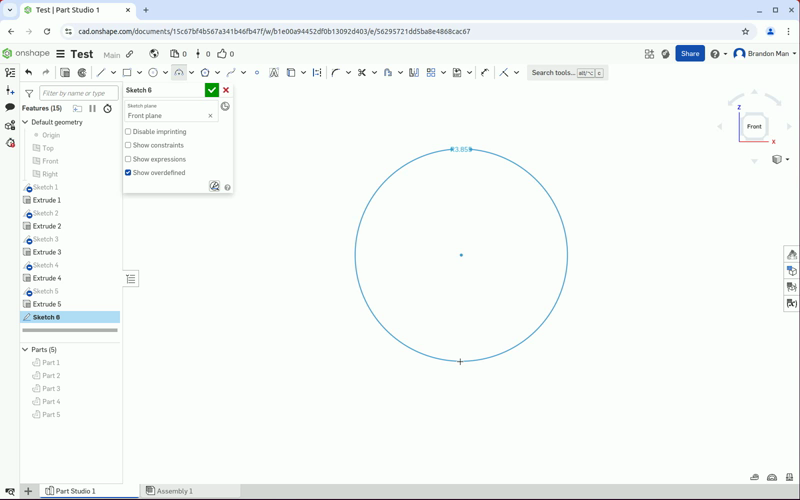
scroll(6)
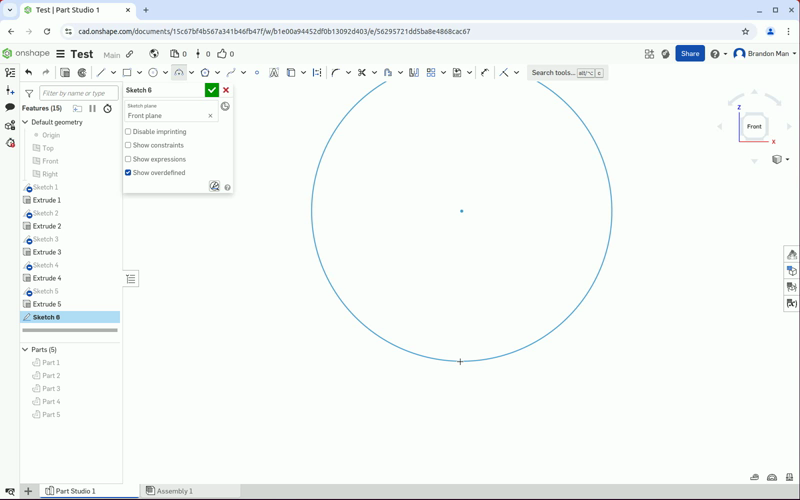
scroll(6)
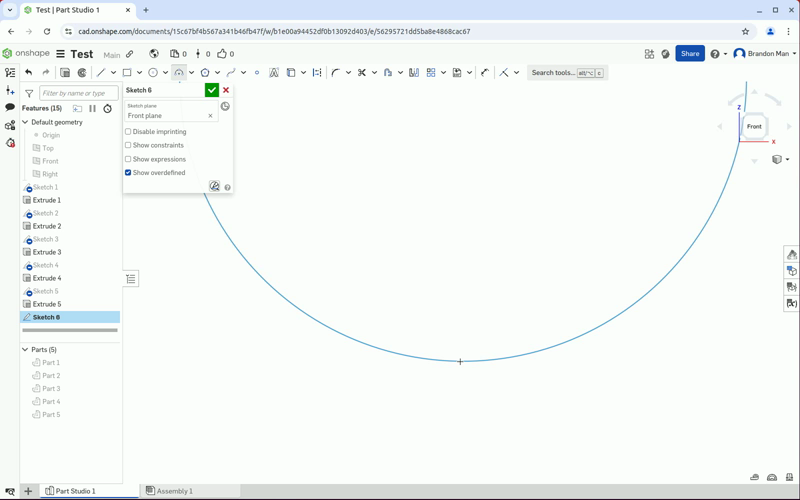
click(460, 361)
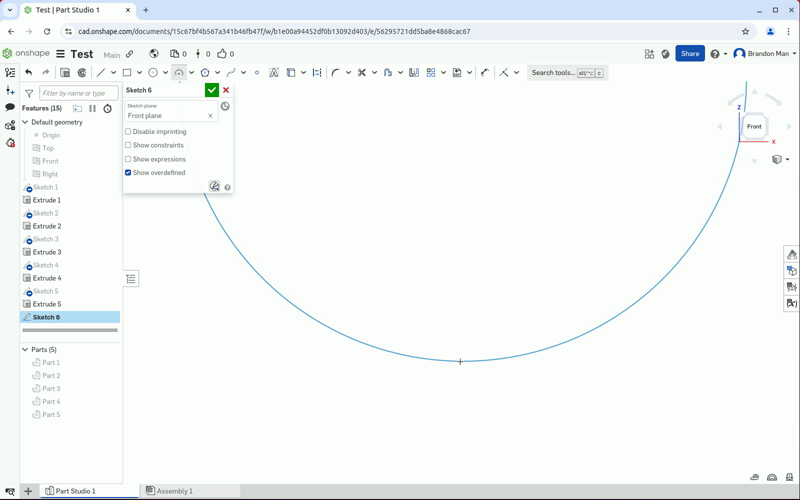
scroll(-6)
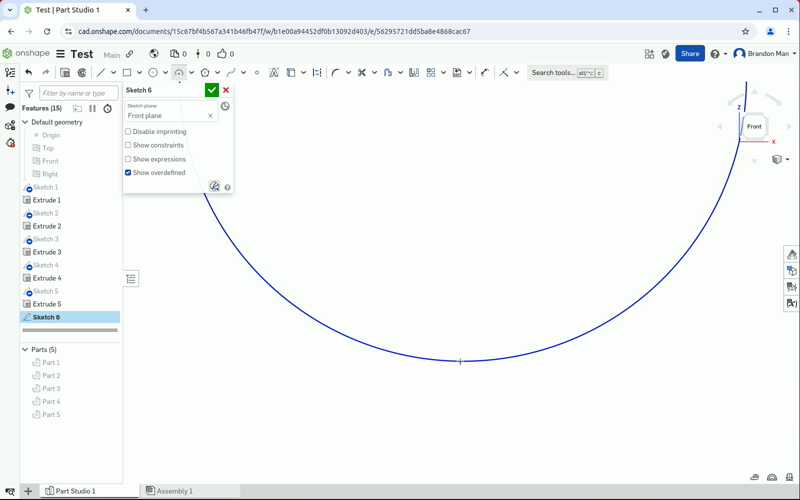
scroll(-6)
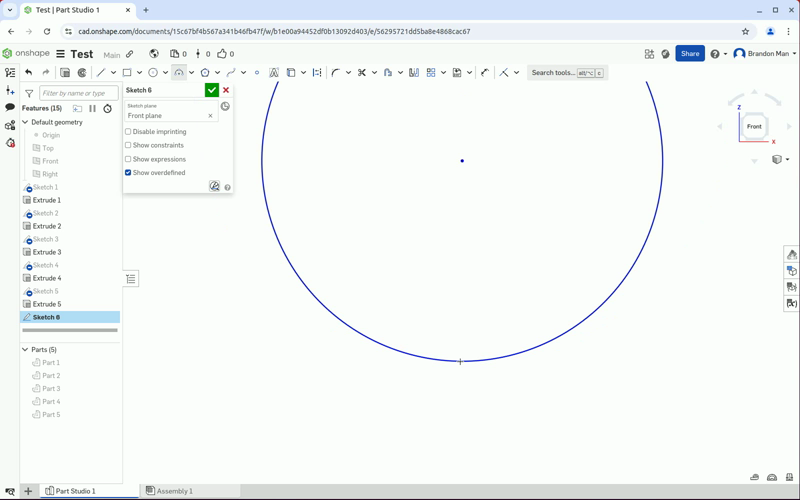
scroll(-6)
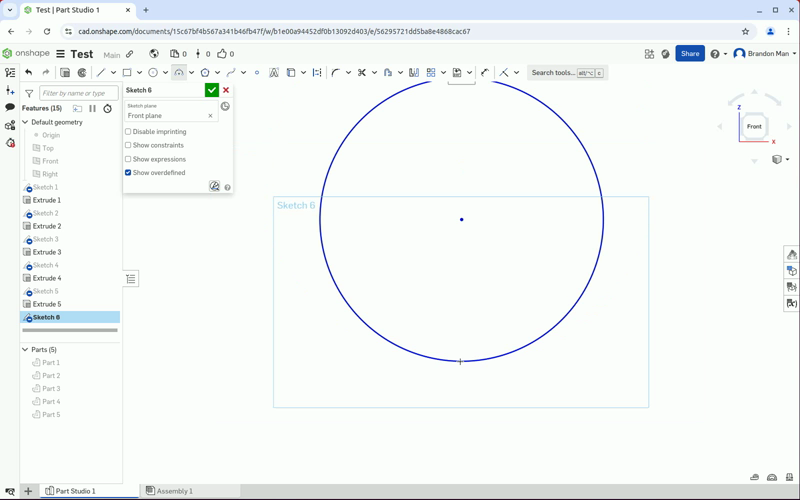
scroll(-6)
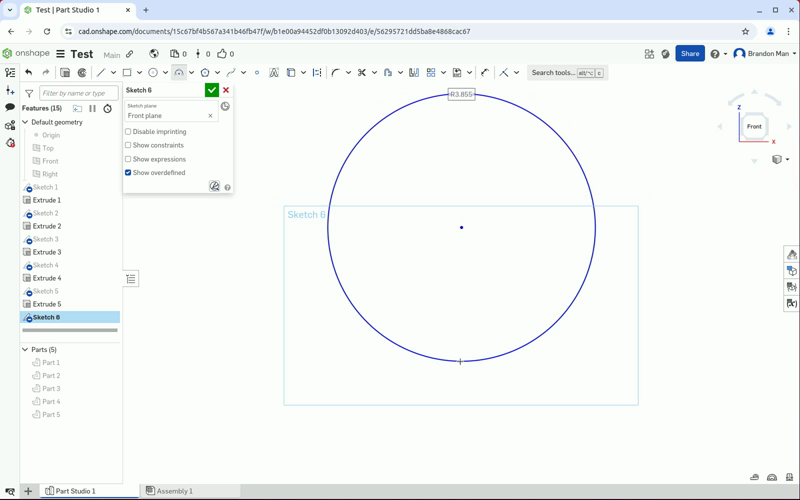
scroll(-6)
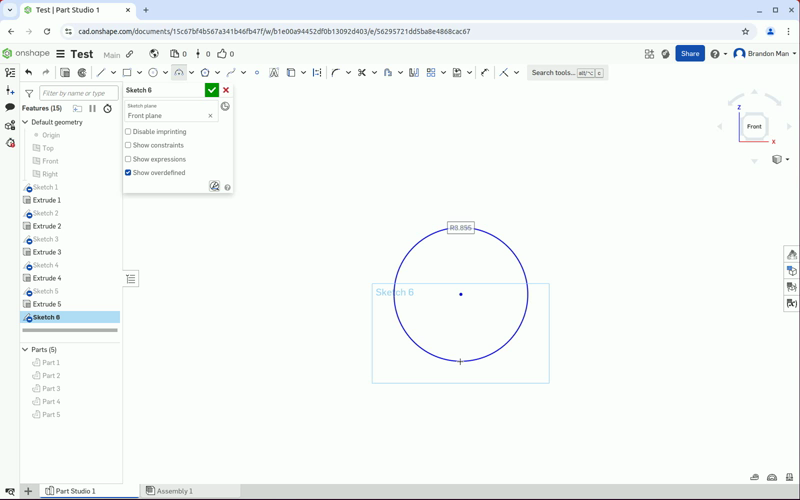
scroll(-6)
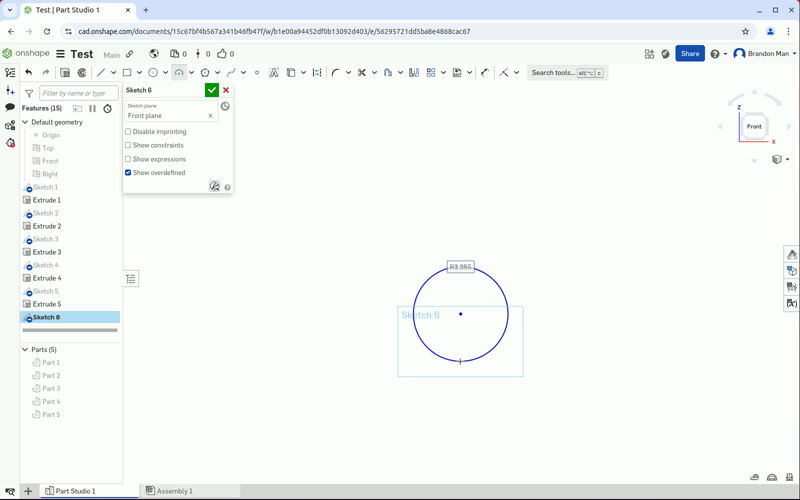
scroll(-6)
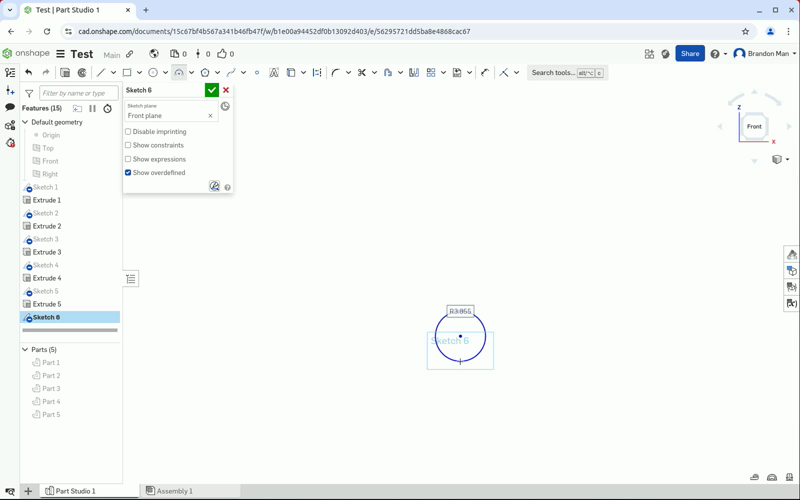
key_up(shift)
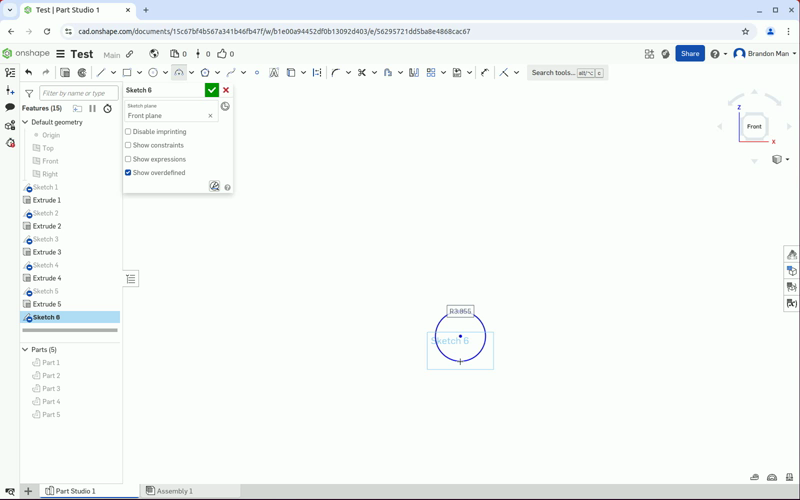
mouse_move(462, 311)
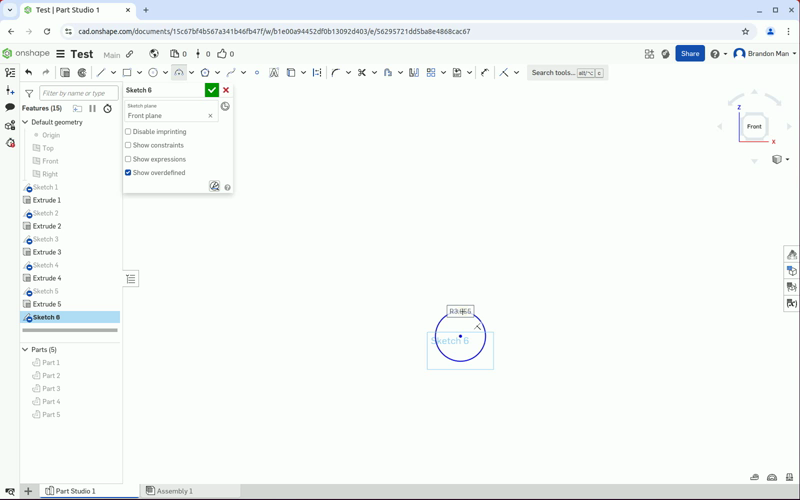
scroll(6)
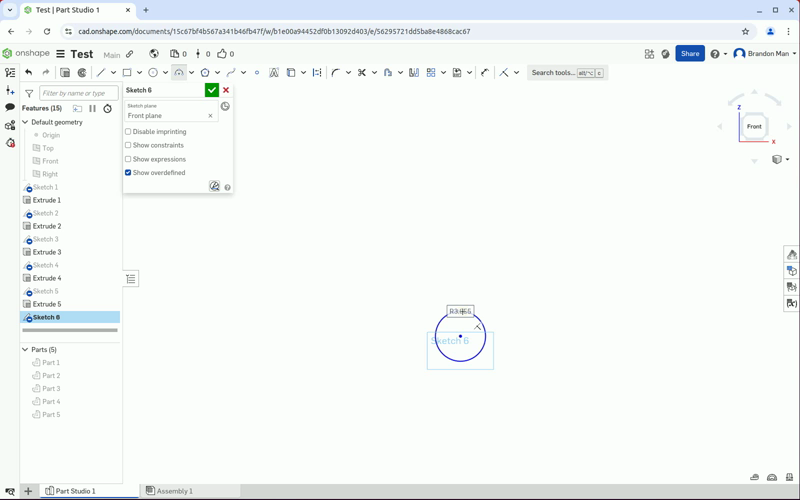
scroll(6)
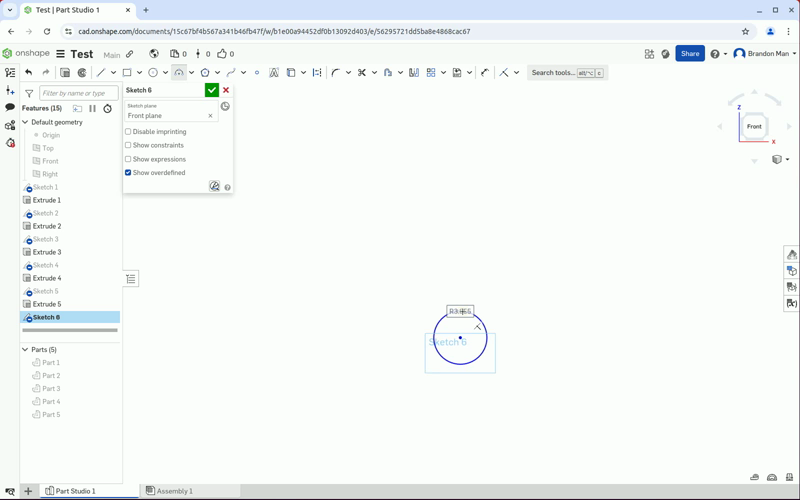
scroll(6)
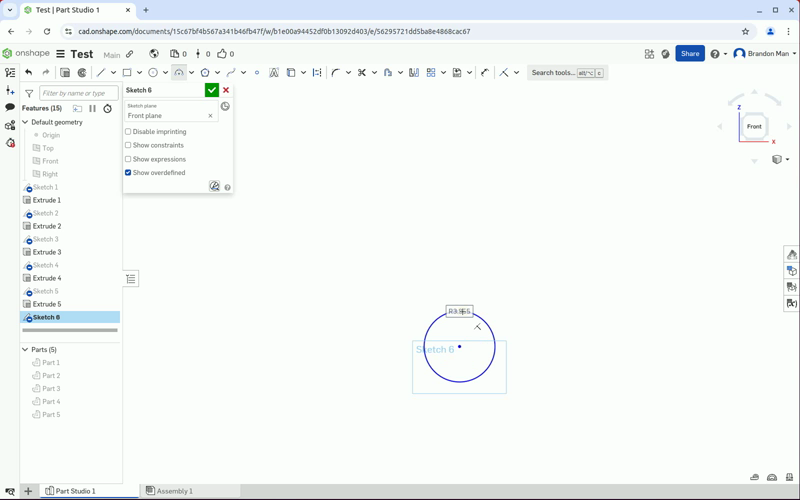
scroll(6)
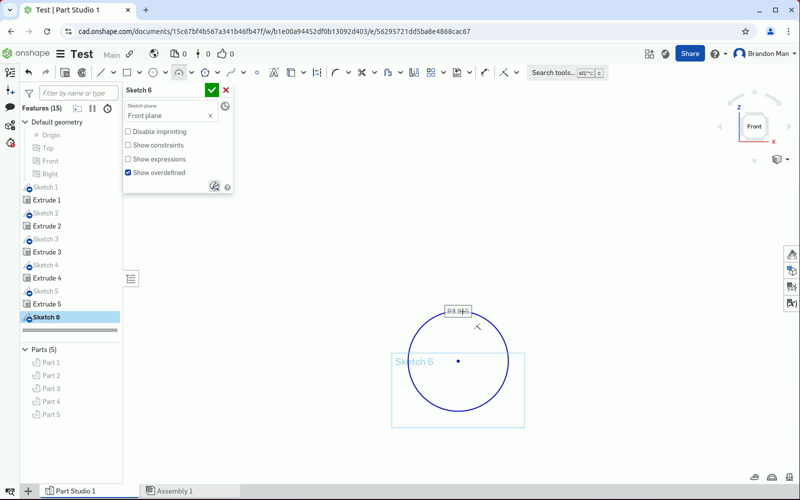
scroll(6)
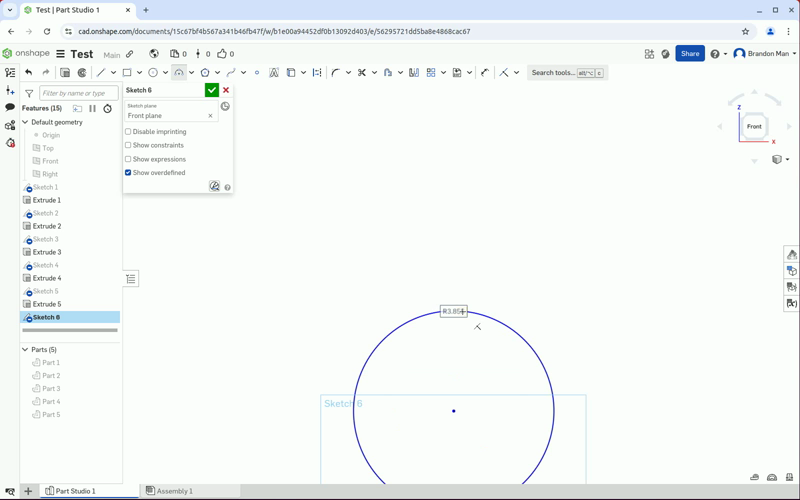
scroll(6)
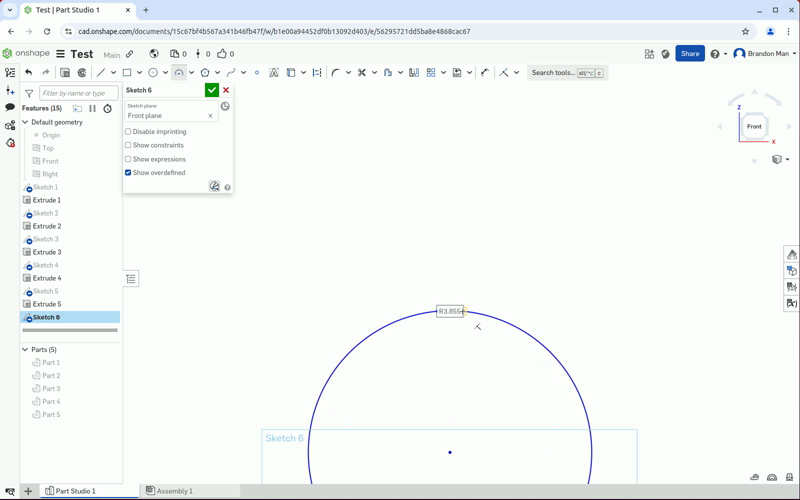
scroll(6)
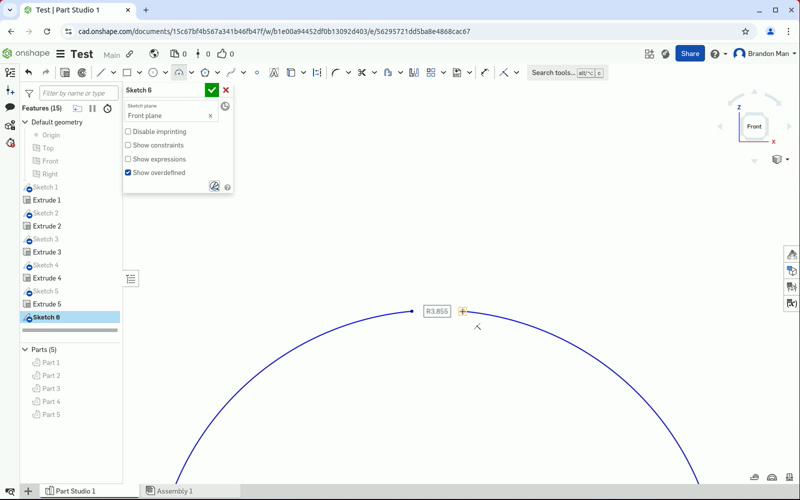
click(462, 311)
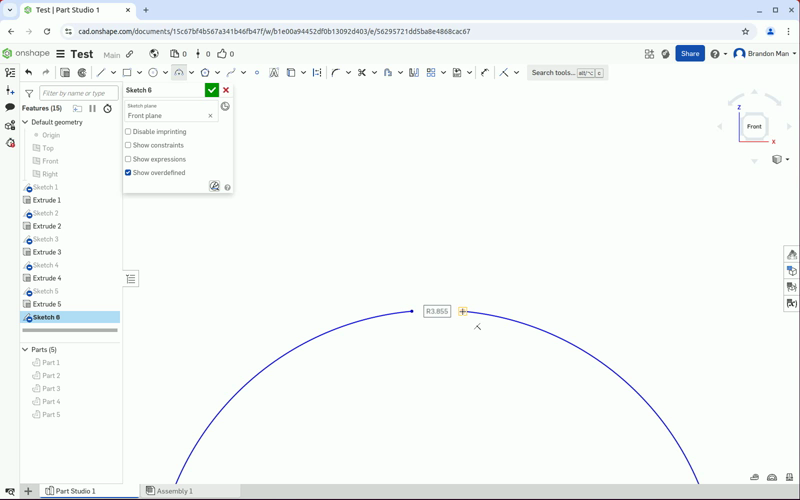
scroll(-6)
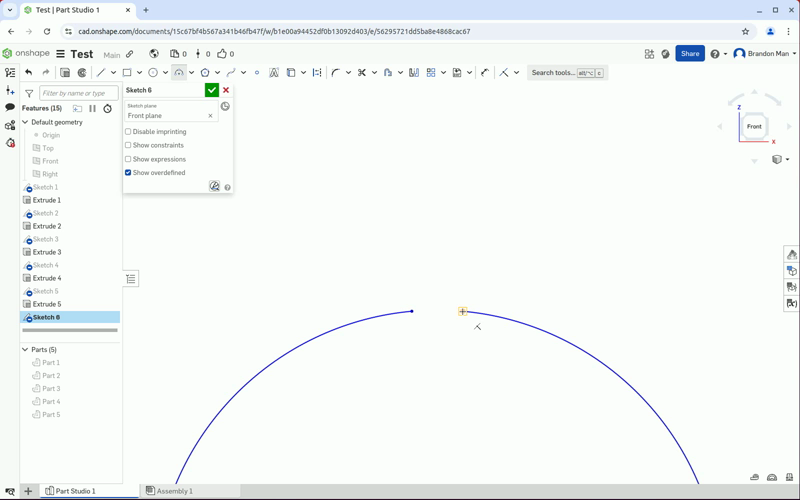
scroll(-6)
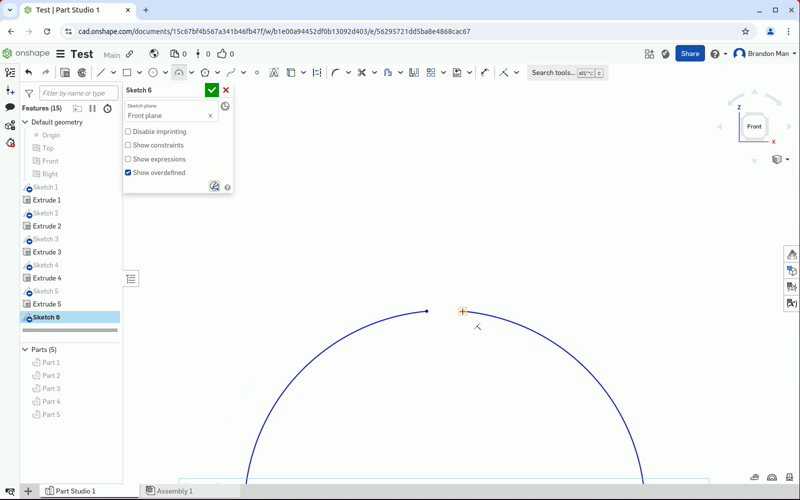
scroll(-6)
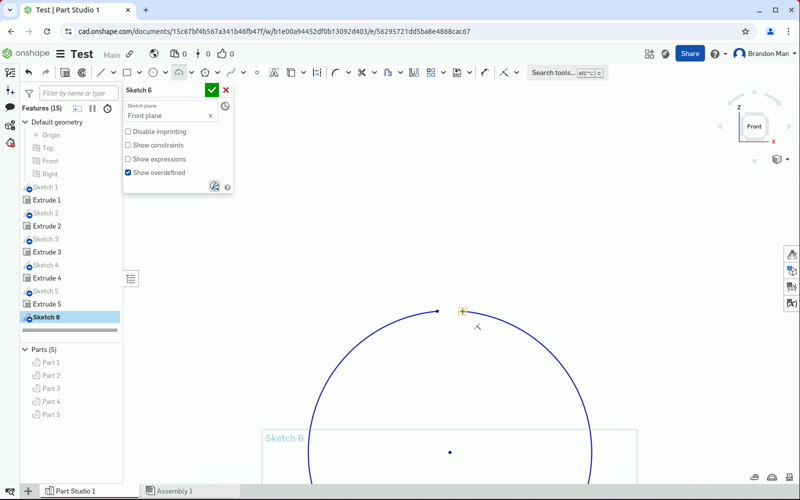
scroll(-6)
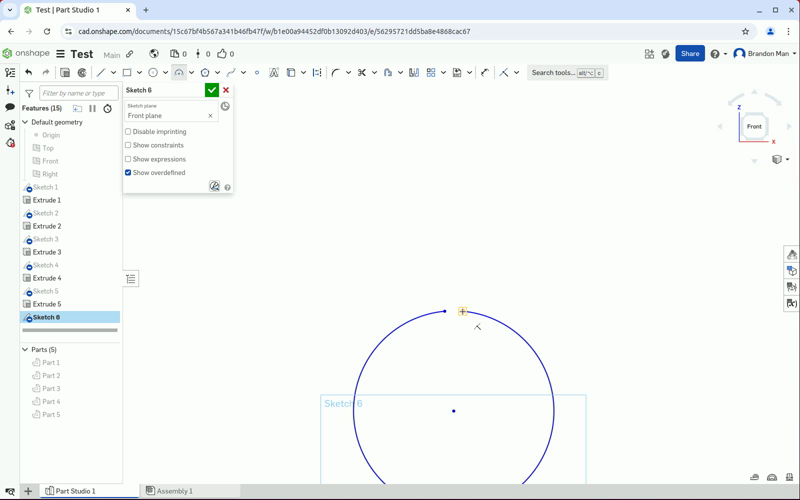
scroll(-6)
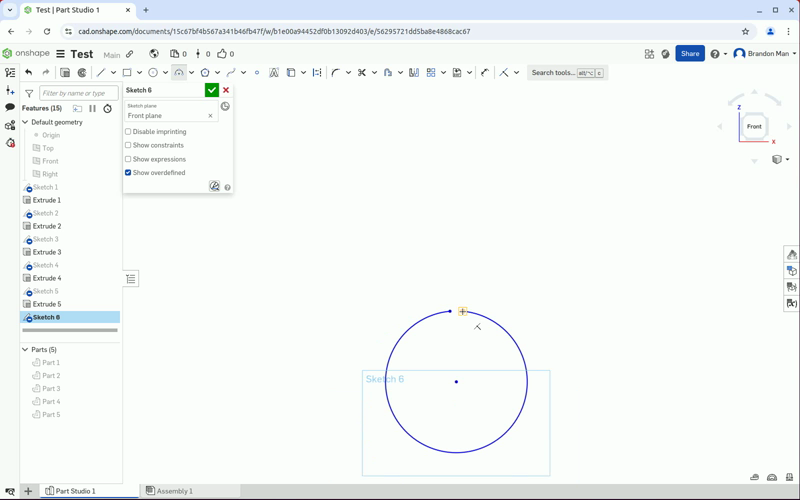
scroll(-6)
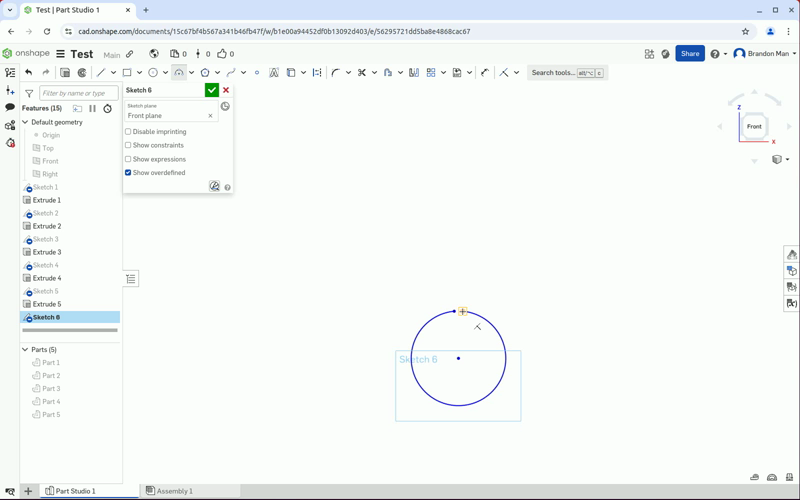
scroll(-6)
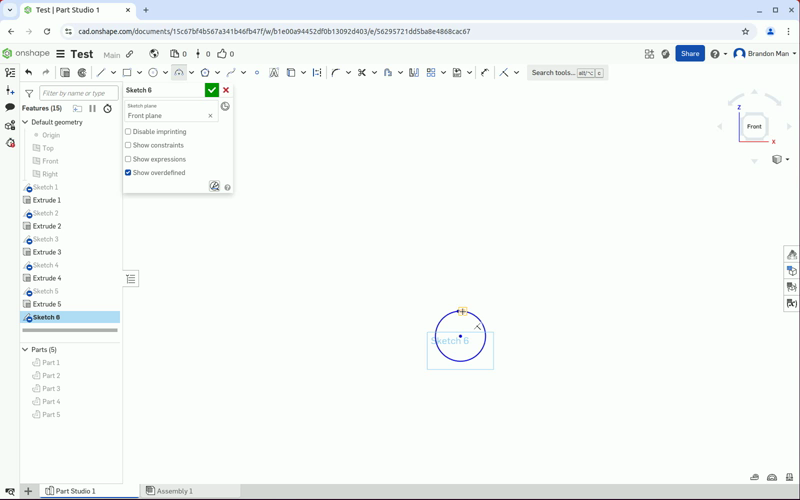
mouse_move(458, 311)
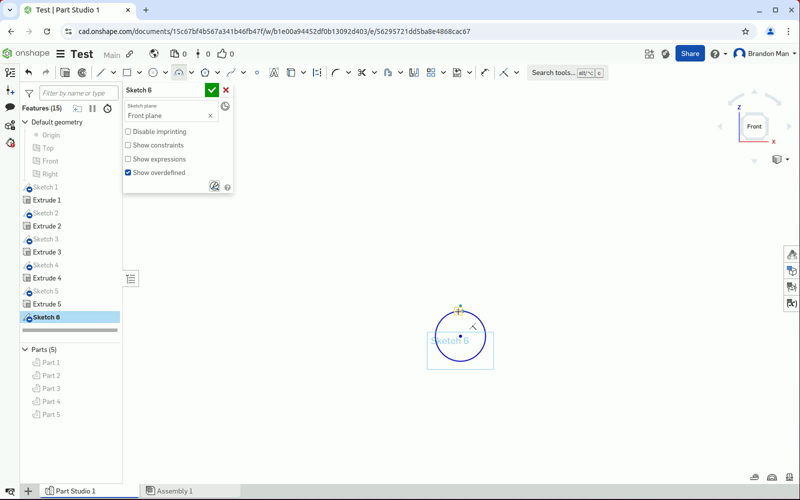
scroll(6)
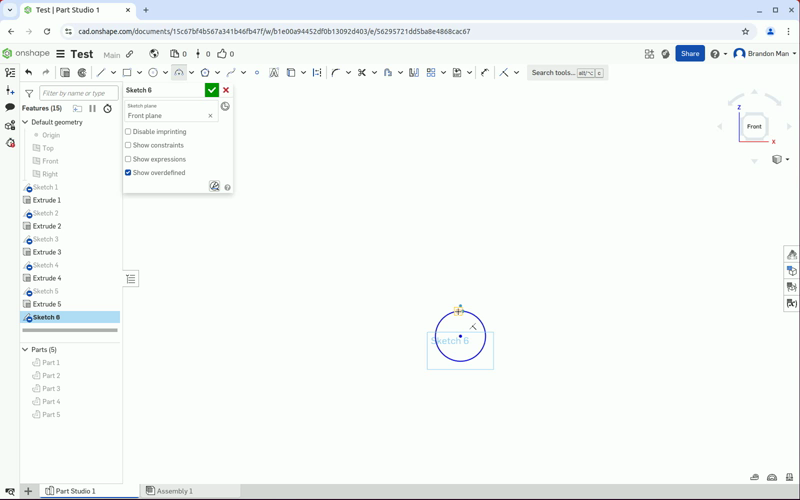
scroll(6)
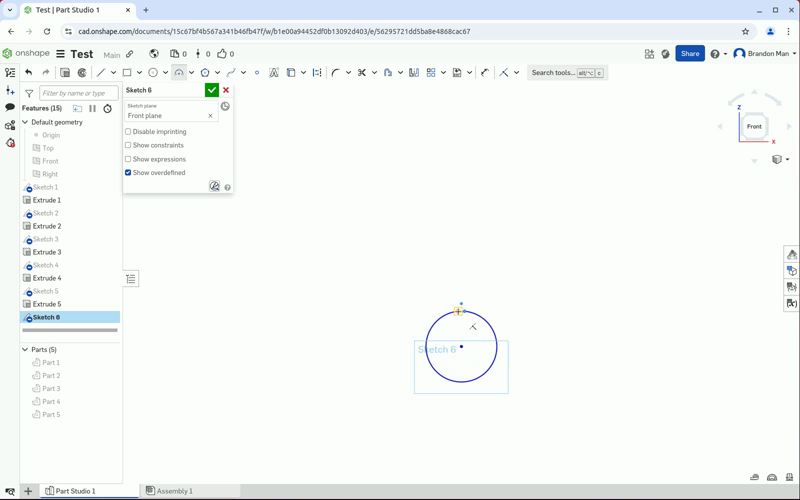
scroll(6)
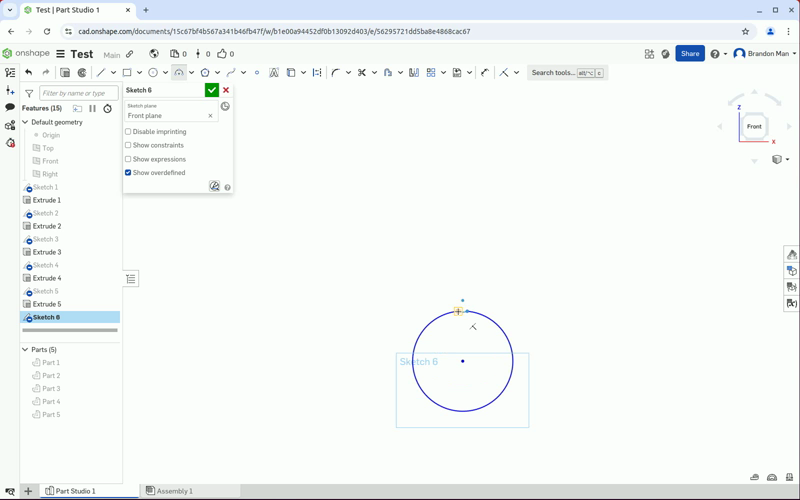
scroll(6)
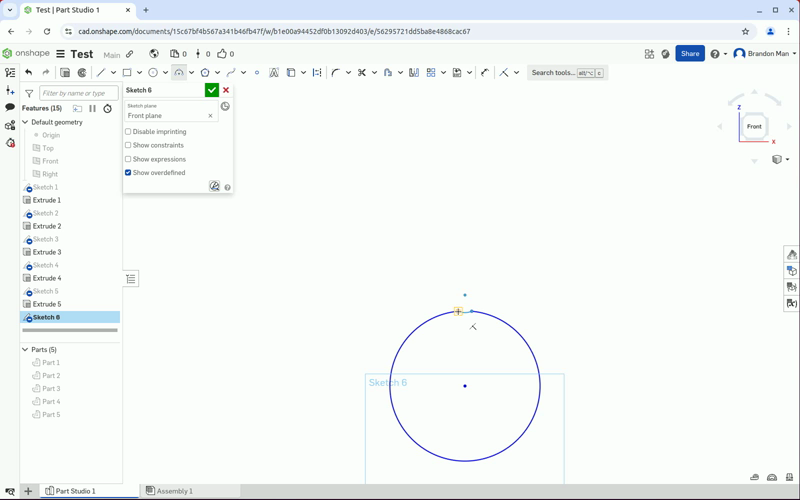
scroll(6)
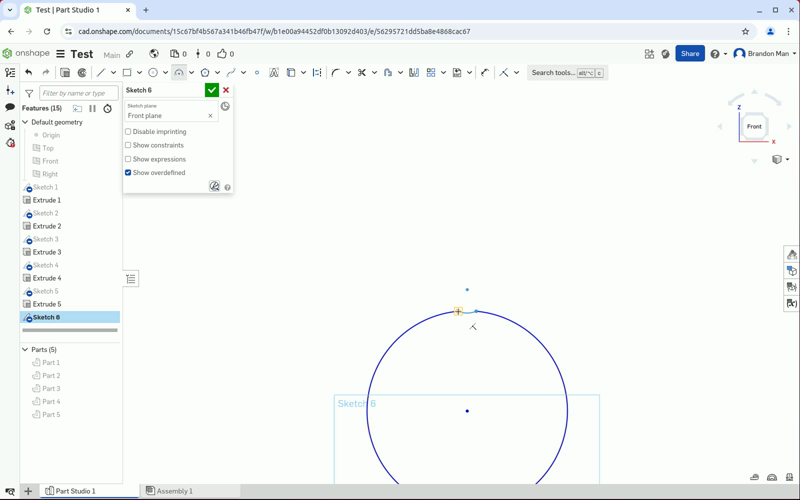
scroll(6)
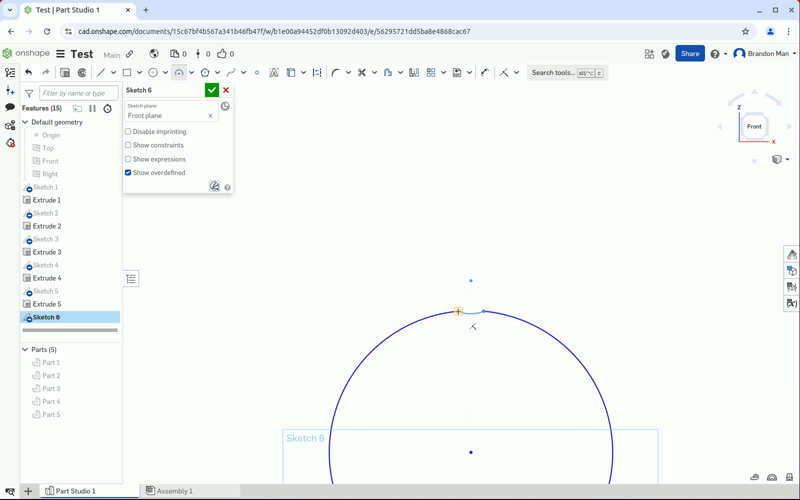
scroll(6)
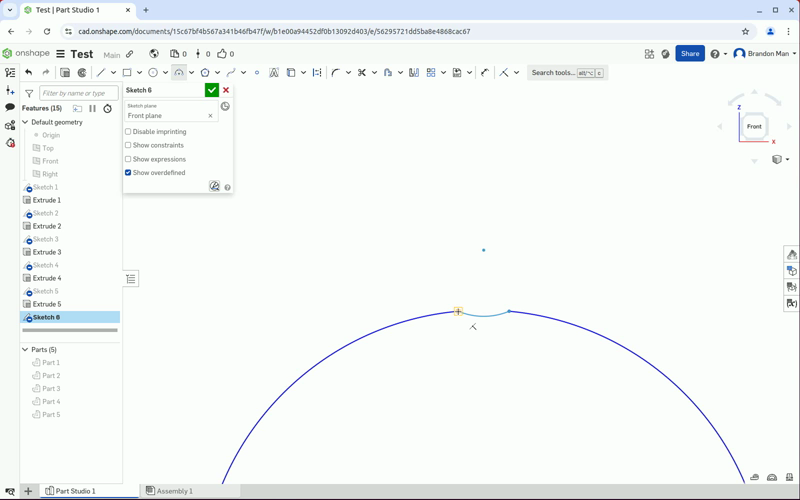
click(458, 311)
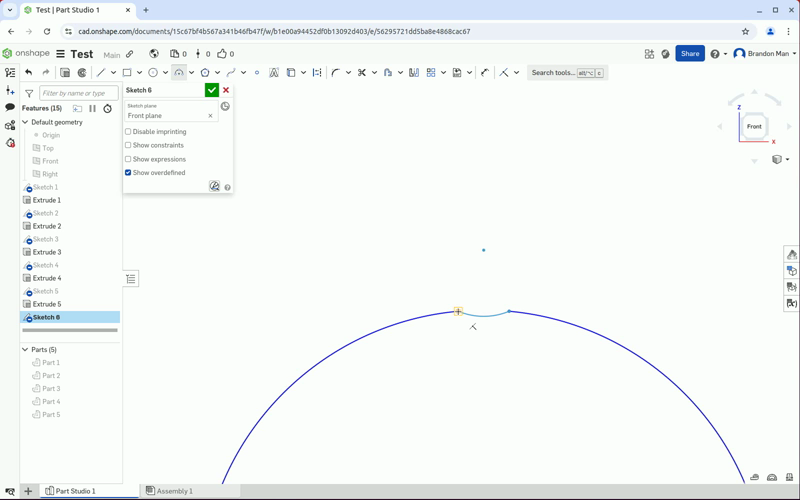
scroll(-6)
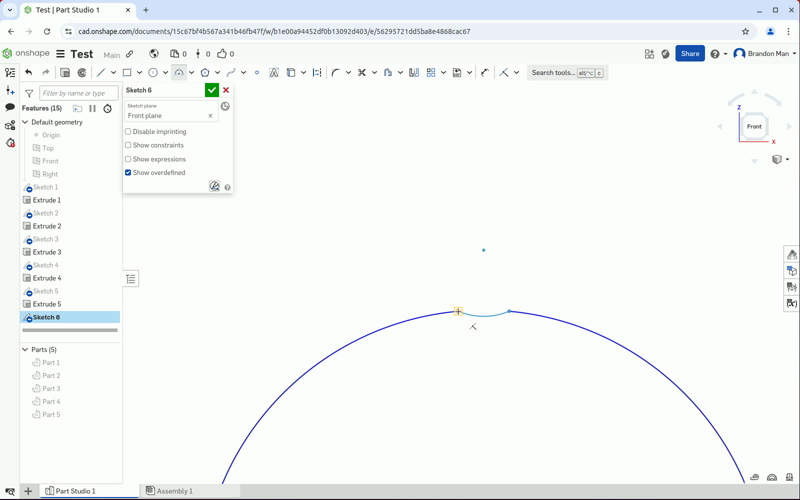
scroll(-6)
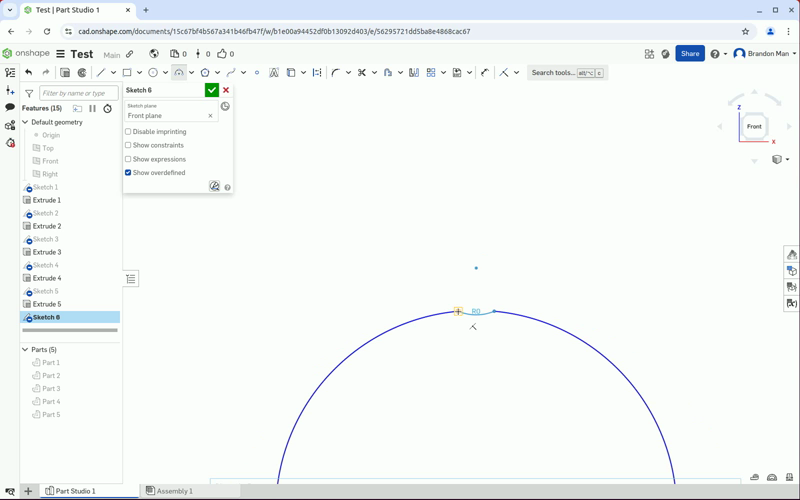
scroll(-6)
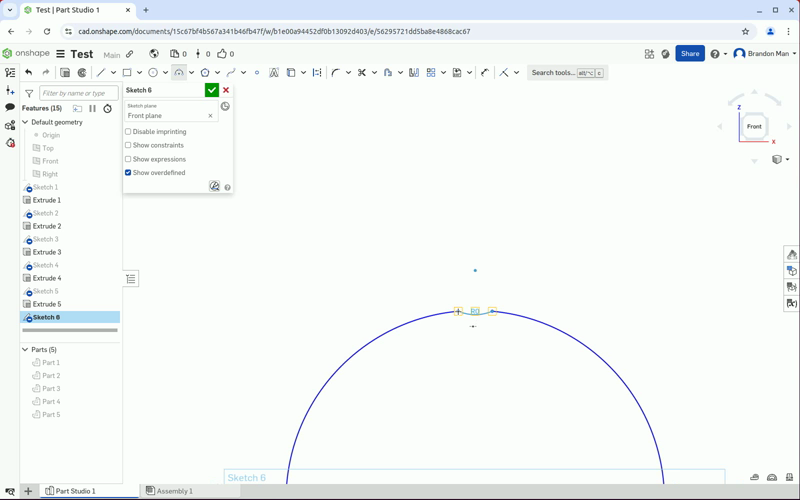
scroll(-6)
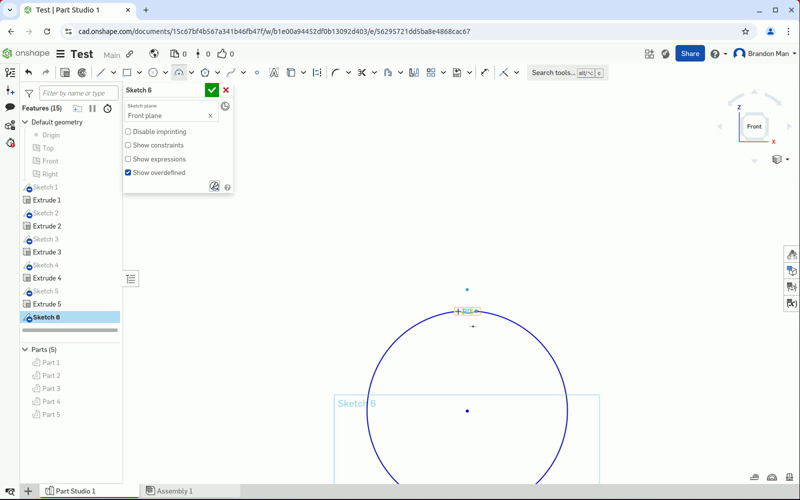
scroll(-6)
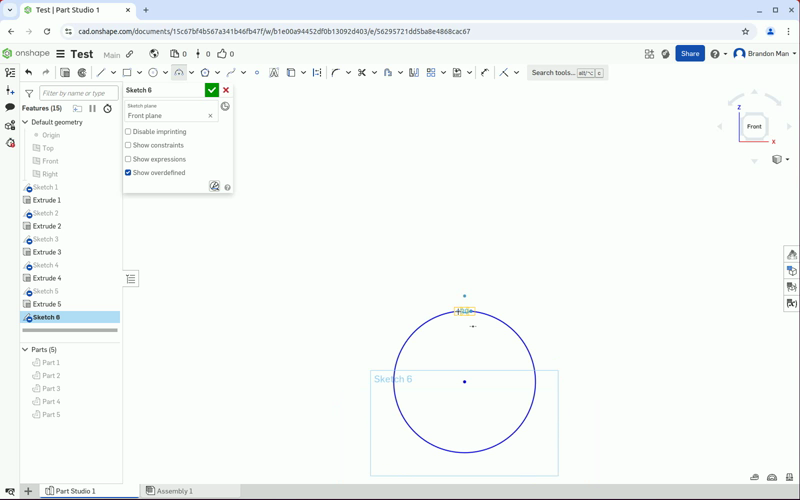
scroll(-6)
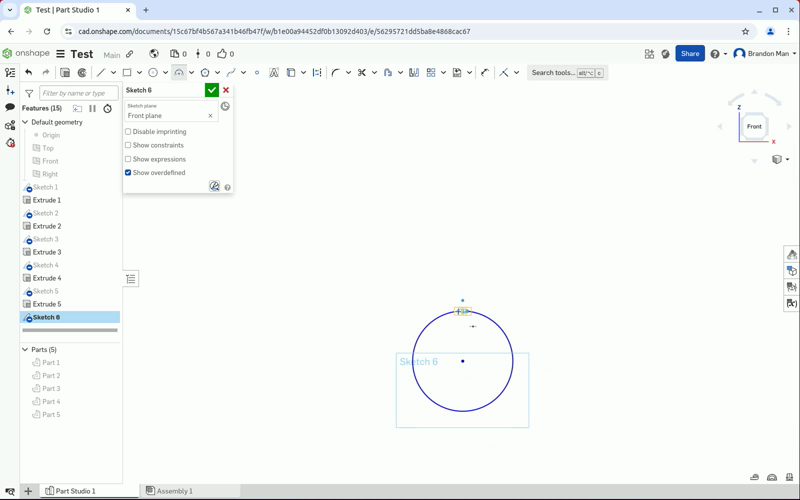
scroll(-6)
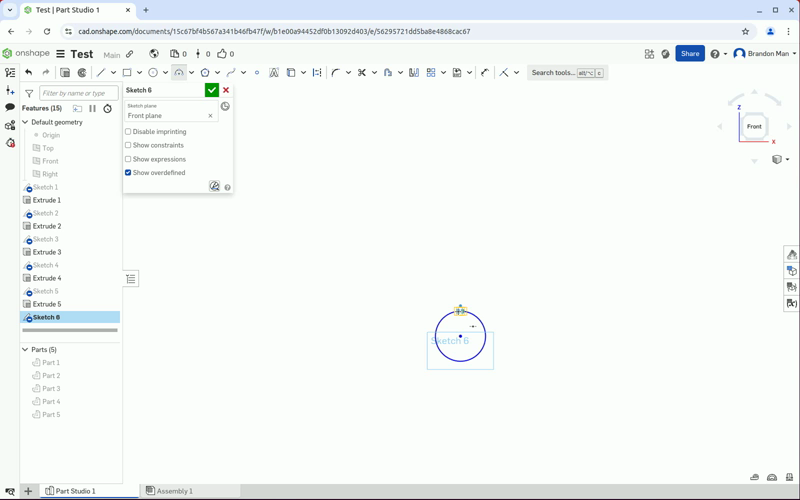
key_down(shift)
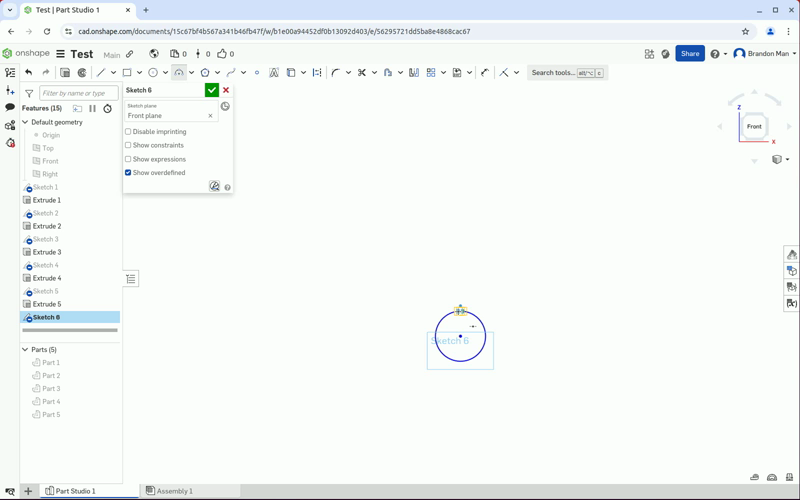
mouse_move(460, 310)
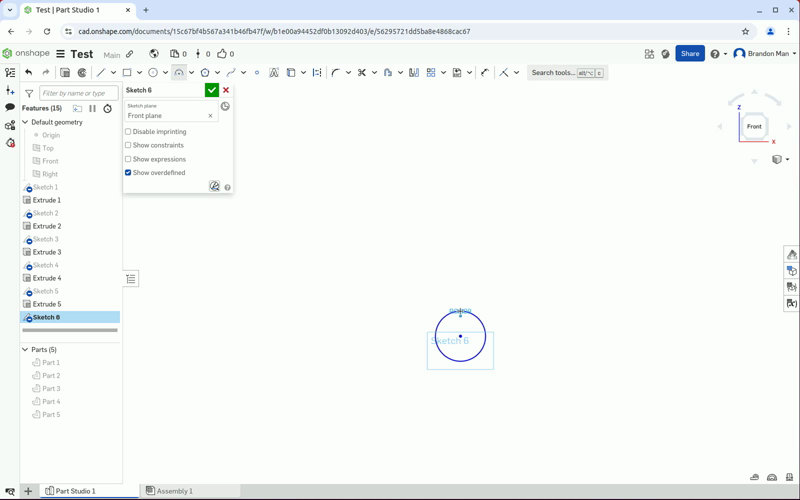
scroll(6)
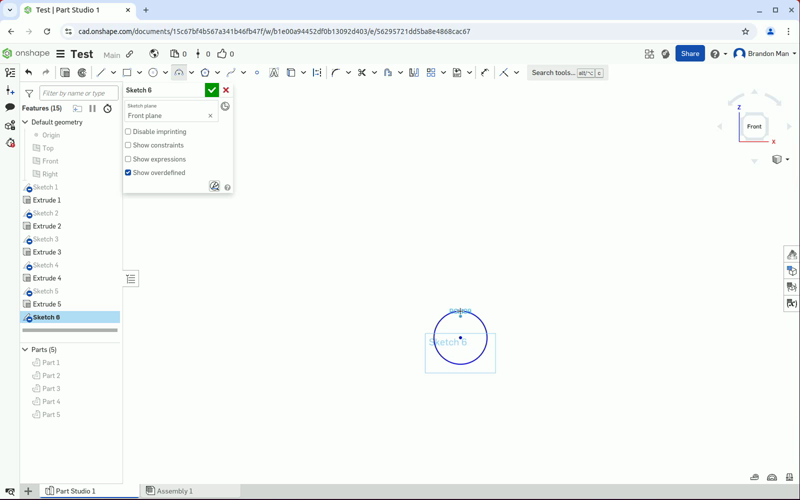
scroll(6)
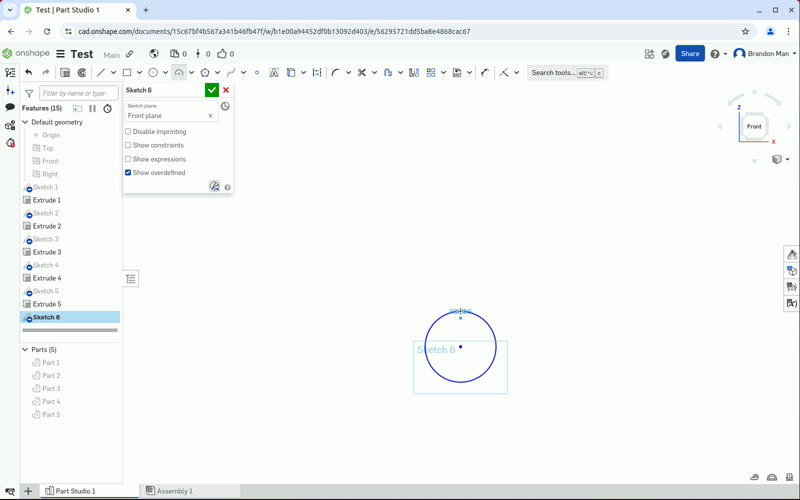
scroll(6)
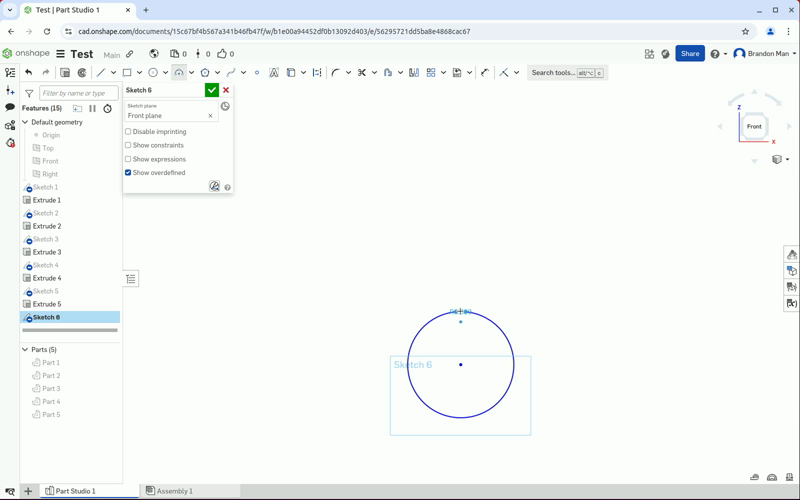
scroll(6)
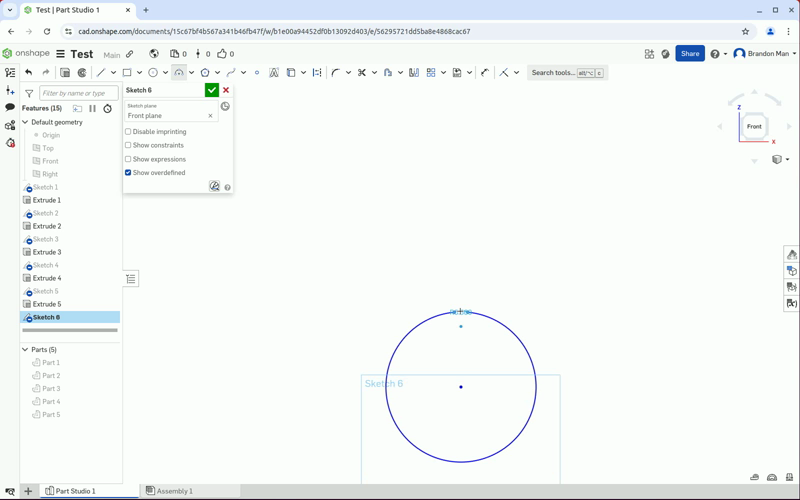
scroll(6)
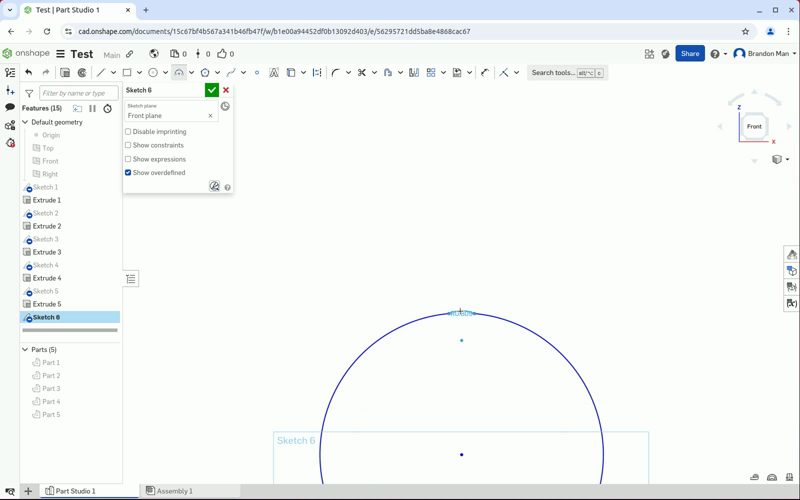
scroll(6)
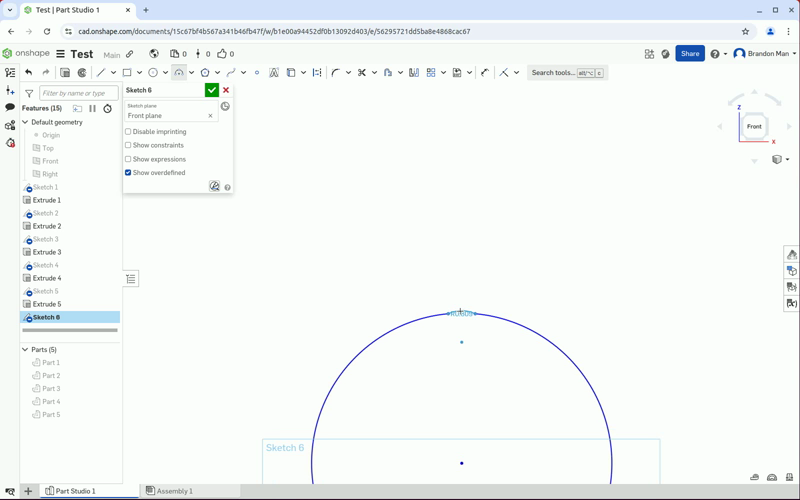
scroll(6)
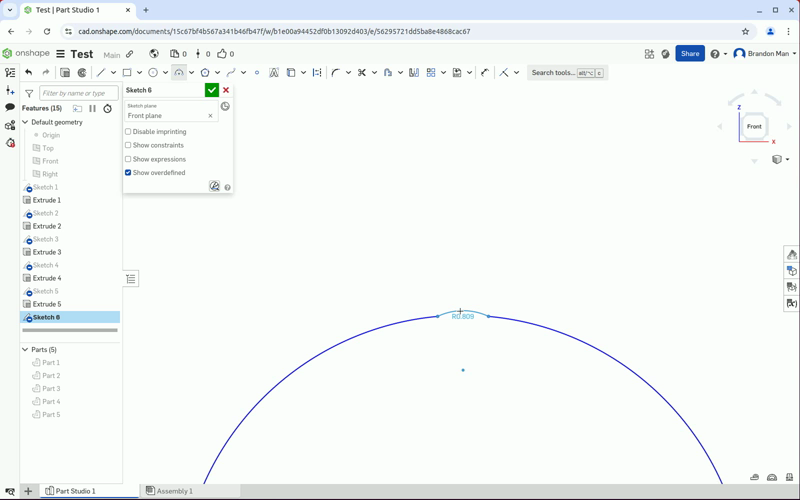
click(460, 310)
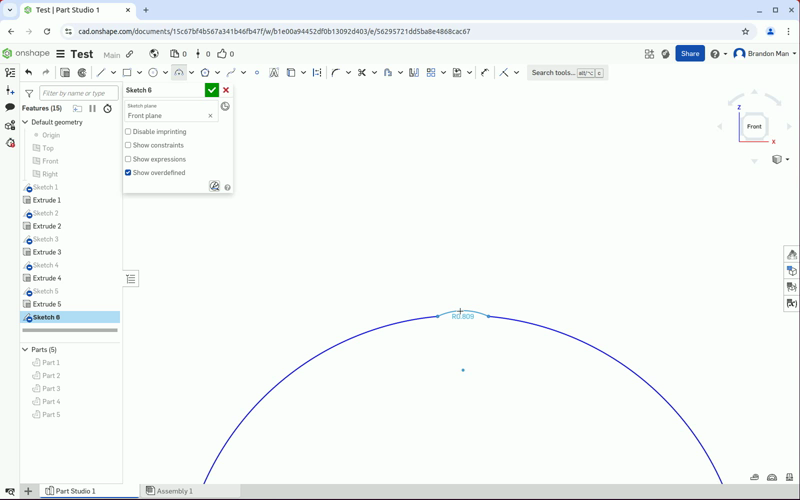
scroll(-6)
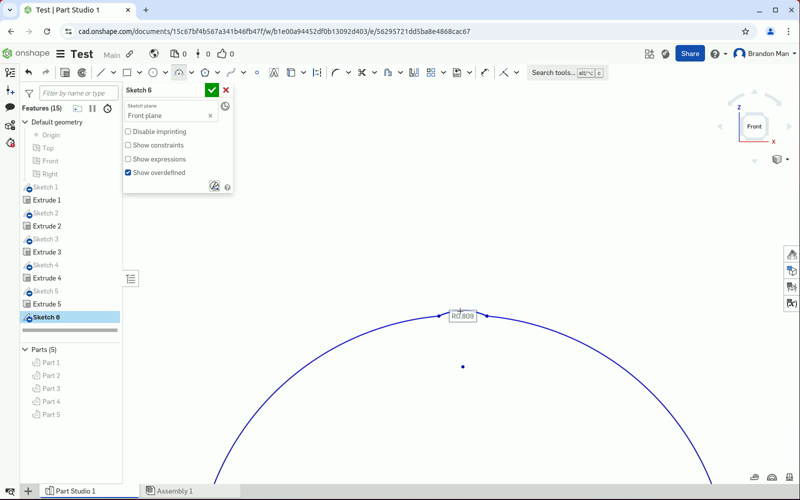
scroll(-6)
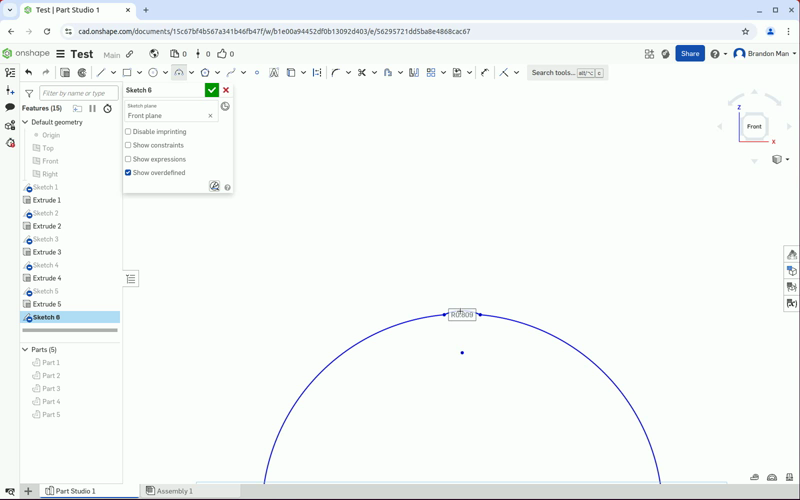
scroll(-6)
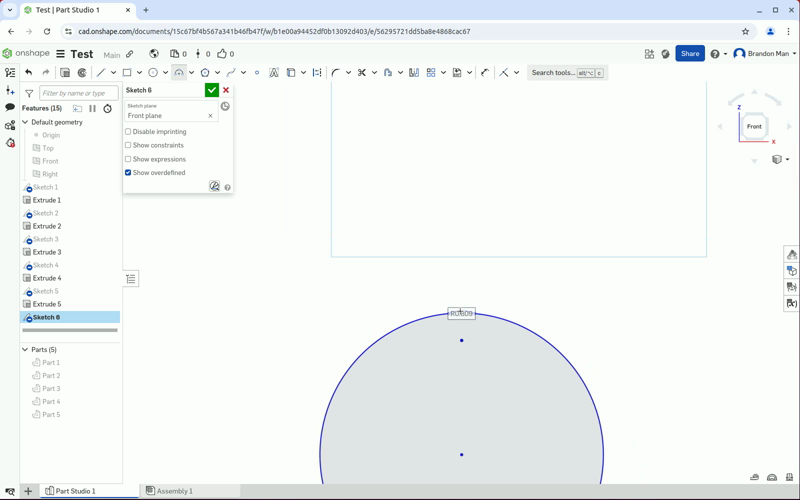
scroll(-6)
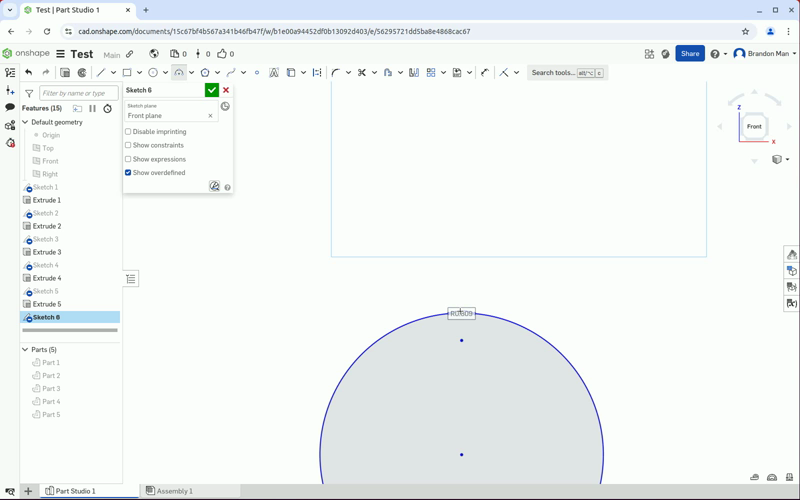
scroll(-6)
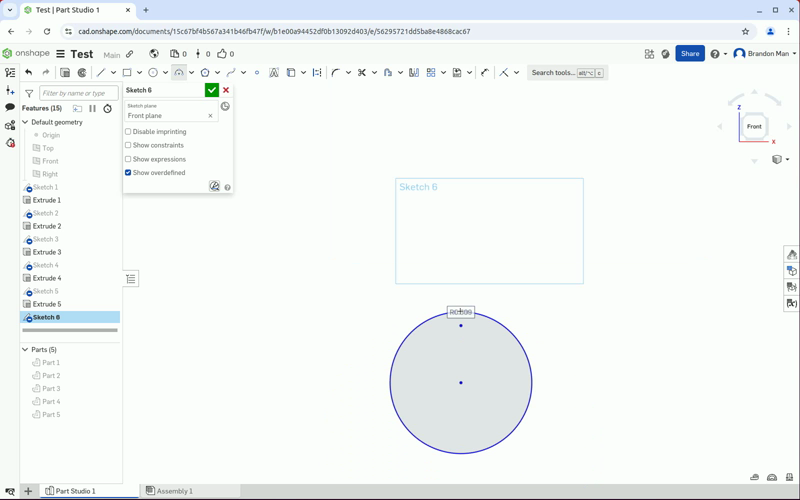
scroll(-6)
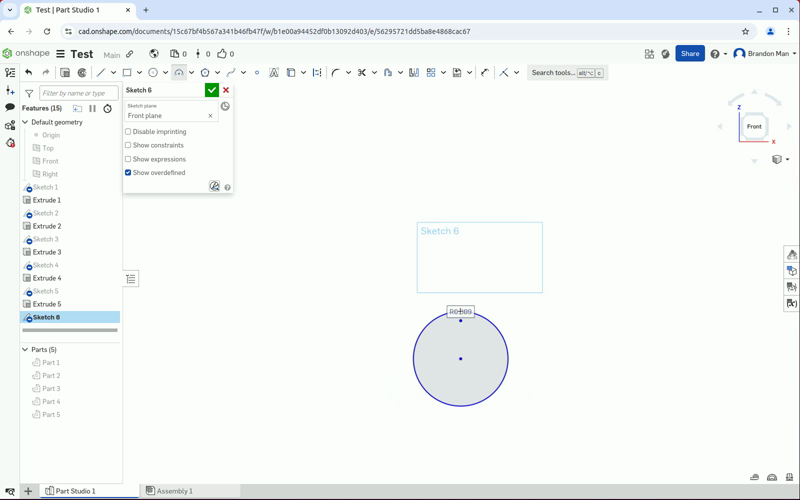
scroll(-6)
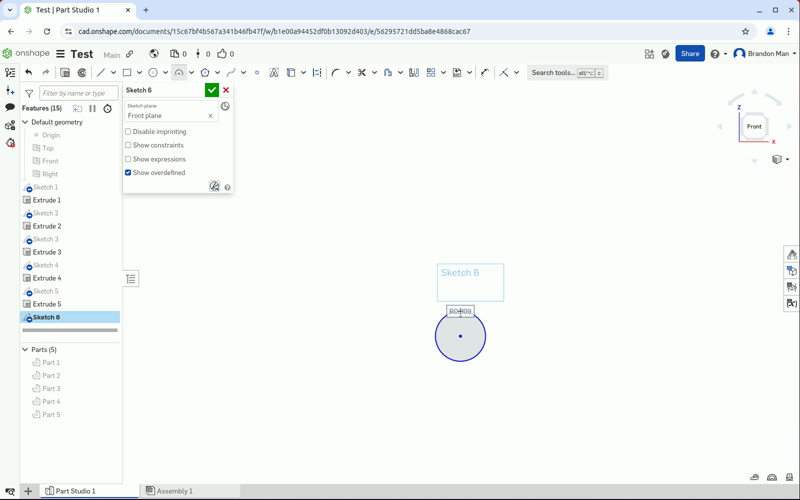
key_up(shift)
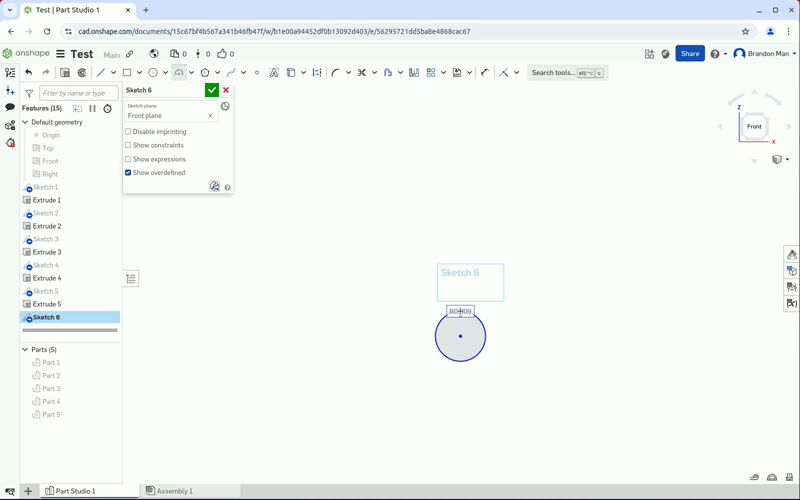
key(esc)
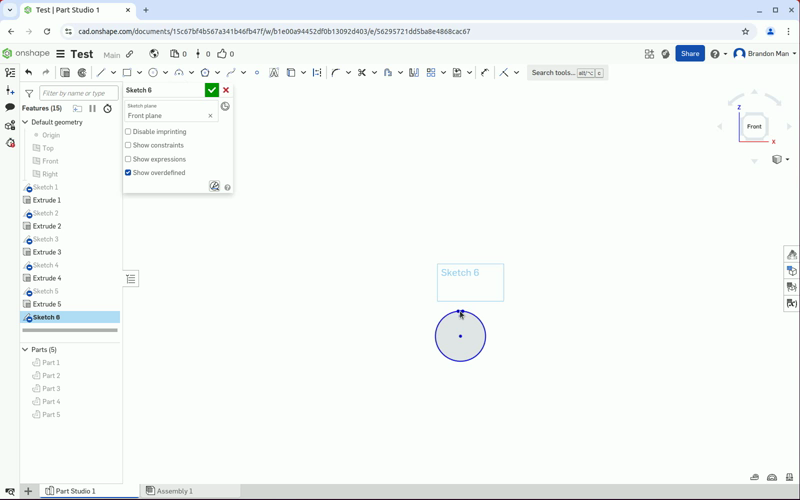
mouse_move(478, 343)
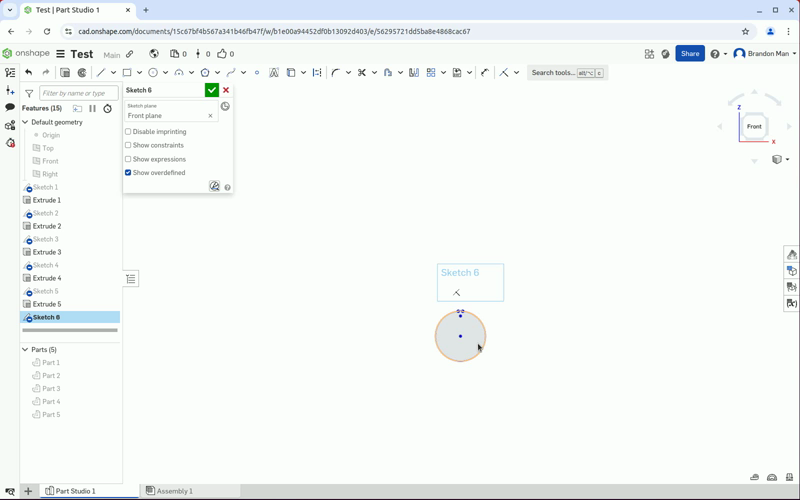
click(478, 343)
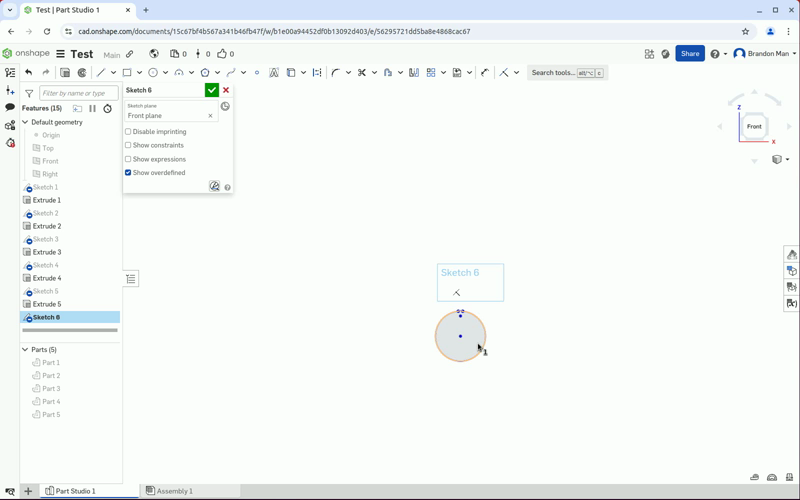
mouse_move(73, 352)
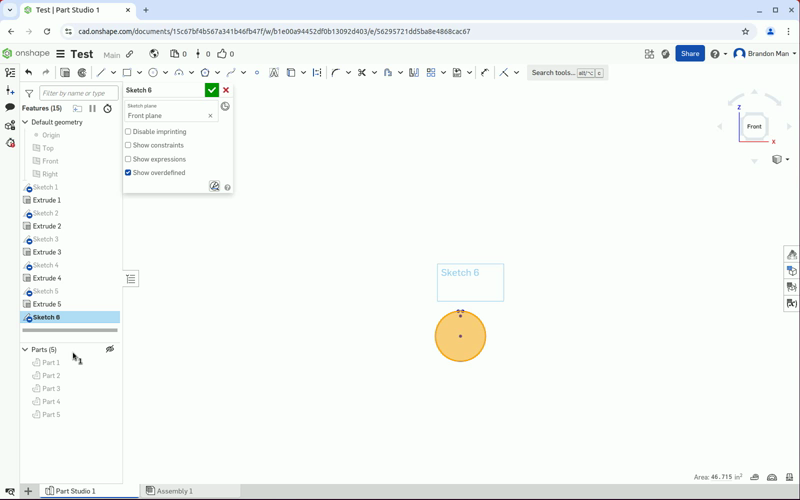
key(shift+y)
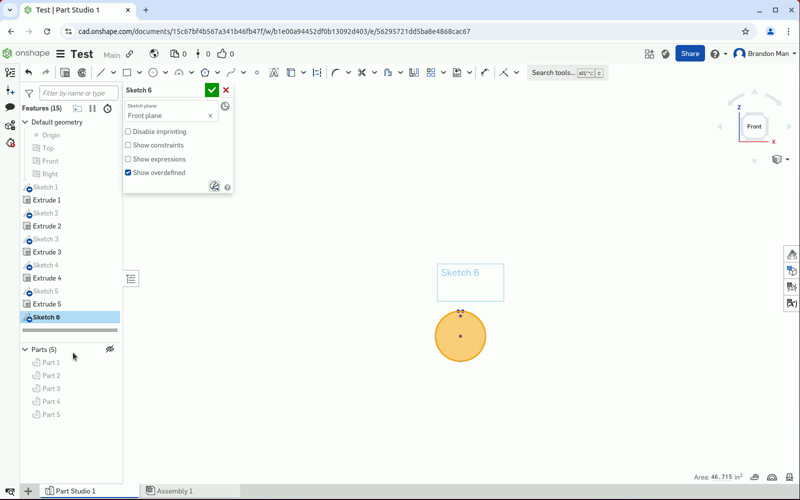
key(shift+e)
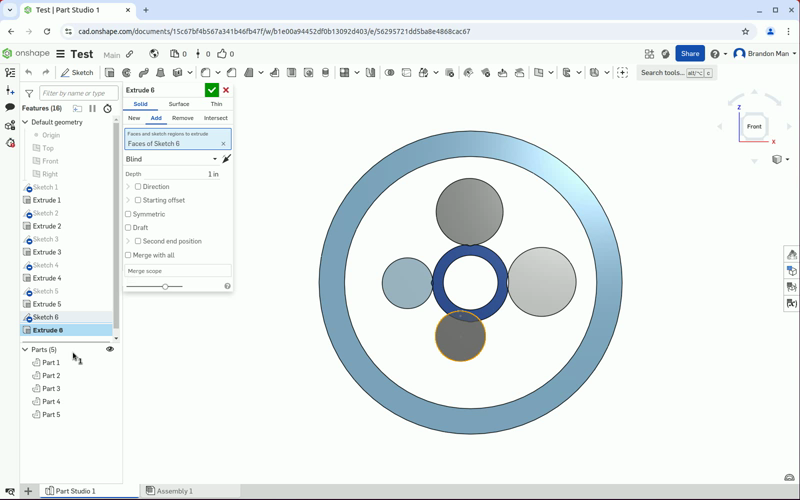
mouse_move(143, 106)
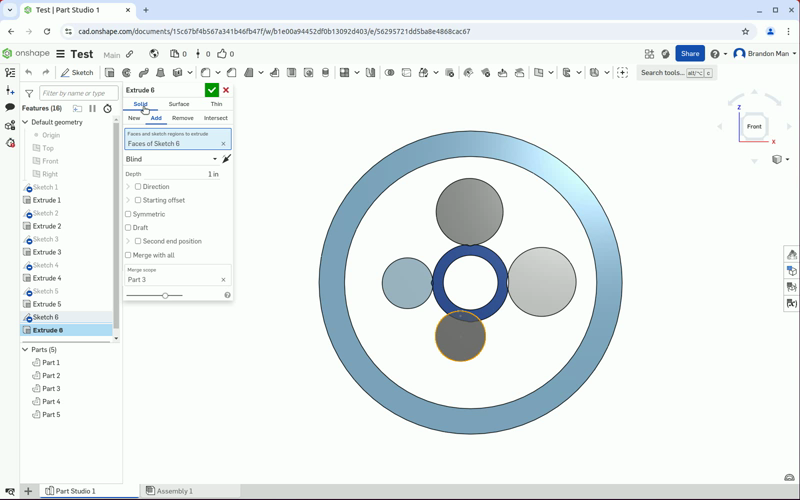
click(143, 106)
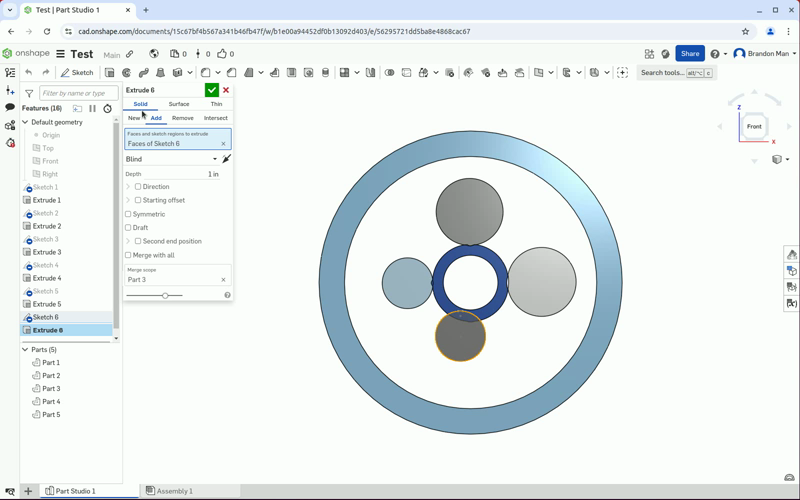
mouse_move(137, 120)
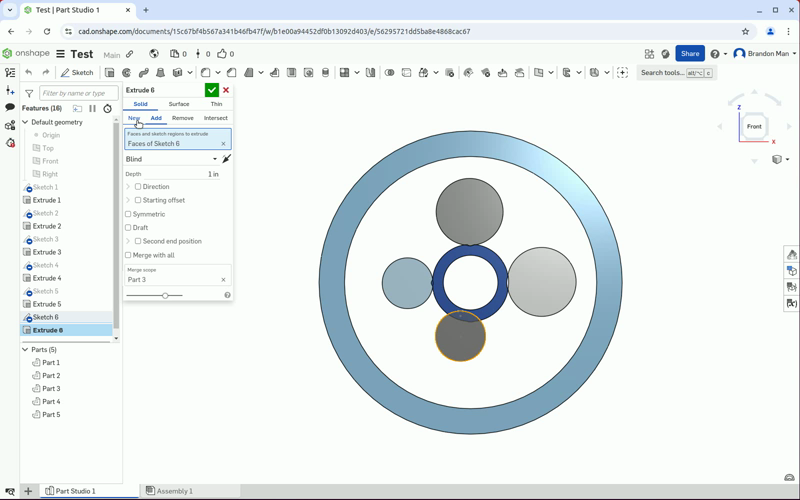
click(137, 120)
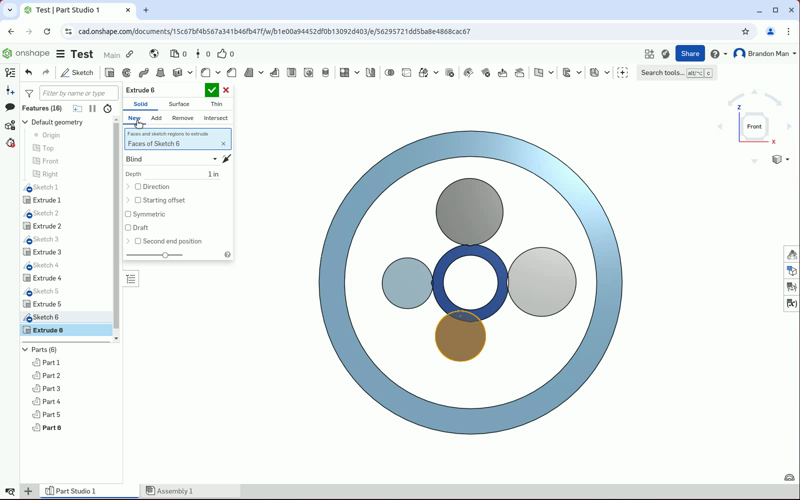
key(tab, 4)
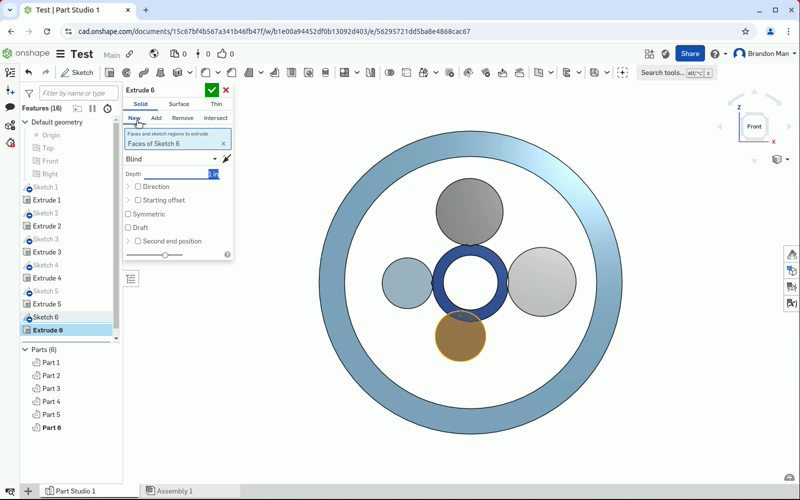
text(6.981)
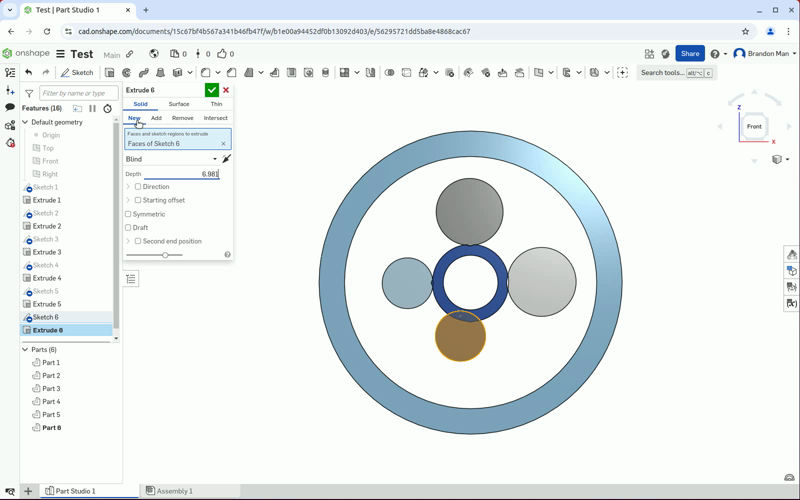
key(enter)
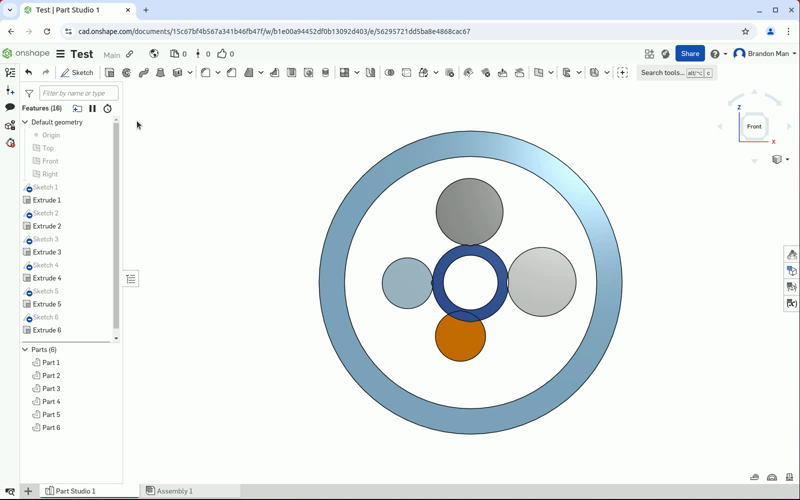
key(shift+h)
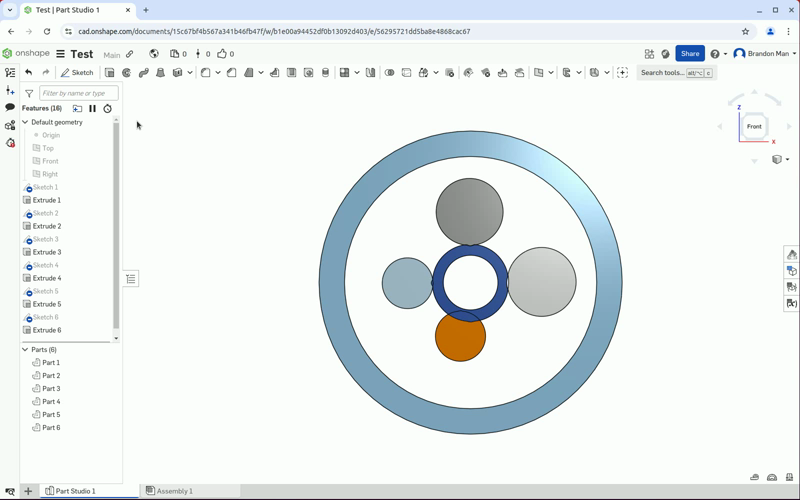
key(shift+h)
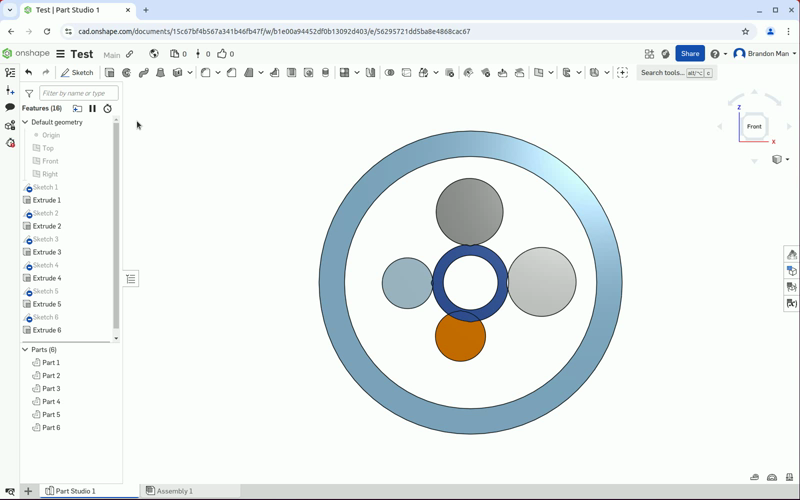
mouse_move(69, 189)
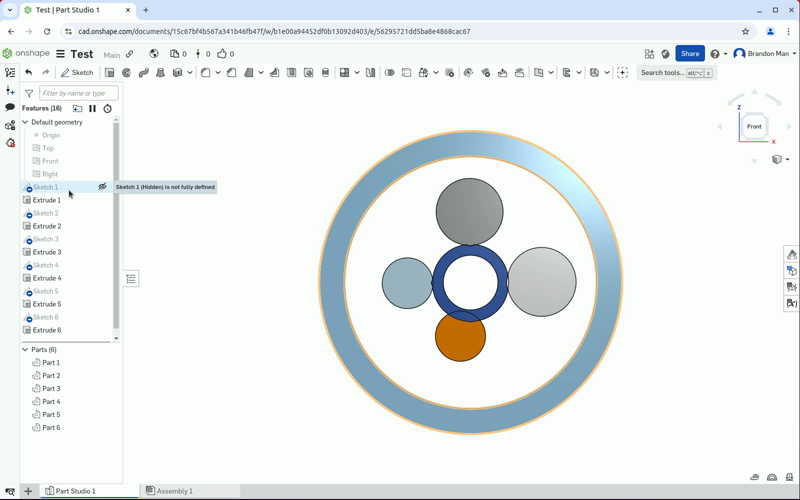
click(69, 189)
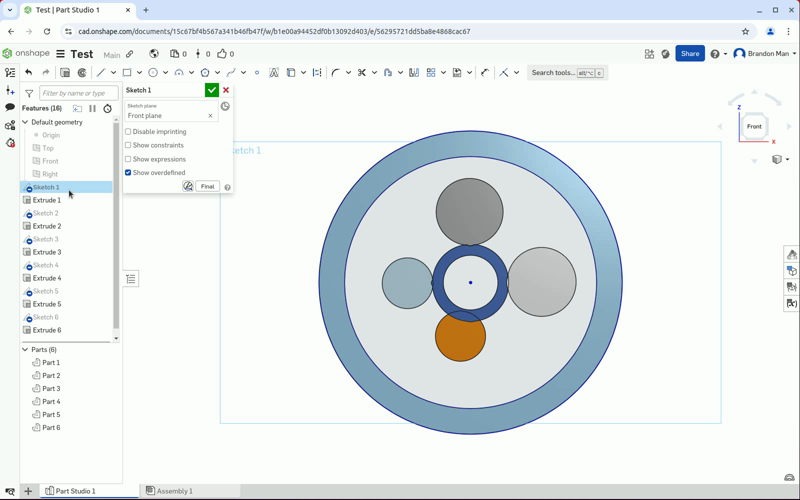
mouse_move(229, 92)
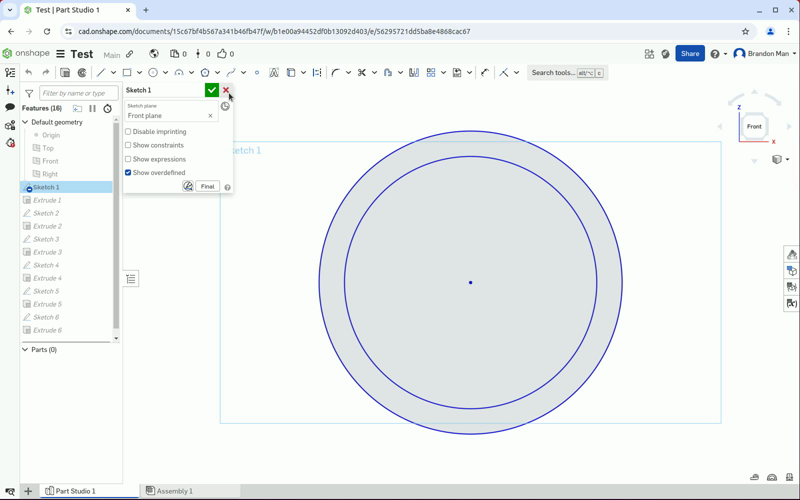
click(229, 92)
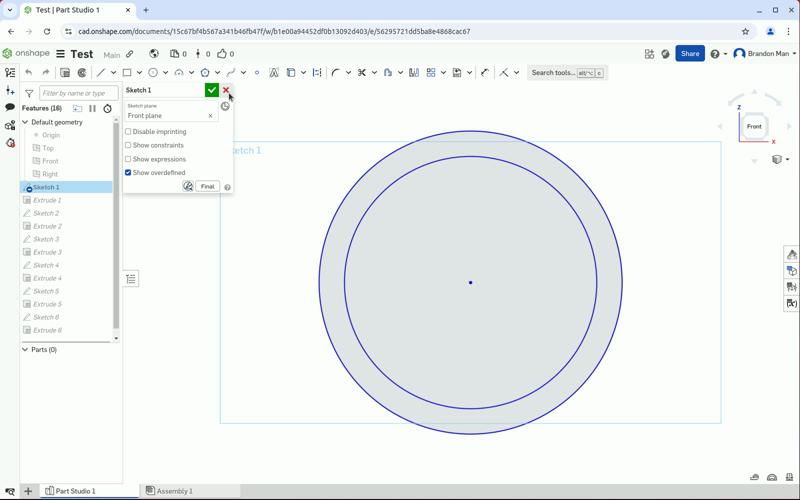
key(shift+s)
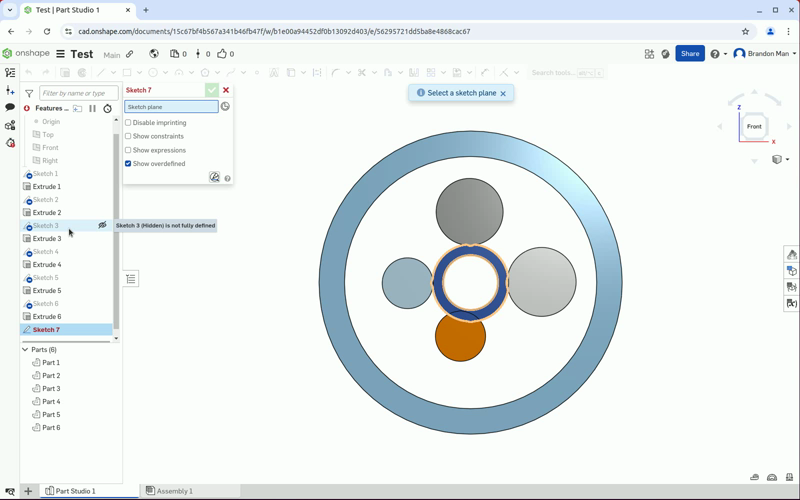
scroll(3)
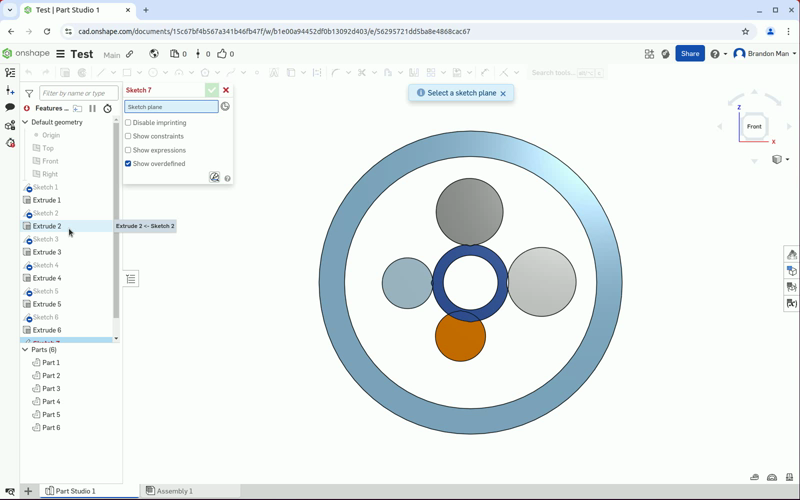
mouse_move(69, 163)
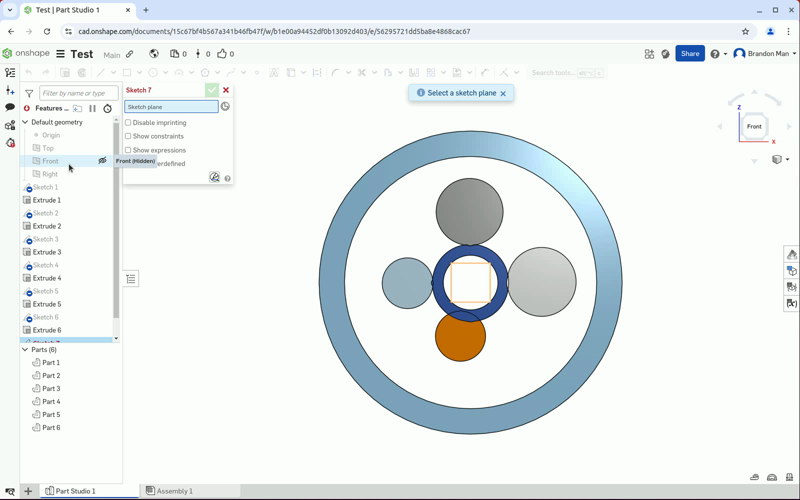
click(69, 163)
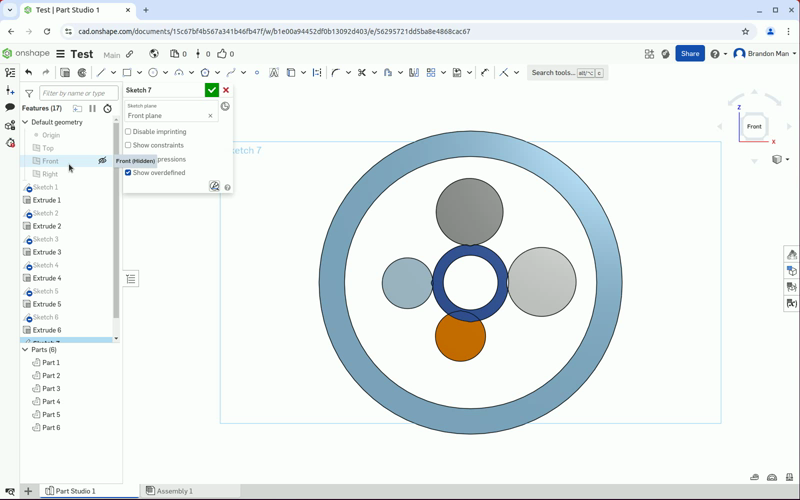
mouse_move(73, 352)
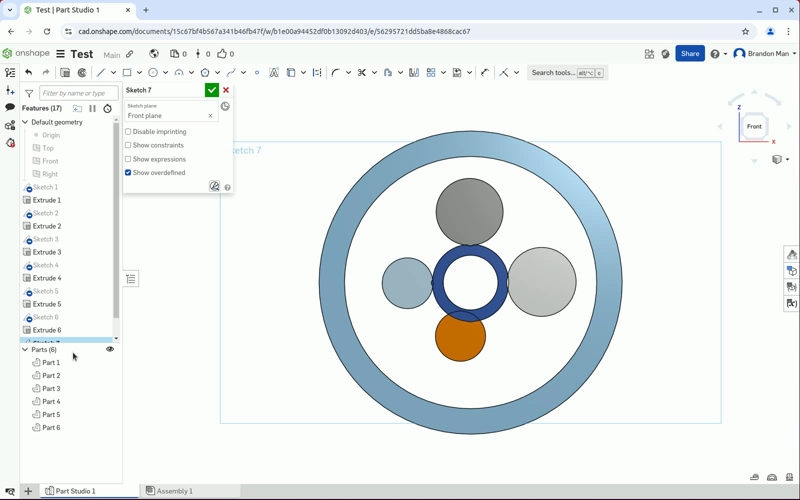
key(y)
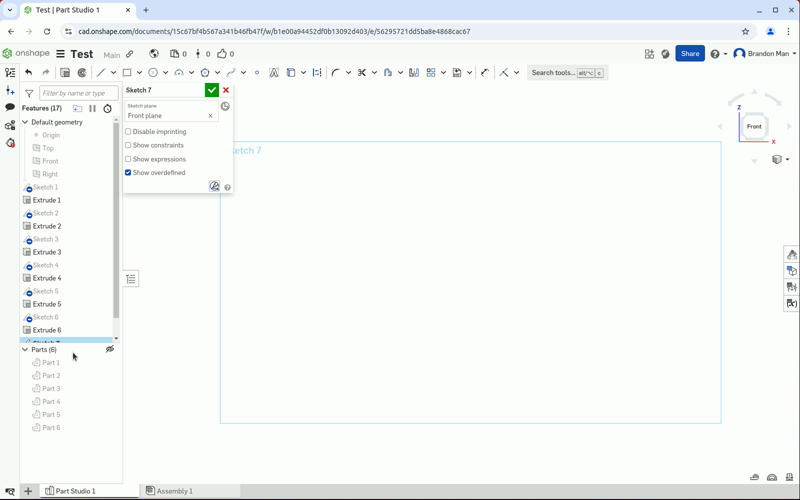
key(c)
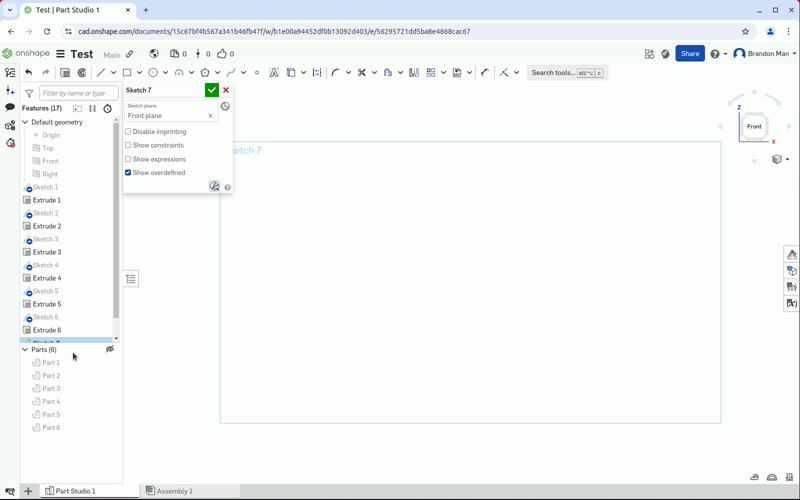
key_down(shift)
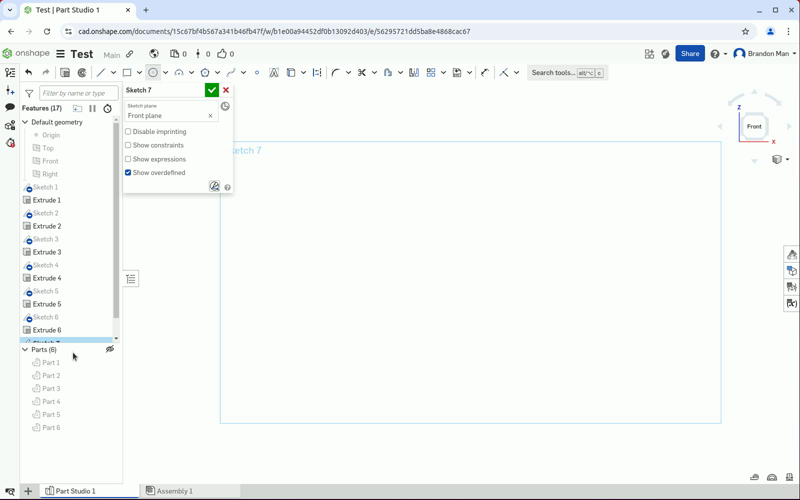
mouse_move(461, 282)
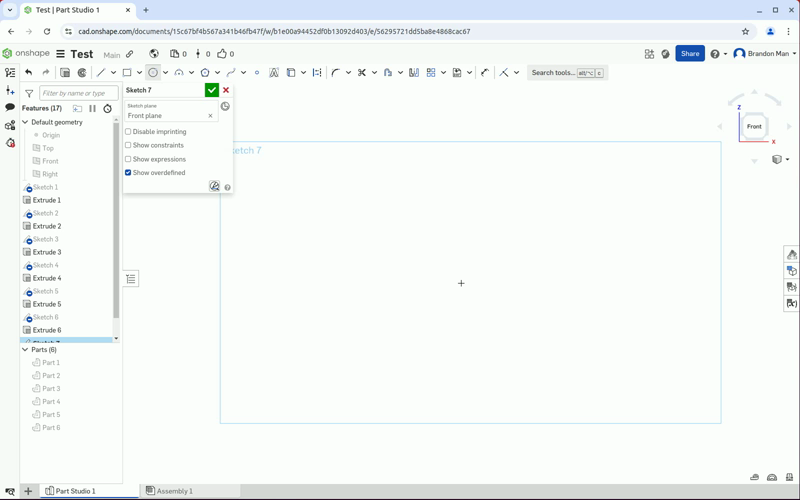
click(461, 282)
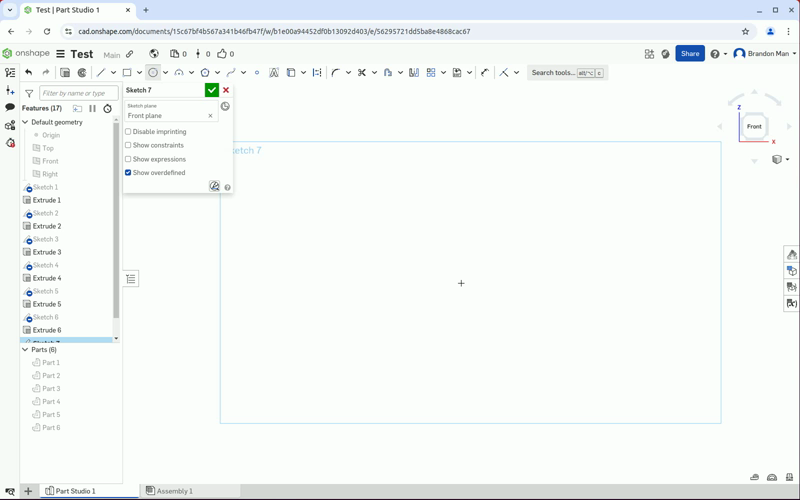
key_up(shift)
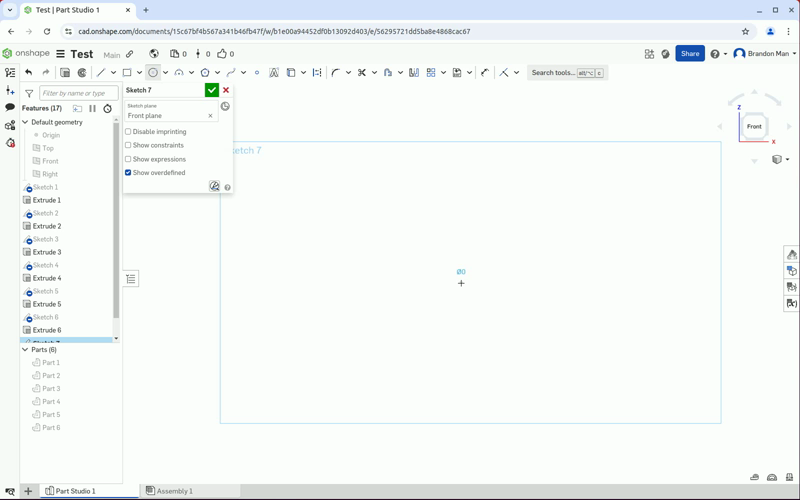
mouse_move(481, 282)
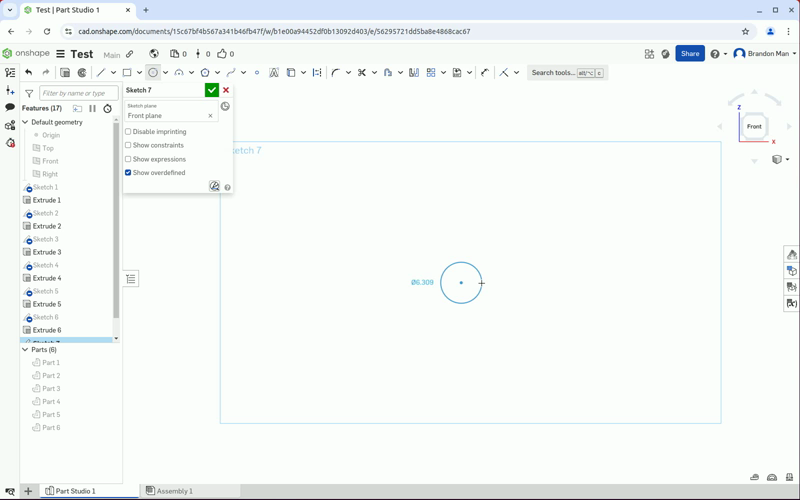
click(481, 282)
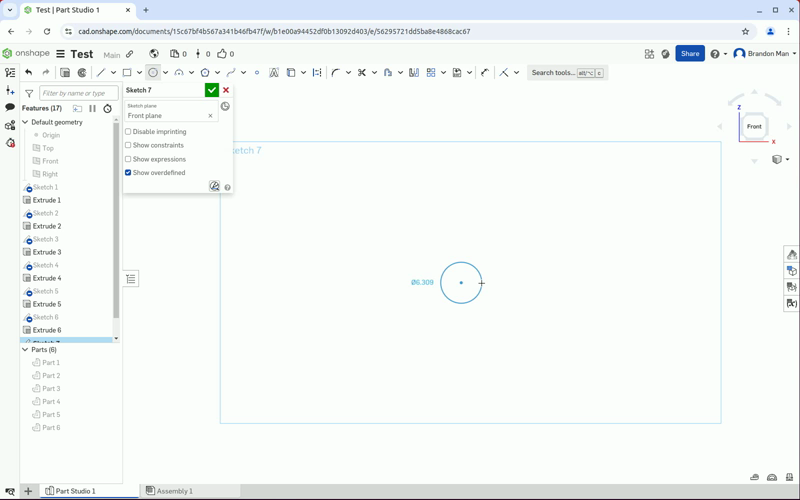
key(esc)
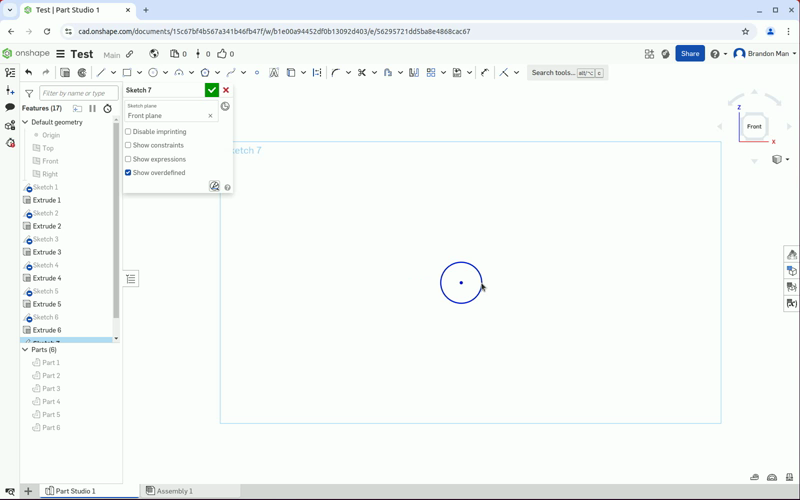
mouse_move(464, 288)
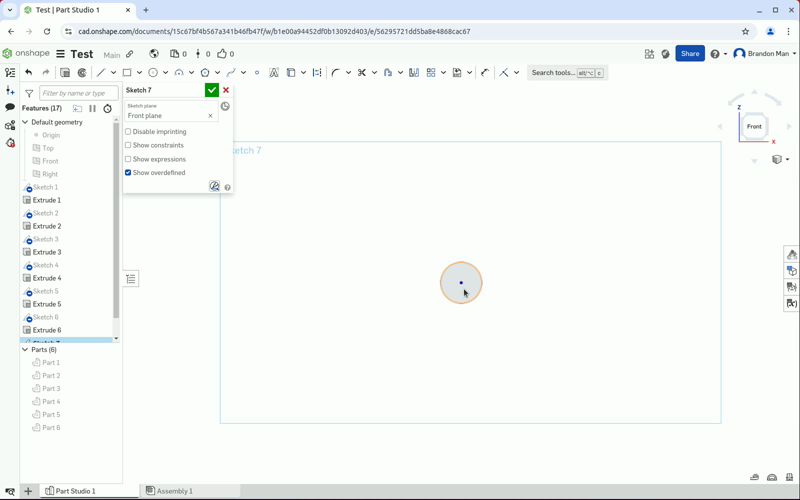
scroll(6)
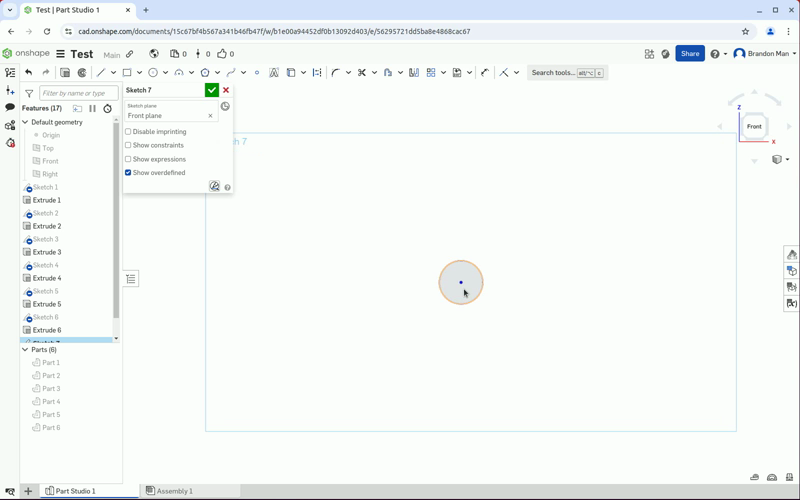
scroll(6)
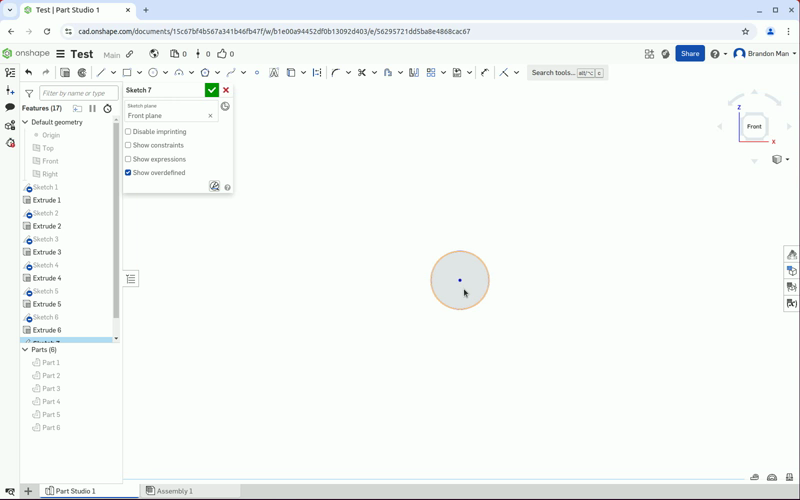
scroll(6)
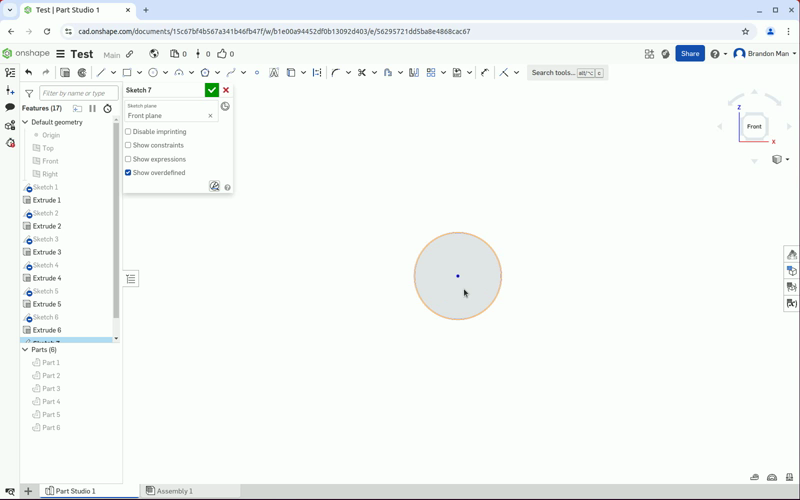
scroll(6)
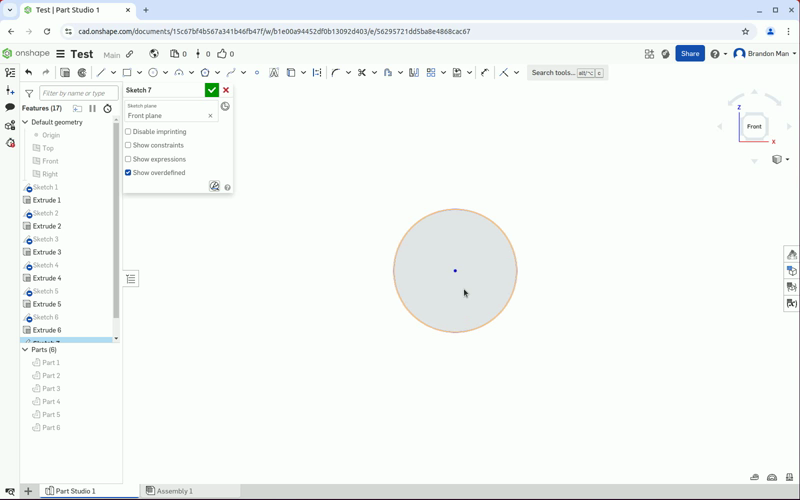
scroll(6)
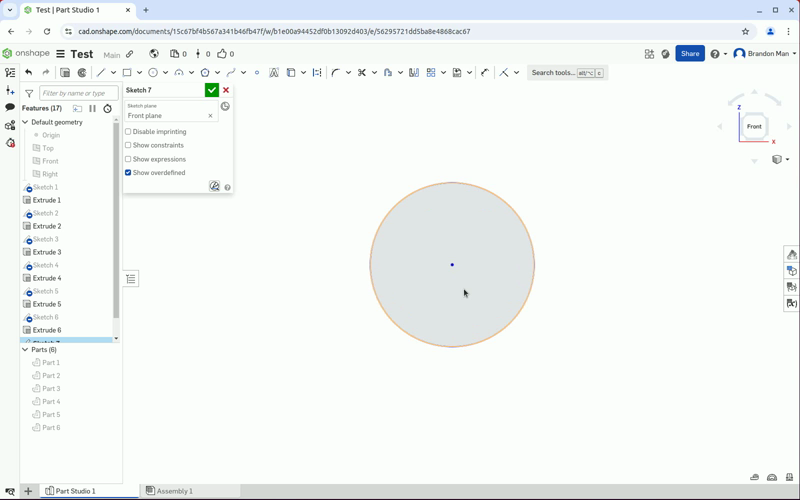
scroll(6)
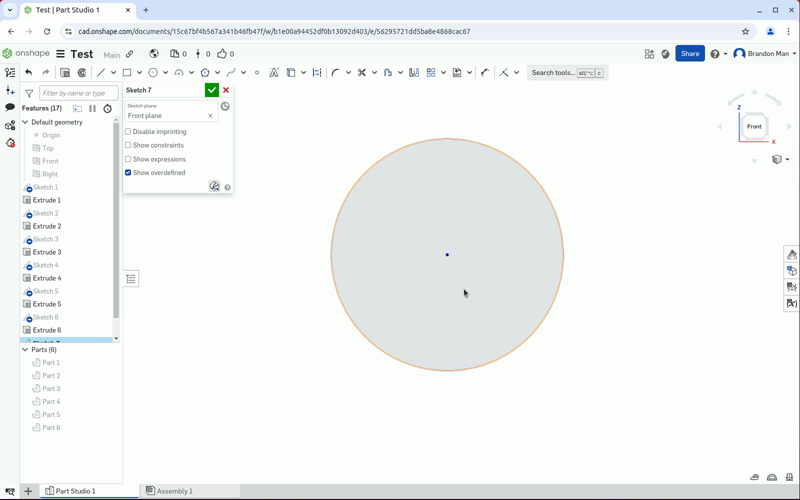
scroll(6)
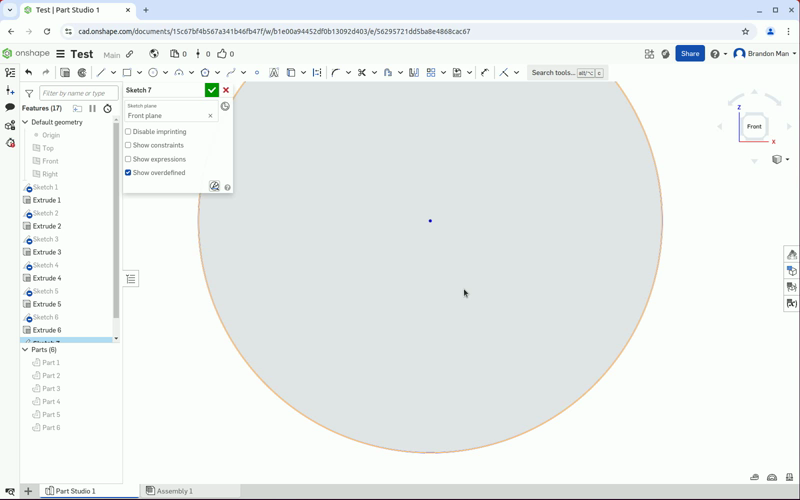
click(464, 288)
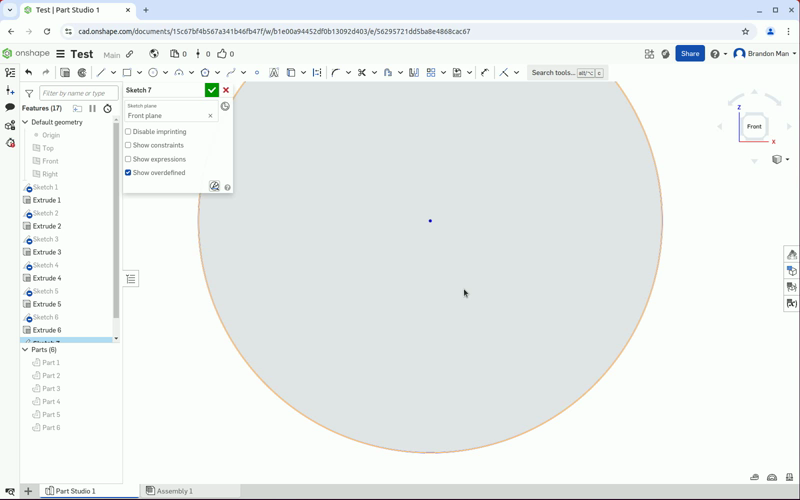
scroll(-6)
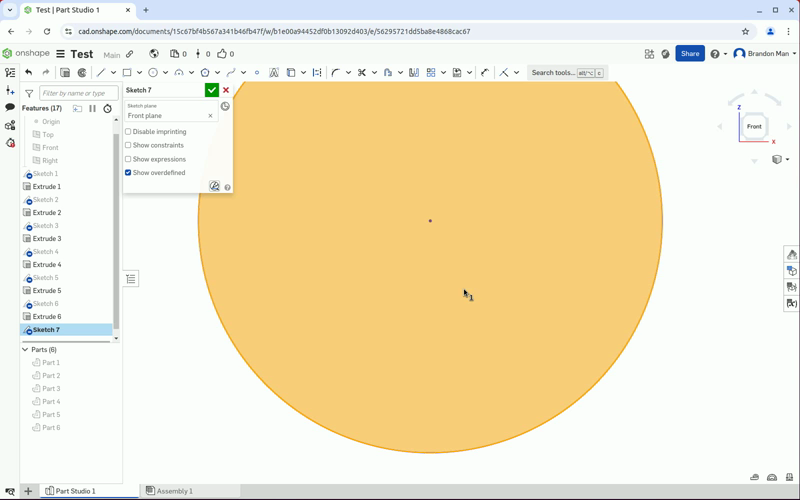
scroll(-6)
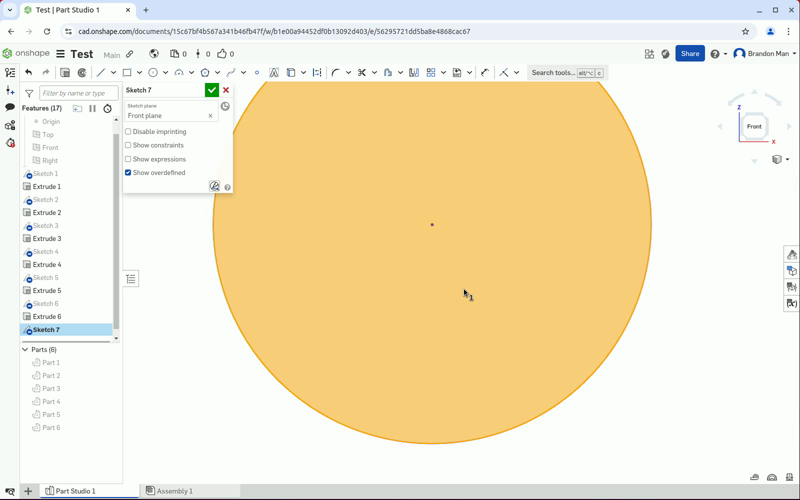
scroll(-6)
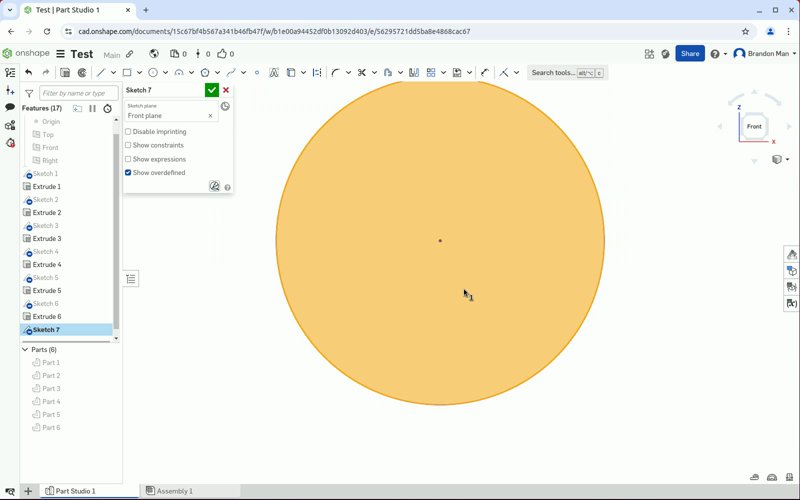
scroll(-6)
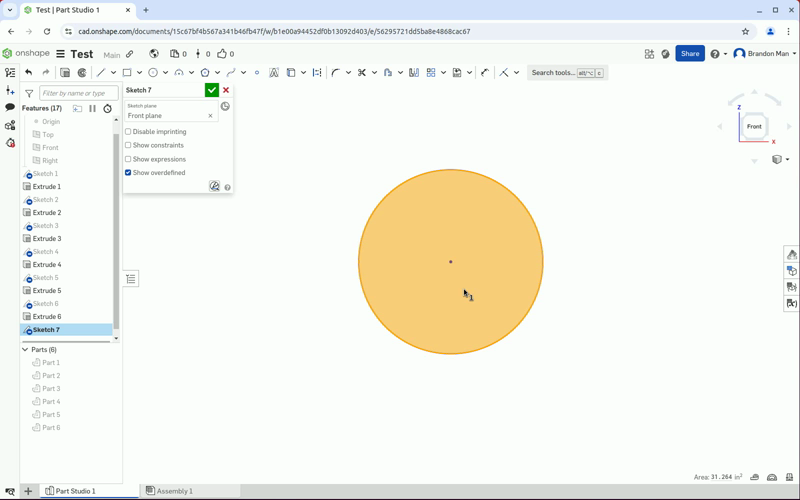
scroll(-6)
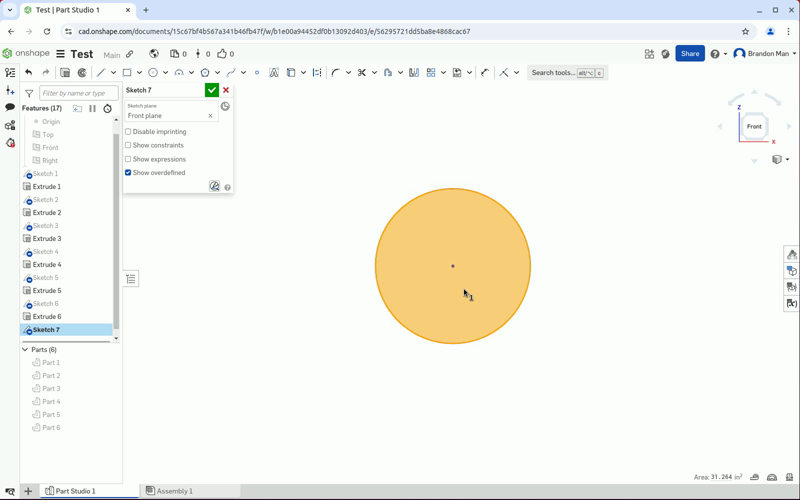
scroll(-6)
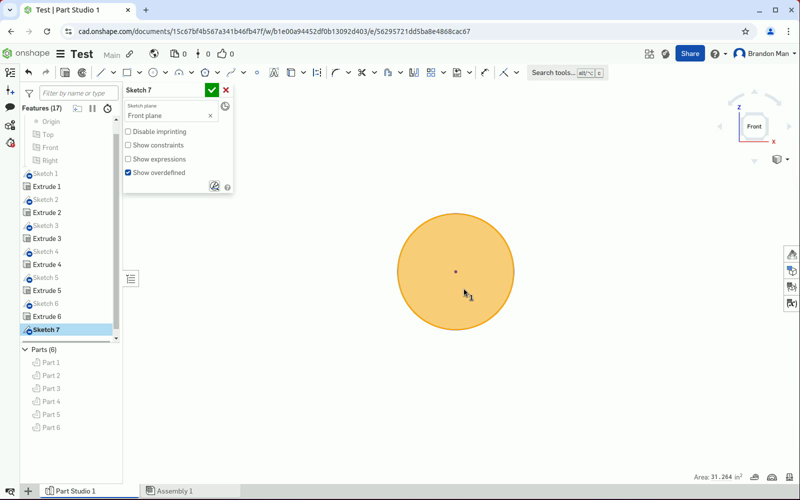
scroll(-6)
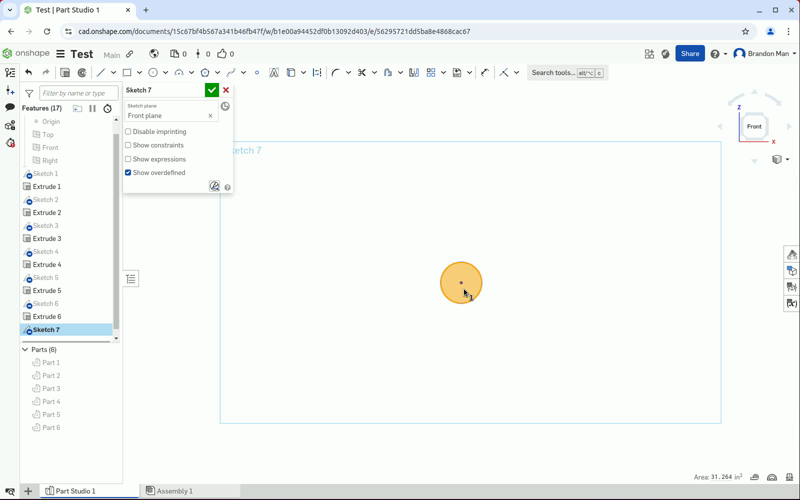
mouse_move(73, 352)
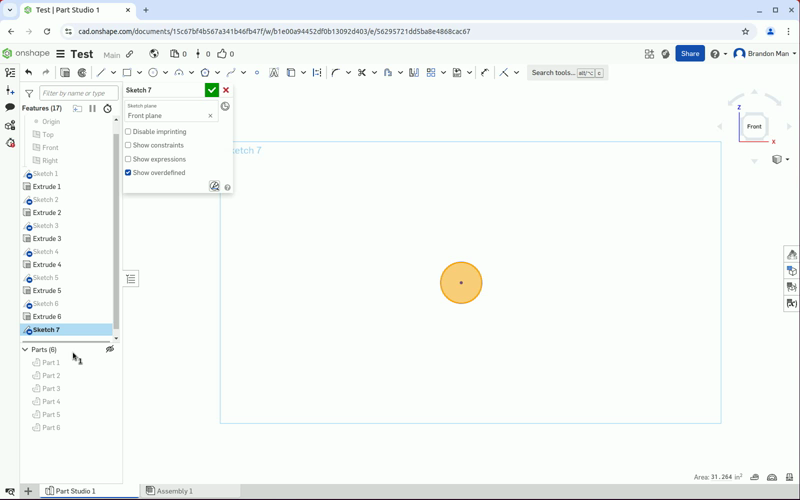
key(shift+y)
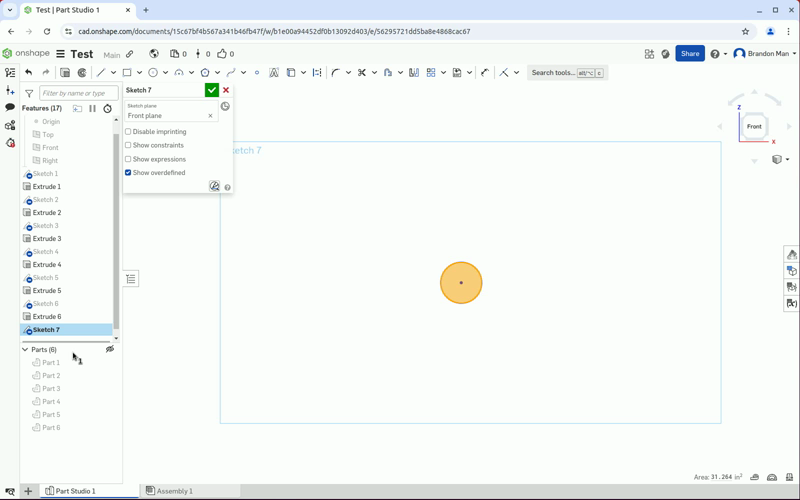
key(shift+e)
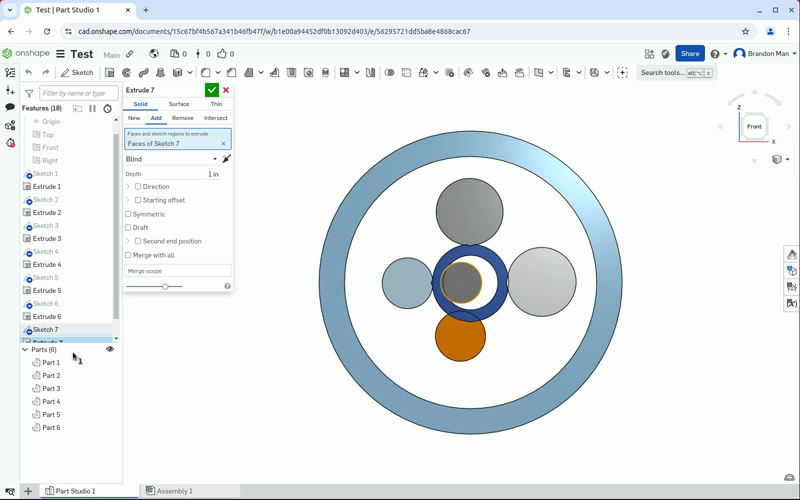
mouse_move(143, 106)
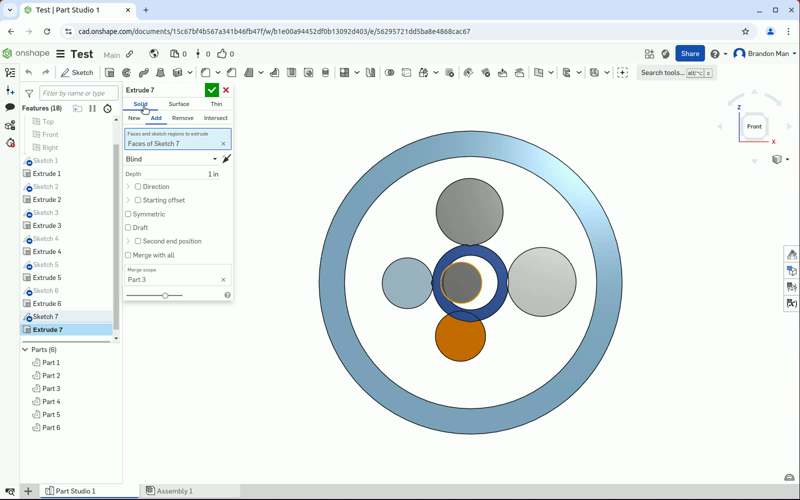
click(143, 106)
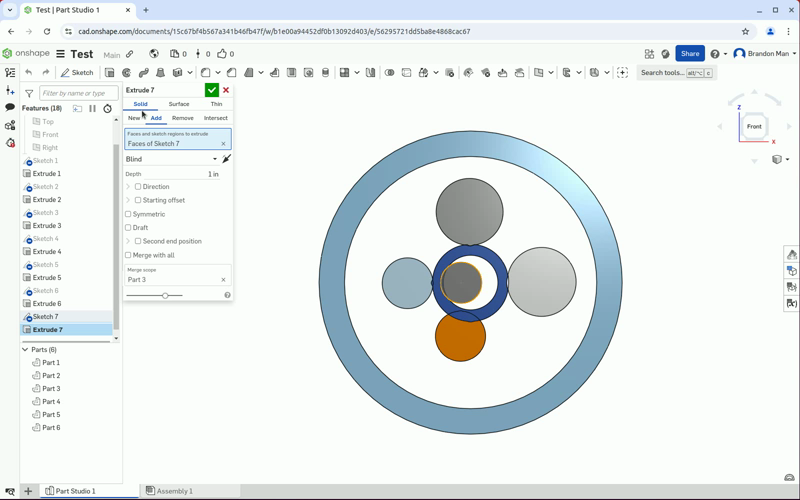
mouse_move(137, 120)
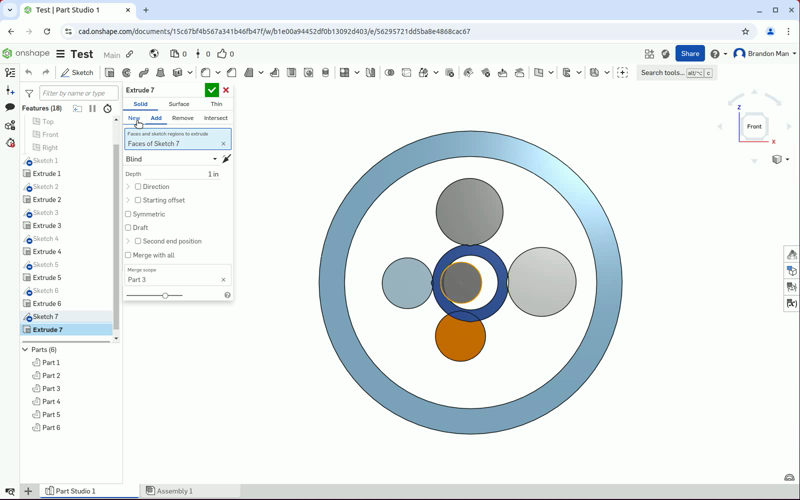
click(137, 120)
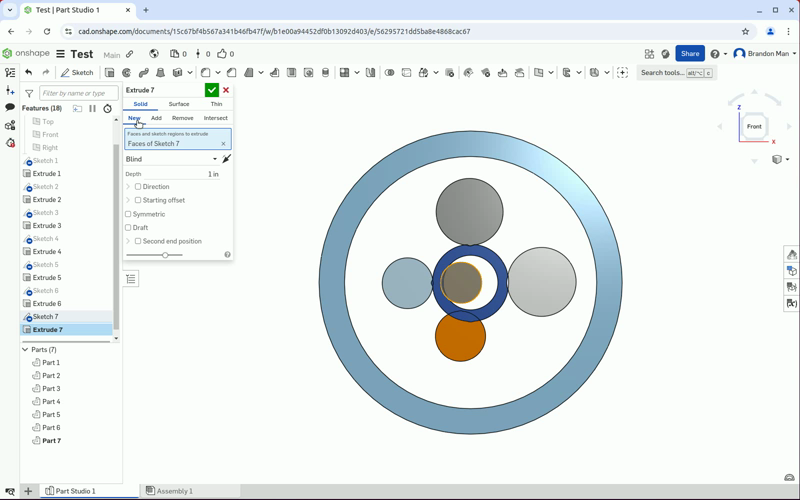
key(tab, 4)
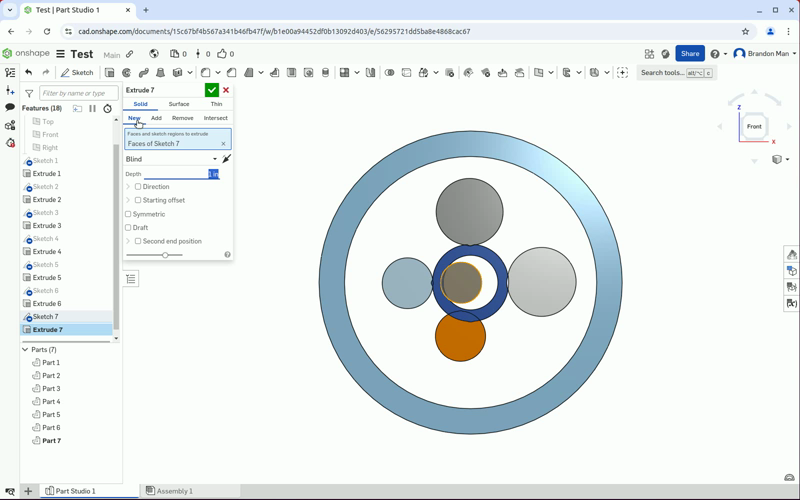
text(6.981)
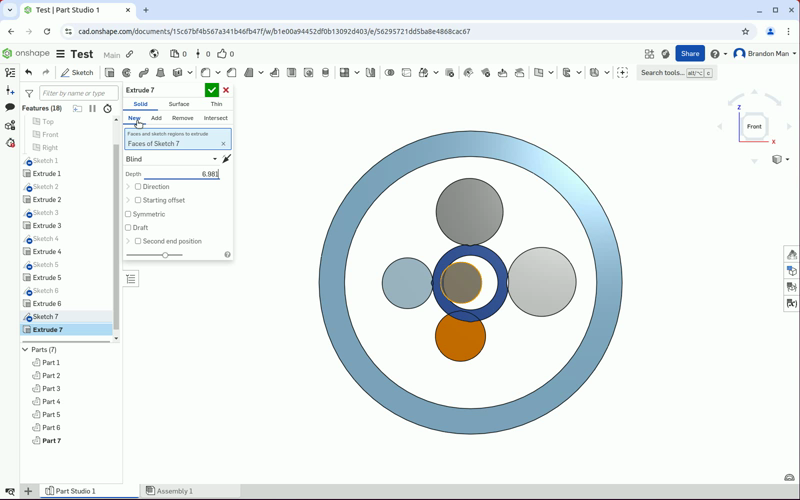
key(enter)
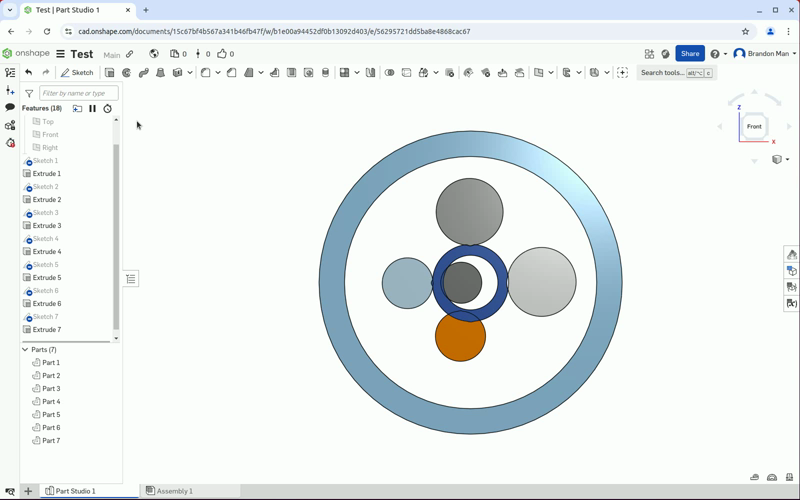
key(shift+h)
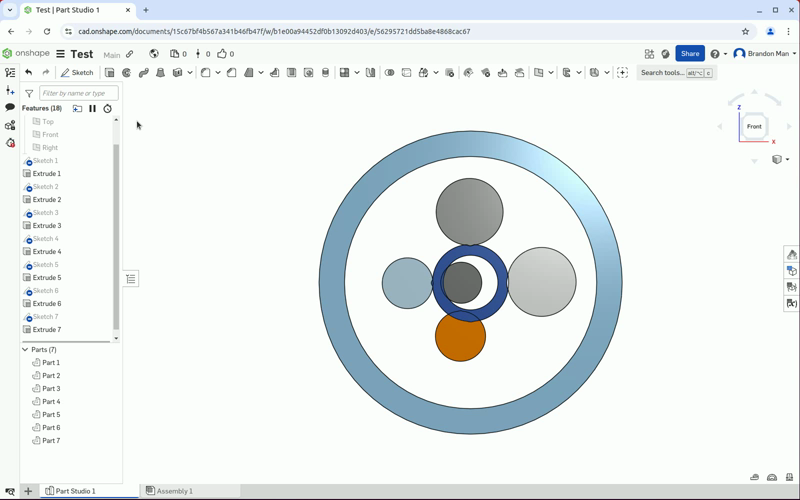
key(shift+h)
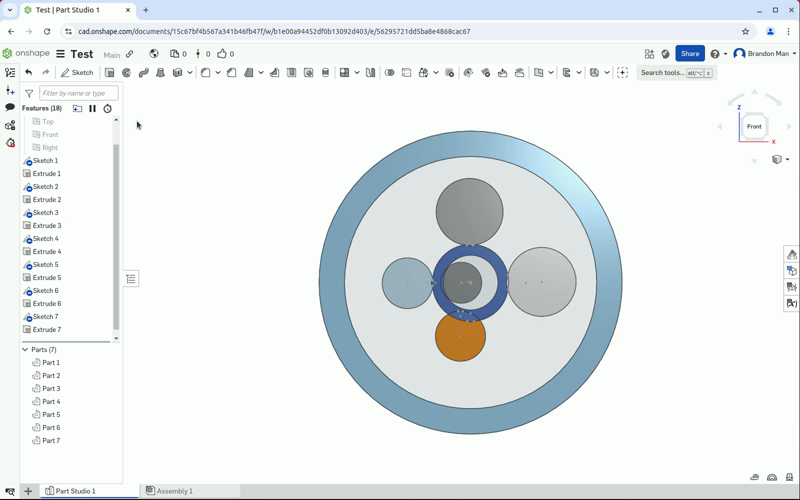
key(shift+7)
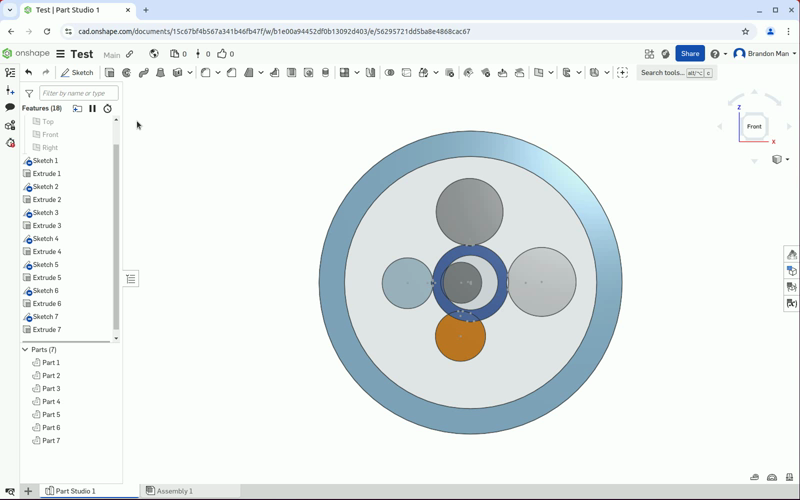
key(left, 2)
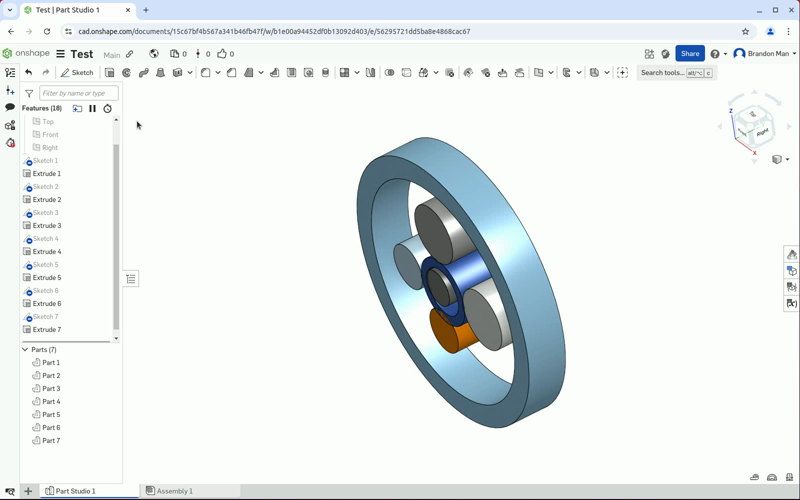
key(down, 2)
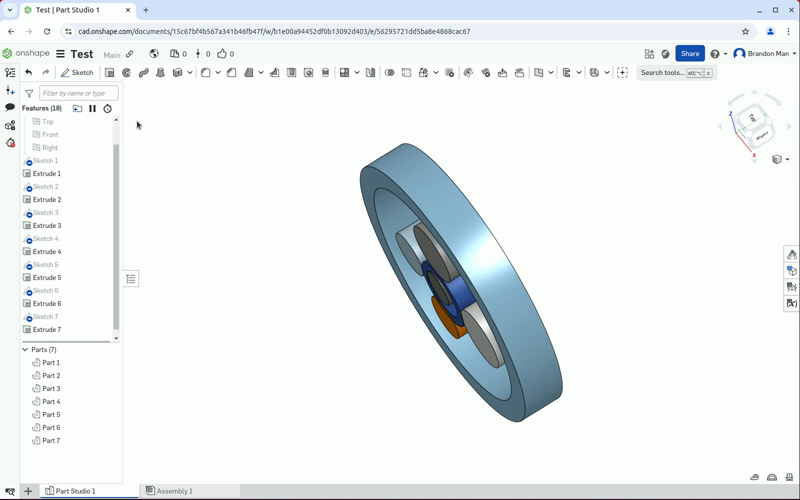
key(up, 2)
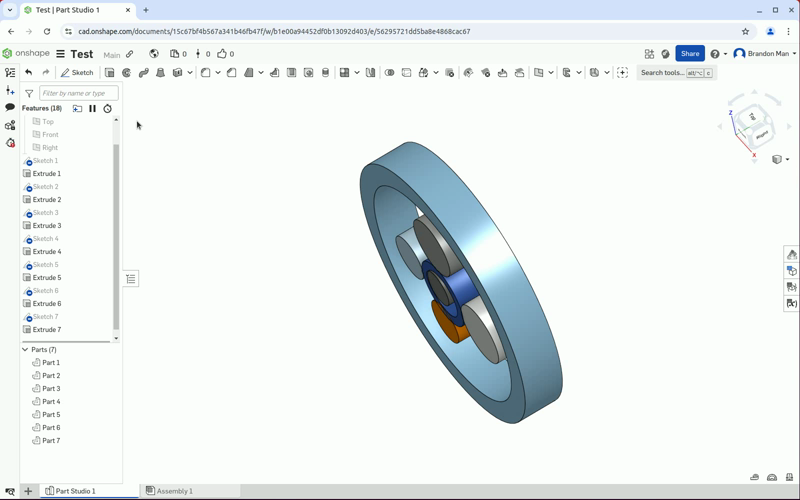
key(right, 2)
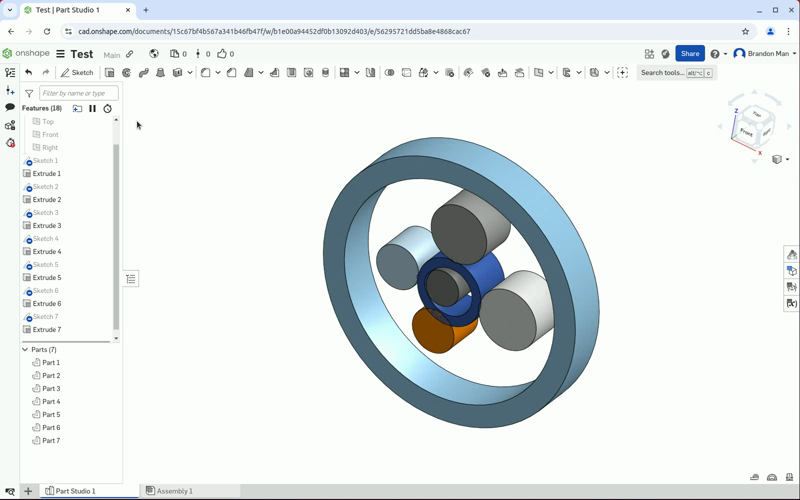
mouse_move(69, 163)
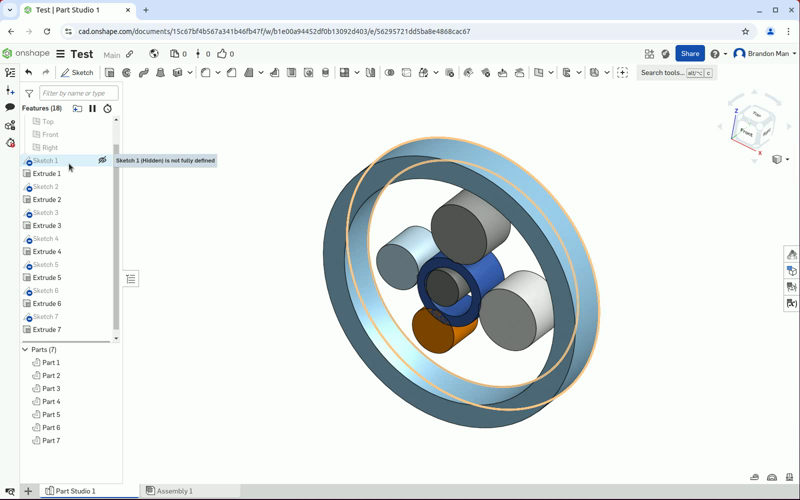
click(69, 163)